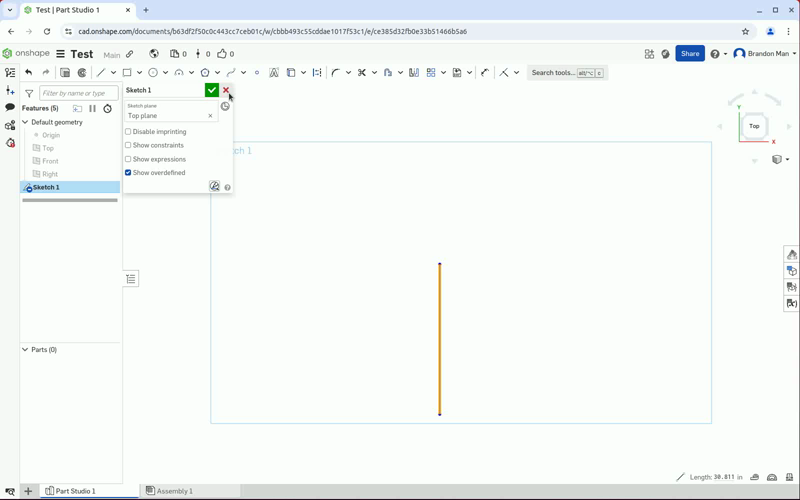
key(shift+h)
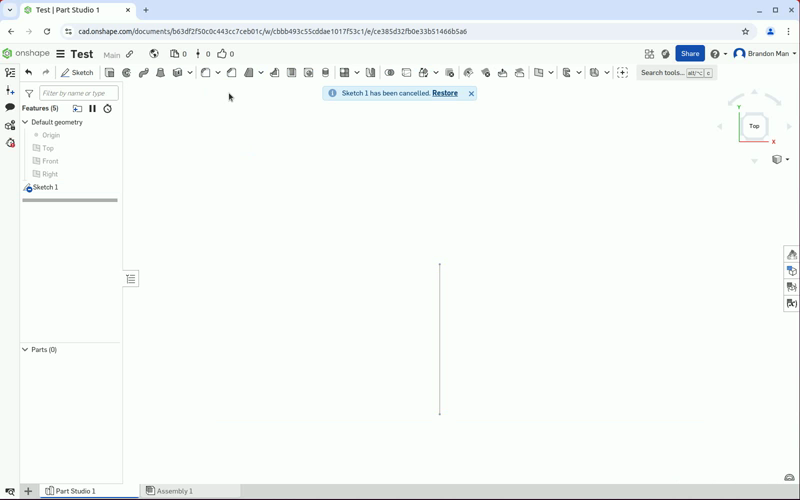
key(shift+s)
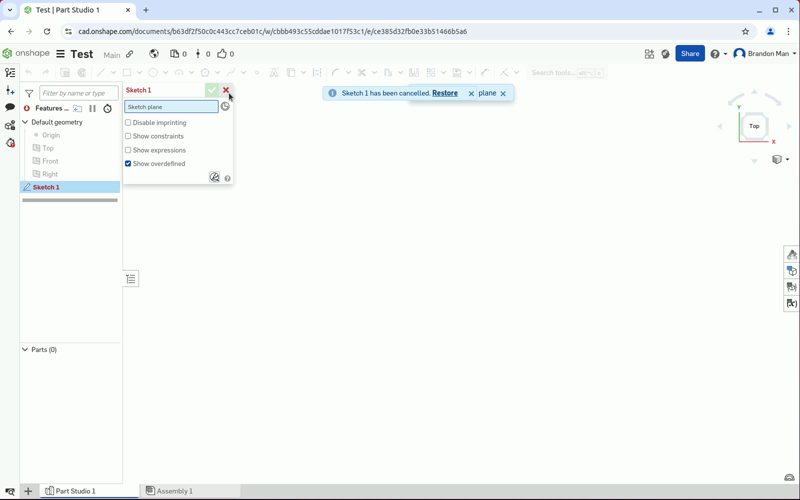
mouse_move(73, 150)
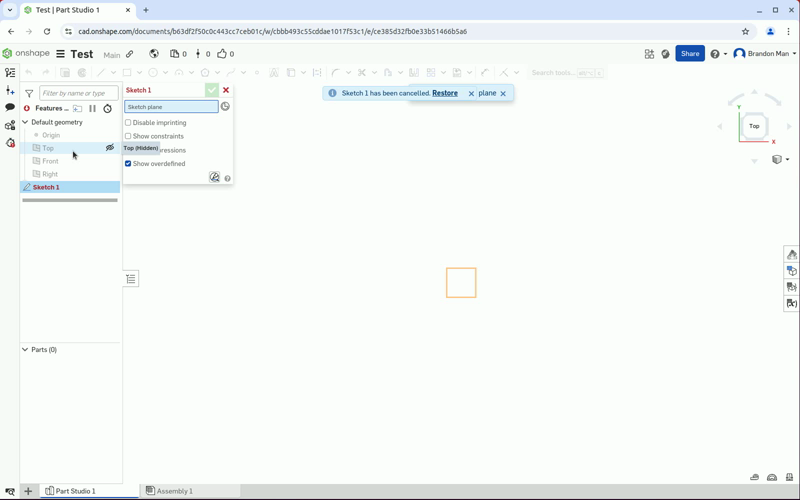
click(73, 150)
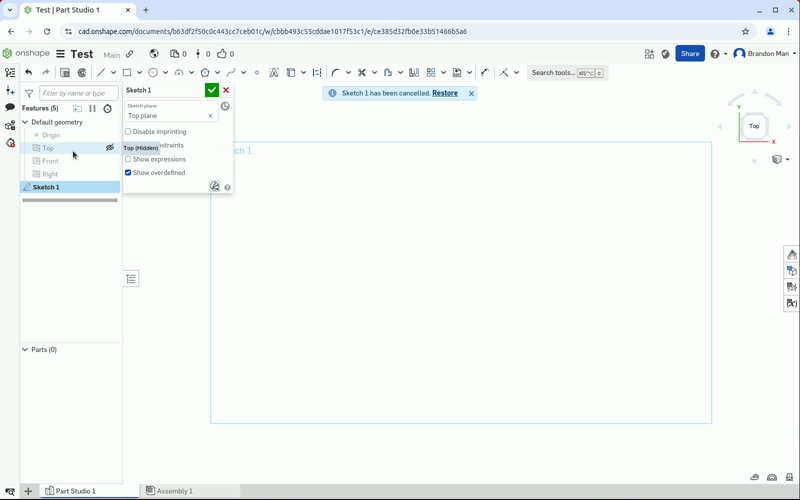
mouse_move(73, 352)
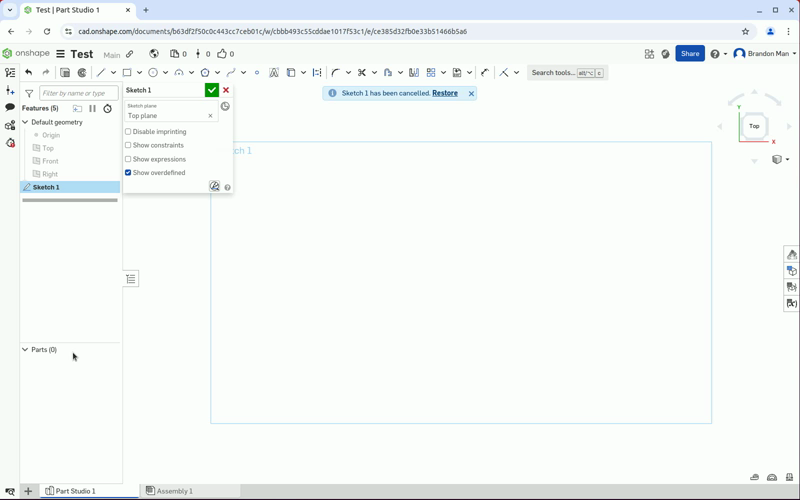
key(y)
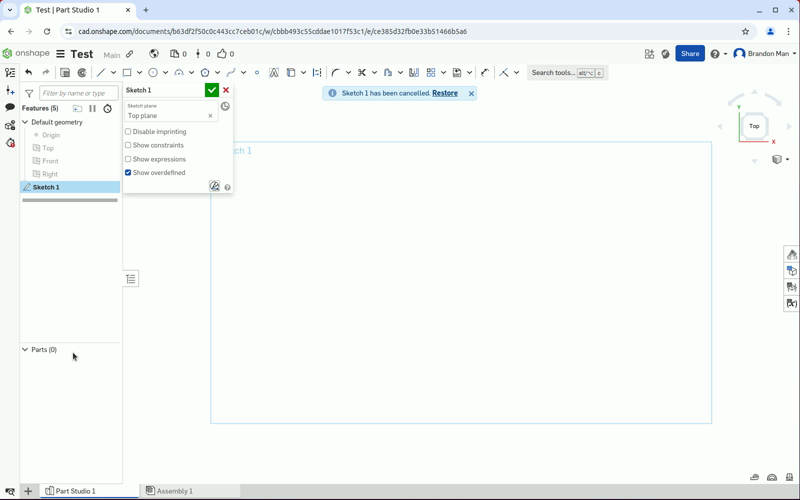
key(l)
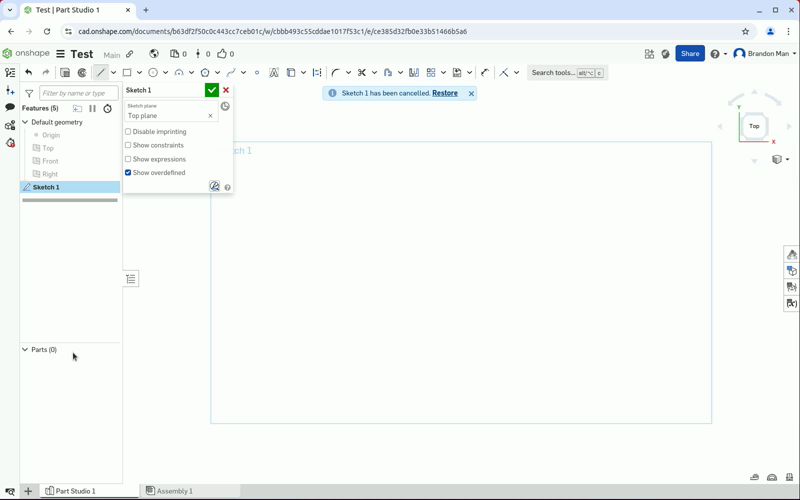
key_down(shift)
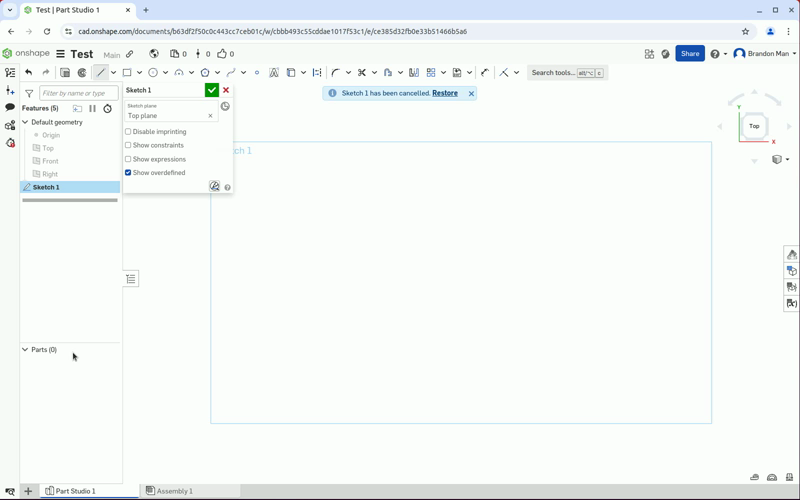
mouse_move(460, 282)
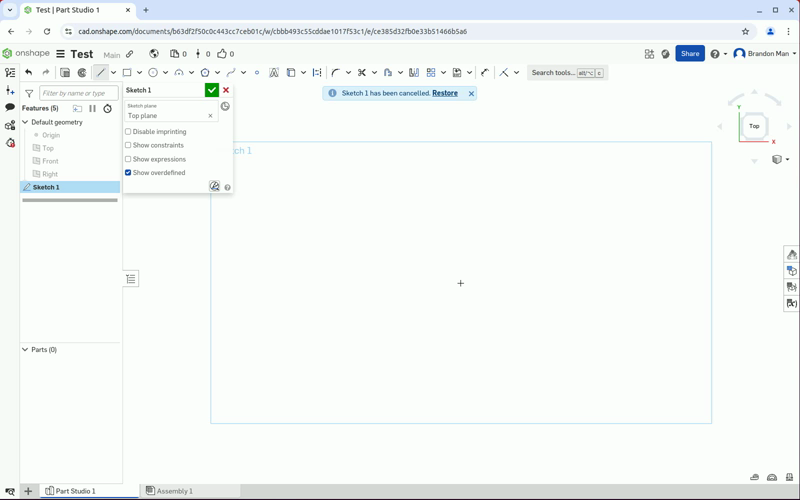
click(460, 282)
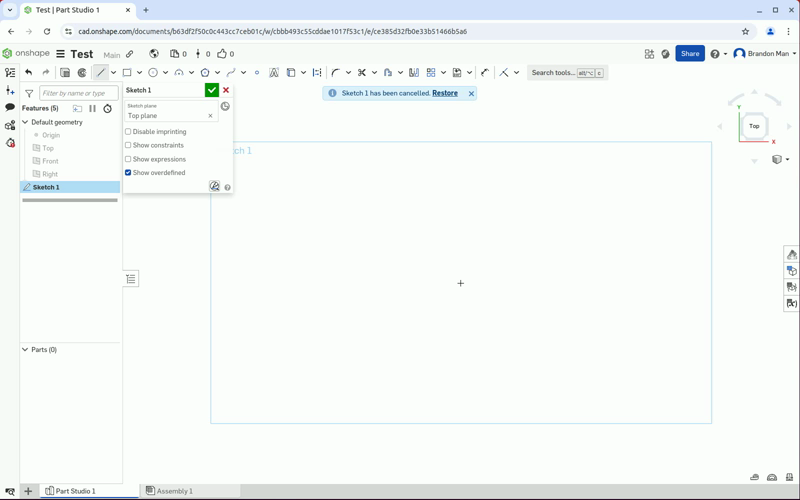
key_up(shift)
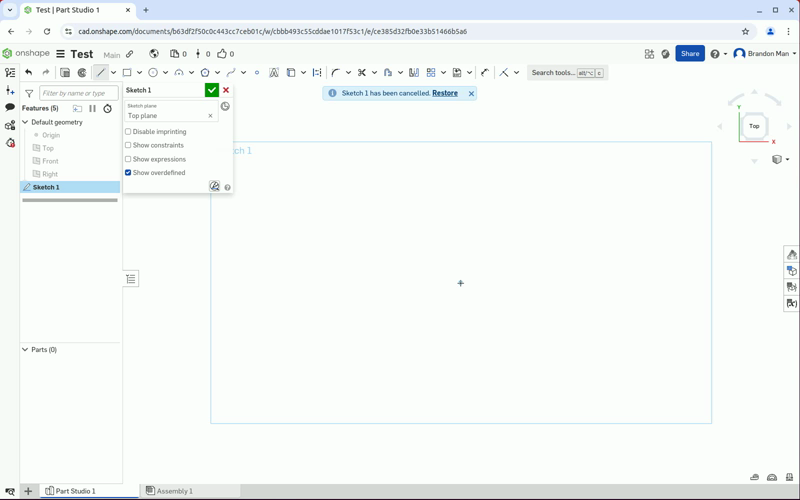
key_down(shift)
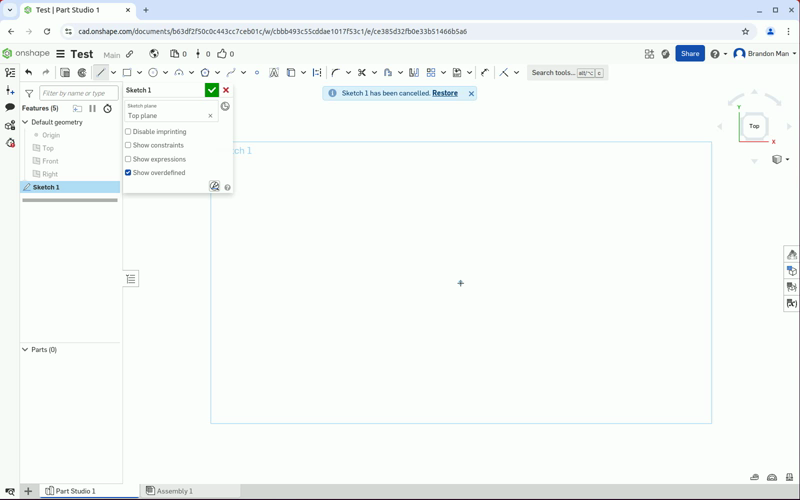
mouse_move(490, 282)
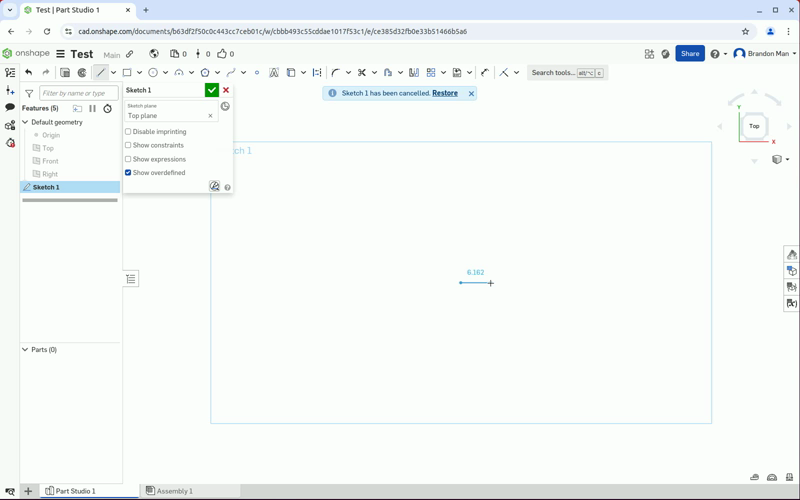
mouse_move(464, 282)
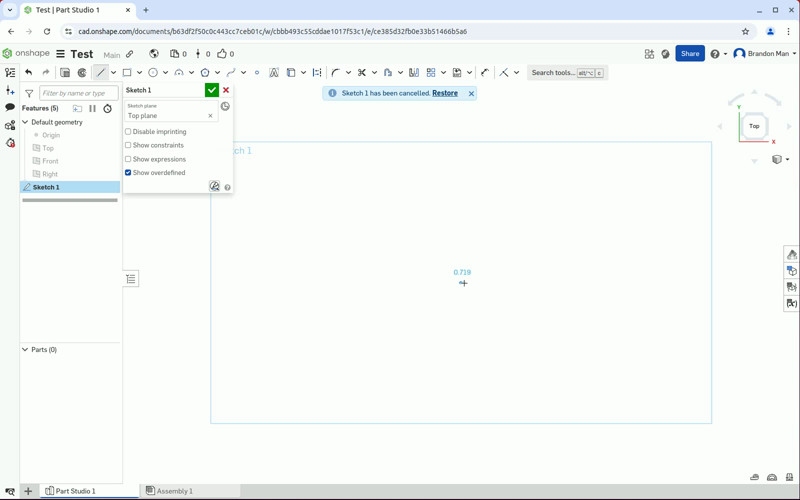
scroll(6)
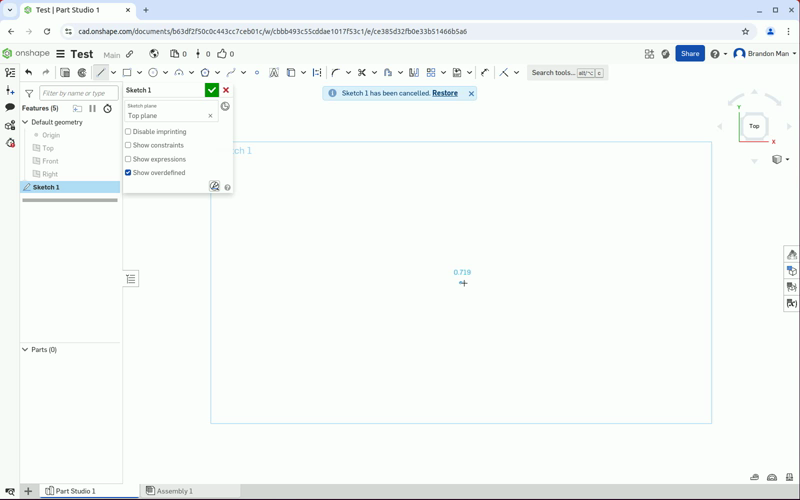
scroll(6)
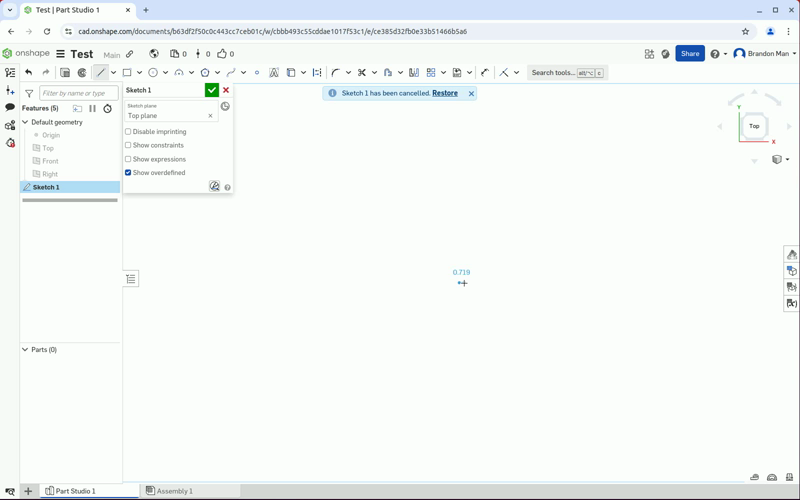
scroll(6)
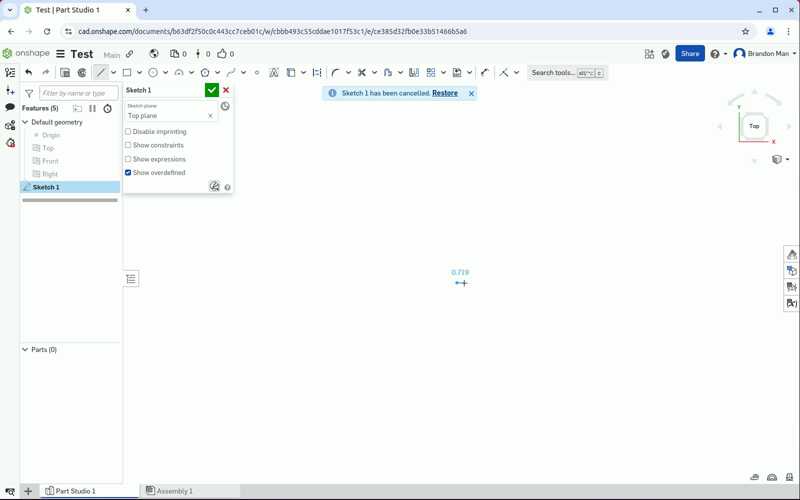
scroll(6)
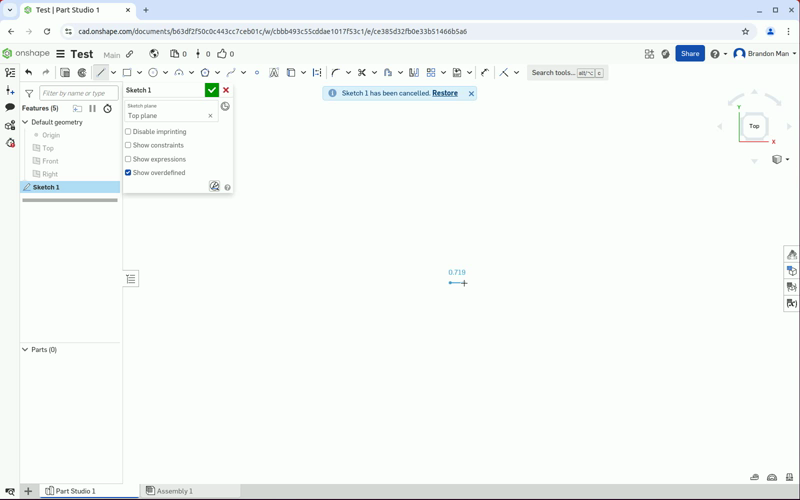
scroll(6)
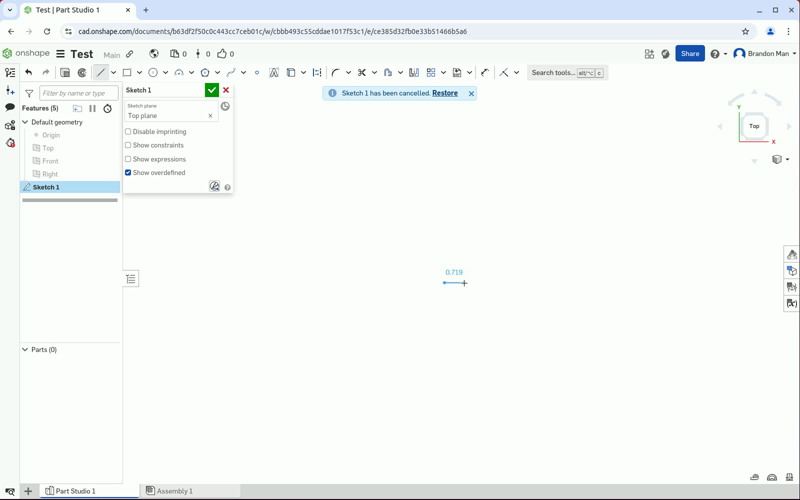
scroll(6)
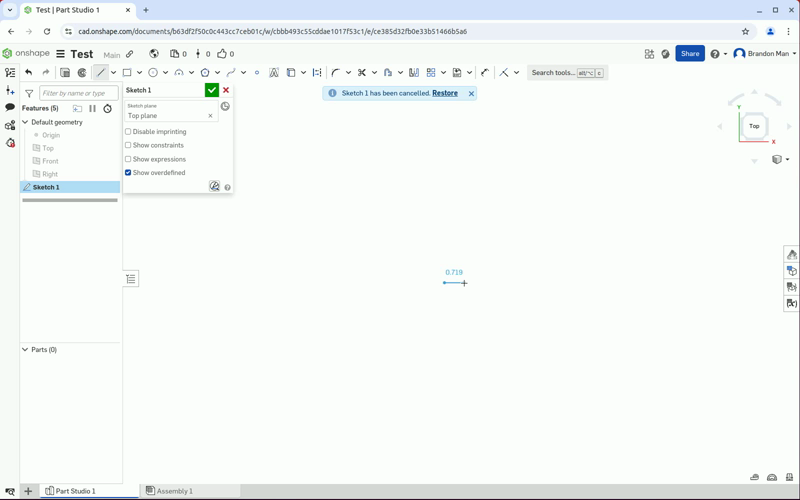
scroll(6)
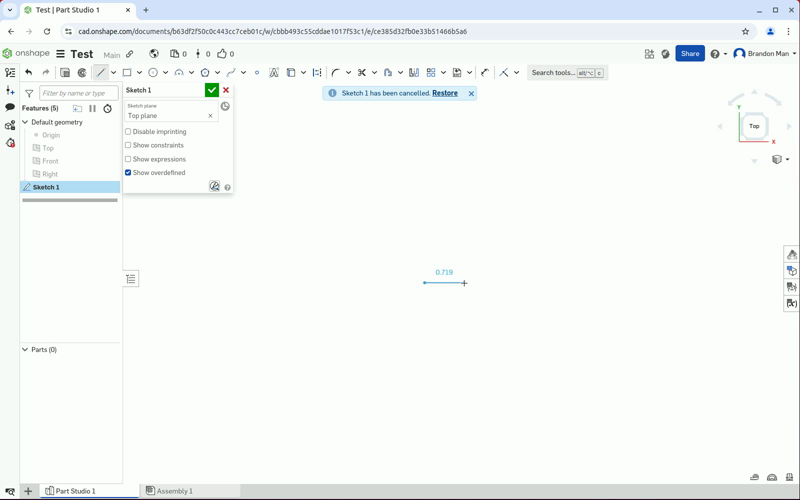
click(464, 282)
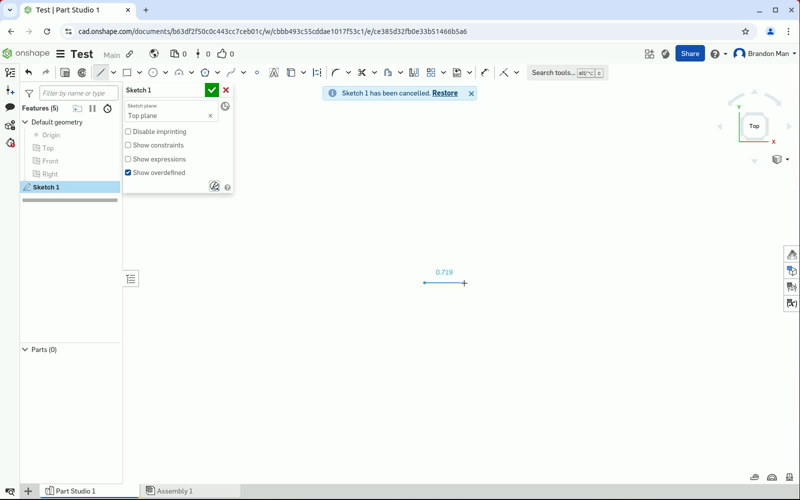
scroll(-6)
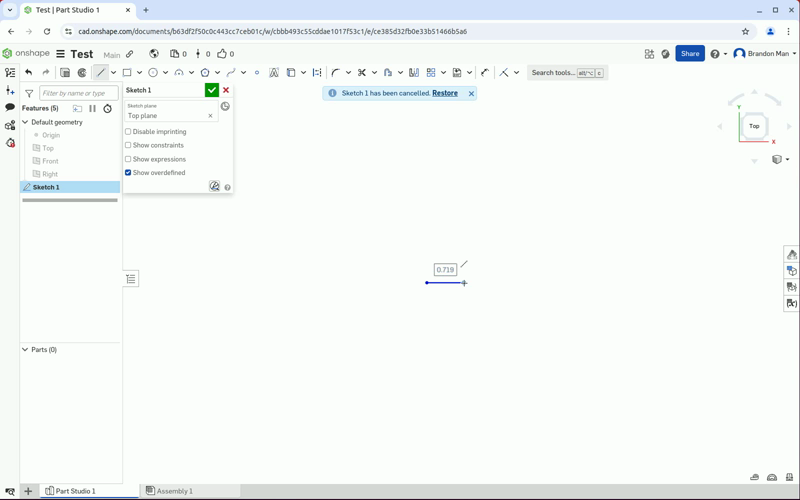
scroll(-6)
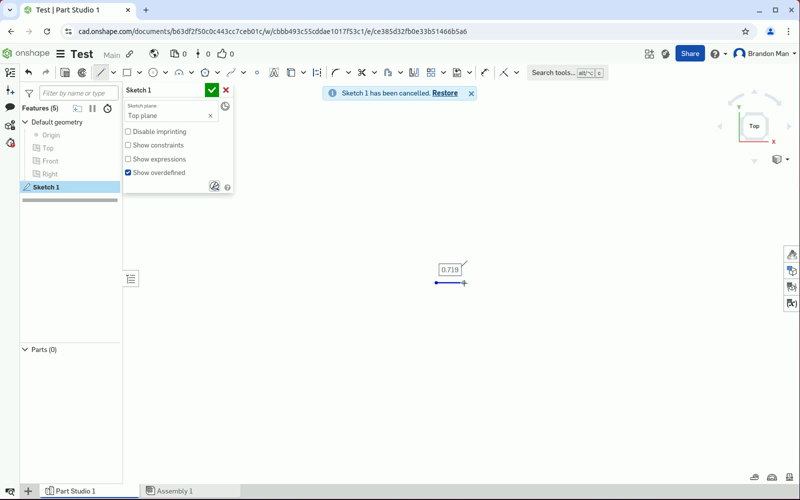
scroll(-6)
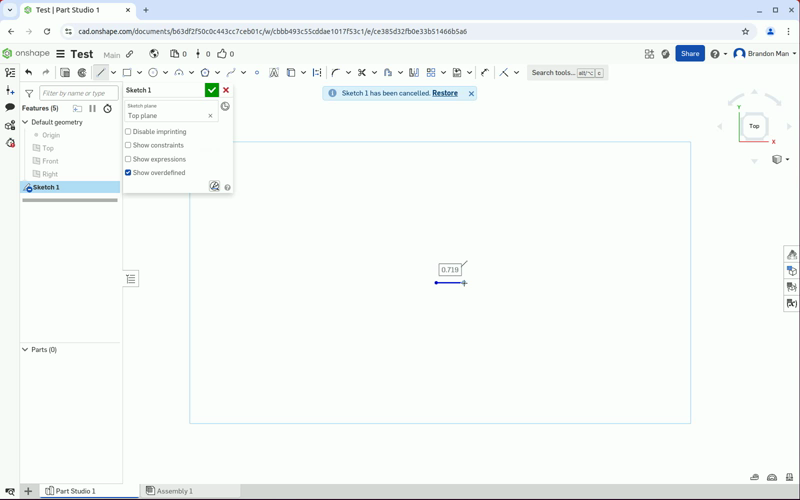
scroll(-6)
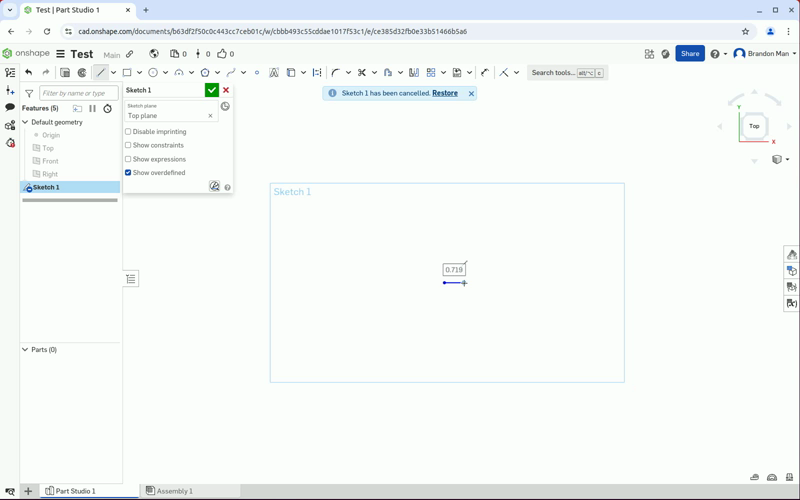
scroll(-6)
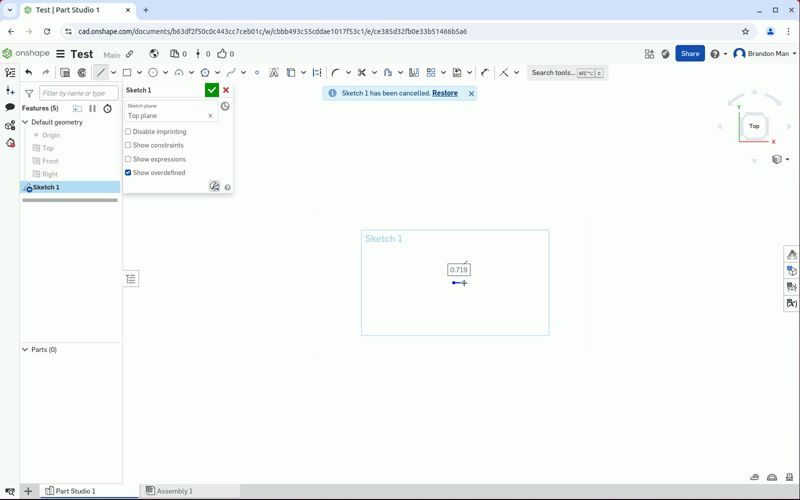
scroll(-6)
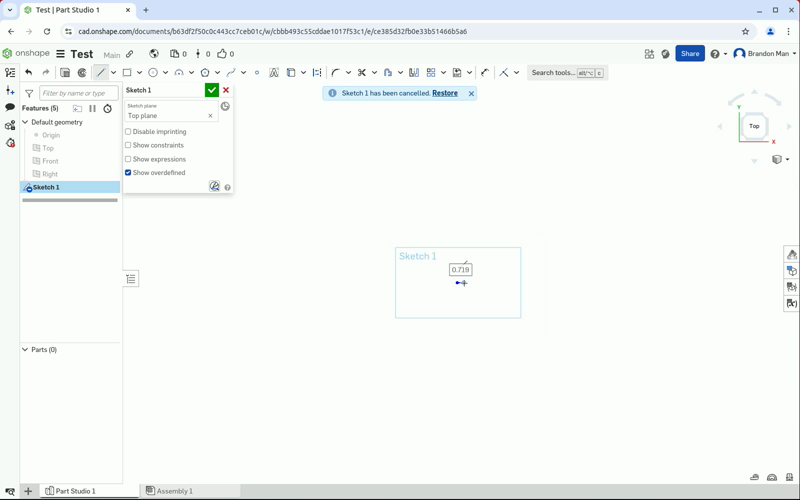
scroll(-6)
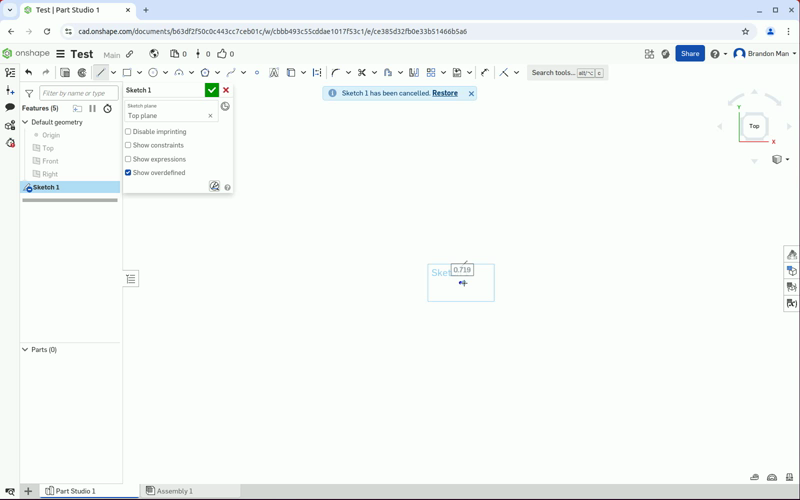
key_up(shift)
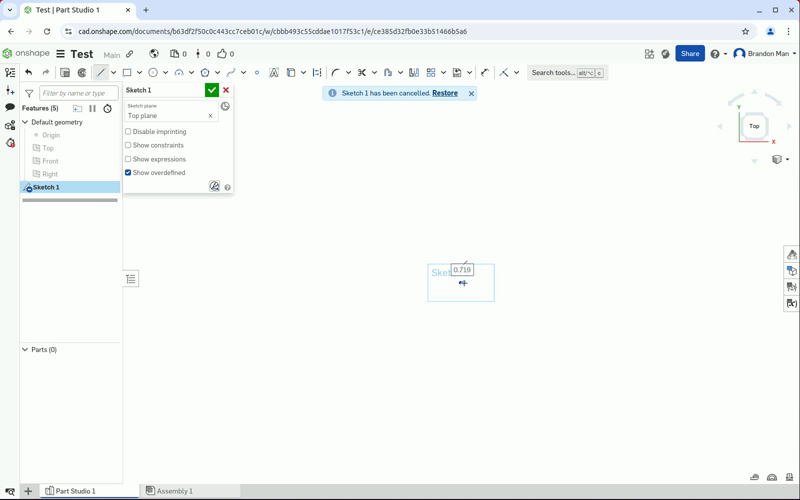
key_down(shift)
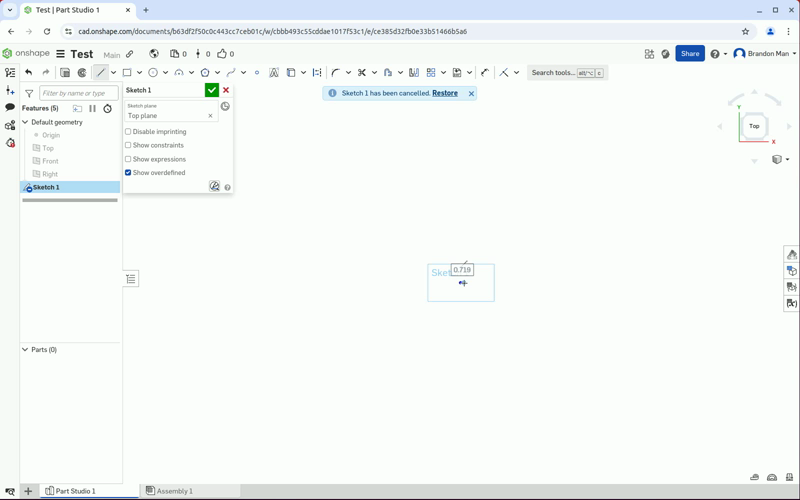
mouse_move(494, 282)
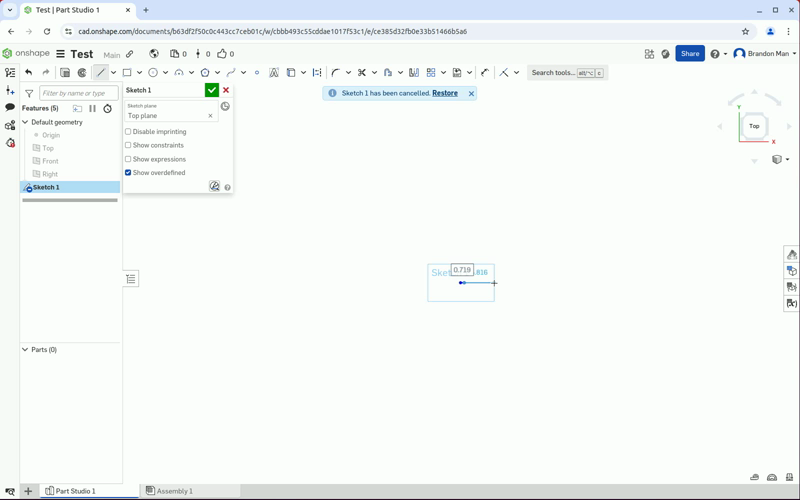
mouse_move(464, 279)
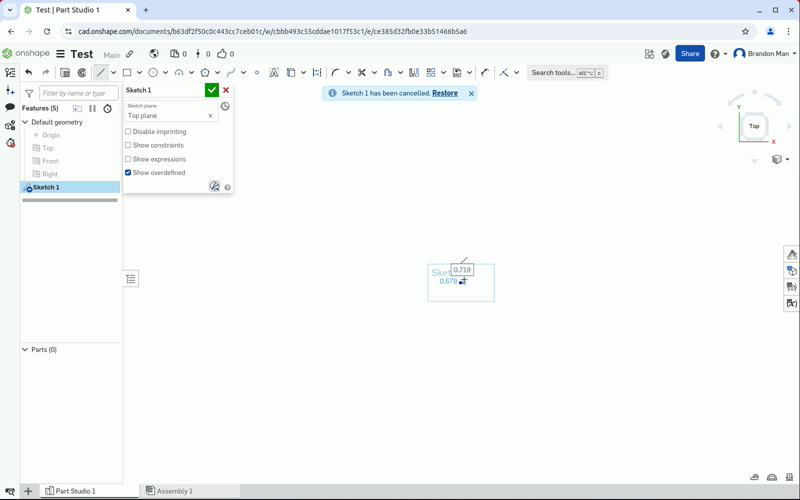
scroll(6)
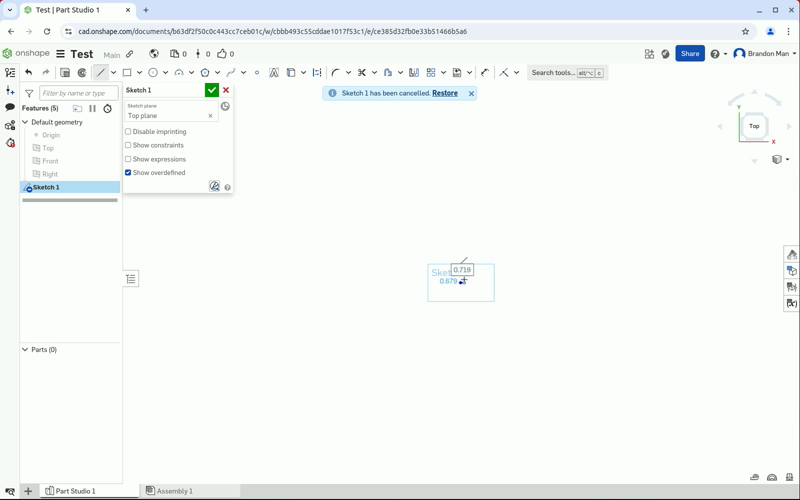
scroll(6)
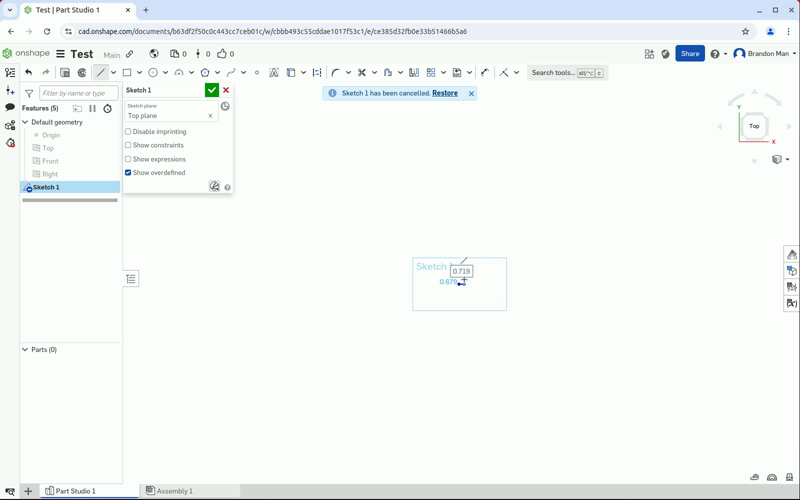
scroll(6)
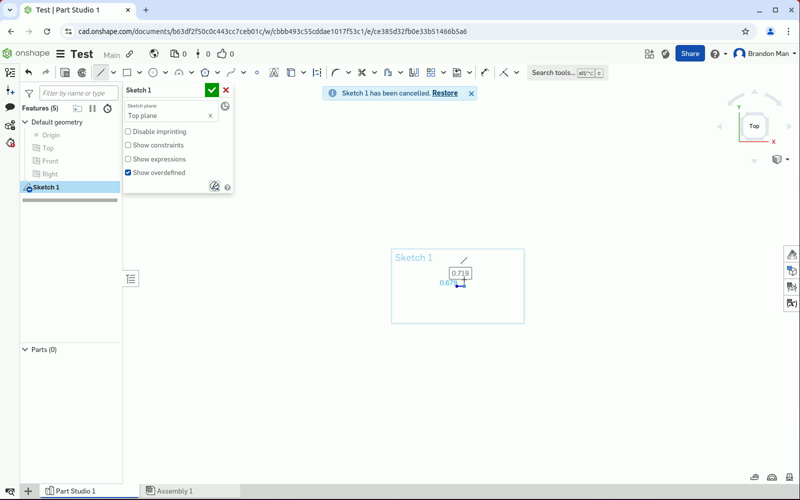
scroll(6)
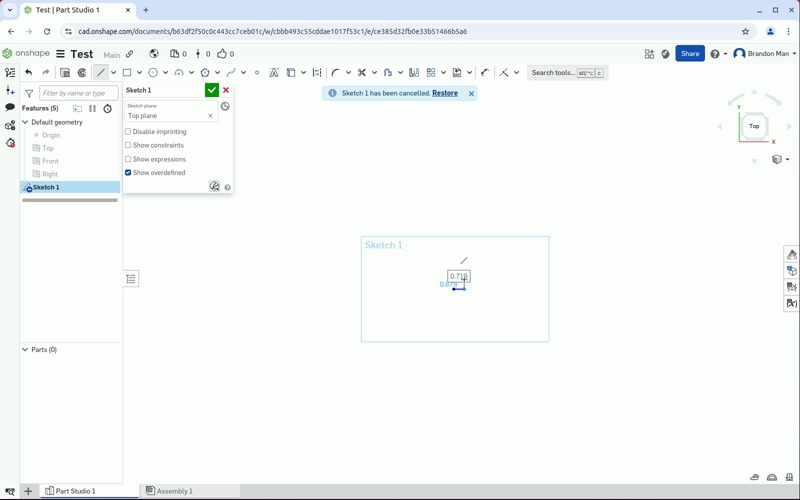
scroll(6)
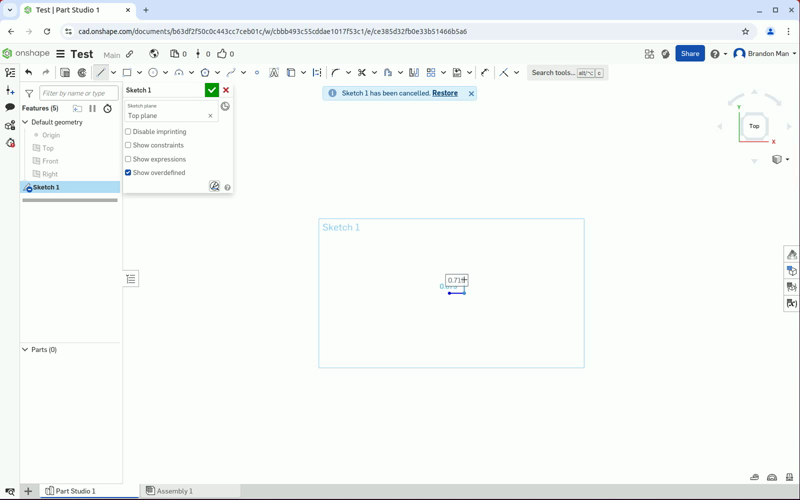
scroll(6)
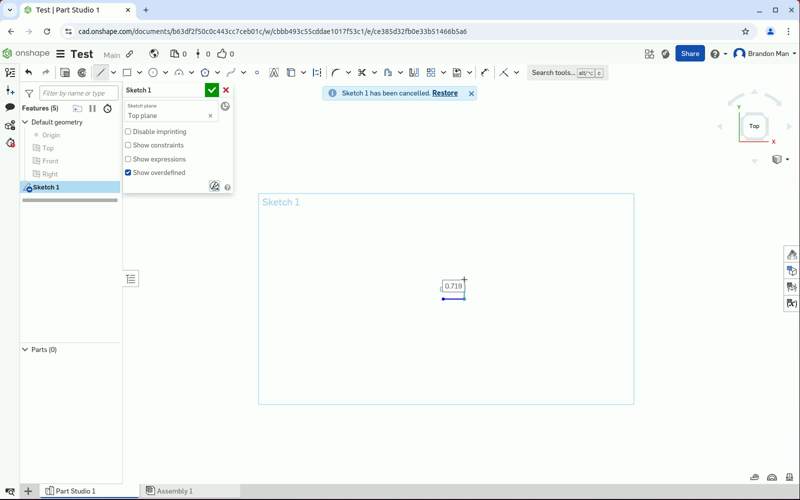
scroll(6)
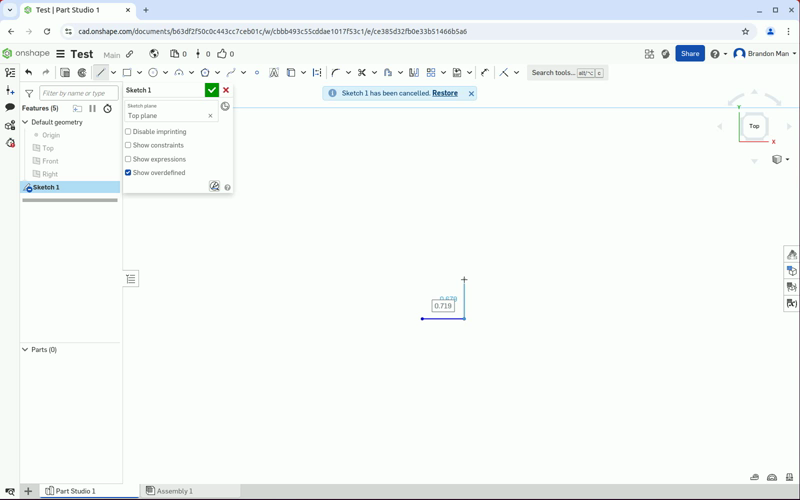
click(464, 279)
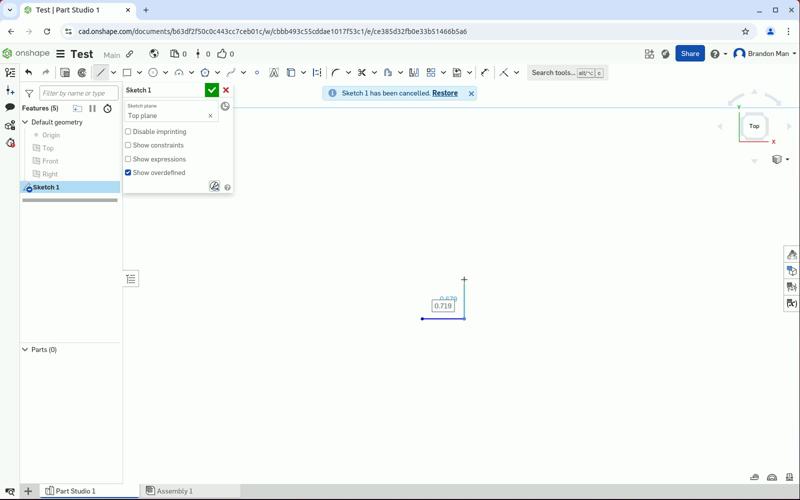
scroll(-6)
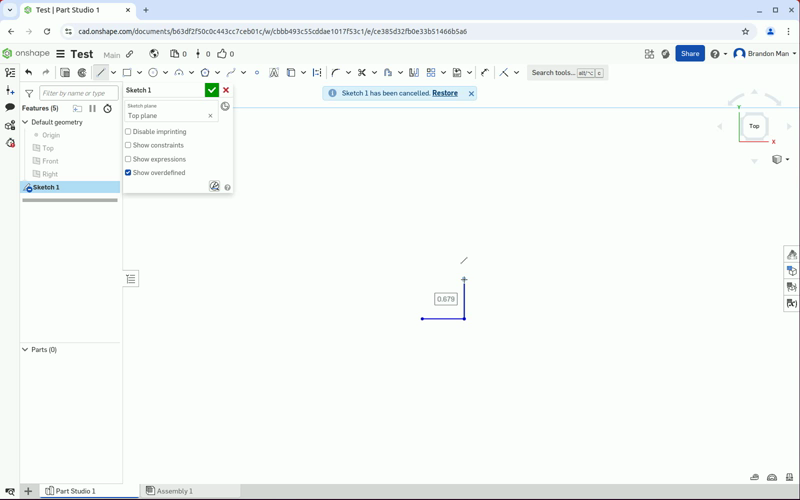
scroll(-6)
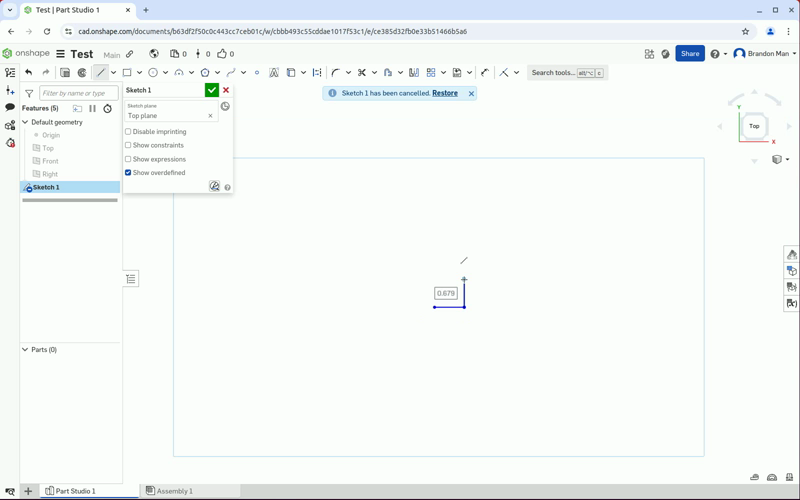
scroll(-6)
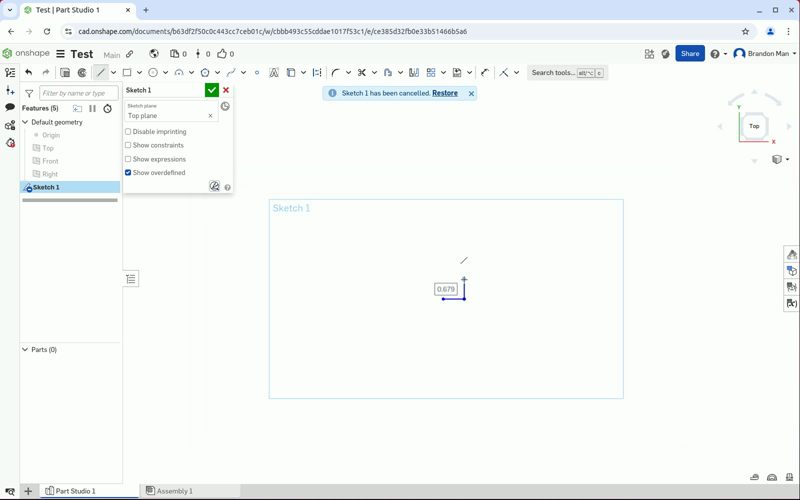
scroll(-6)
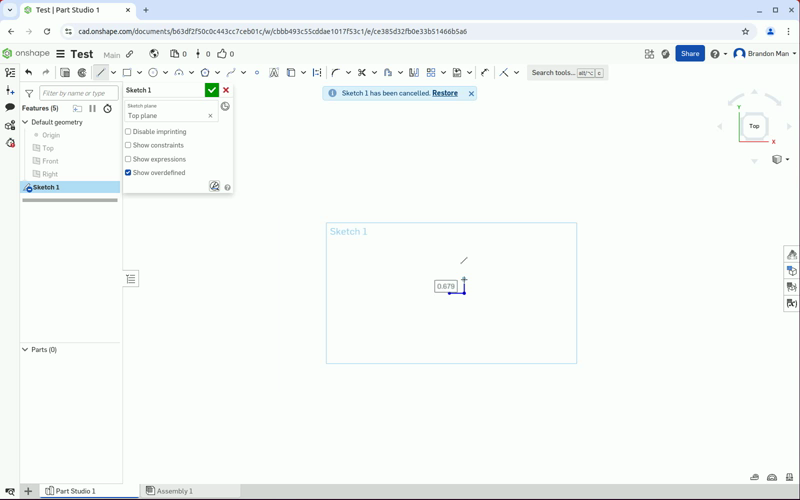
scroll(-6)
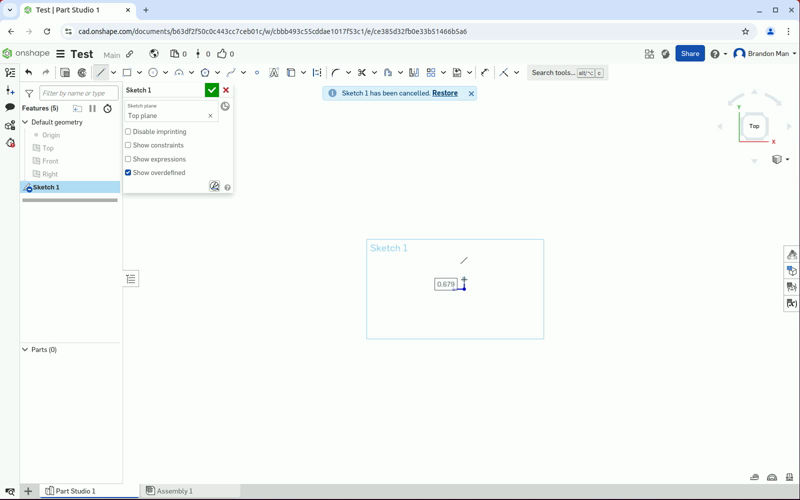
scroll(-6)
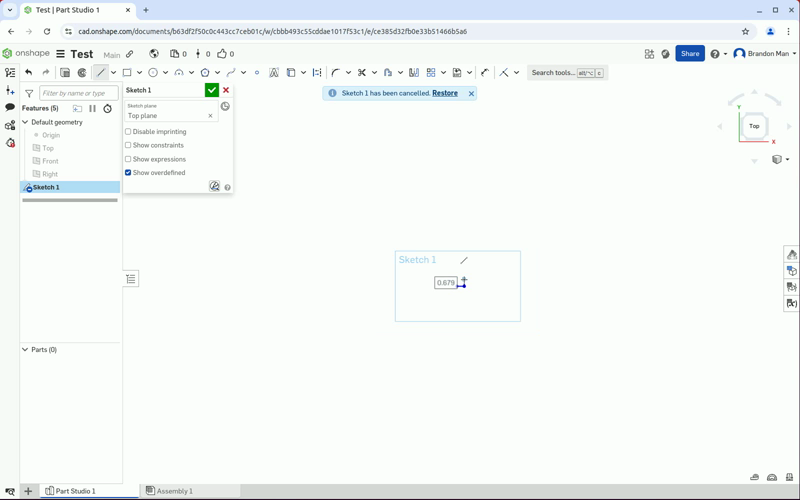
scroll(-6)
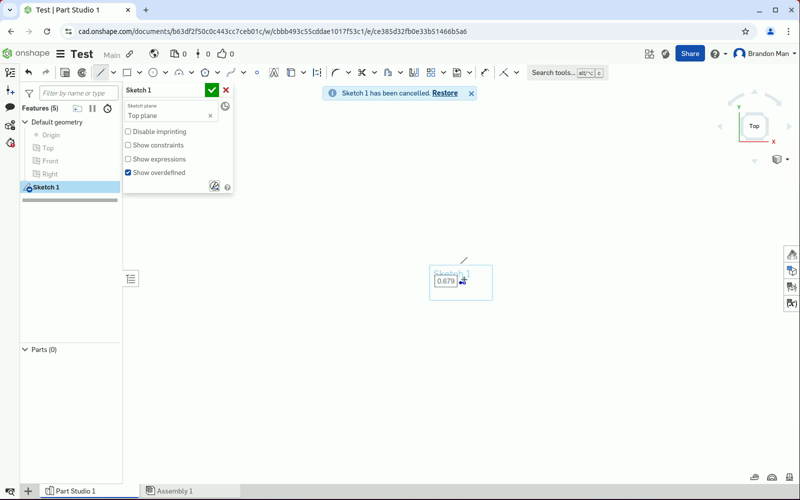
key_up(shift)
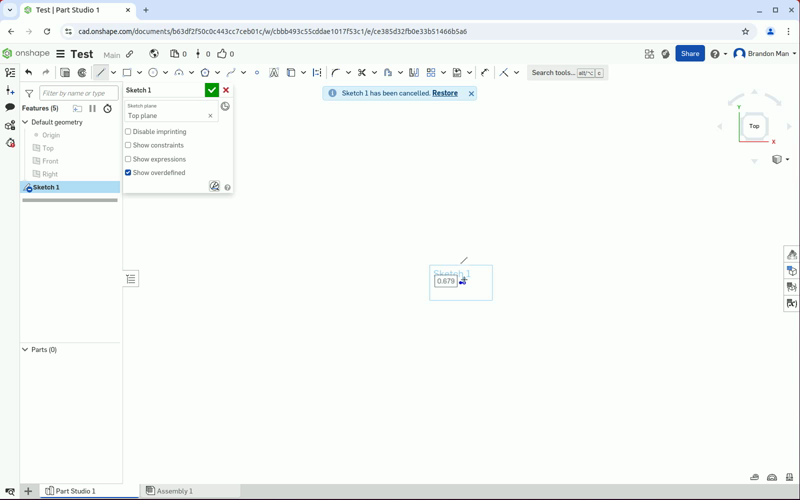
key_down(shift)
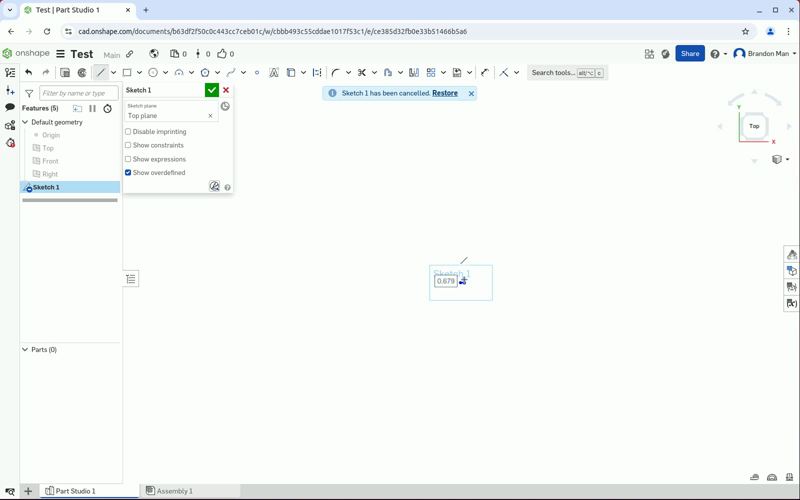
mouse_move(494, 279)
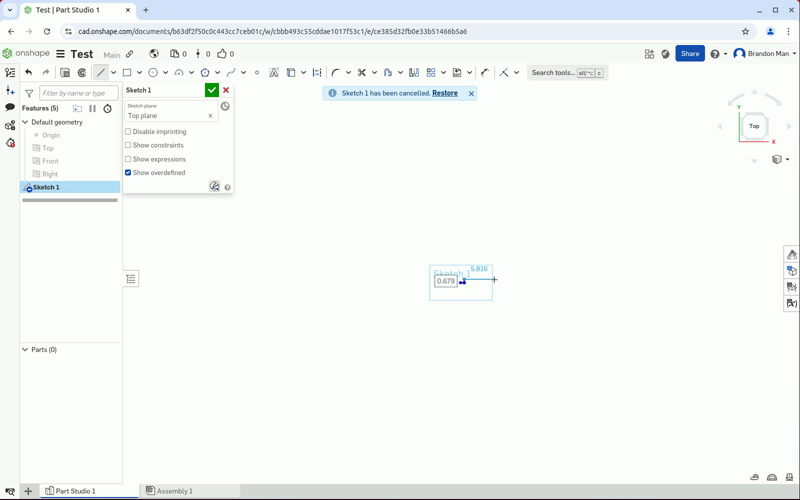
mouse_move(460, 279)
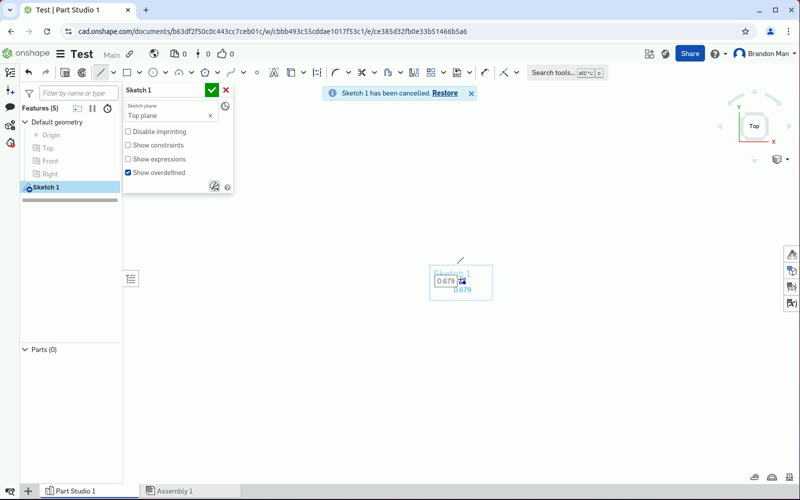
scroll(6)
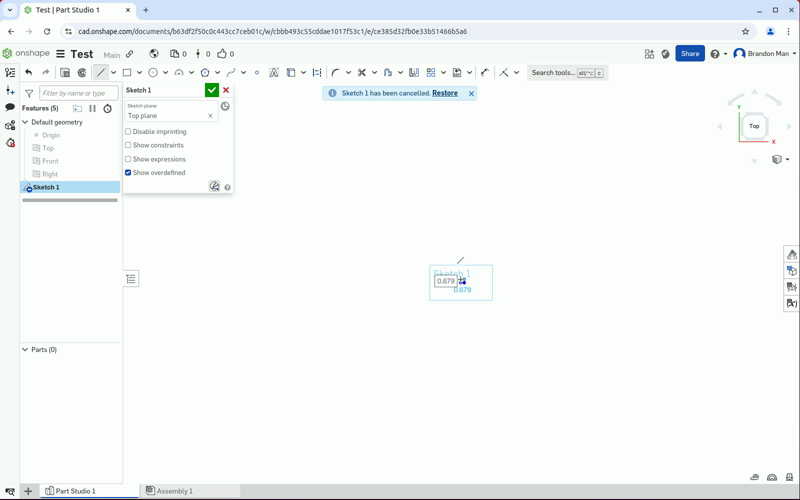
scroll(6)
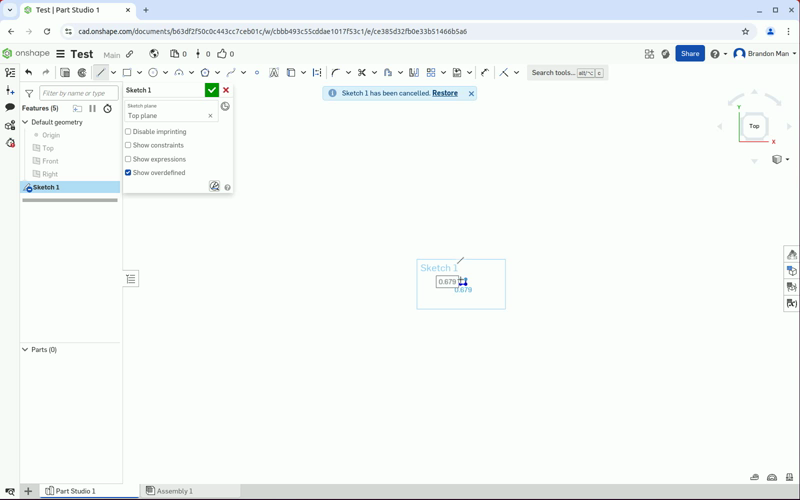
scroll(6)
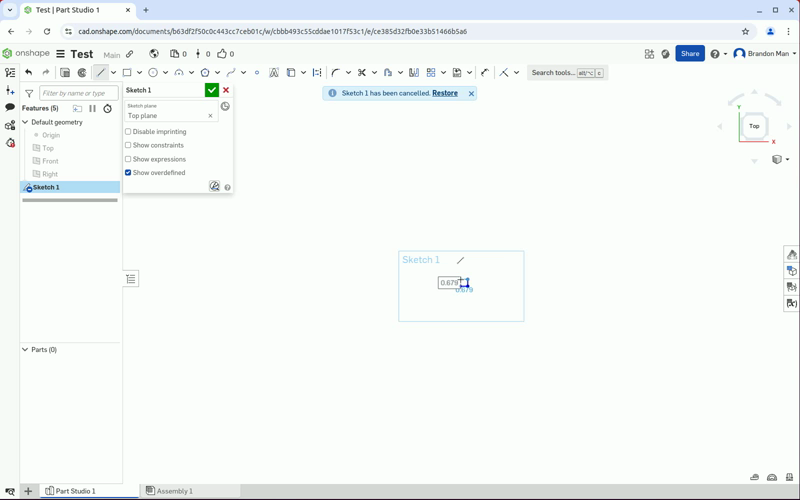
scroll(6)
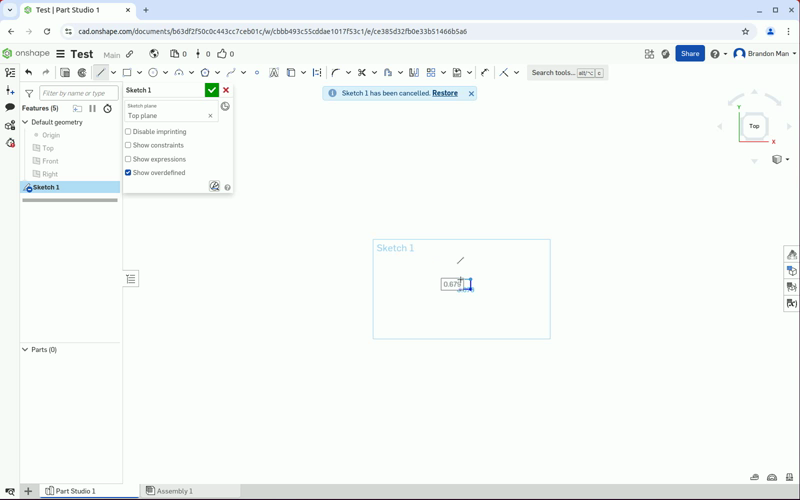
scroll(6)
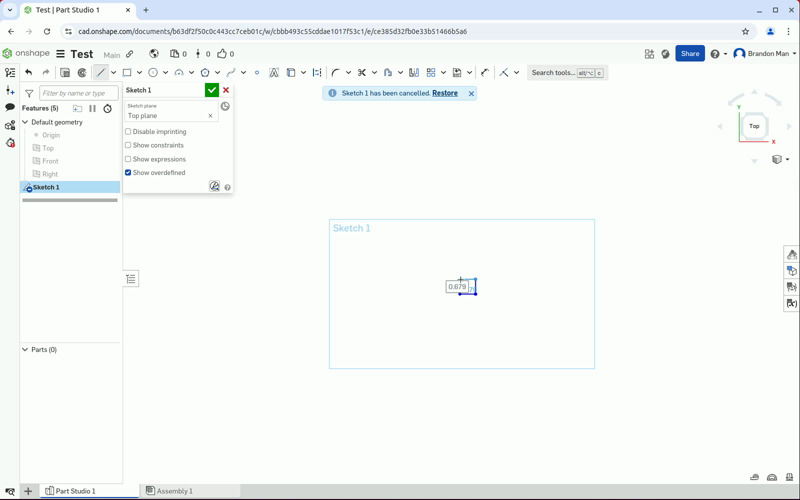
scroll(6)
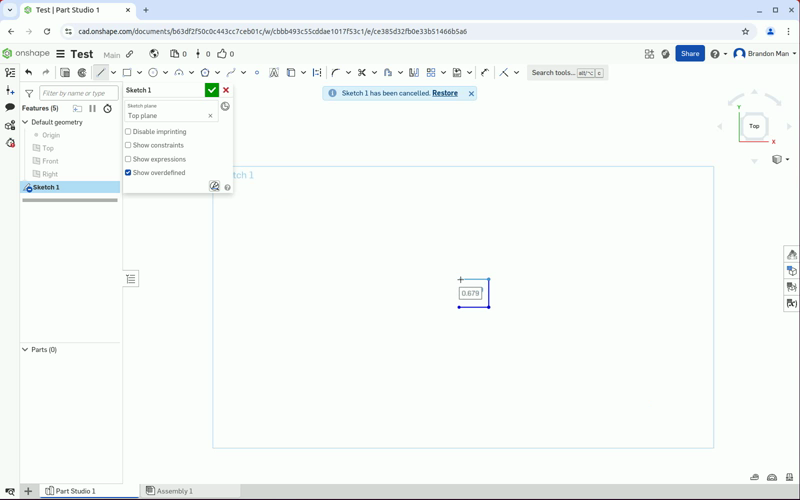
scroll(6)
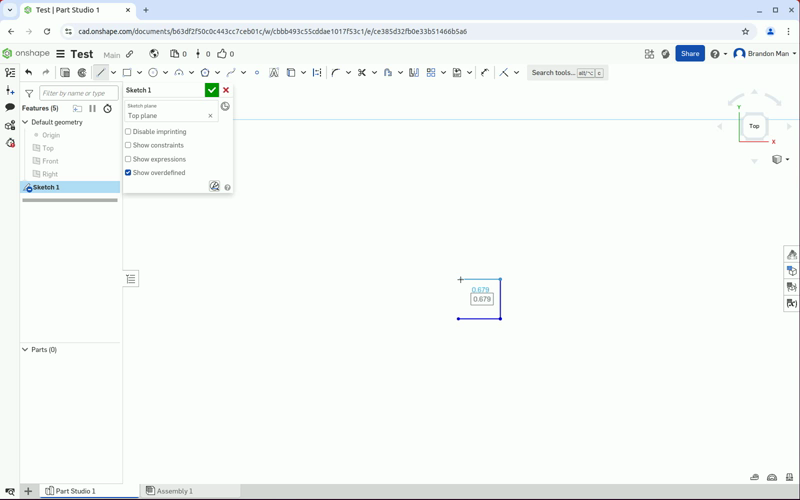
click(460, 279)
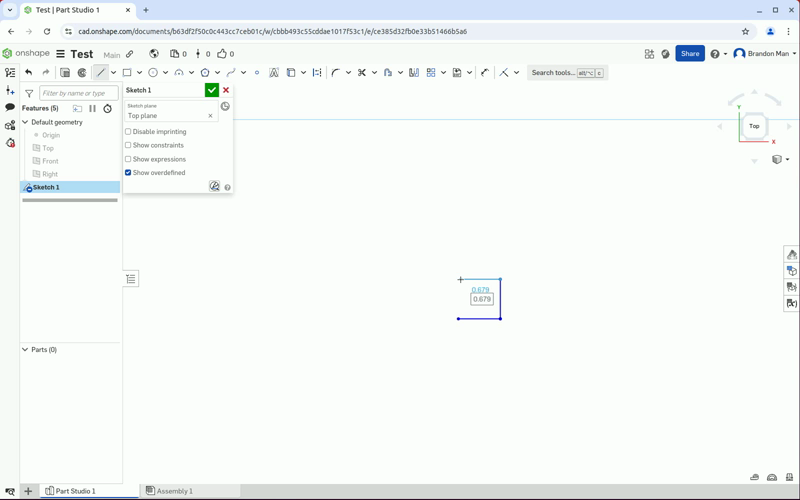
scroll(-6)
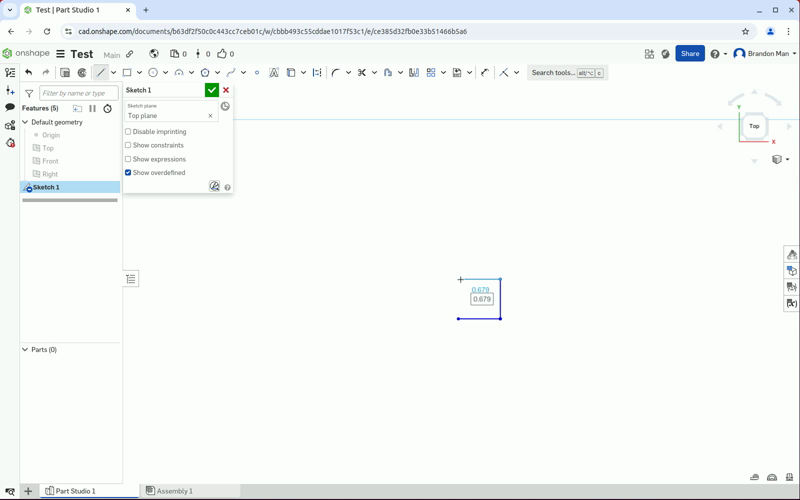
scroll(-6)
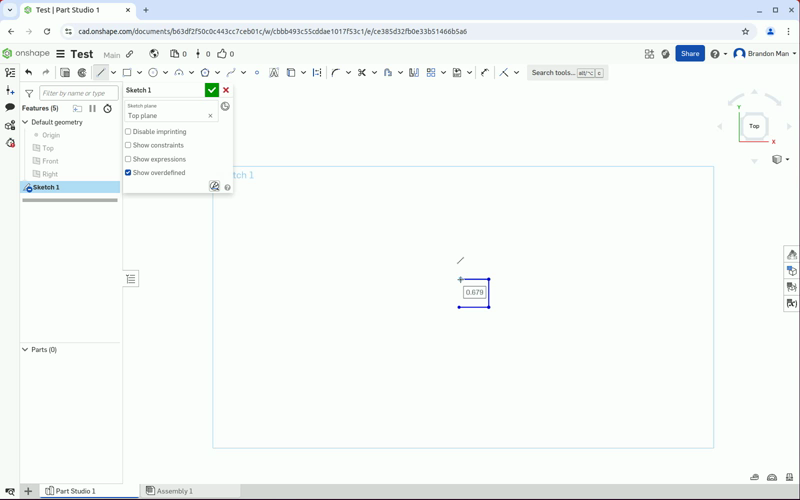
scroll(-6)
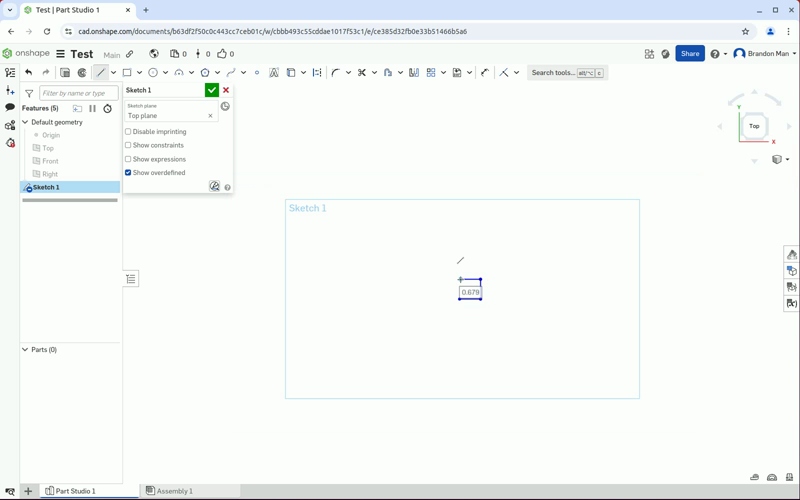
scroll(-6)
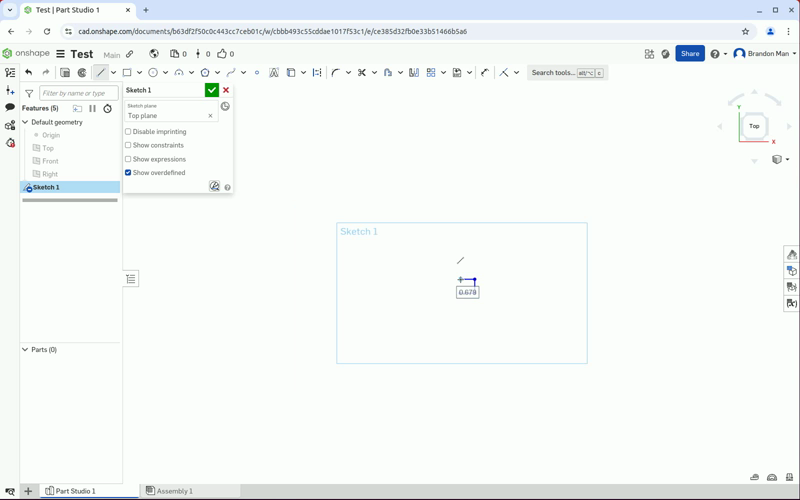
scroll(-6)
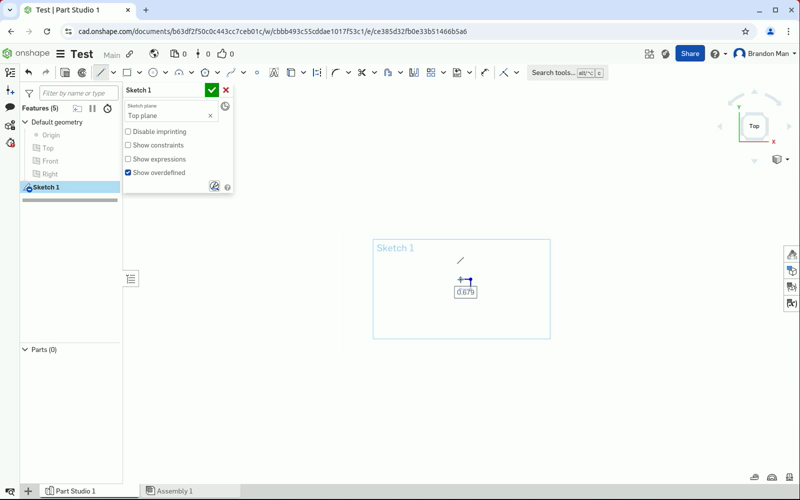
scroll(-6)
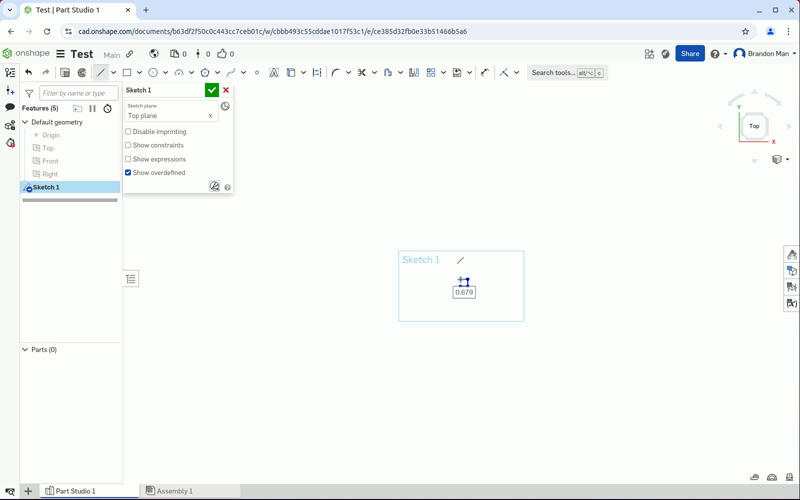
scroll(-6)
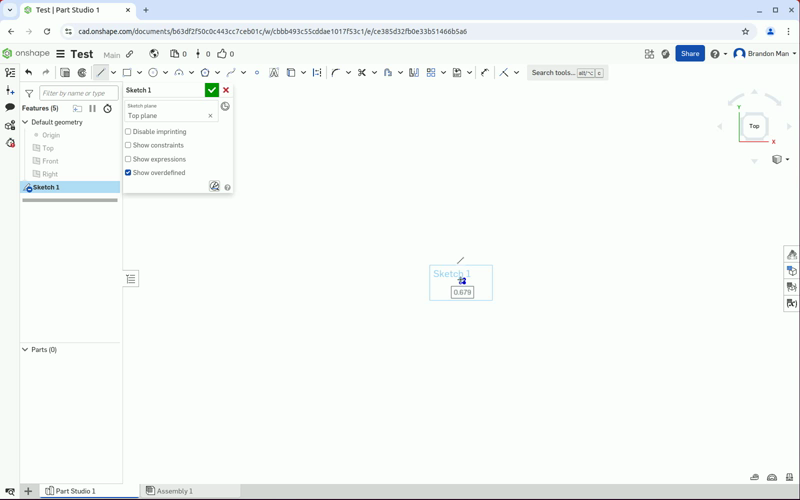
key_up(shift)
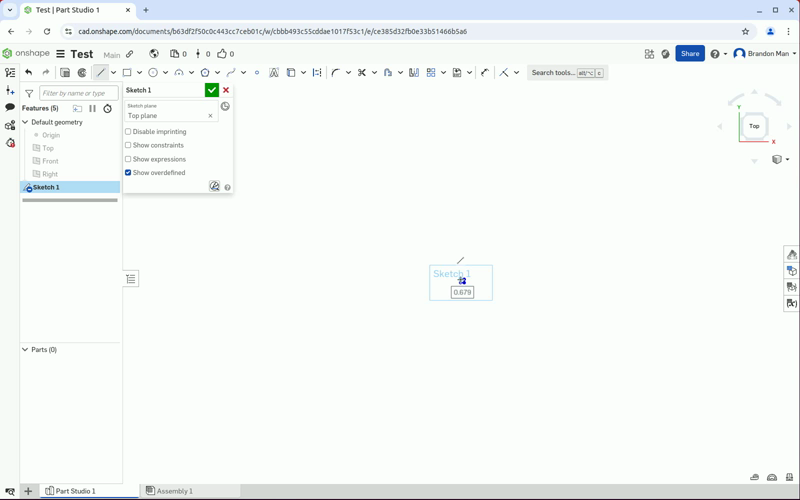
mouse_move(490, 279)
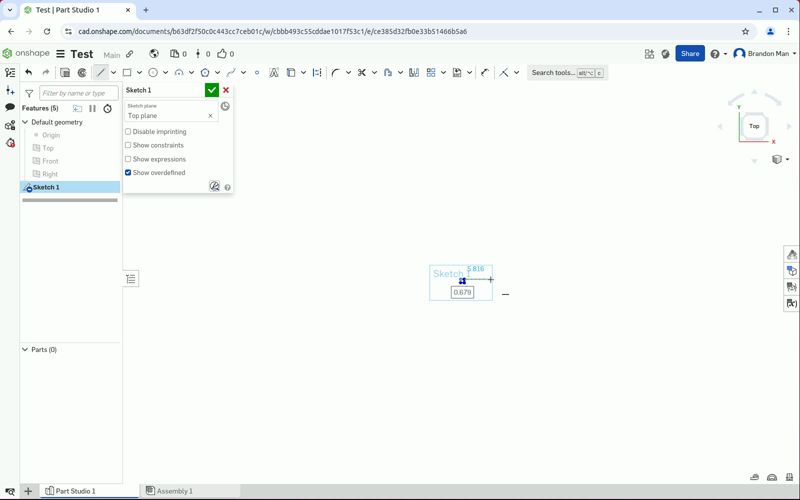
key_down(shift)
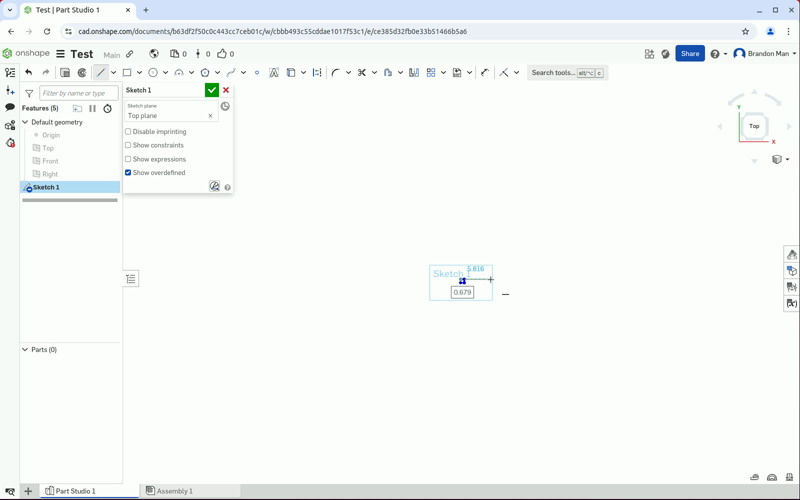
mouse_move(460, 282)
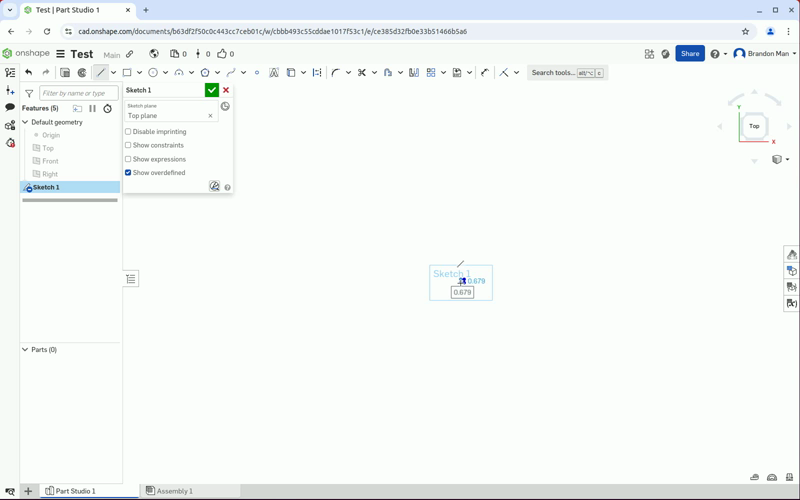
scroll(6)
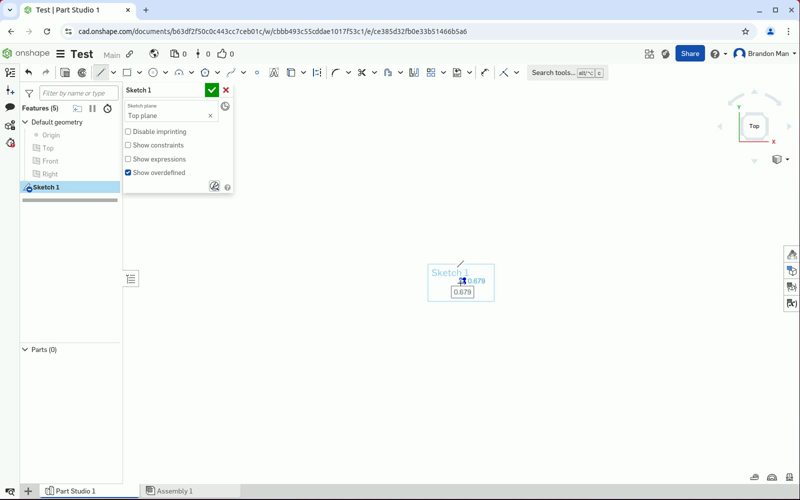
scroll(6)
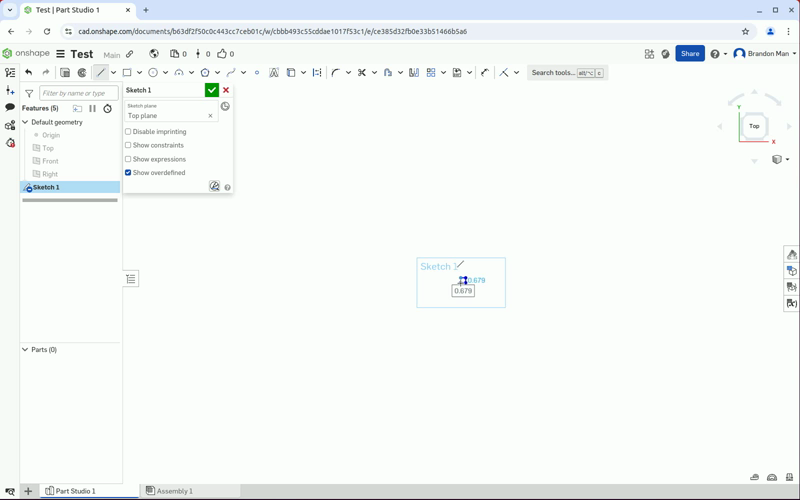
scroll(6)
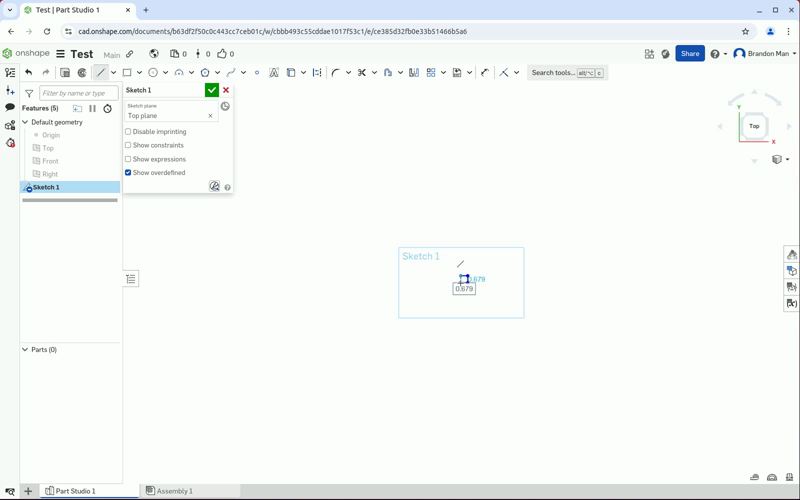
scroll(6)
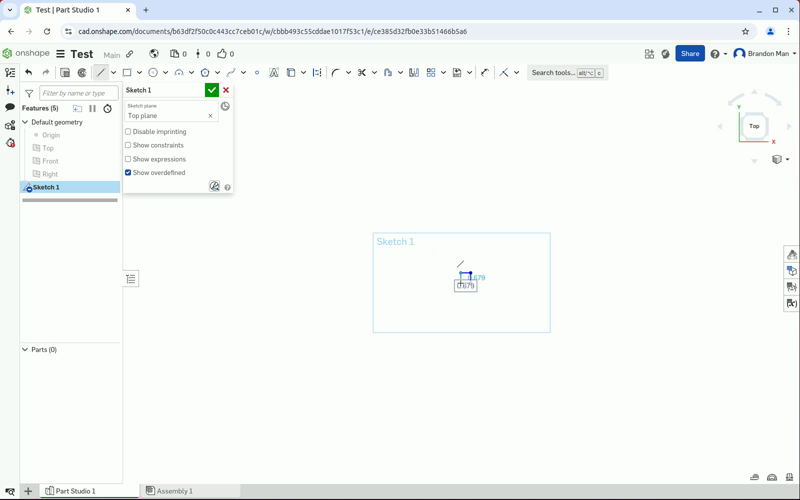
scroll(6)
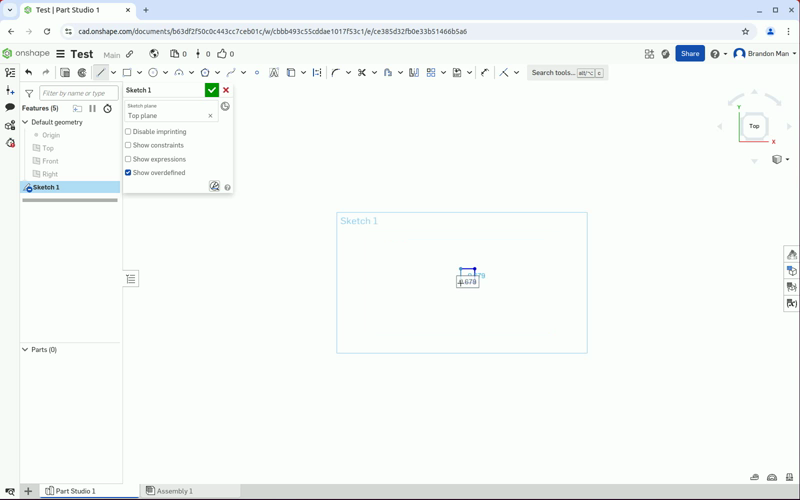
scroll(6)
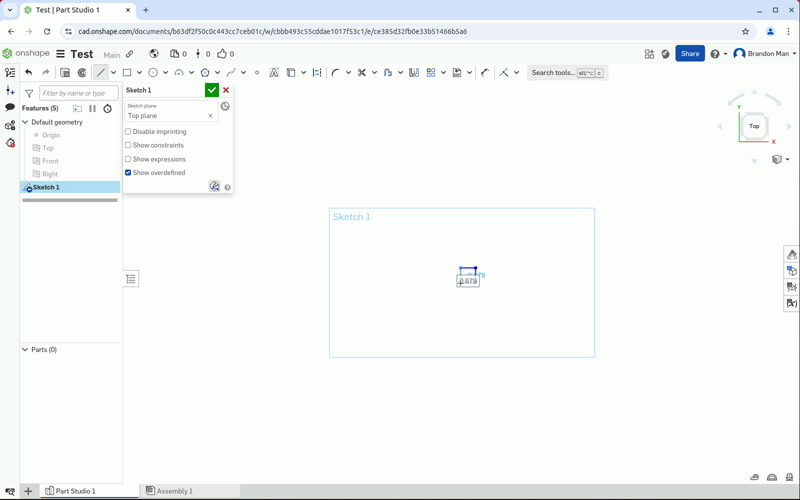
scroll(6)
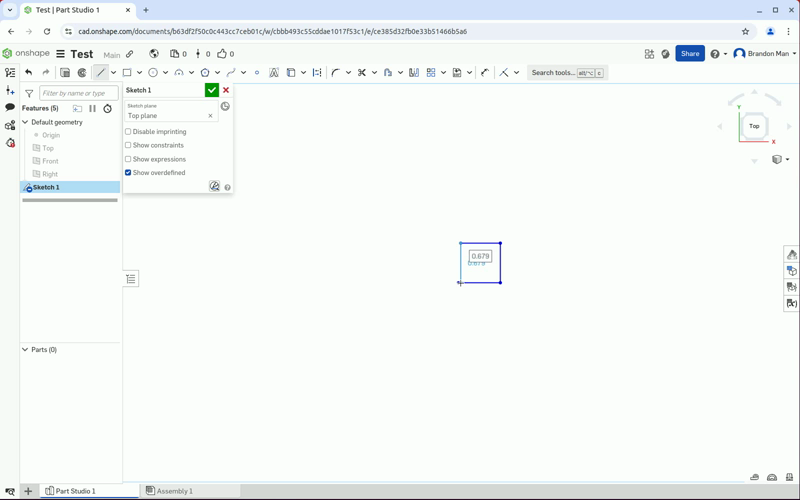
key_up(shift)
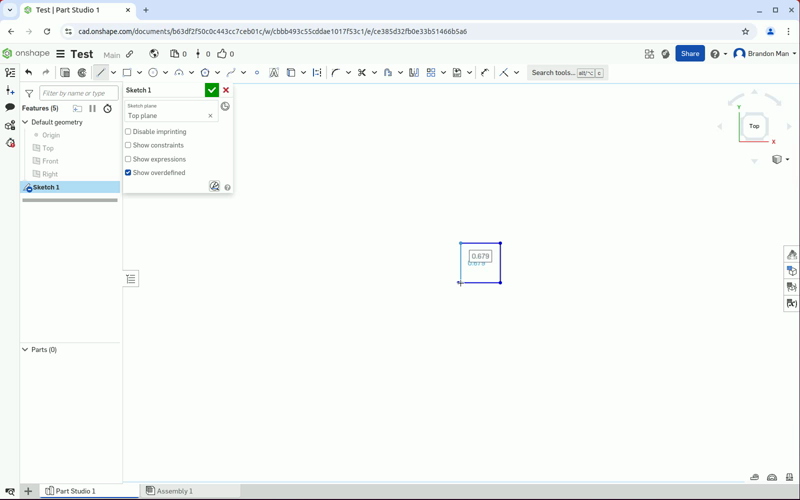
click(460, 282)
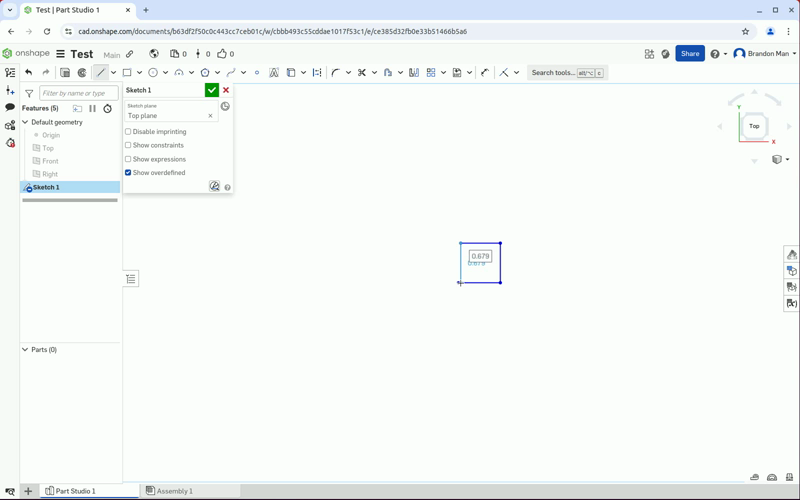
scroll(-6)
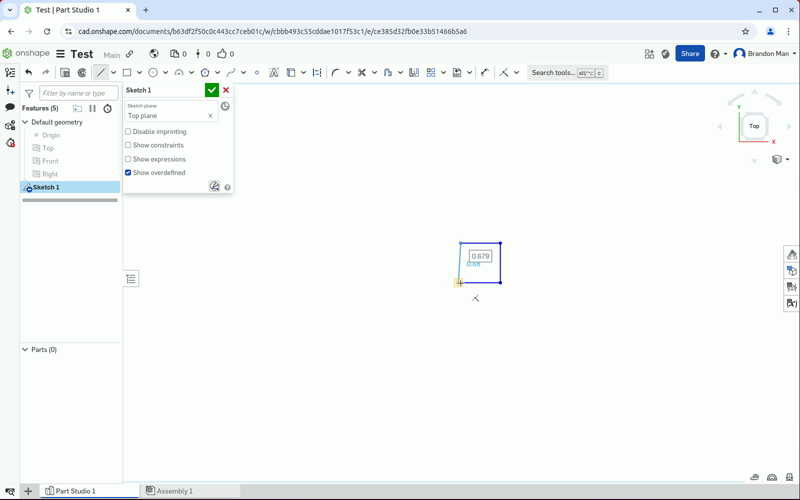
scroll(-6)
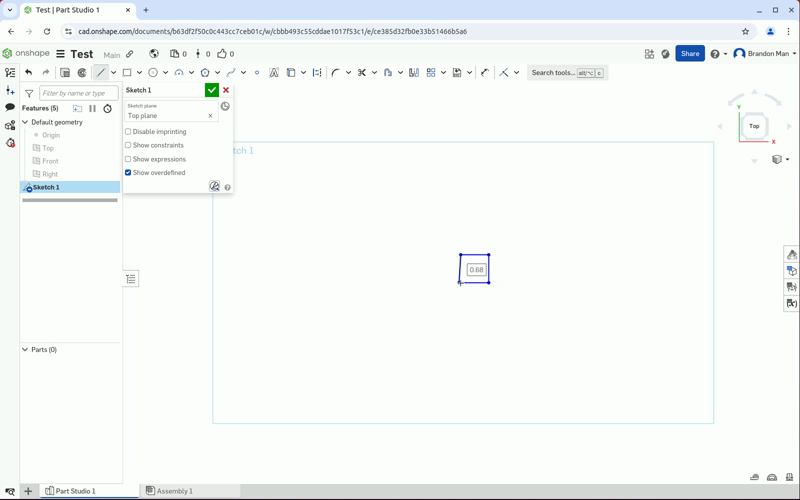
scroll(-6)
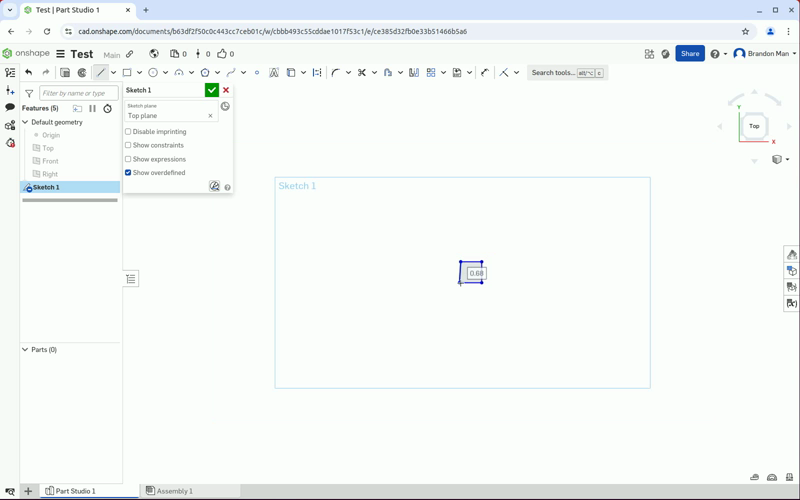
scroll(-6)
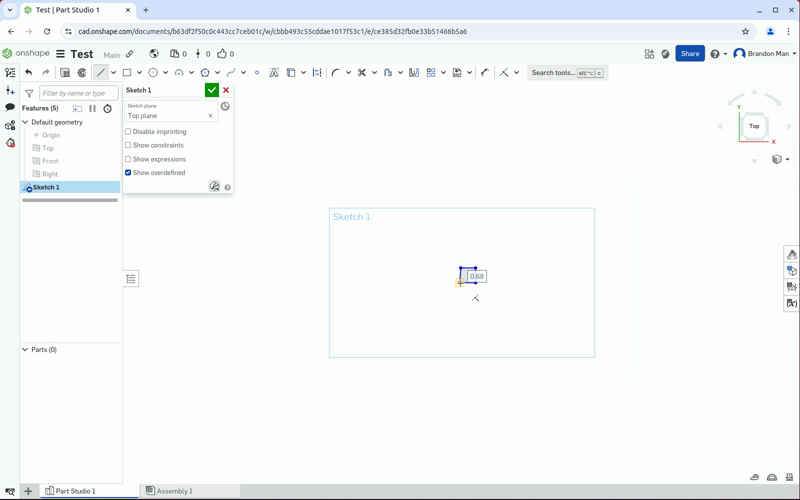
scroll(-6)
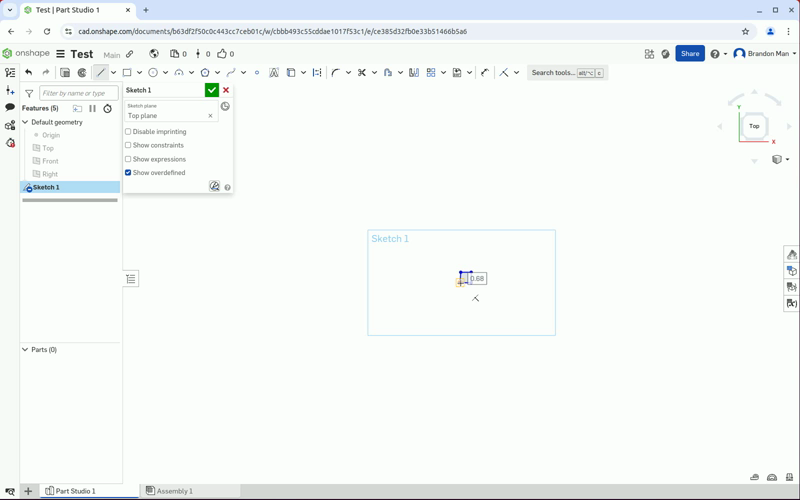
scroll(-6)
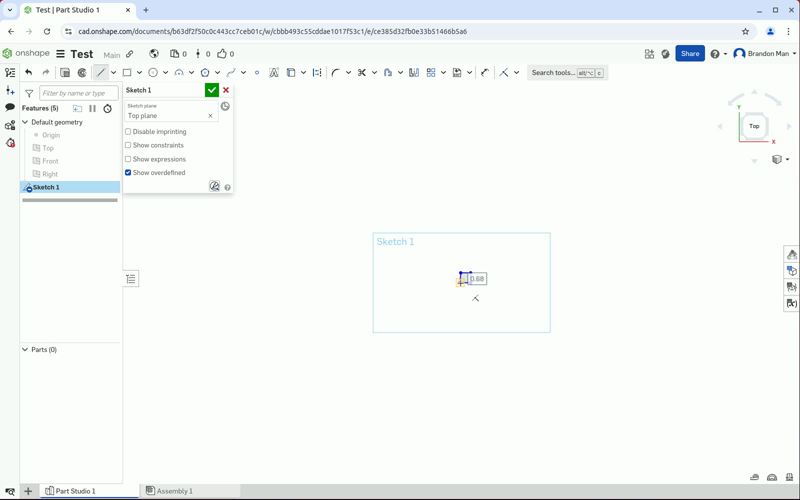
scroll(-6)
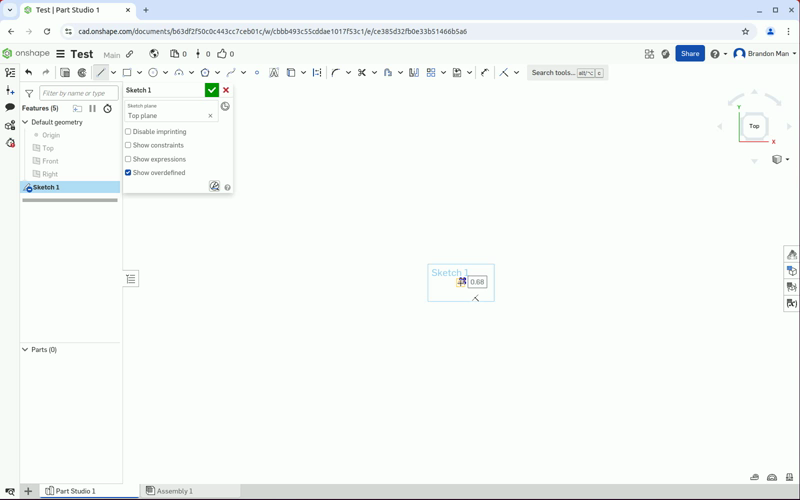
key(esc)
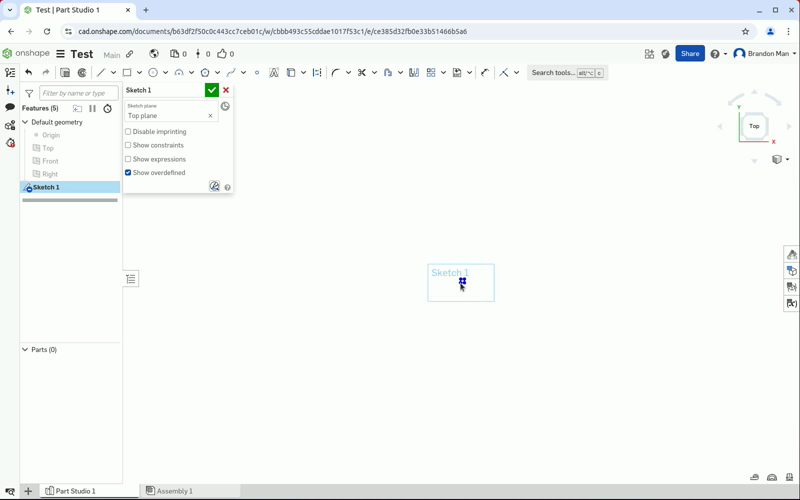
mouse_move(462, 281)
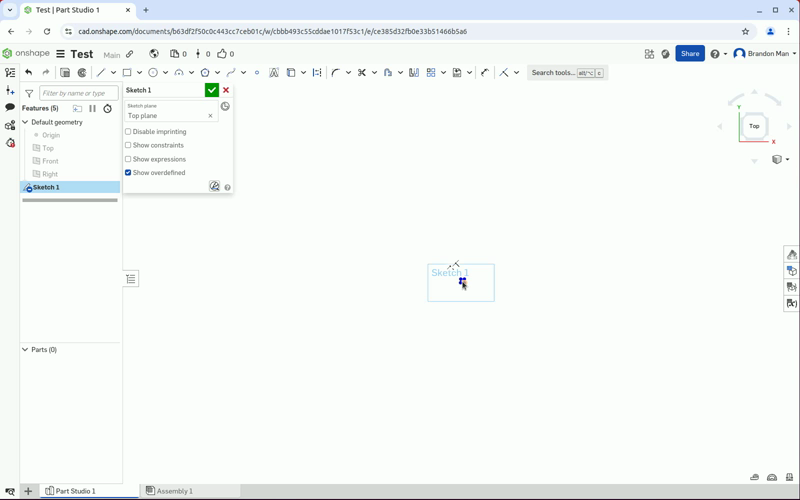
scroll(6)
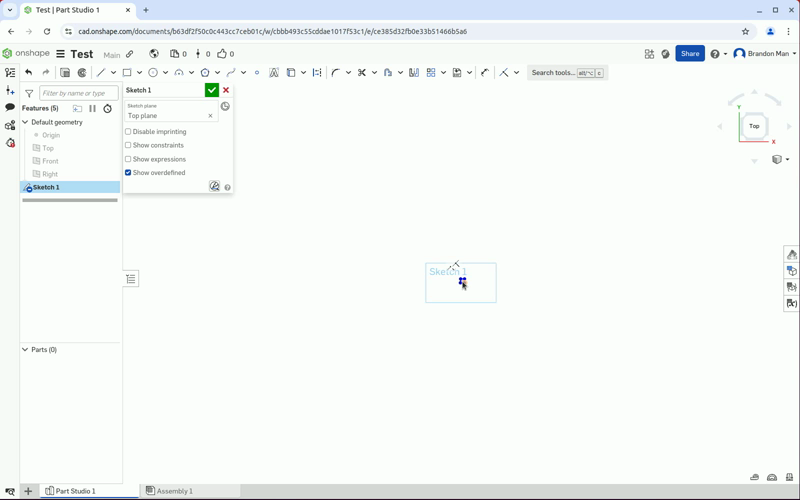
scroll(6)
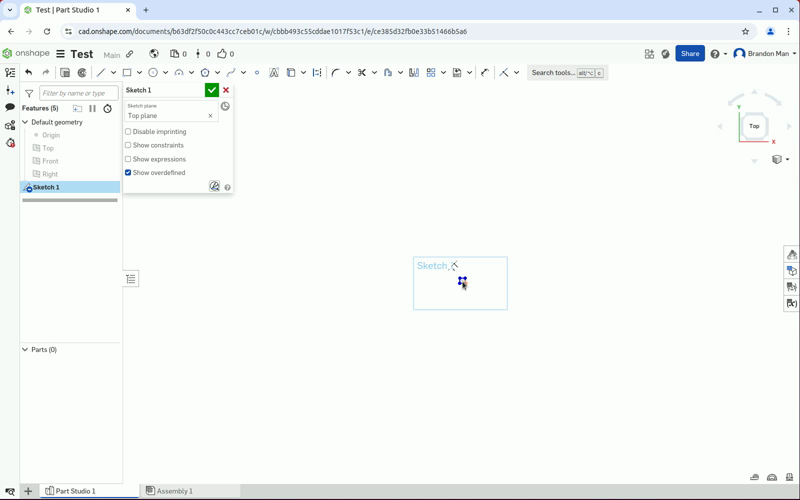
scroll(6)
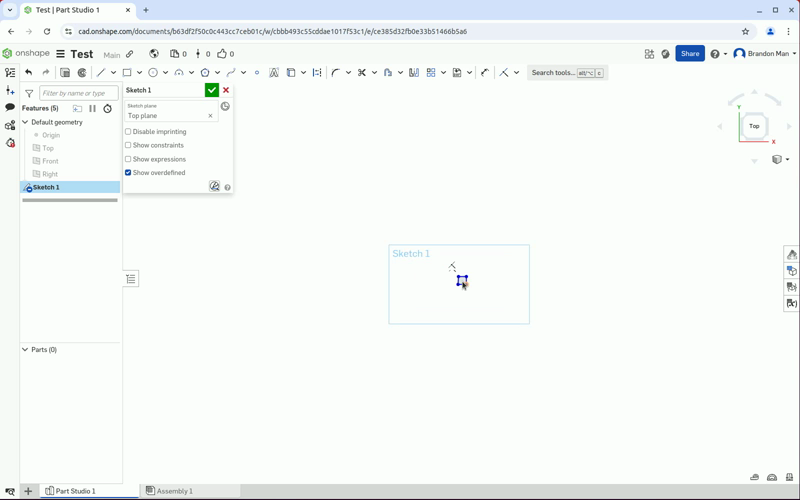
scroll(6)
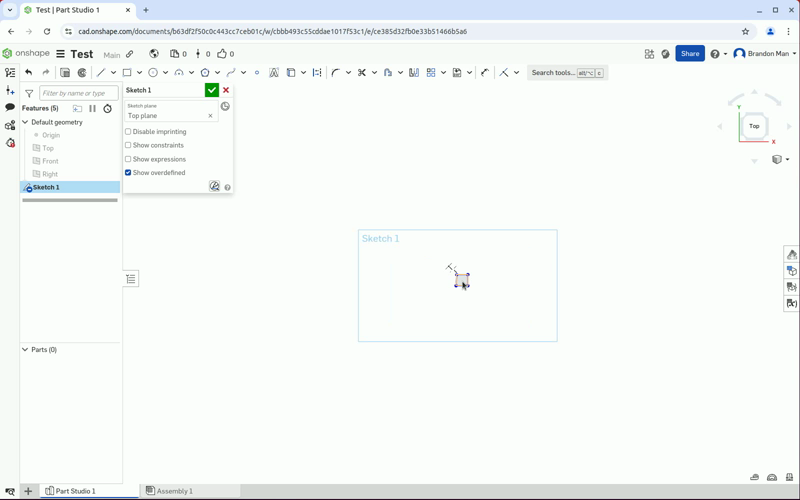
scroll(6)
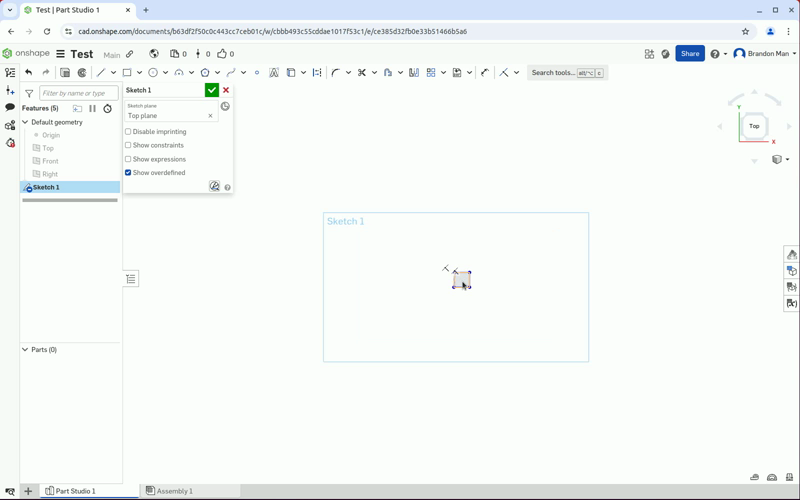
scroll(6)
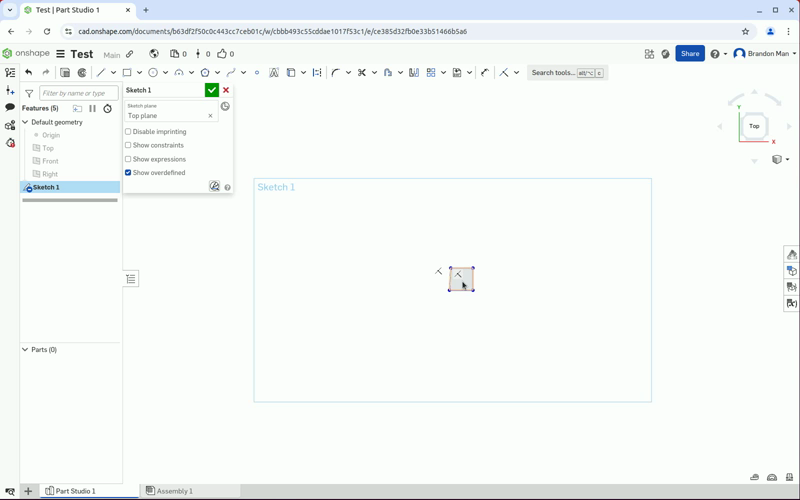
scroll(6)
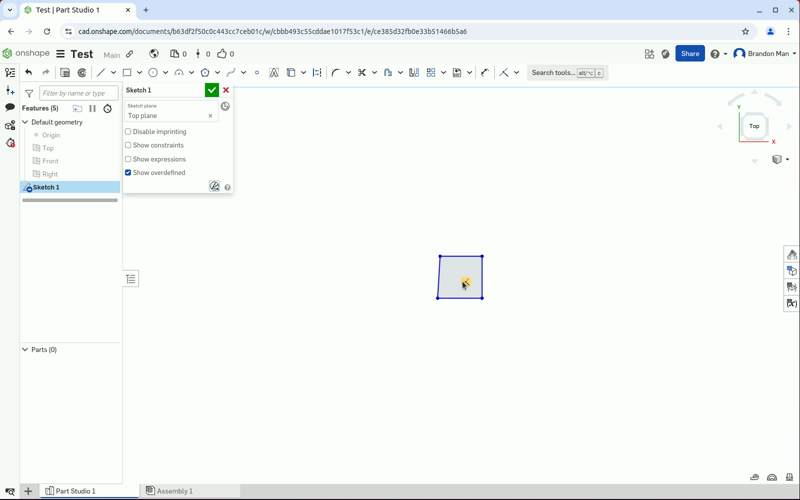
click(462, 281)
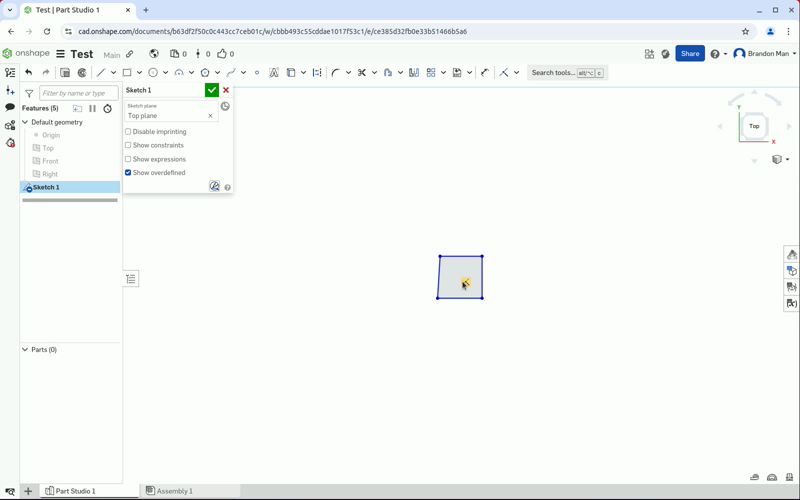
scroll(-6)
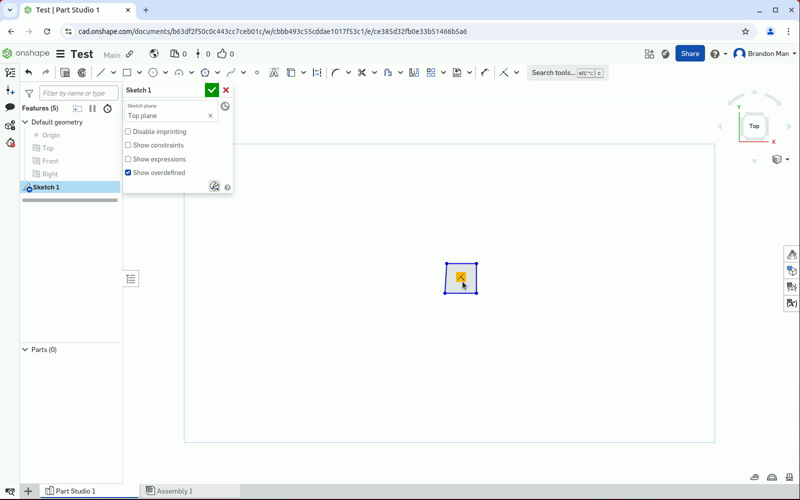
scroll(-6)
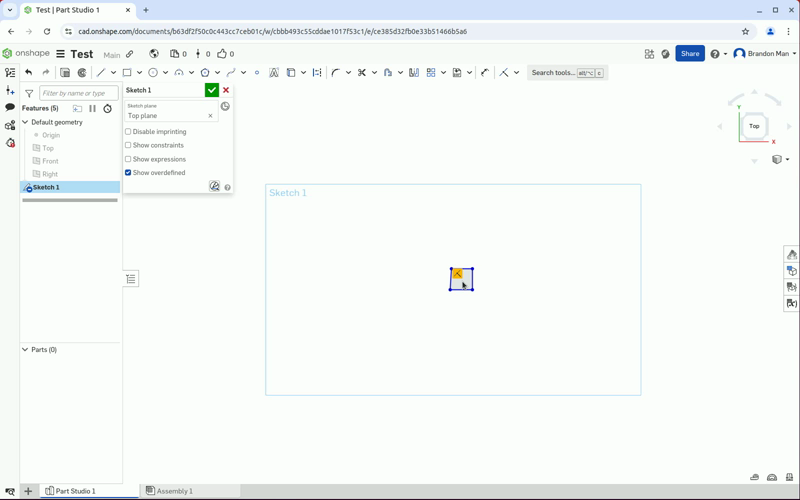
scroll(-6)
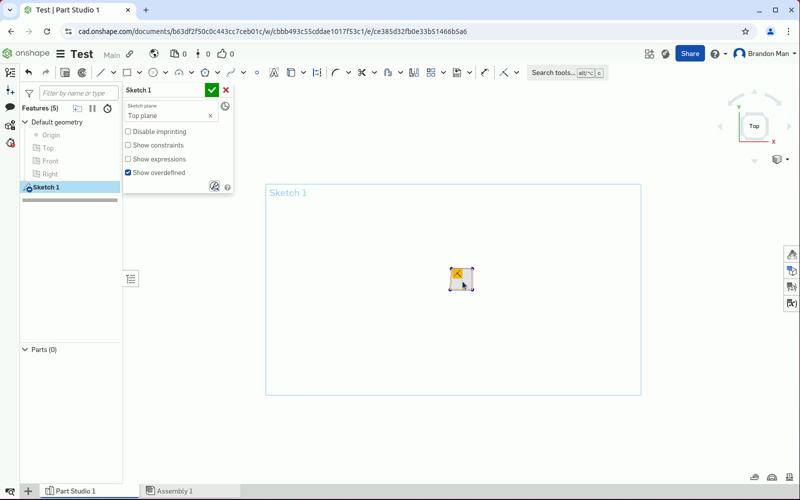
scroll(-6)
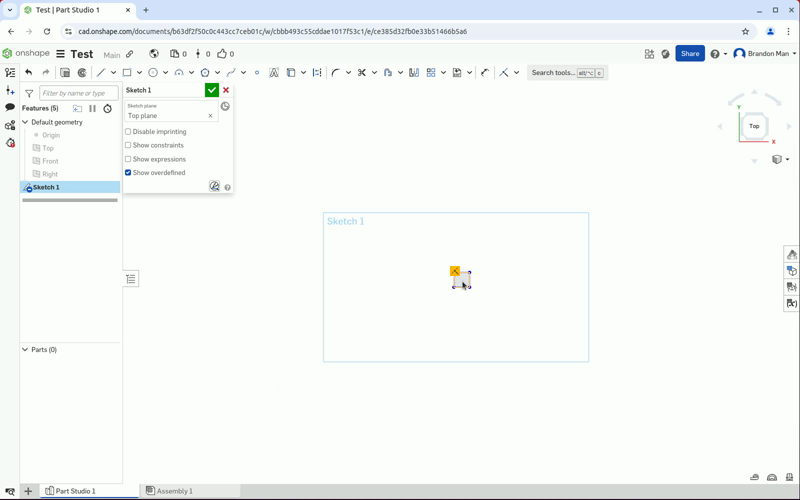
scroll(-6)
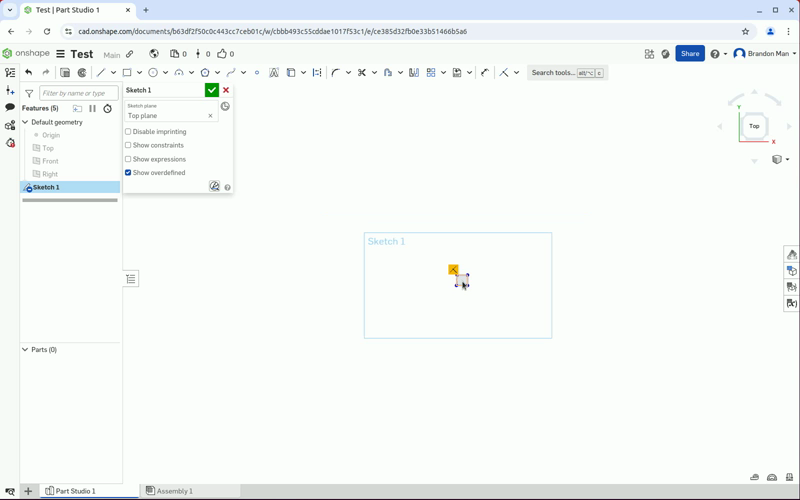
scroll(-6)
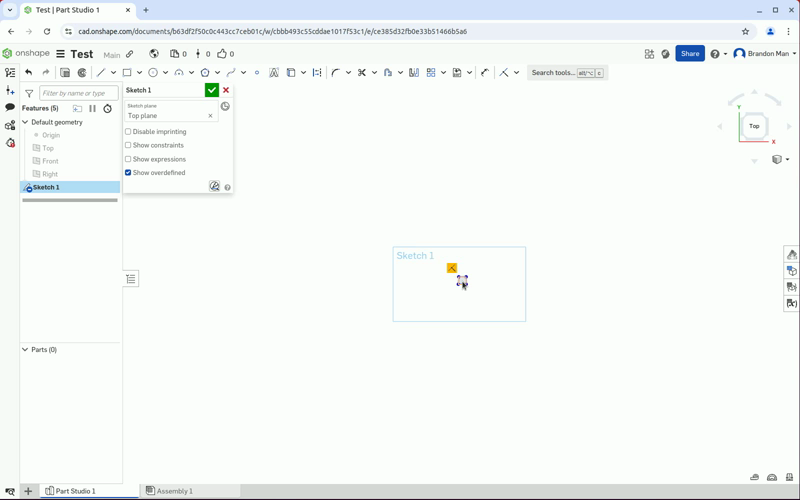
scroll(-6)
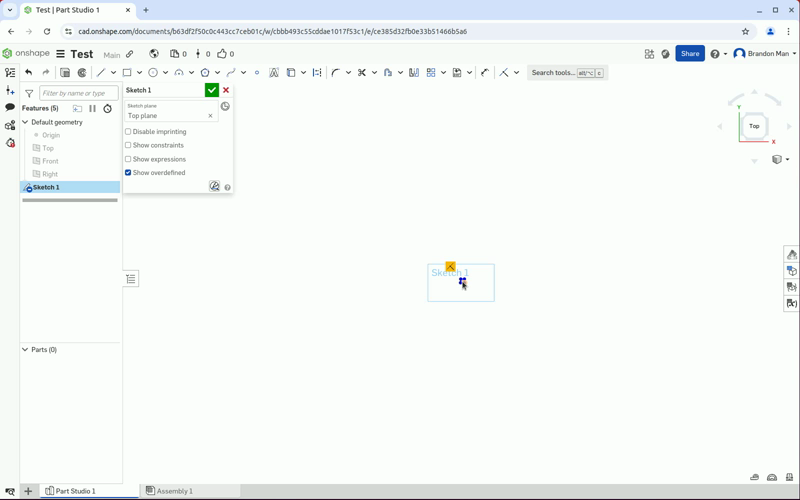
mouse_move(73, 352)
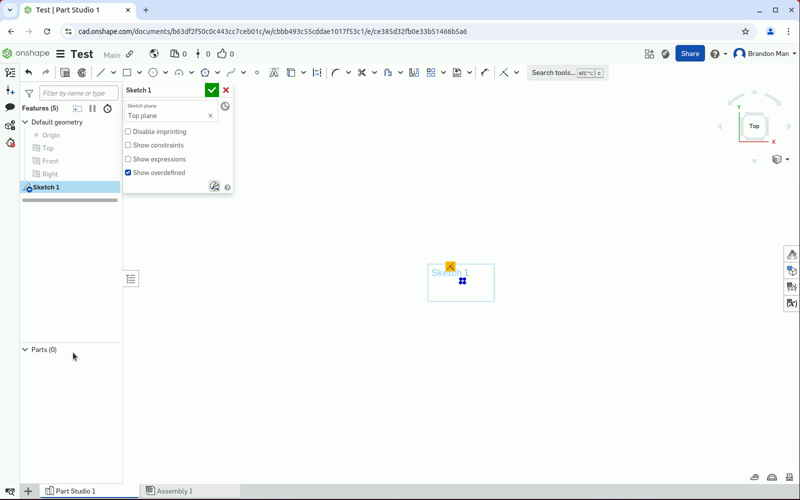
key(shift+y)
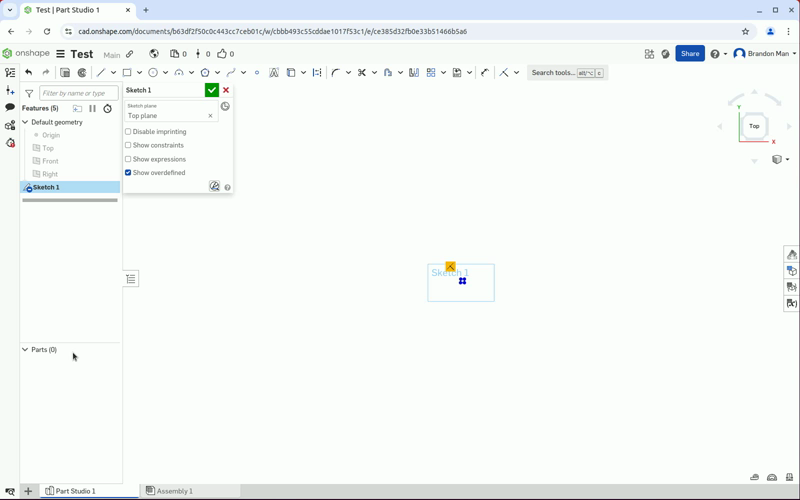
key(shift+e)
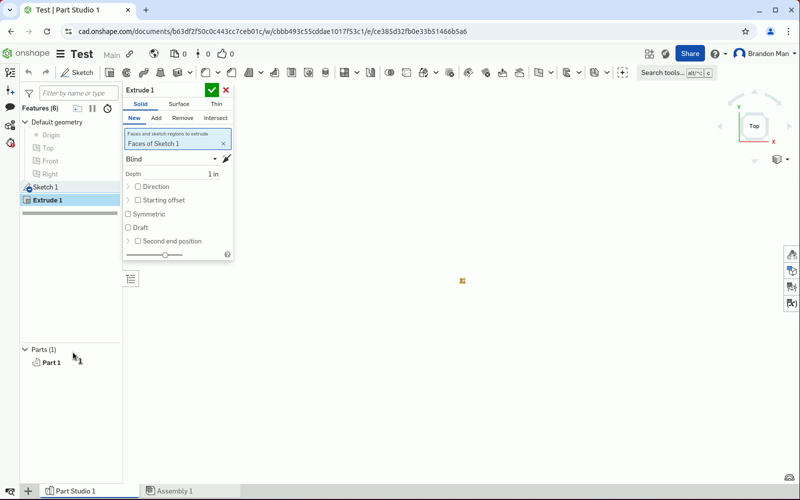
mouse_move(143, 106)
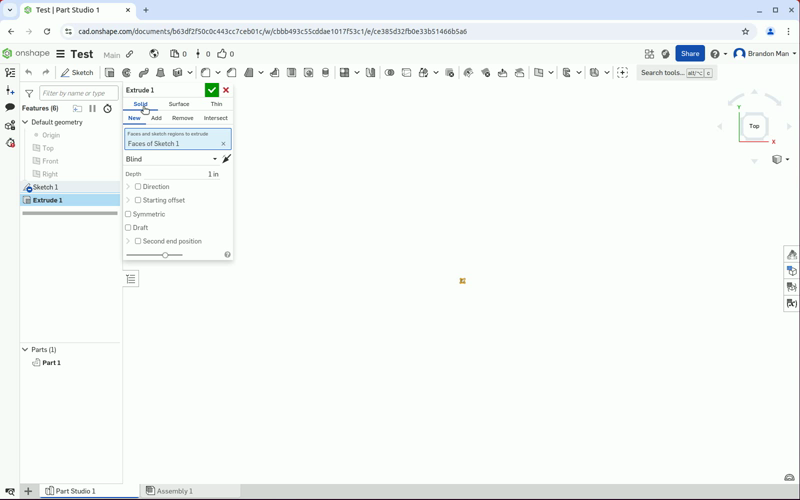
click(143, 106)
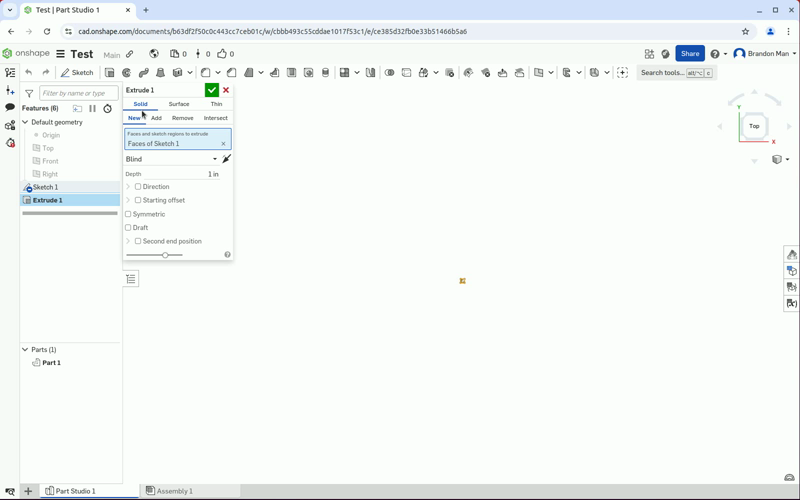
mouse_move(137, 120)
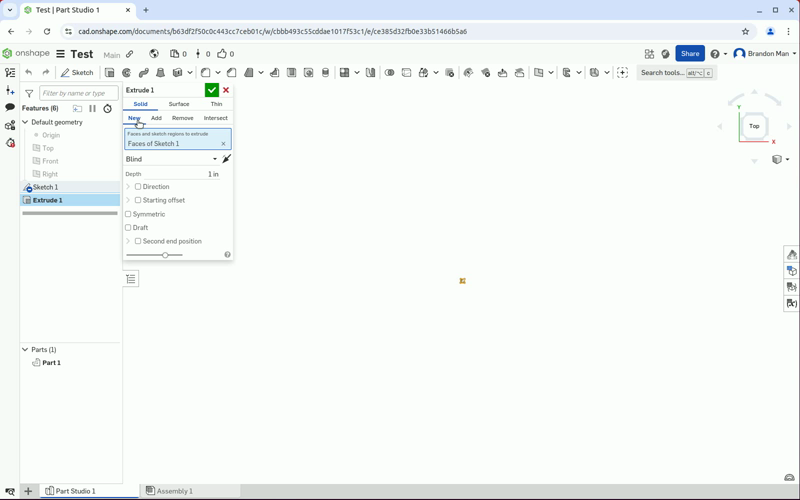
click(137, 120)
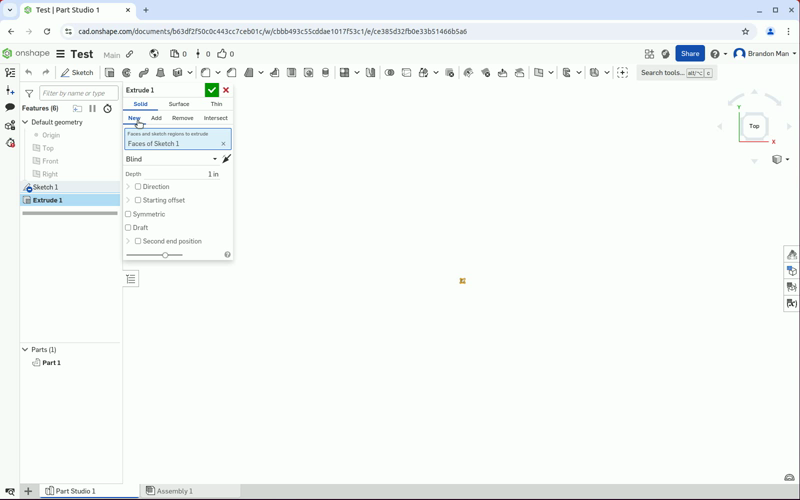
key(tab, 4)
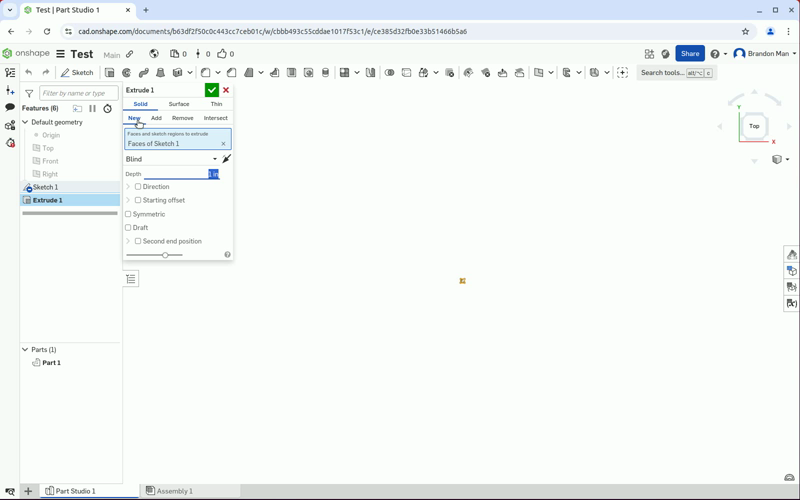
text(3.129)
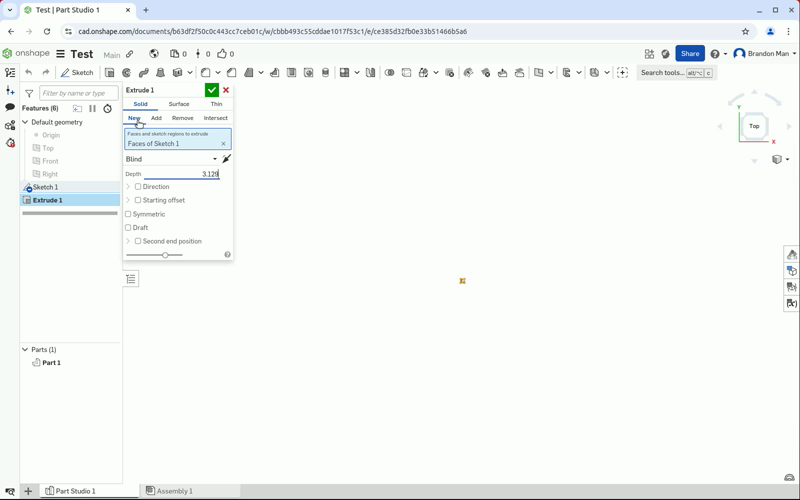
key(enter)
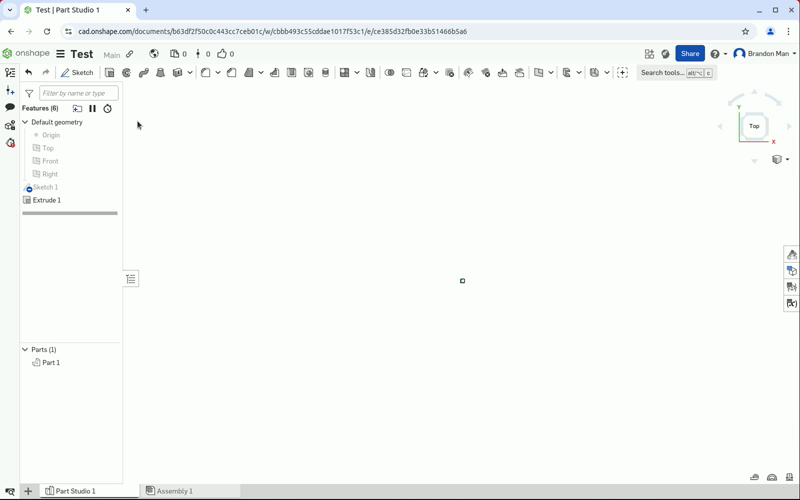
key(shift+h)
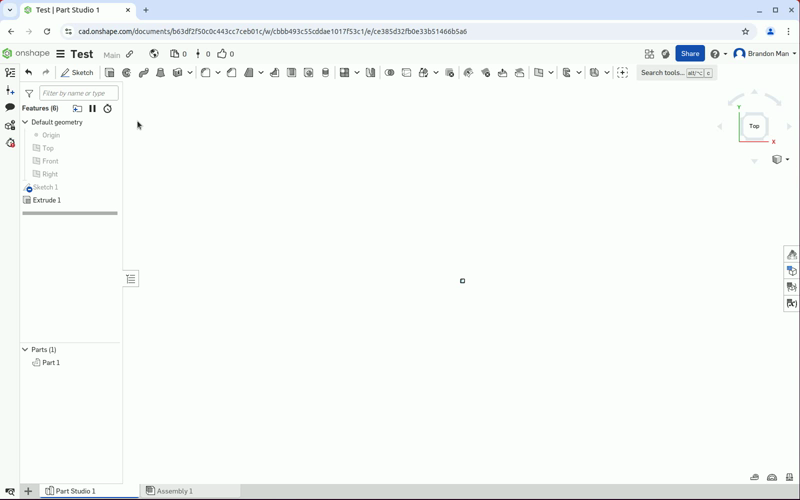
key(shift+h)
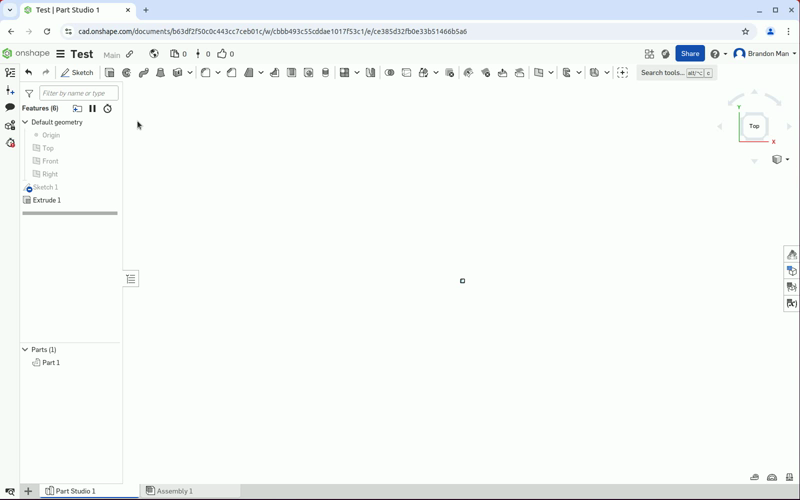
mouse_move(73, 189)
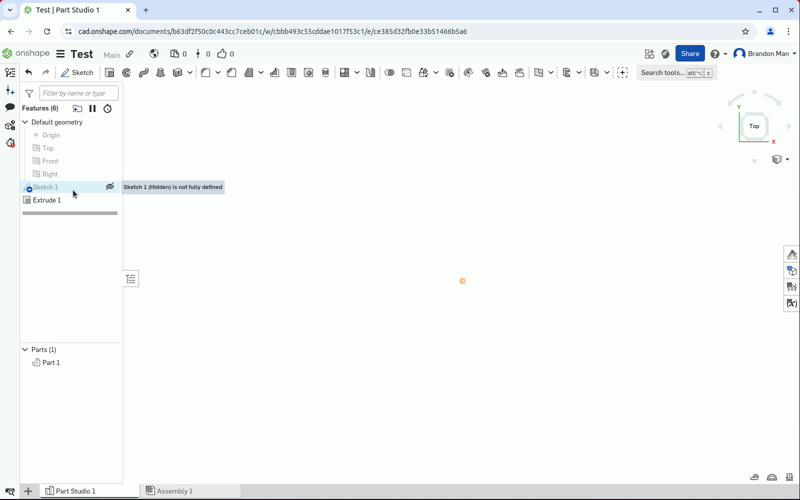
click(73, 189)
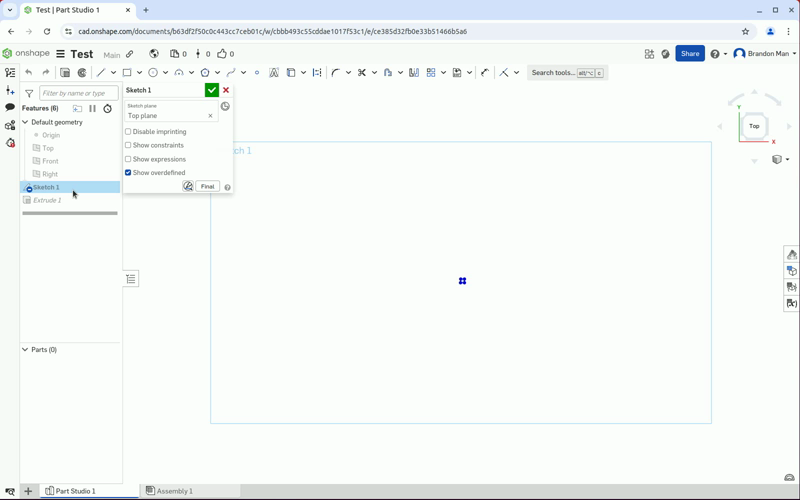
mouse_move(229, 92)
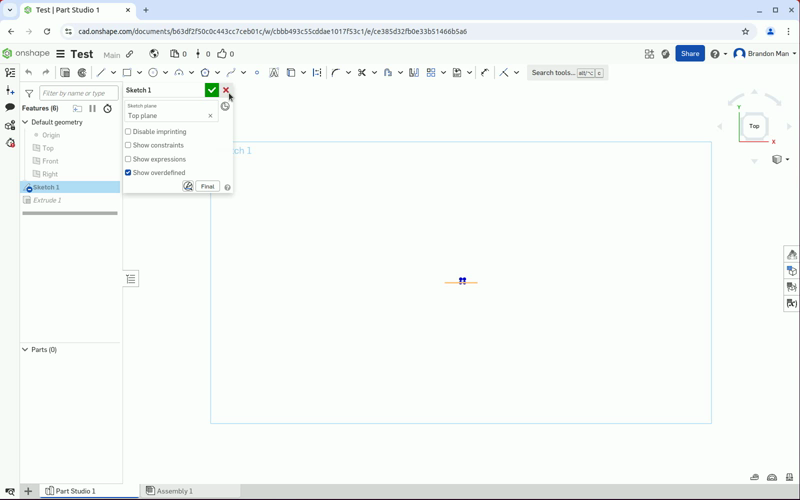
click(229, 92)
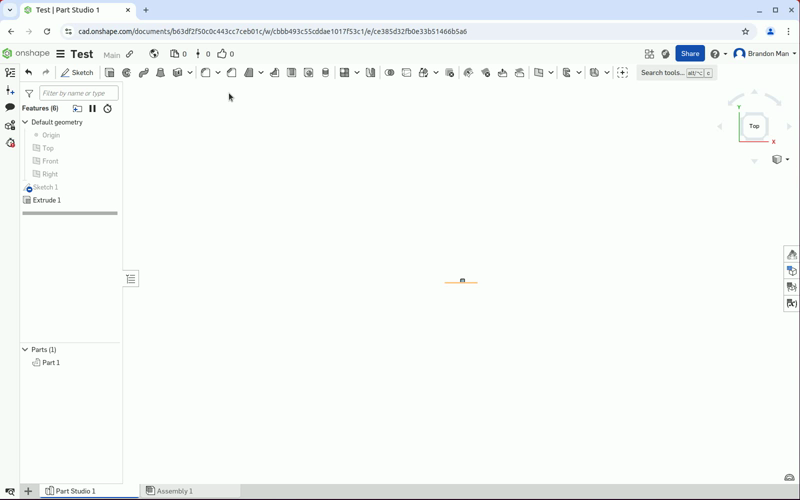
mouse_move(541, 75)
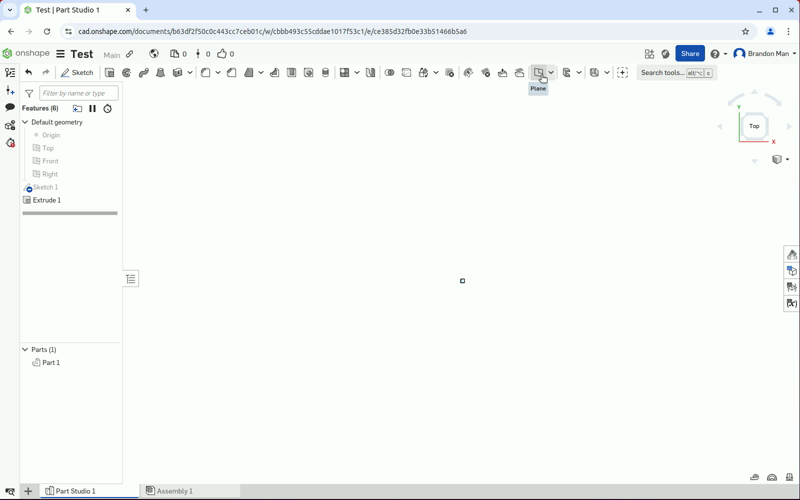
click(541, 75)
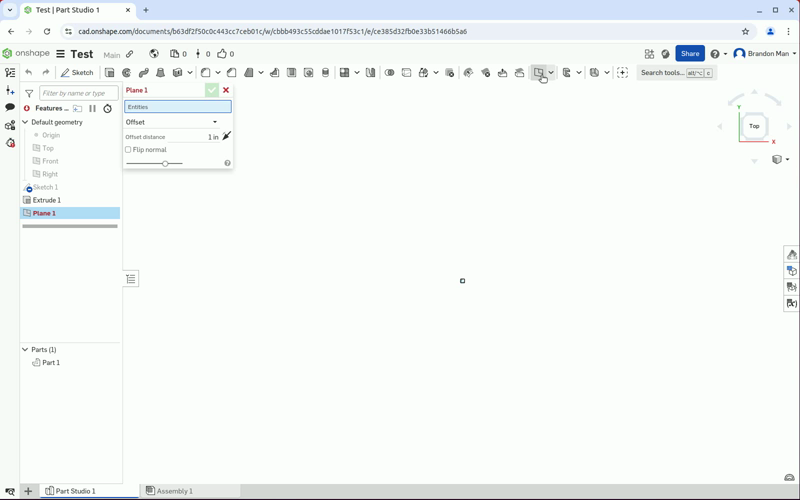
mouse_move(73, 150)
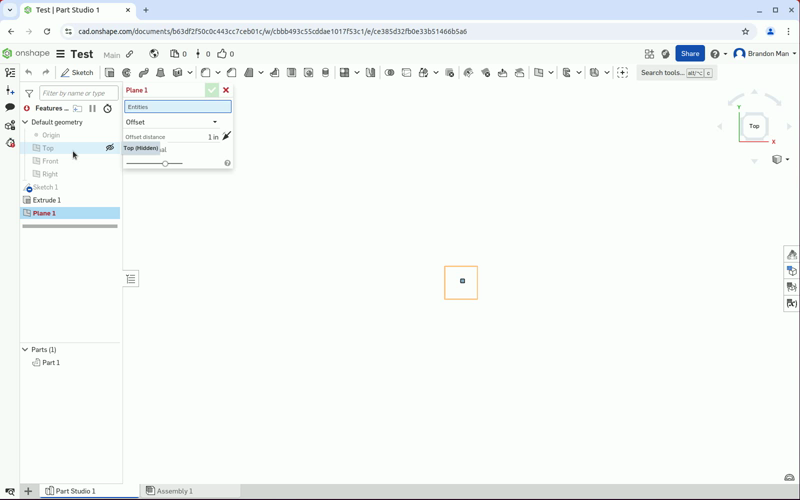
click(73, 150)
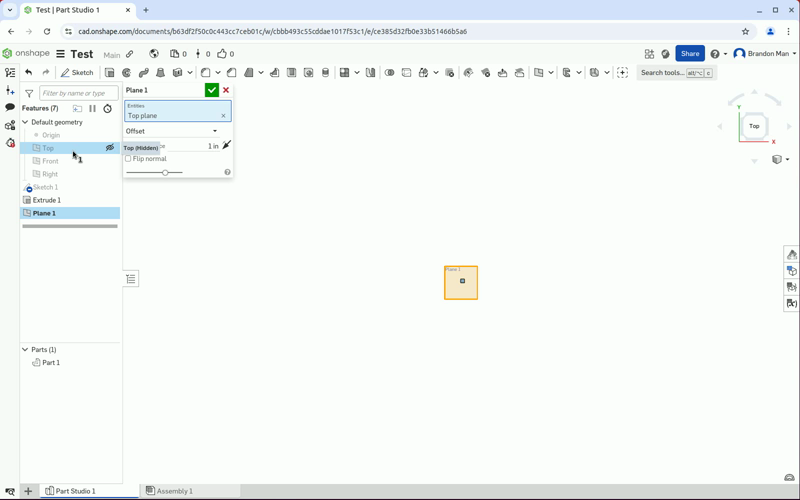
key(tab, 2)
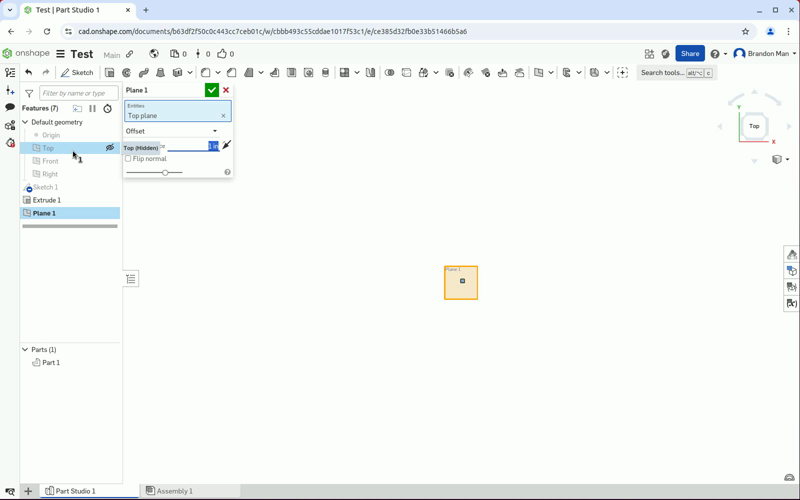
text(3.143)
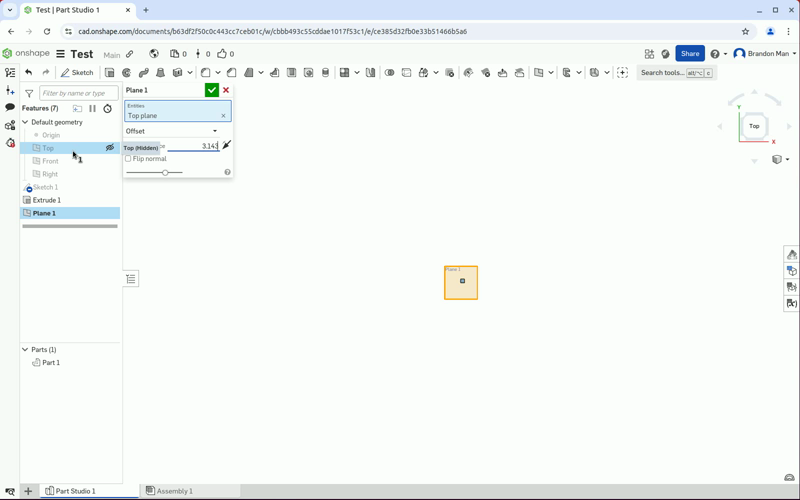
key(enter, 2)
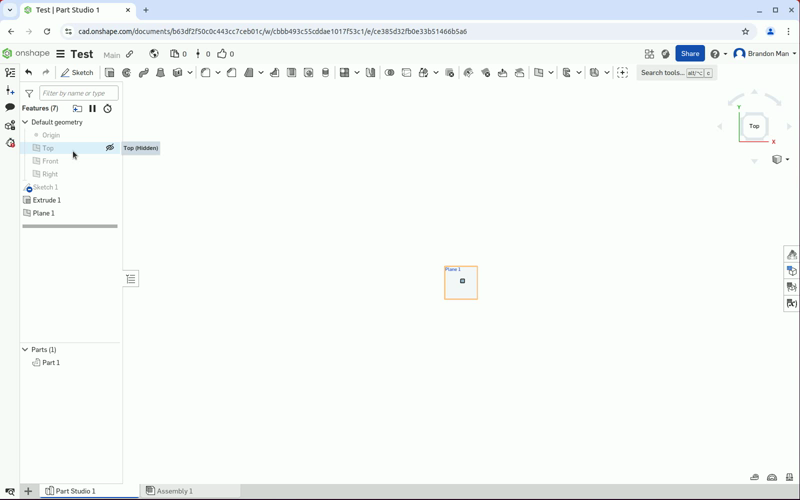
key(shift+s)
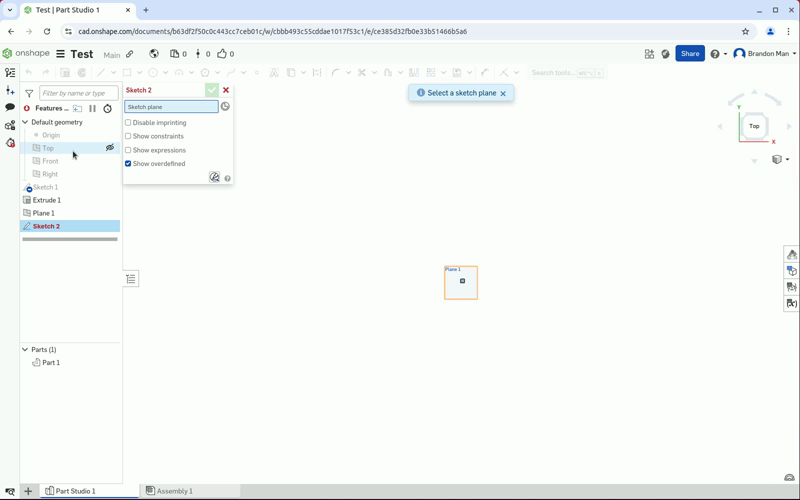
mouse_move(73, 215)
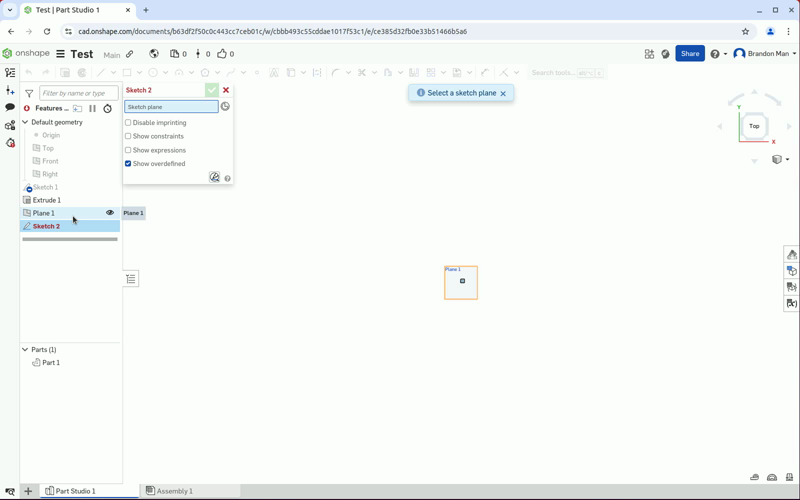
click(73, 215)
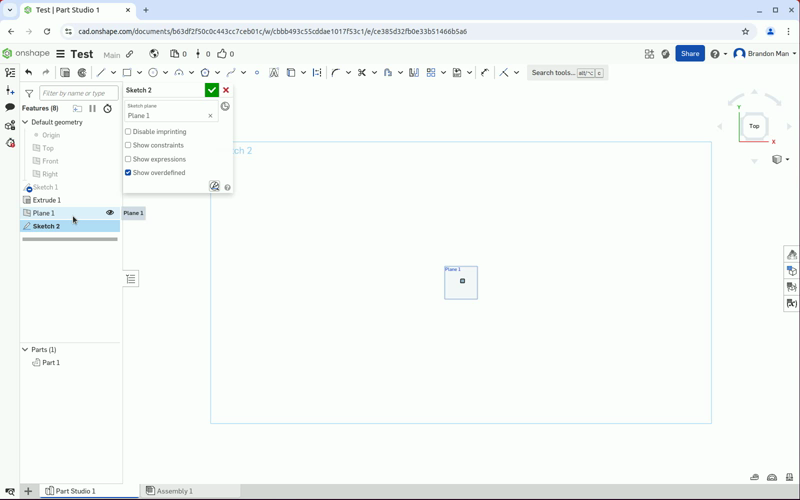
mouse_move(73, 352)
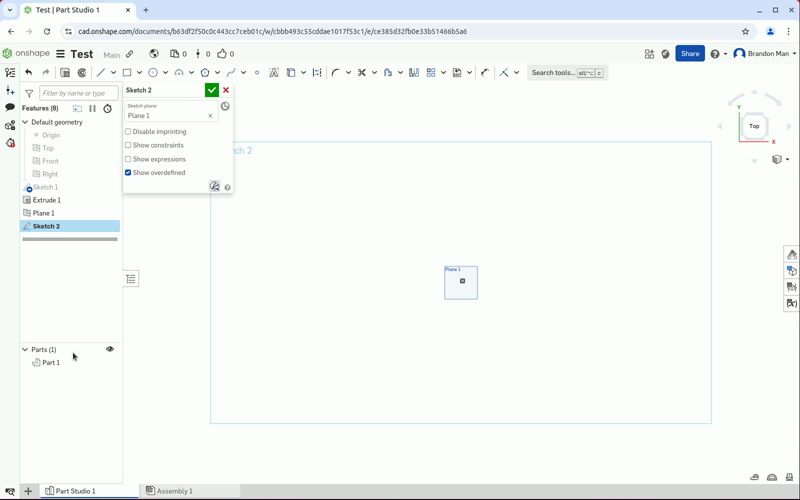
key(y)
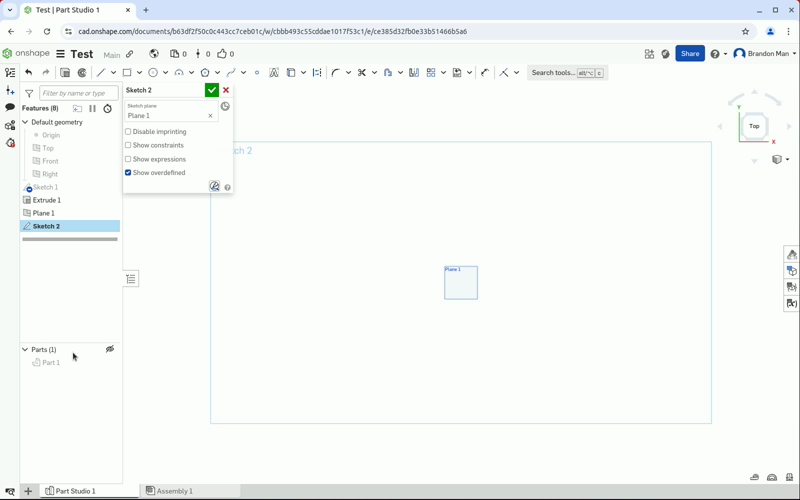
key(l)
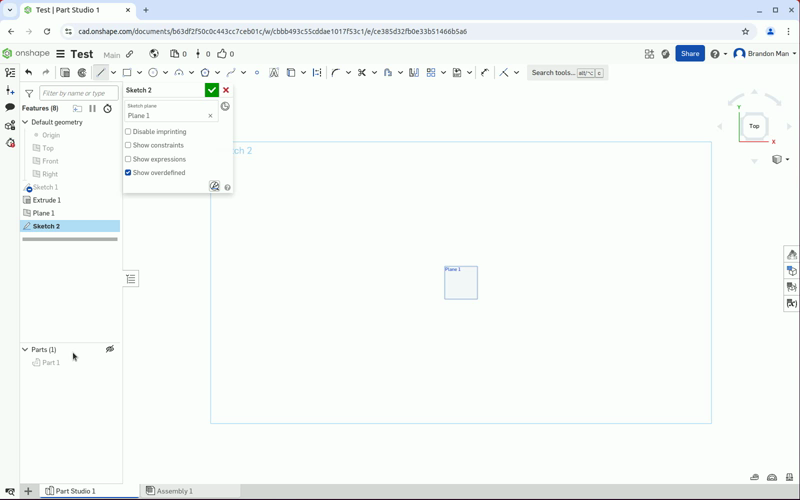
key_down(shift)
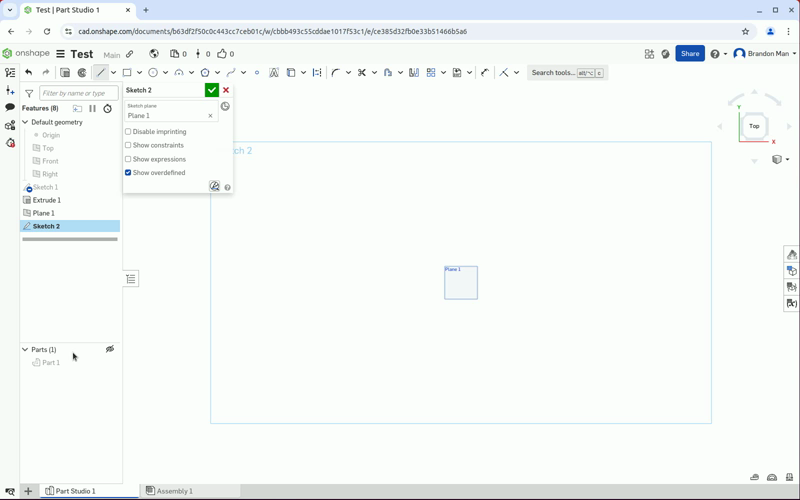
mouse_move(460, 172)
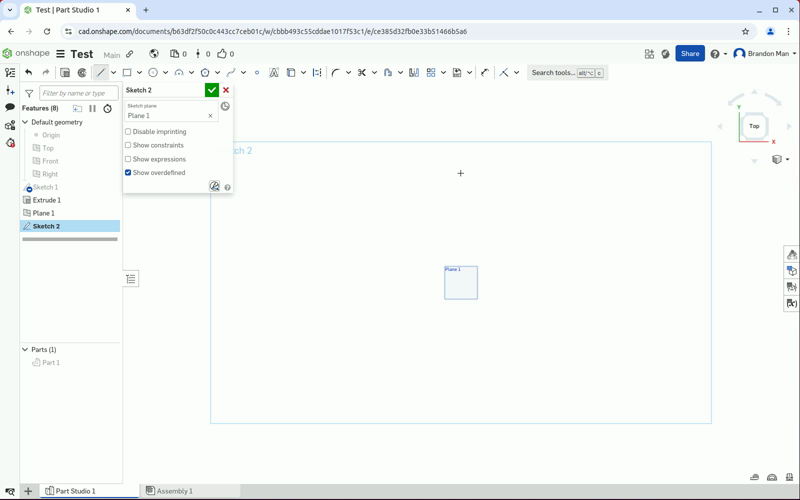
click(460, 172)
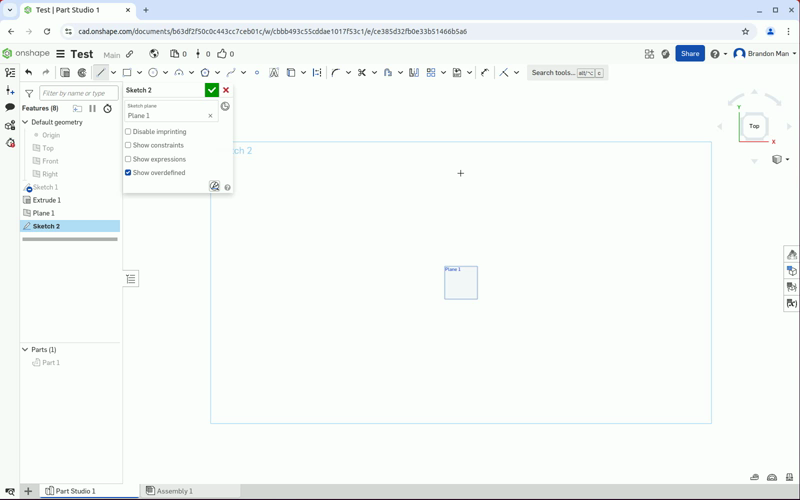
key_up(shift)
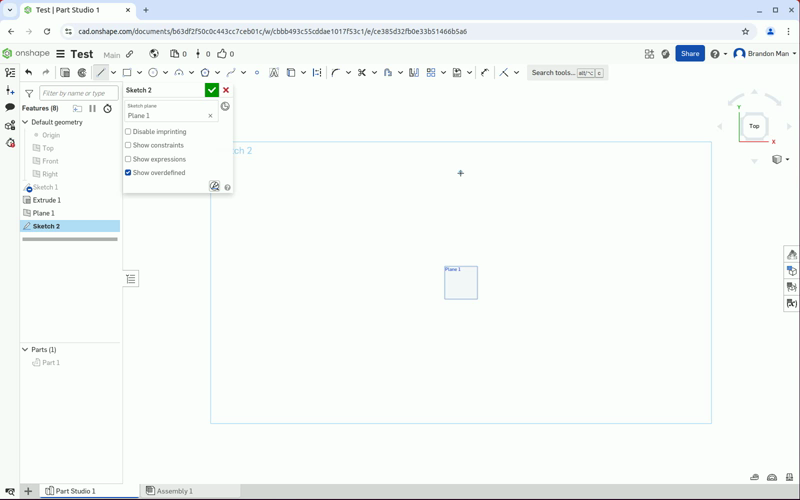
key_down(shift)
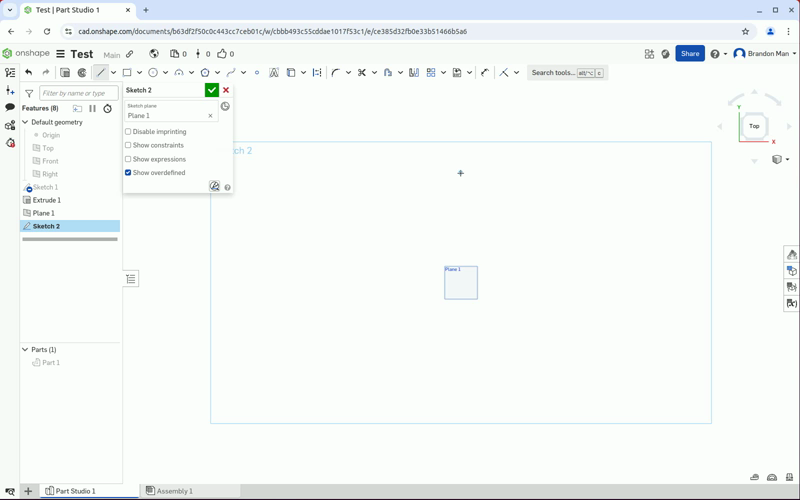
mouse_move(490, 172)
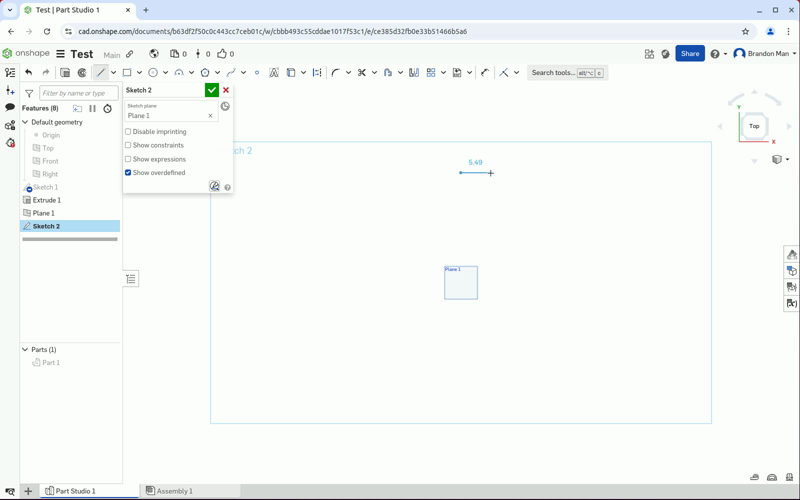
mouse_move(464, 172)
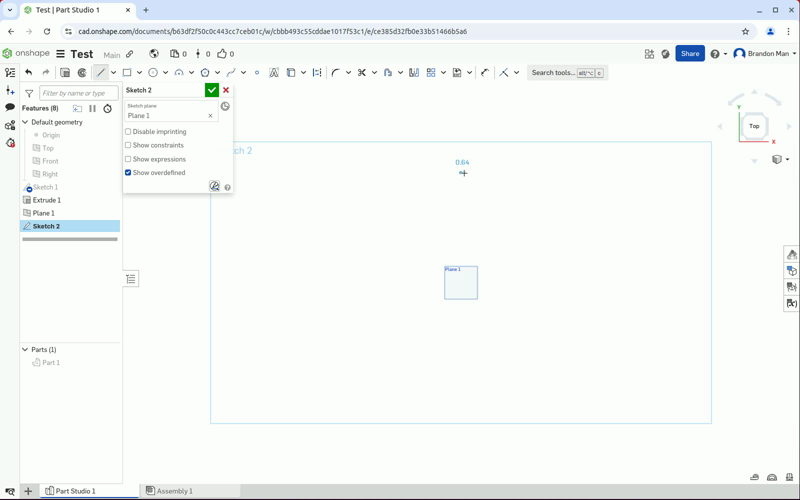
scroll(6)
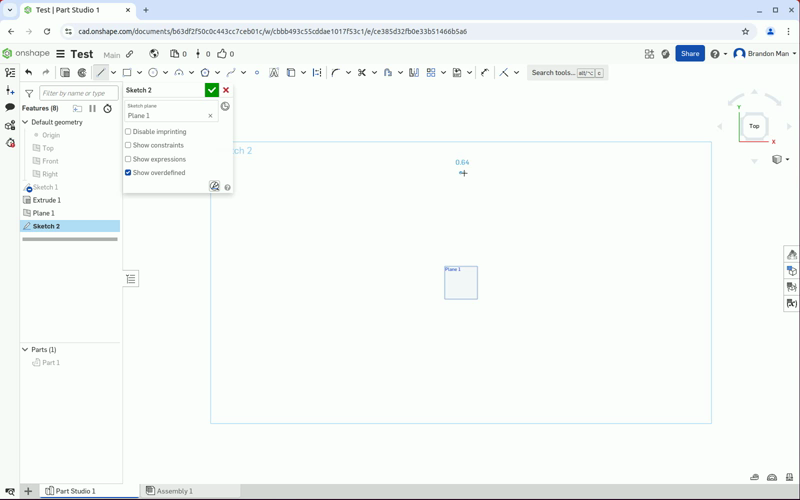
scroll(6)
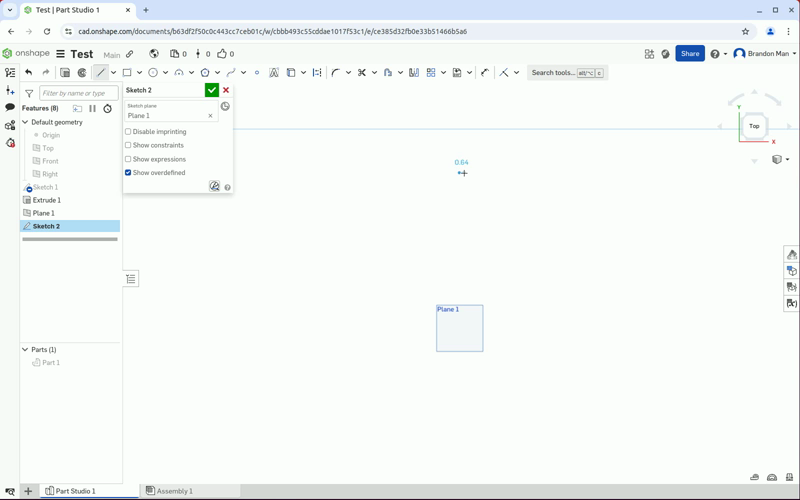
scroll(6)
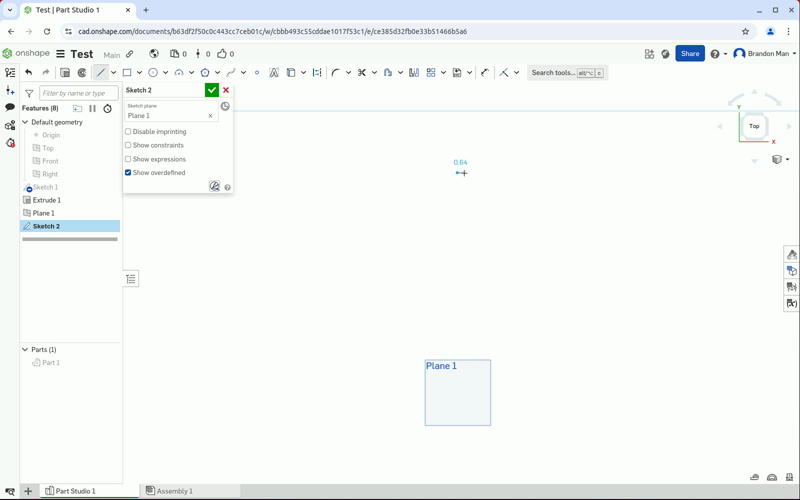
scroll(6)
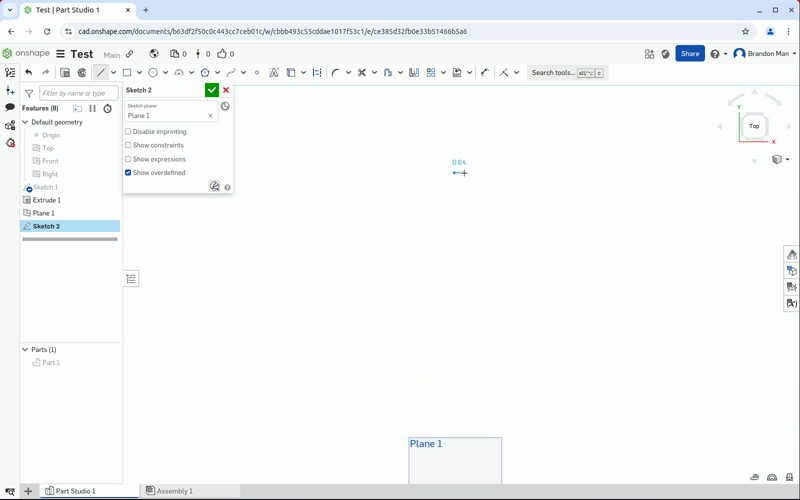
scroll(6)
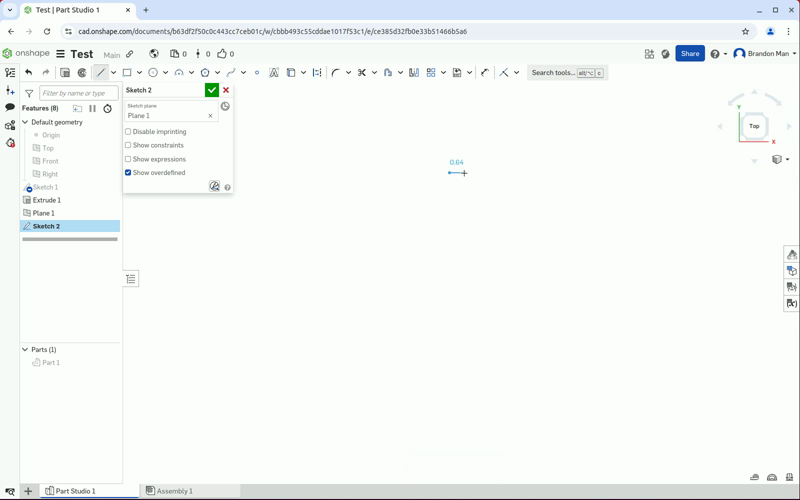
scroll(6)
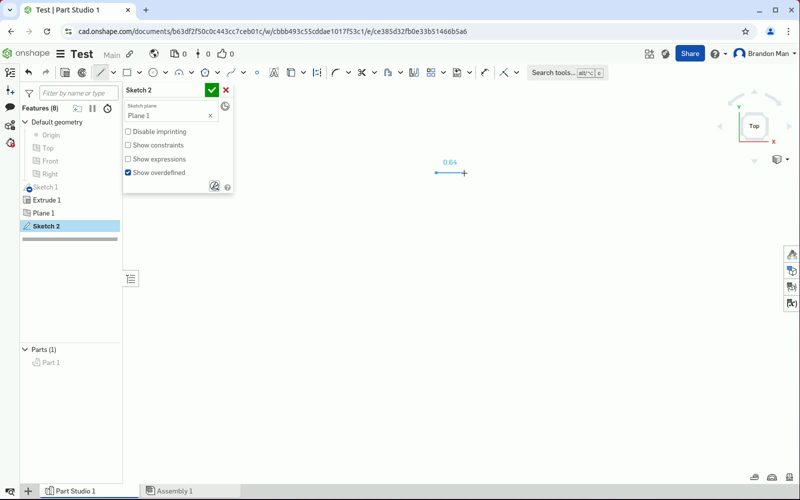
scroll(6)
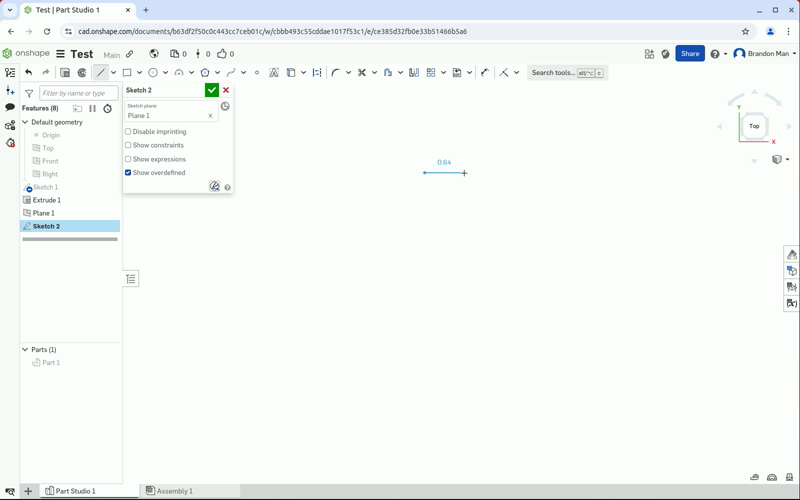
click(464, 172)
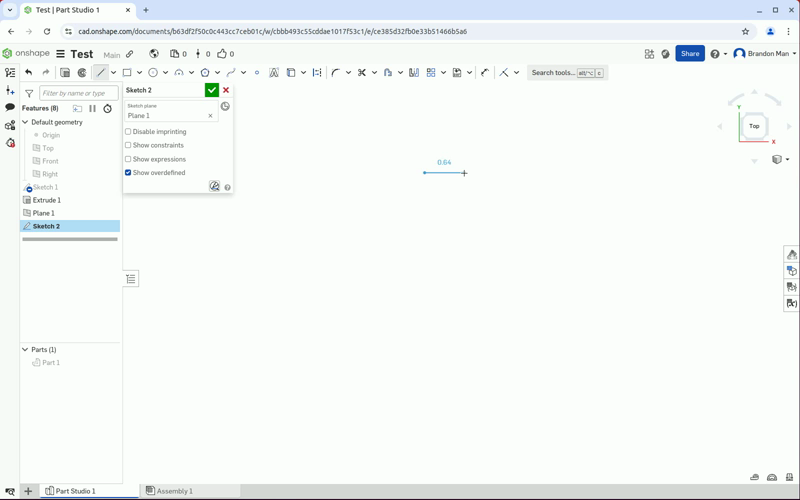
scroll(-6)
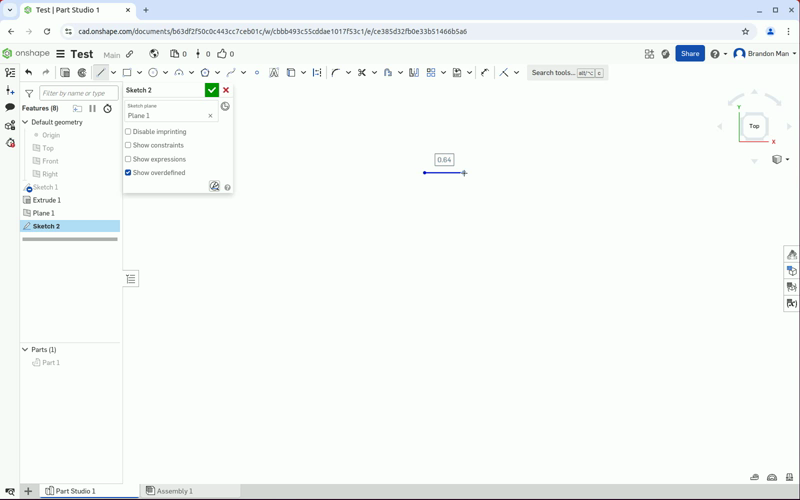
scroll(-6)
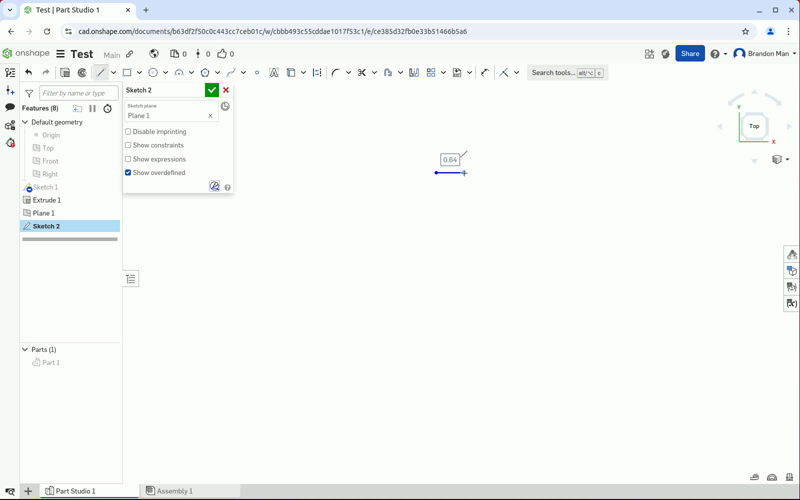
scroll(-6)
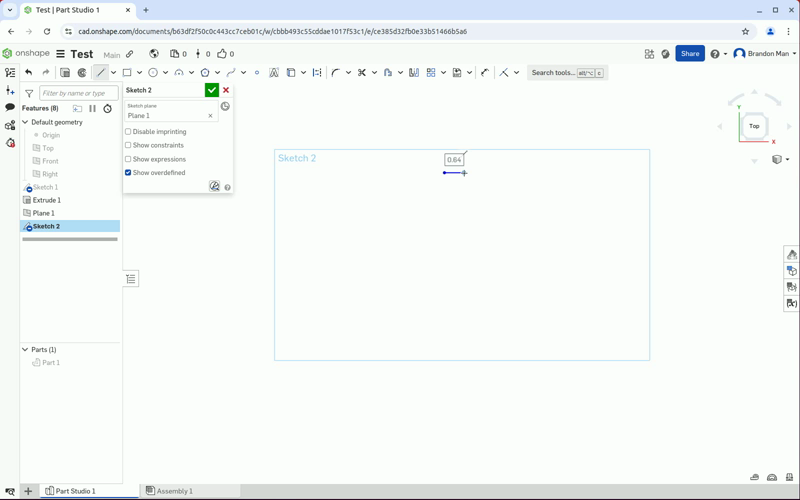
scroll(-6)
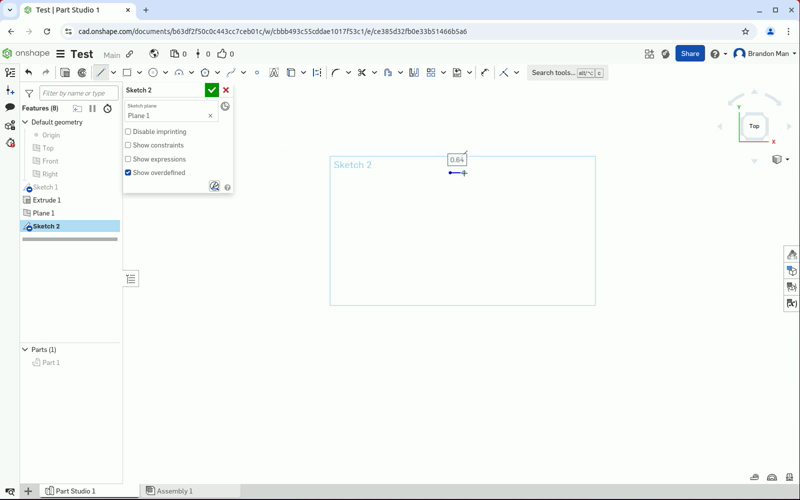
scroll(-6)
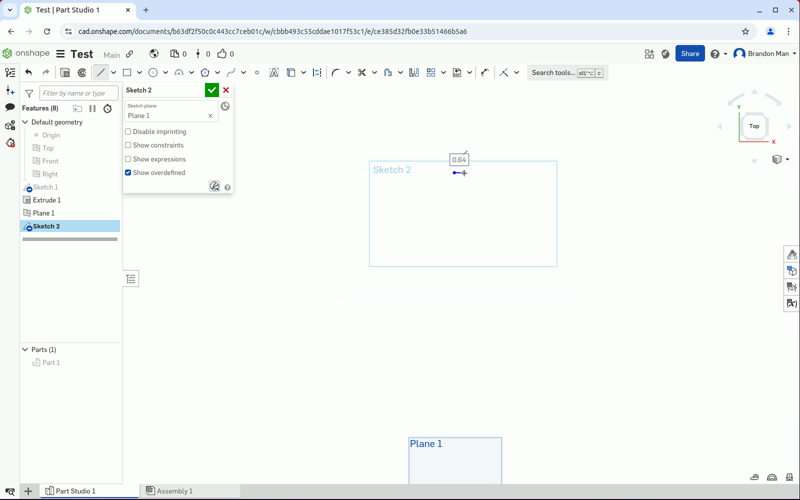
scroll(-6)
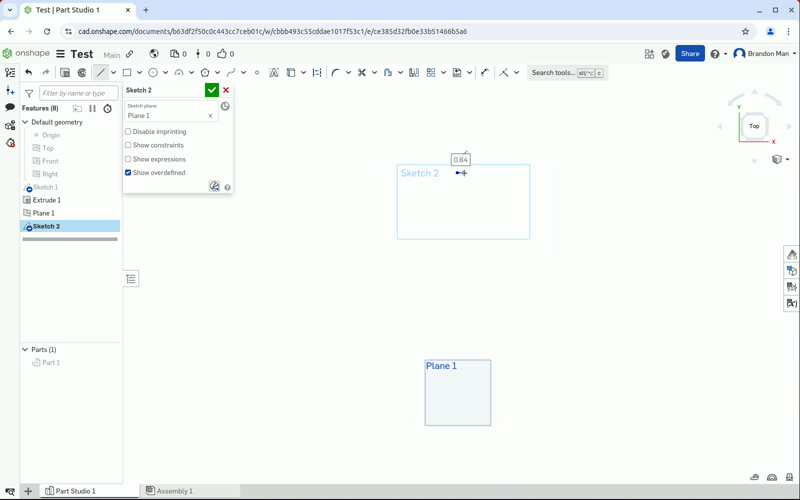
scroll(-6)
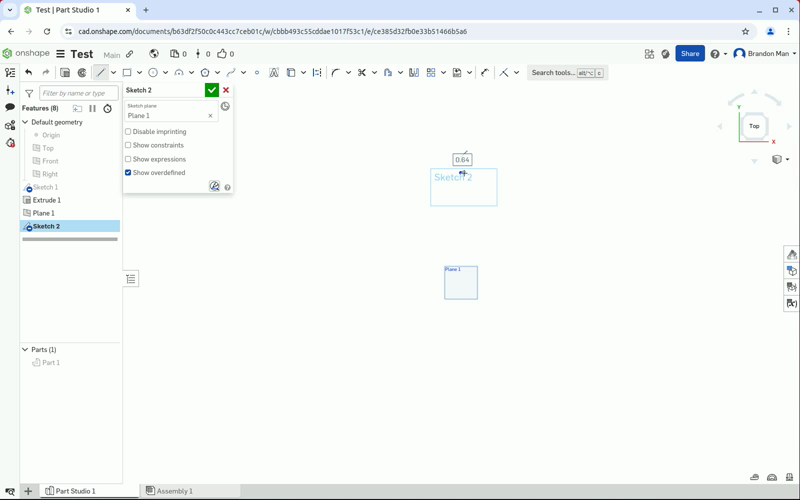
key_up(shift)
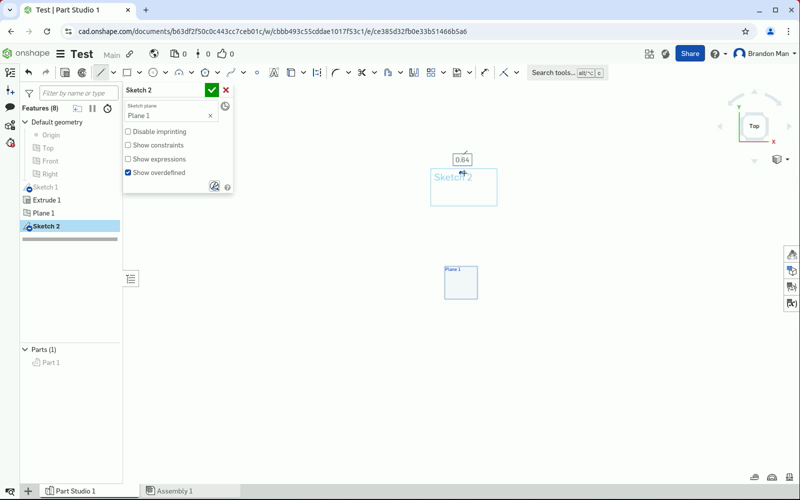
key_down(shift)
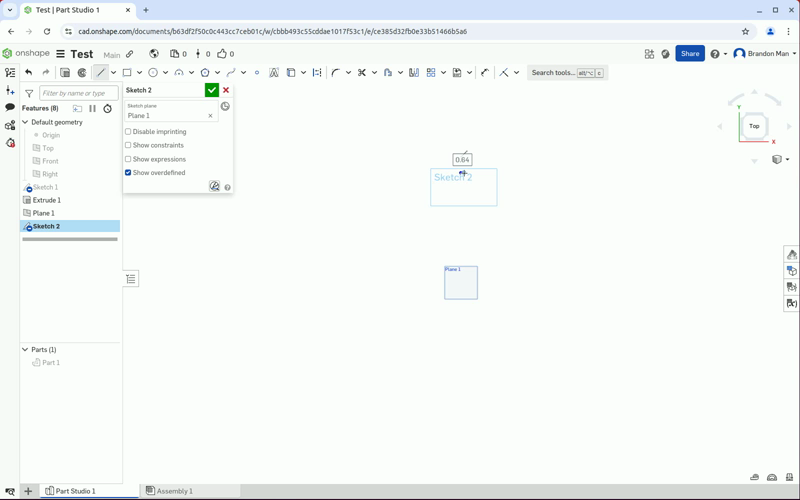
mouse_move(494, 172)
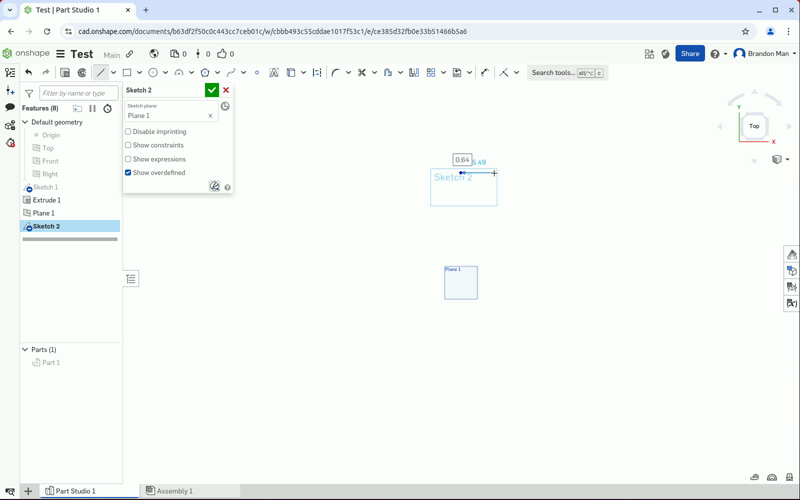
mouse_move(464, 169)
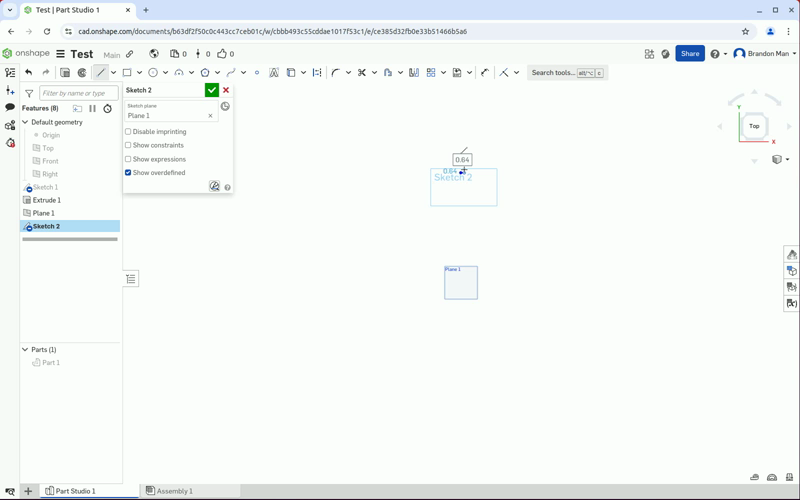
scroll(6)
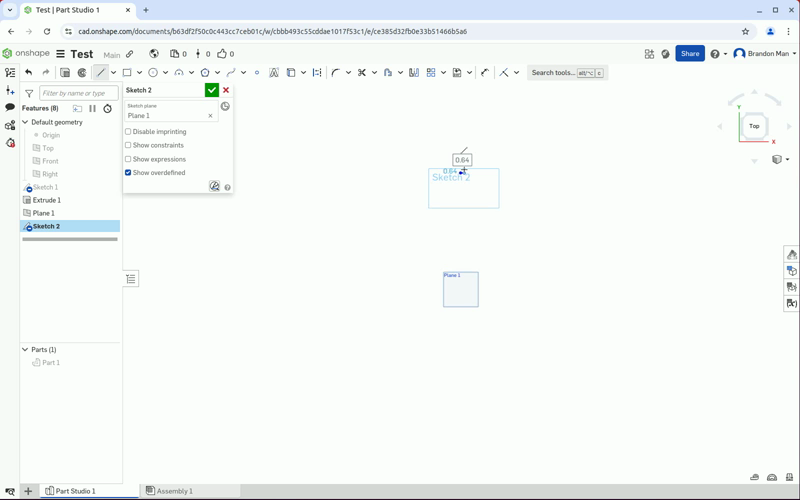
scroll(6)
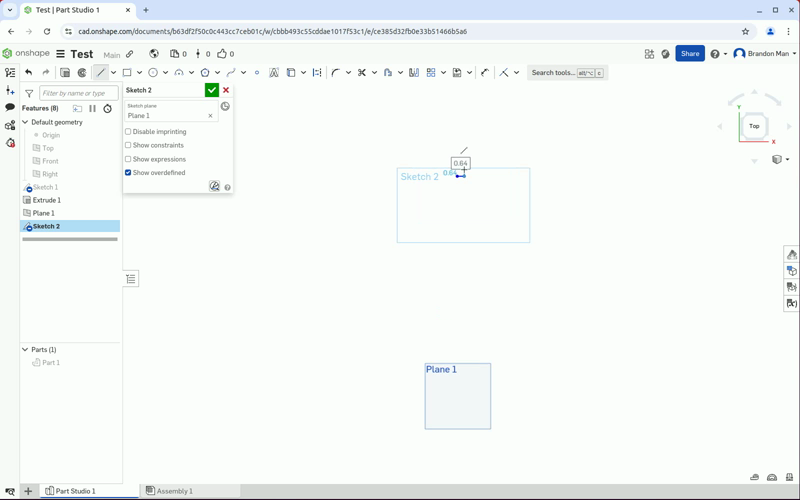
scroll(6)
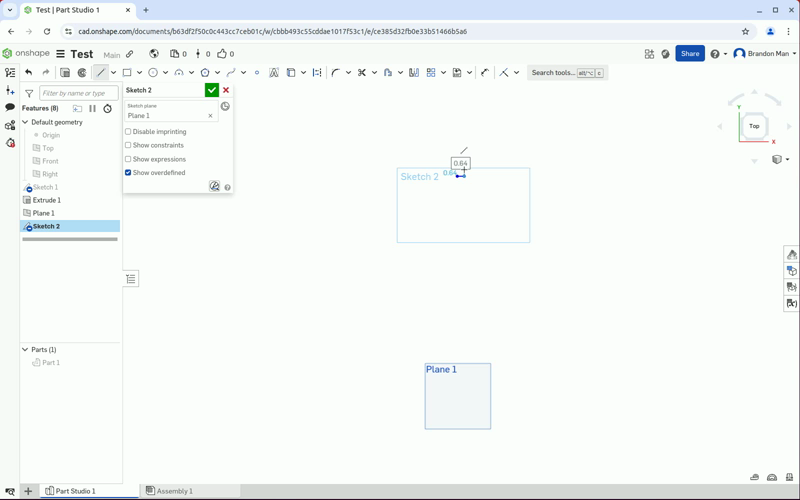
scroll(6)
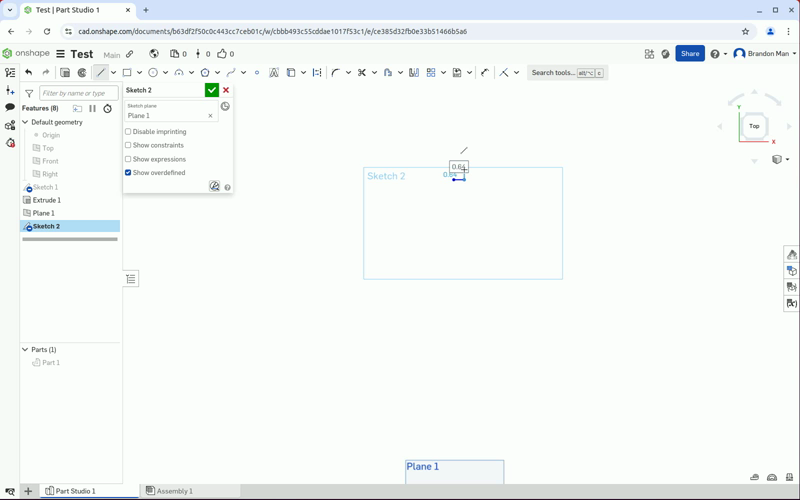
scroll(6)
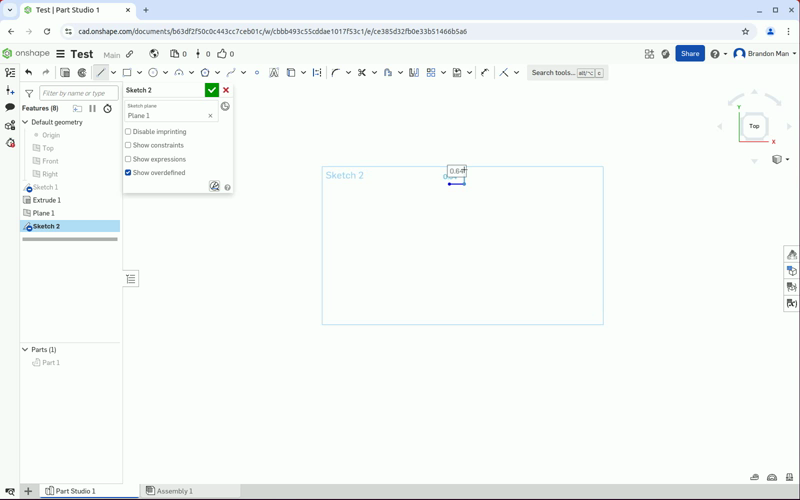
scroll(6)
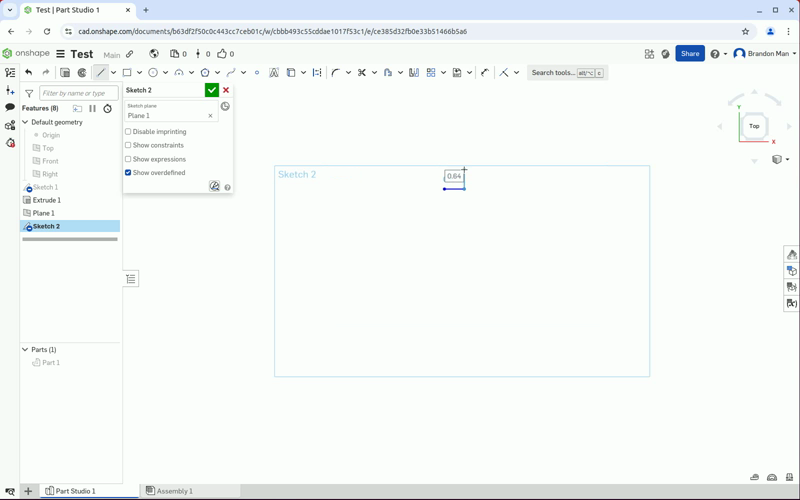
scroll(6)
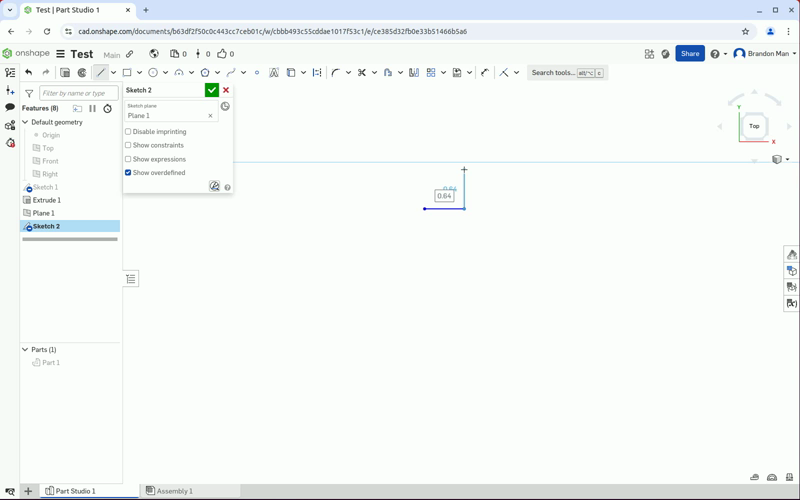
click(464, 169)
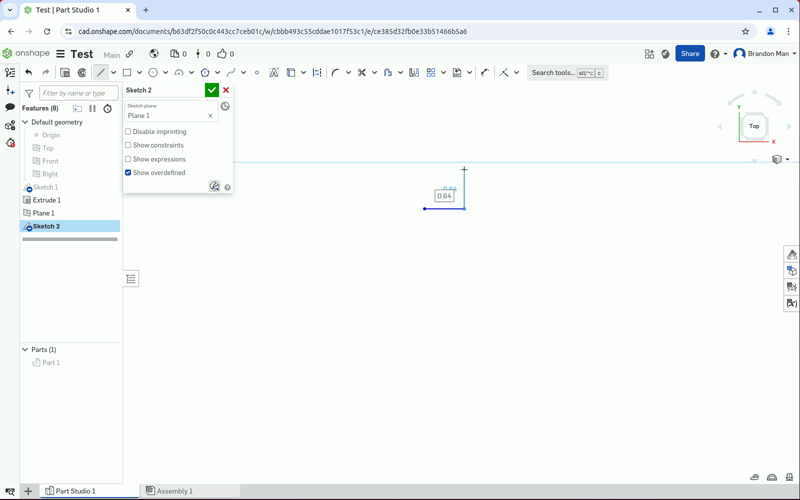
scroll(-6)
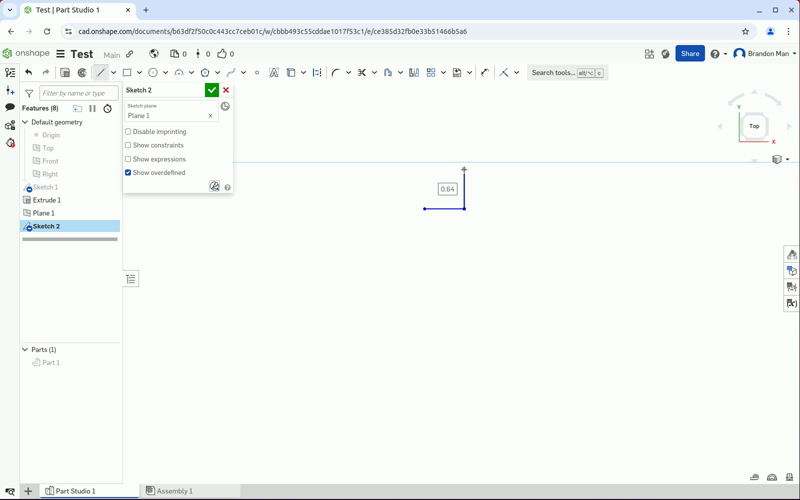
scroll(-6)
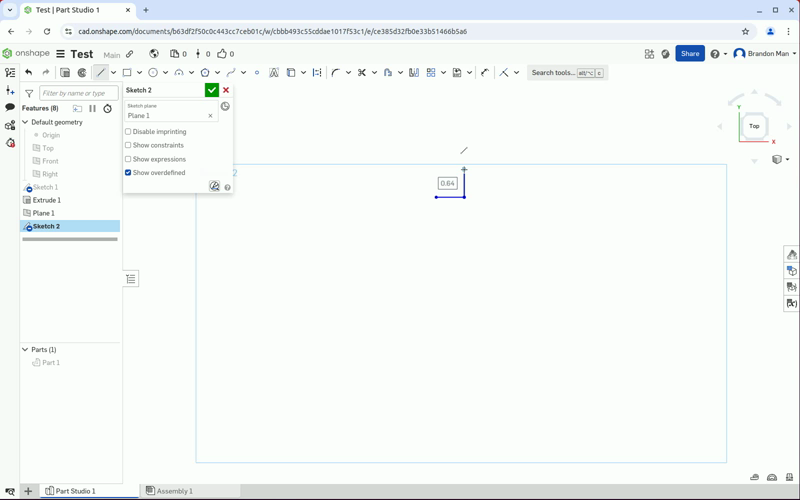
scroll(-6)
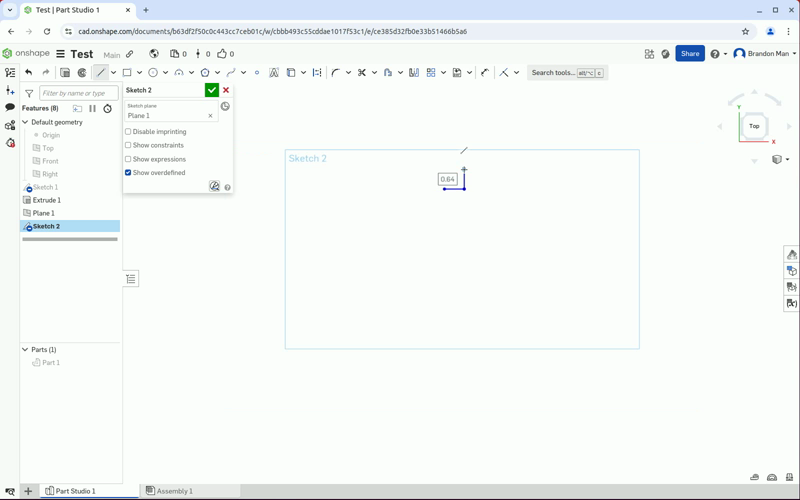
scroll(-6)
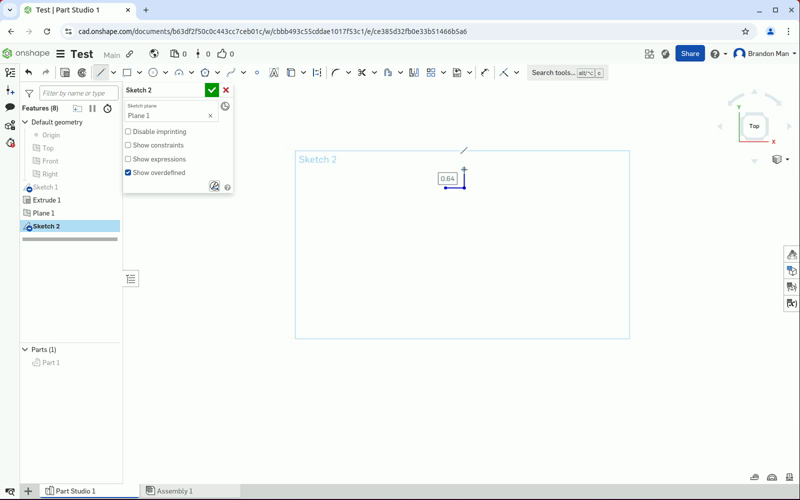
scroll(-6)
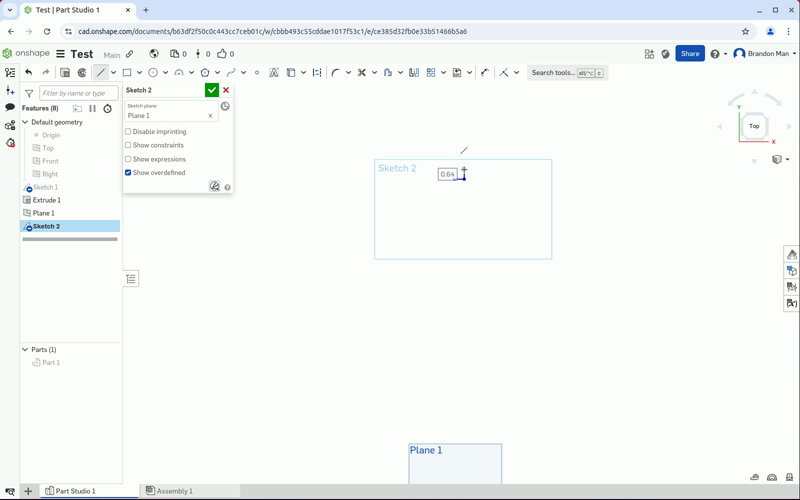
scroll(-6)
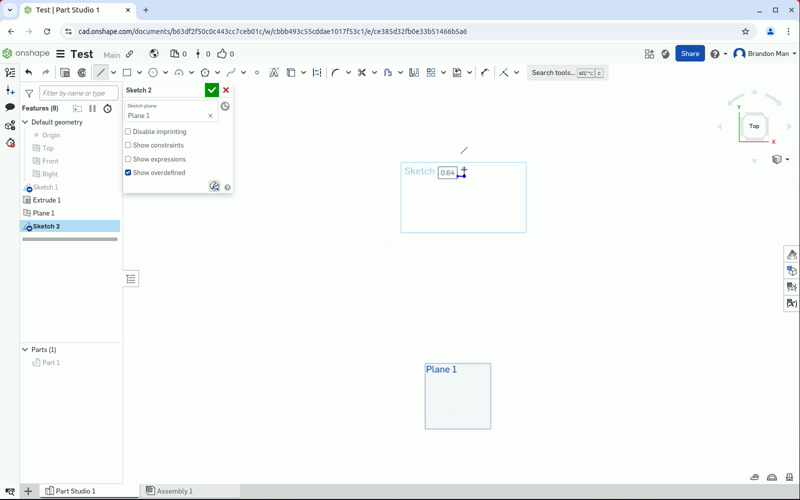
scroll(-6)
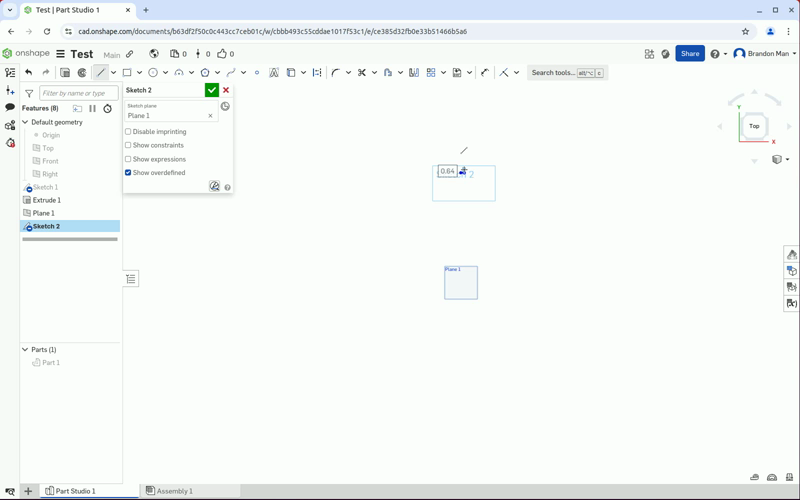
key_up(shift)
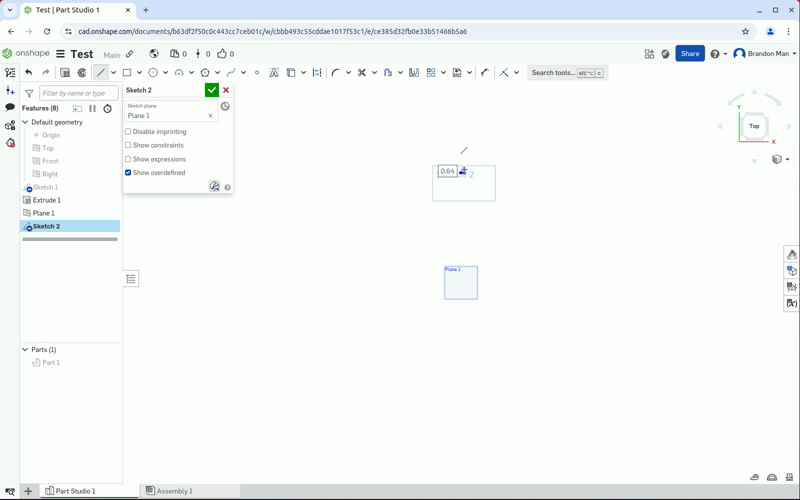
key_down(shift)
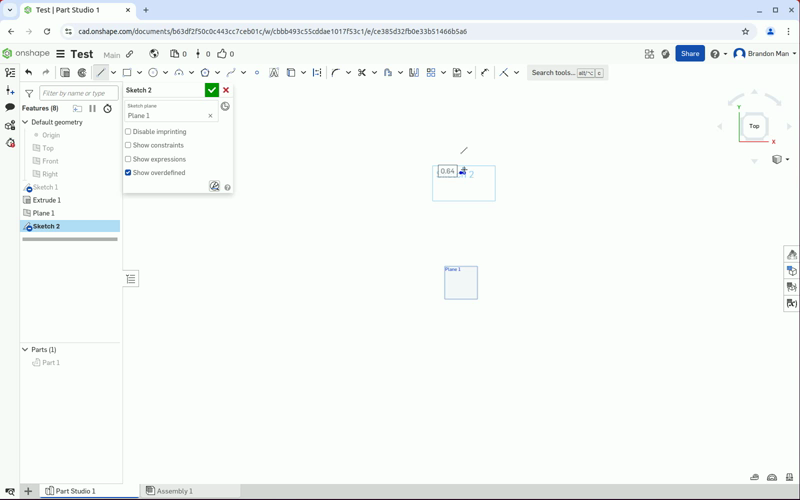
mouse_move(494, 169)
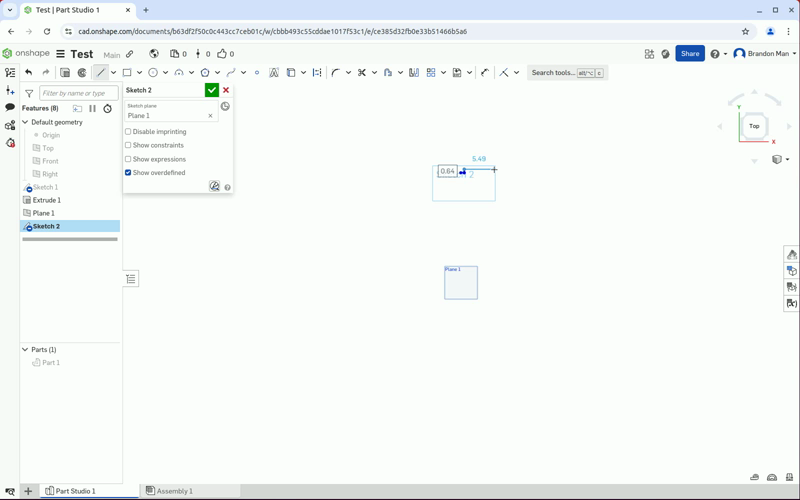
mouse_move(460, 169)
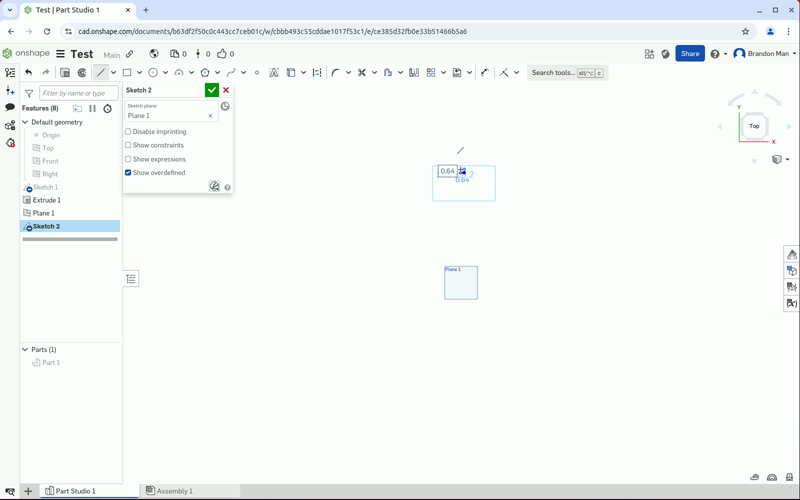
scroll(6)
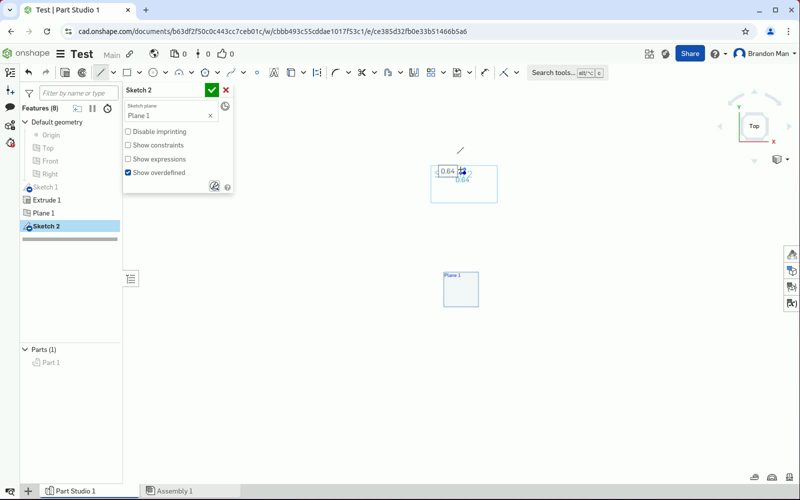
scroll(6)
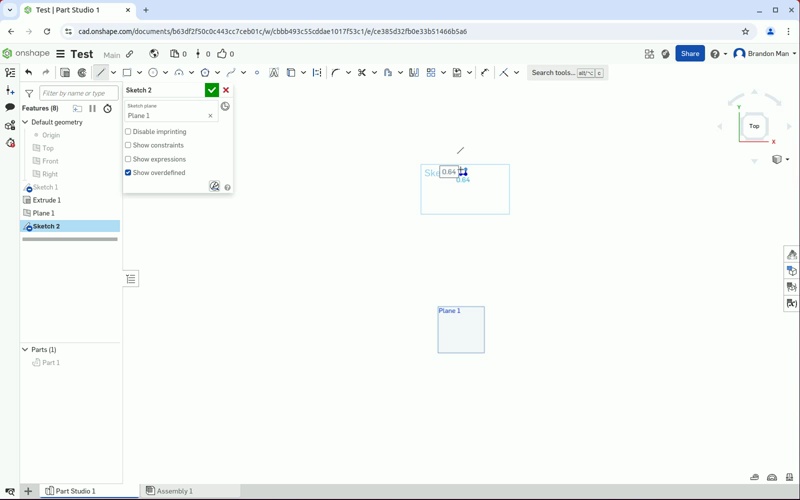
scroll(6)
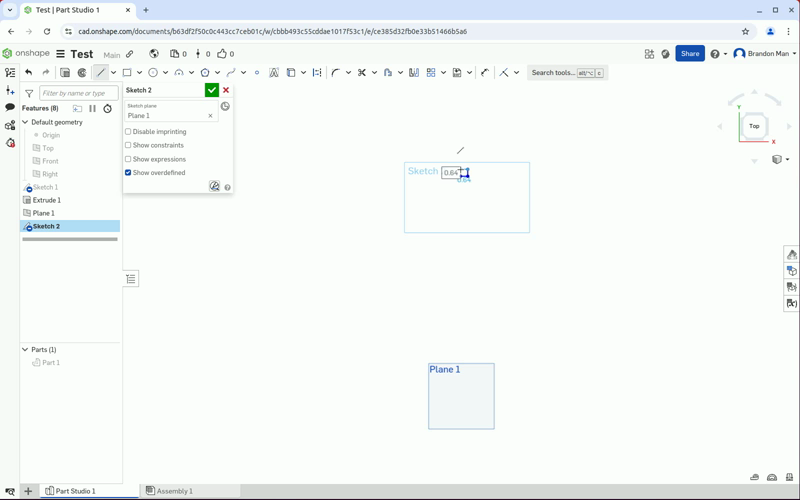
scroll(6)
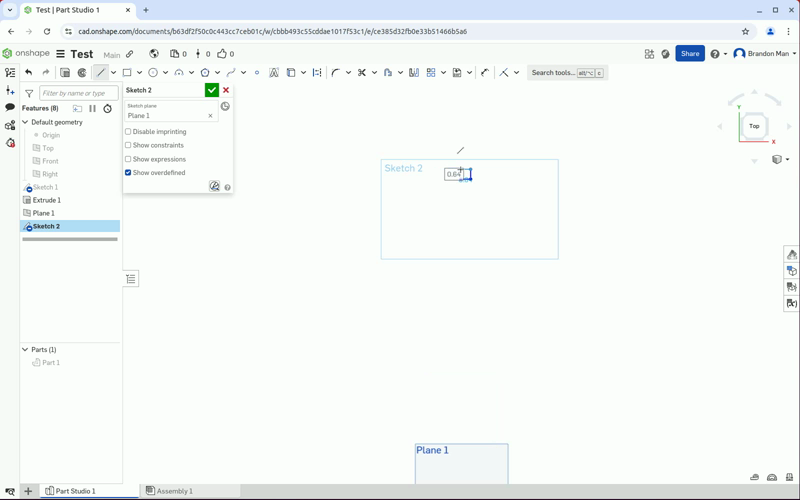
scroll(6)
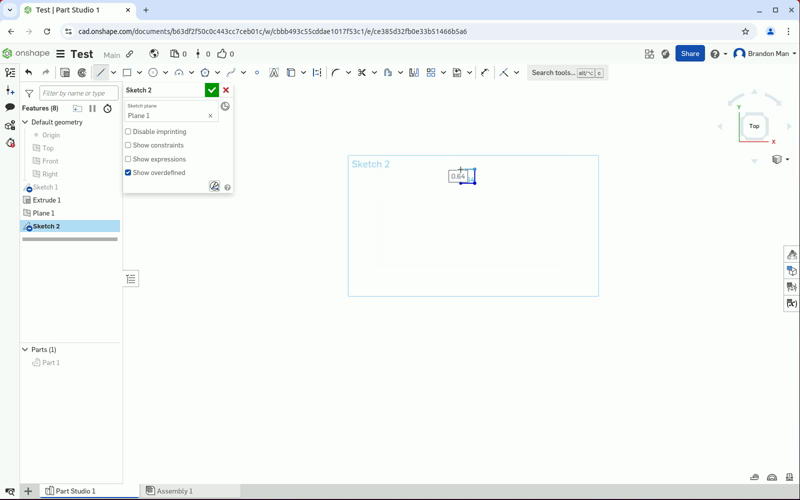
scroll(6)
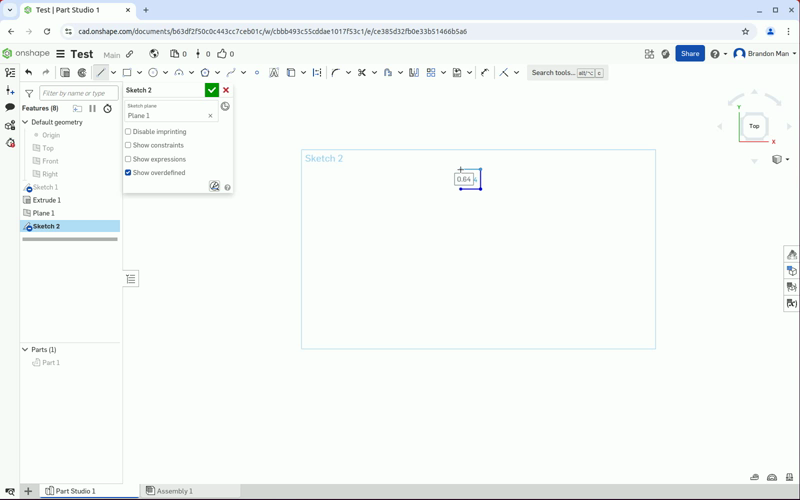
scroll(6)
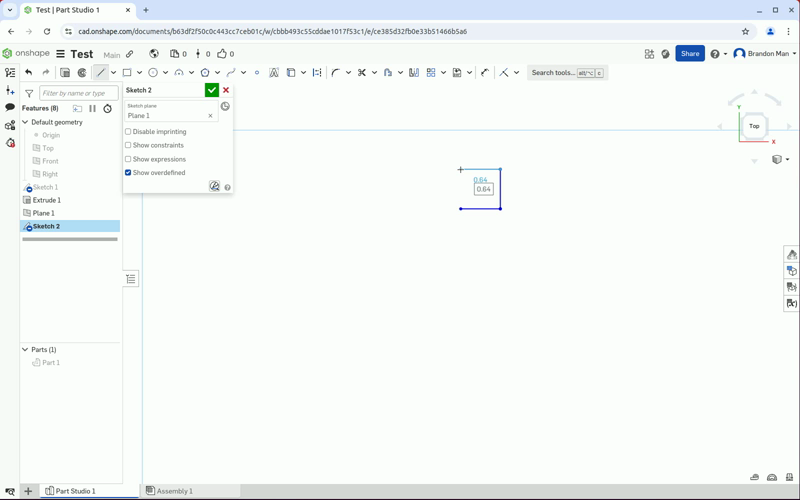
click(460, 169)
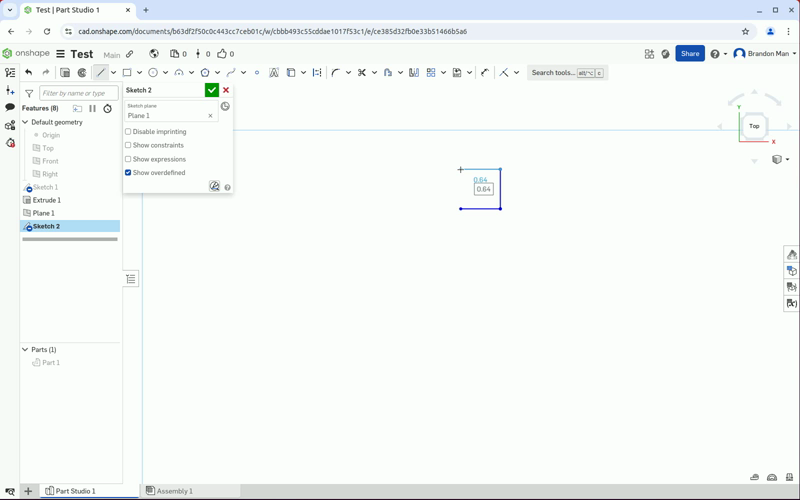
scroll(-6)
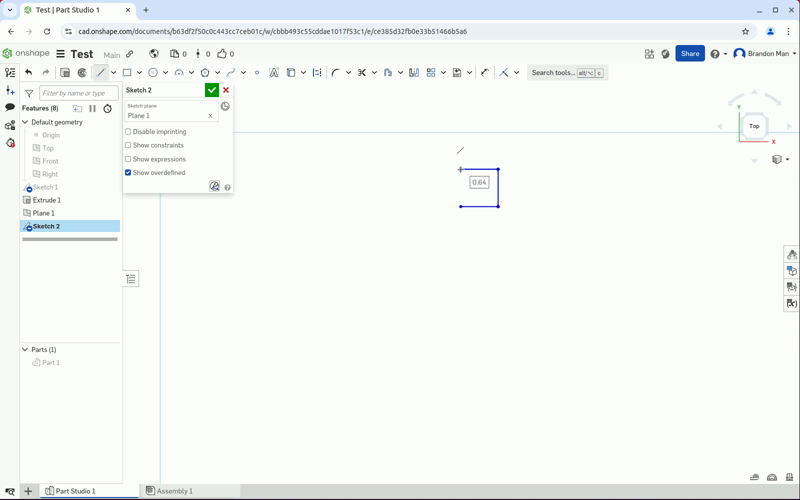
scroll(-6)
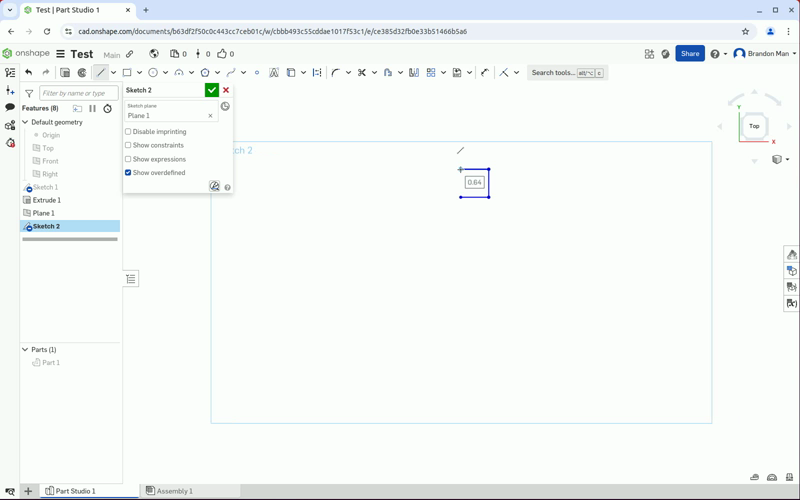
scroll(-6)
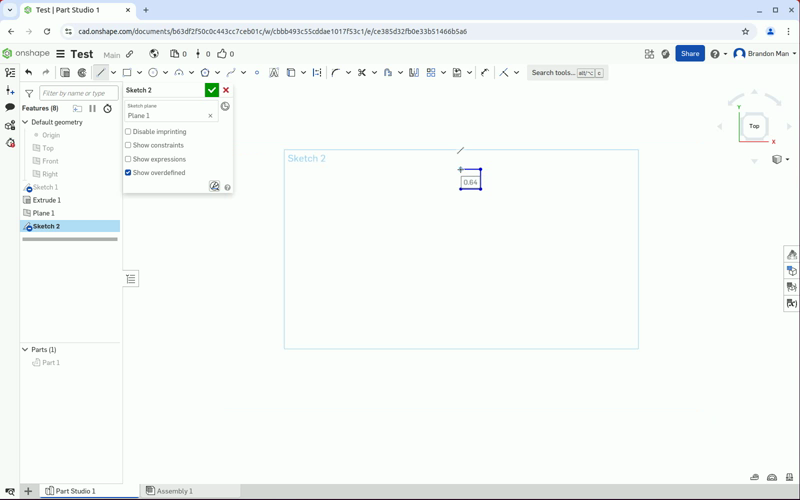
scroll(-6)
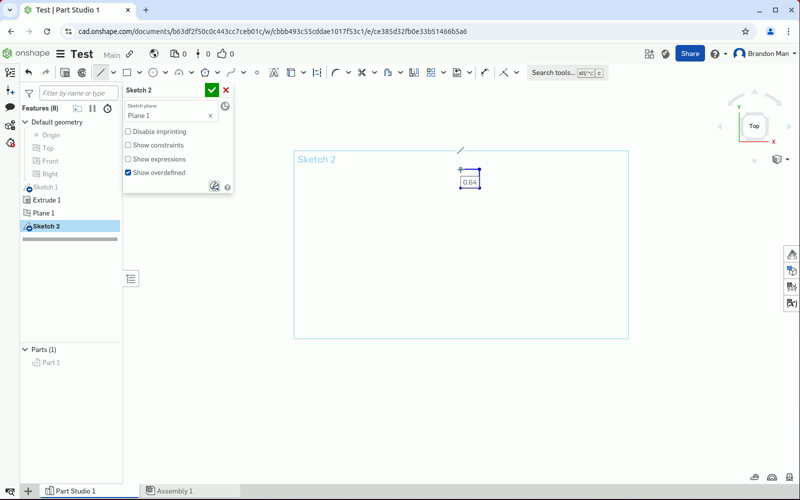
scroll(-6)
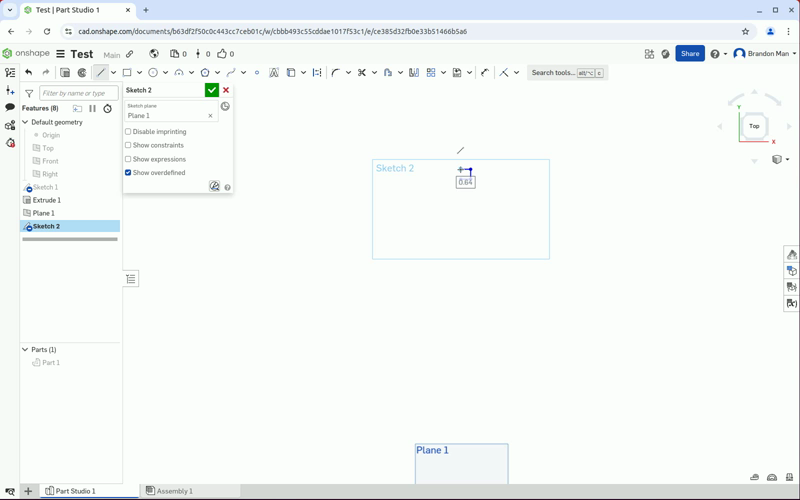
scroll(-6)
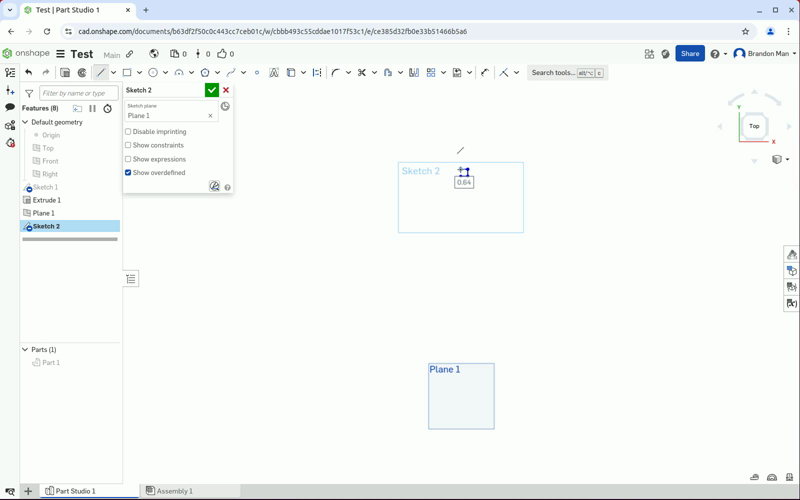
scroll(-6)
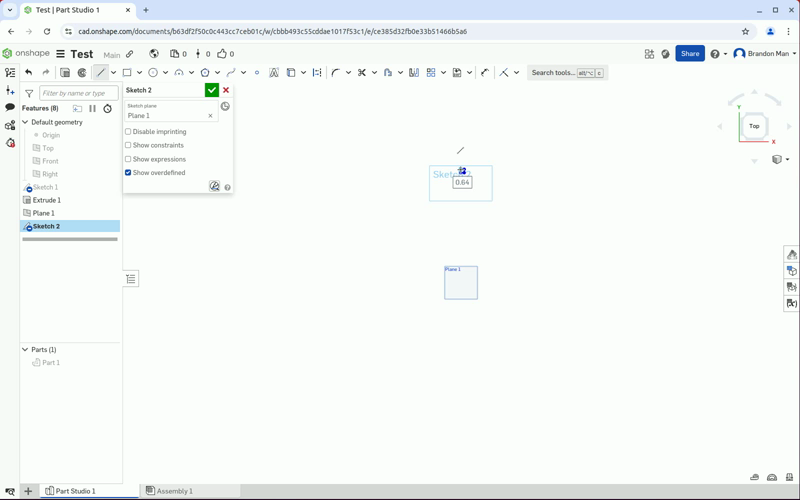
key_up(shift)
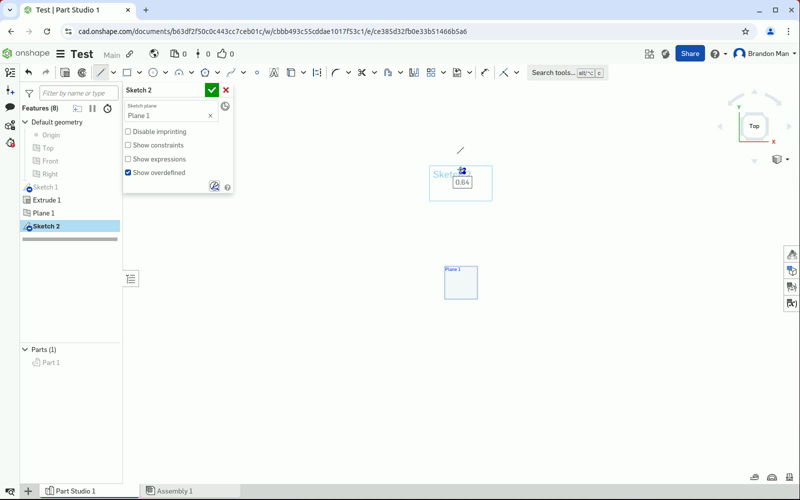
mouse_move(490, 169)
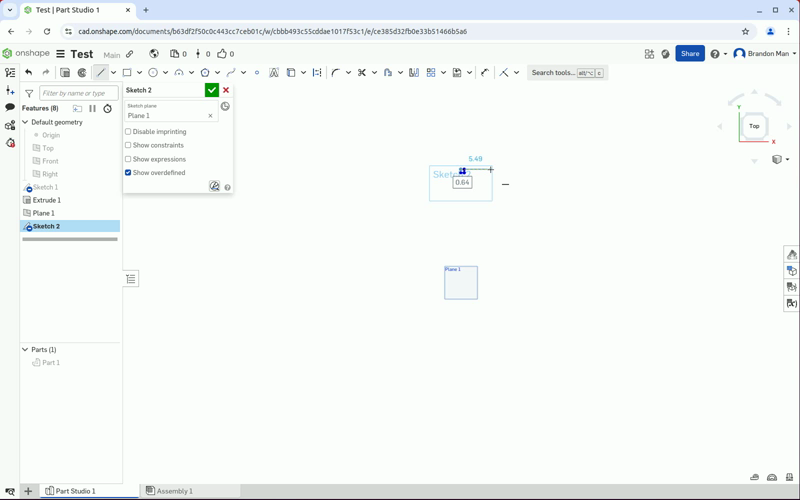
key_down(shift)
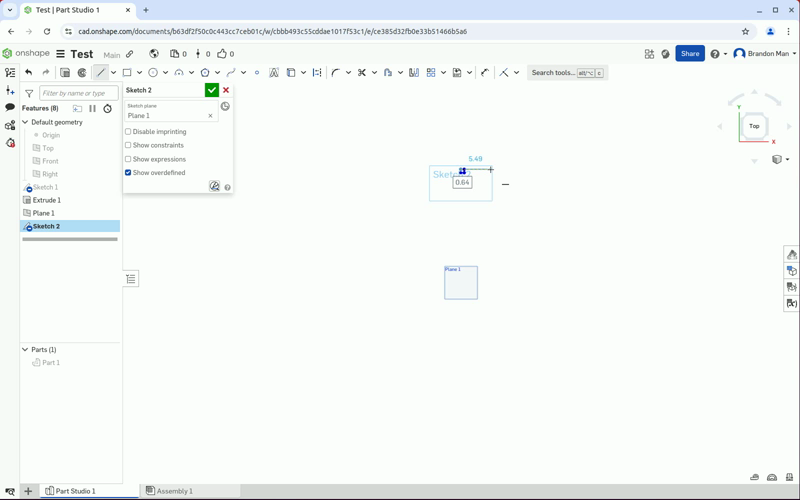
mouse_move(460, 172)
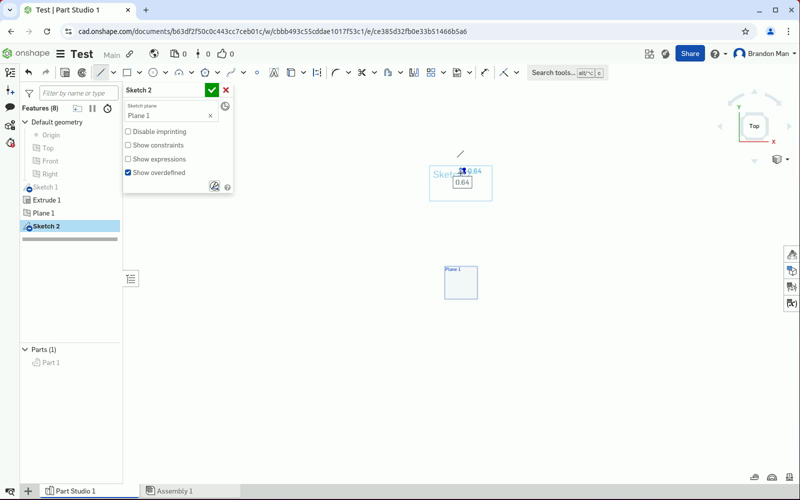
scroll(6)
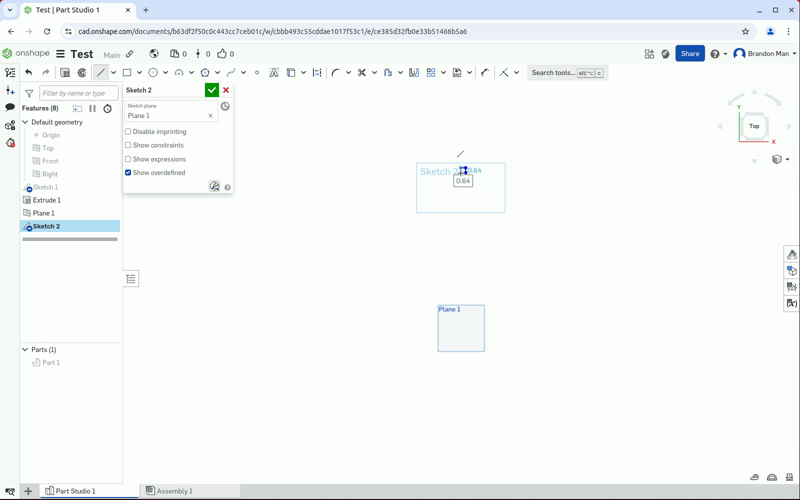
scroll(6)
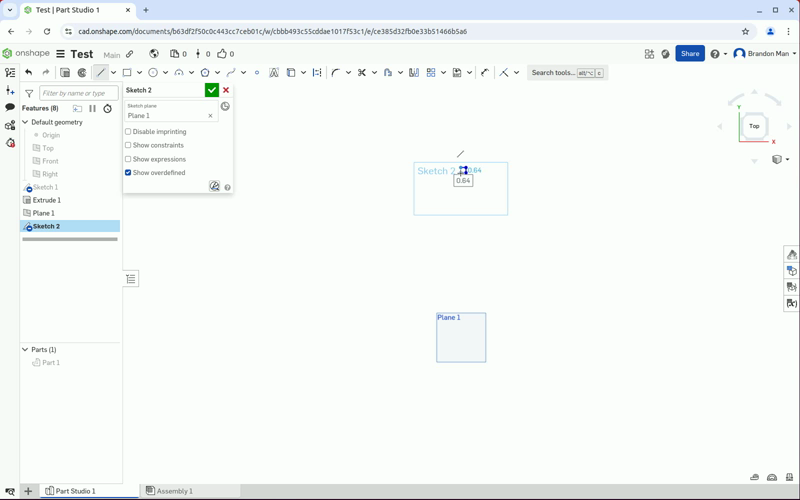
scroll(6)
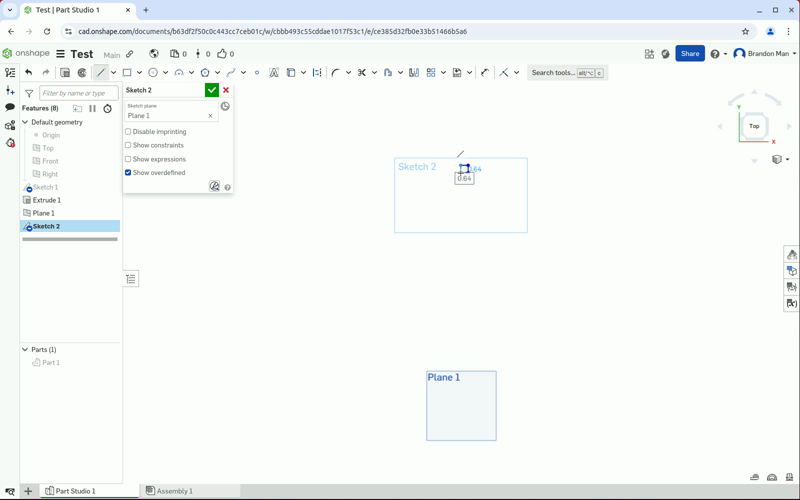
scroll(6)
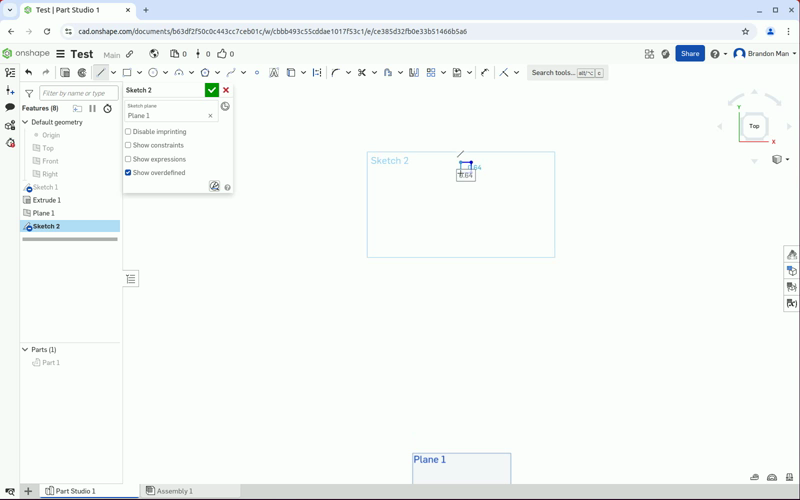
scroll(6)
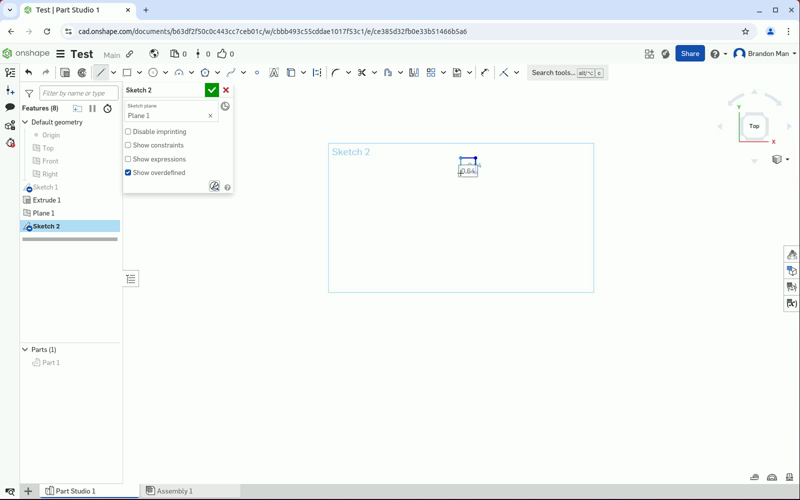
scroll(6)
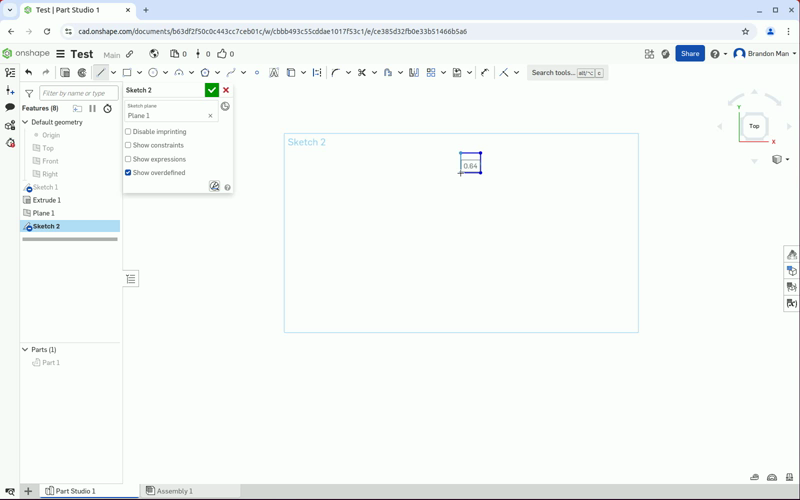
scroll(6)
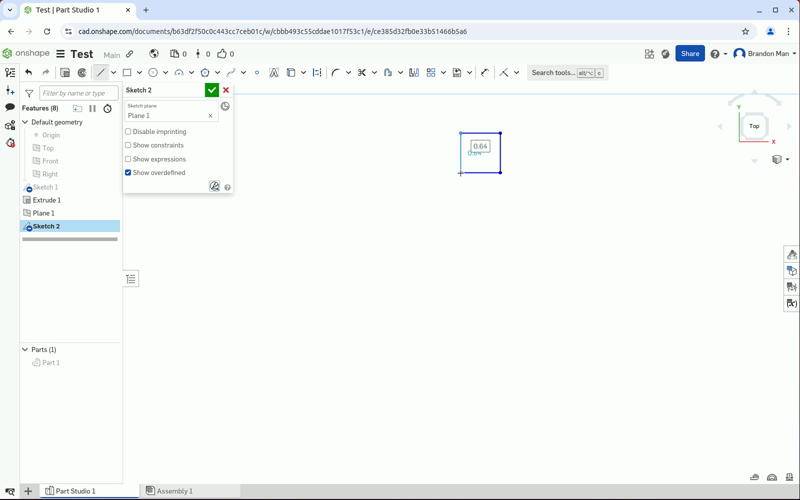
key_up(shift)
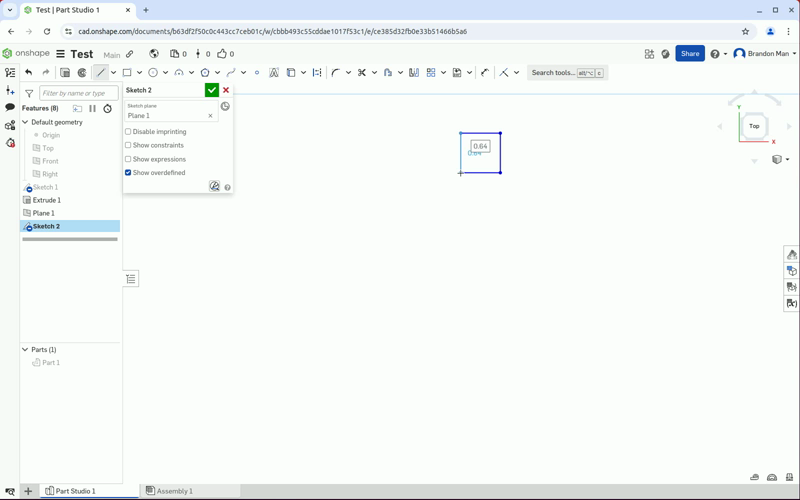
click(460, 172)
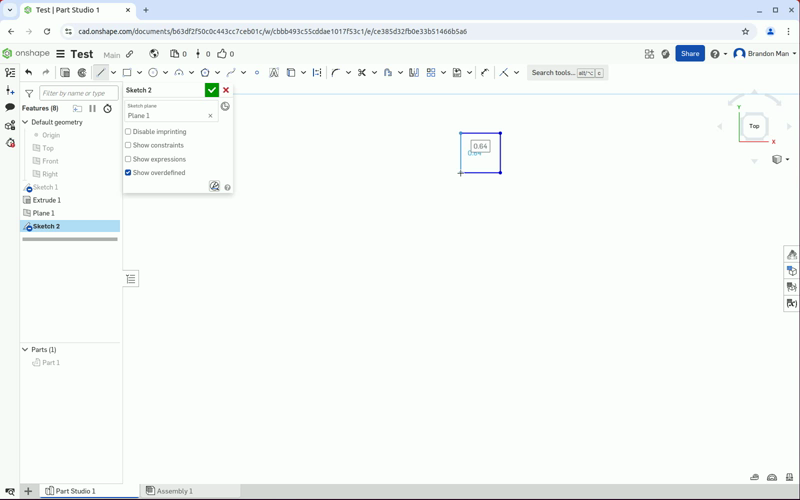
scroll(-6)
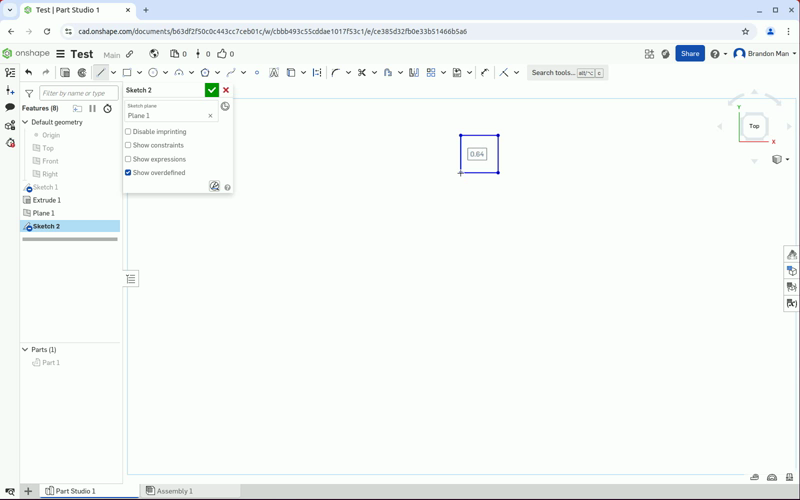
scroll(-6)
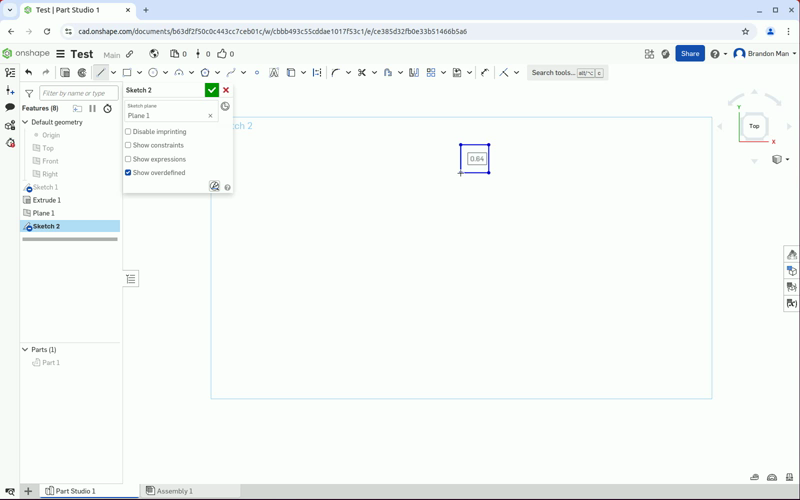
scroll(-6)
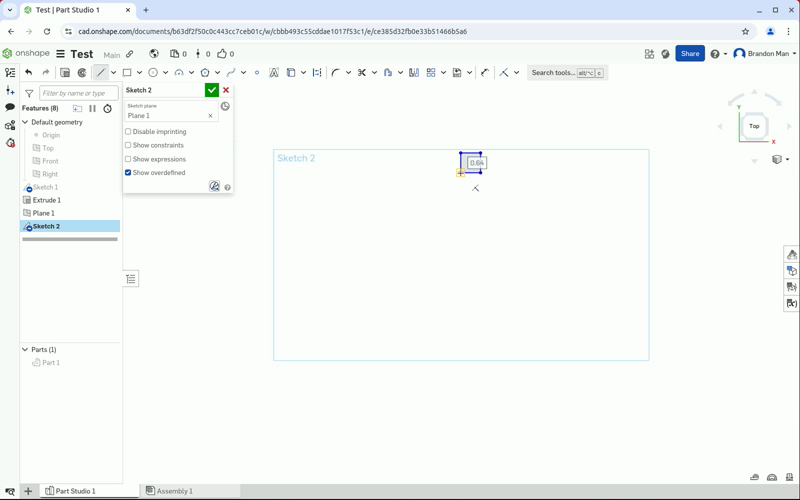
scroll(-6)
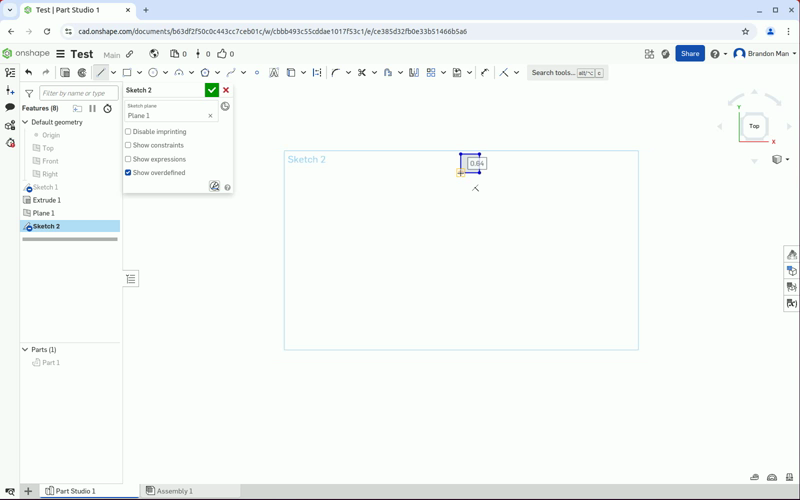
scroll(-6)
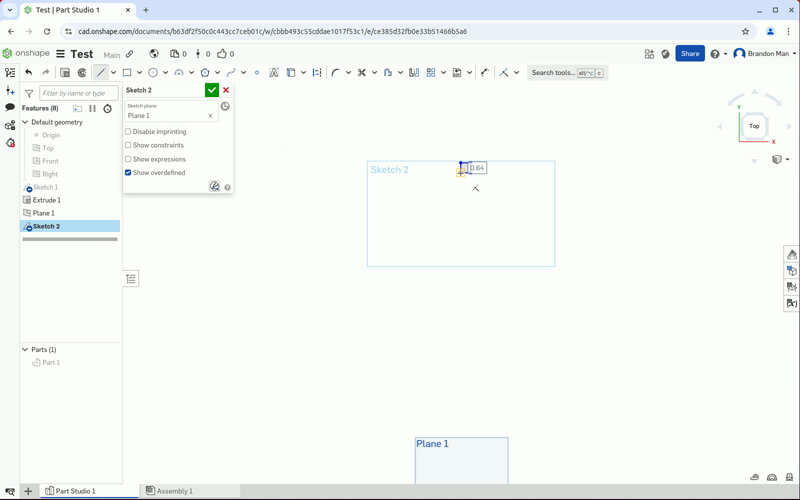
scroll(-6)
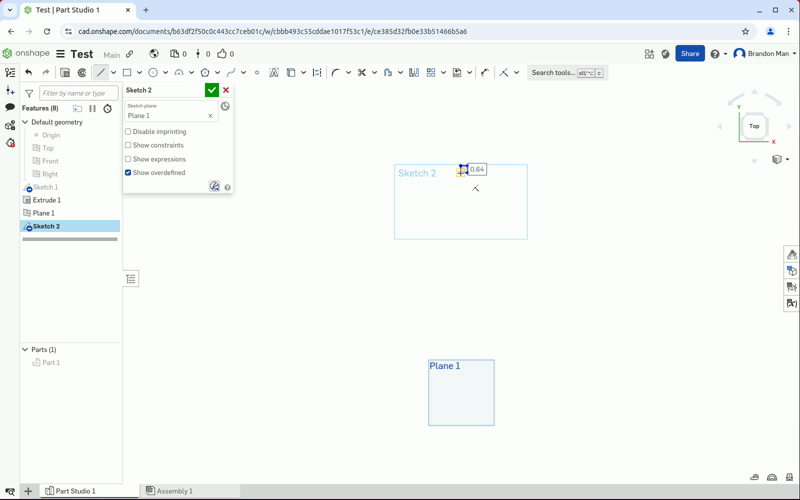
scroll(-6)
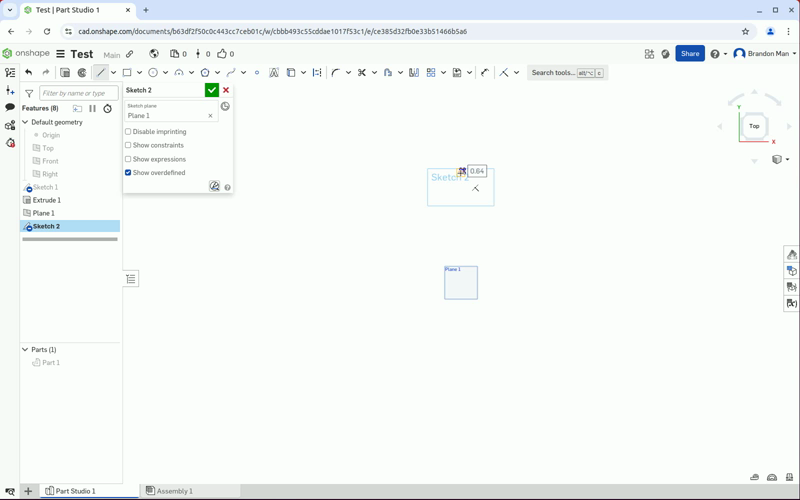
key(esc)
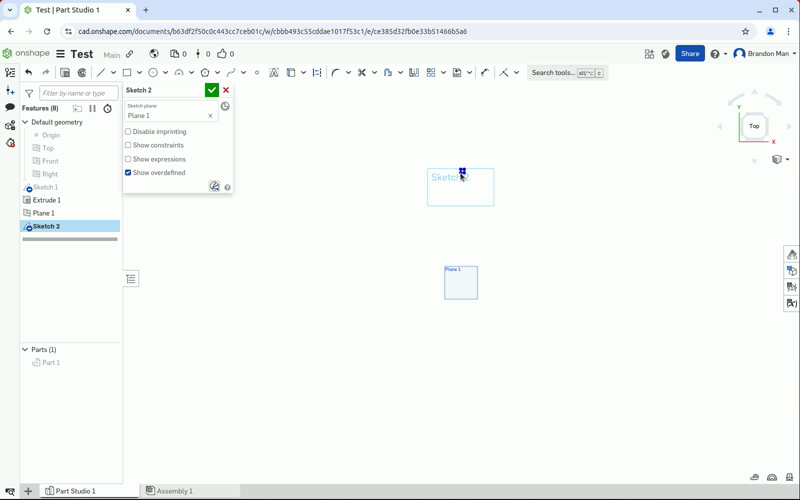
mouse_move(463, 170)
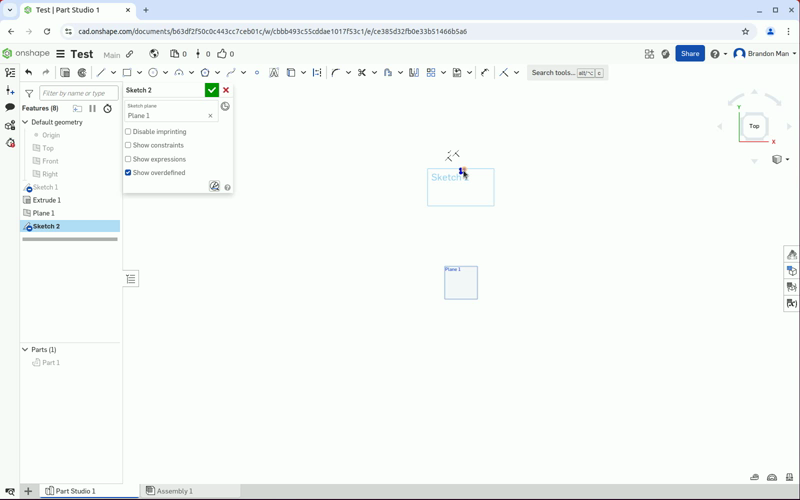
scroll(6)
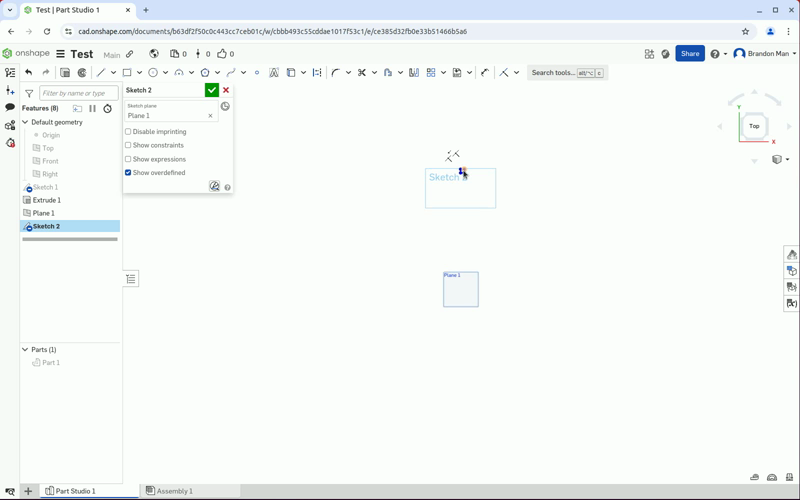
scroll(6)
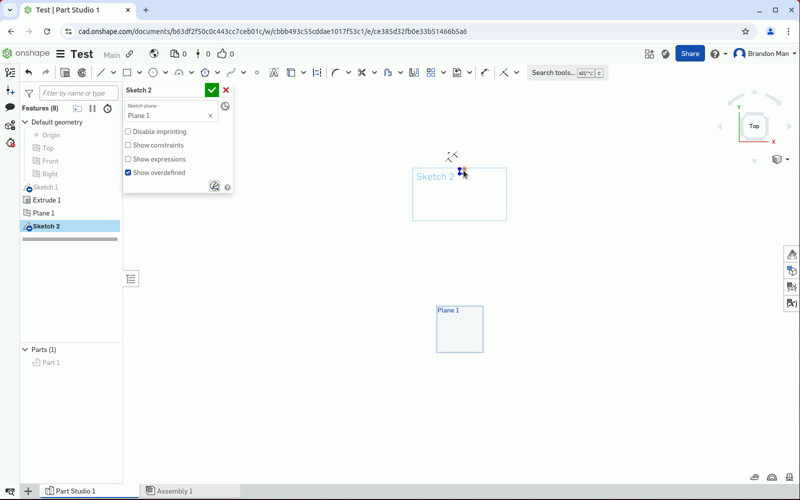
scroll(6)
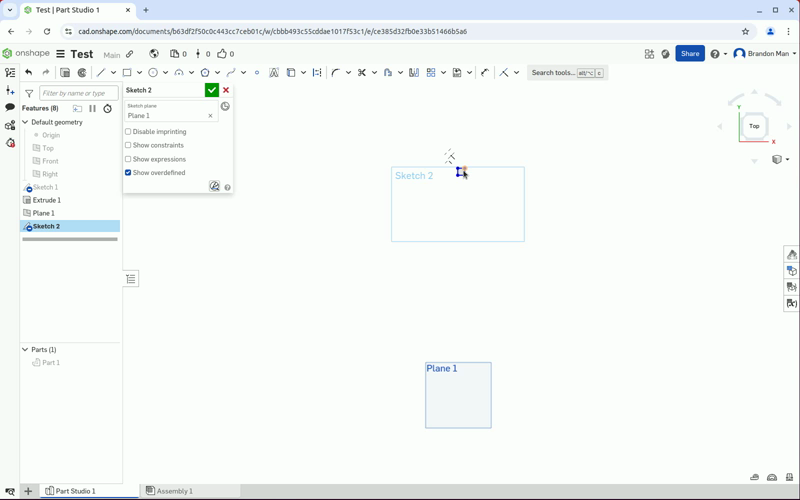
scroll(6)
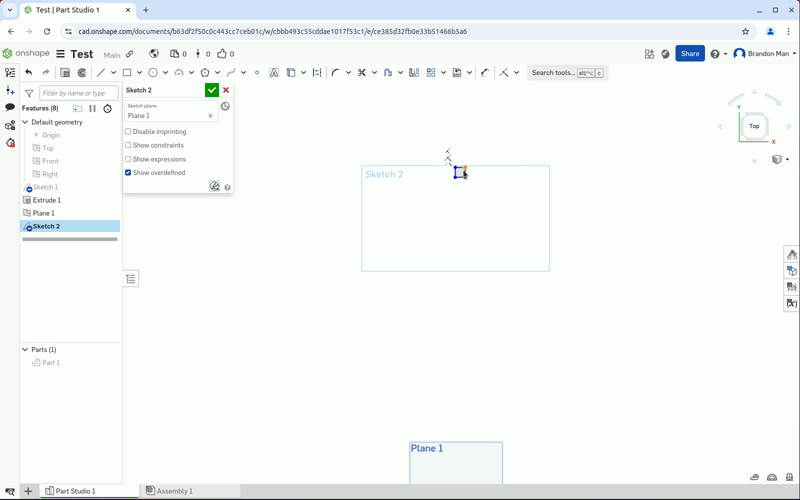
scroll(6)
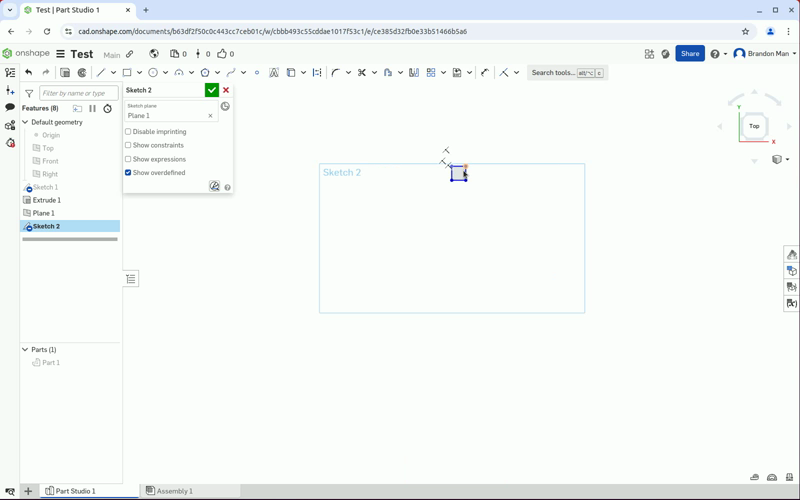
scroll(6)
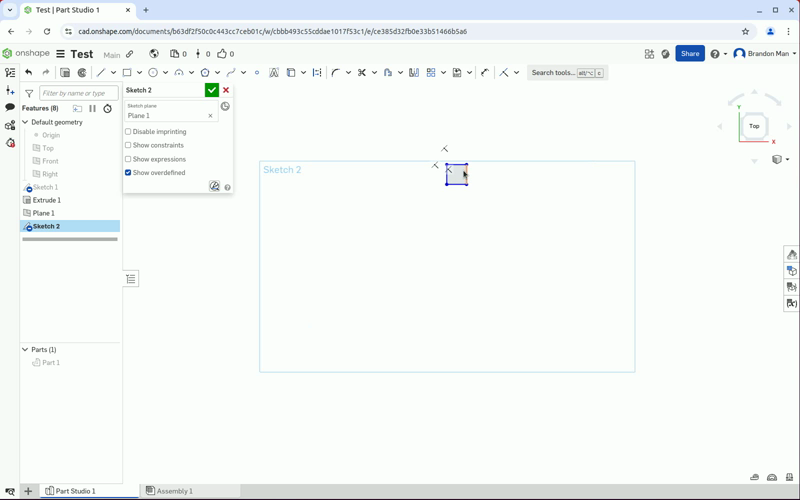
scroll(6)
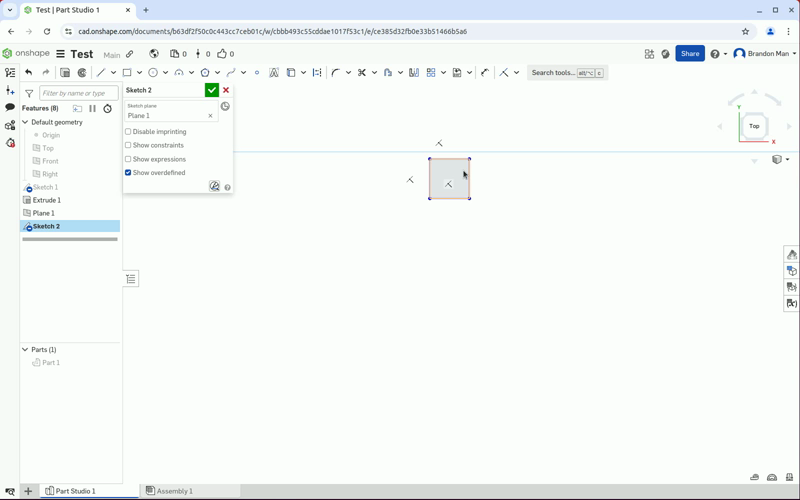
click(463, 170)
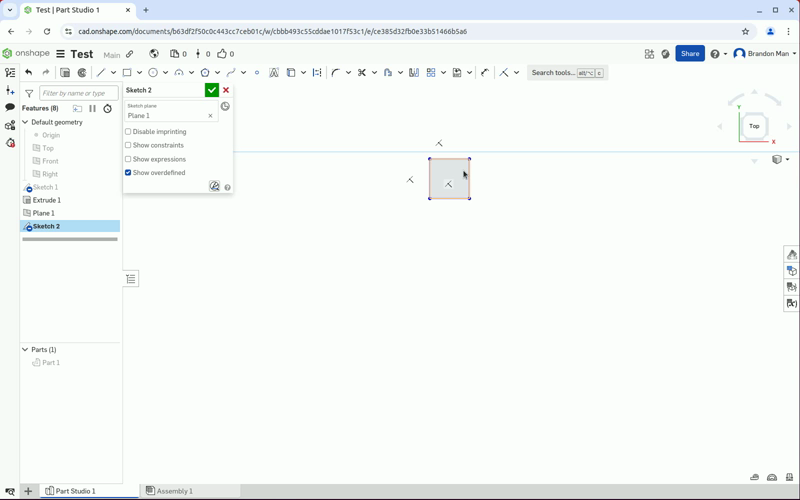
scroll(-6)
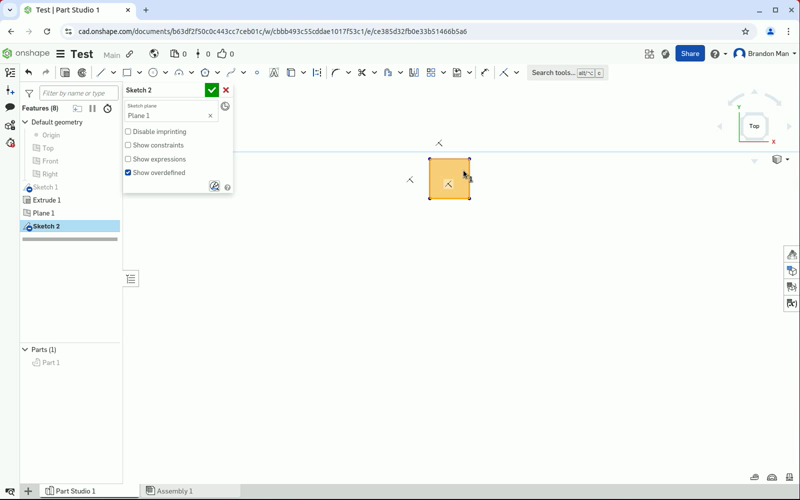
scroll(-6)
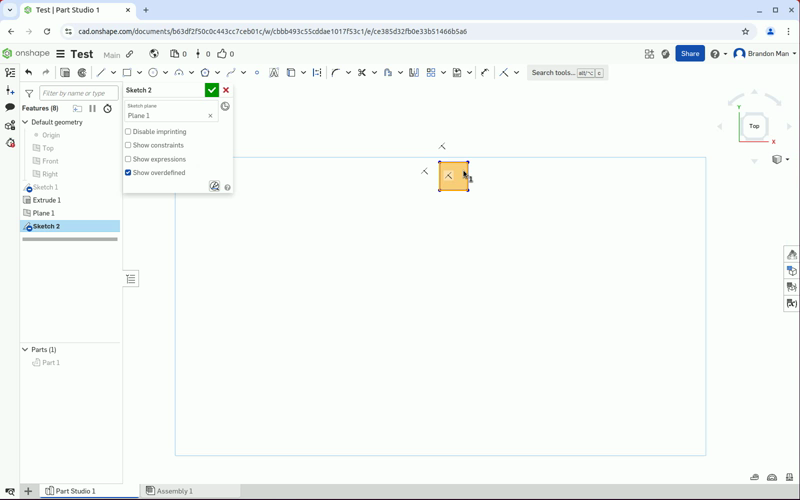
scroll(-6)
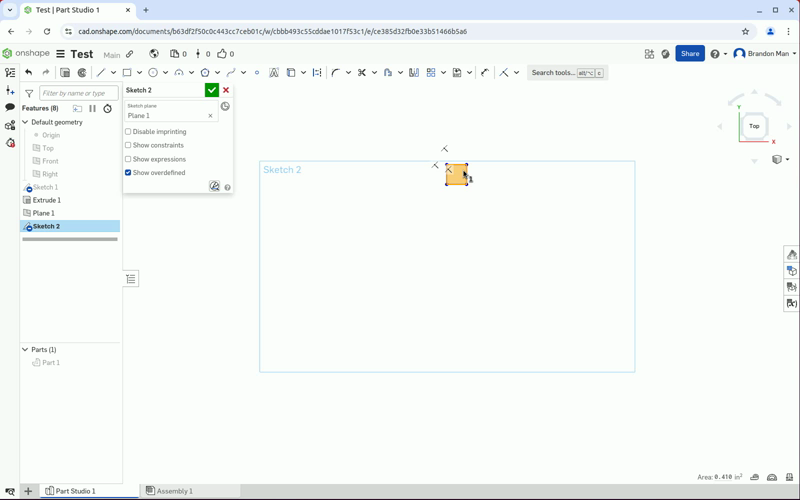
scroll(-6)
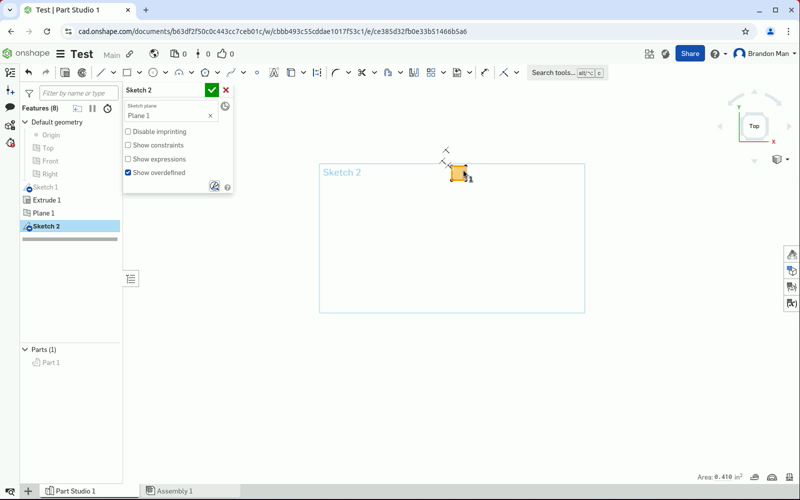
scroll(-6)
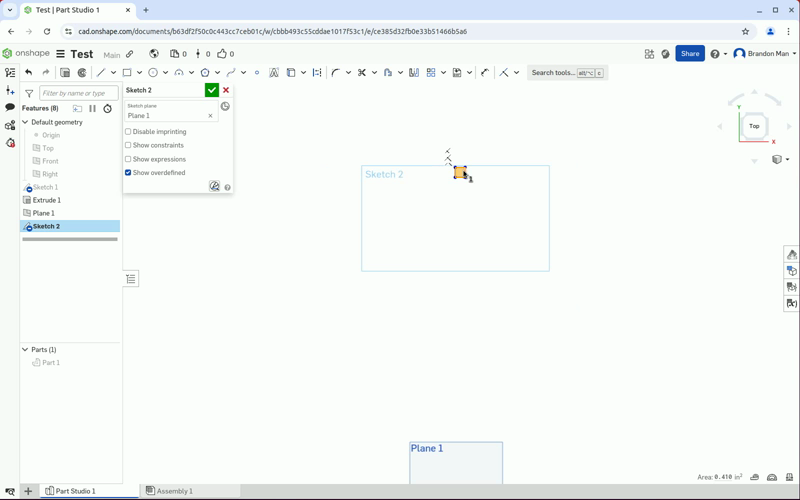
scroll(-6)
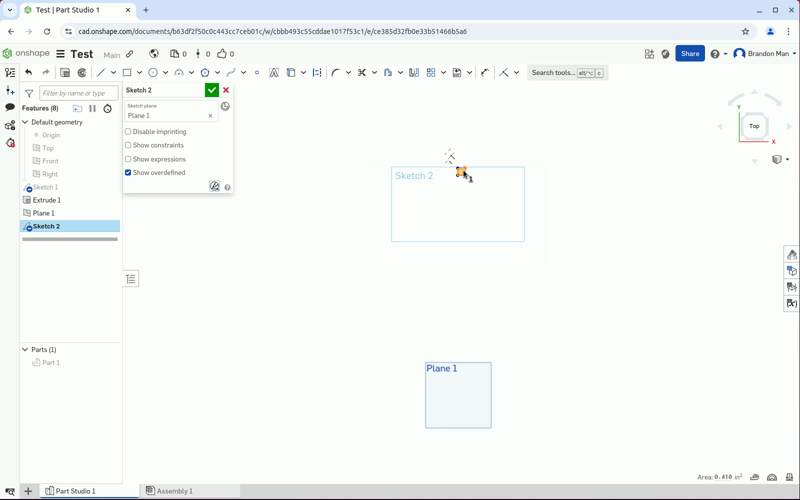
scroll(-6)
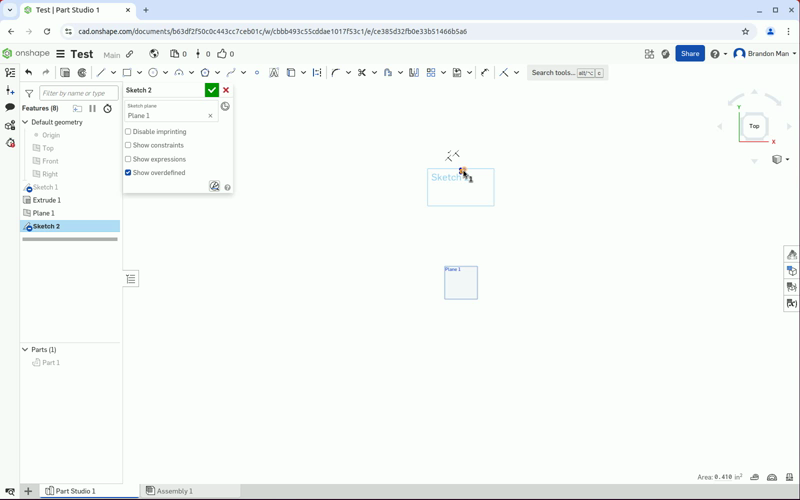
mouse_move(73, 352)
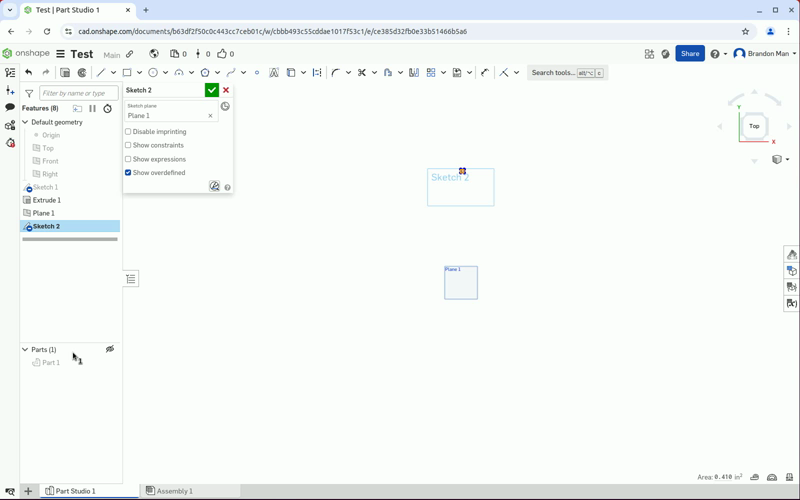
key(shift+y)
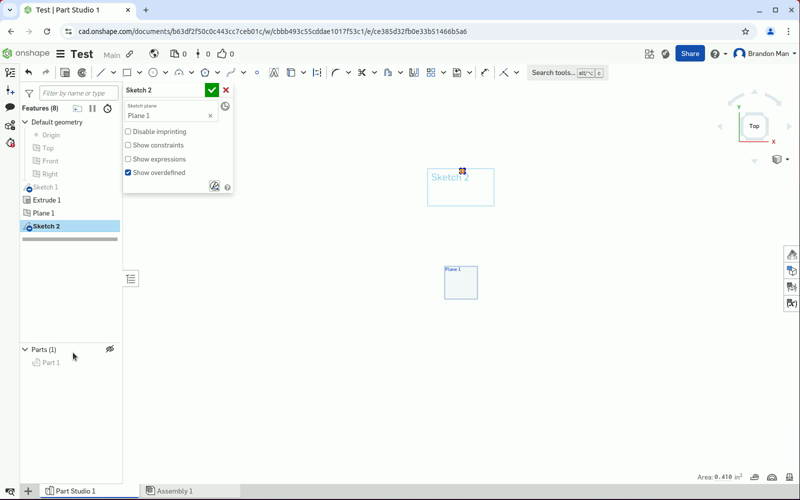
key(shift+e)
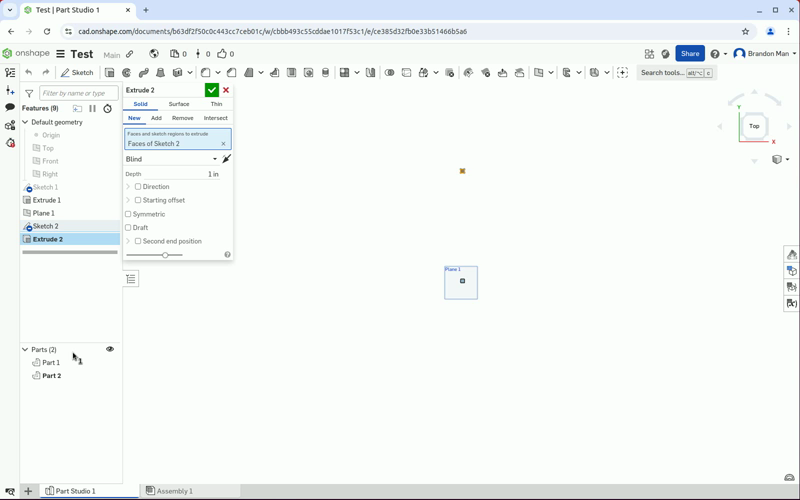
mouse_move(143, 106)
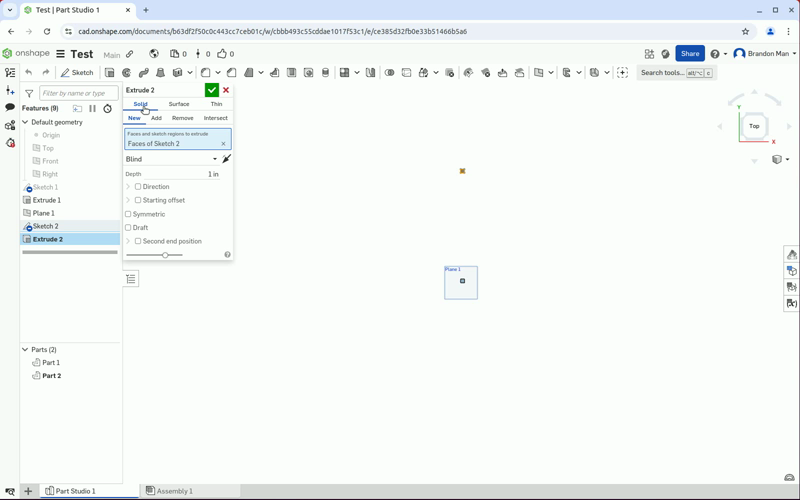
click(143, 106)
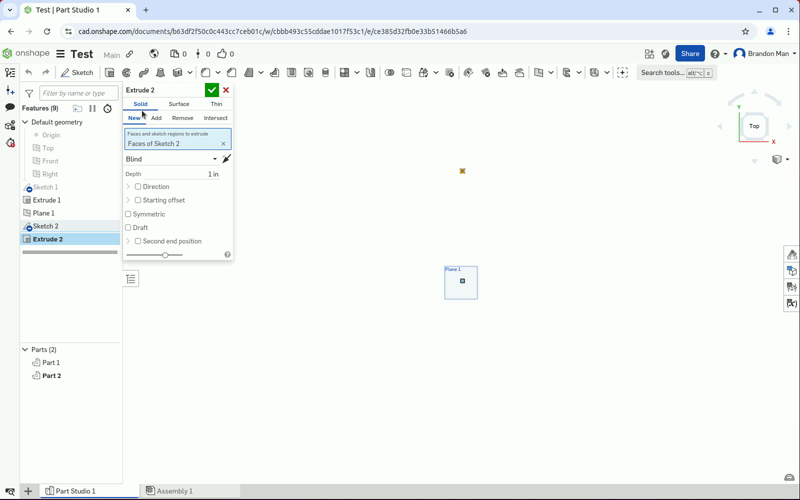
mouse_move(137, 120)
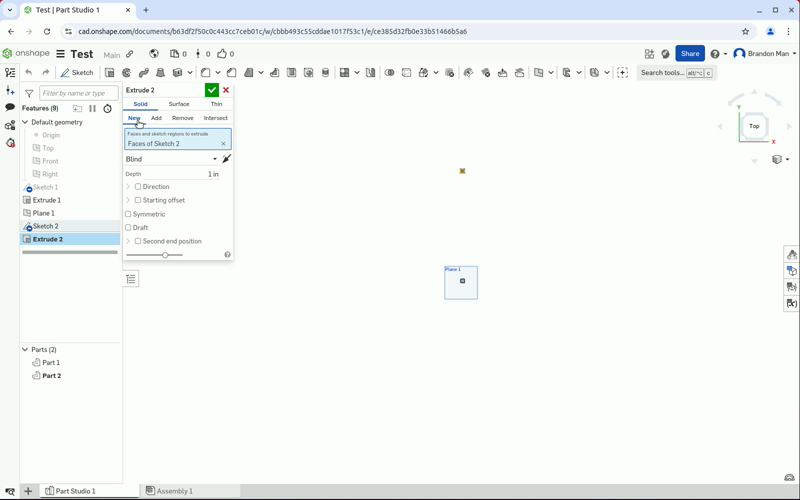
click(137, 120)
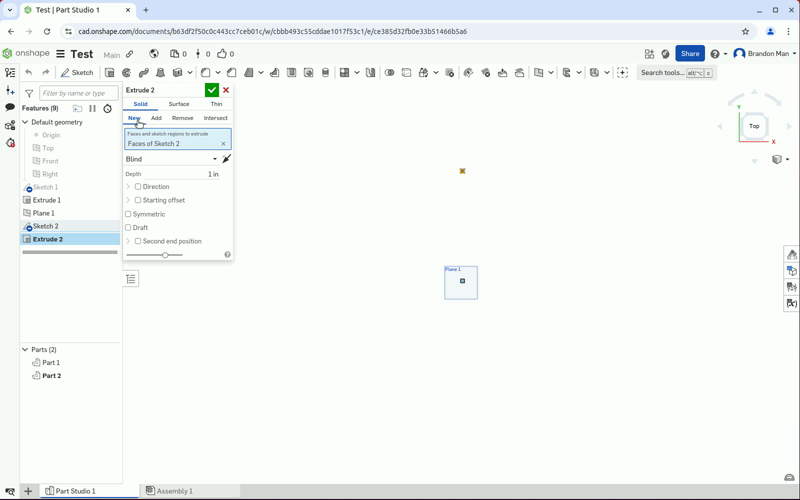
key(tab, 4)
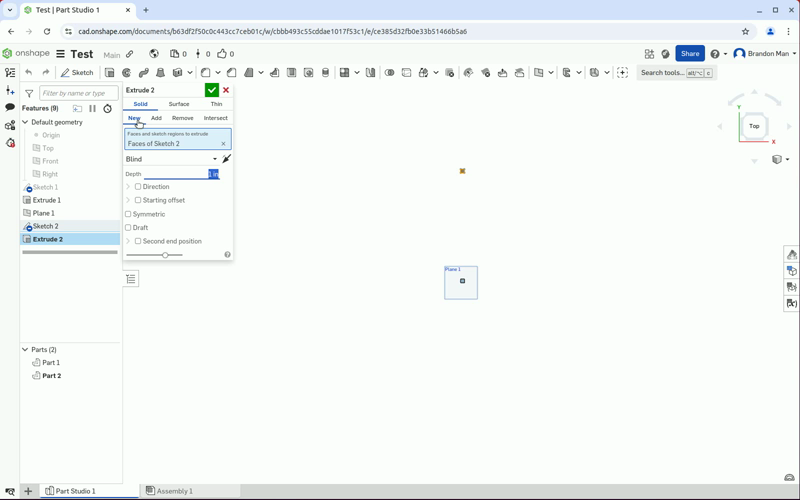
text(-3.129)
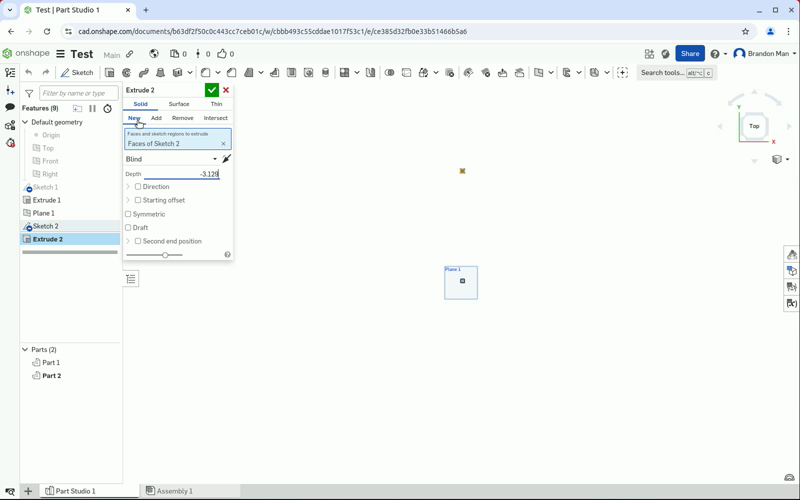
key(enter)
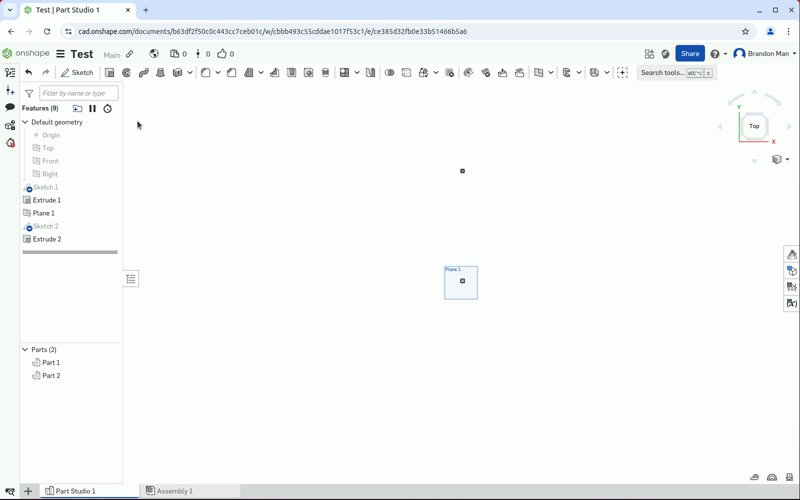
key(shift+h)
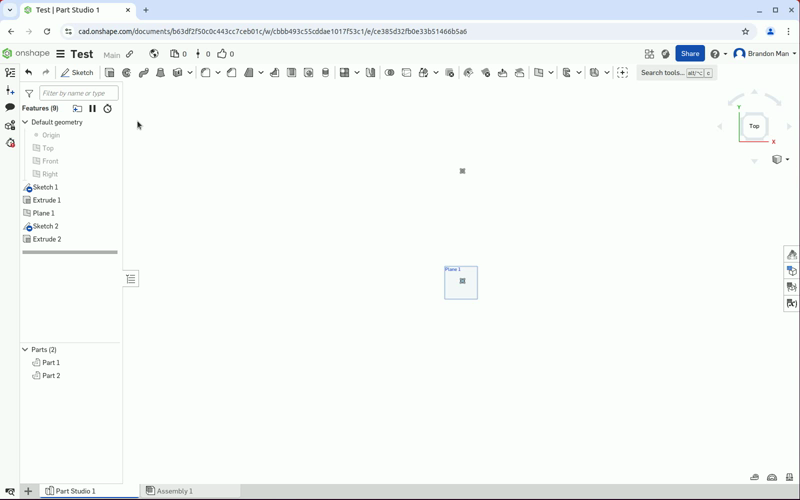
key(shift+h)
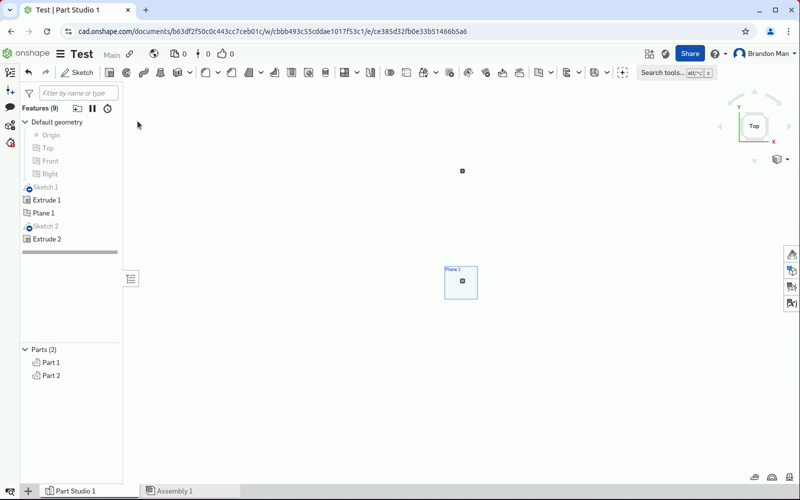
mouse_move(73, 189)
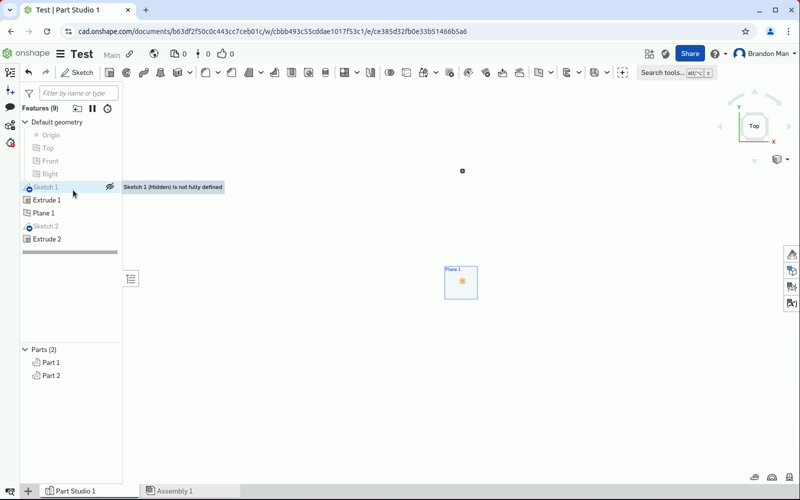
click(73, 189)
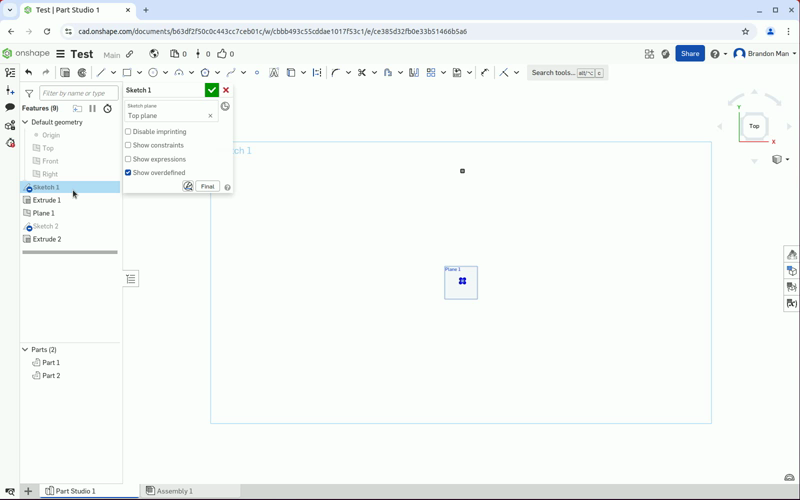
mouse_move(229, 92)
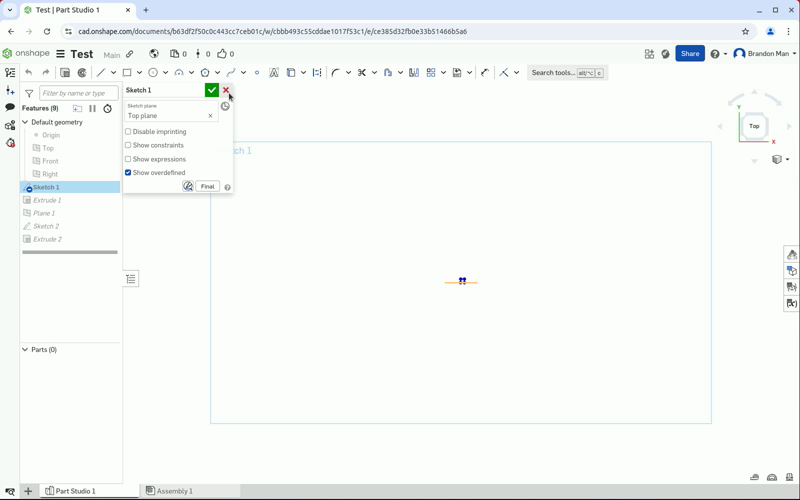
click(229, 92)
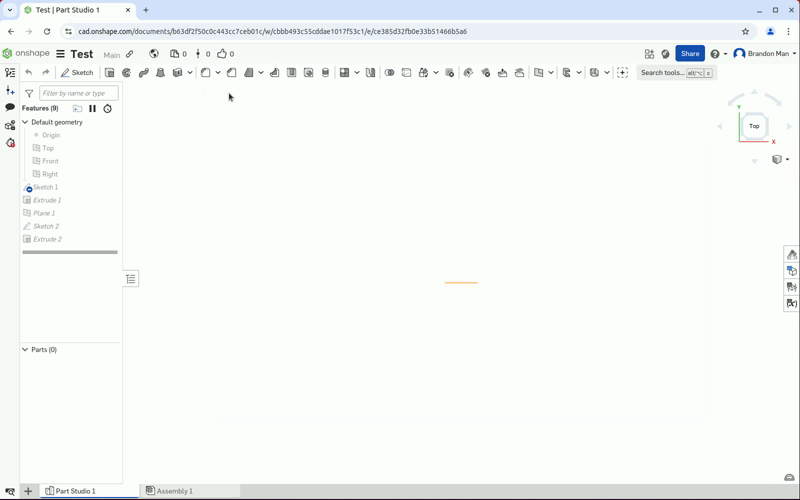
key(shift+s)
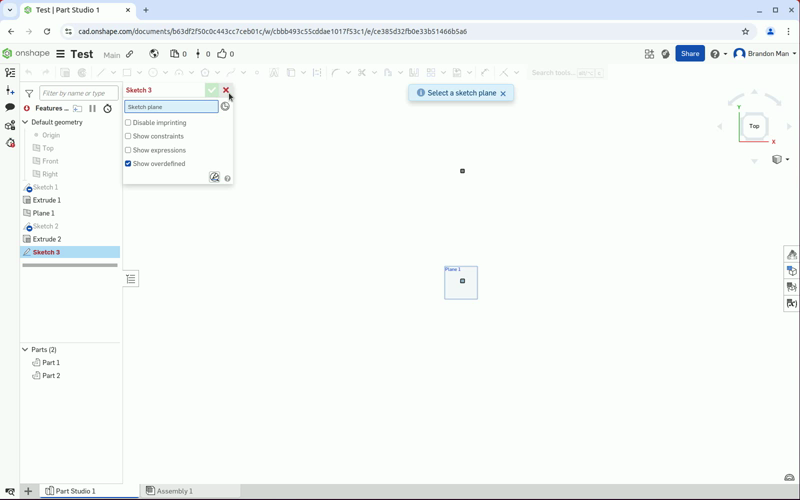
mouse_move(73, 215)
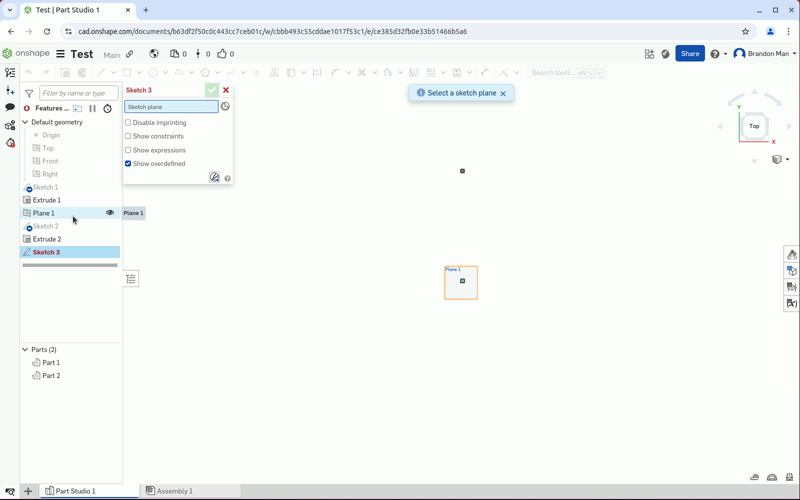
click(73, 215)
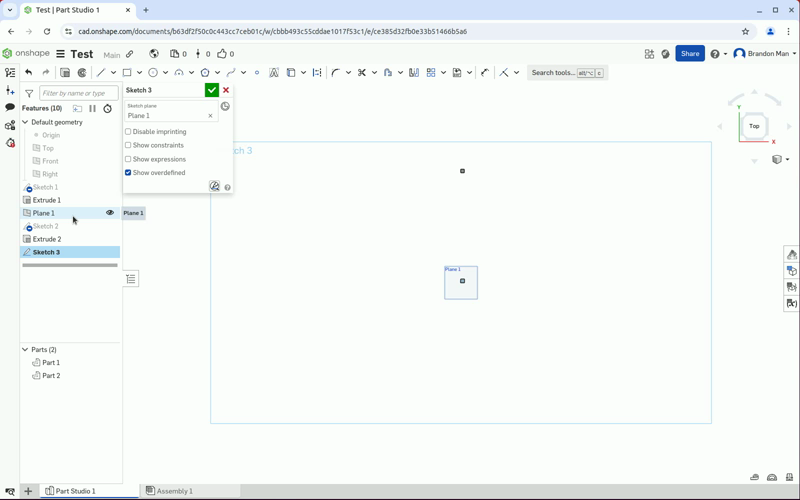
mouse_move(73, 352)
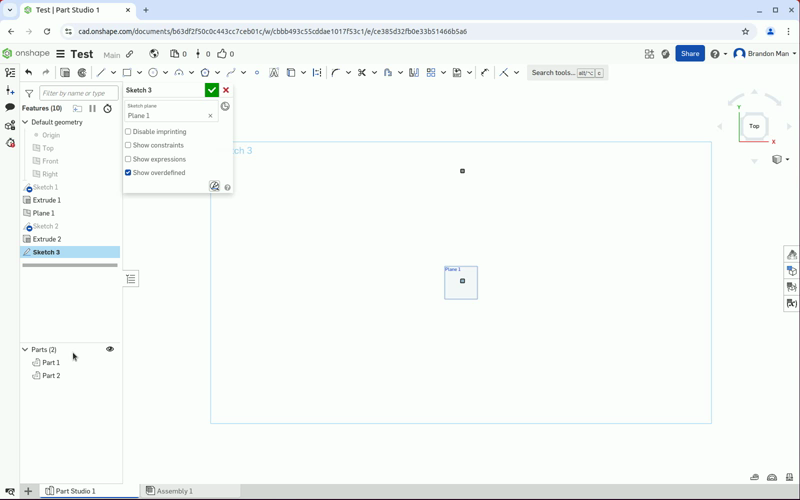
key(y)
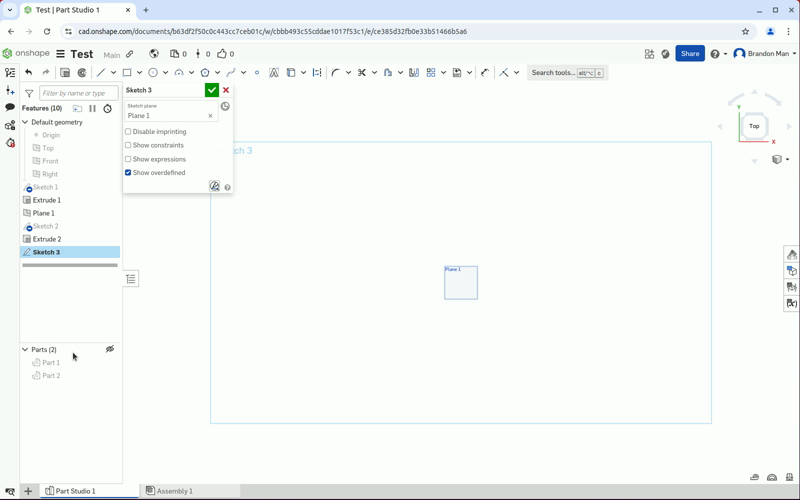
key(l)
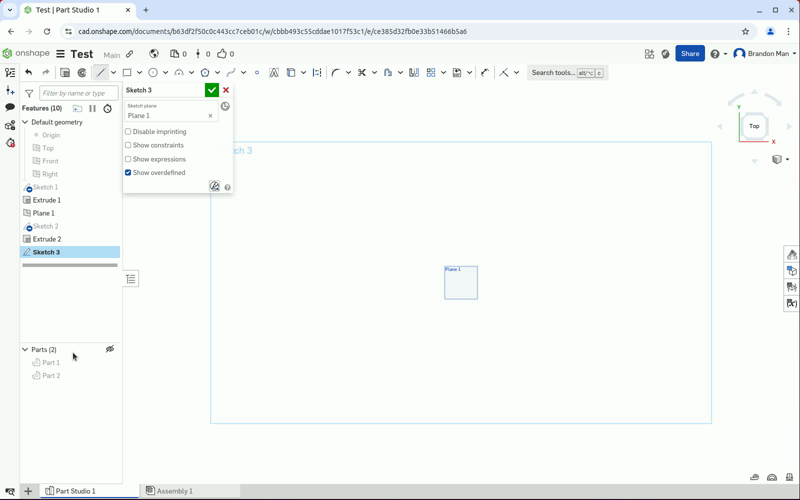
key_down(shift)
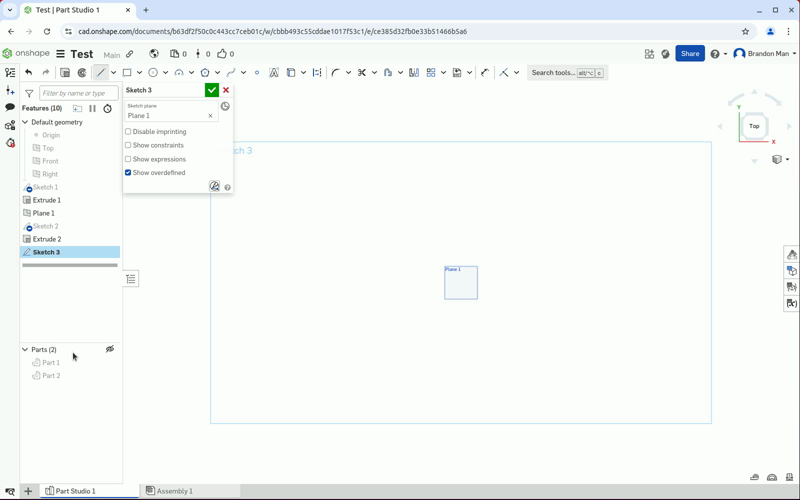
mouse_move(460, 246)
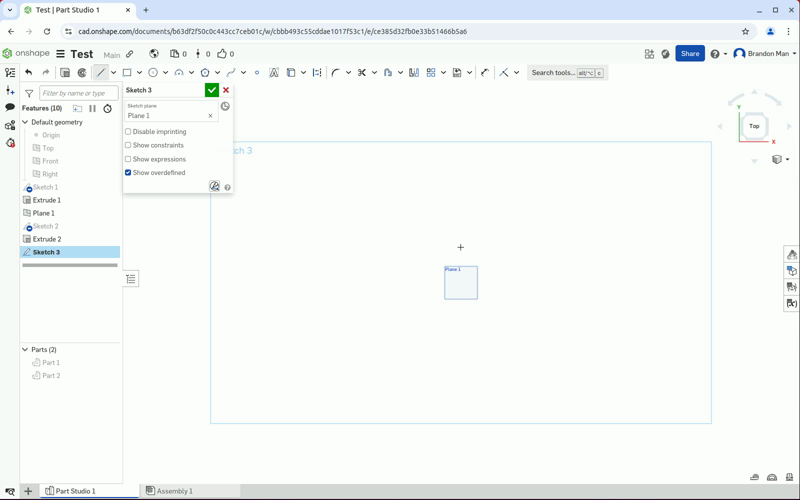
click(460, 246)
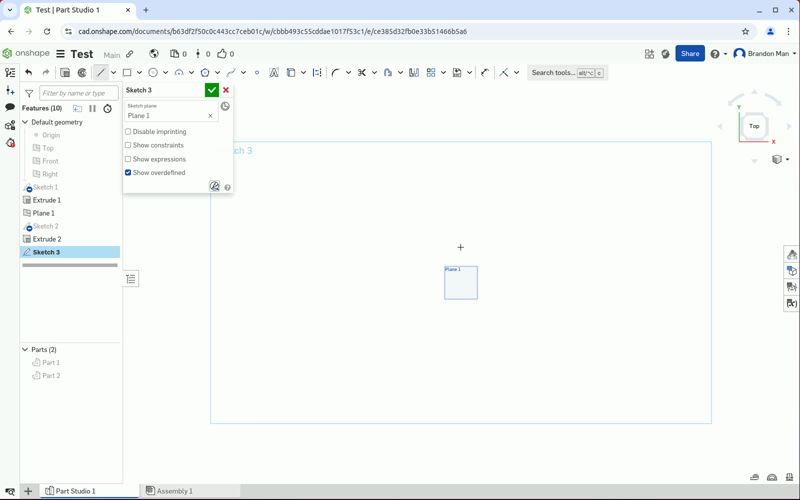
key_up(shift)
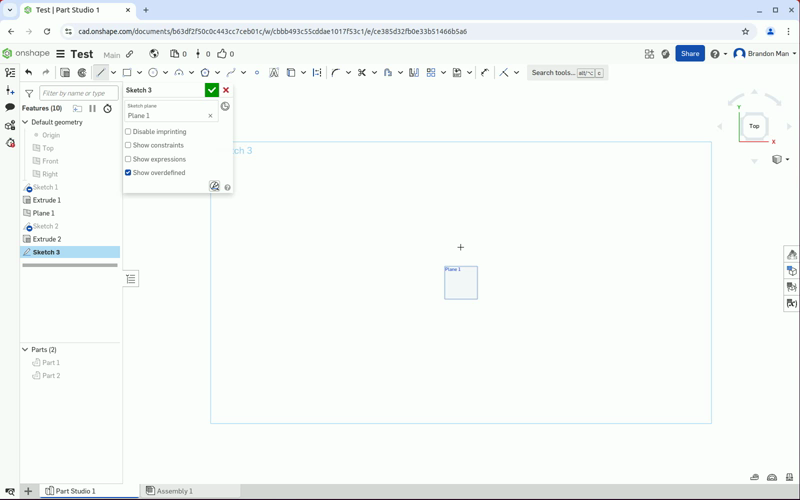
key_down(shift)
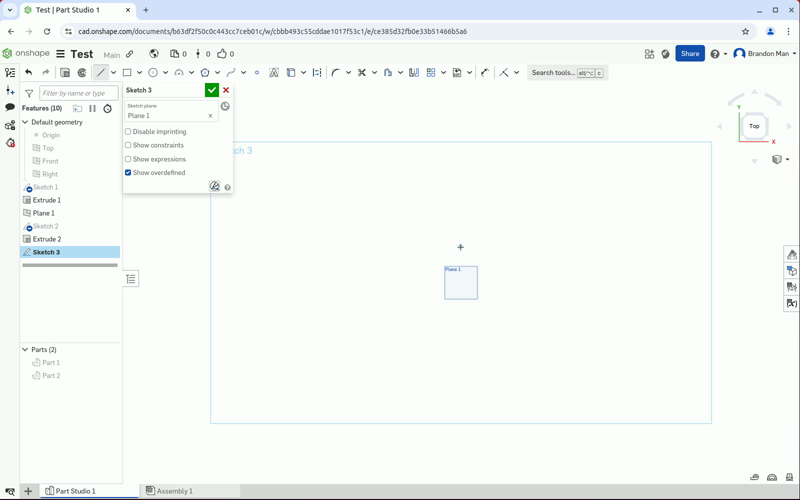
mouse_move(490, 246)
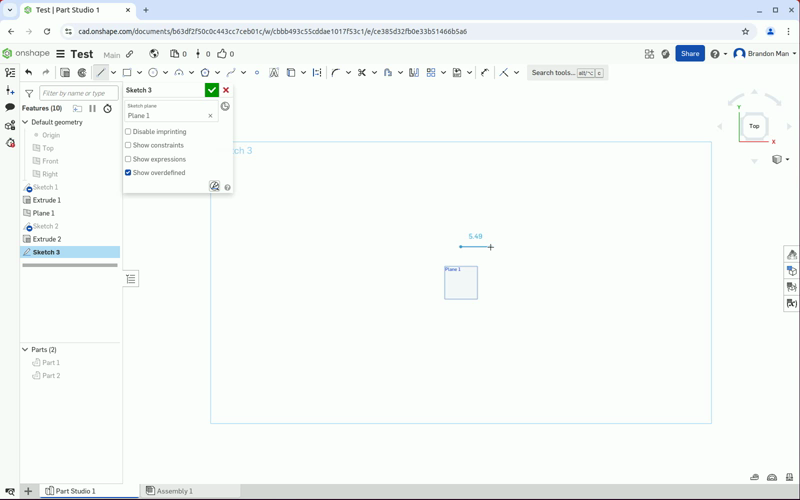
mouse_move(464, 246)
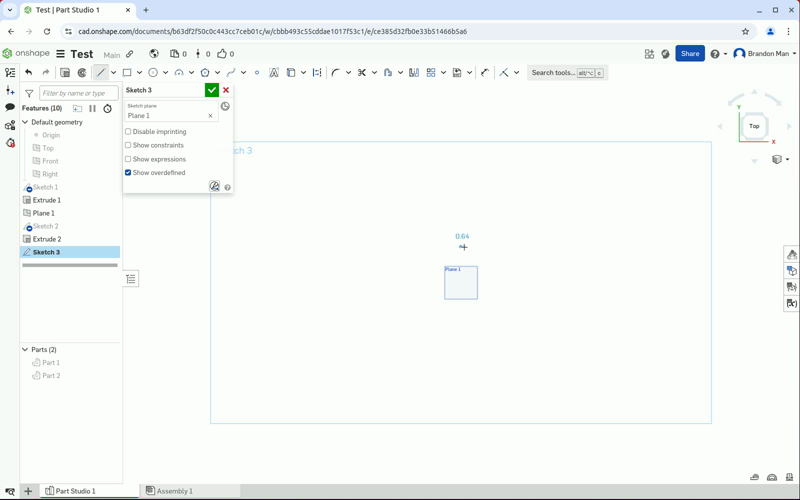
scroll(6)
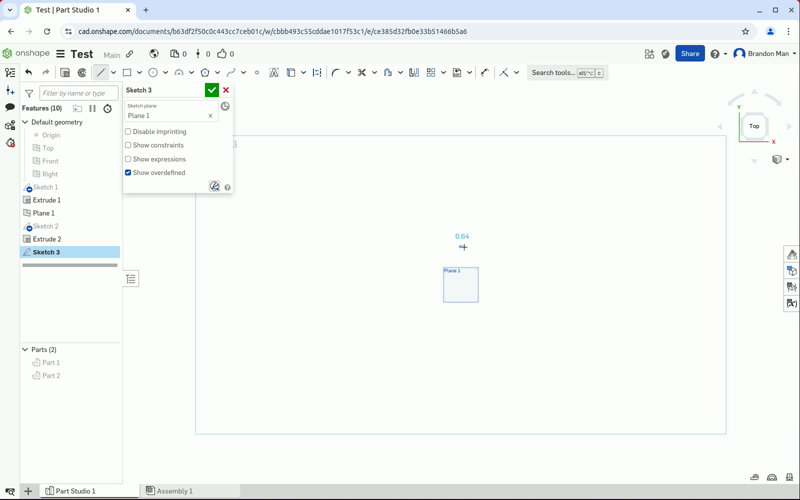
scroll(6)
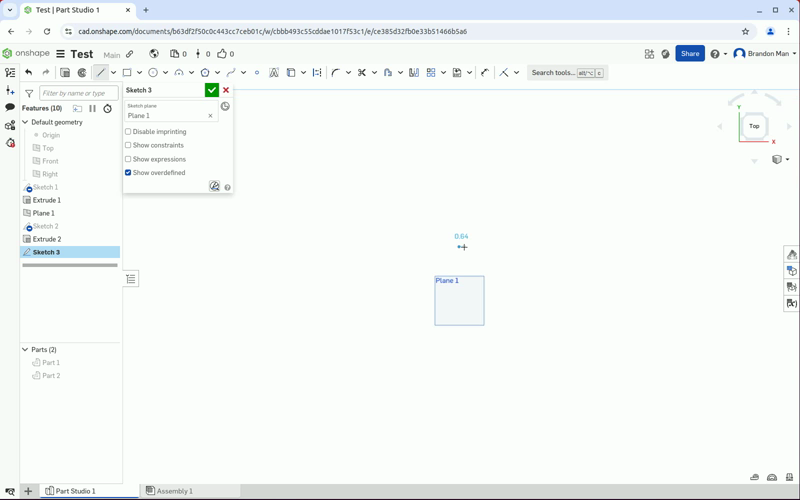
scroll(6)
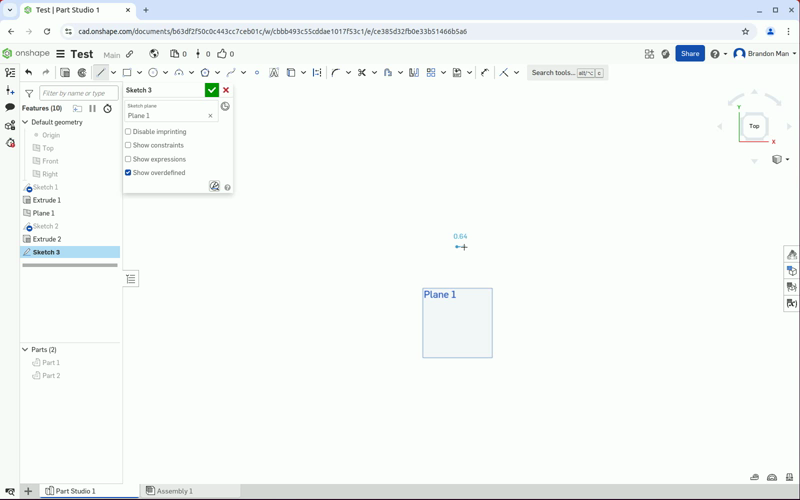
scroll(6)
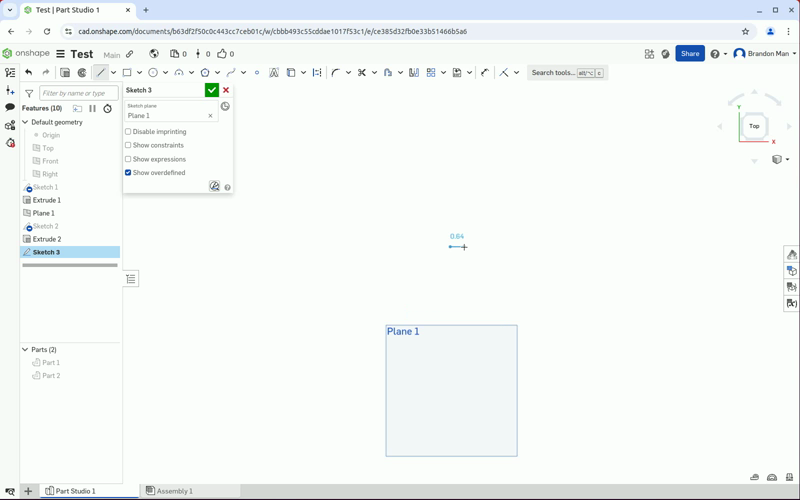
scroll(6)
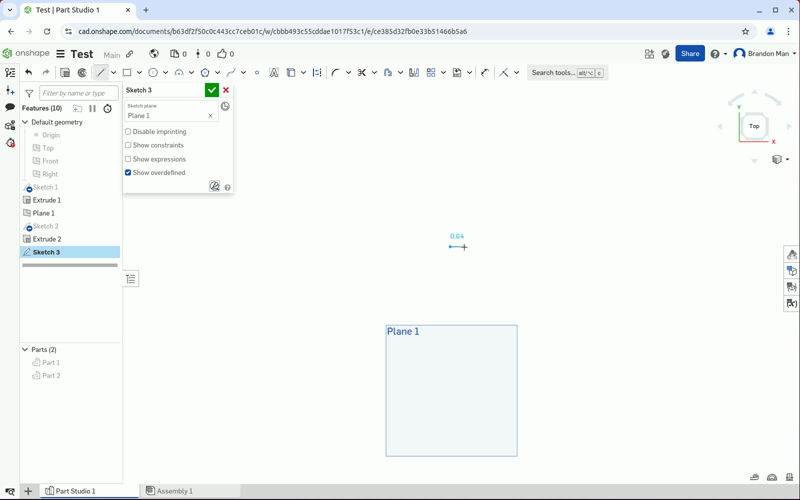
scroll(6)
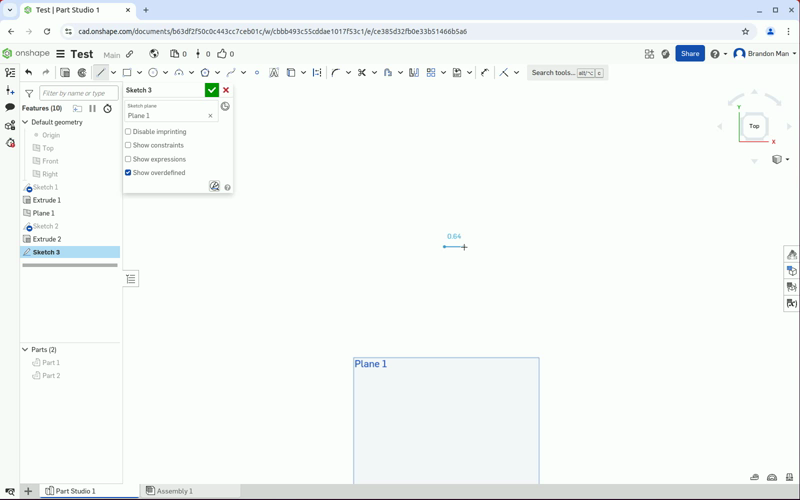
scroll(6)
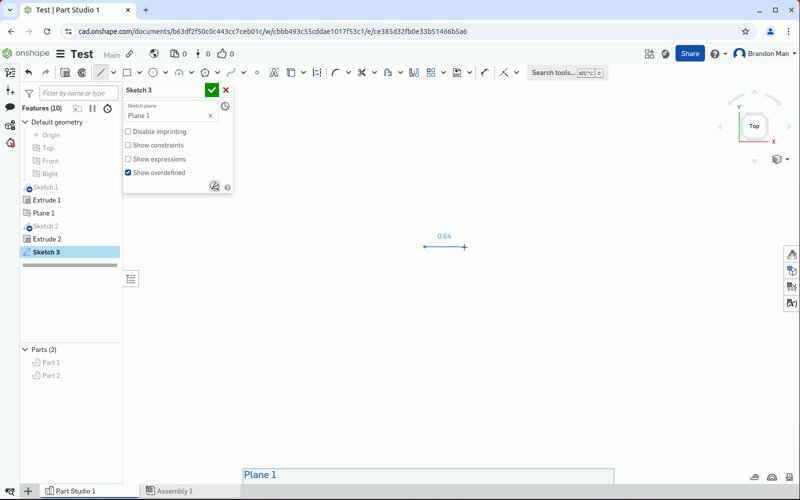
click(464, 246)
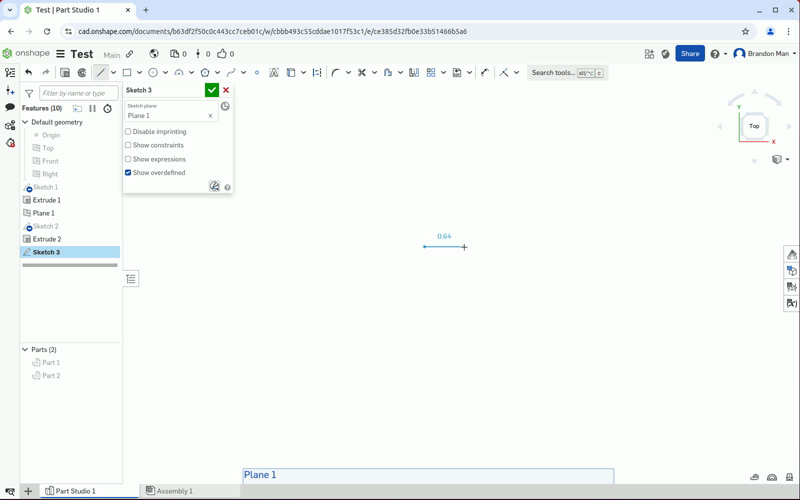
scroll(-6)
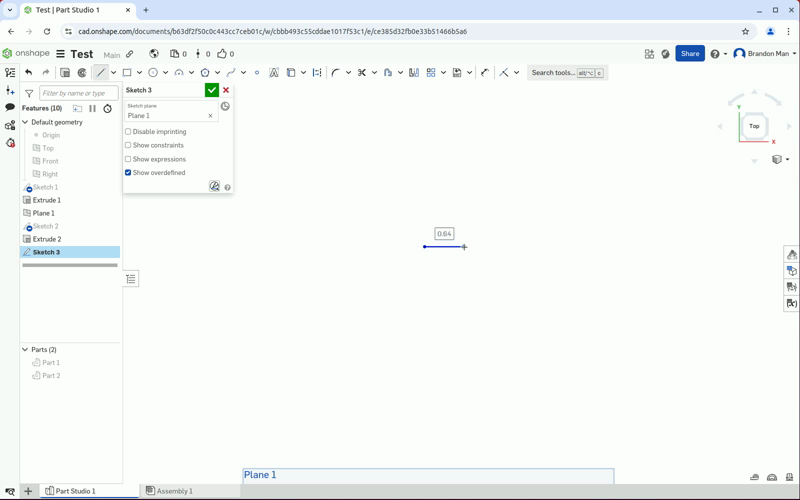
scroll(-6)
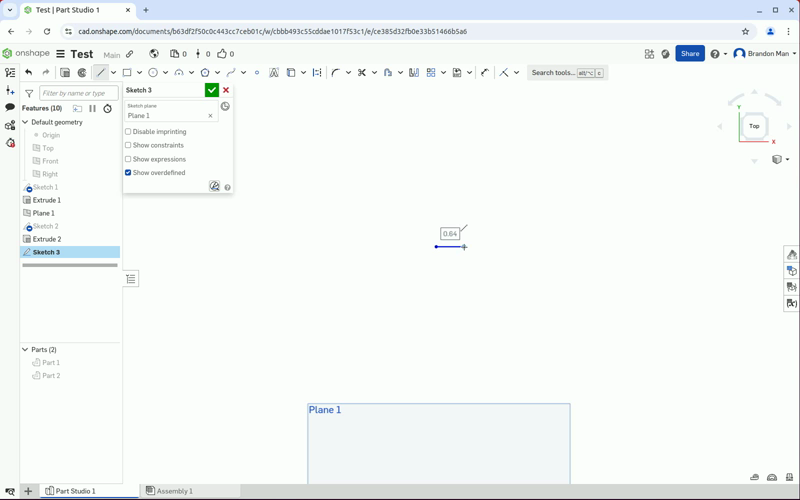
scroll(-6)
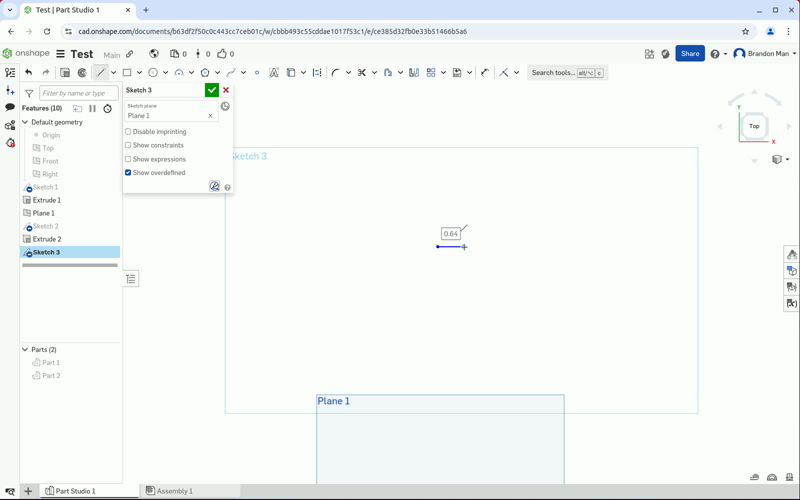
scroll(-6)
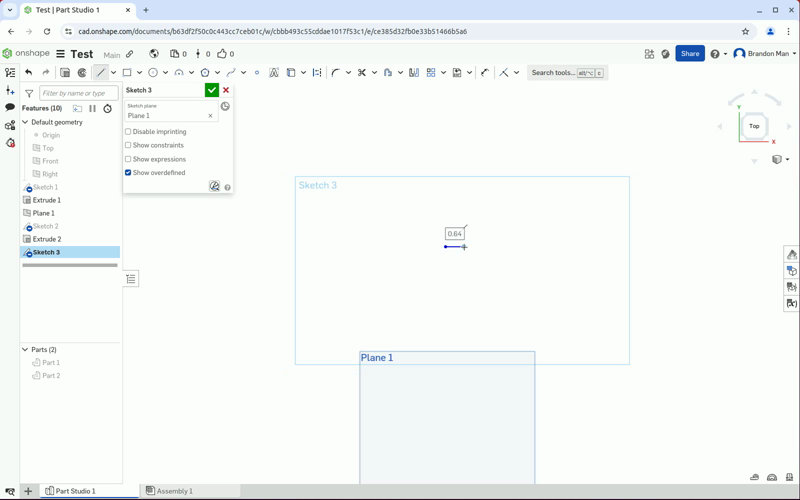
scroll(-6)
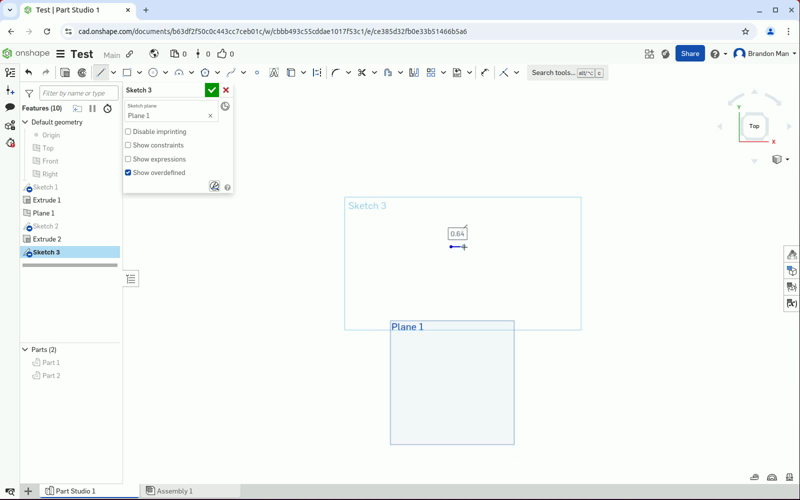
scroll(-6)
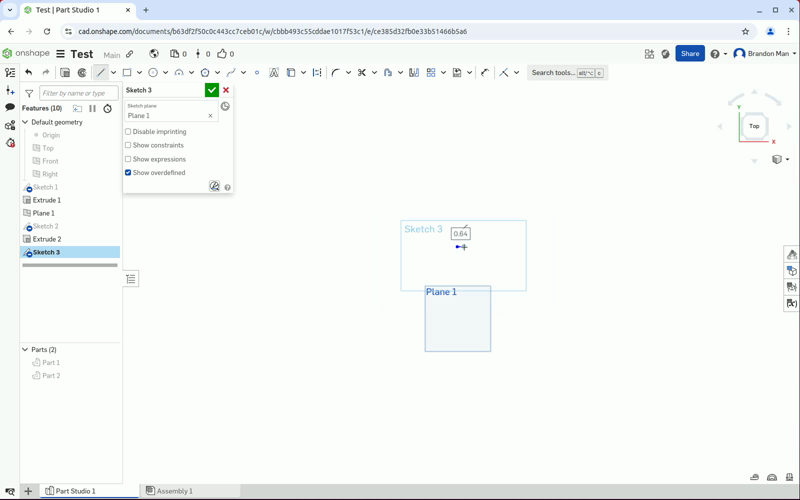
scroll(-6)
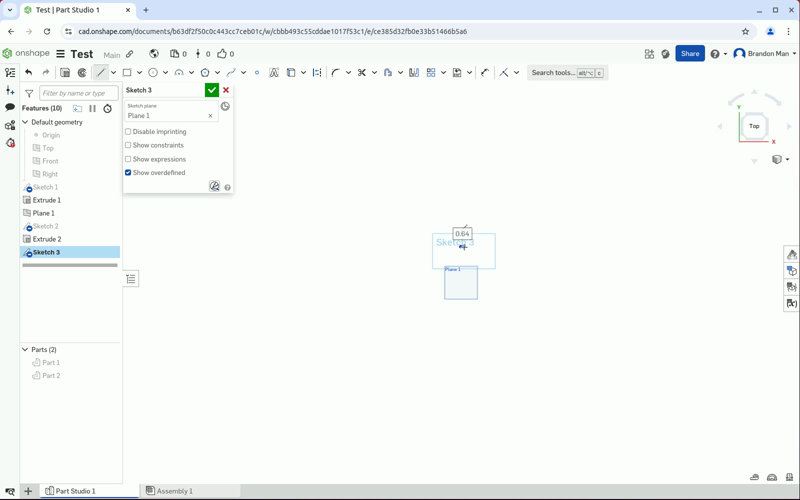
key_up(shift)
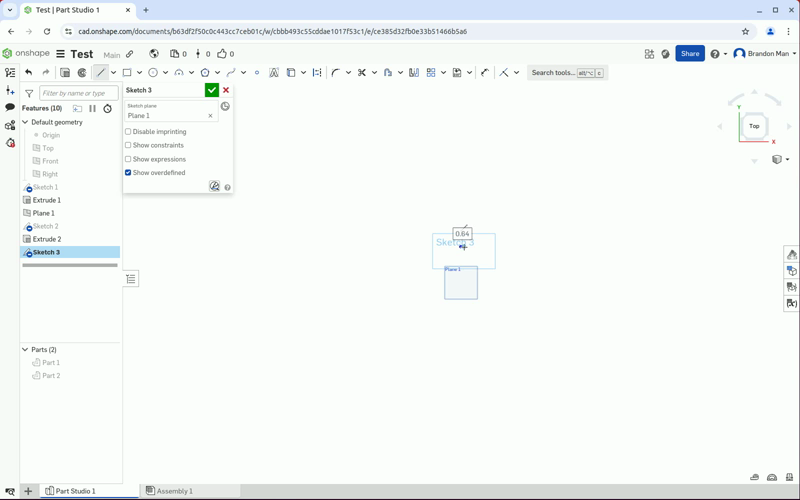
key_down(shift)
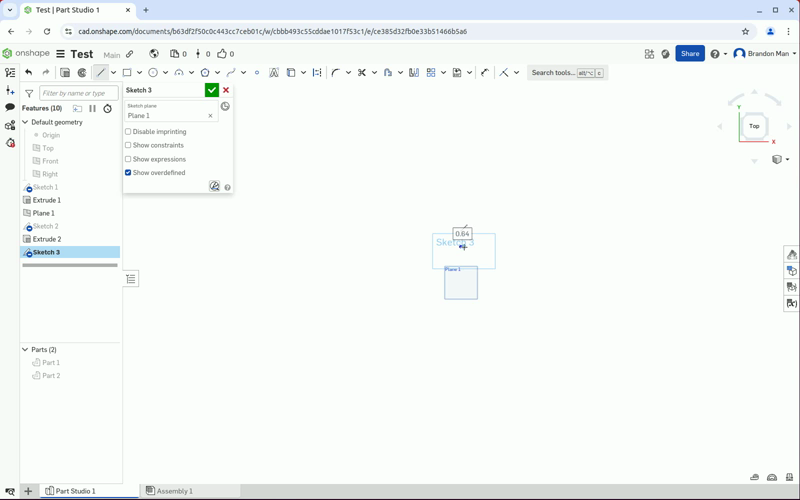
mouse_move(494, 246)
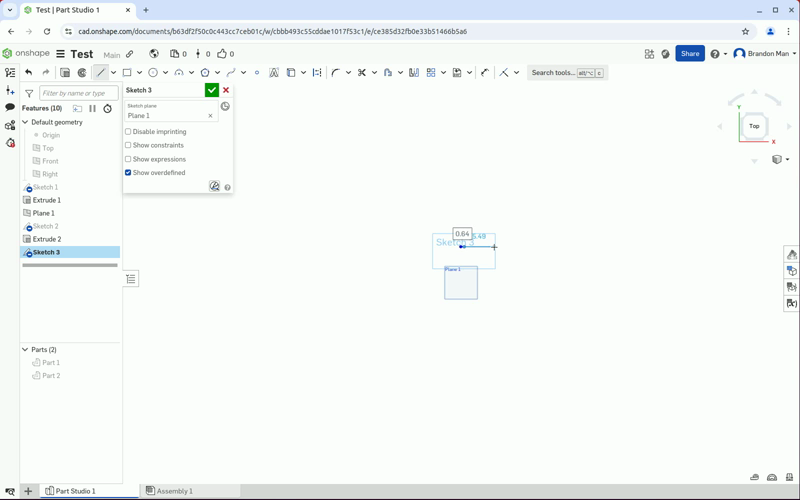
mouse_move(464, 243)
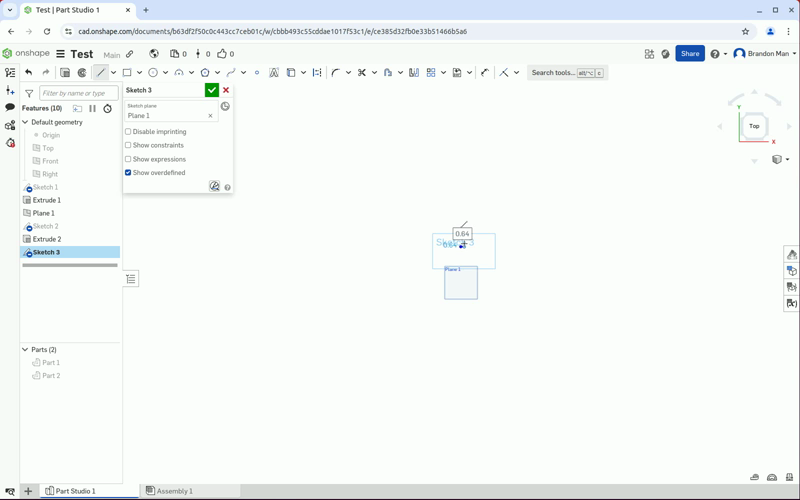
scroll(6)
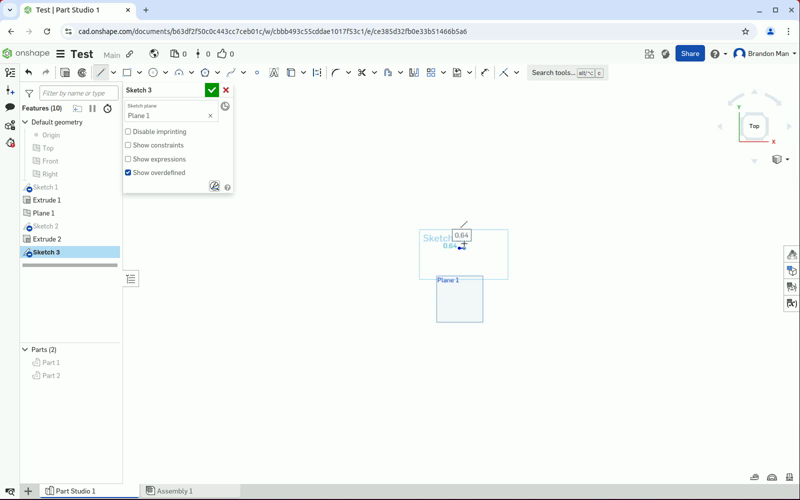
scroll(6)
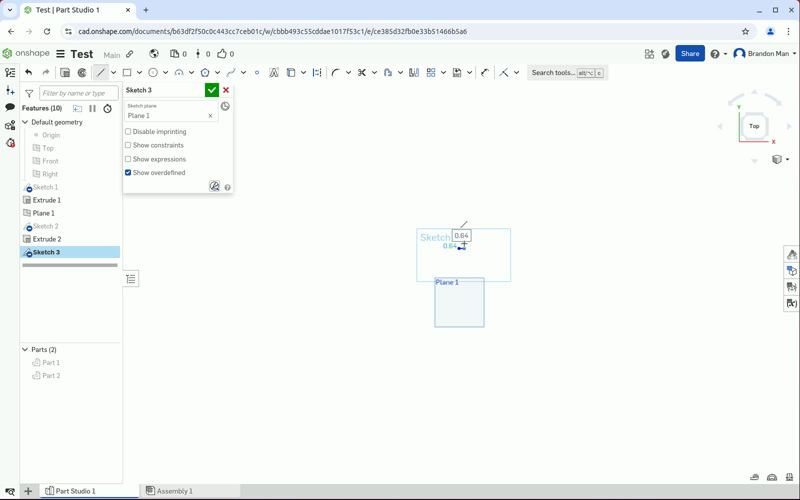
scroll(6)
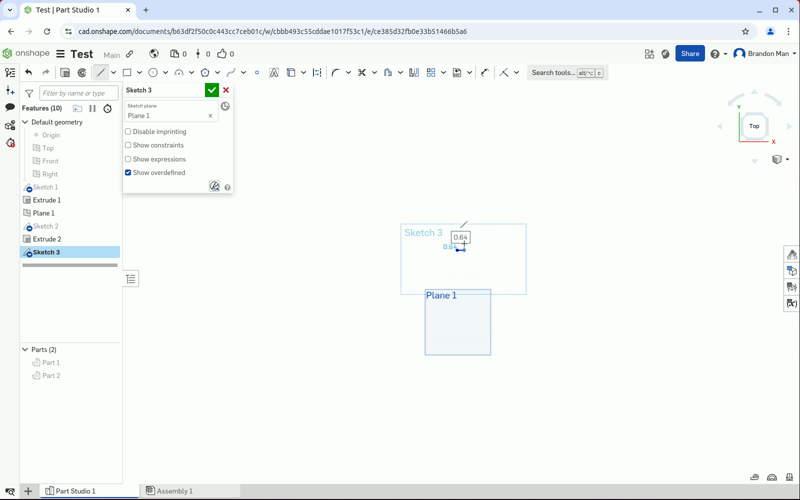
scroll(6)
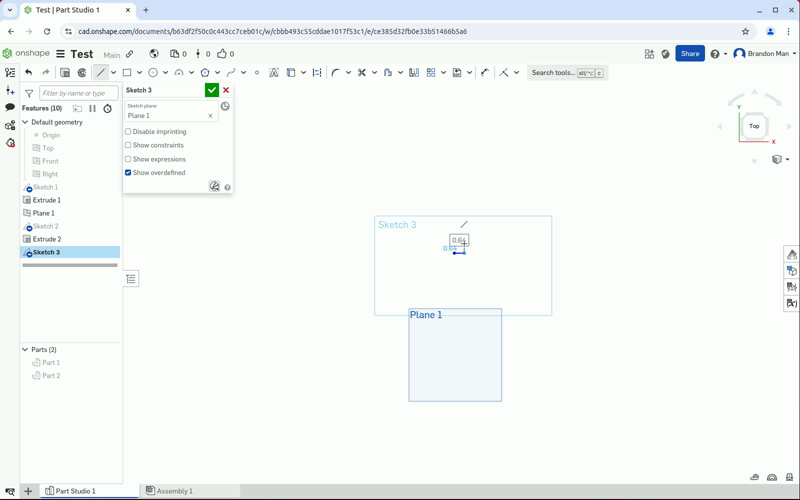
scroll(6)
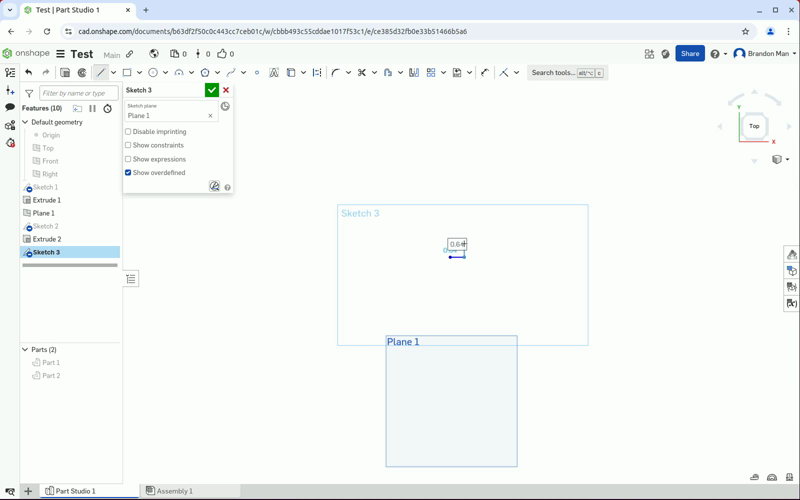
scroll(6)
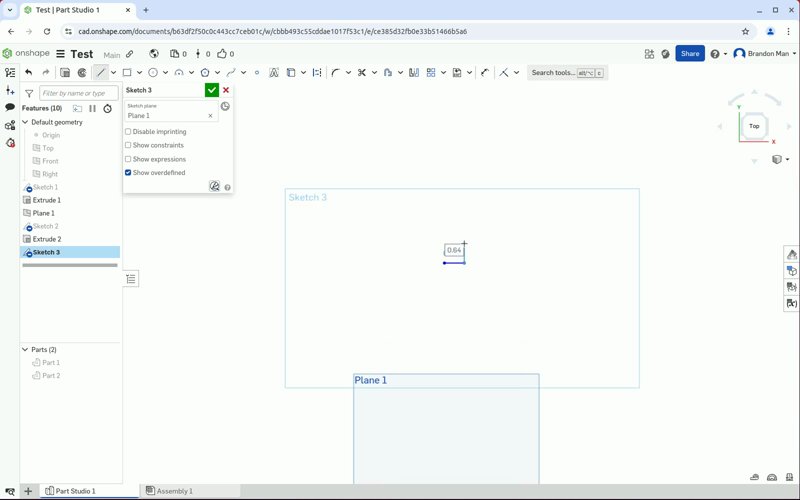
scroll(6)
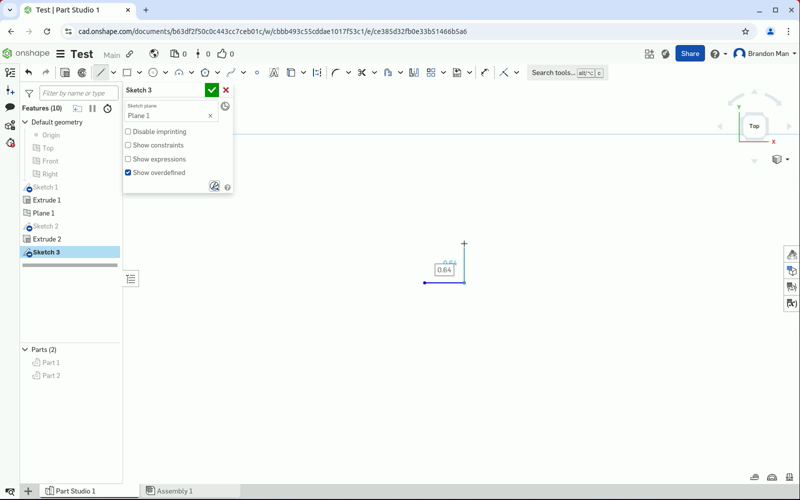
click(464, 243)
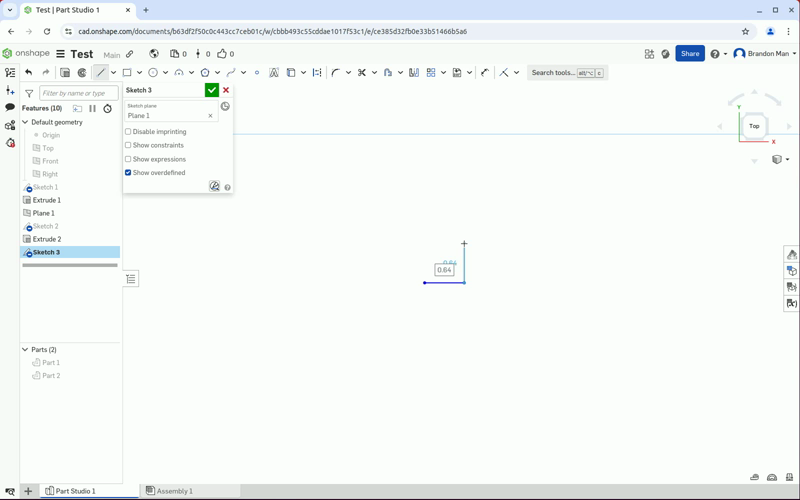
scroll(-6)
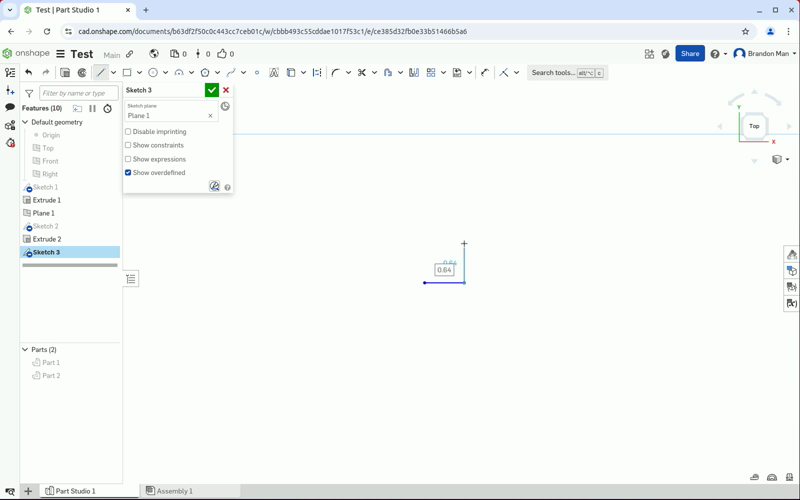
scroll(-6)
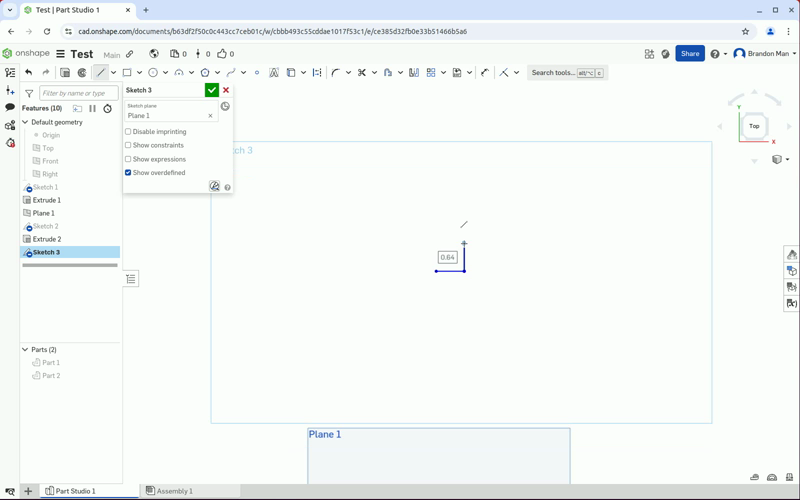
scroll(-6)
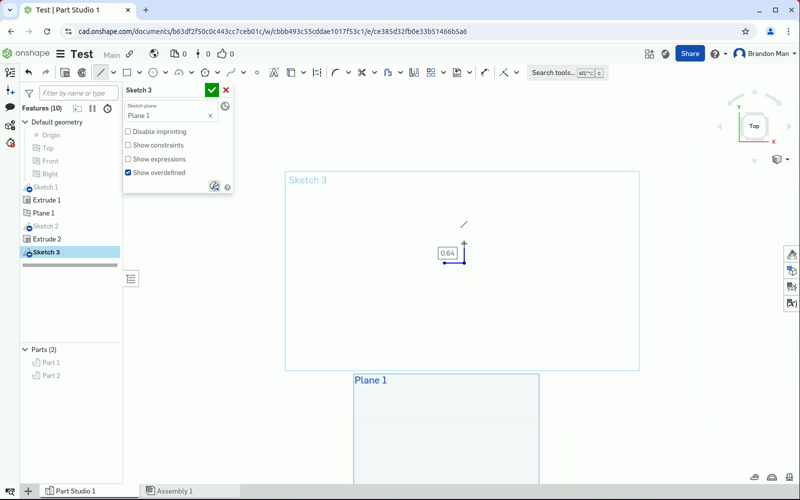
scroll(-6)
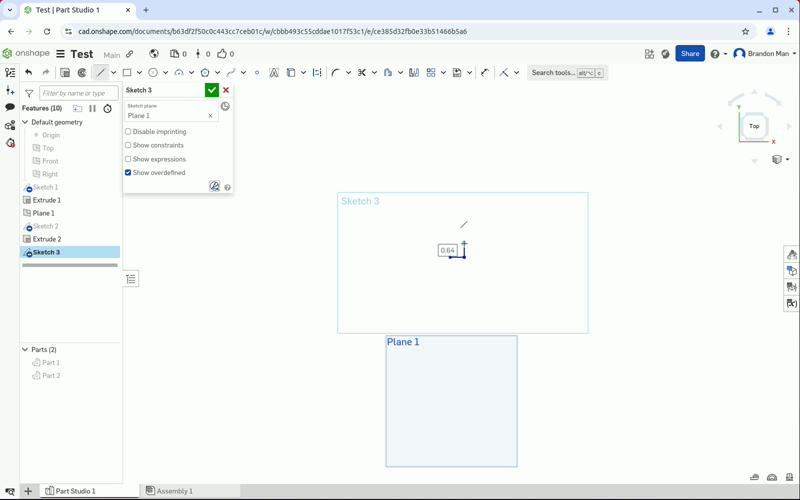
scroll(-6)
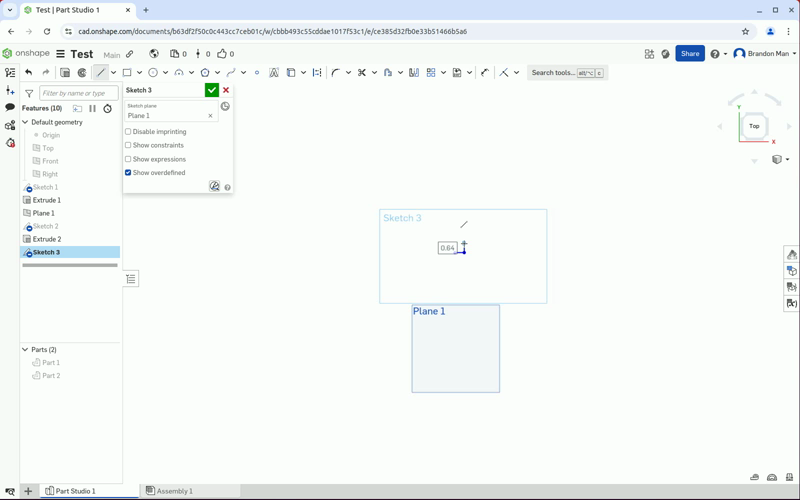
scroll(-6)
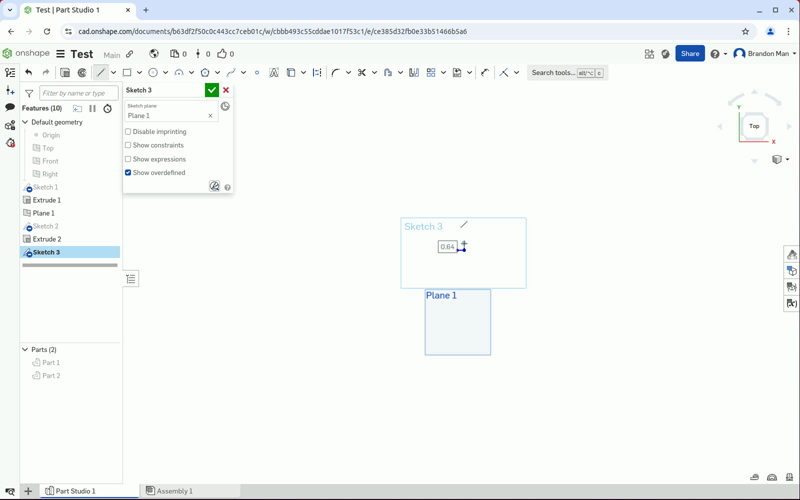
scroll(-6)
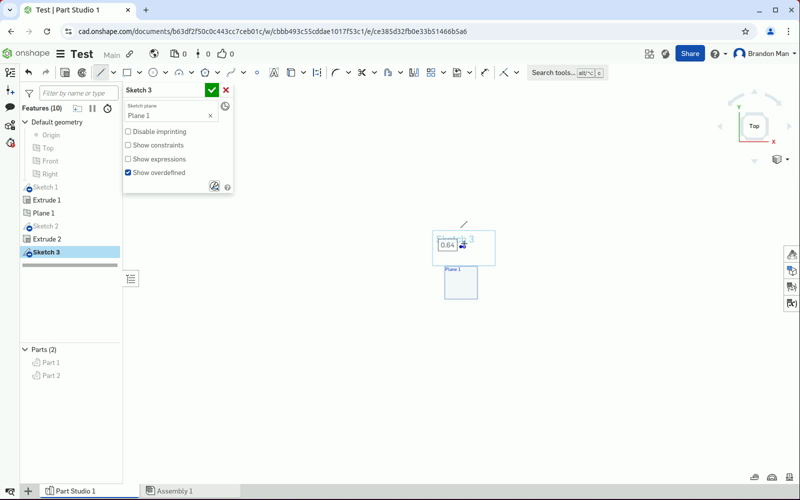
key_up(shift)
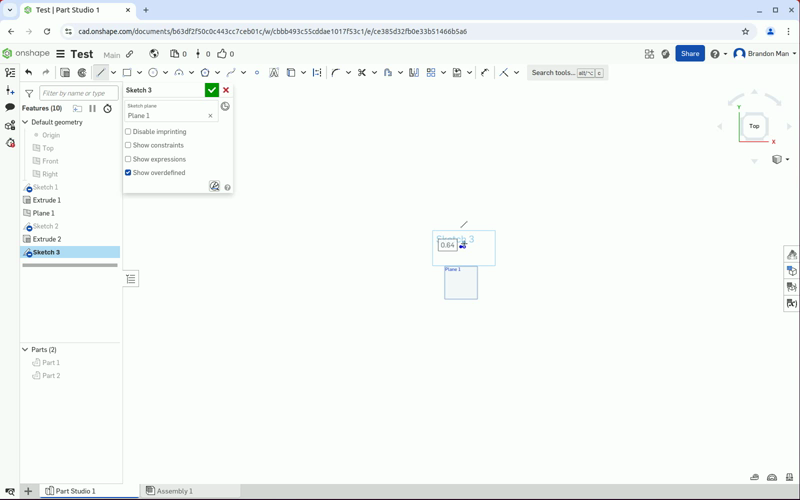
key_down(shift)
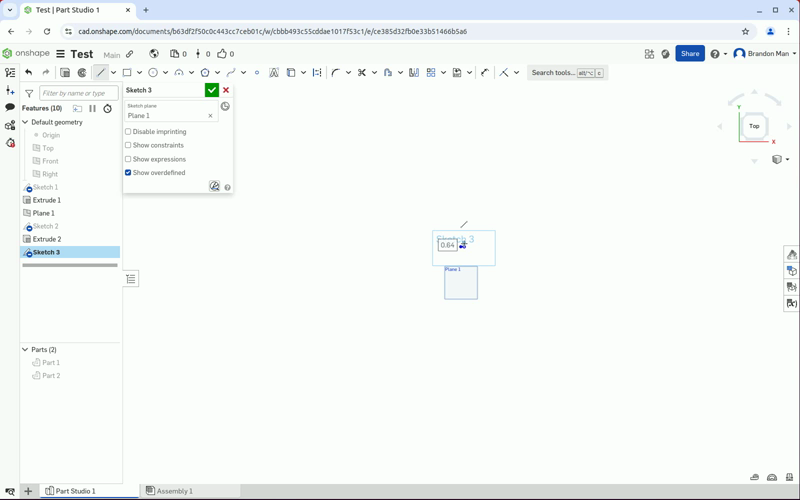
mouse_move(494, 243)
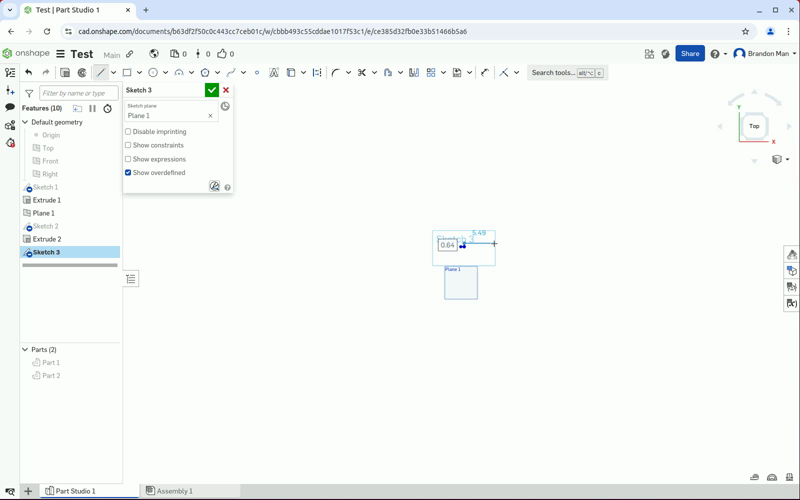
mouse_move(460, 243)
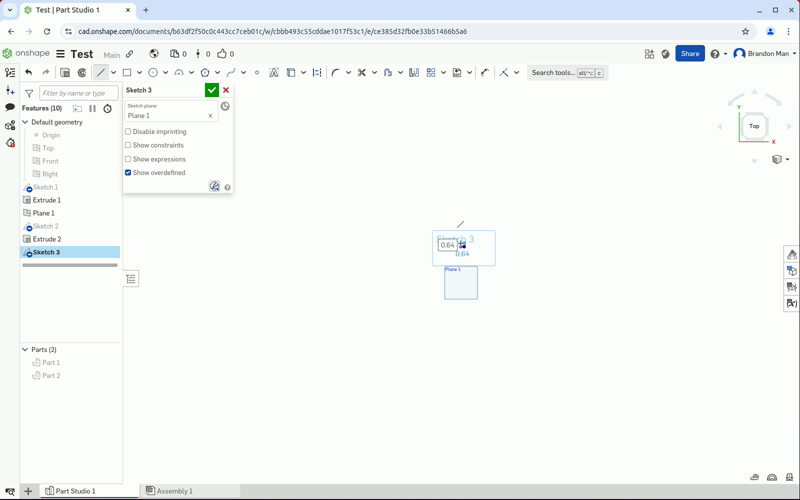
scroll(6)
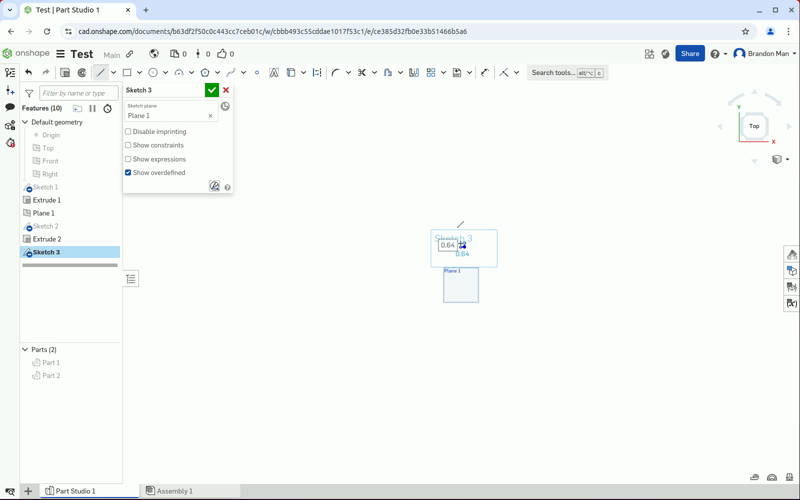
scroll(6)
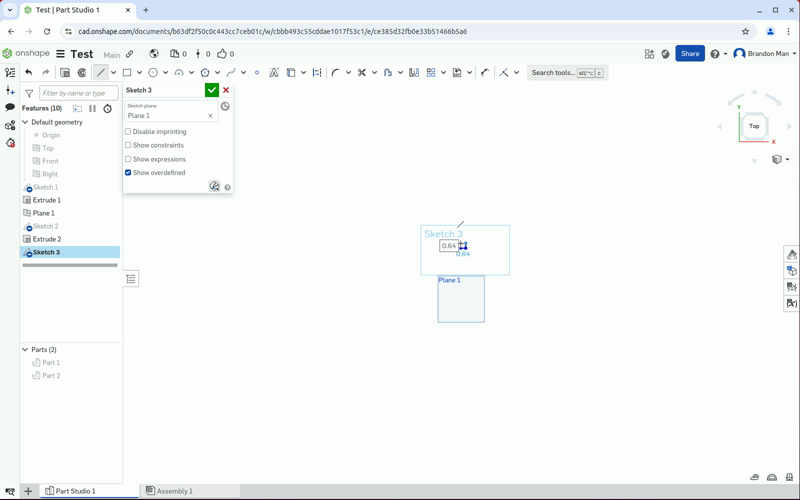
scroll(6)
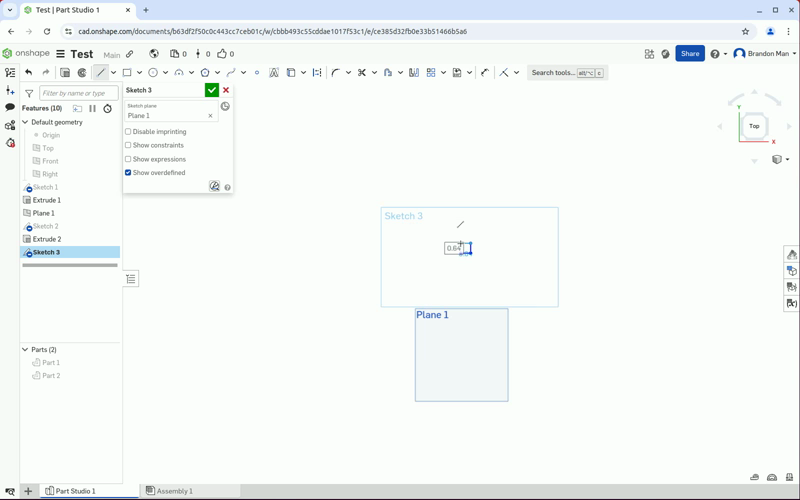
scroll(6)
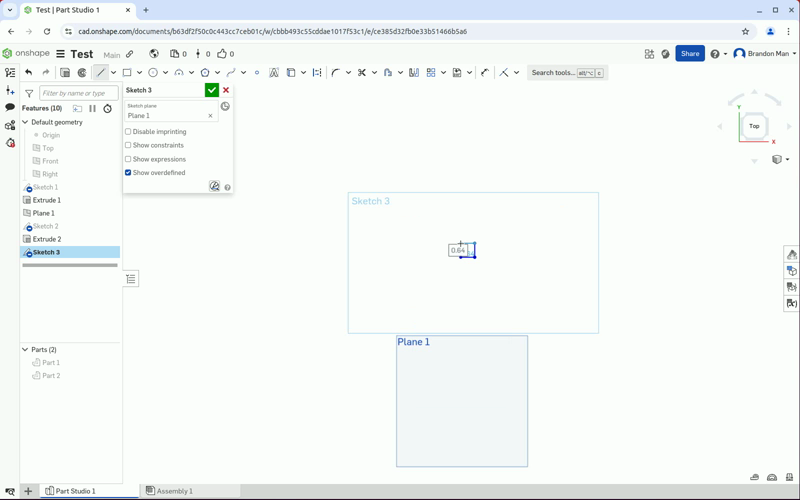
scroll(6)
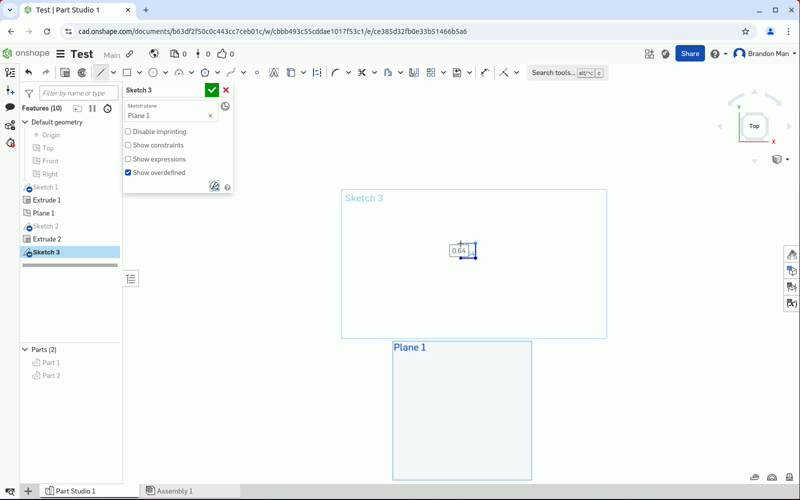
scroll(6)
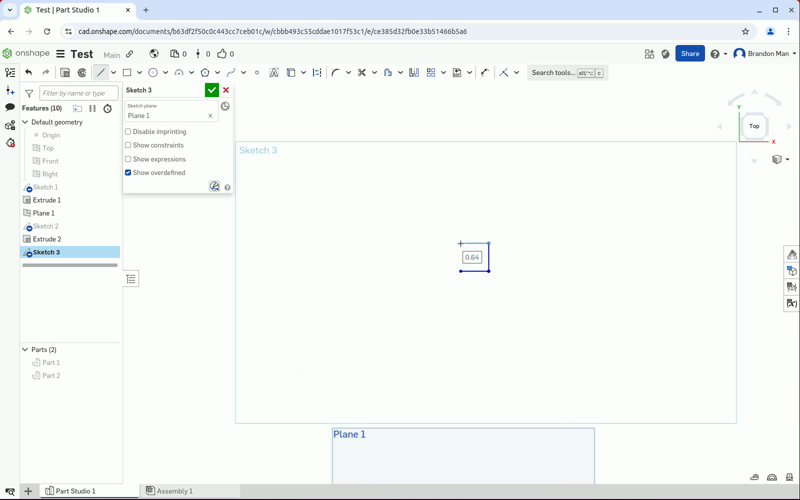
scroll(6)
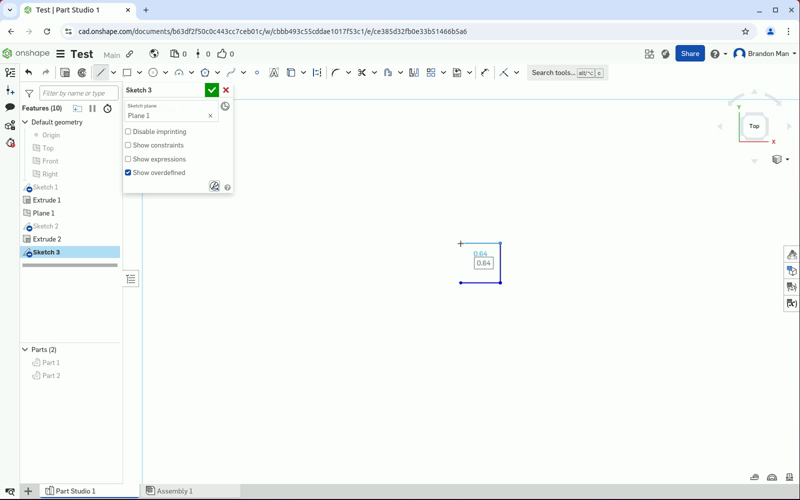
click(460, 243)
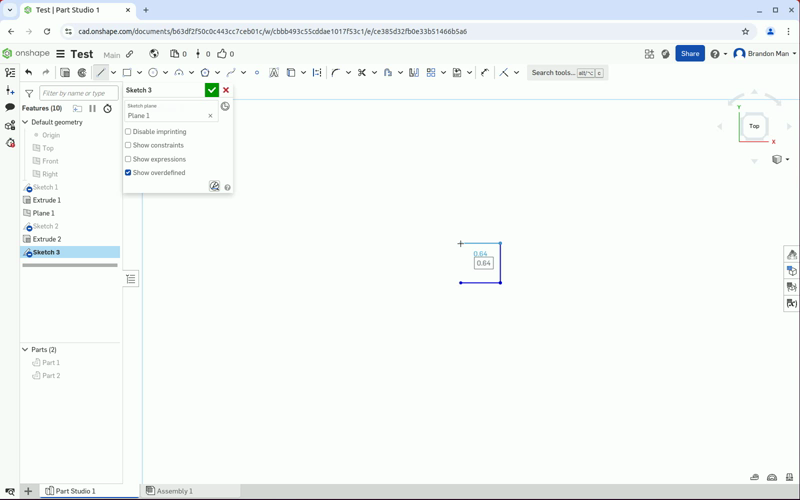
scroll(-6)
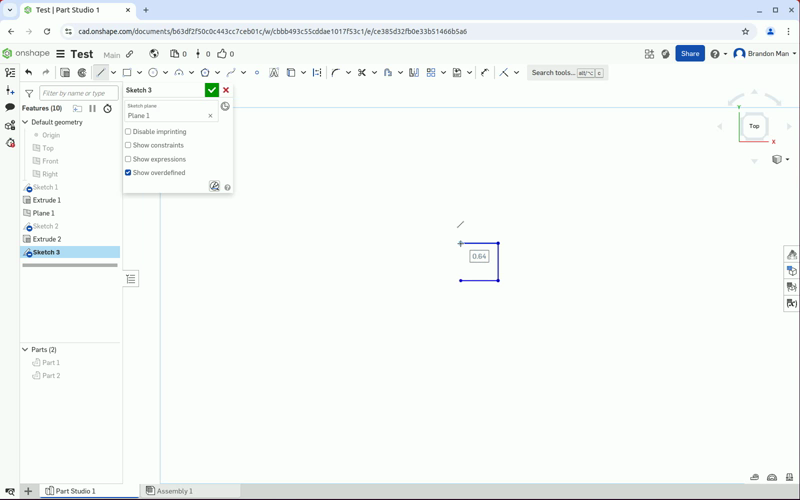
scroll(-6)
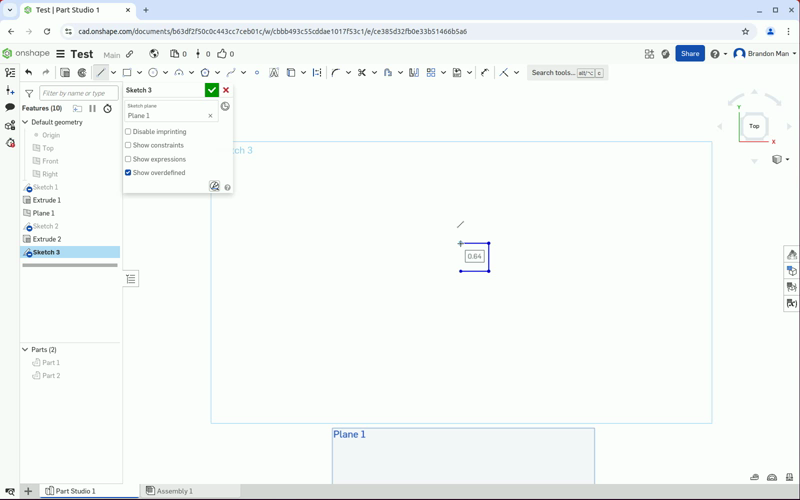
scroll(-6)
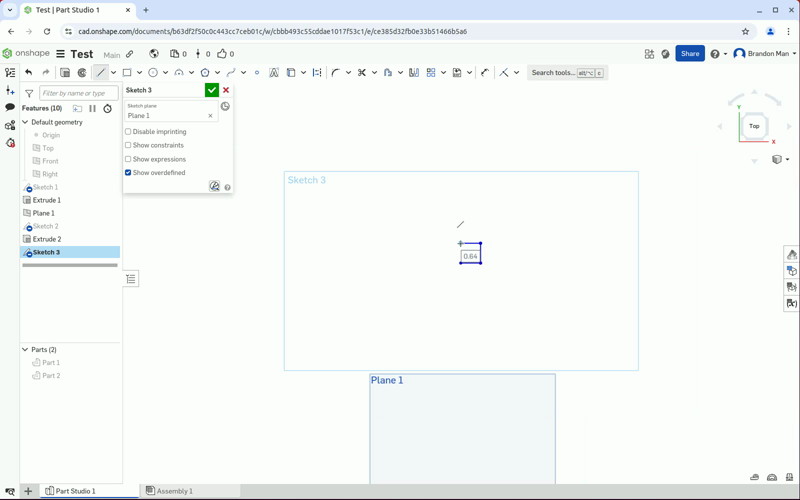
scroll(-6)
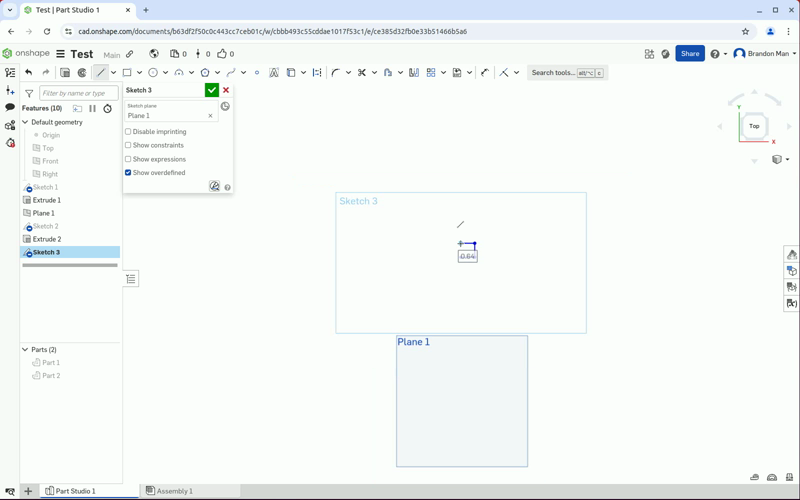
scroll(-6)
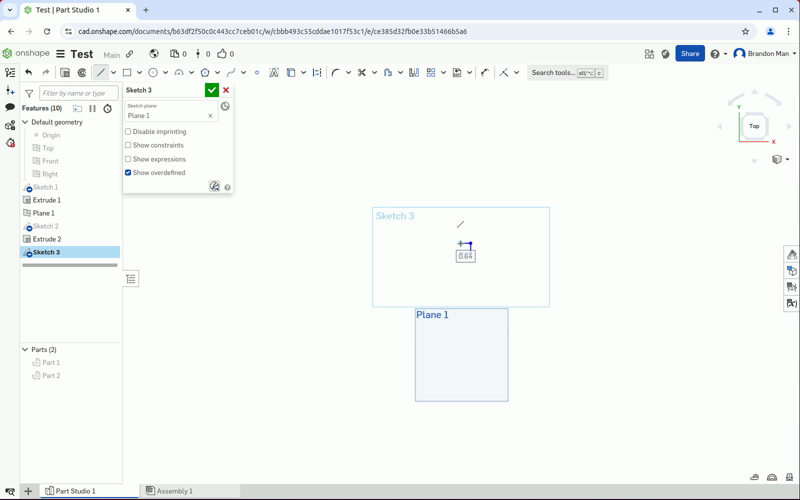
scroll(-6)
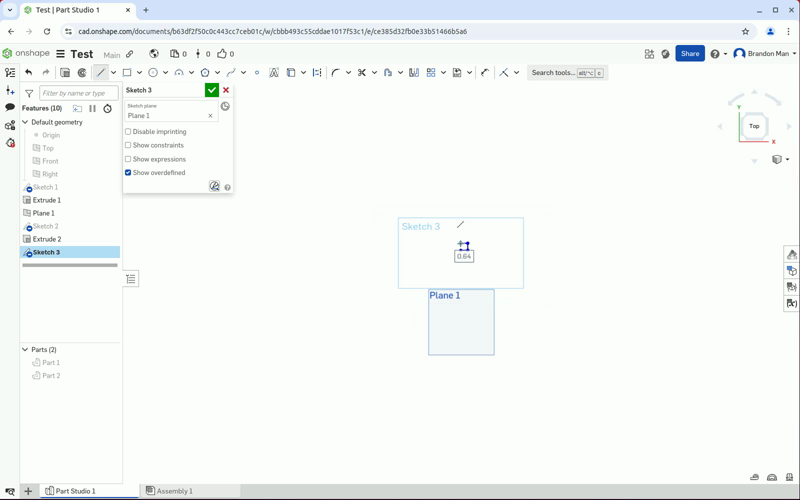
scroll(-6)
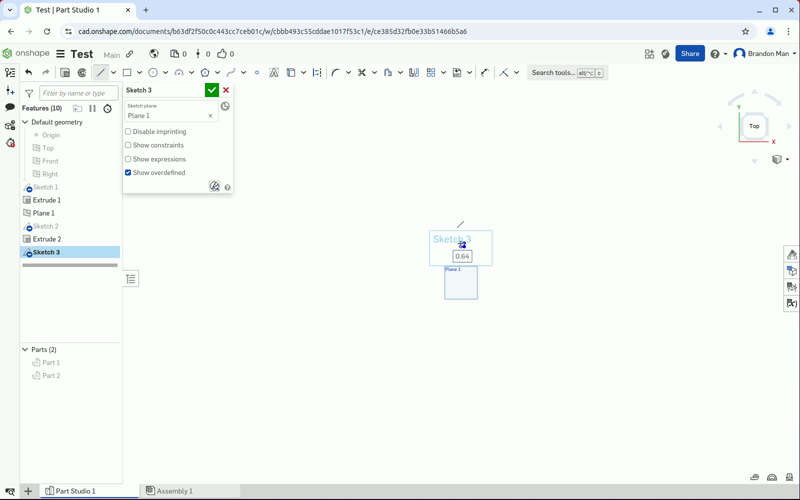
key_up(shift)
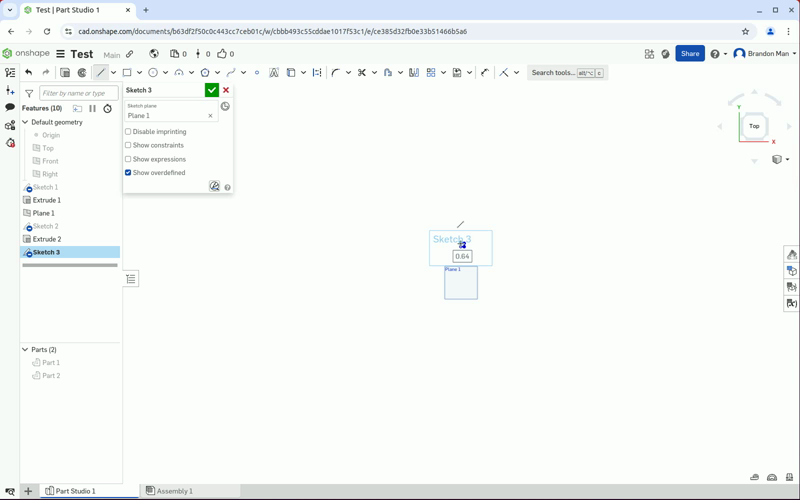
mouse_move(490, 243)
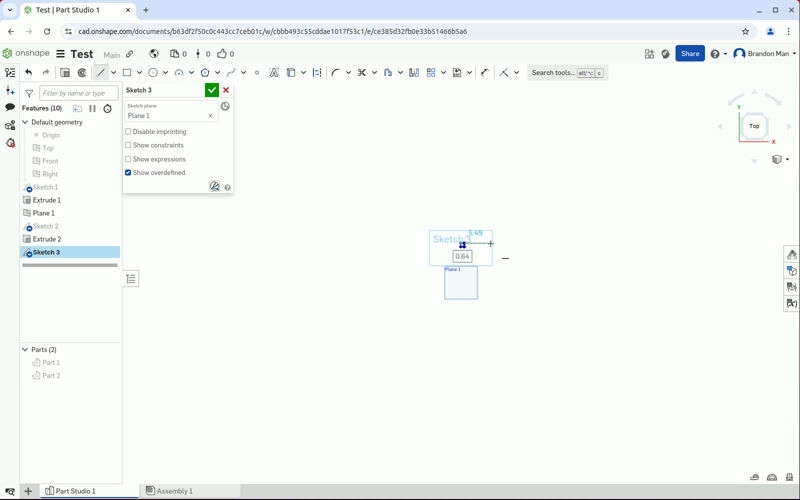
key_down(shift)
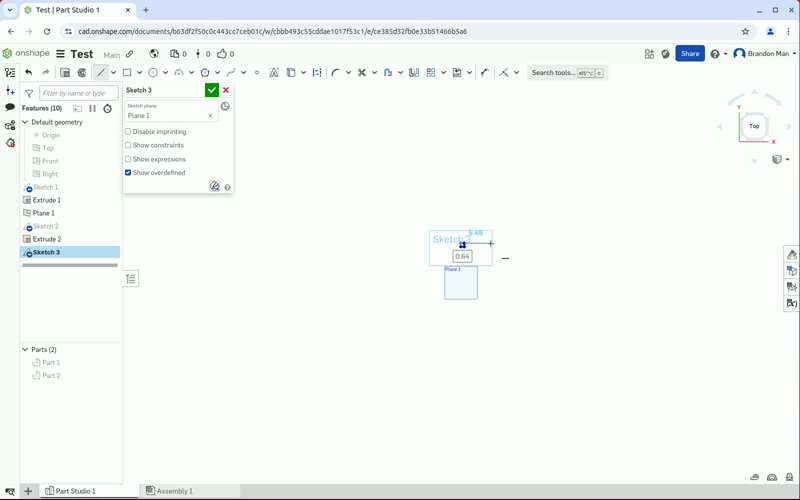
mouse_move(460, 246)
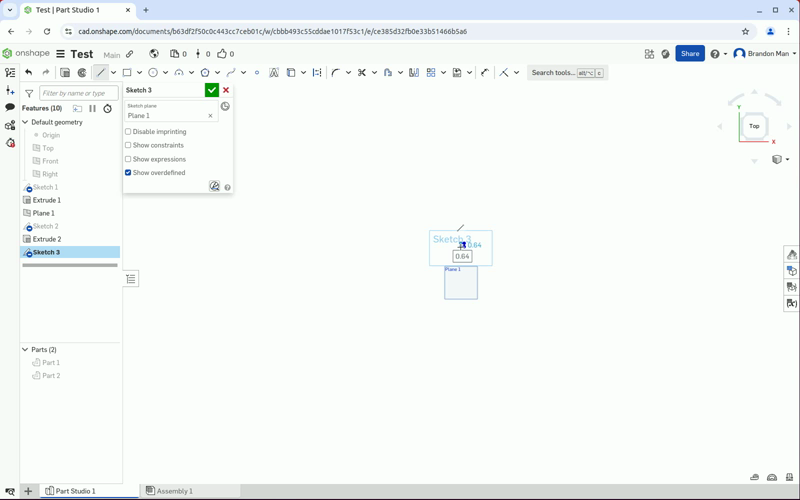
scroll(6)
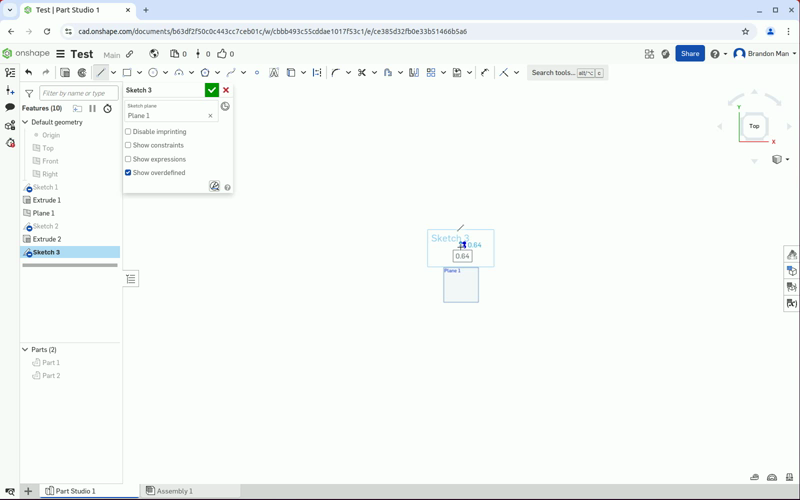
scroll(6)
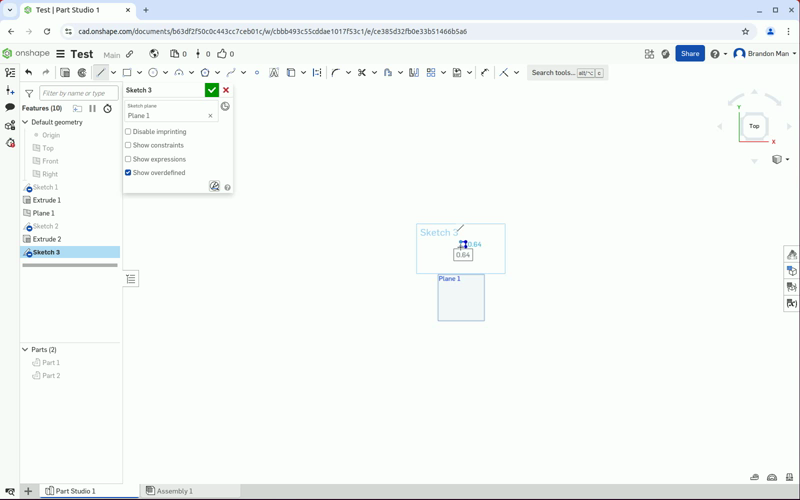
scroll(6)
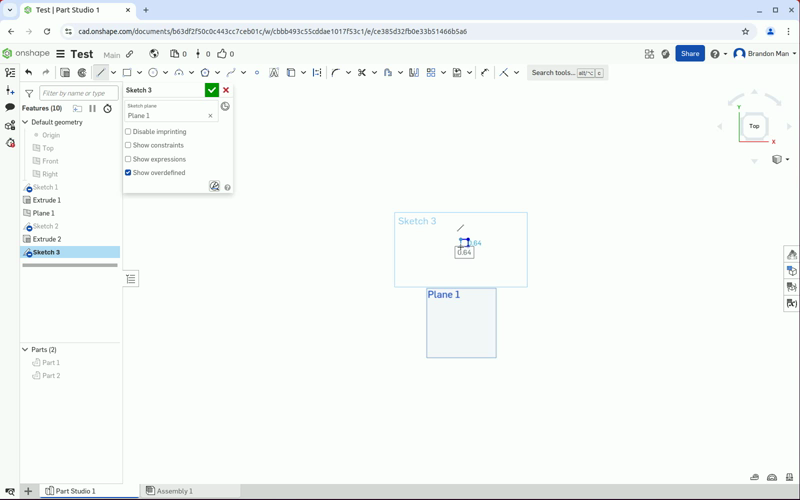
scroll(6)
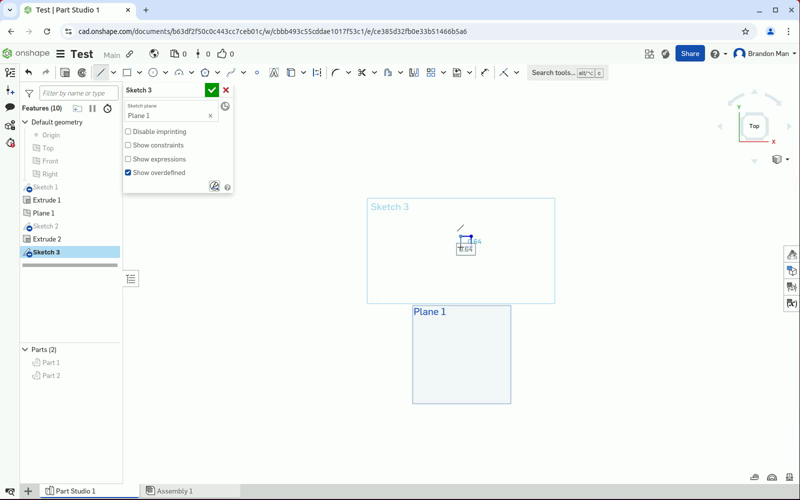
scroll(6)
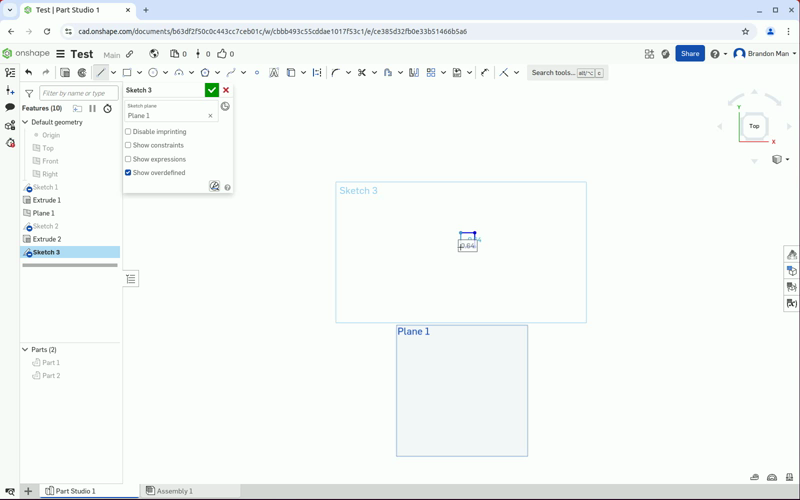
scroll(6)
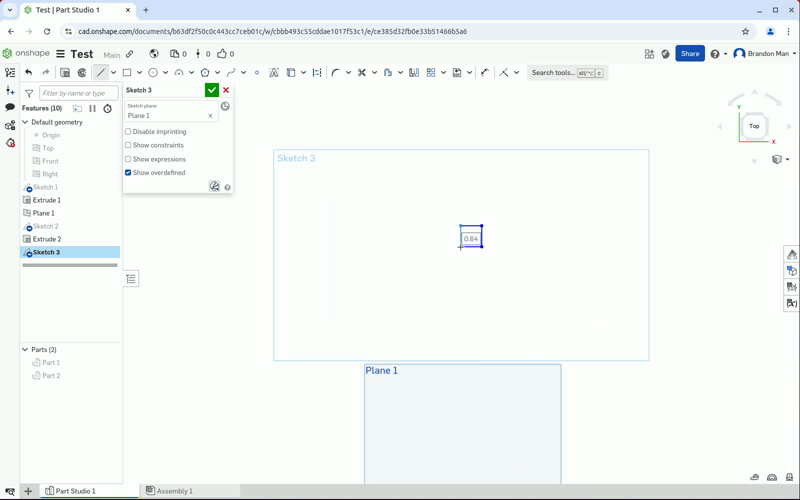
scroll(6)
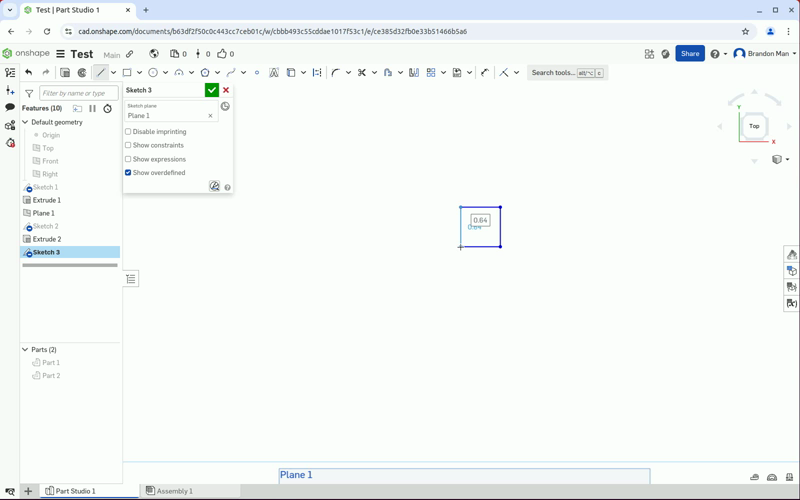
key_up(shift)
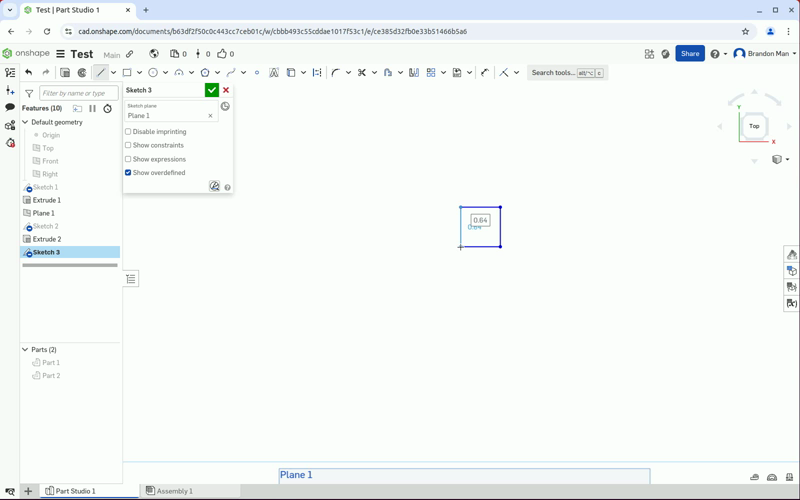
click(460, 246)
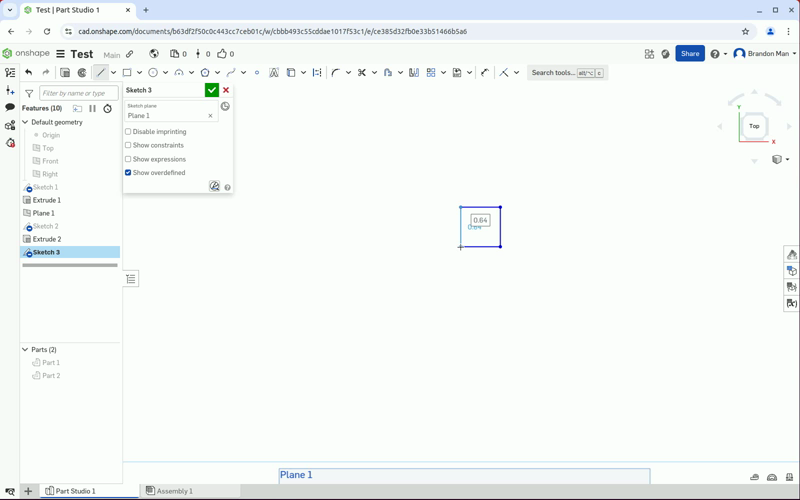
scroll(-6)
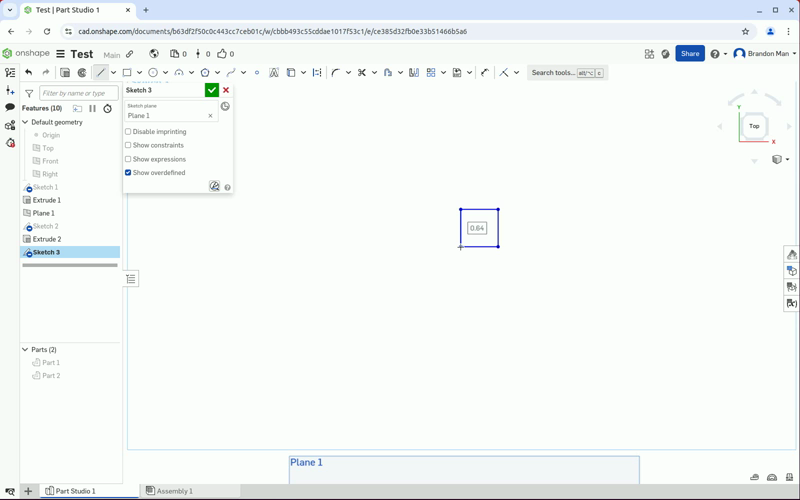
scroll(-6)
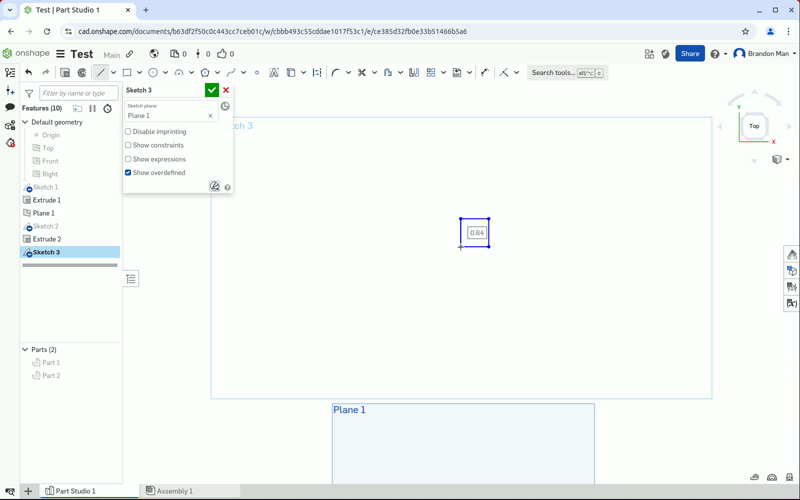
scroll(-6)
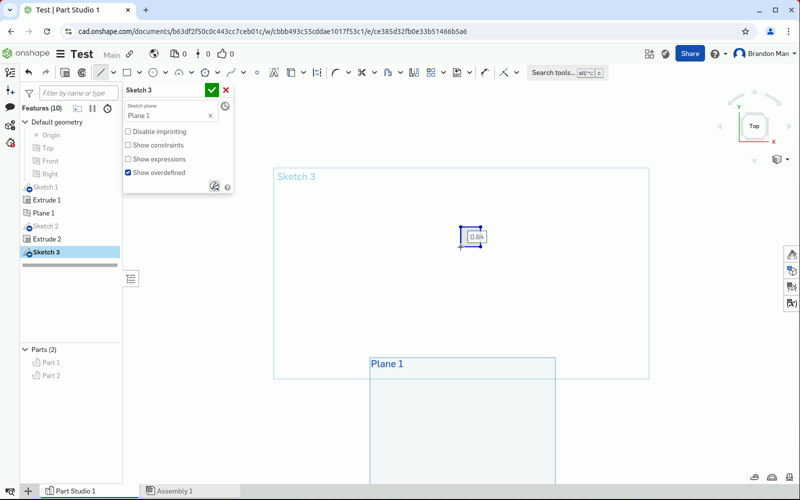
scroll(-6)
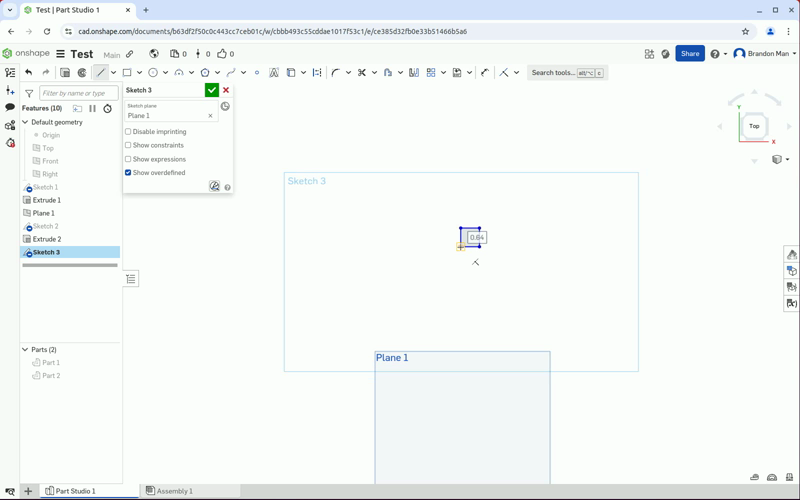
scroll(-6)
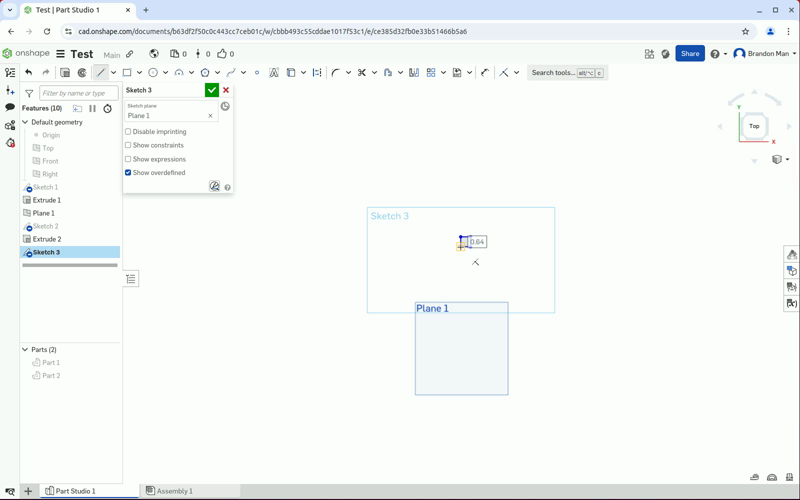
scroll(-6)
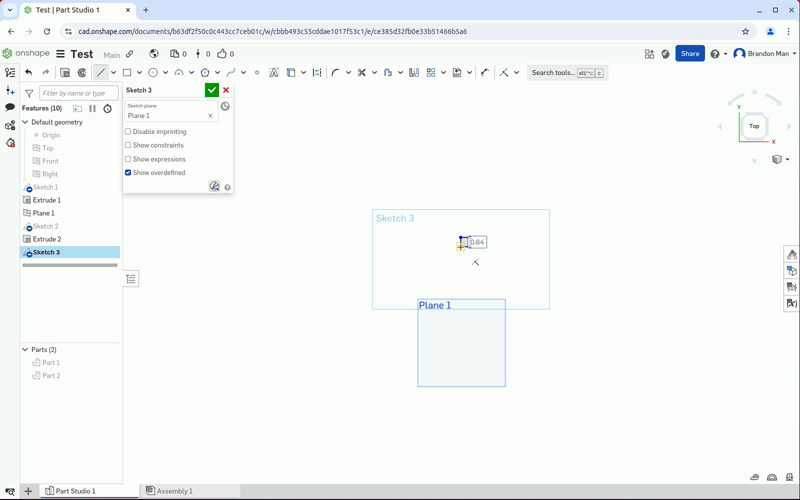
scroll(-6)
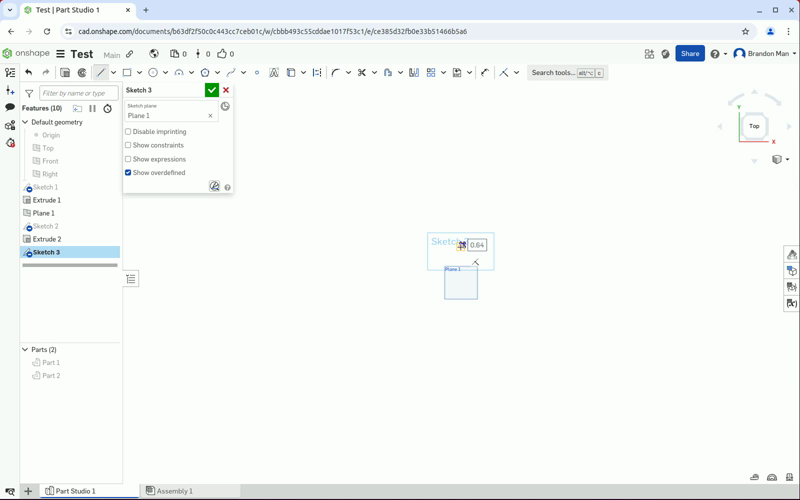
key(esc)
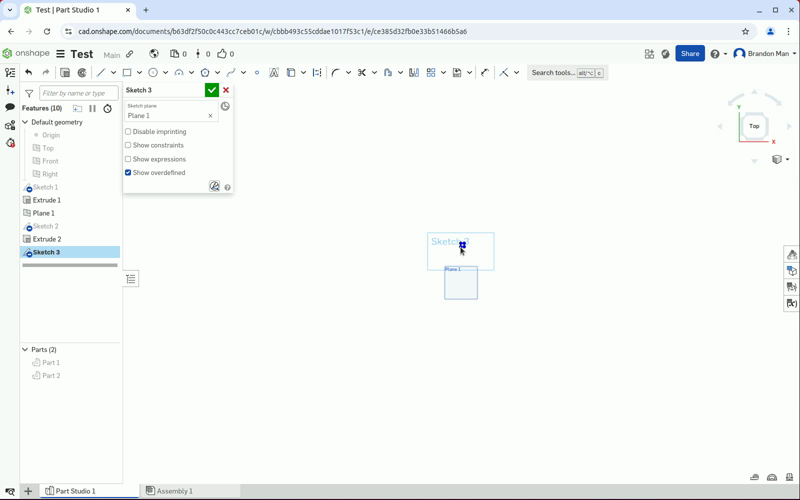
mouse_move(462, 243)
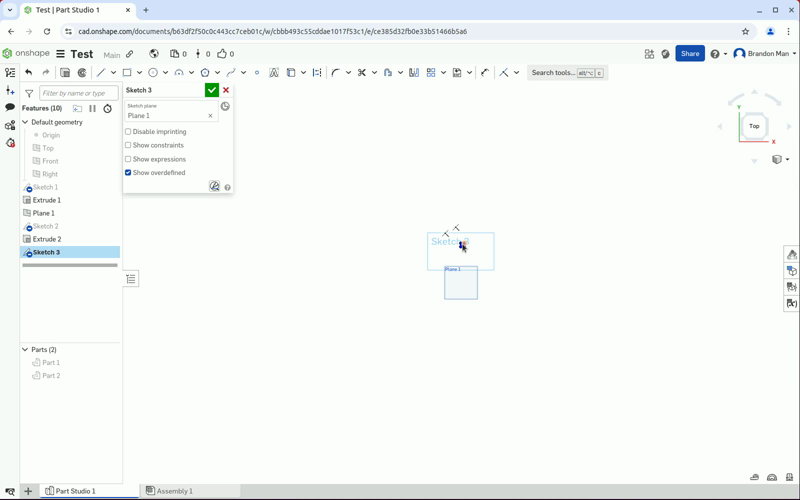
scroll(6)
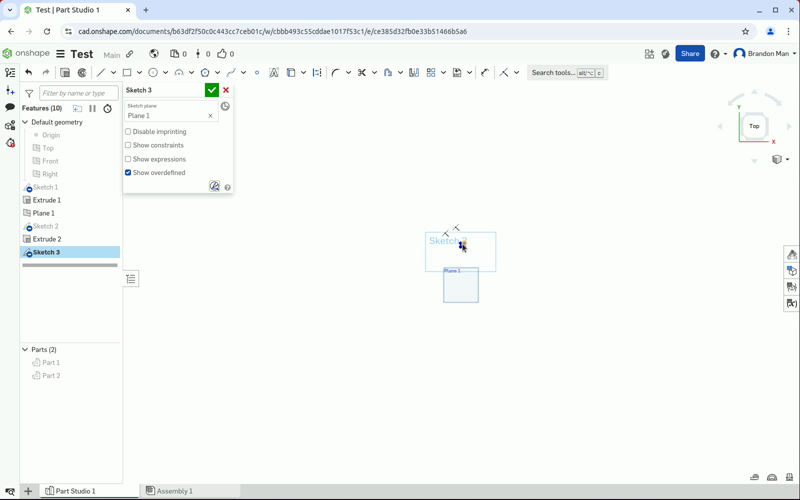
scroll(6)
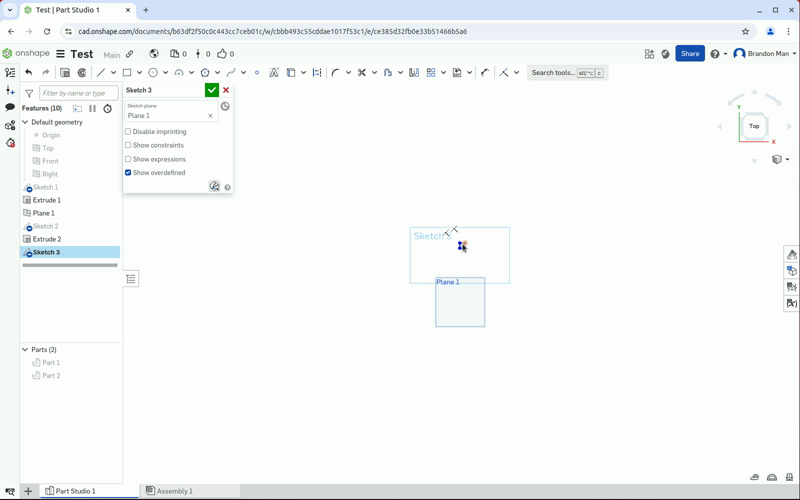
scroll(6)
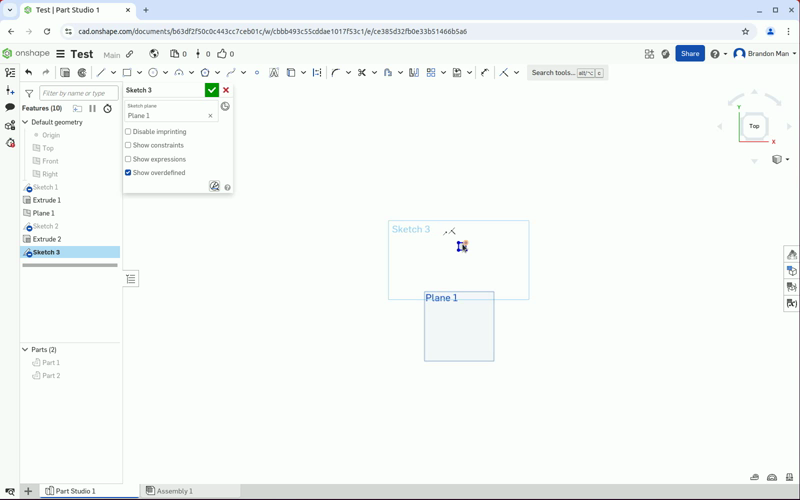
scroll(6)
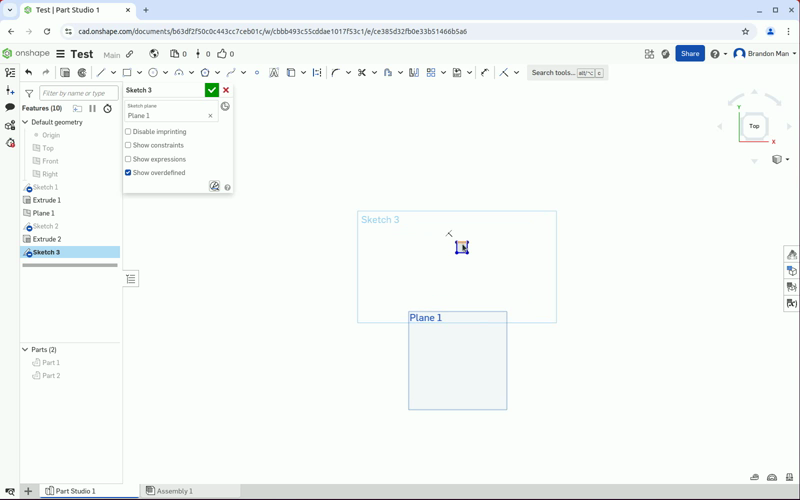
scroll(6)
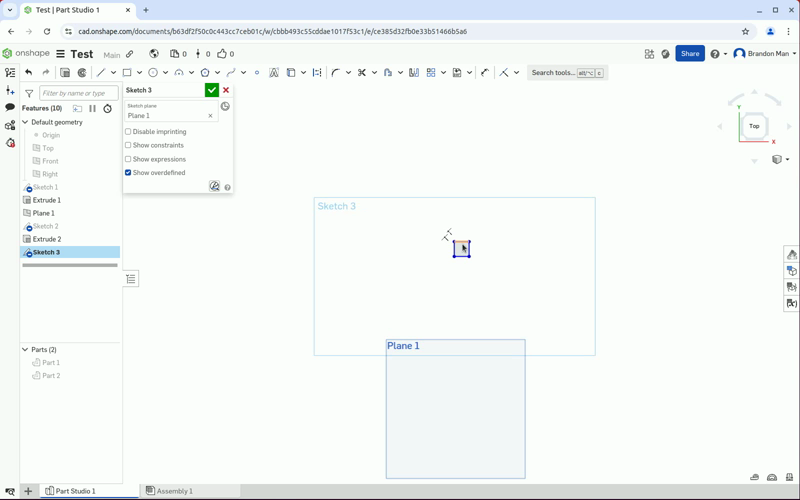
scroll(6)
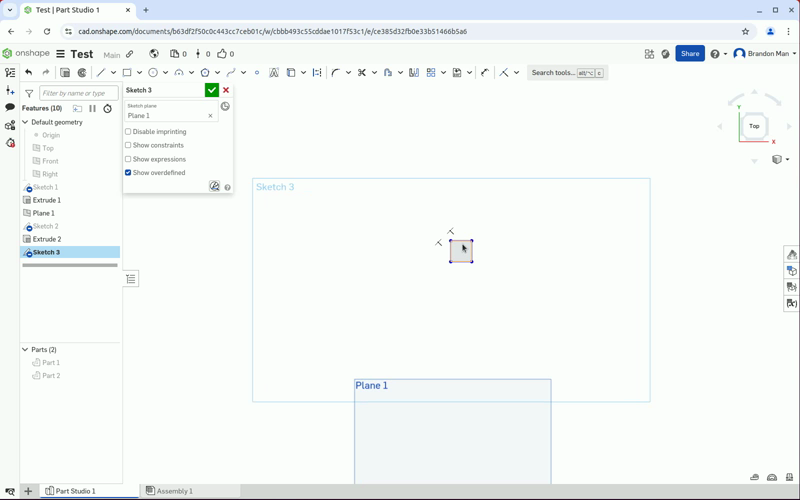
scroll(6)
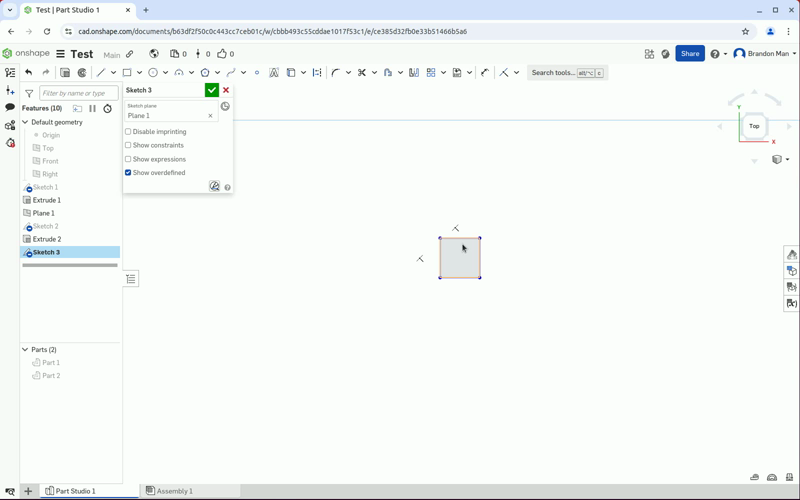
click(462, 243)
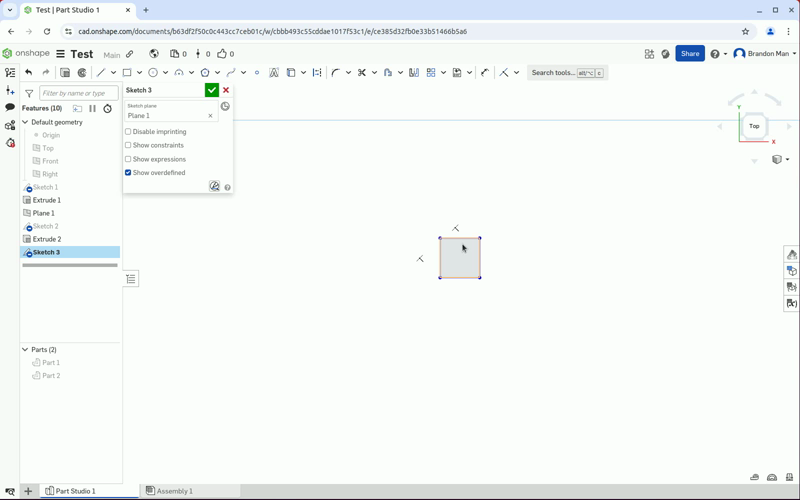
scroll(-6)
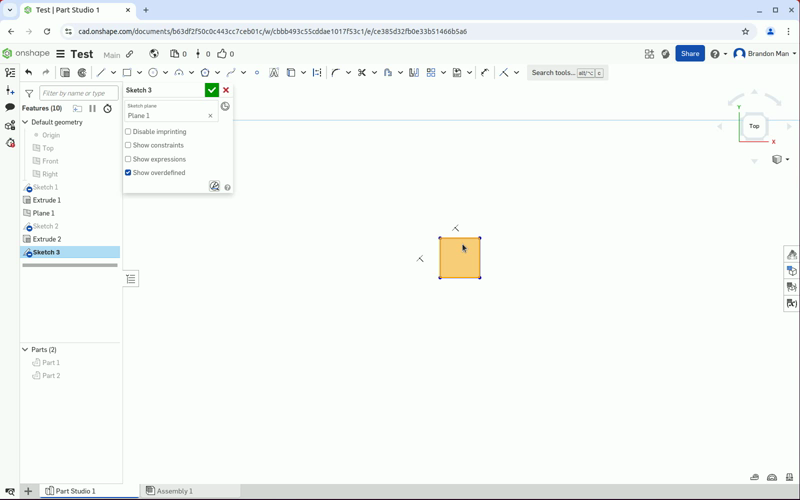
scroll(-6)
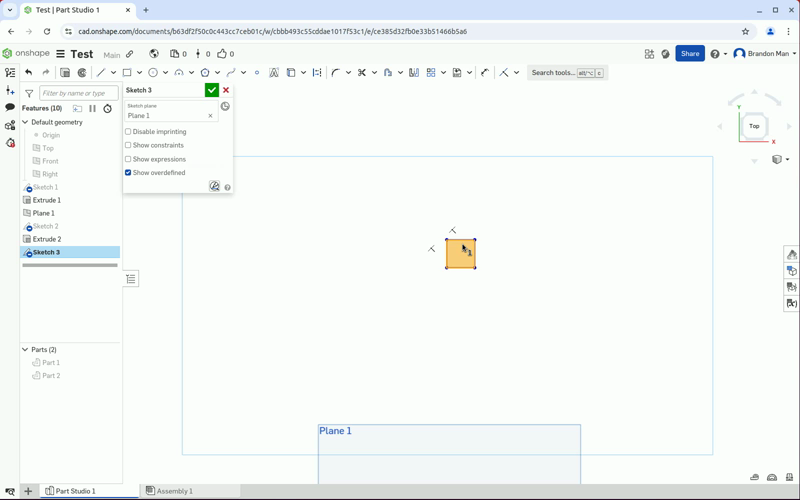
scroll(-6)
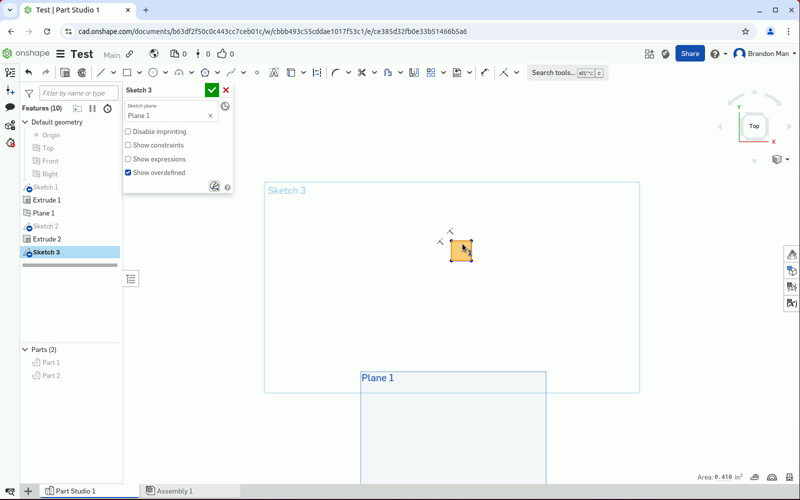
scroll(-6)
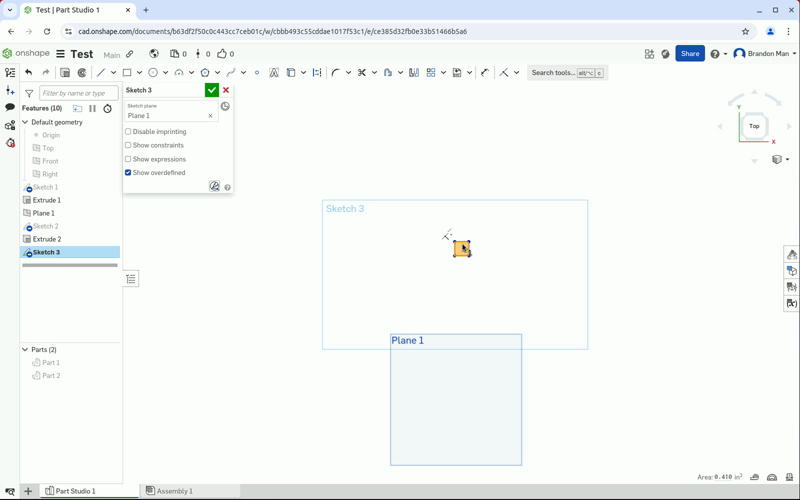
scroll(-6)
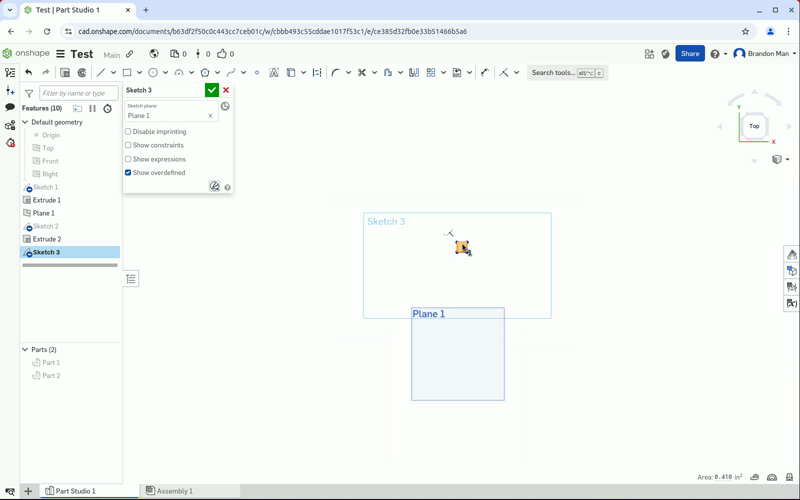
scroll(-6)
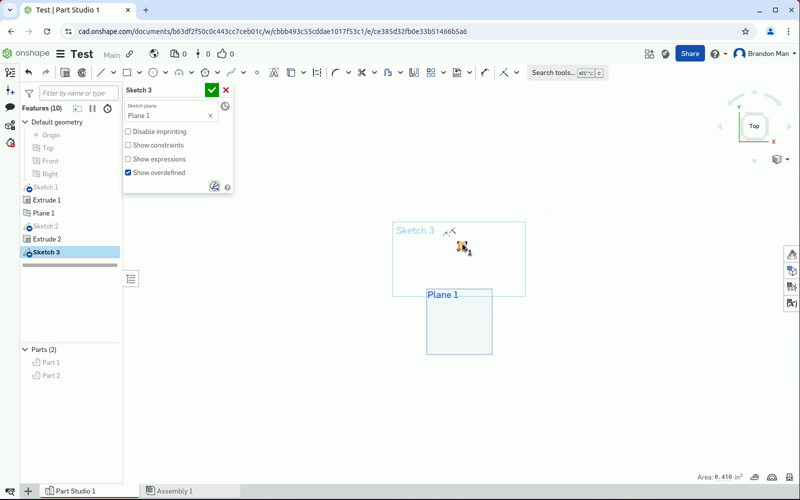
scroll(-6)
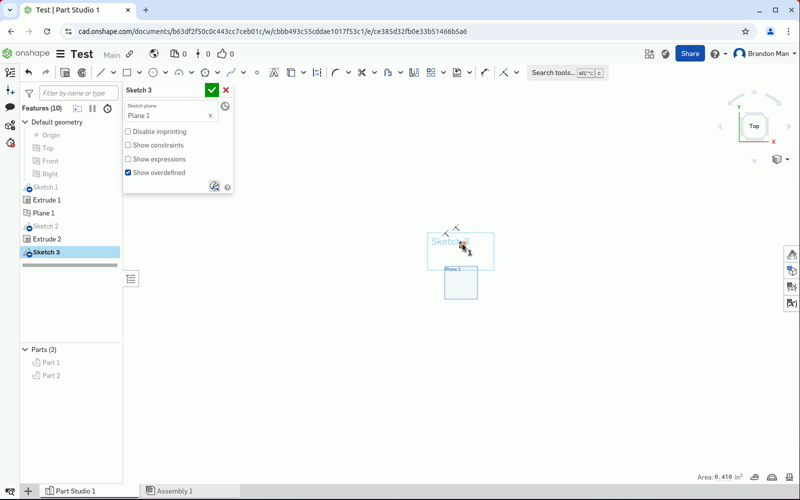
mouse_move(73, 352)
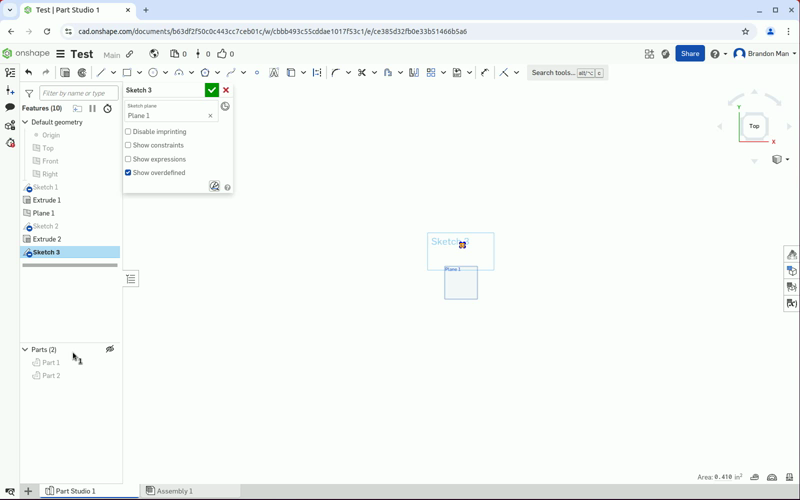
key(shift+y)
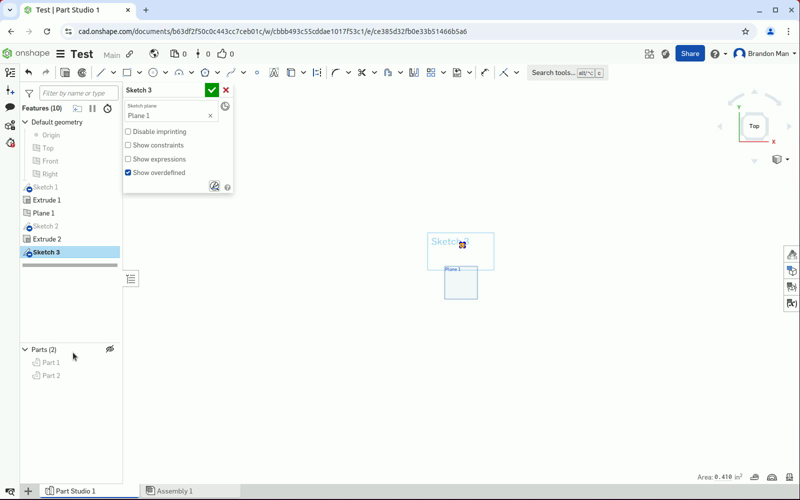
key(shift+e)
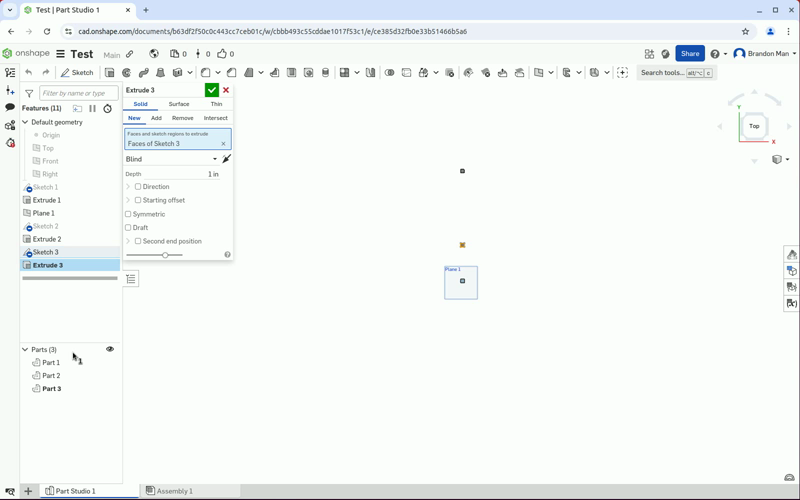
mouse_move(143, 106)
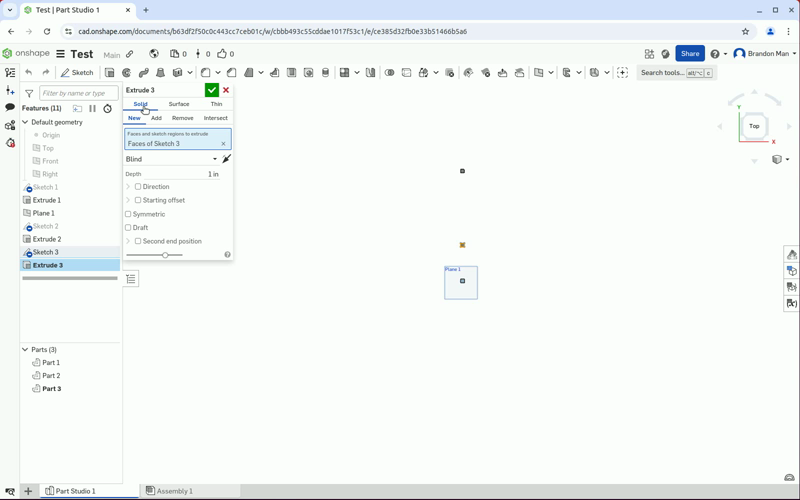
click(143, 106)
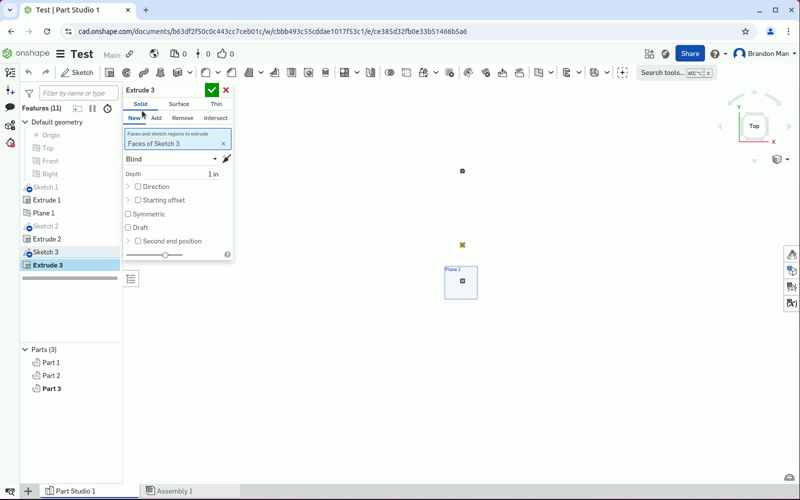
mouse_move(137, 120)
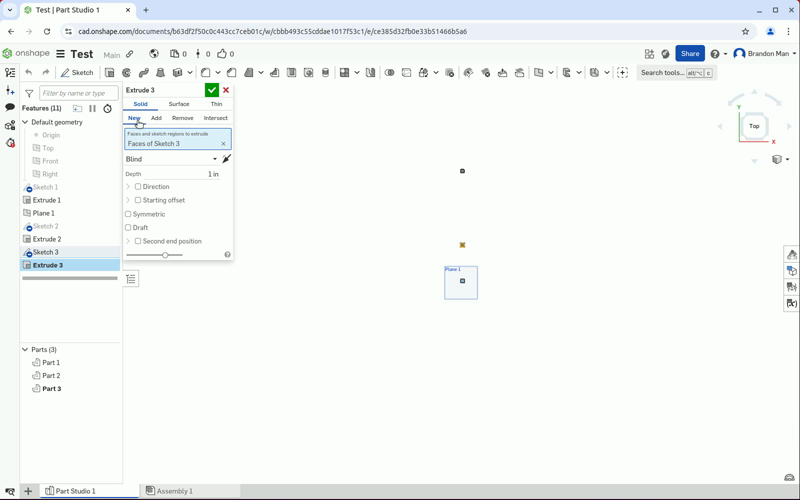
click(137, 120)
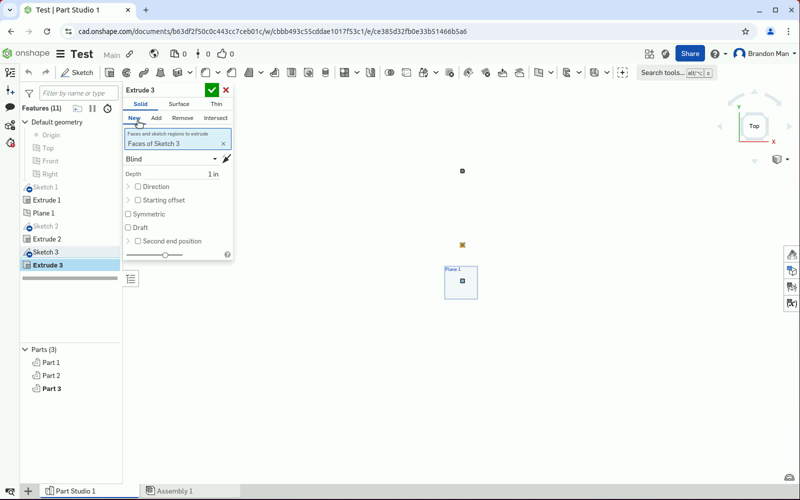
key(tab, 4)
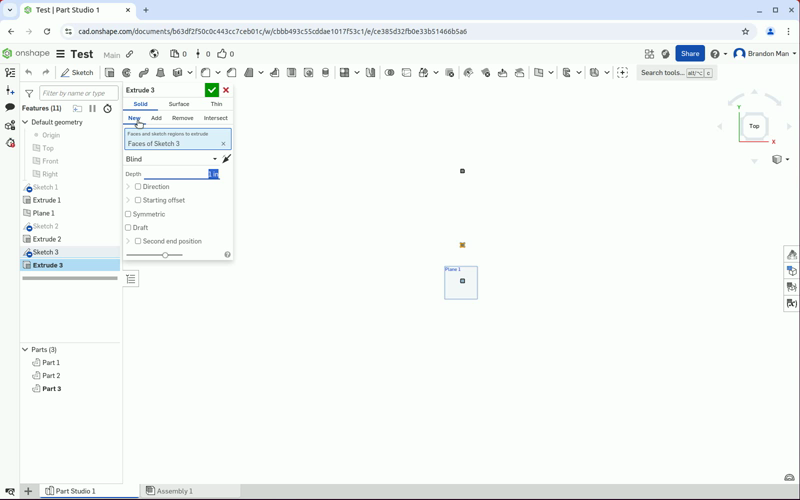
text(-3.129)
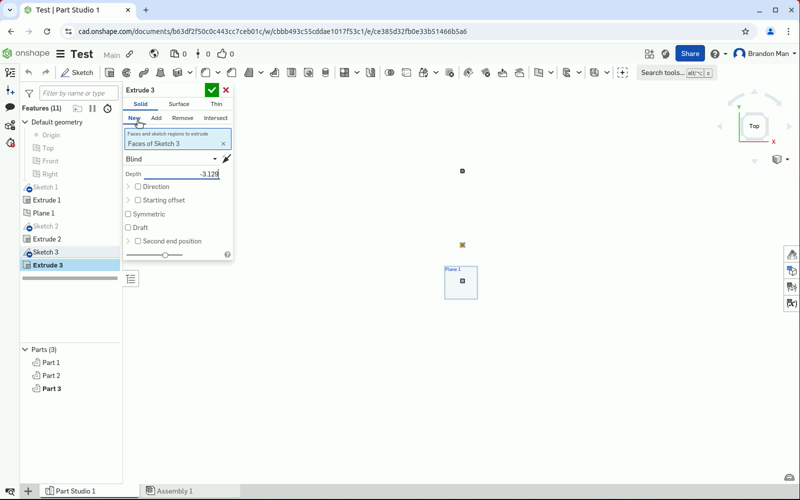
key(enter)
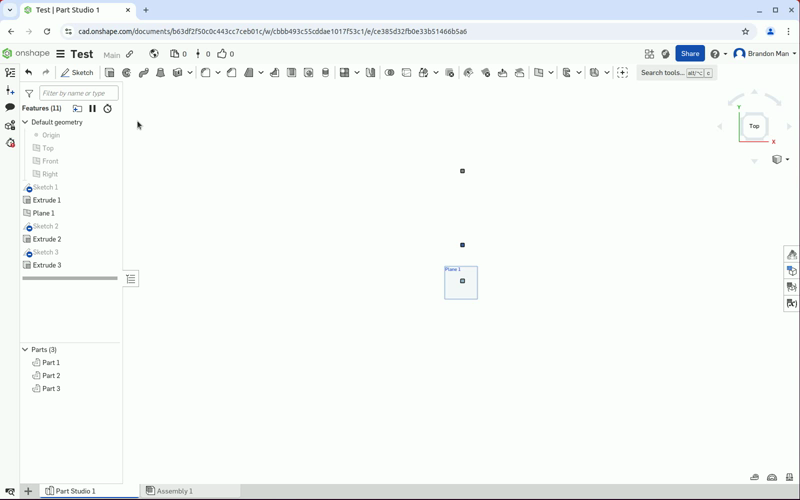
key(shift+h)
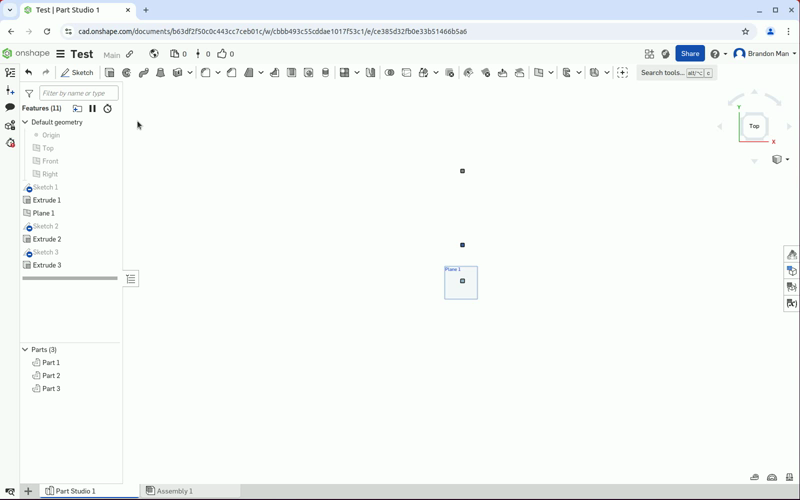
key(shift+h)
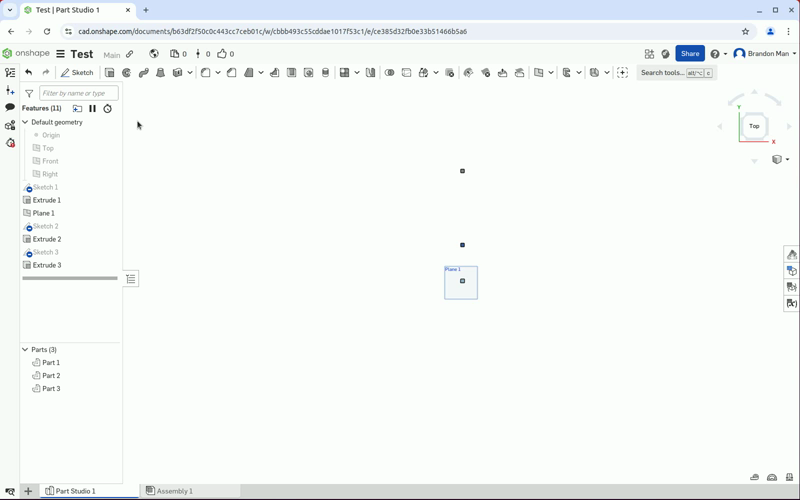
mouse_move(73, 189)
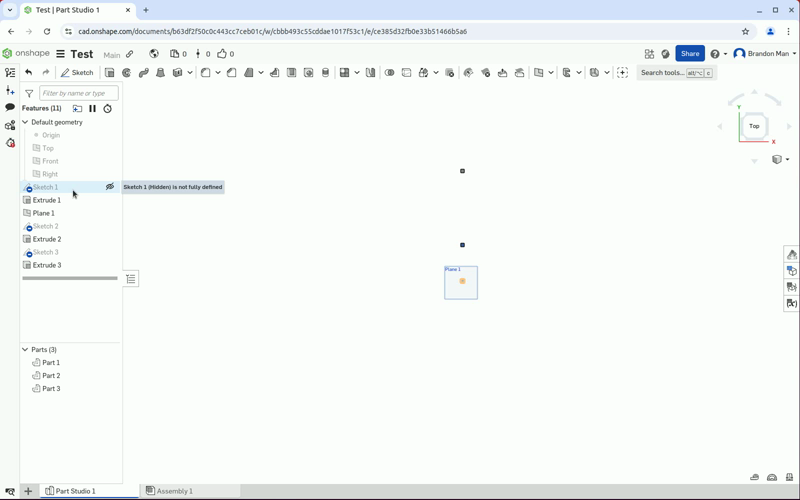
click(73, 189)
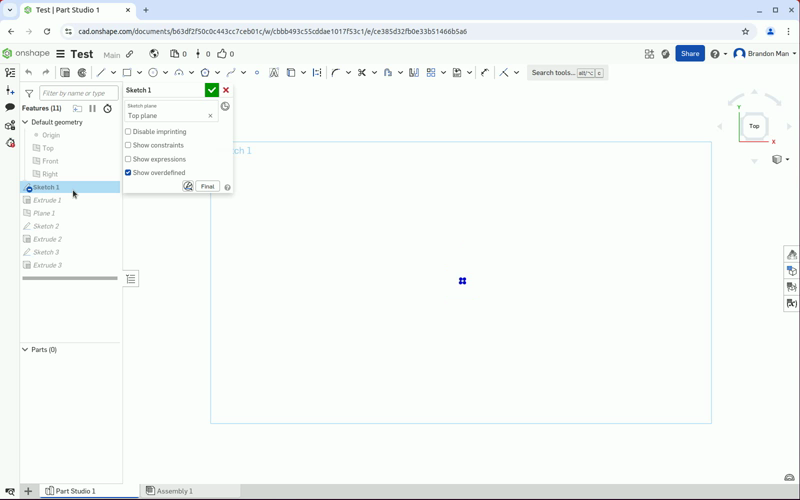
mouse_move(229, 92)
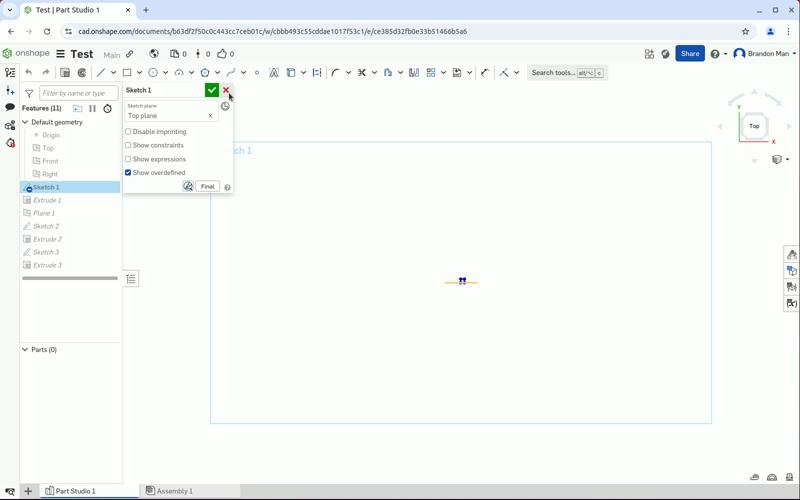
click(229, 92)
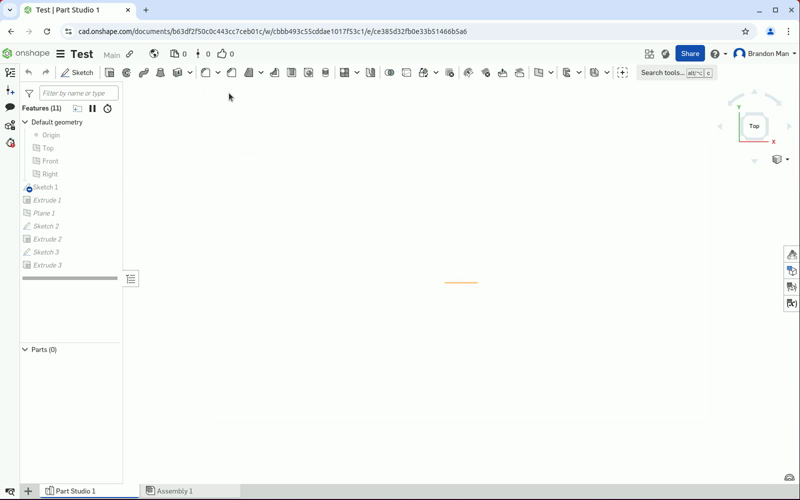
key(shift+s)
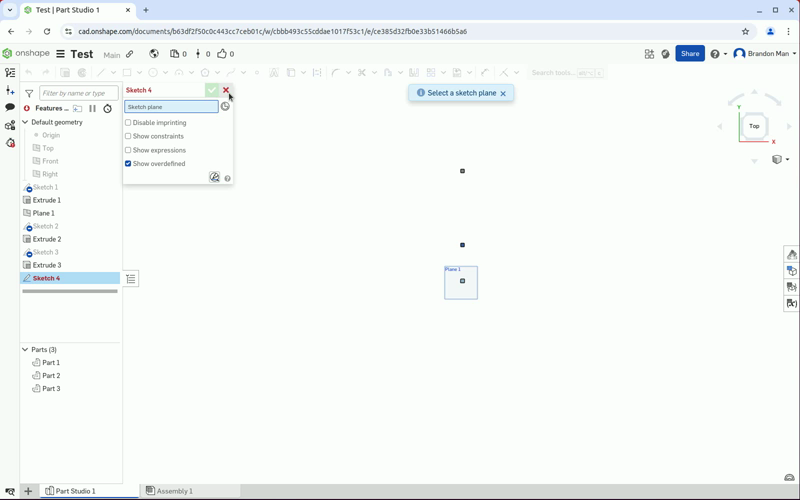
mouse_move(73, 215)
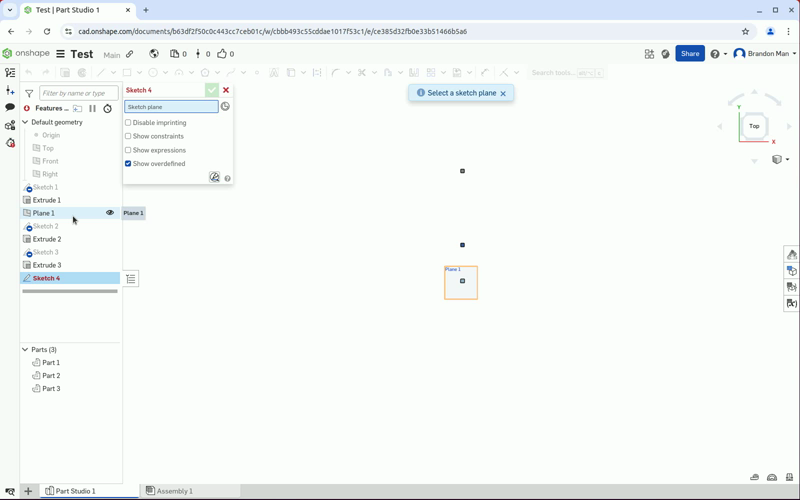
click(73, 215)
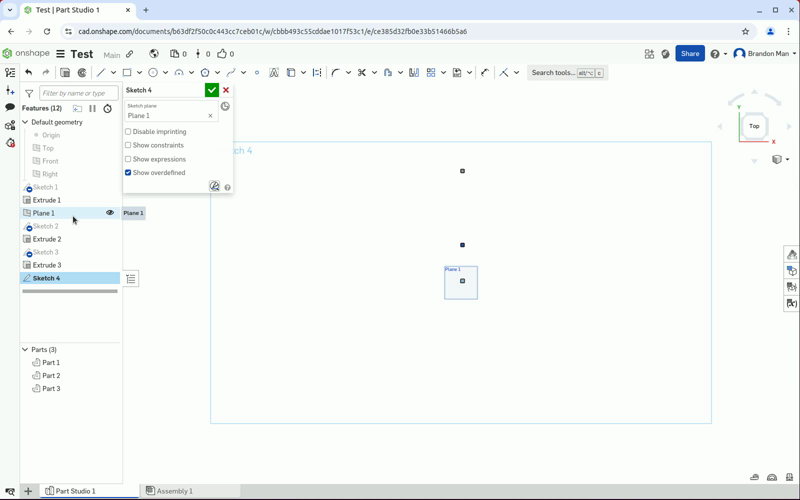
mouse_move(73, 352)
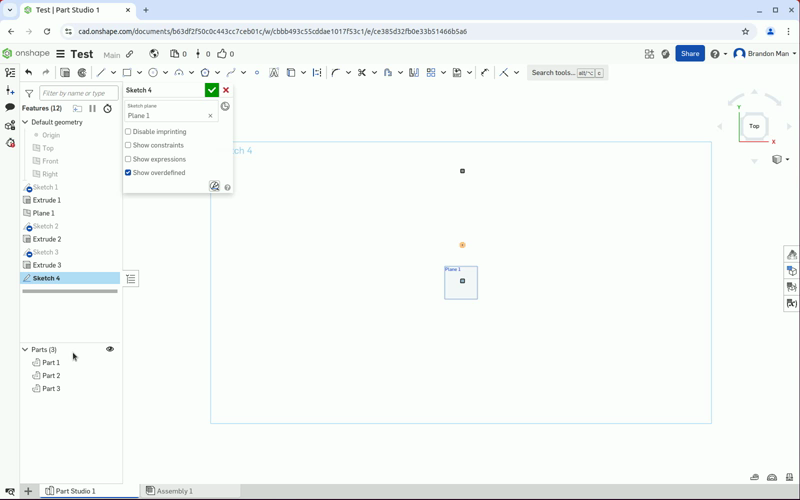
key(y)
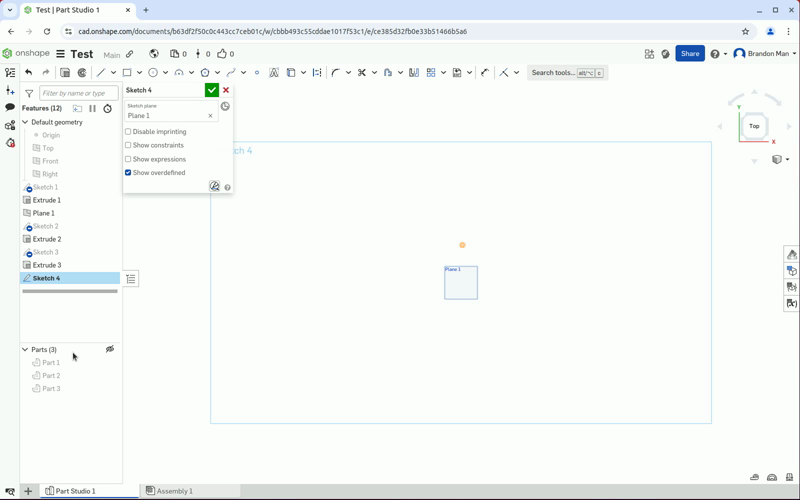
key(l)
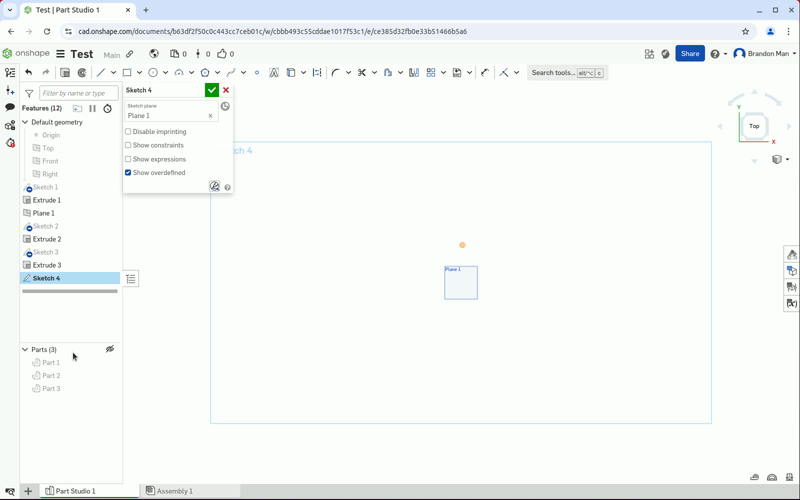
key_down(shift)
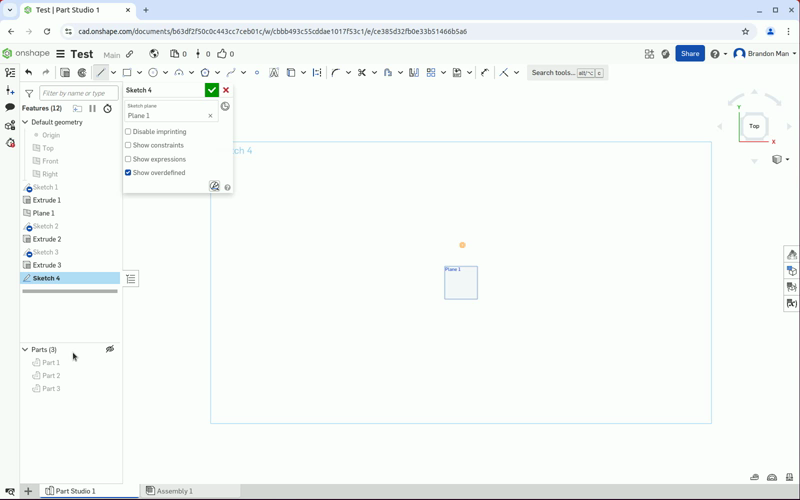
mouse_move(460, 209)
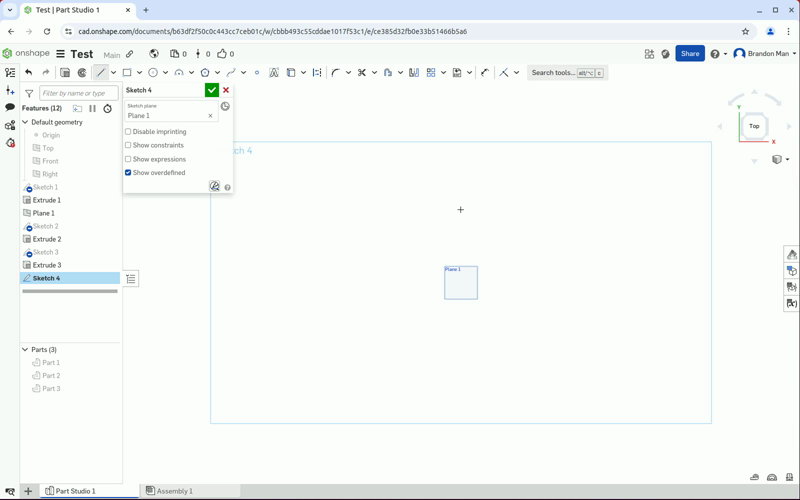
click(460, 209)
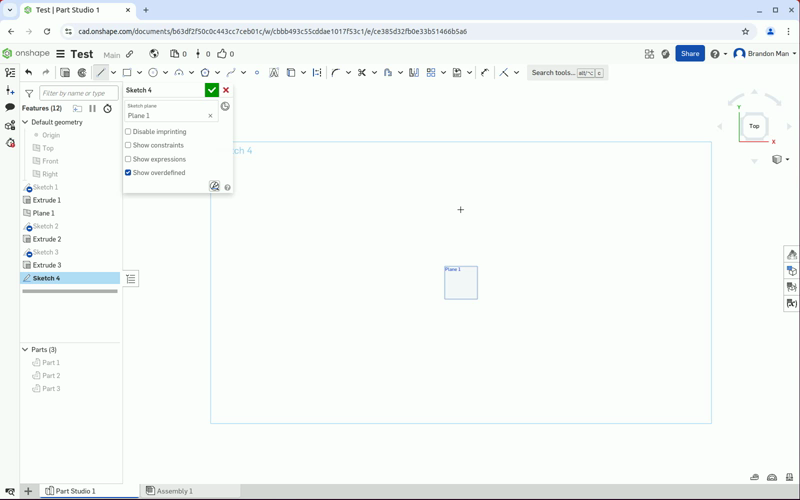
key_up(shift)
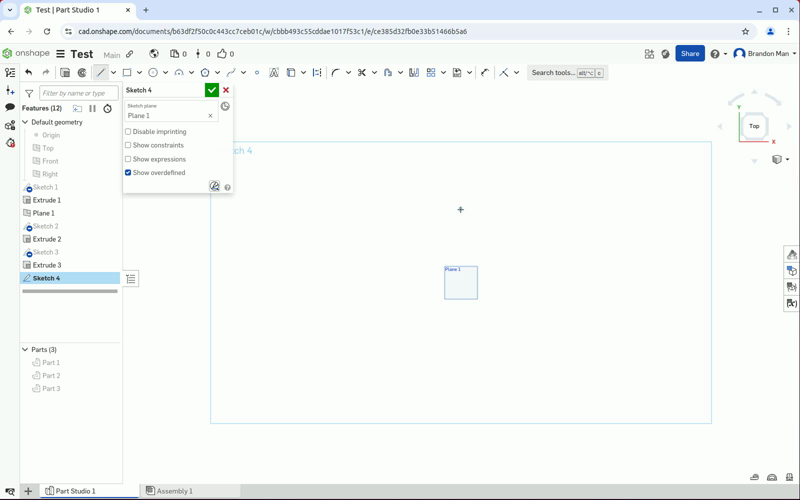
key_down(shift)
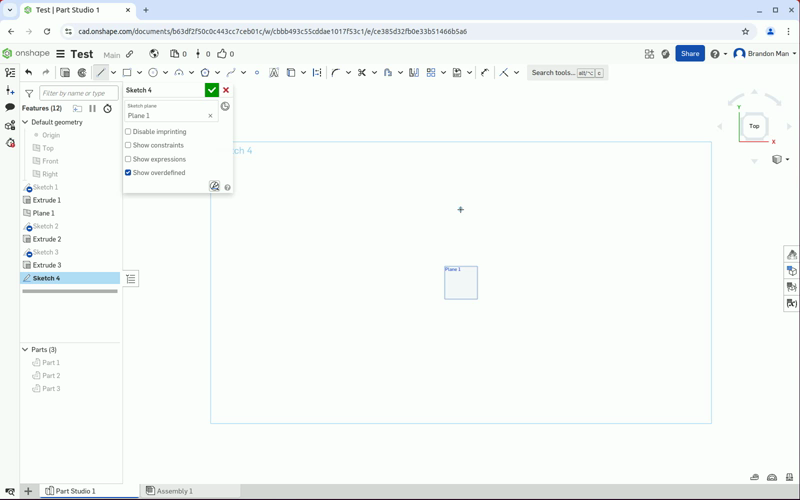
mouse_move(490, 209)
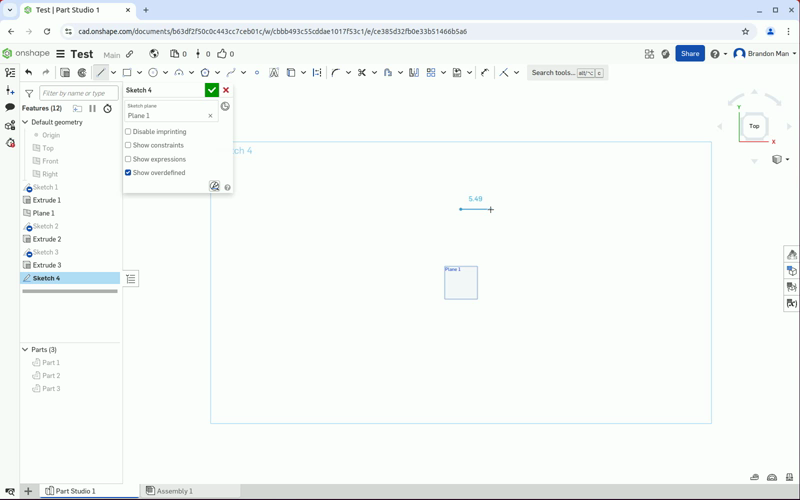
mouse_move(464, 209)
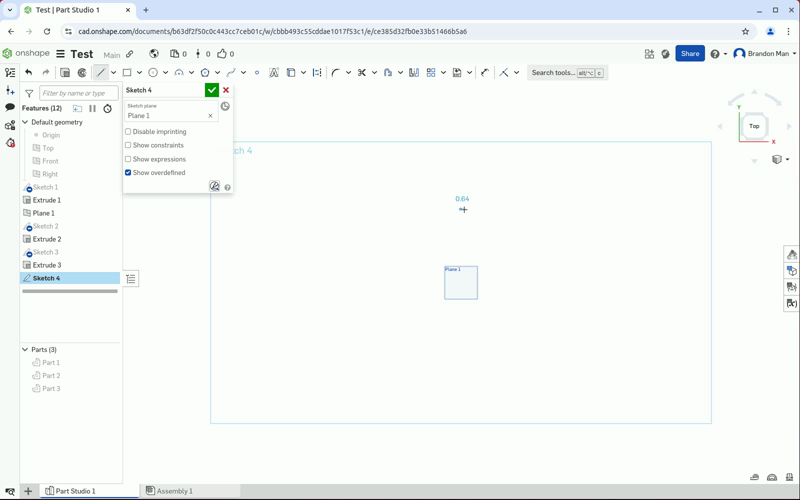
scroll(6)
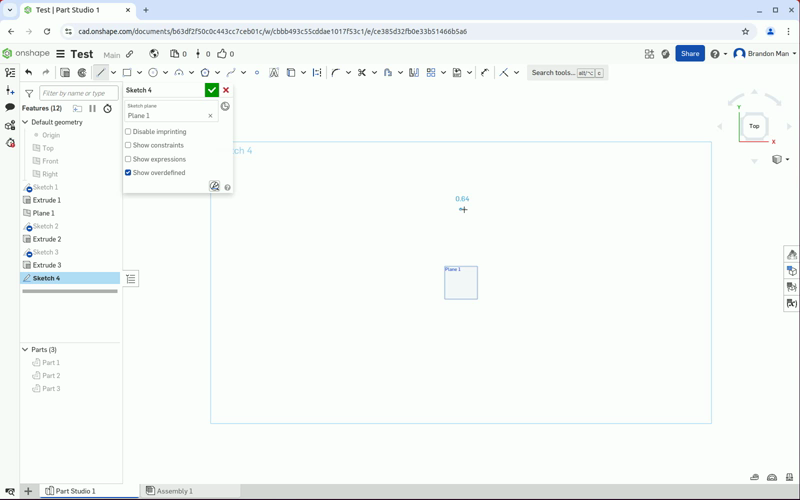
scroll(6)
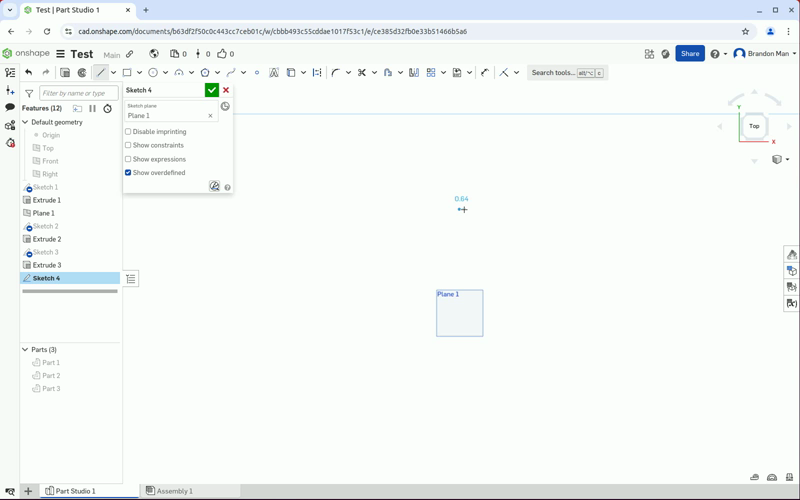
scroll(6)
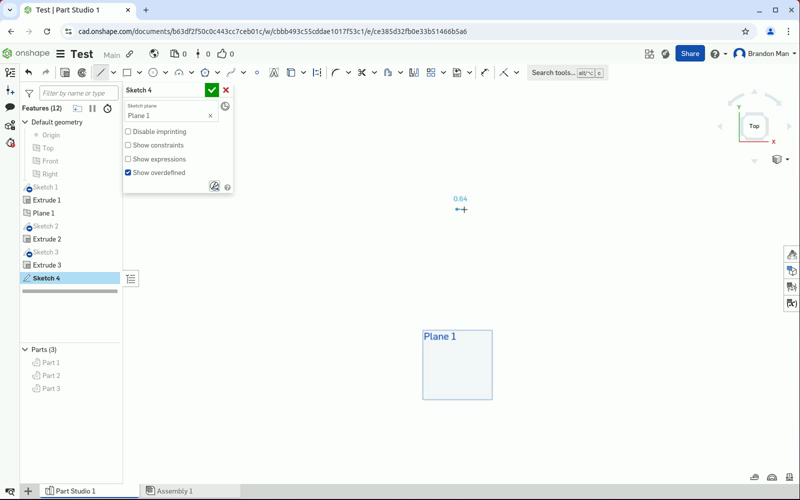
scroll(6)
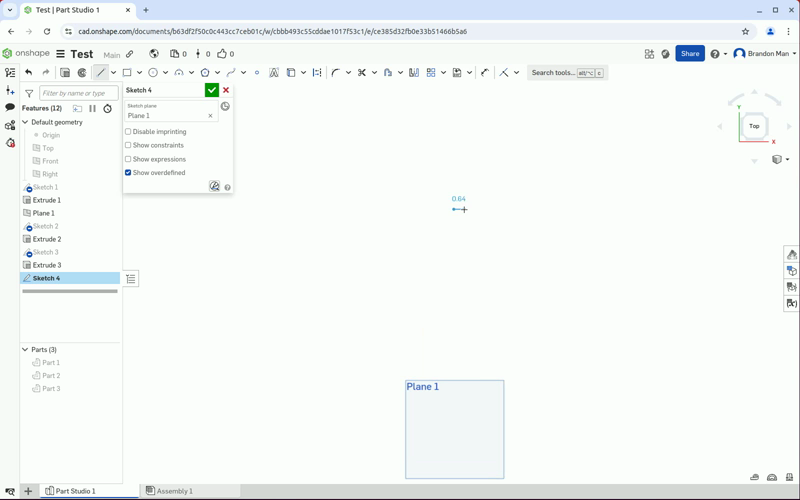
scroll(6)
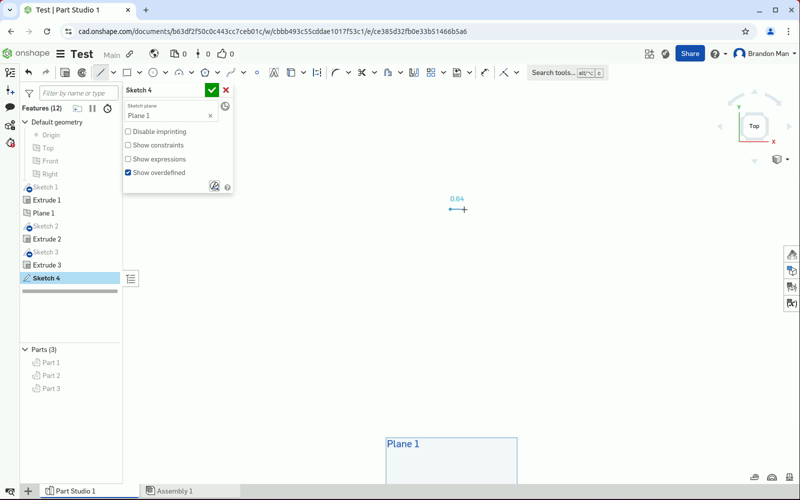
scroll(6)
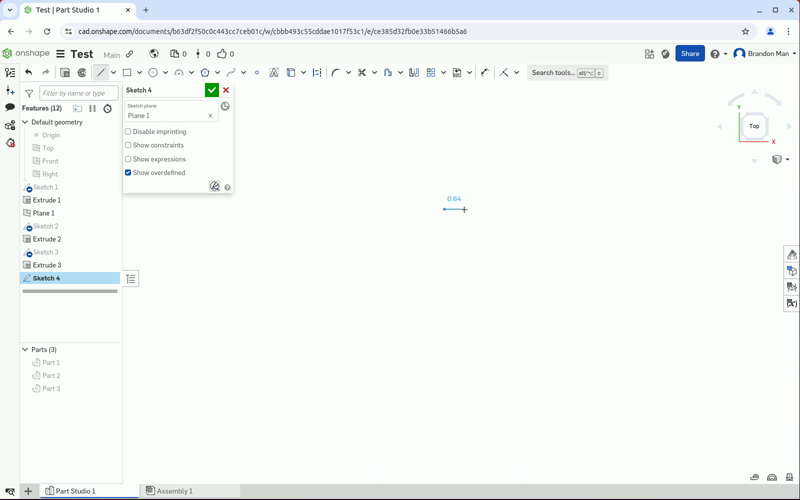
scroll(6)
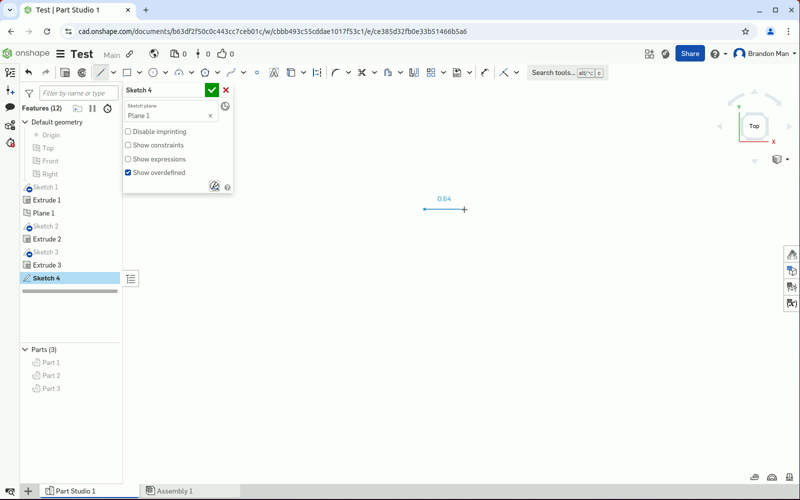
click(464, 209)
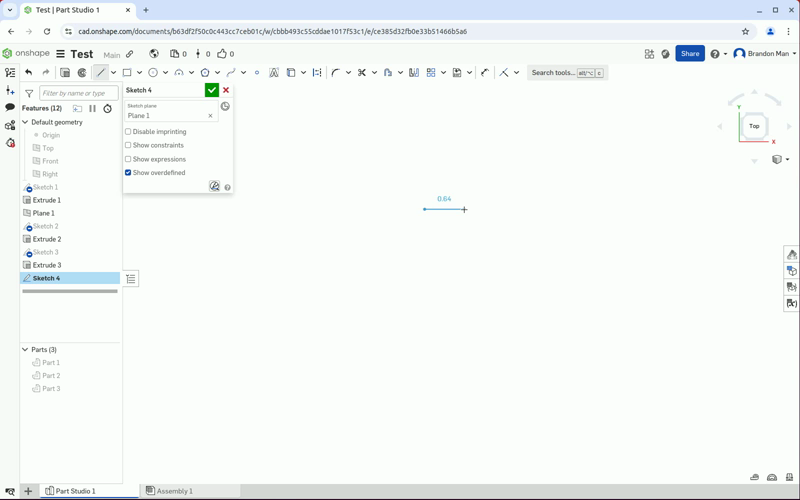
scroll(-6)
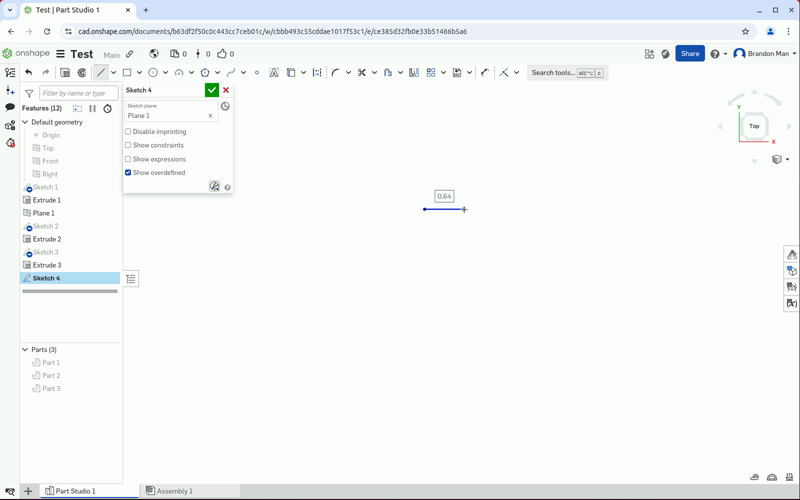
scroll(-6)
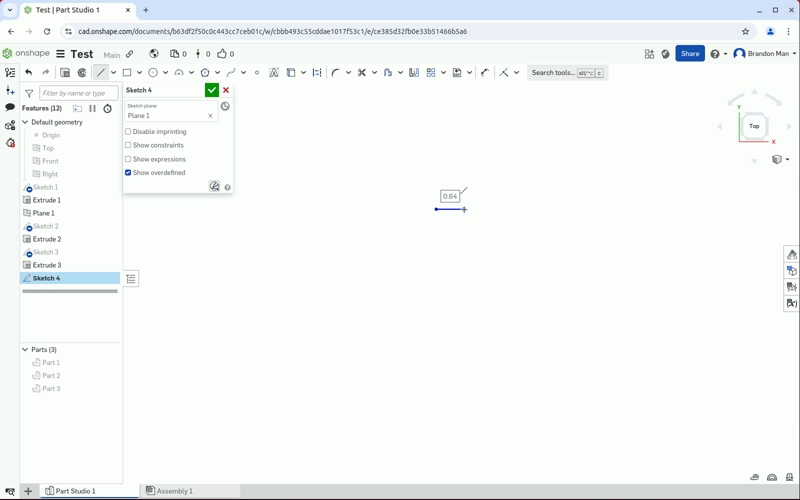
scroll(-6)
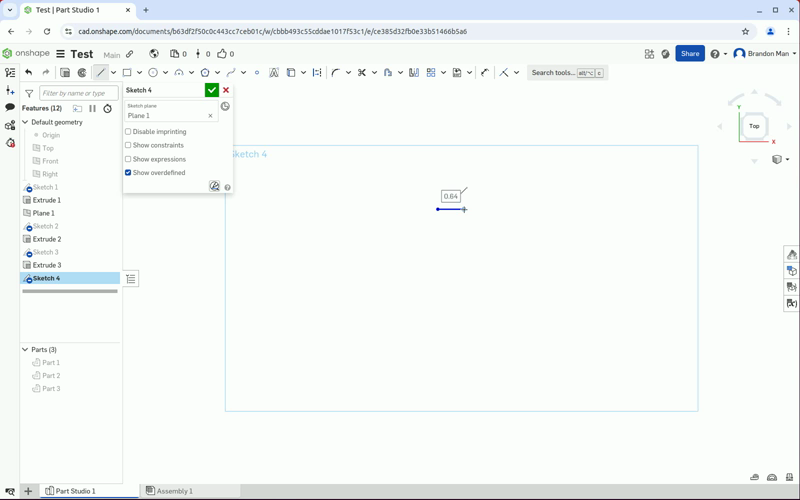
scroll(-6)
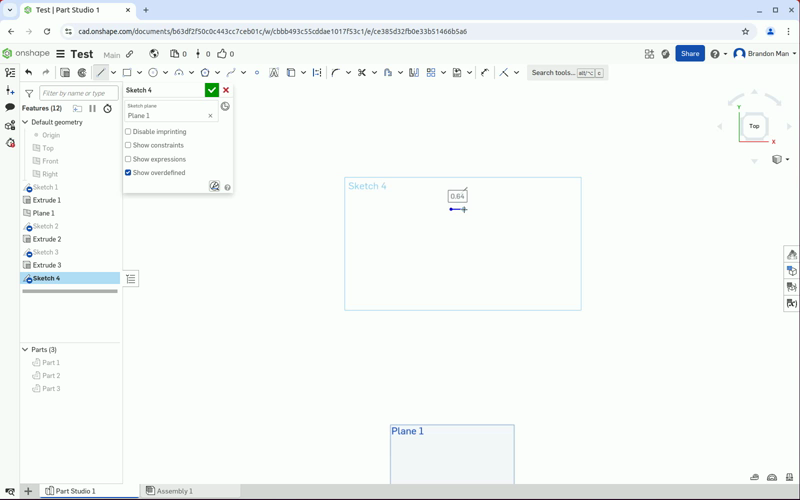
scroll(-6)
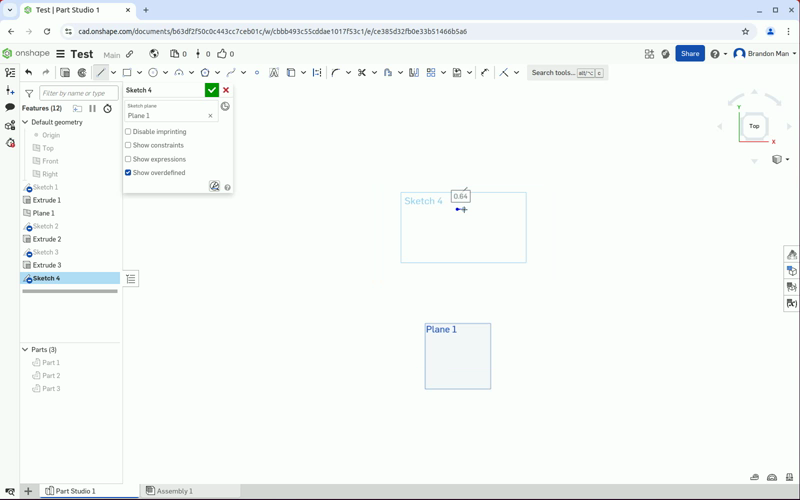
scroll(-6)
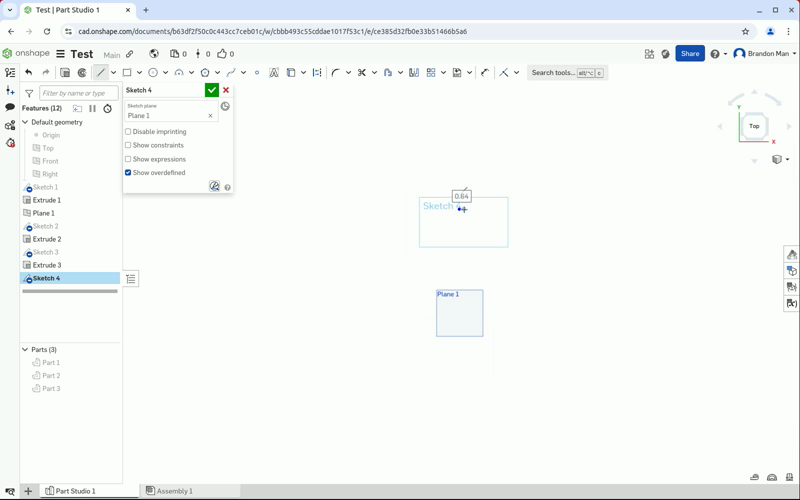
scroll(-6)
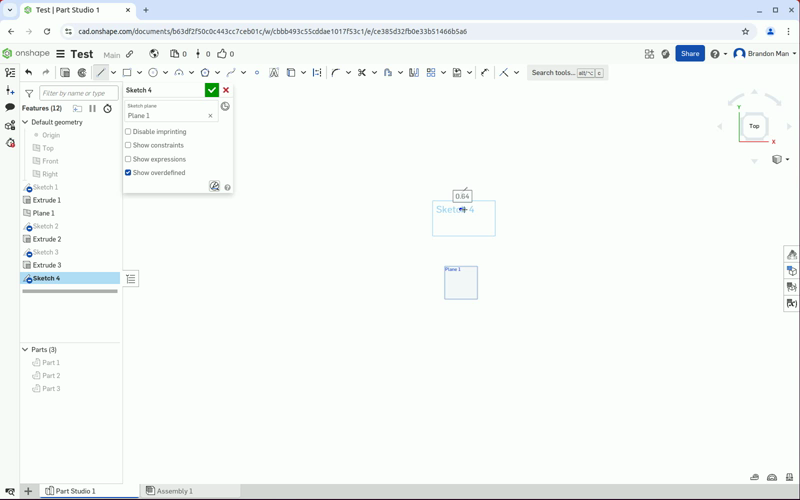
key_up(shift)
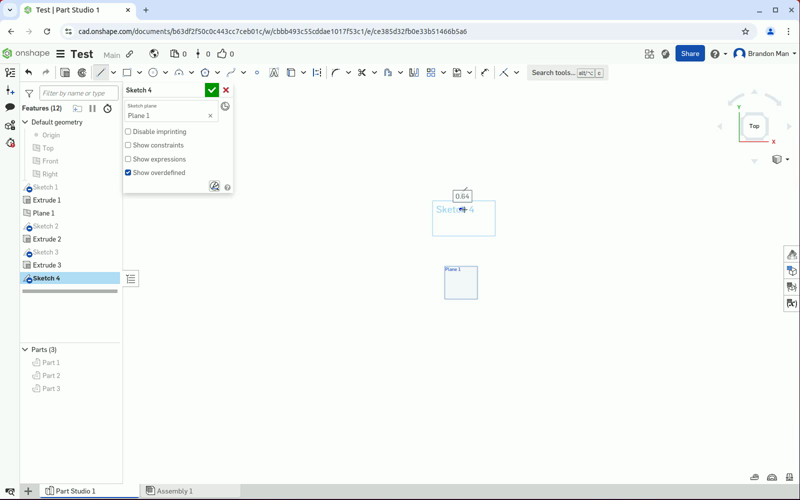
key_down(shift)
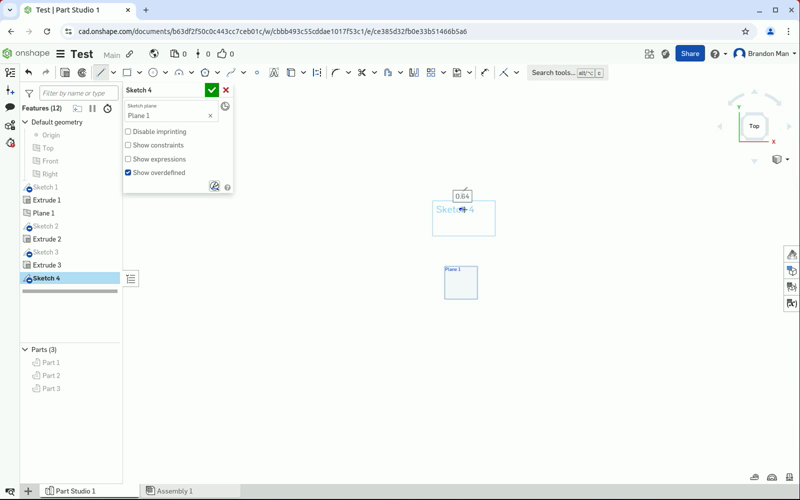
mouse_move(494, 209)
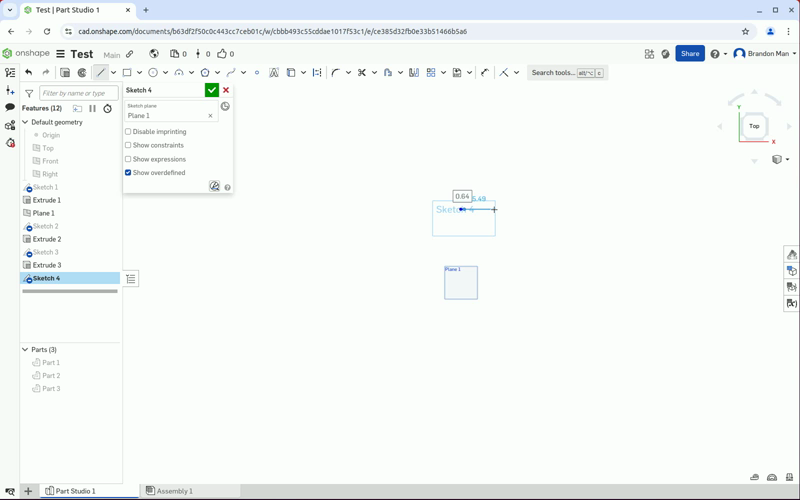
mouse_move(464, 205)
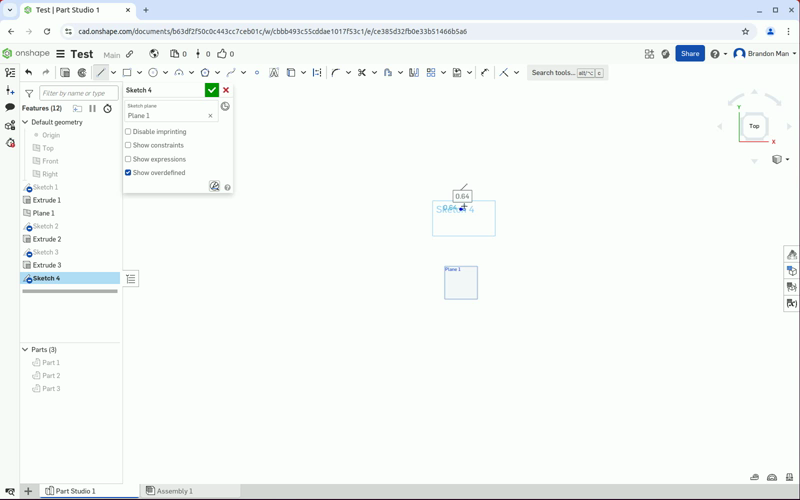
scroll(6)
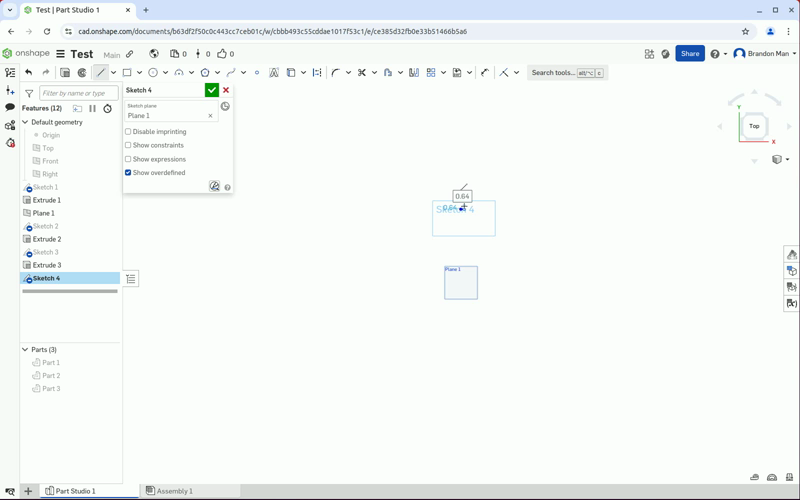
scroll(6)
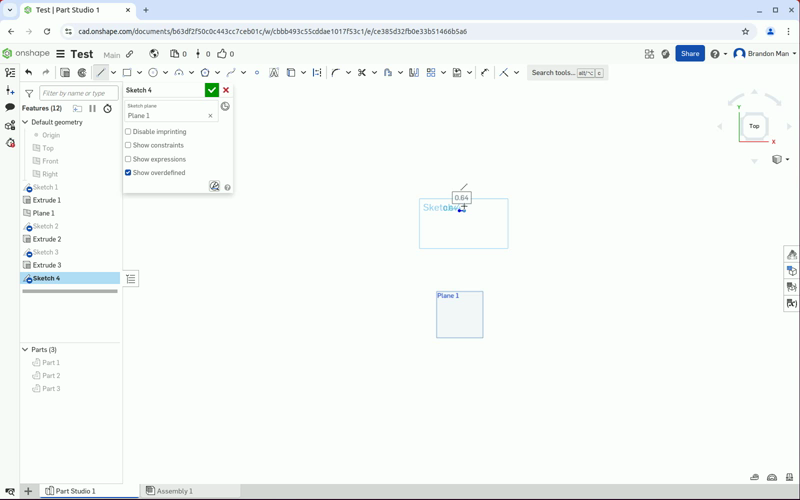
scroll(6)
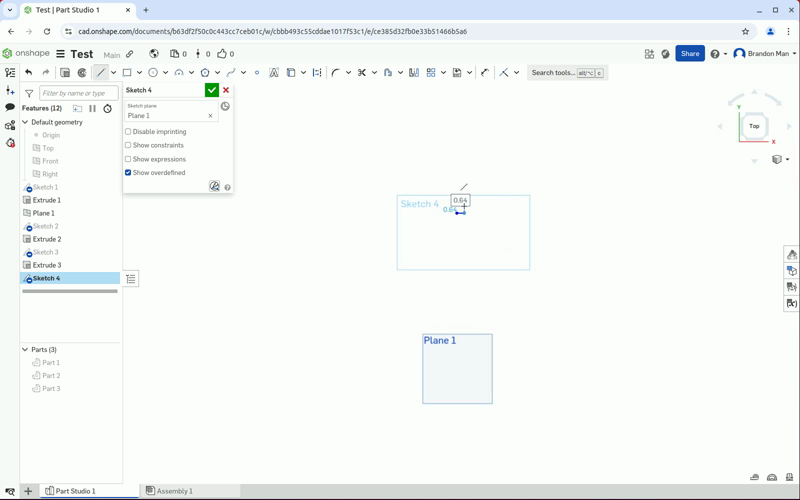
scroll(6)
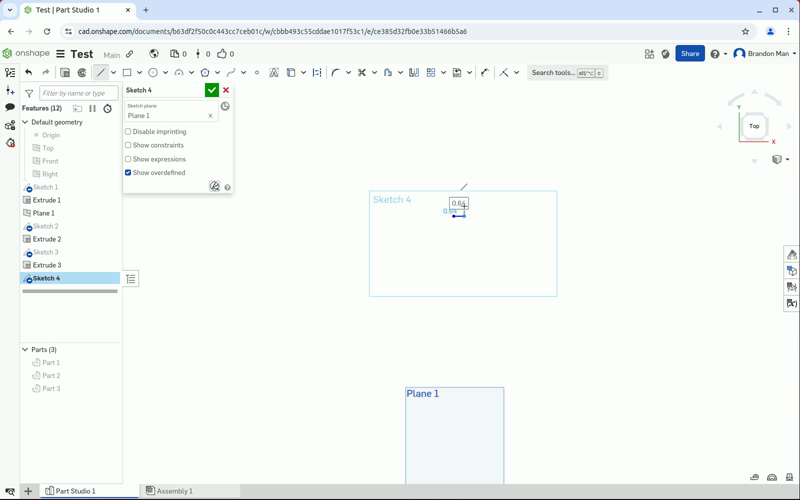
scroll(6)
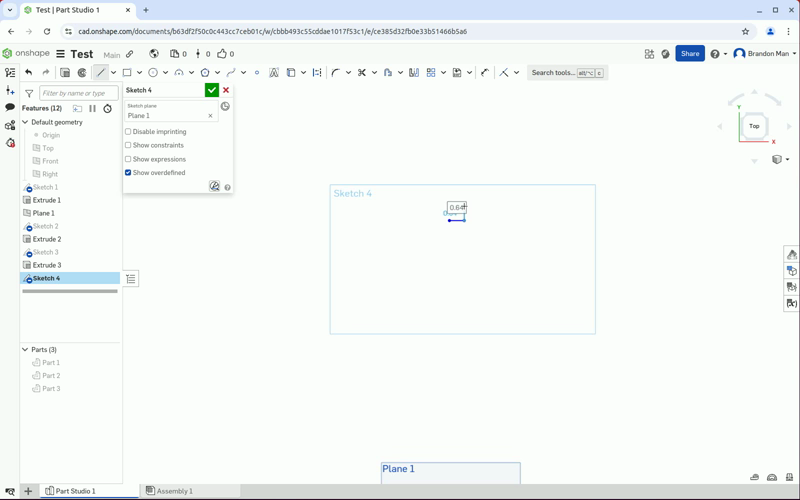
scroll(6)
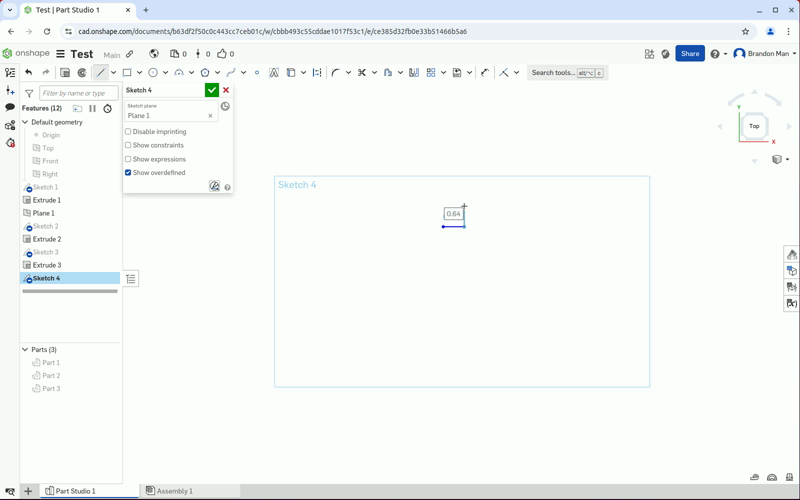
scroll(6)
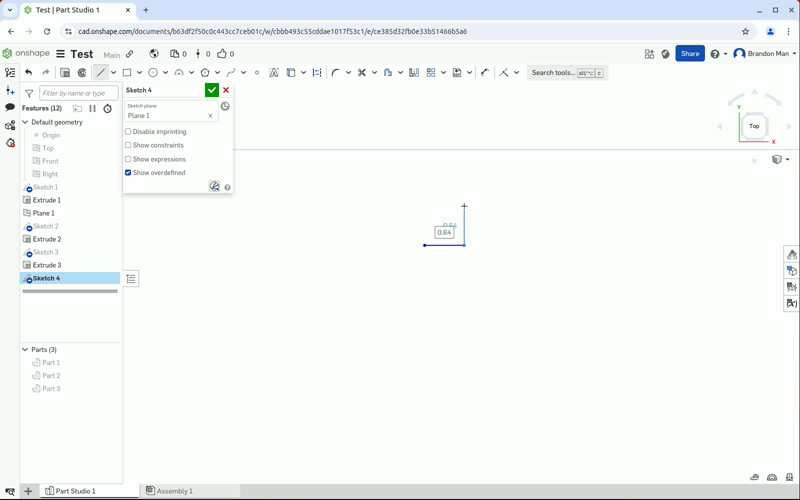
click(464, 205)
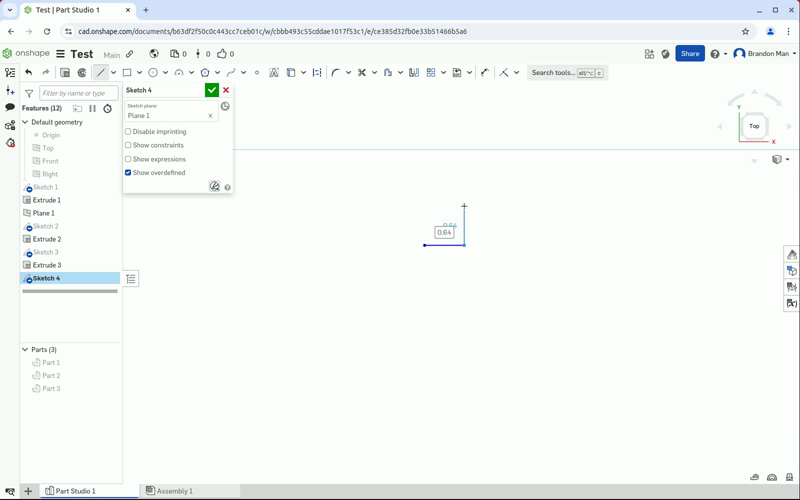
scroll(-6)
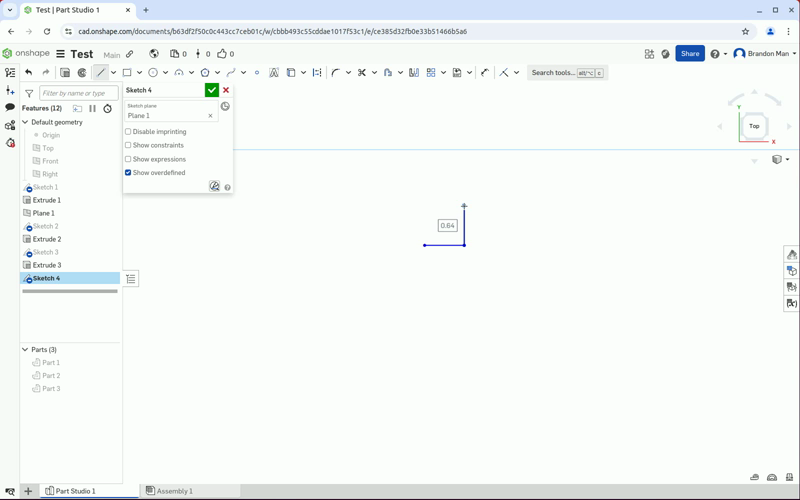
scroll(-6)
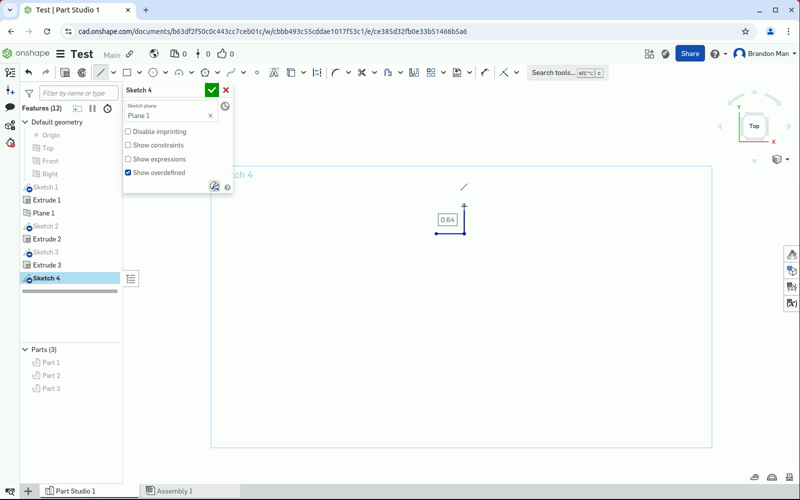
scroll(-6)
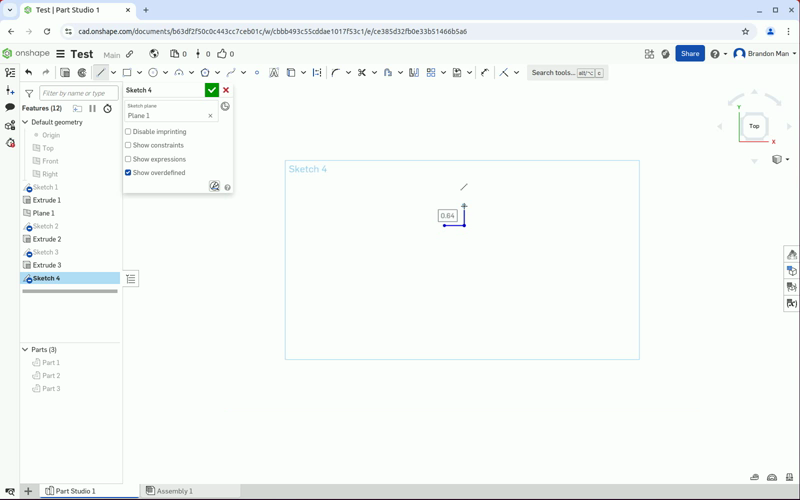
scroll(-6)
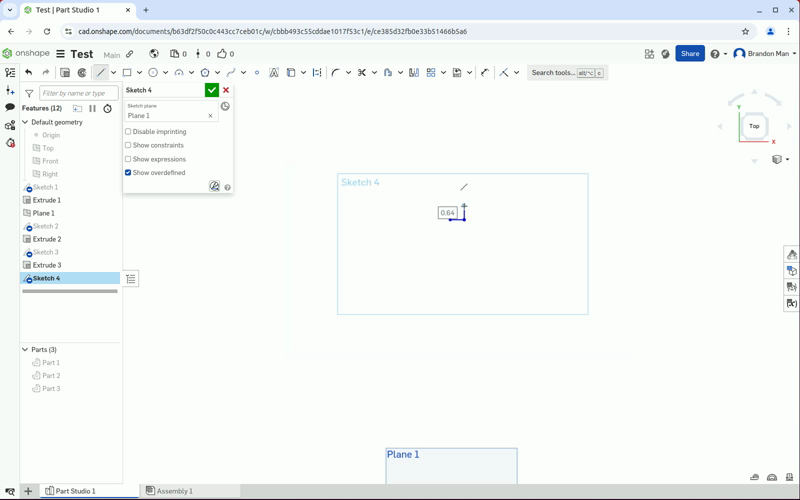
scroll(-6)
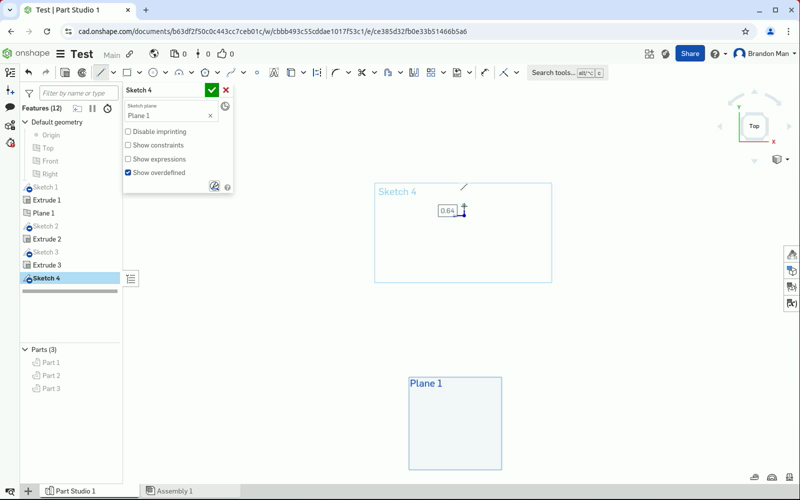
scroll(-6)
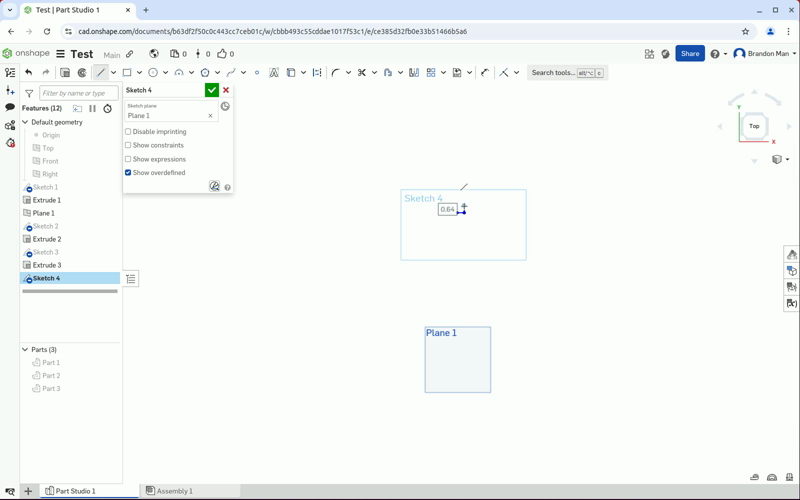
scroll(-6)
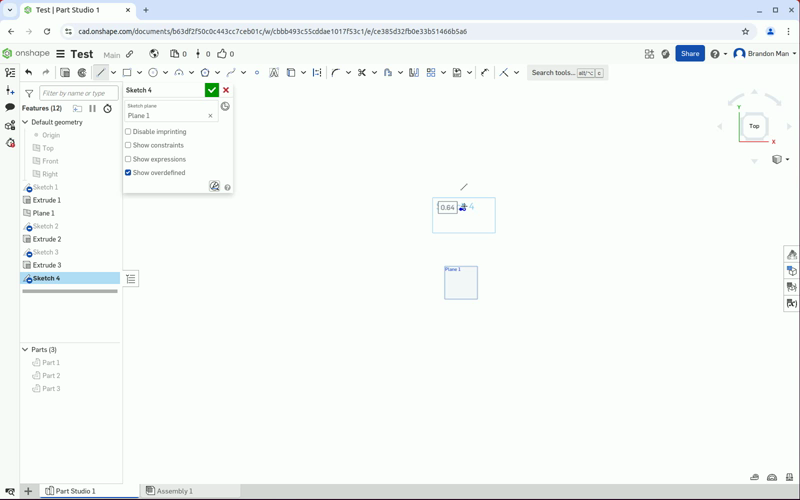
key_up(shift)
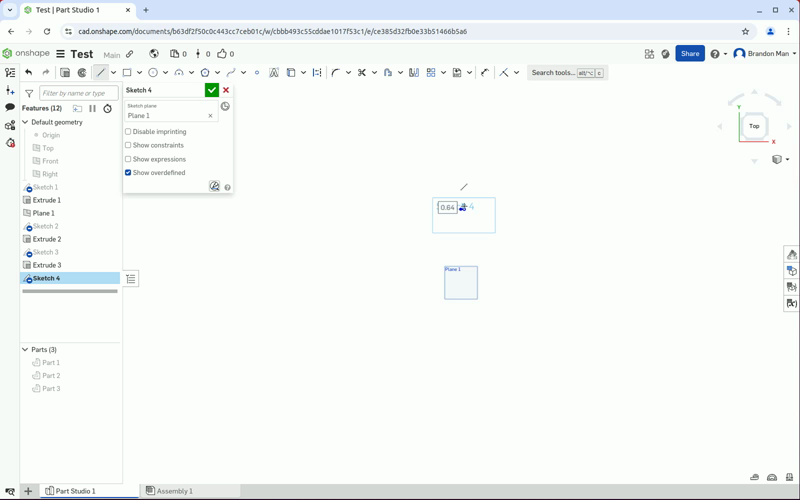
key_down(shift)
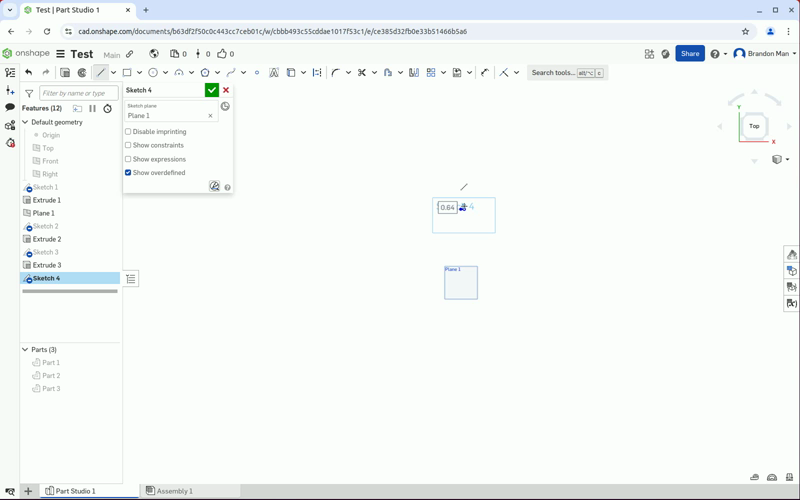
mouse_move(494, 205)
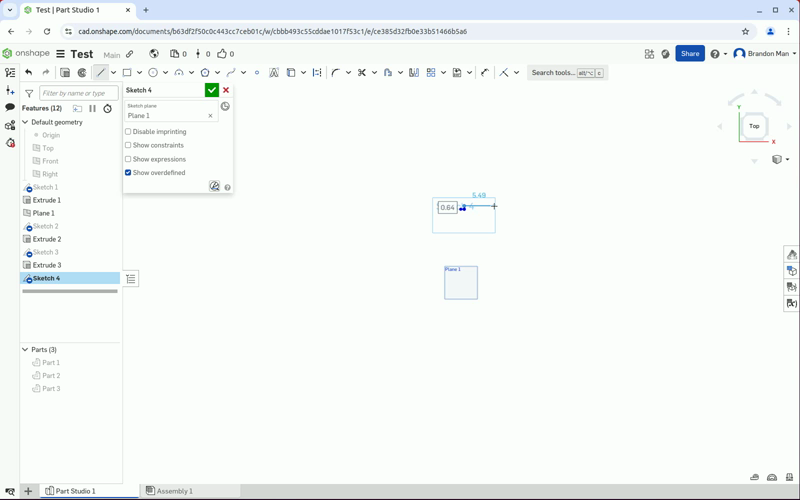
mouse_move(460, 205)
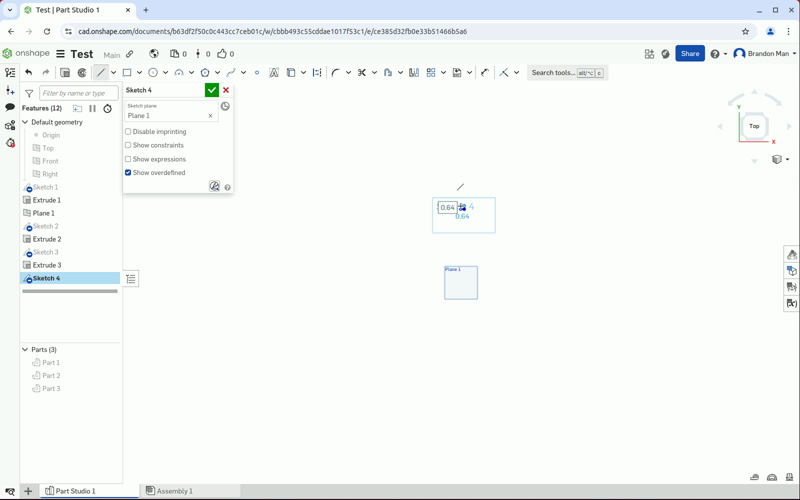
scroll(6)
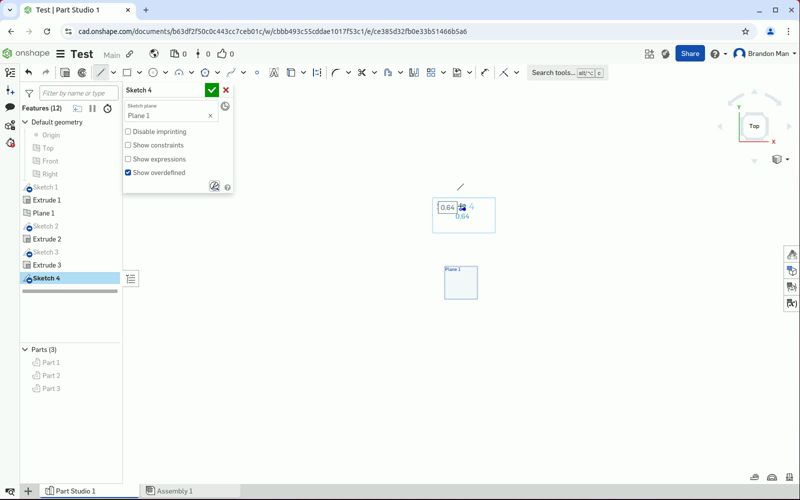
scroll(6)
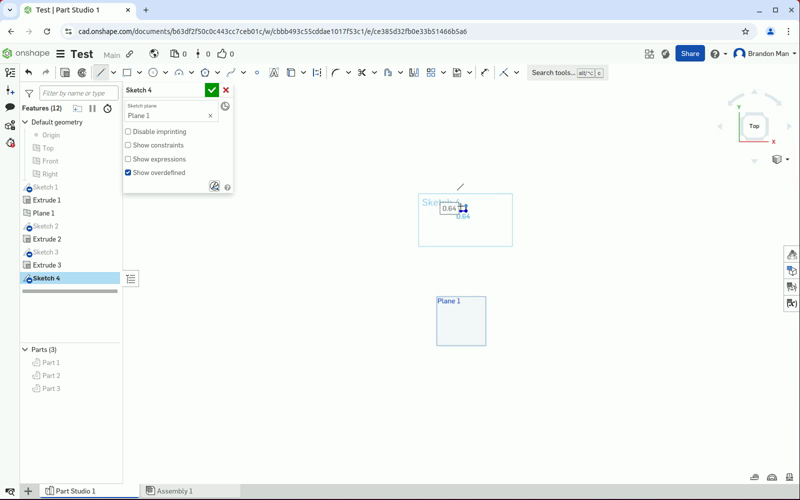
scroll(6)
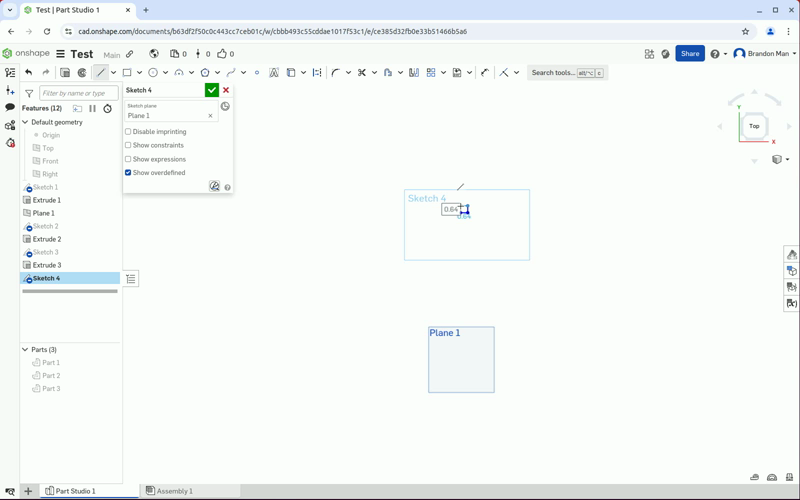
scroll(6)
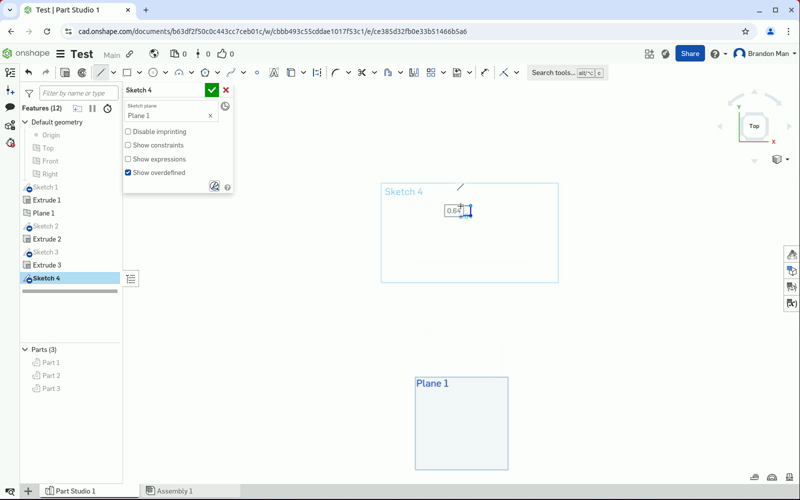
scroll(6)
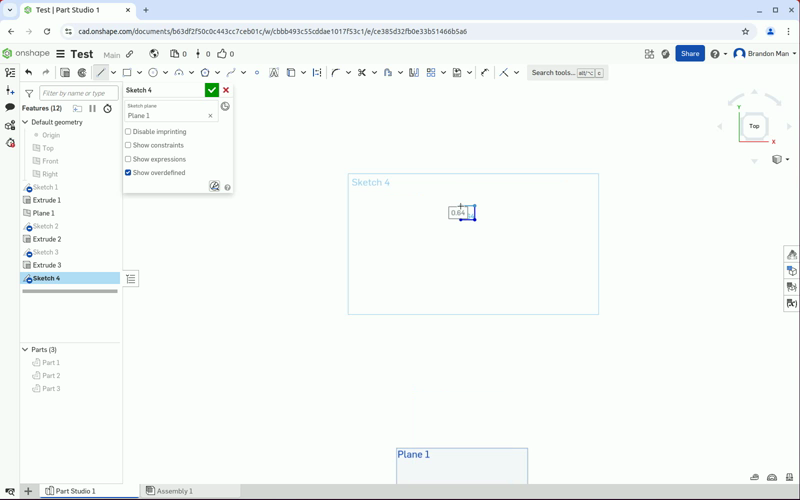
scroll(6)
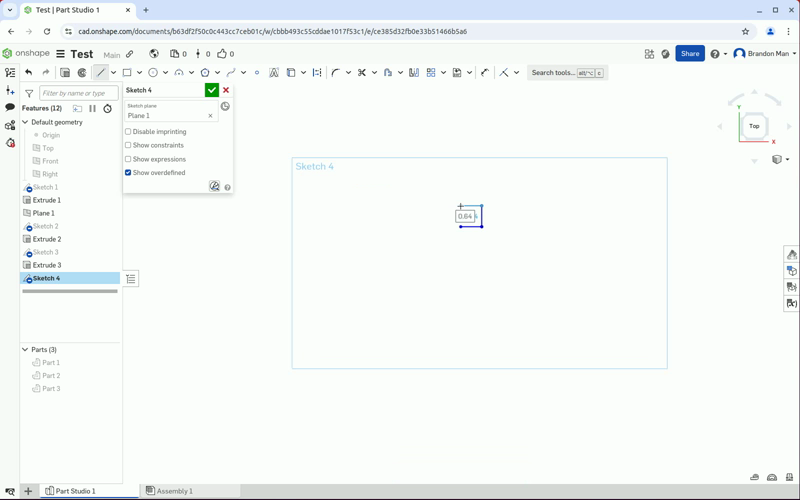
scroll(6)
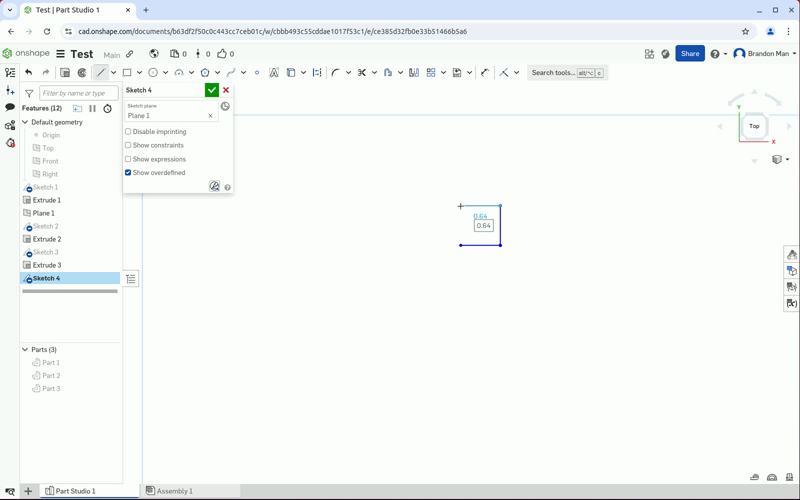
click(460, 205)
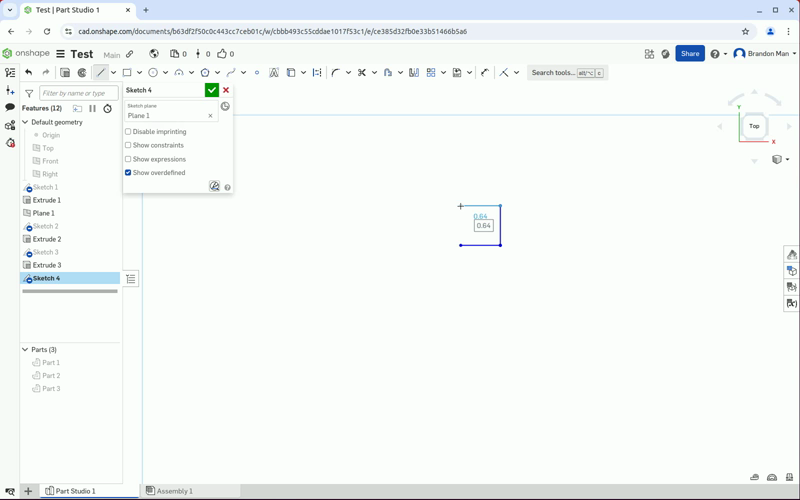
scroll(-6)
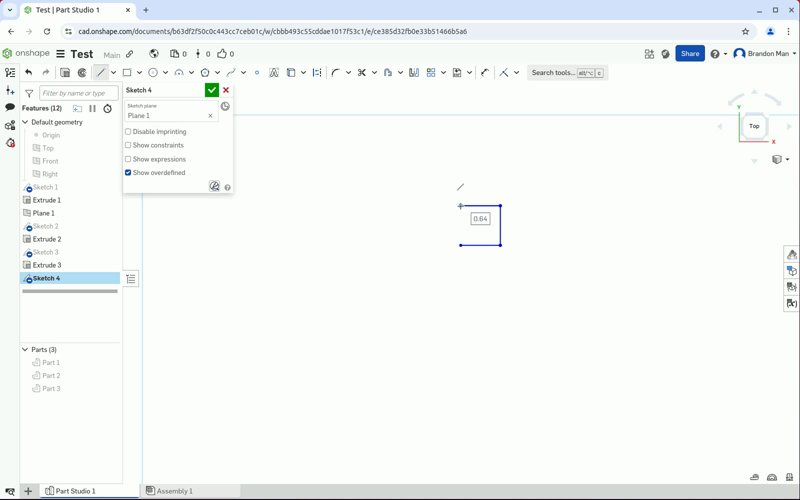
scroll(-6)
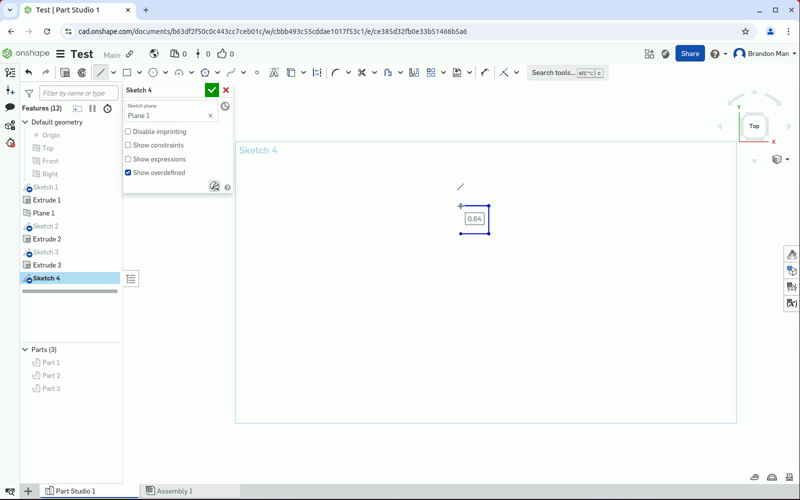
scroll(-6)
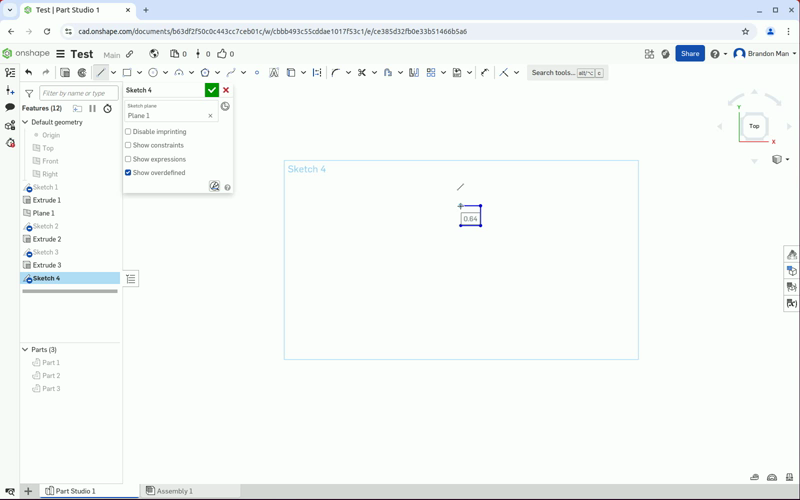
scroll(-6)
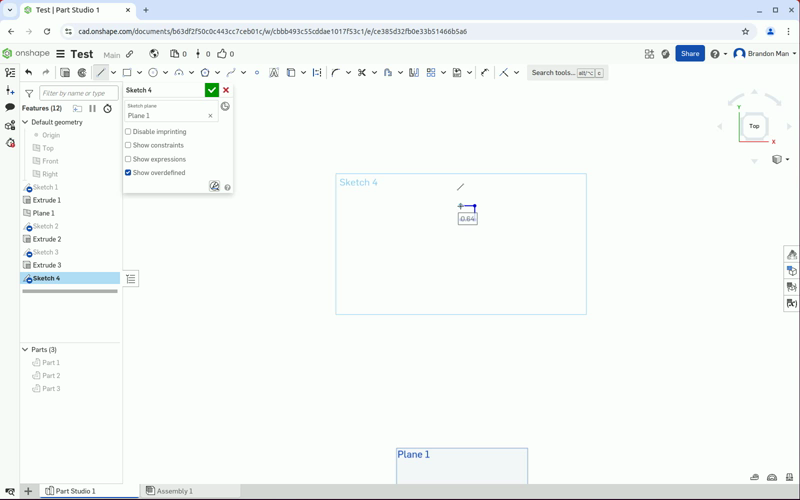
scroll(-6)
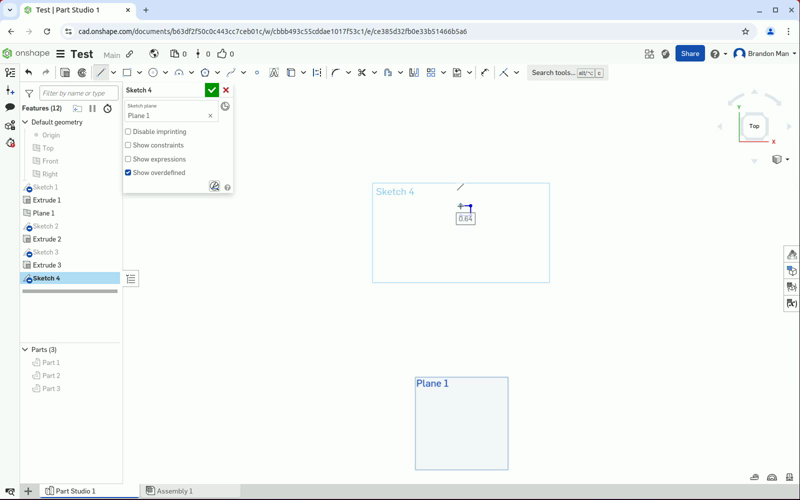
scroll(-6)
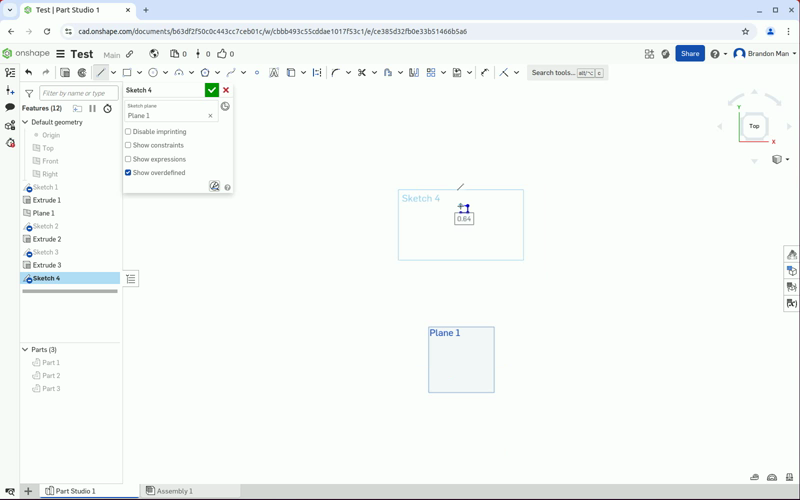
scroll(-6)
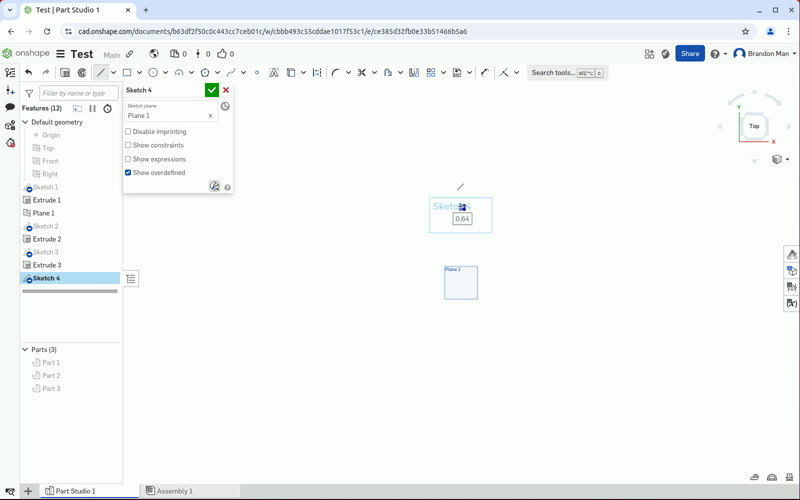
key_up(shift)
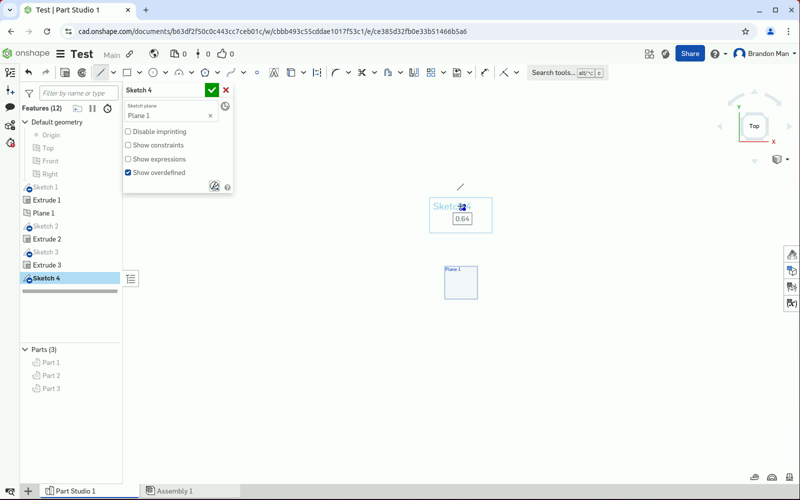
mouse_move(490, 205)
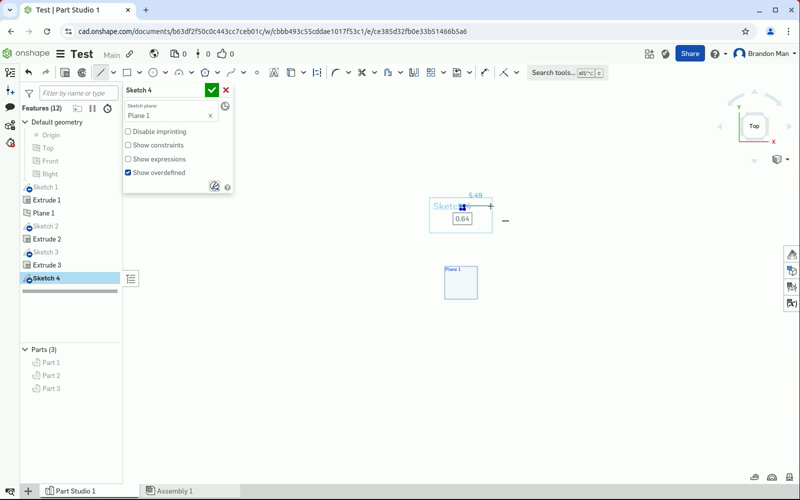
key_down(shift)
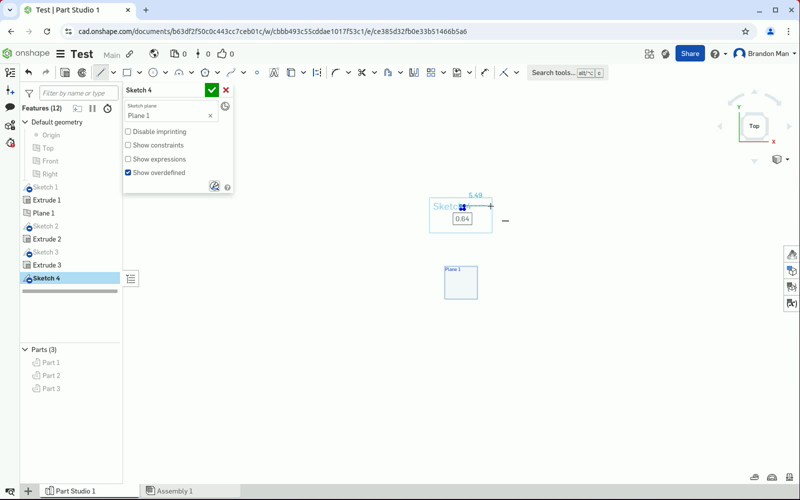
mouse_move(460, 209)
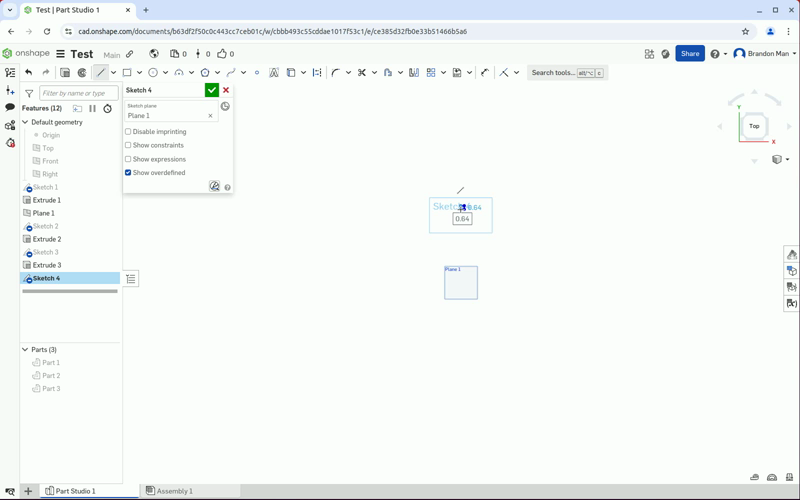
scroll(6)
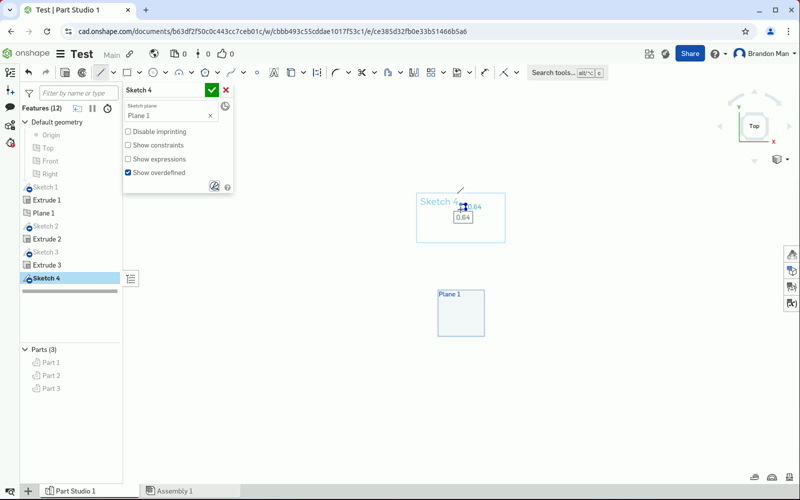
scroll(6)
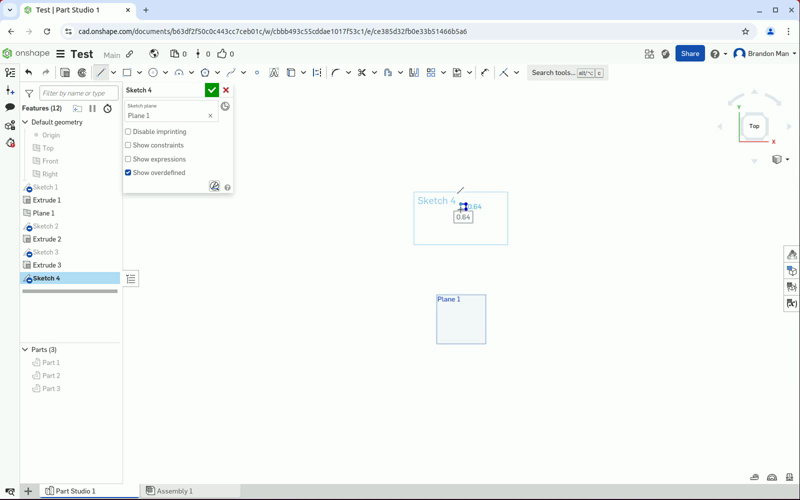
scroll(6)
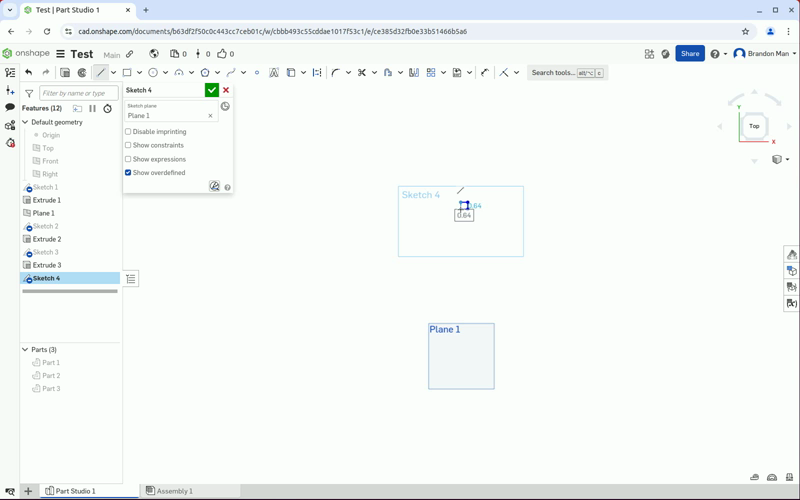
scroll(6)
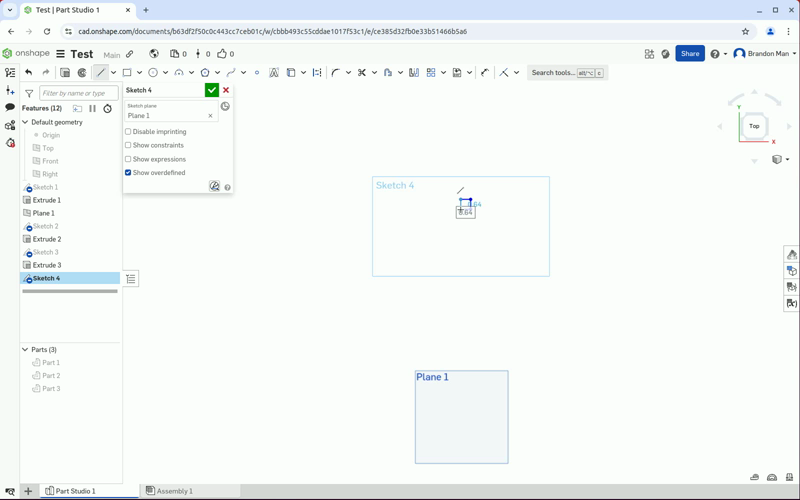
scroll(6)
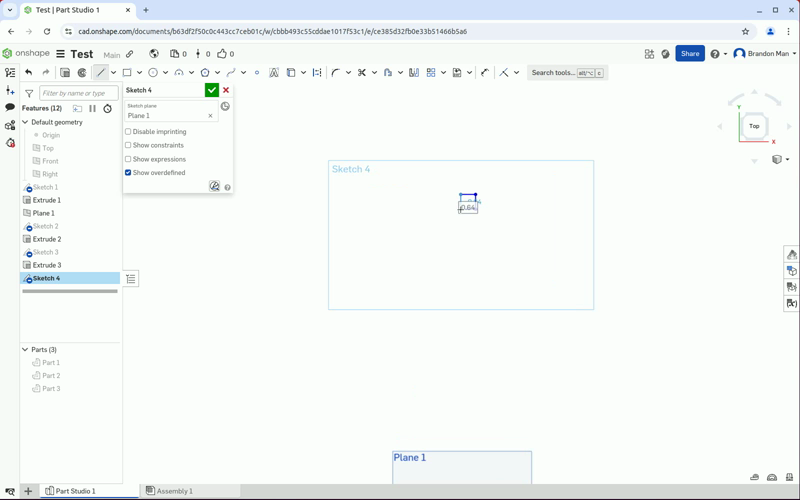
scroll(6)
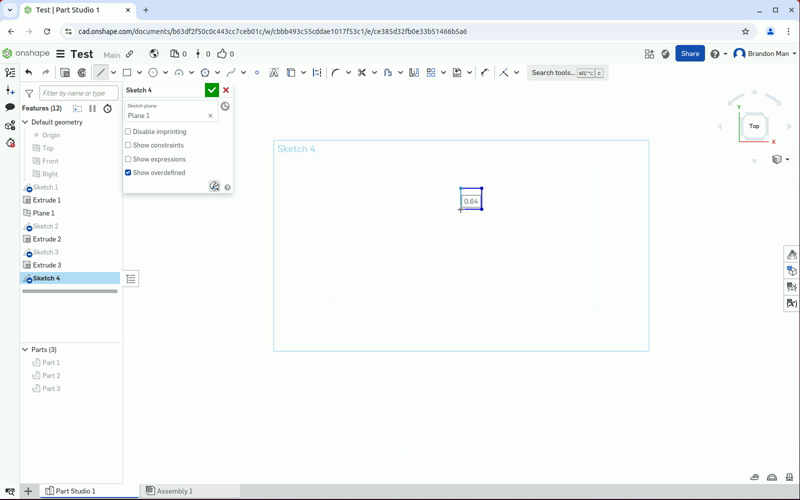
scroll(6)
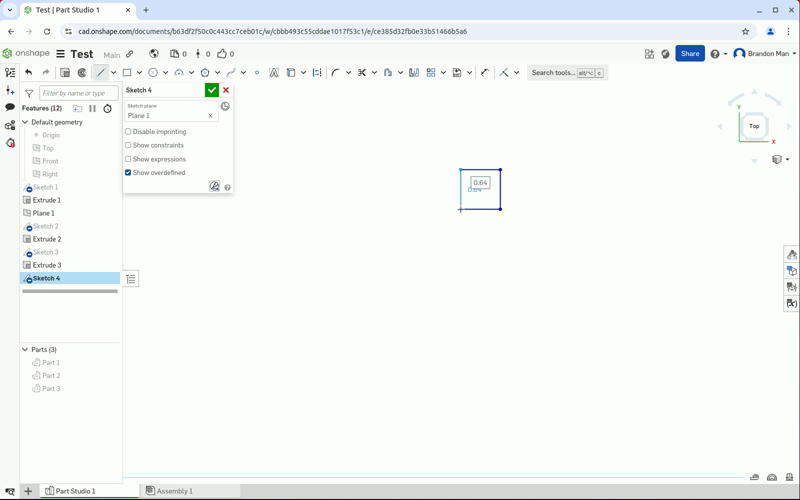
key_up(shift)
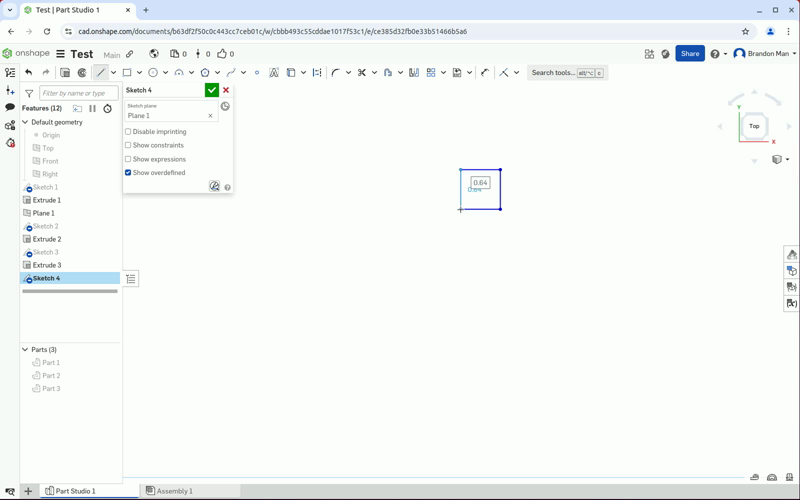
click(460, 209)
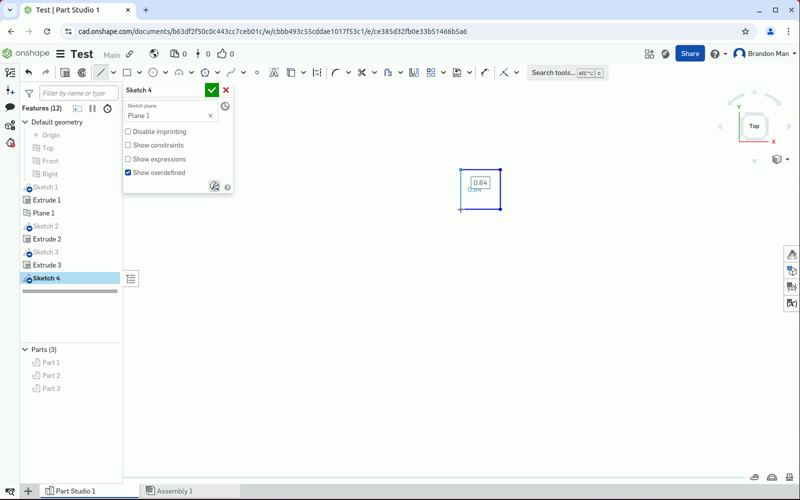
scroll(-6)
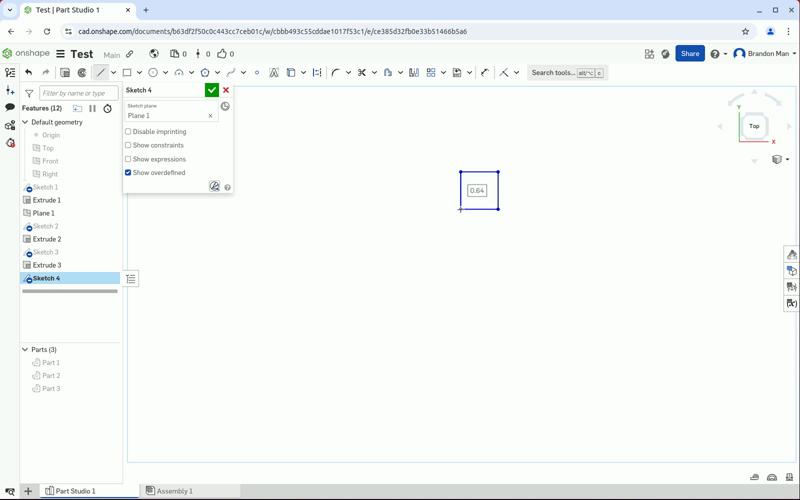
scroll(-6)
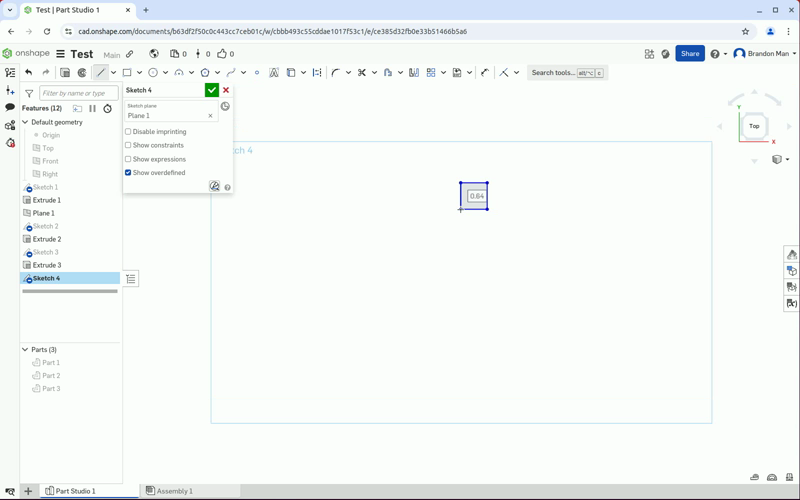
scroll(-6)
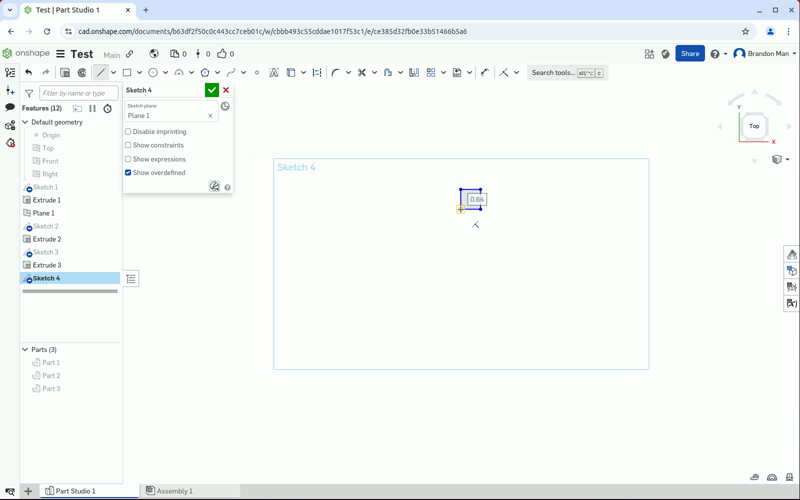
scroll(-6)
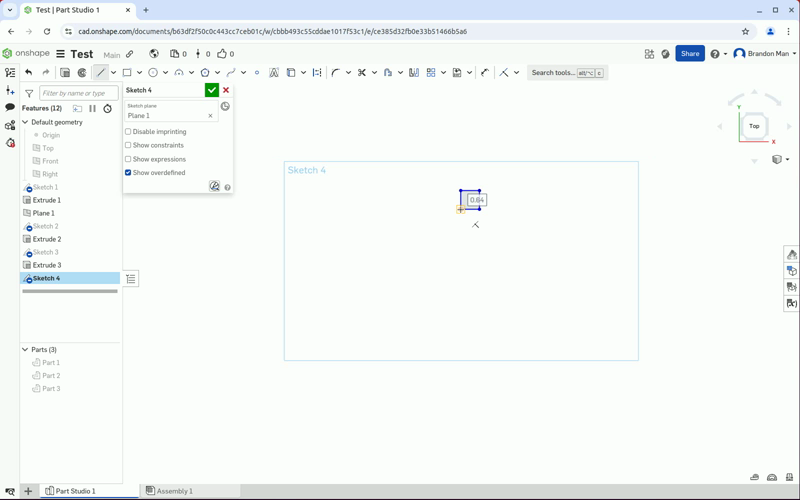
scroll(-6)
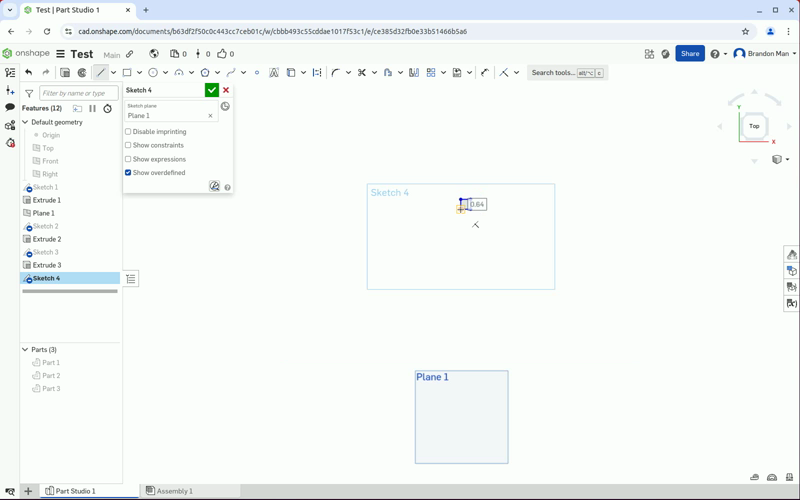
scroll(-6)
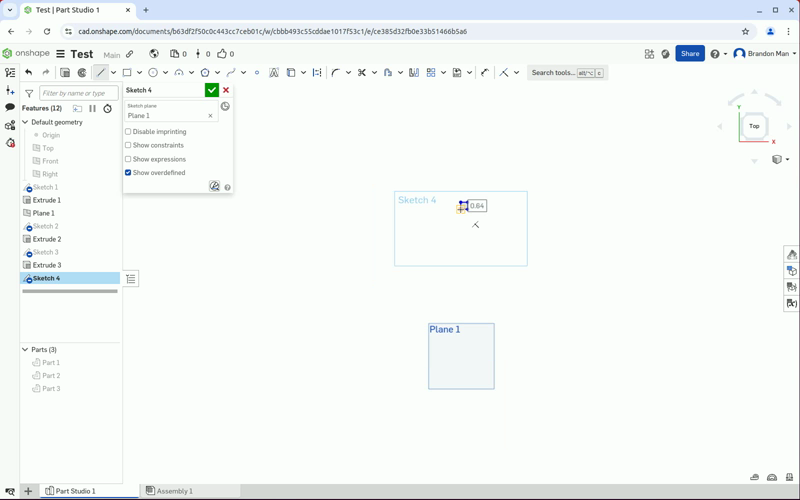
scroll(-6)
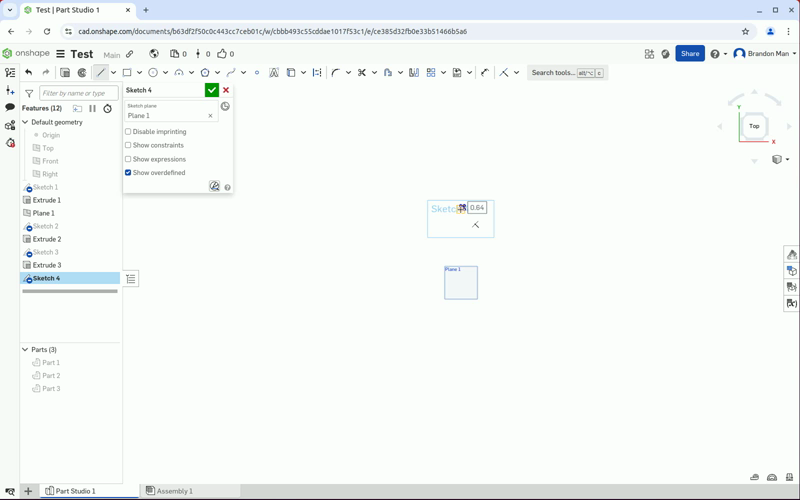
key(esc)
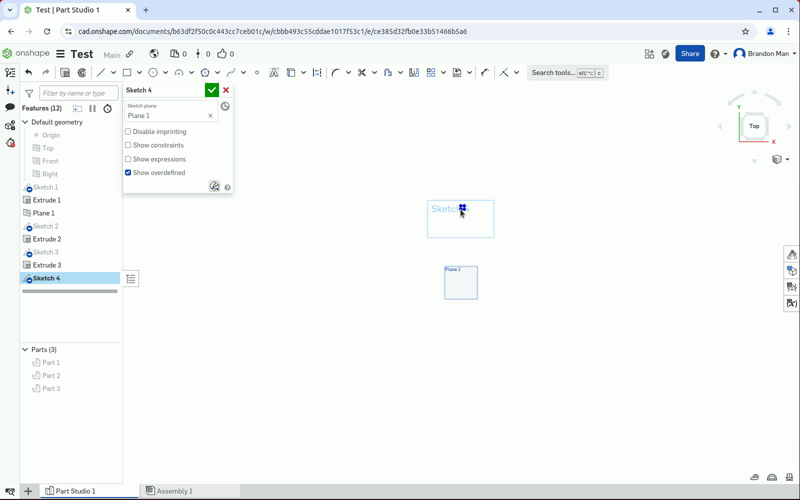
mouse_move(461, 206)
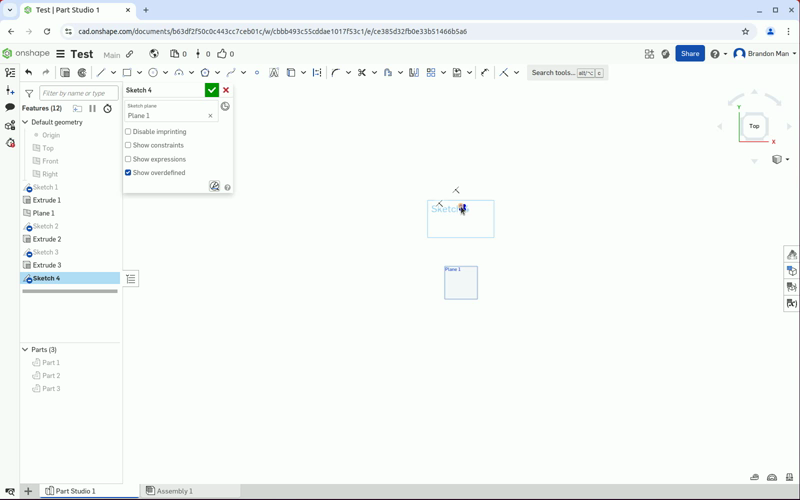
scroll(6)
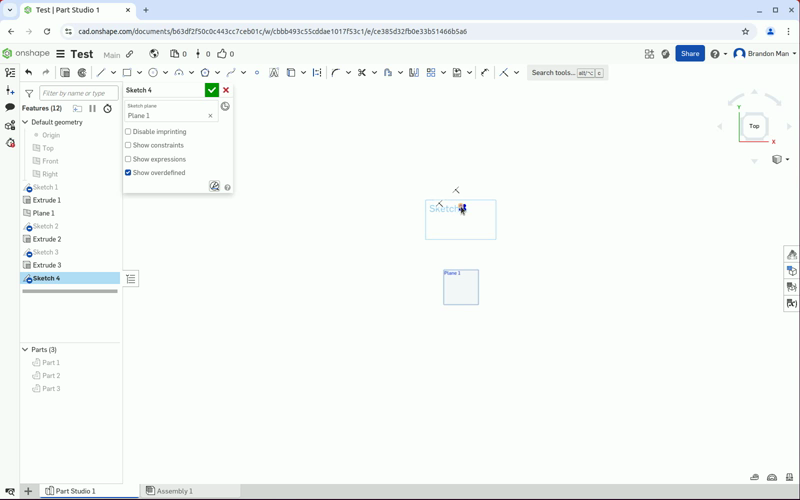
scroll(6)
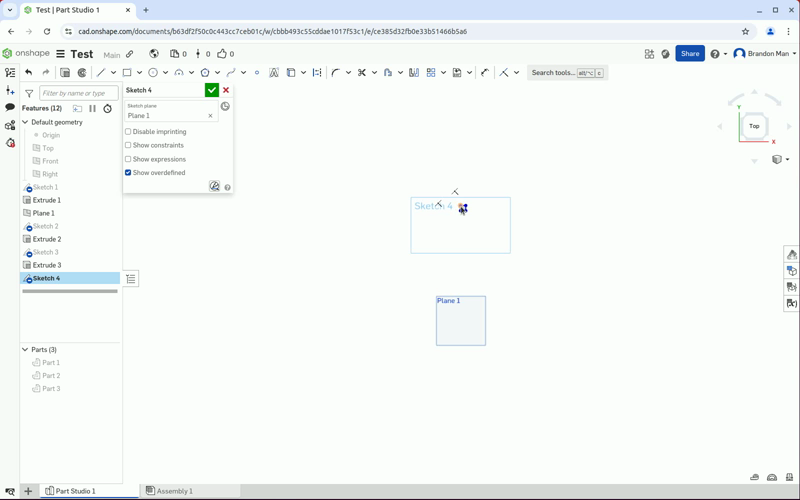
scroll(6)
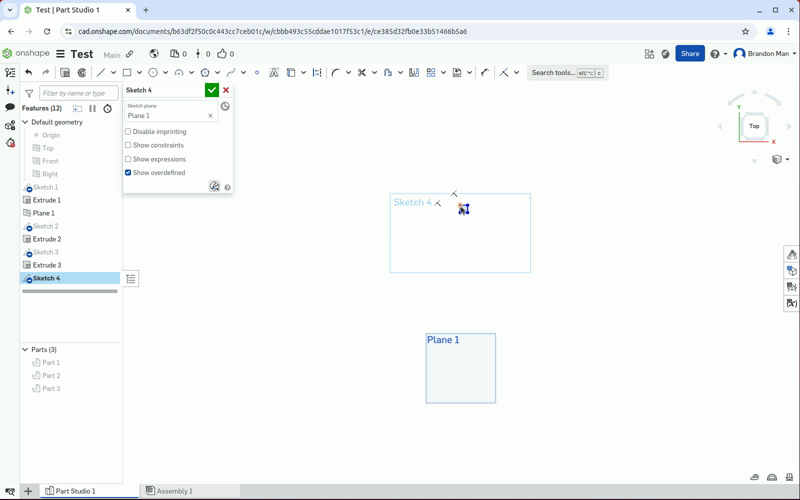
scroll(6)
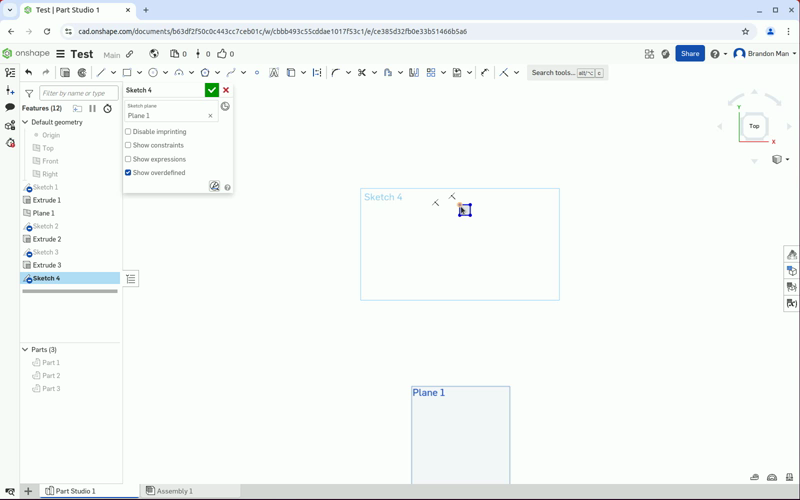
scroll(6)
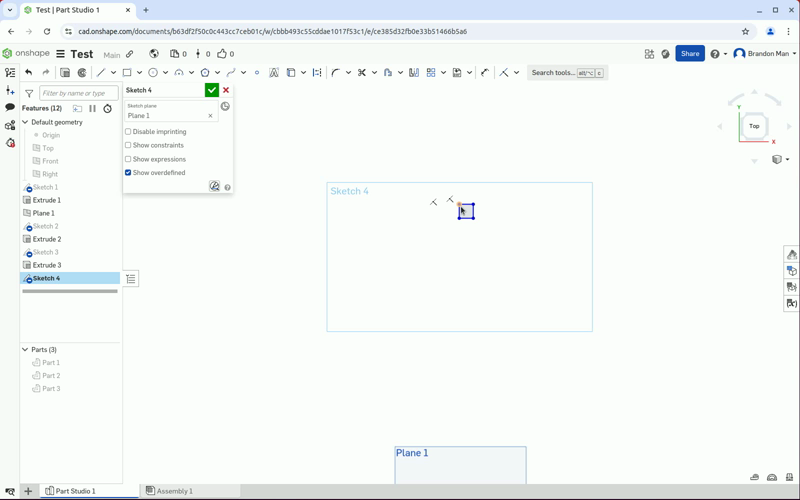
scroll(6)
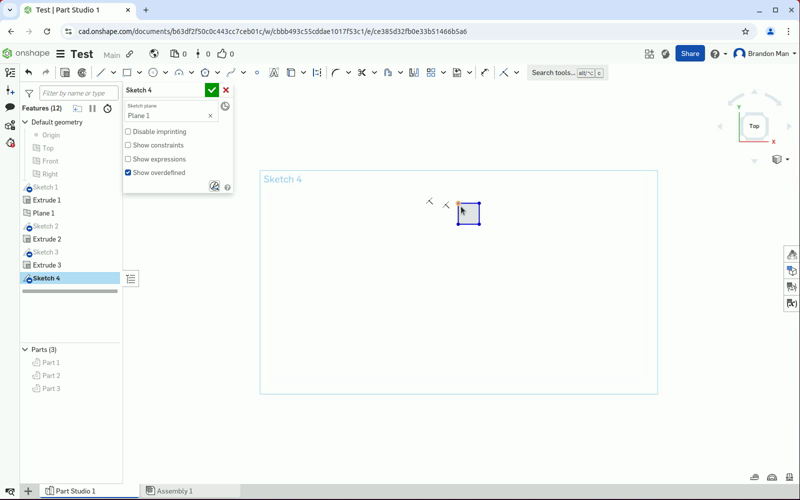
scroll(6)
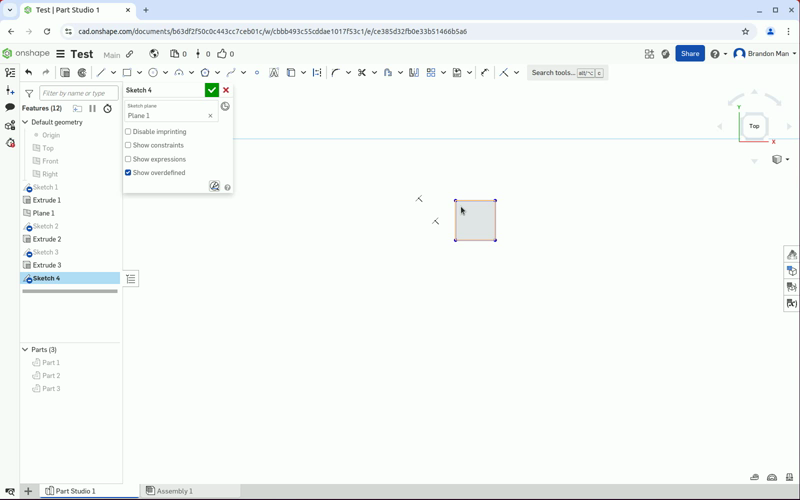
click(461, 206)
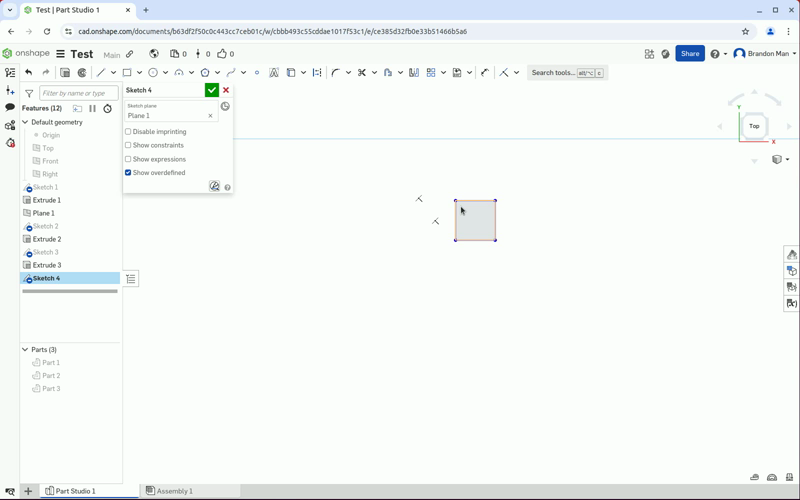
scroll(-6)
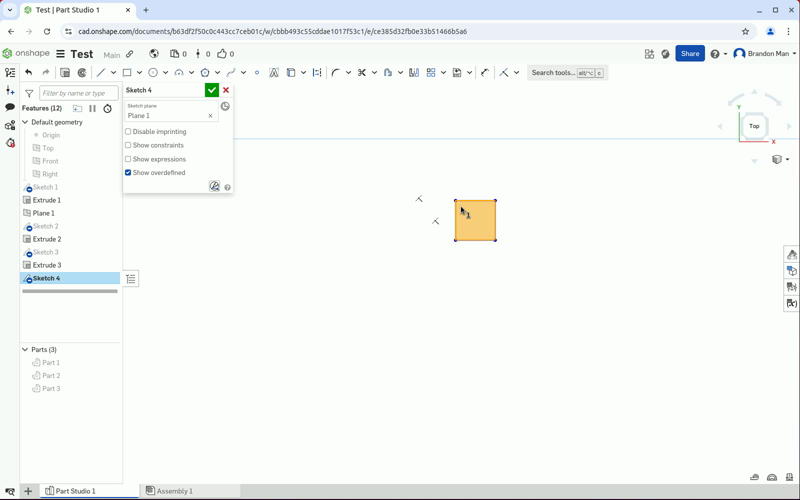
scroll(-6)
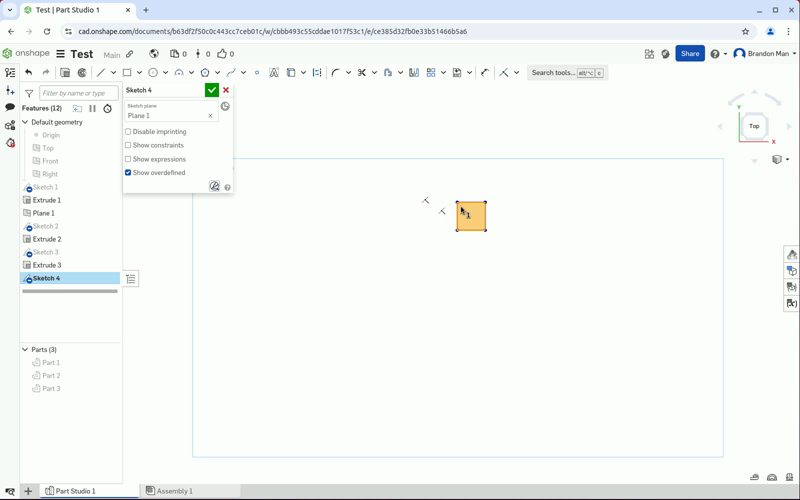
scroll(-6)
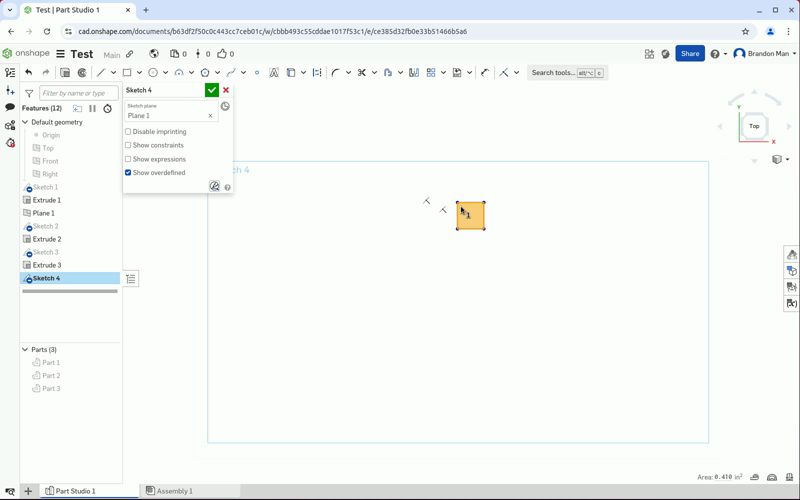
scroll(-6)
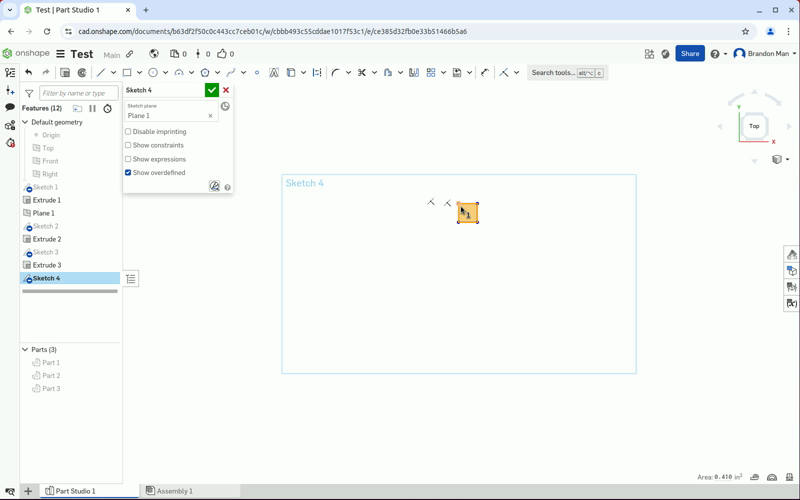
scroll(-6)
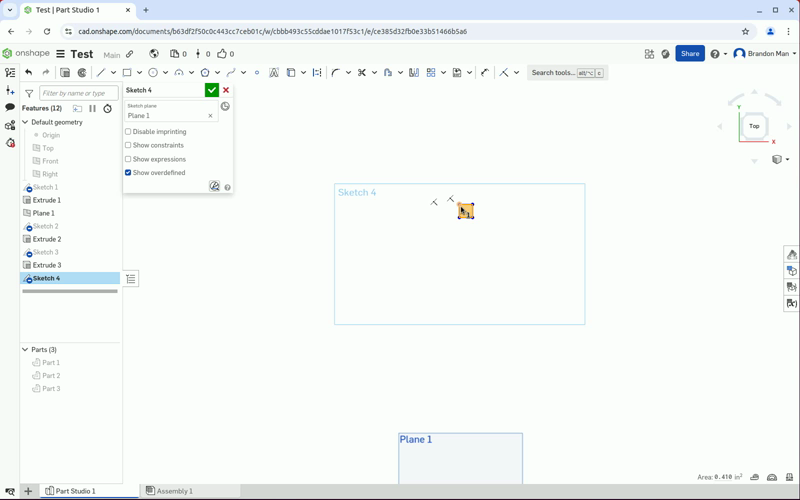
scroll(-6)
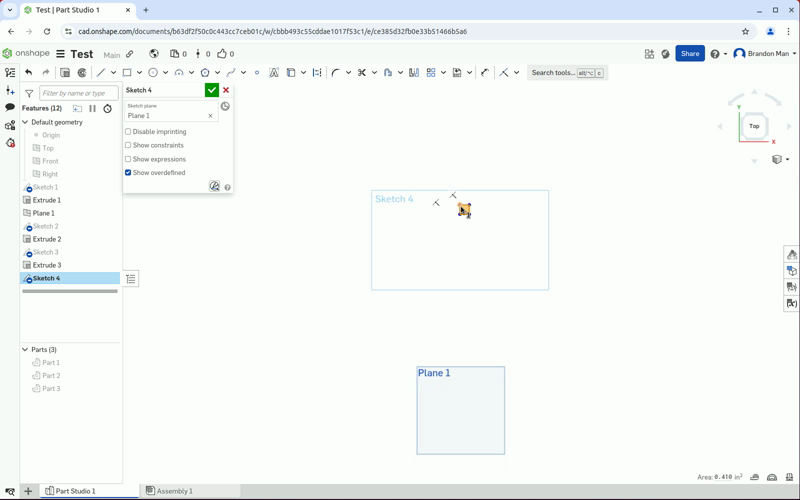
scroll(-6)
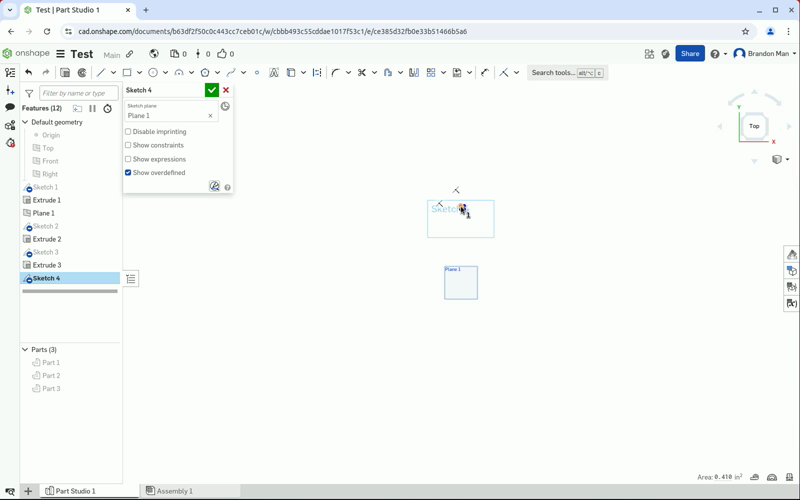
mouse_move(73, 352)
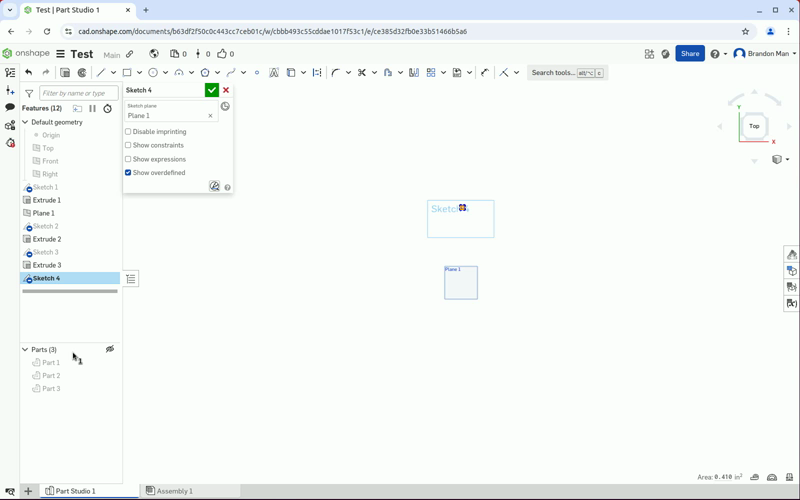
key(shift+y)
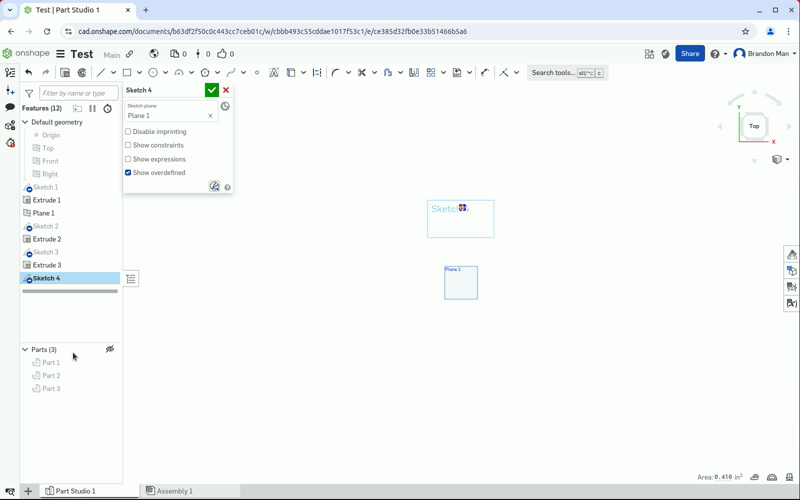
key(shift+e)
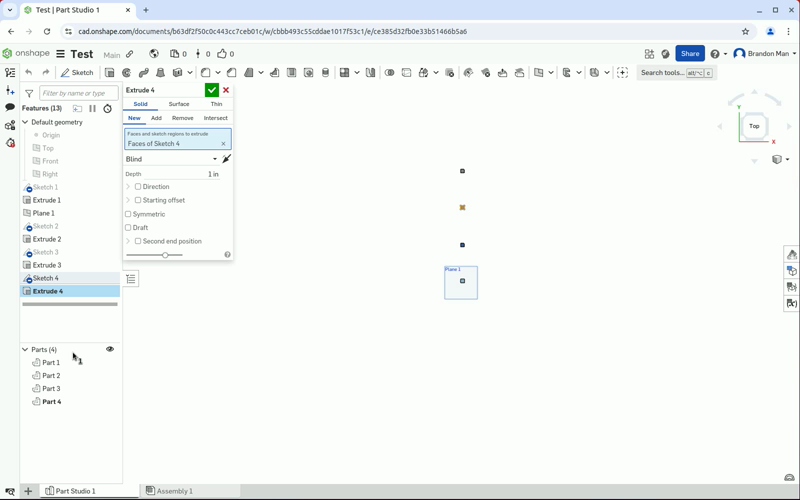
mouse_move(143, 106)
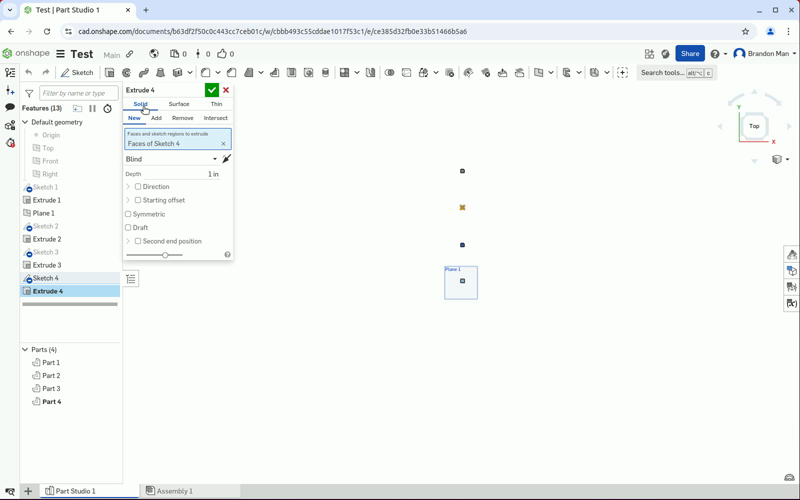
click(143, 106)
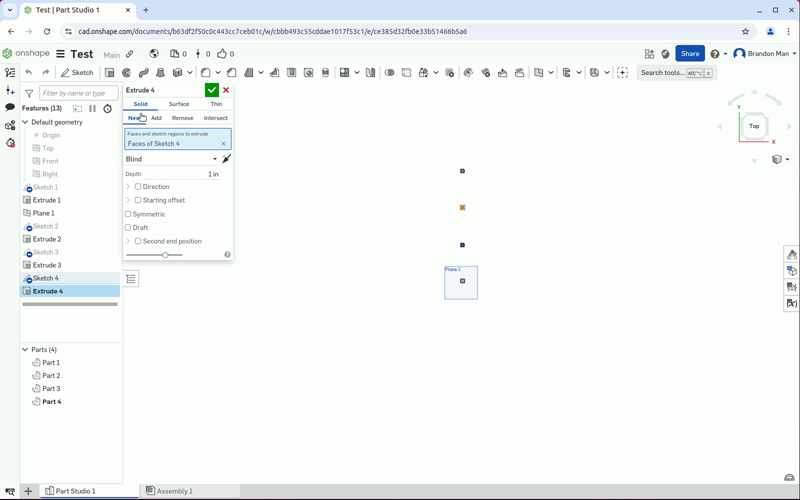
mouse_move(137, 120)
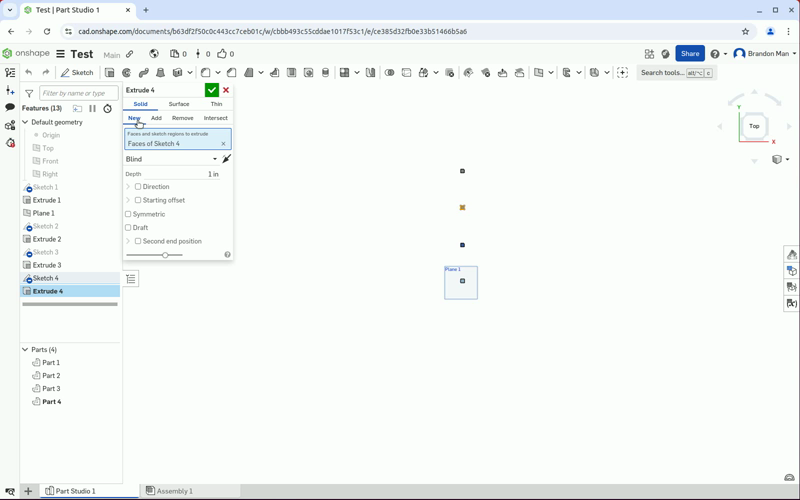
click(137, 120)
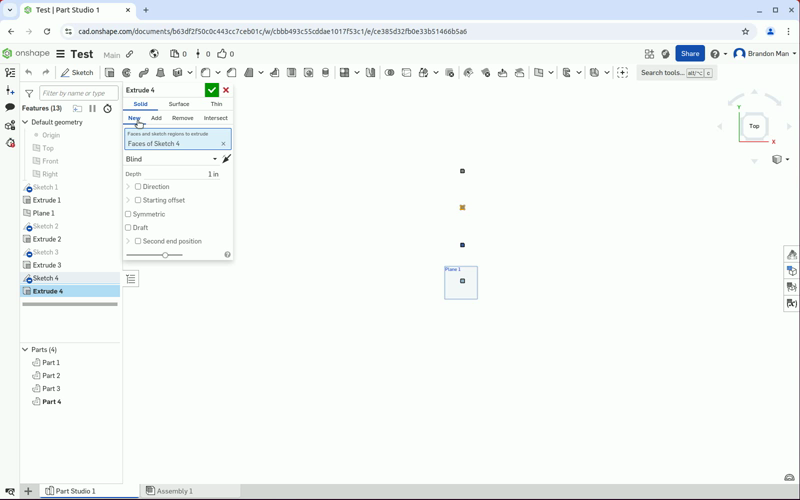
key(tab, 4)
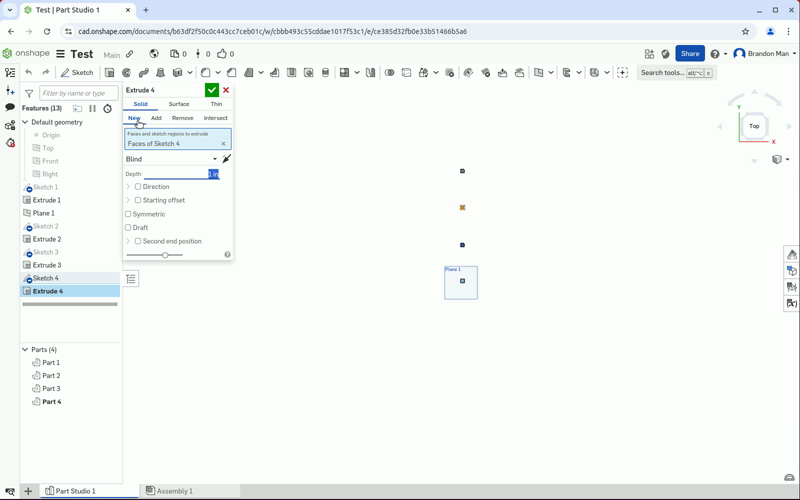
text(-3.129)
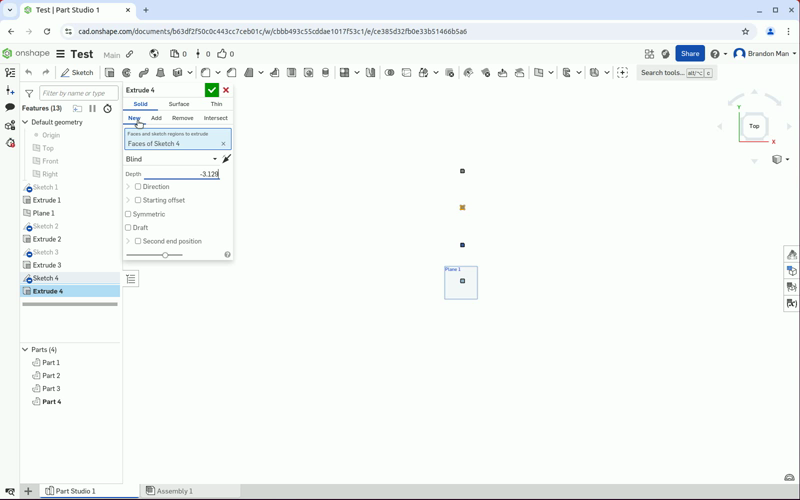
key(enter)
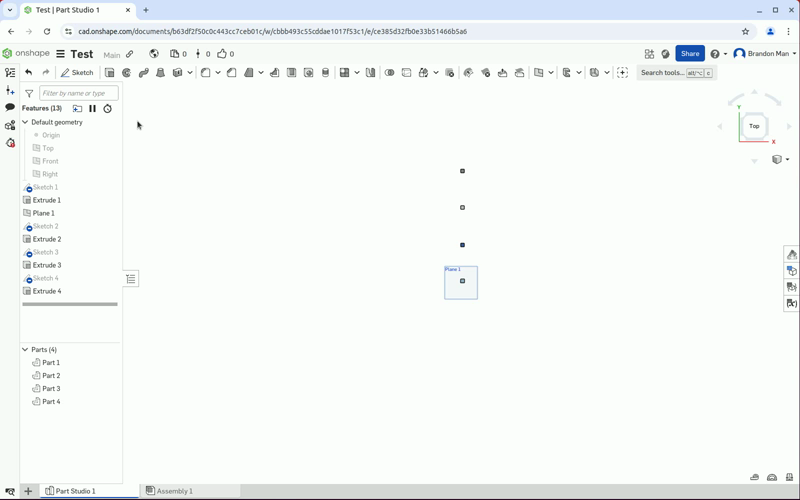
key(shift+h)
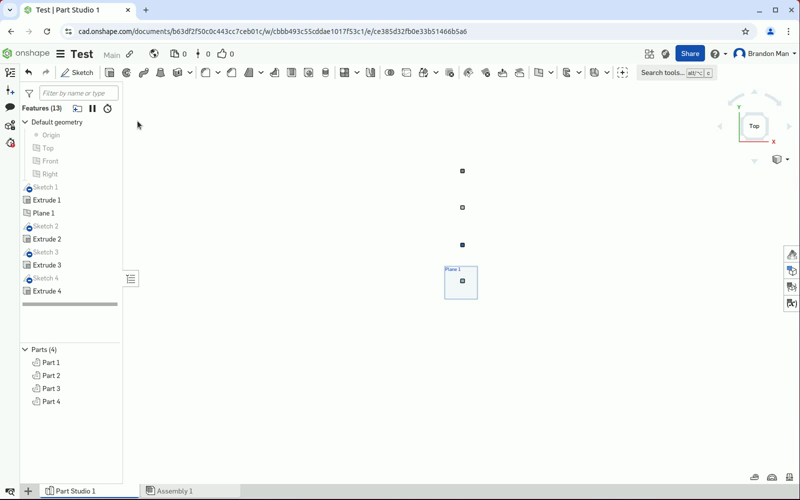
key(shift+h)
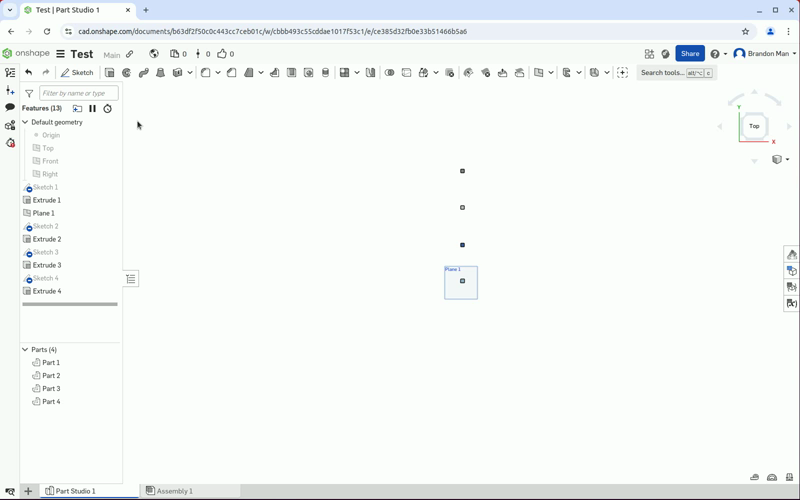
mouse_move(73, 189)
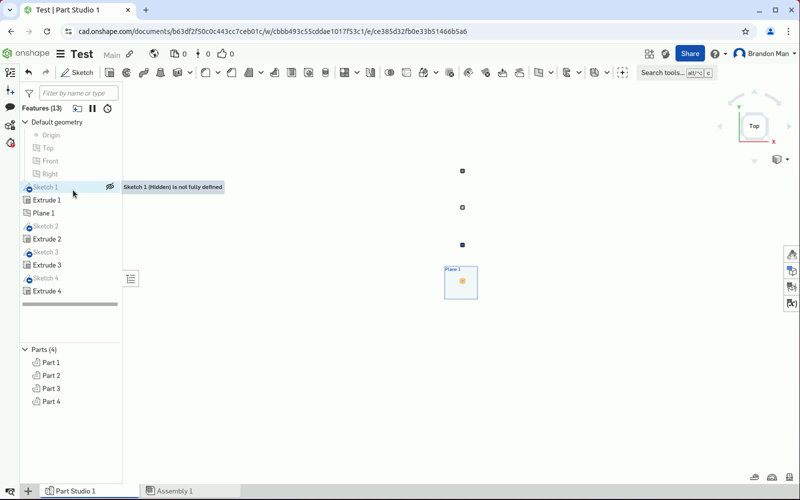
click(73, 189)
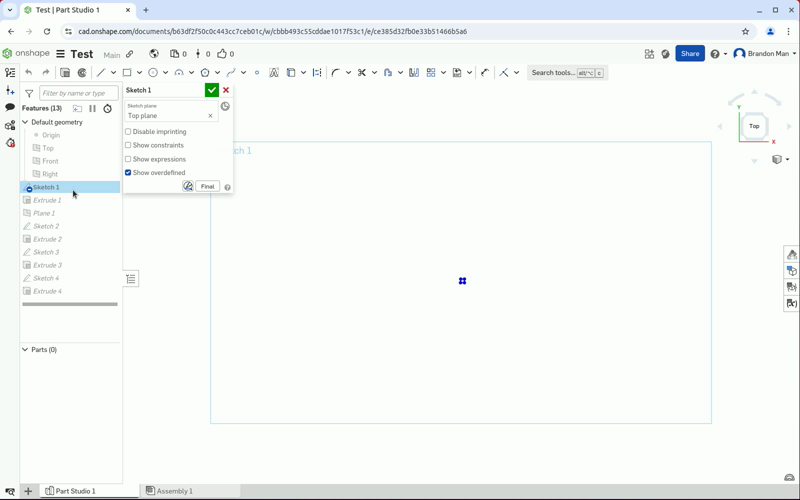
mouse_move(229, 92)
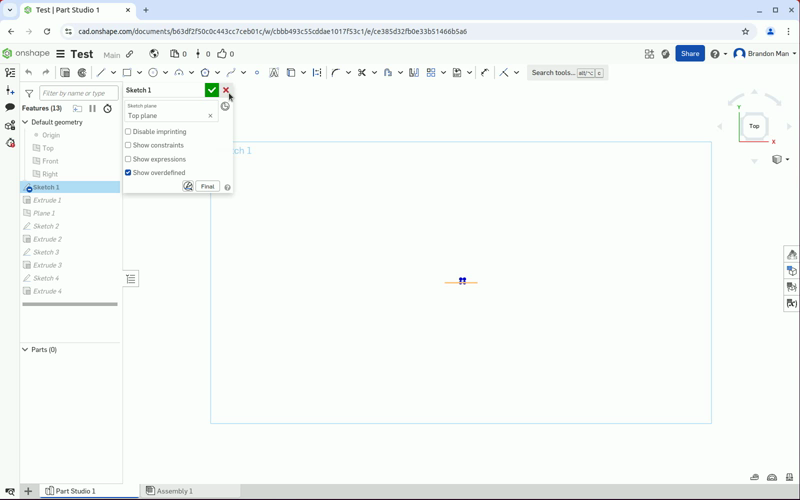
click(229, 92)
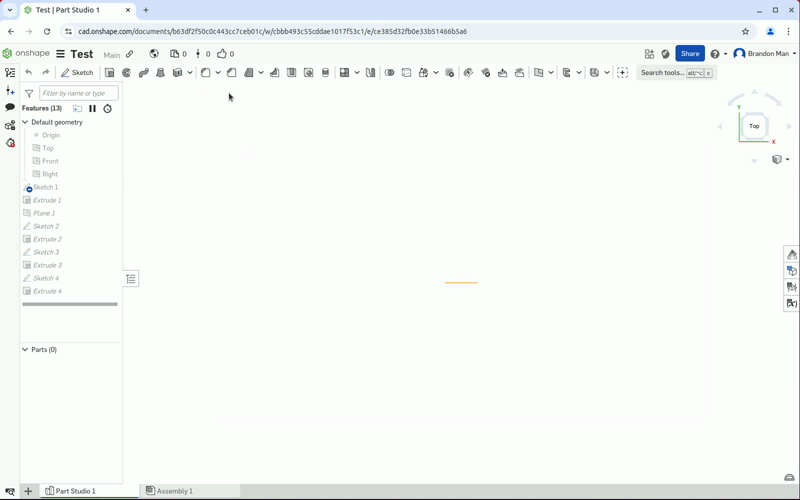
key(shift+s)
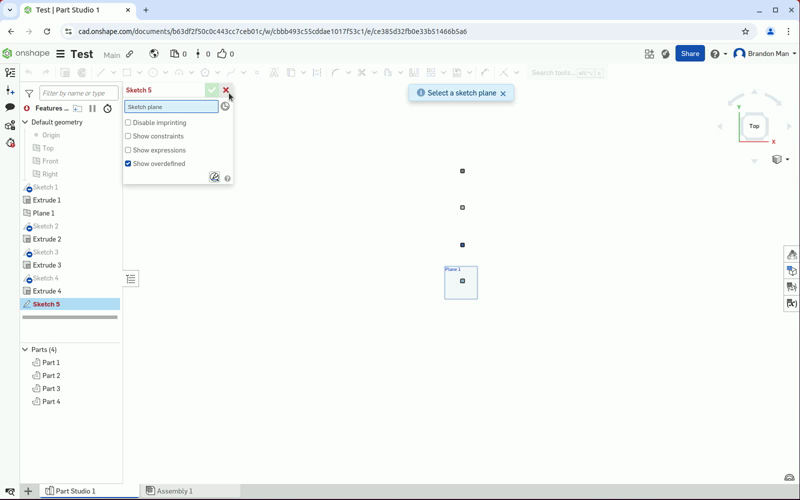
mouse_move(73, 215)
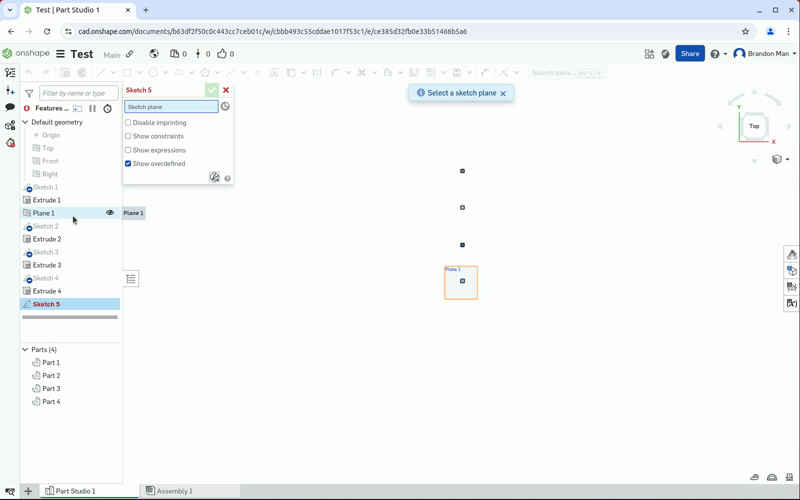
click(73, 215)
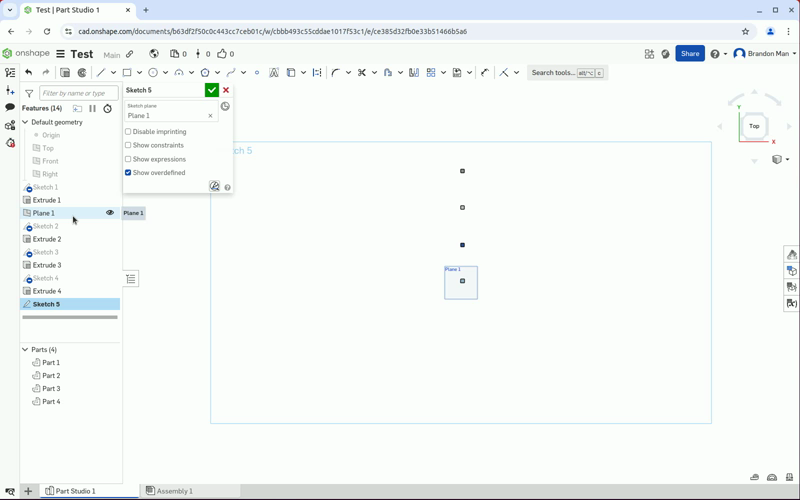
mouse_move(73, 352)
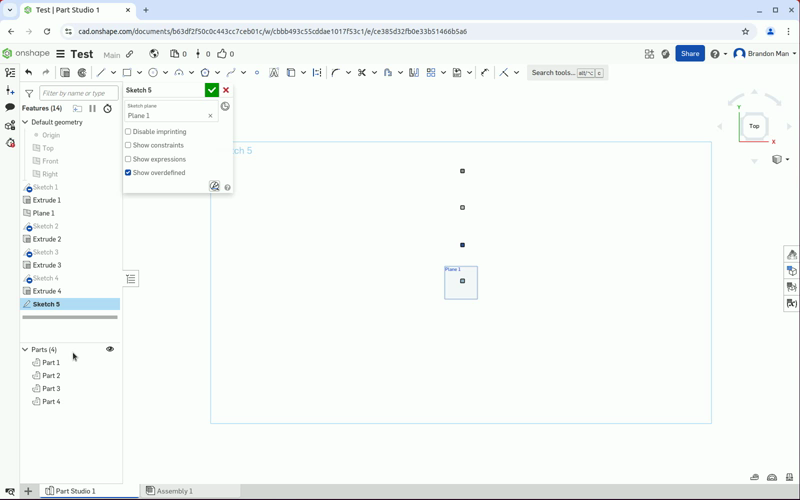
key(y)
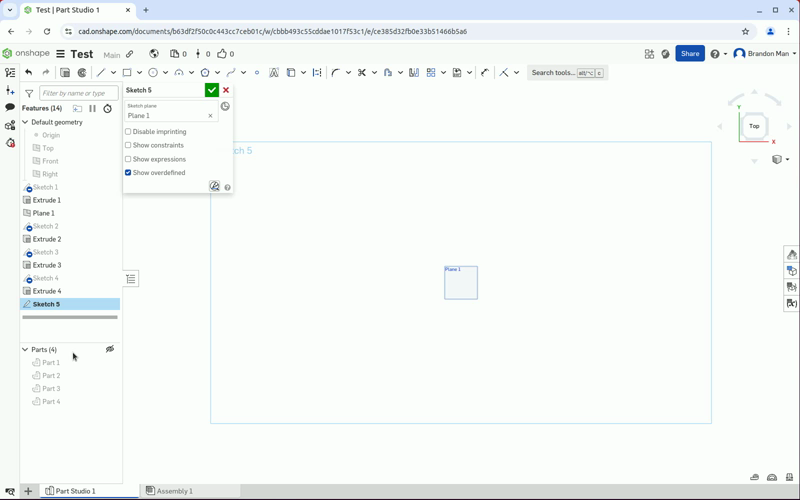
key(l)
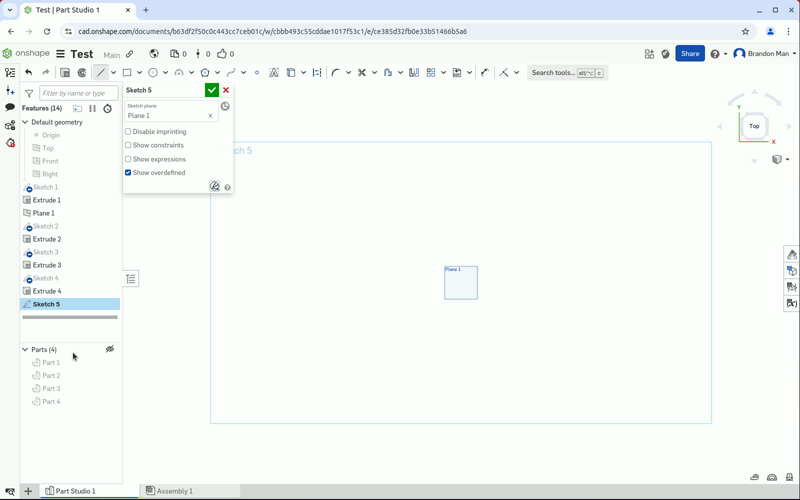
key_down(shift)
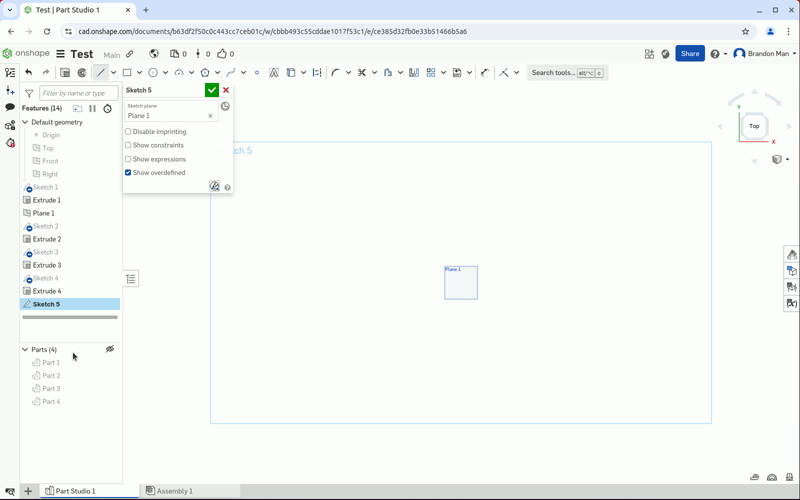
mouse_move(504, 282)
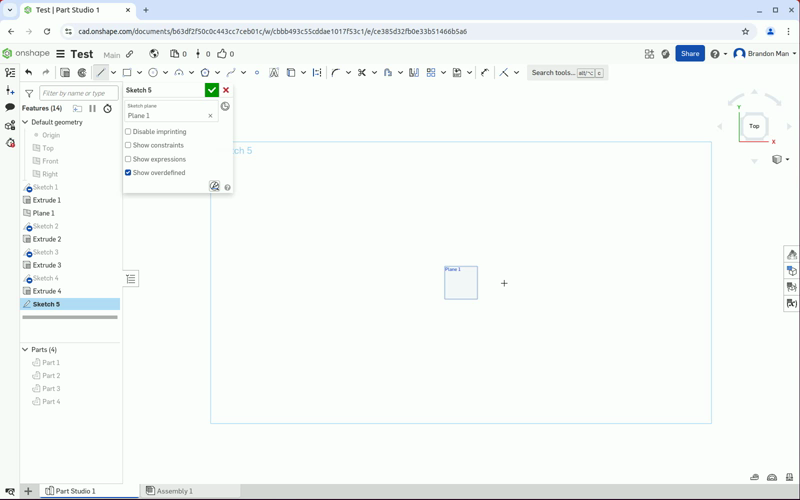
click(504, 282)
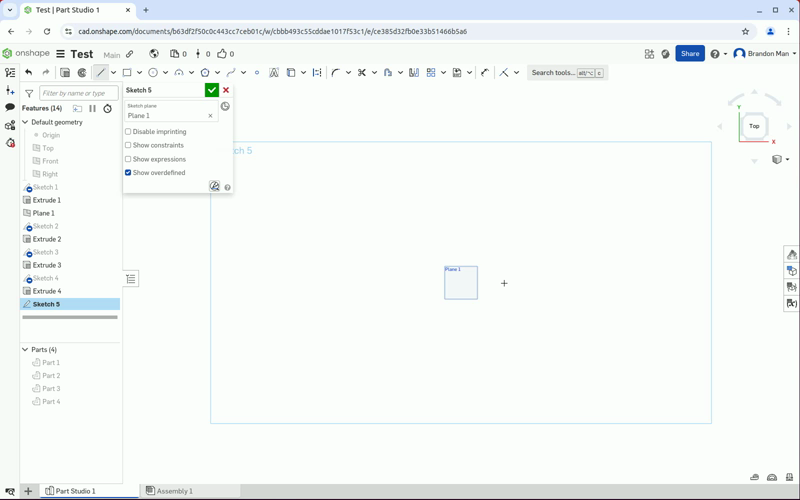
key_up(shift)
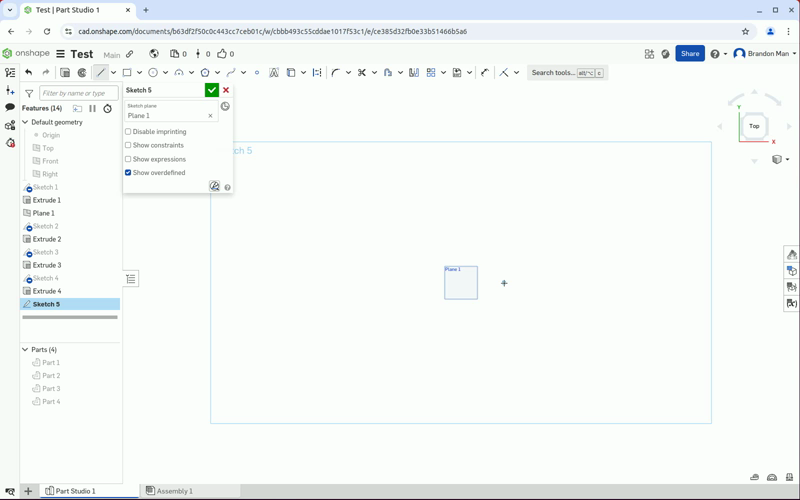
key_down(shift)
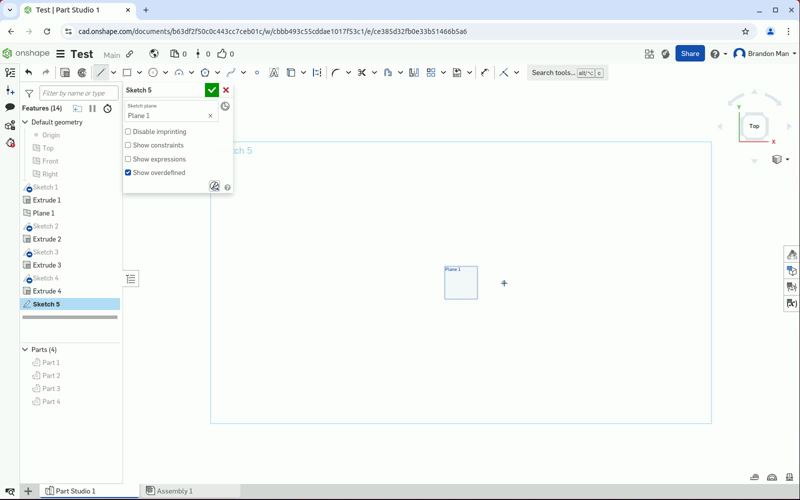
mouse_move(534, 282)
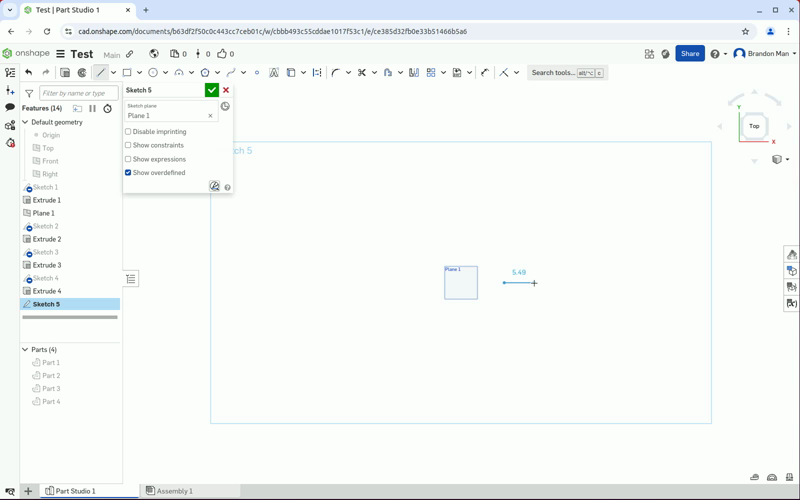
mouse_move(507, 282)
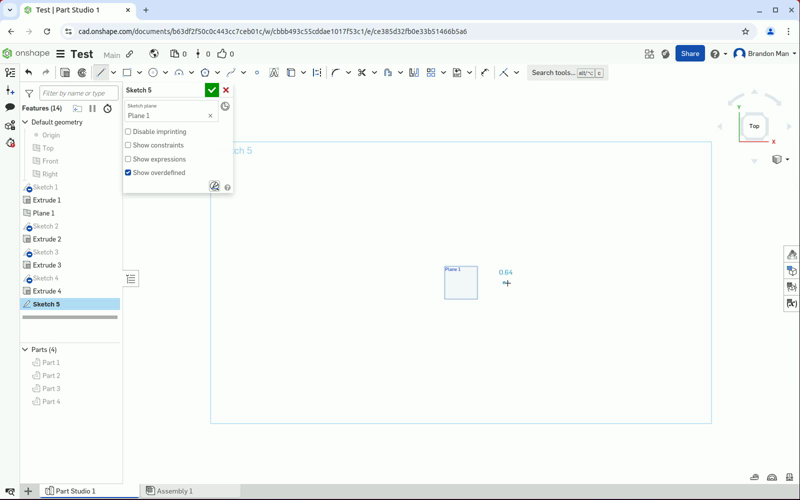
scroll(6)
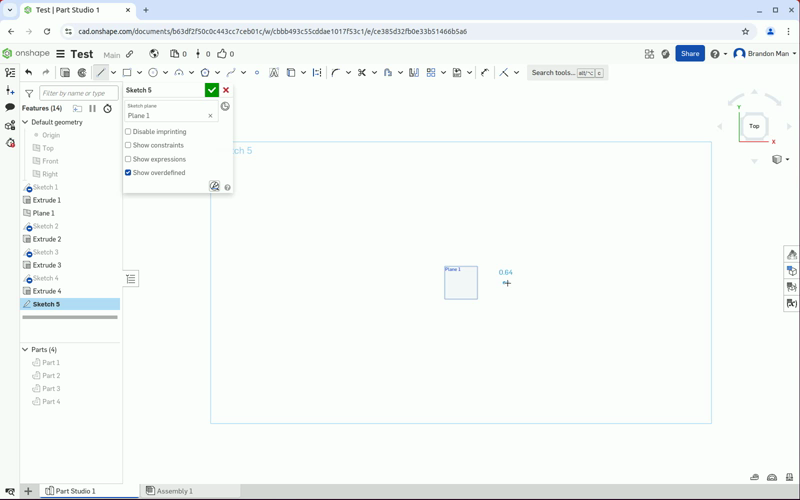
scroll(6)
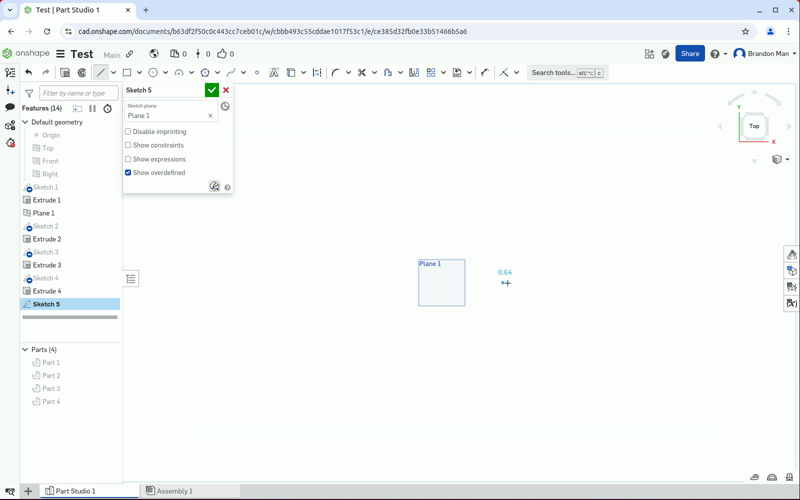
scroll(6)
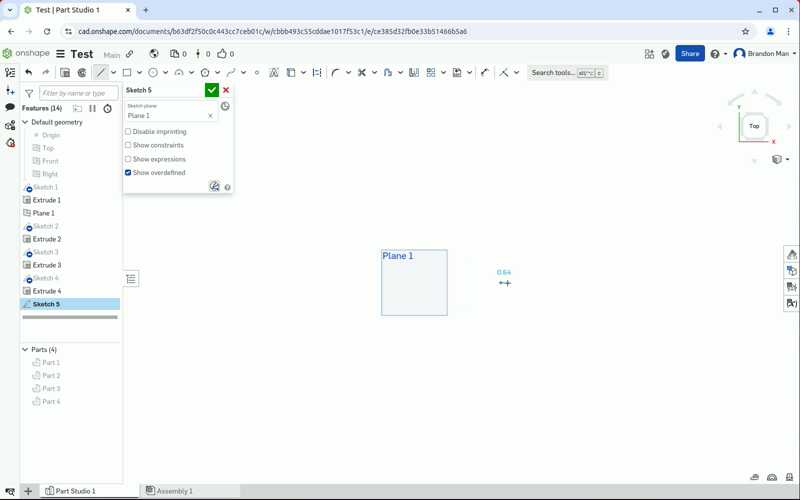
scroll(6)
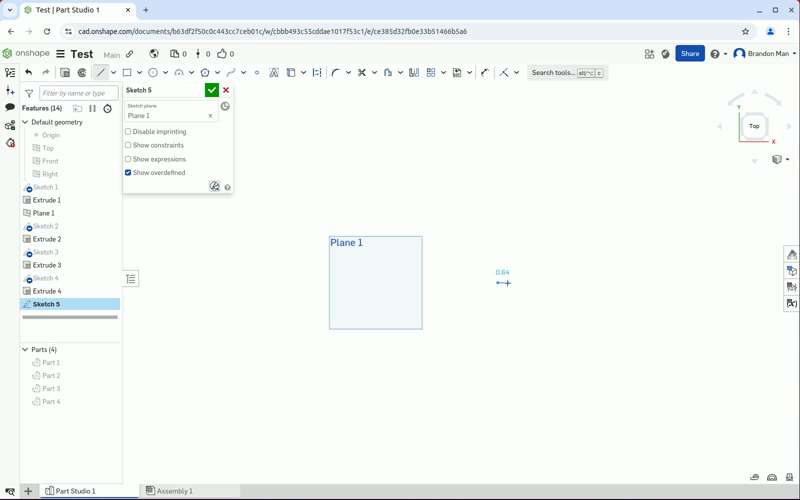
scroll(6)
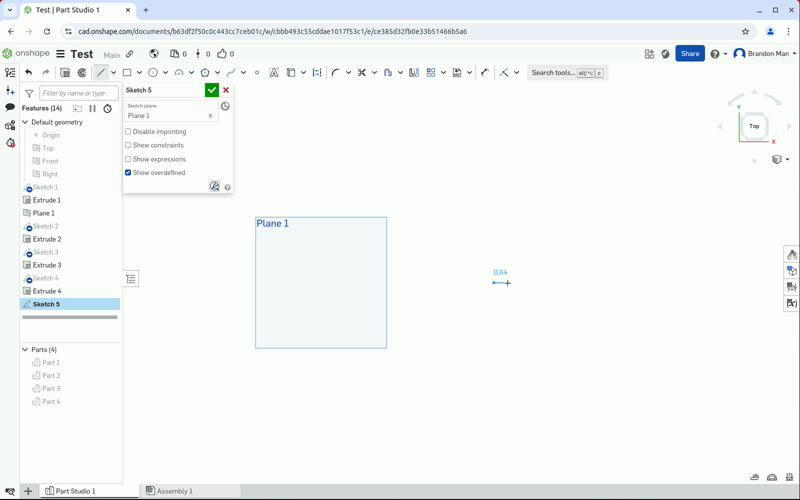
scroll(6)
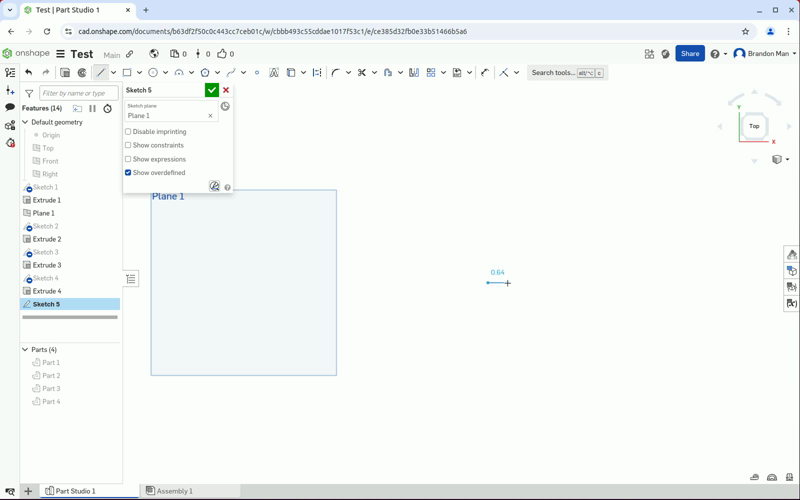
scroll(6)
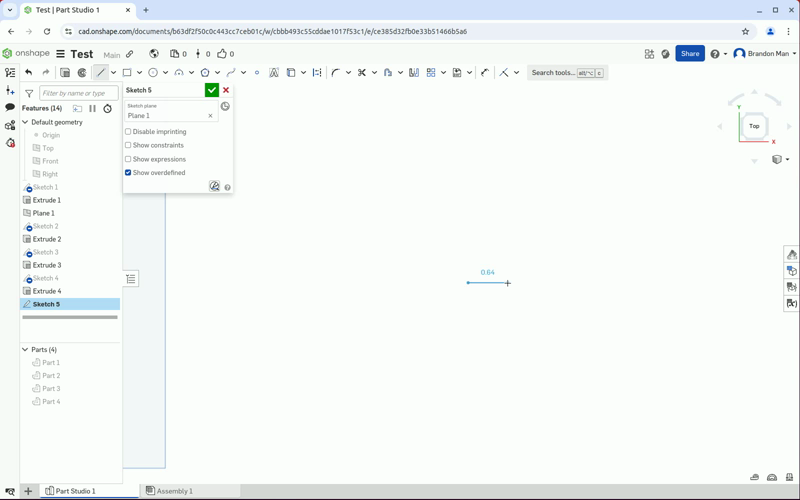
click(507, 282)
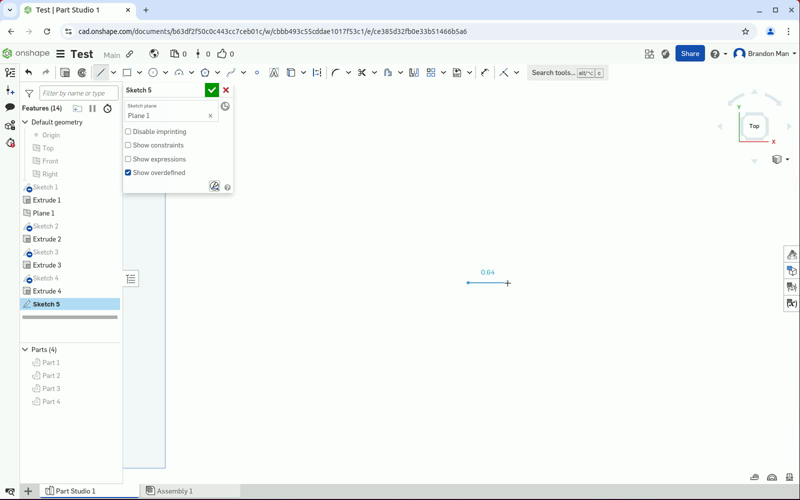
scroll(-6)
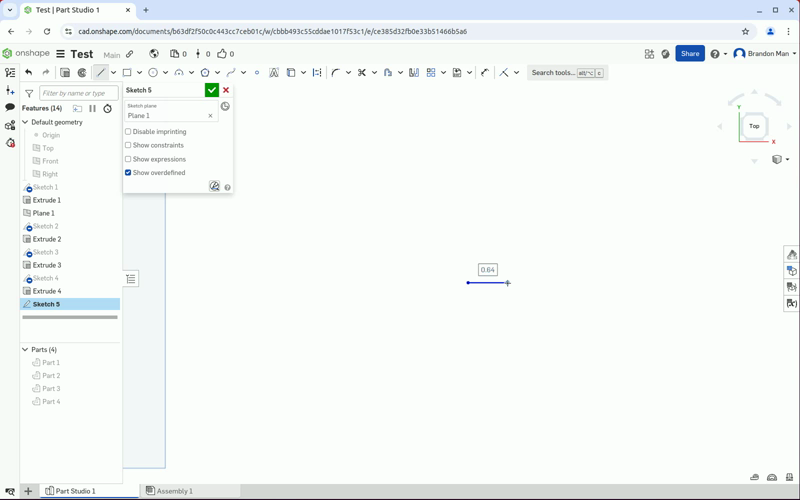
scroll(-6)
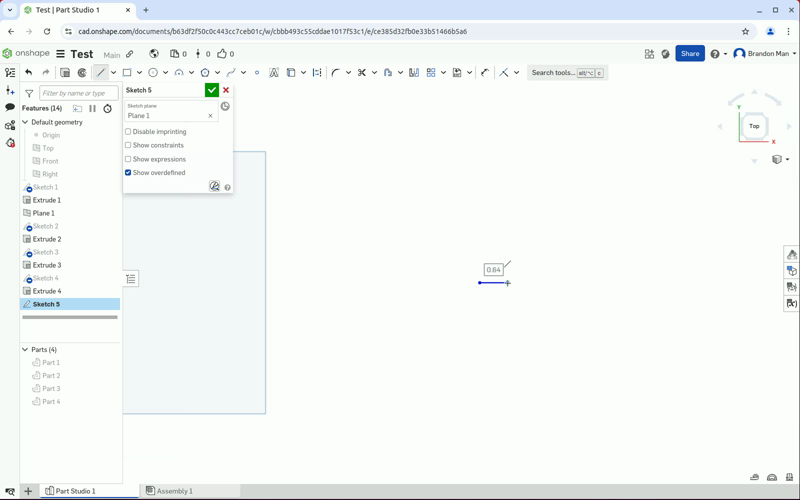
scroll(-6)
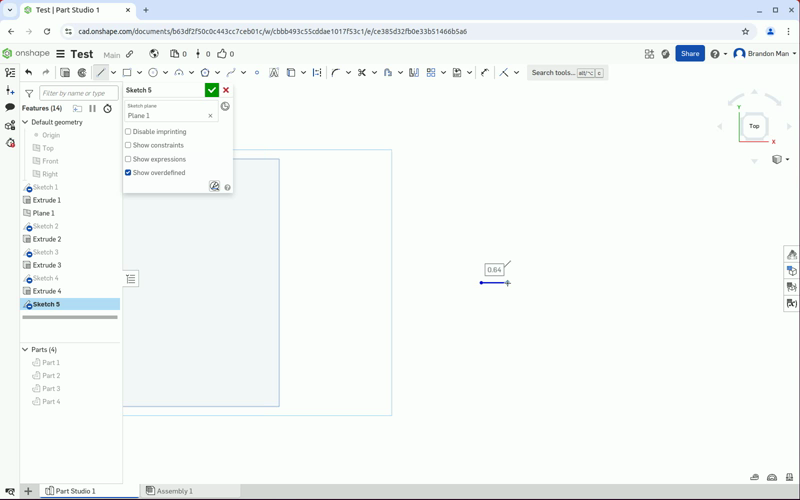
scroll(-6)
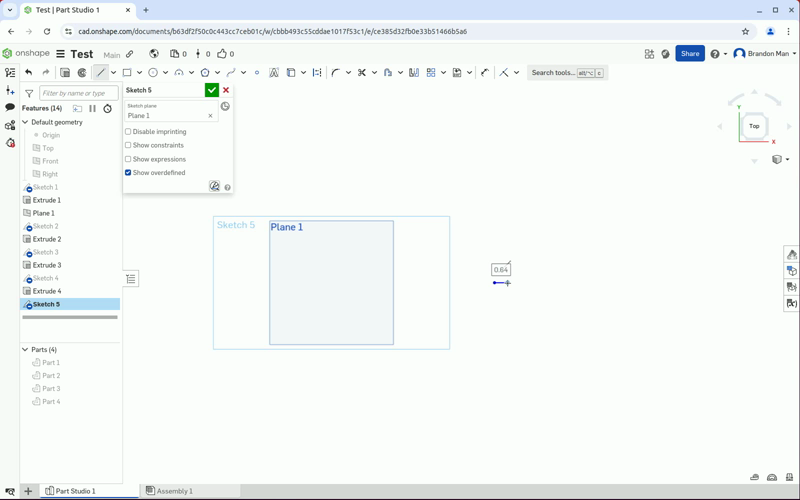
scroll(-6)
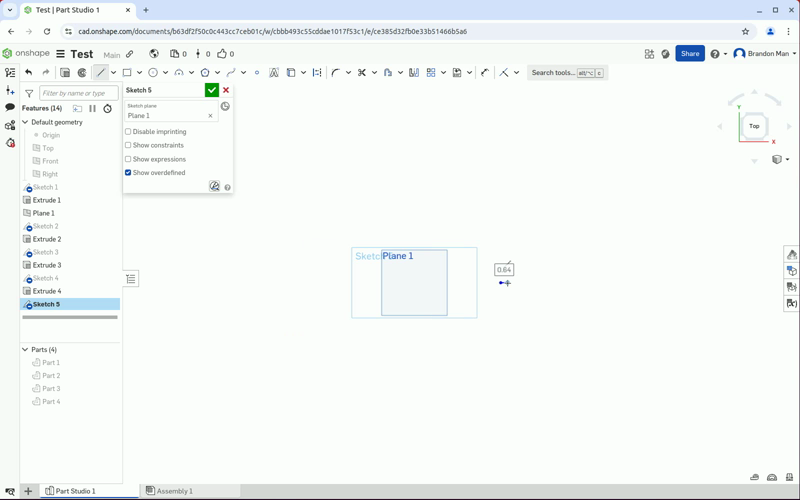
scroll(-6)
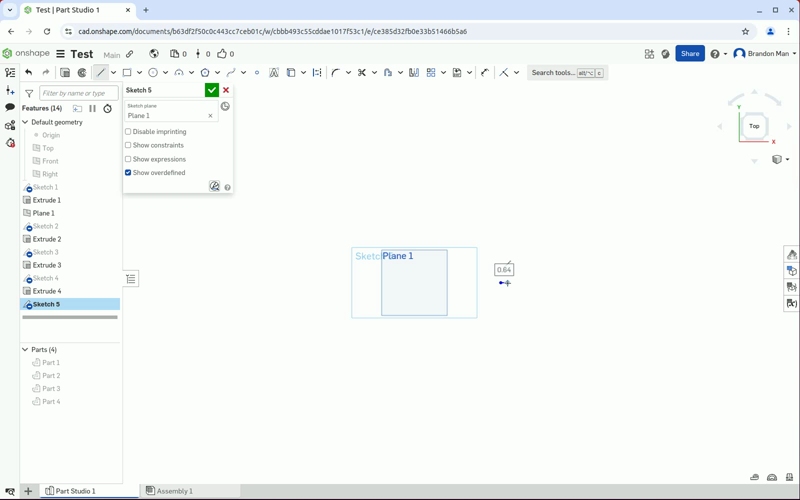
scroll(-6)
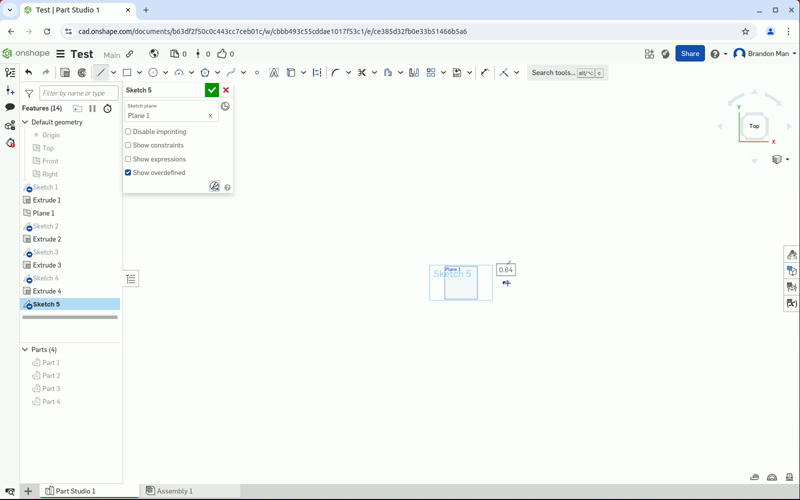
key_up(shift)
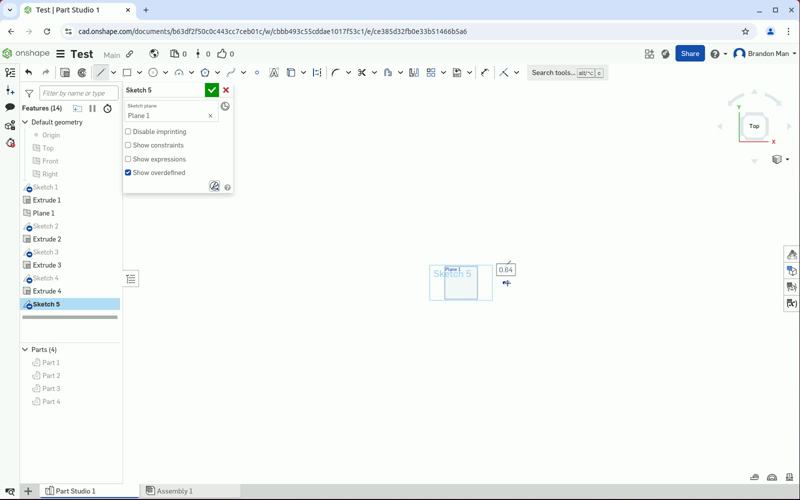
key_down(shift)
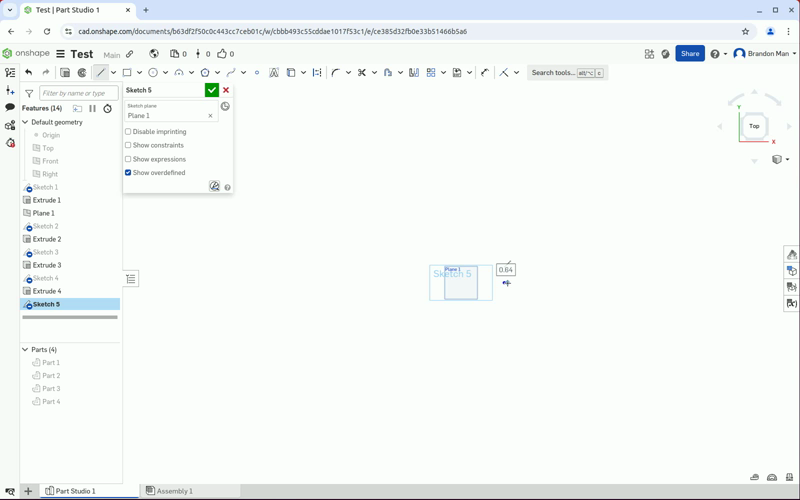
mouse_move(537, 282)
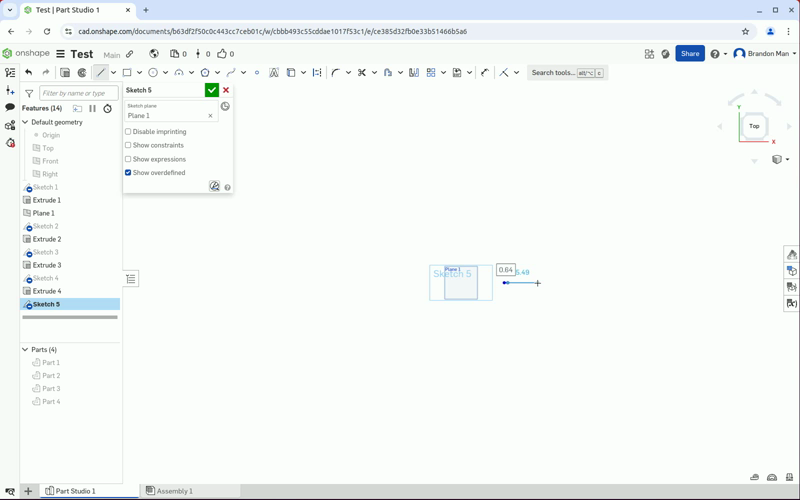
mouse_move(507, 279)
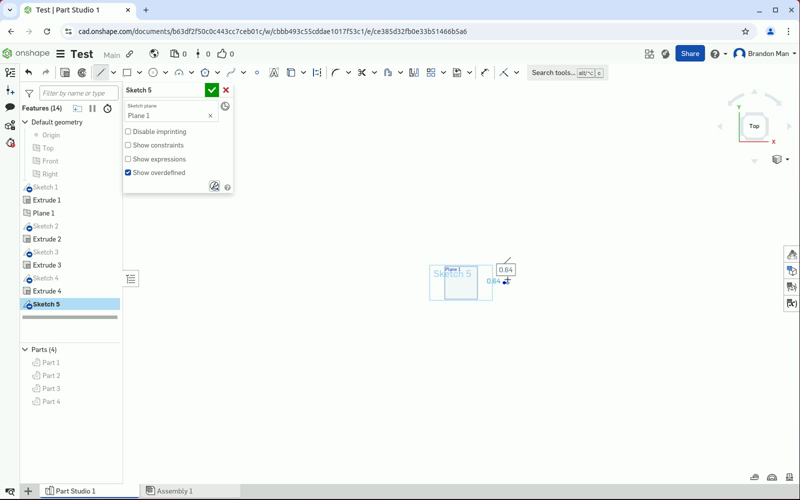
scroll(6)
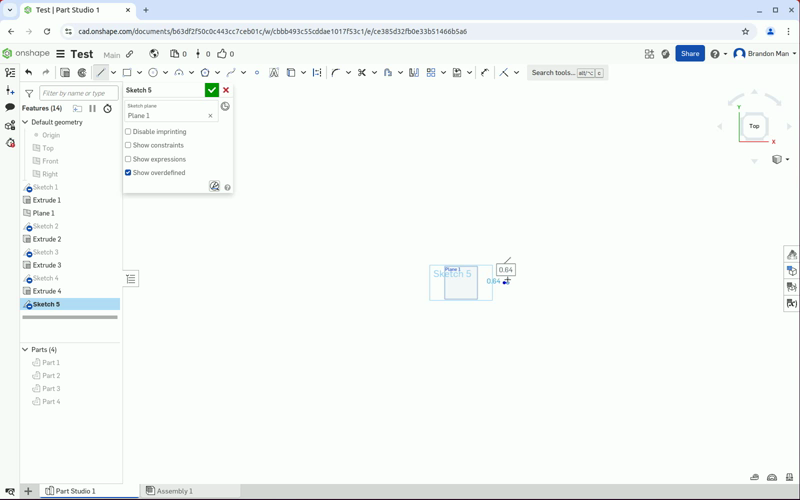
scroll(6)
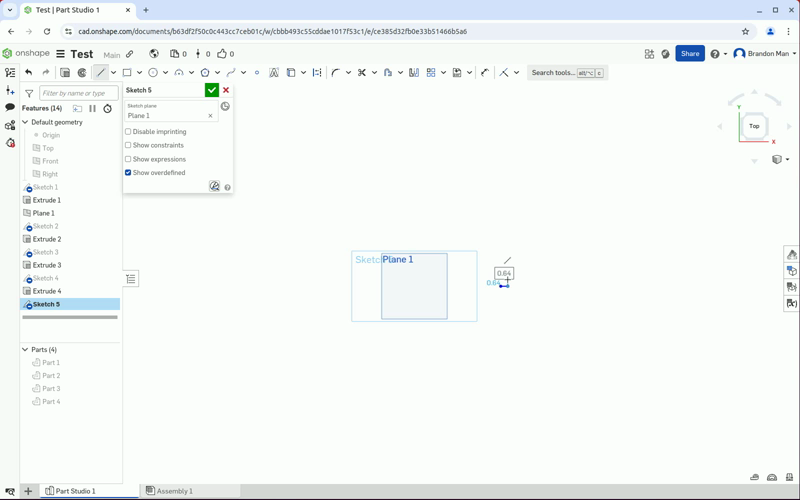
scroll(6)
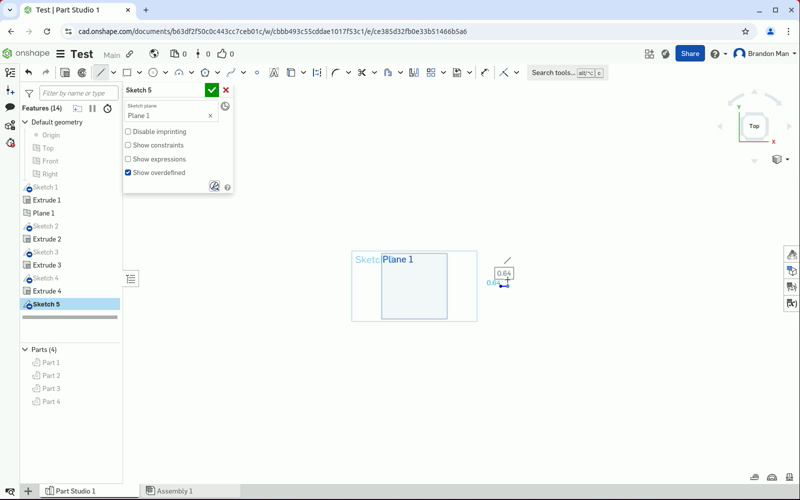
scroll(6)
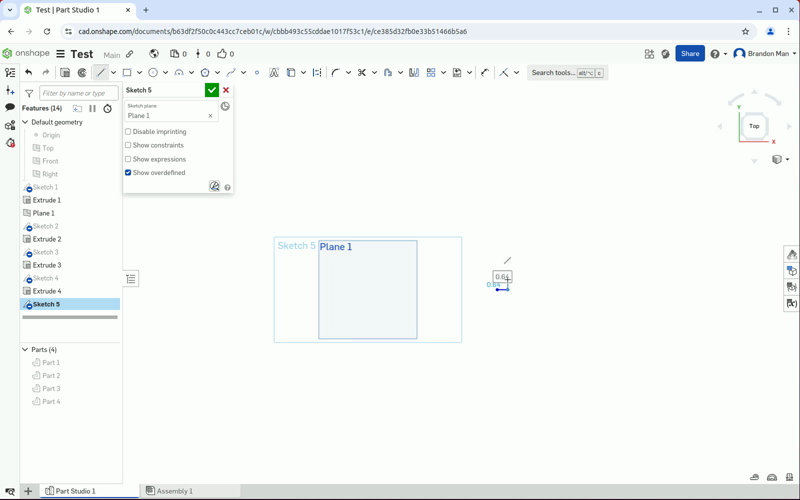
scroll(6)
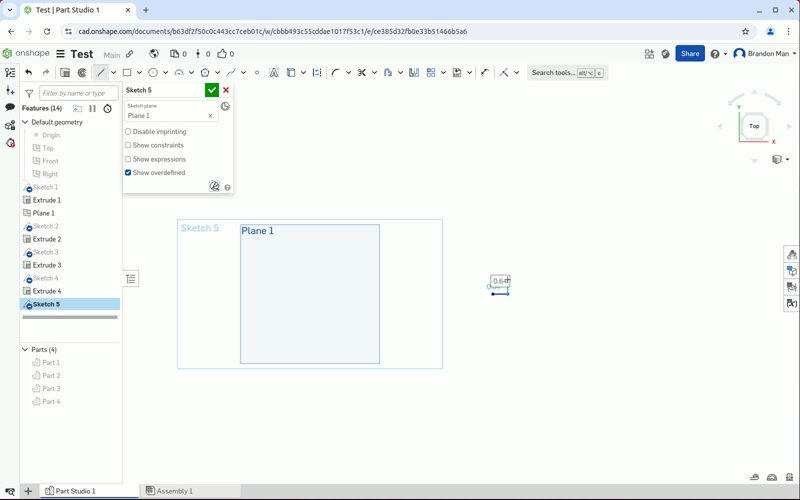
scroll(6)
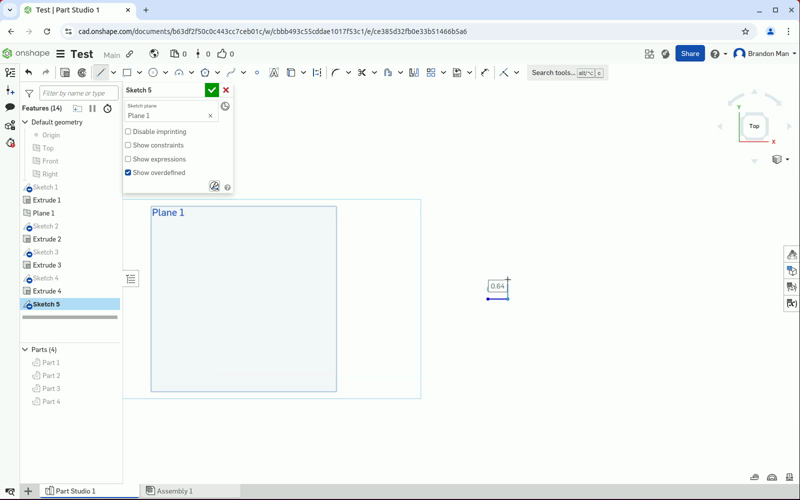
scroll(6)
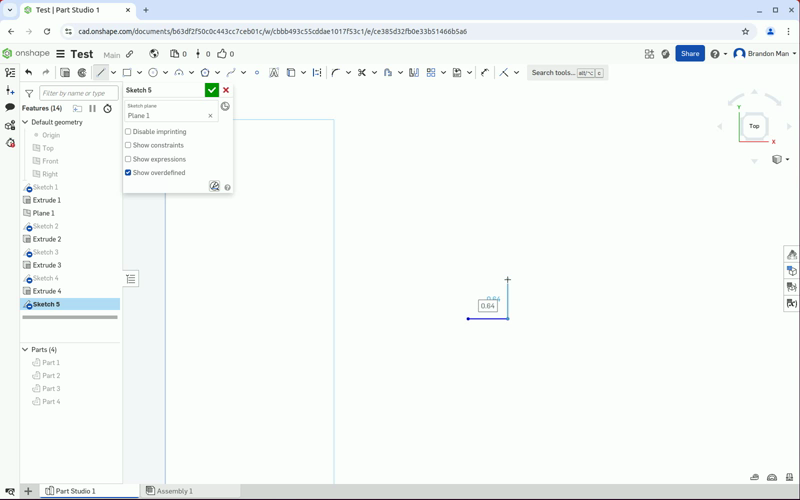
click(507, 279)
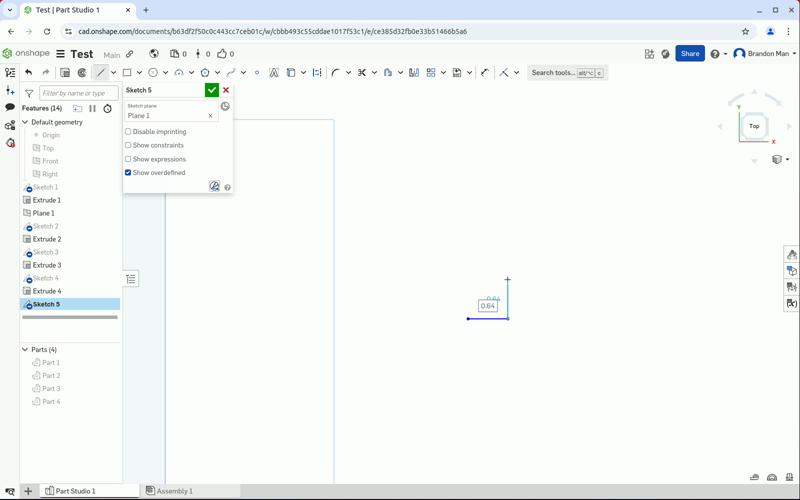
scroll(-6)
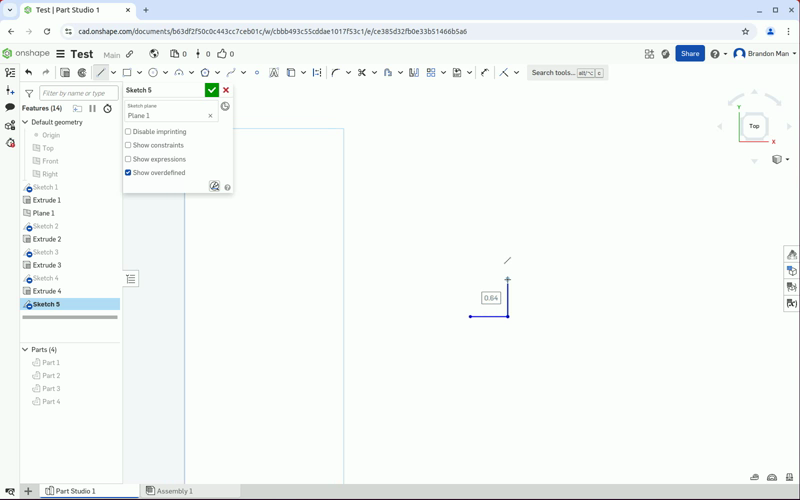
scroll(-6)
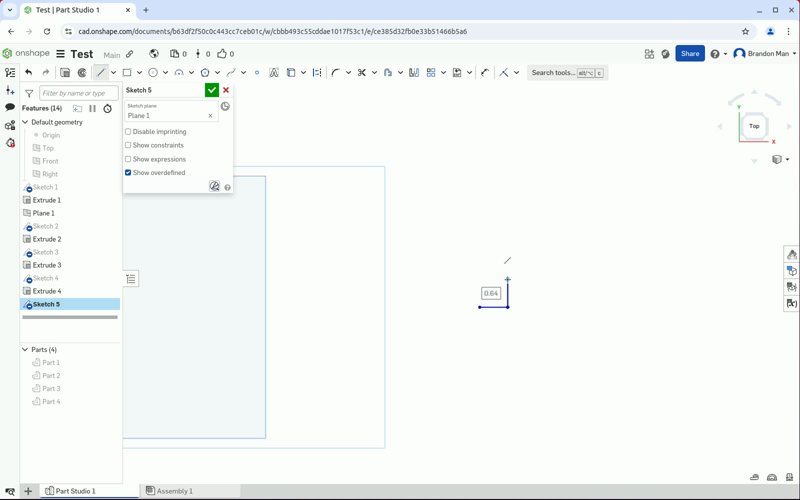
scroll(-6)
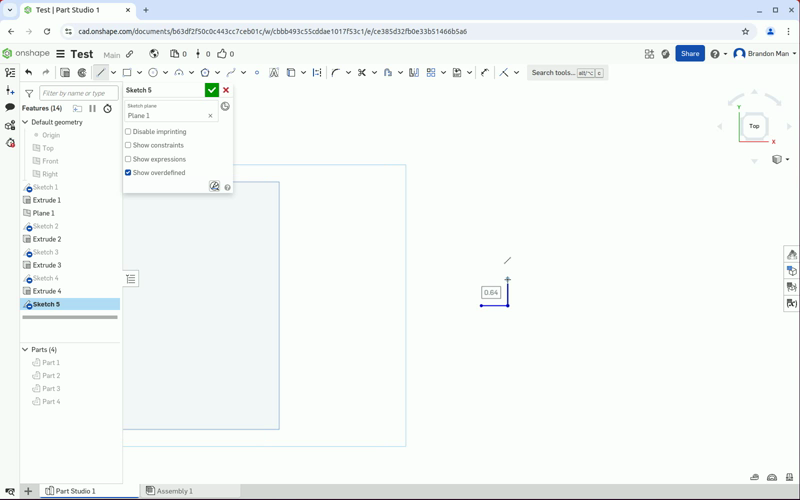
scroll(-6)
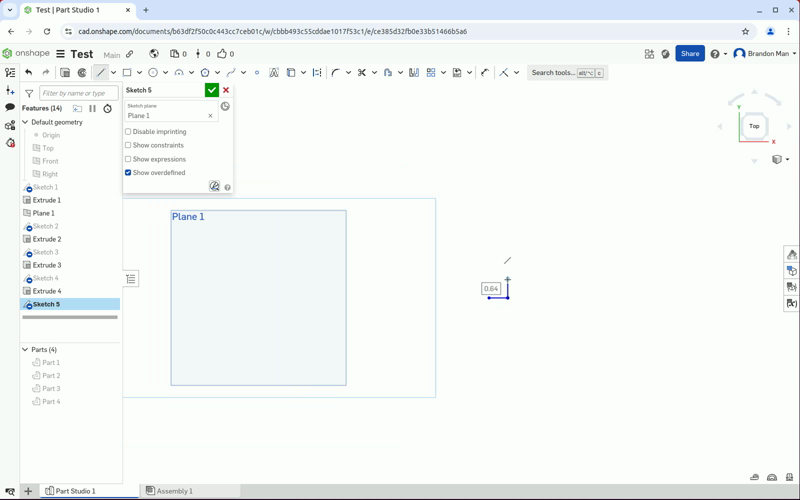
scroll(-6)
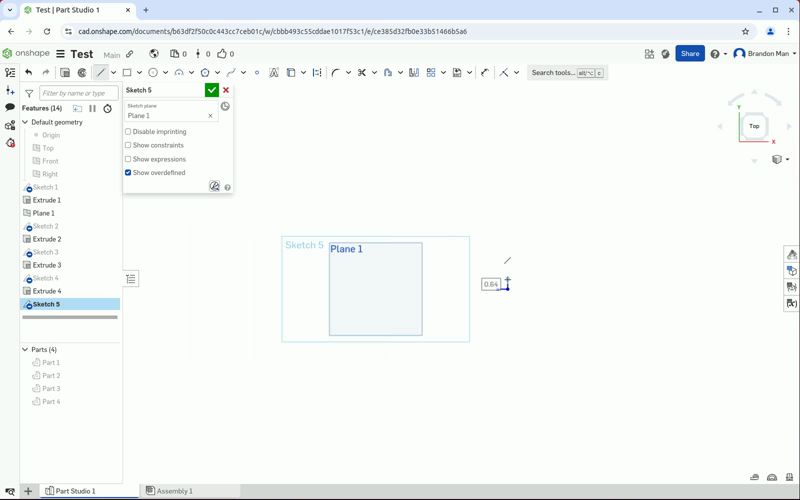
scroll(-6)
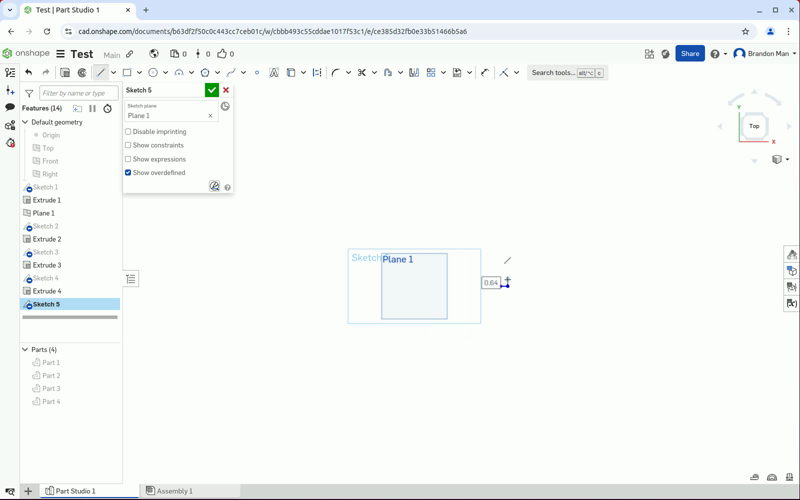
scroll(-6)
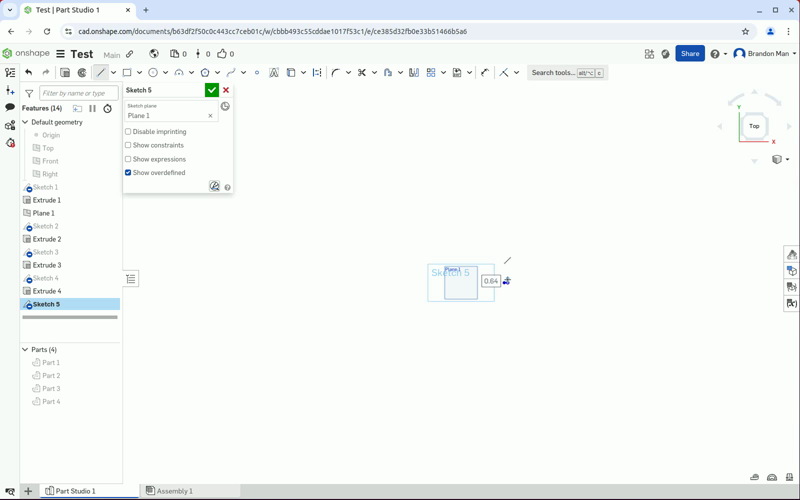
key_up(shift)
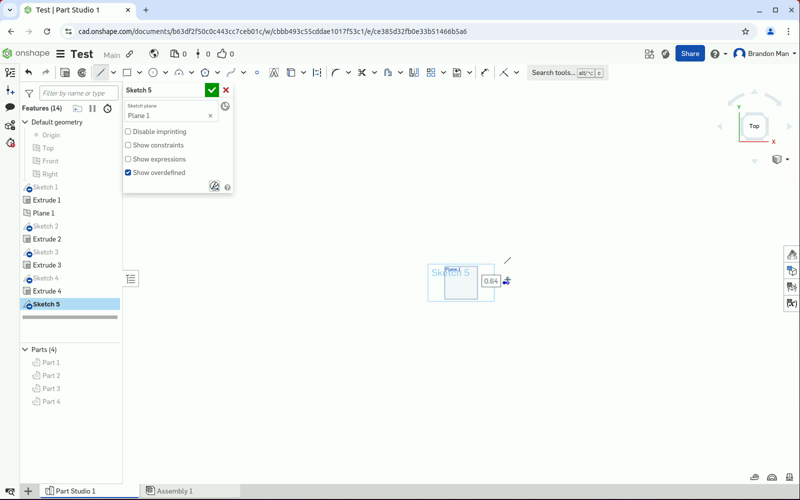
key_down(shift)
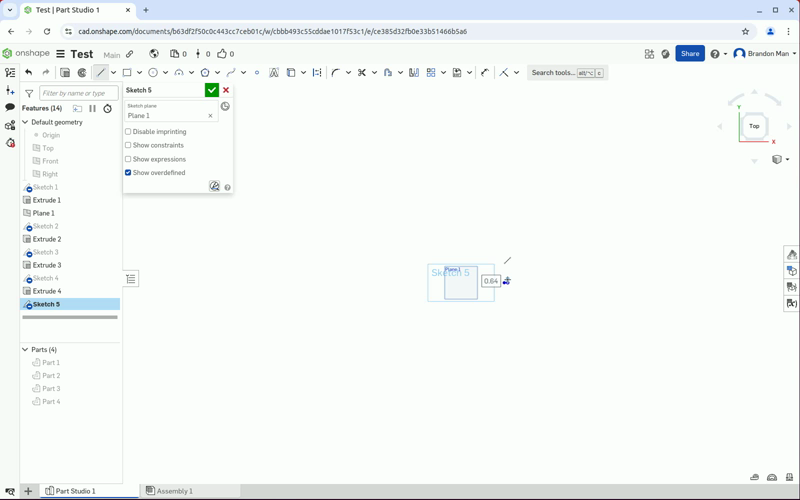
mouse_move(537, 279)
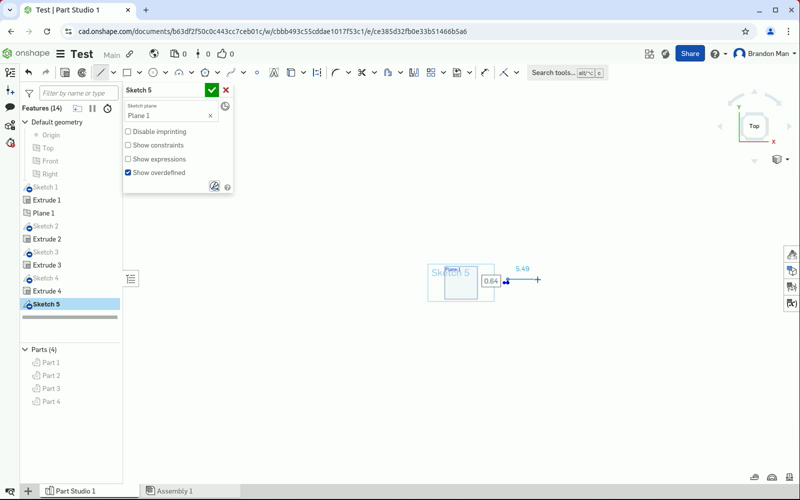
mouse_move(504, 279)
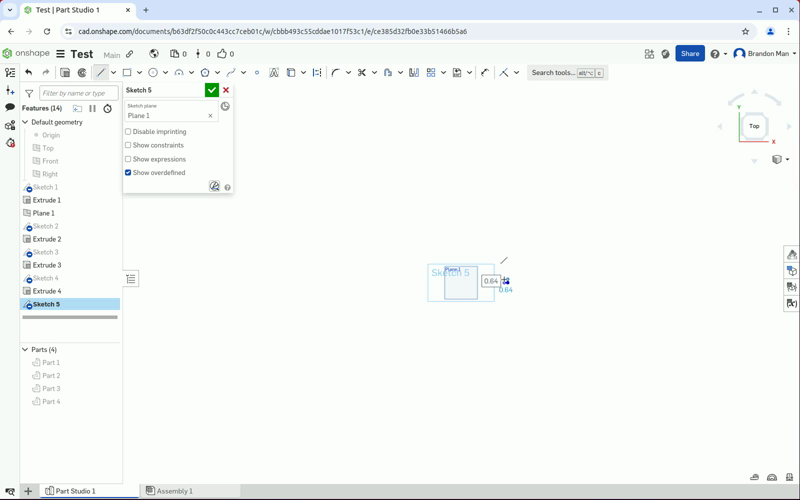
scroll(6)
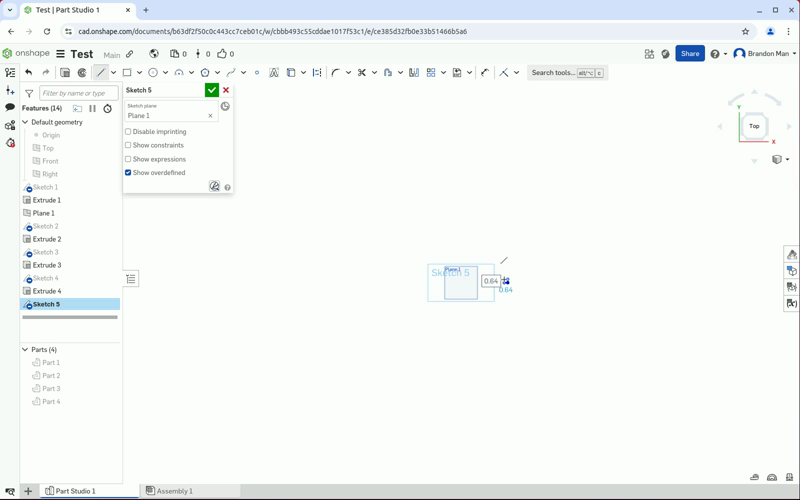
scroll(6)
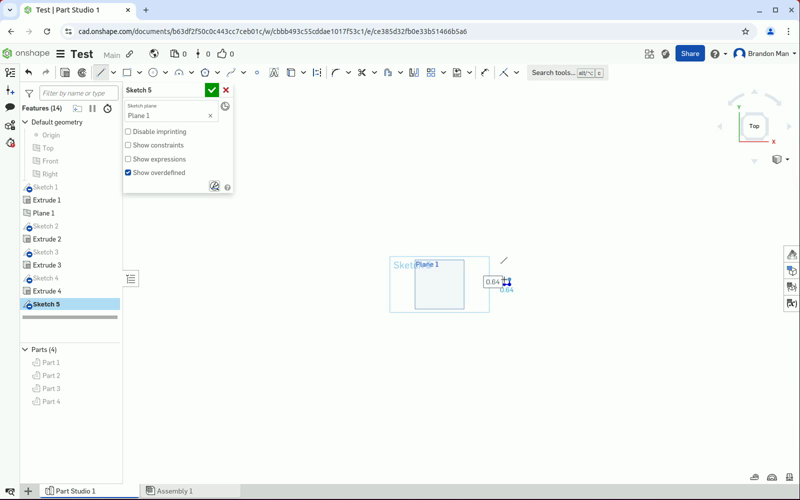
scroll(6)
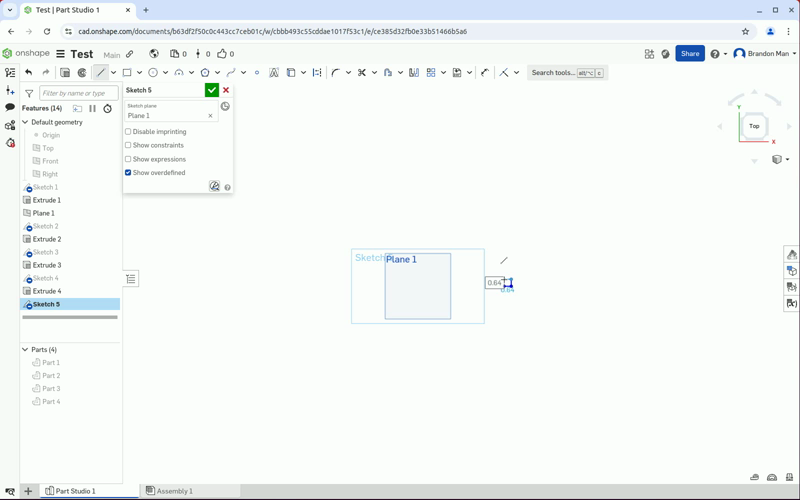
scroll(6)
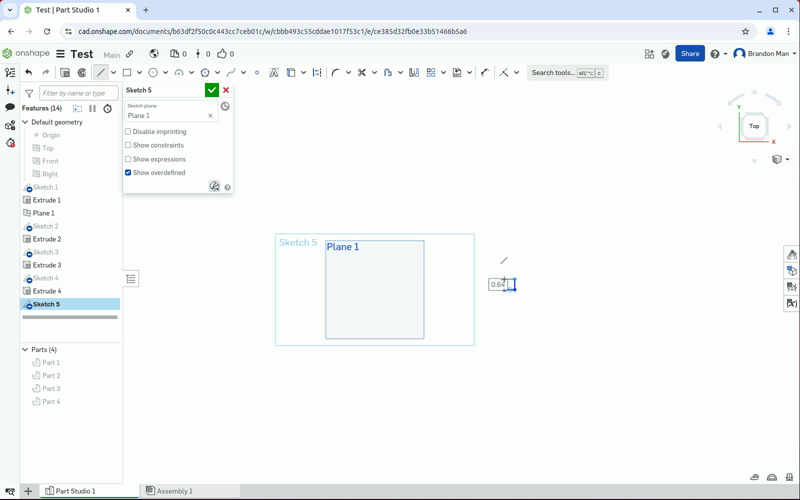
scroll(6)
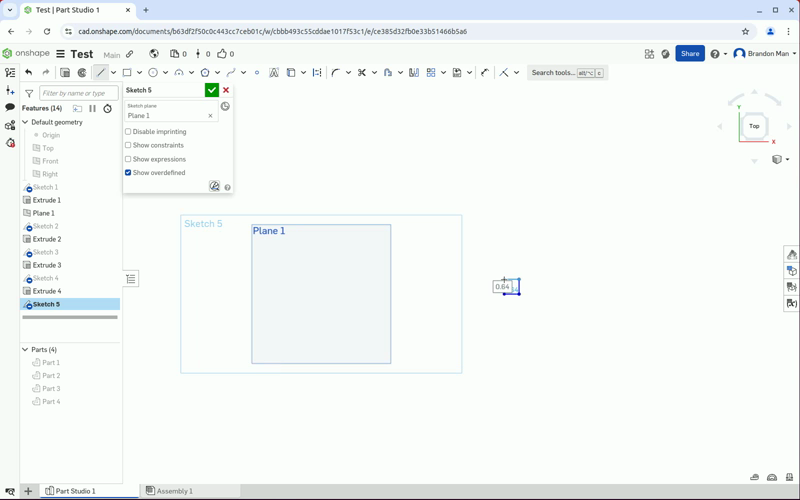
scroll(6)
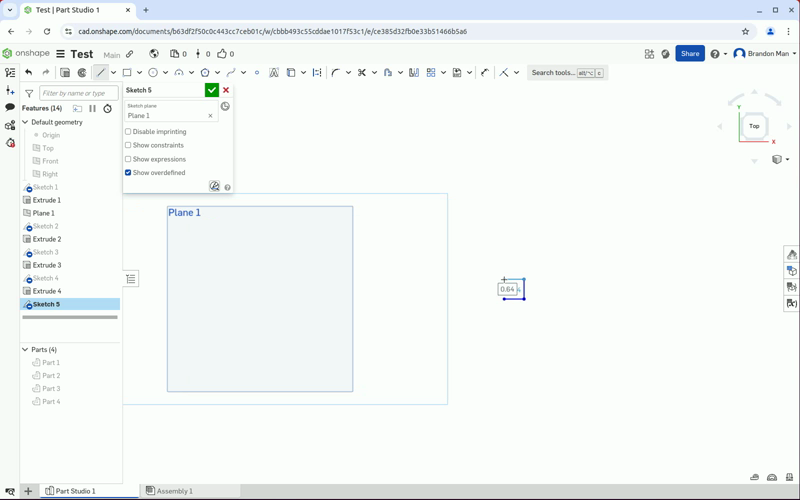
scroll(6)
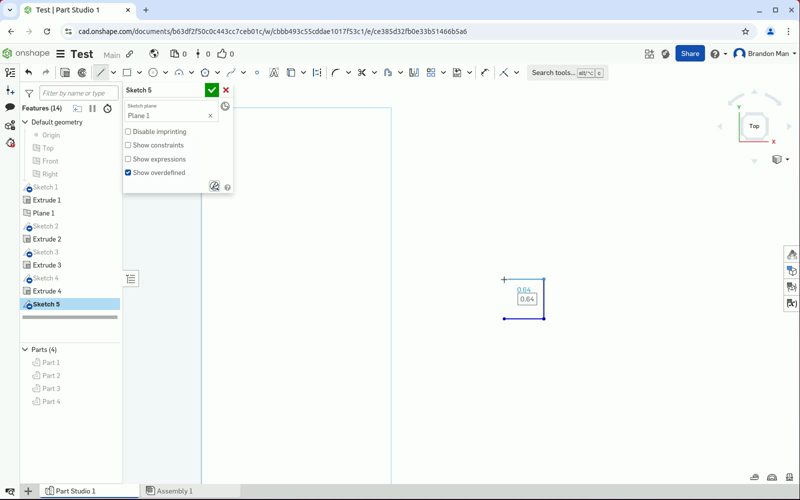
click(504, 279)
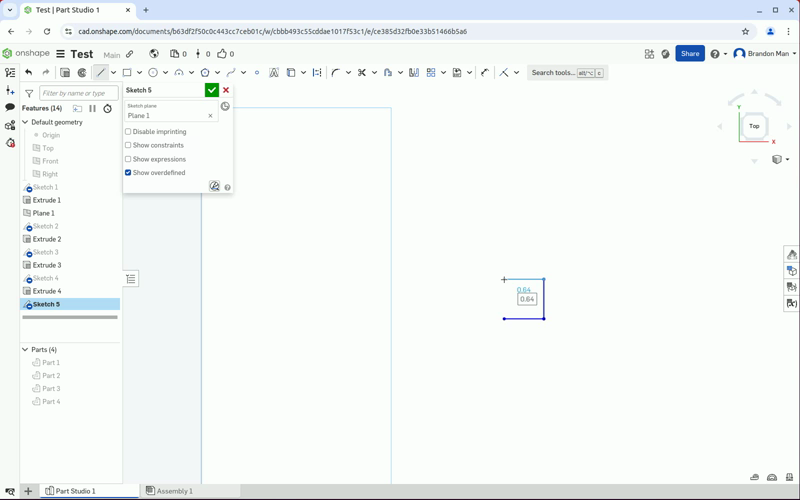
scroll(-6)
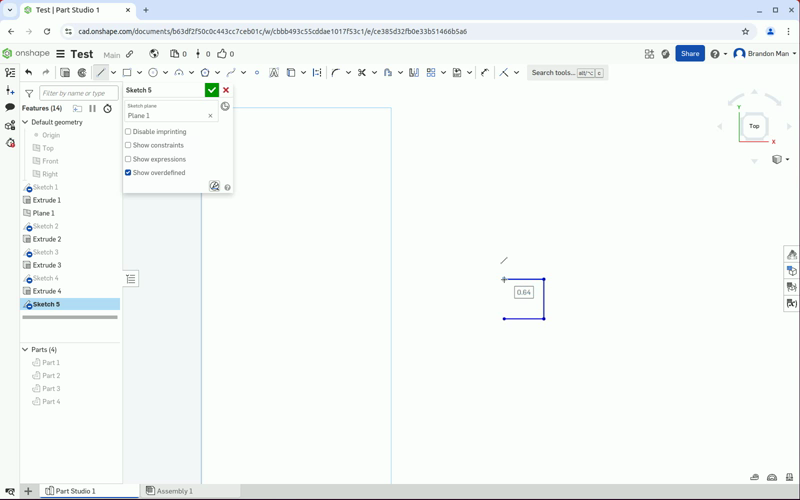
scroll(-6)
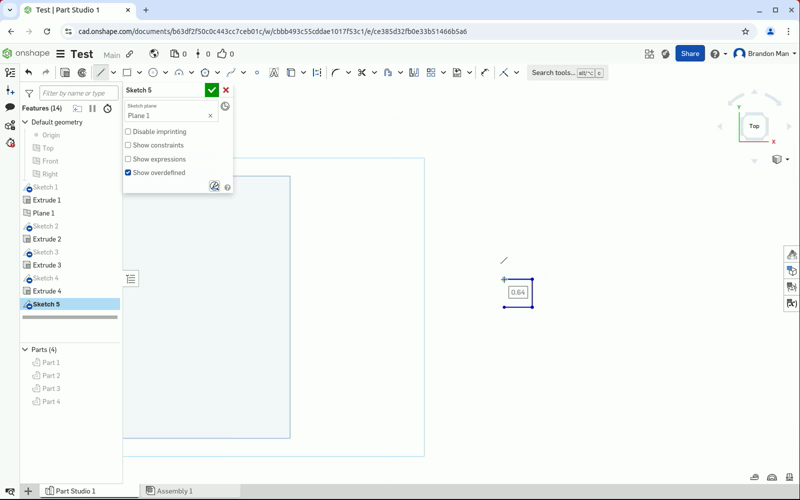
scroll(-6)
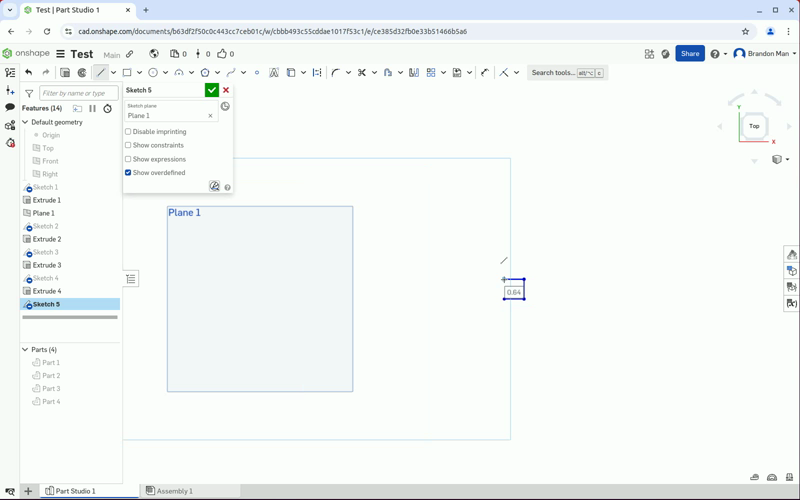
scroll(-6)
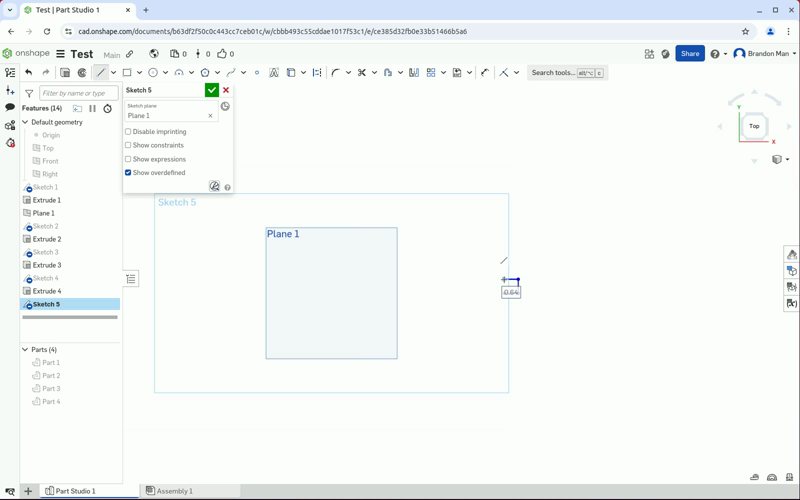
scroll(-6)
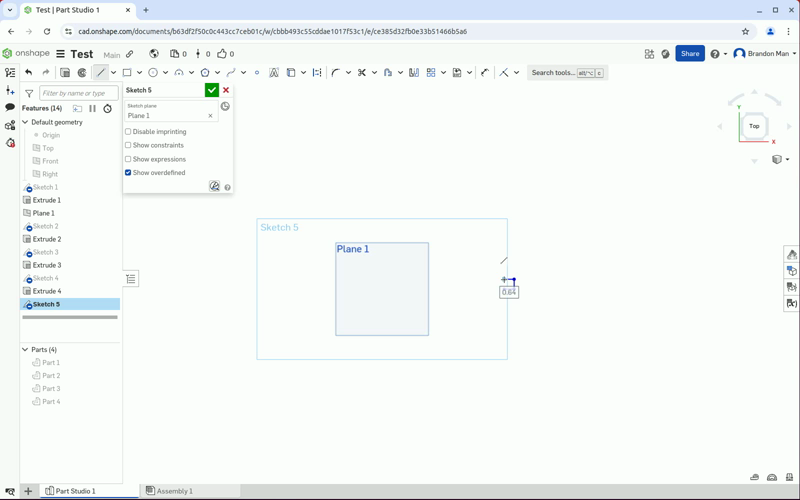
scroll(-6)
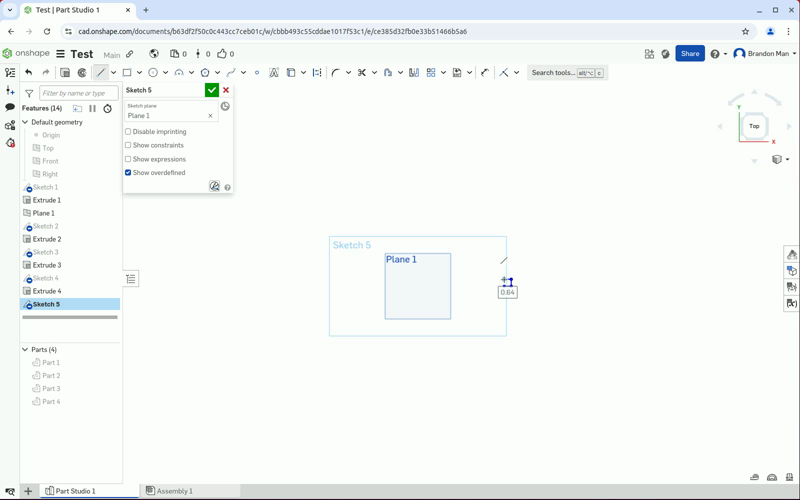
scroll(-6)
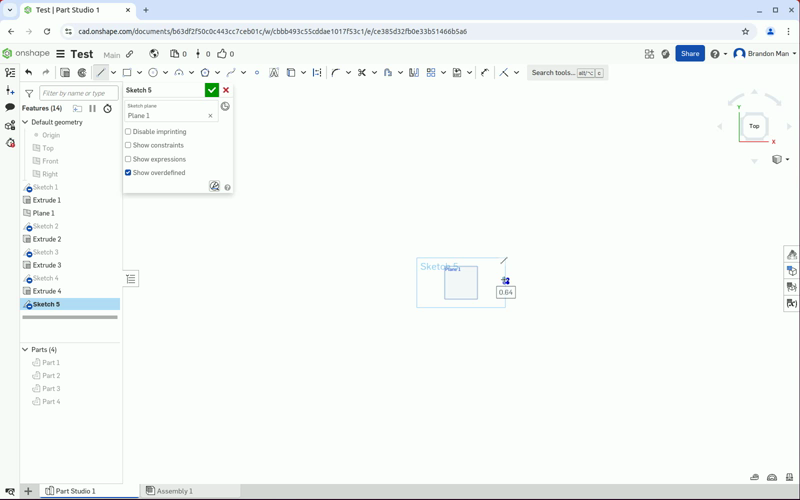
key_up(shift)
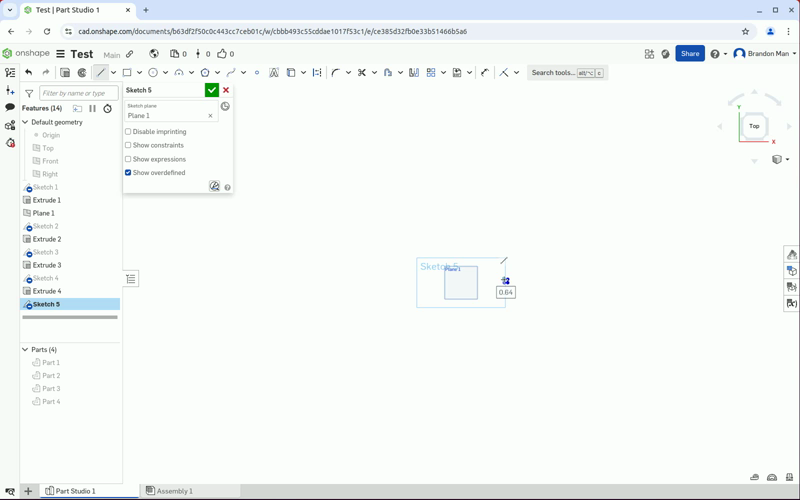
mouse_move(534, 279)
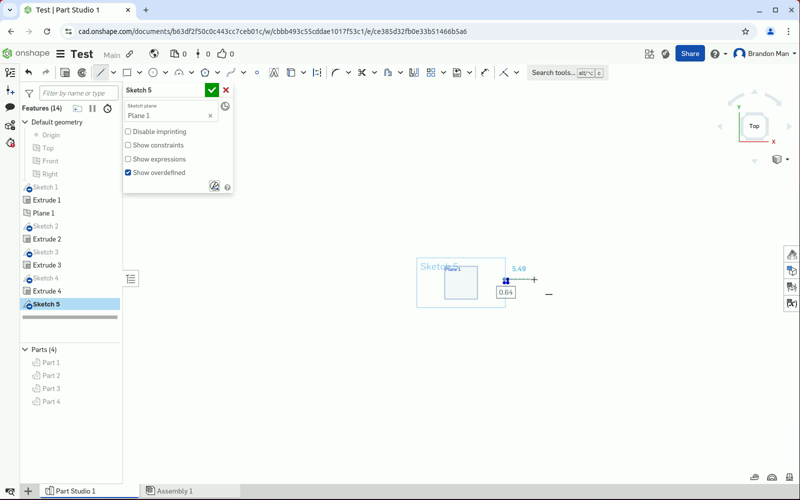
key_down(shift)
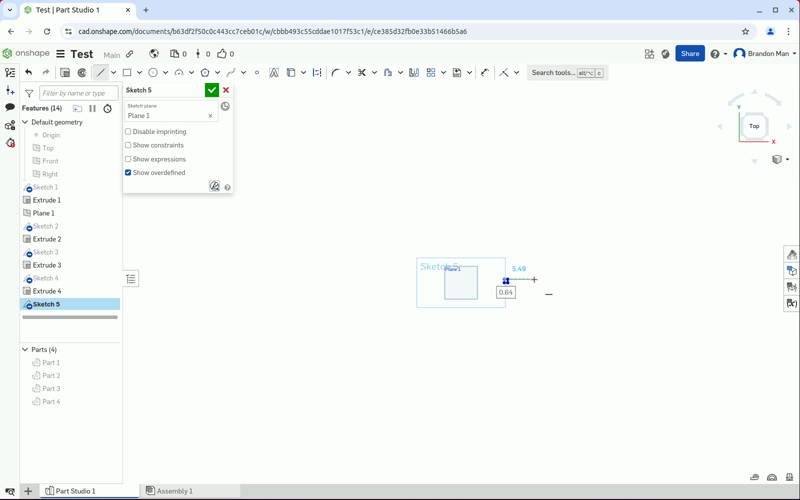
mouse_move(504, 282)
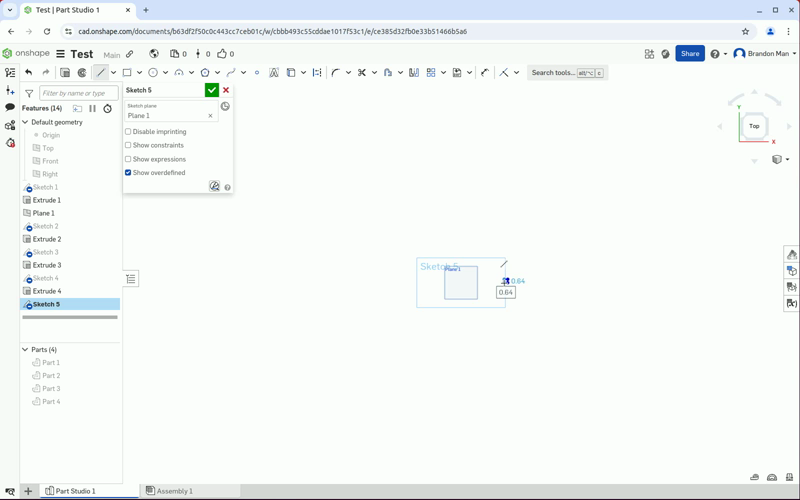
scroll(6)
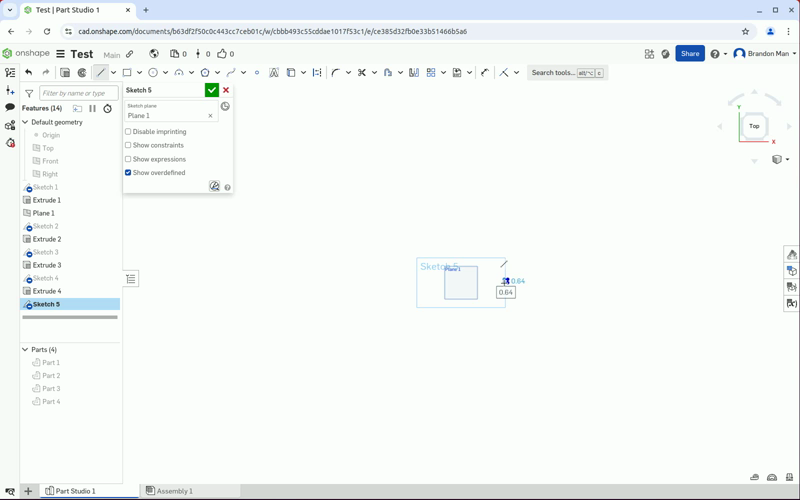
scroll(6)
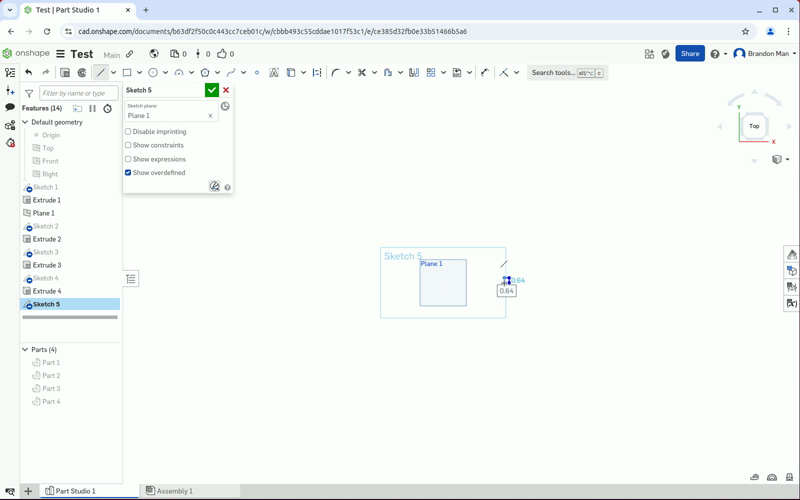
scroll(6)
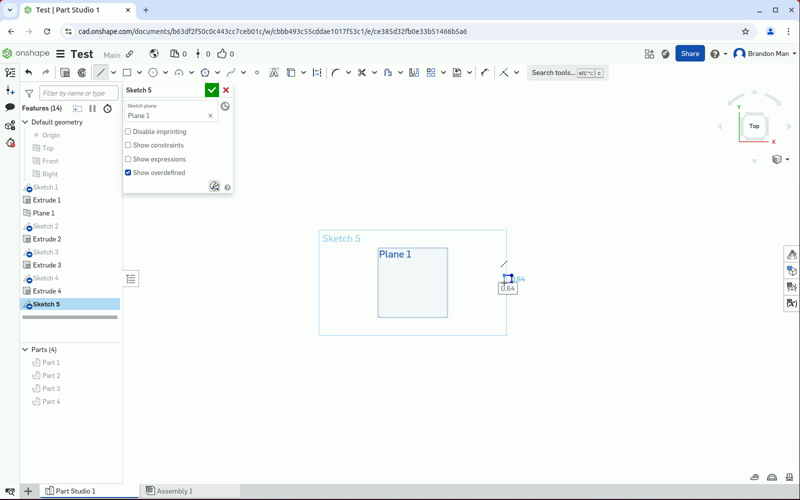
scroll(6)
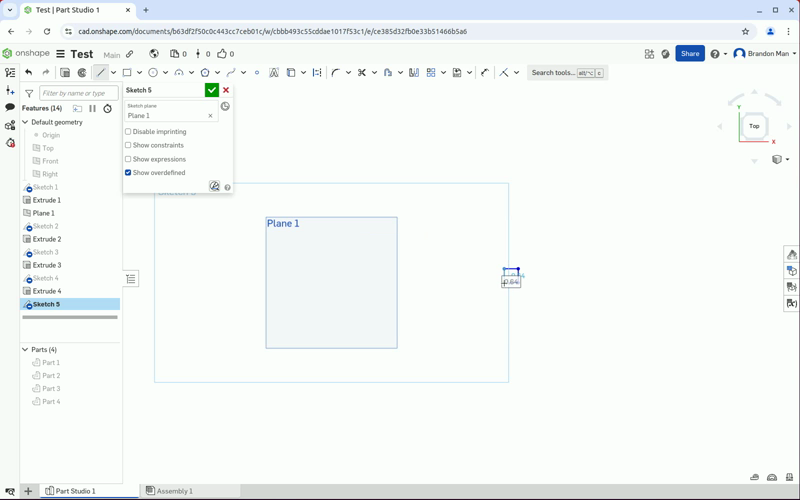
scroll(6)
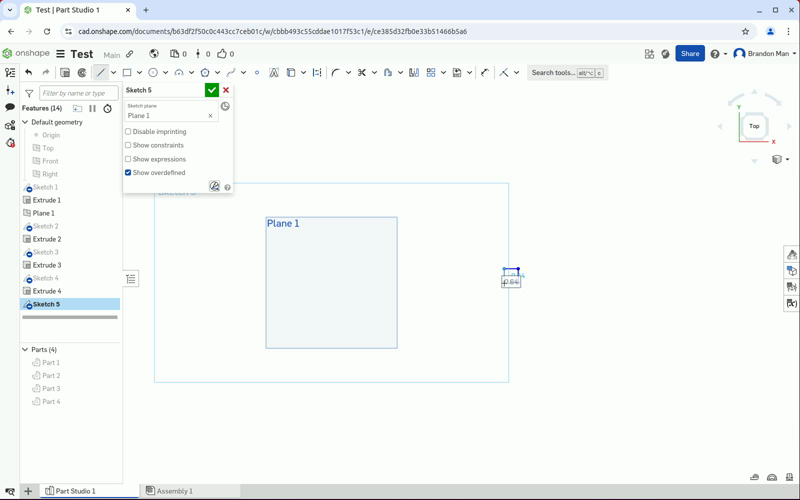
scroll(6)
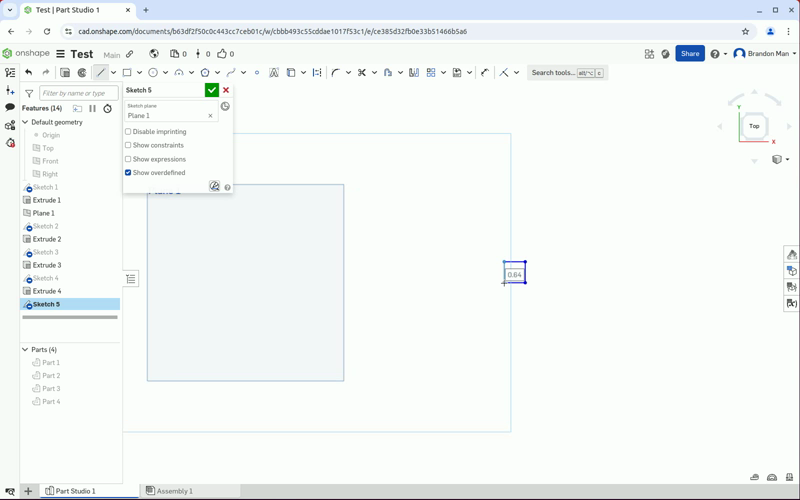
scroll(6)
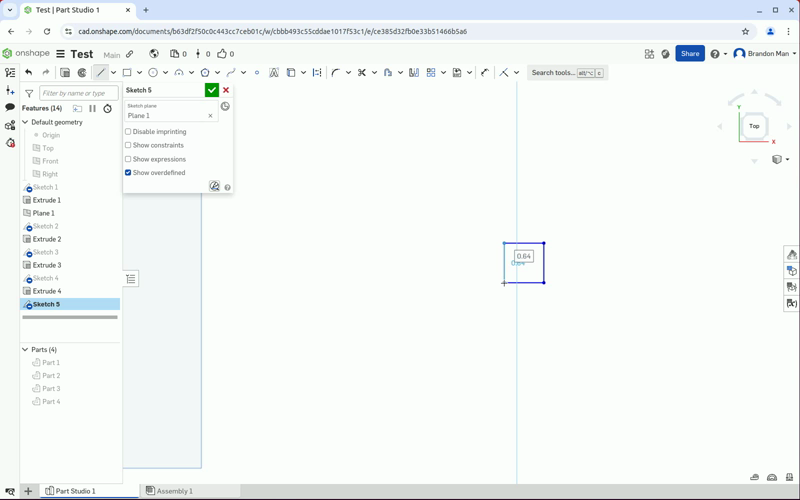
key_up(shift)
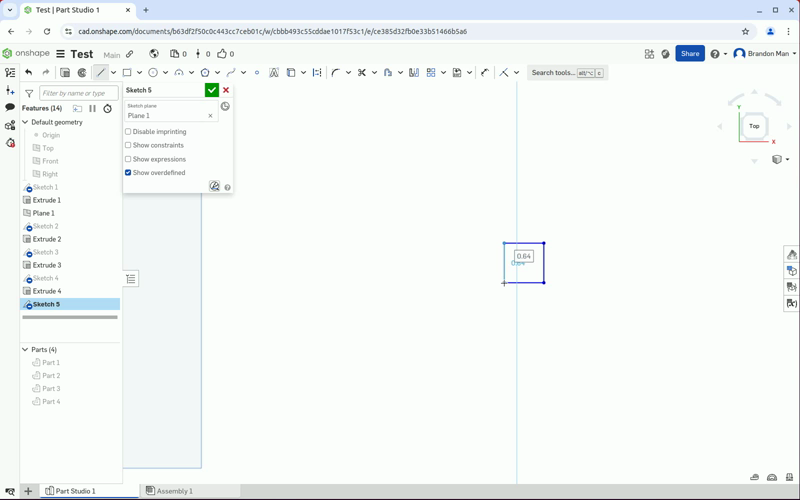
click(504, 282)
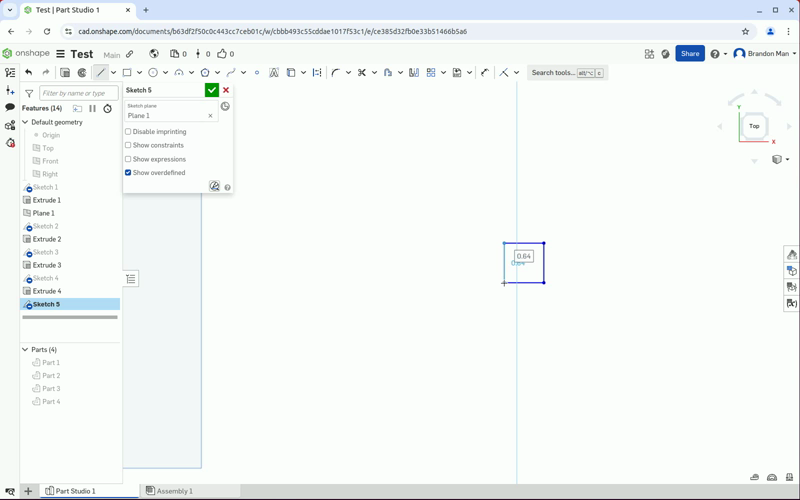
scroll(-6)
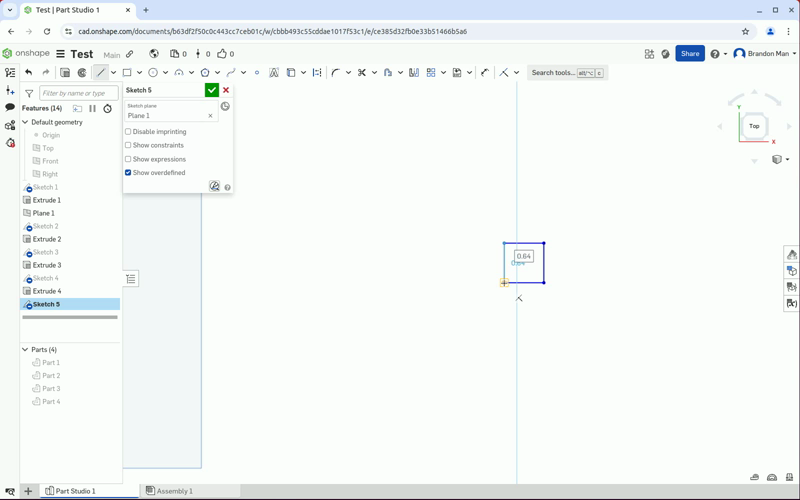
scroll(-6)
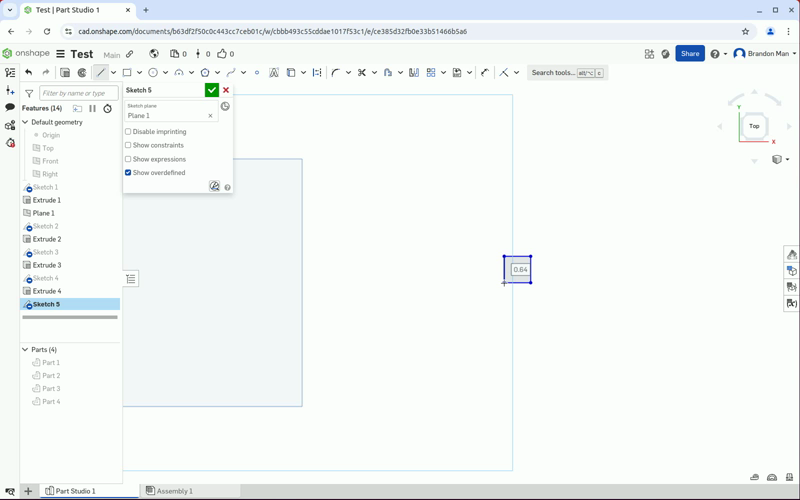
scroll(-6)
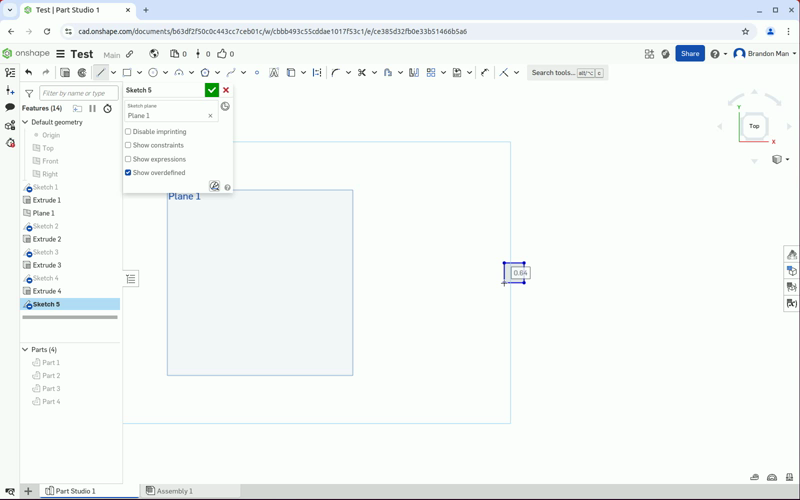
scroll(-6)
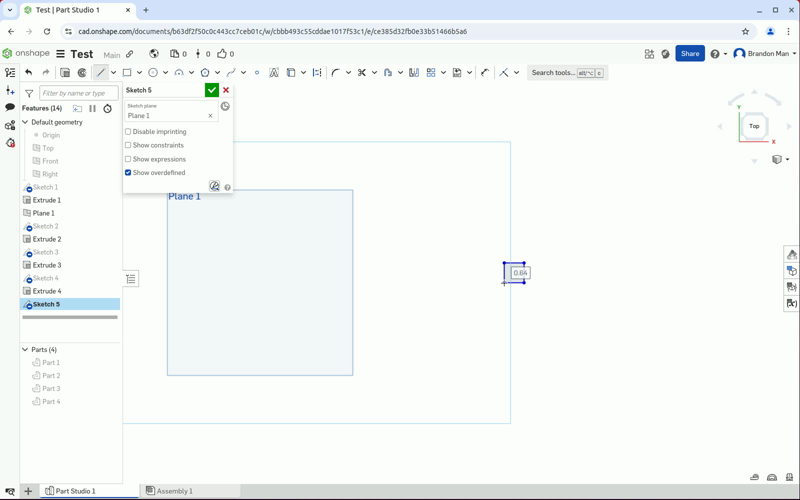
scroll(-6)
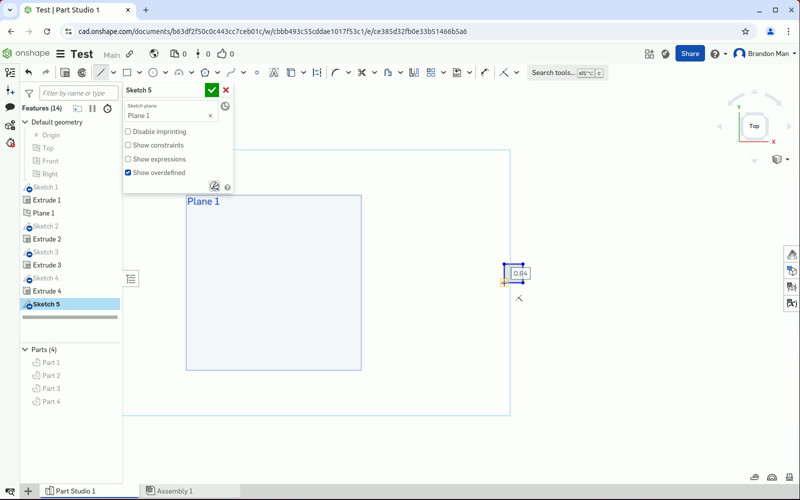
scroll(-6)
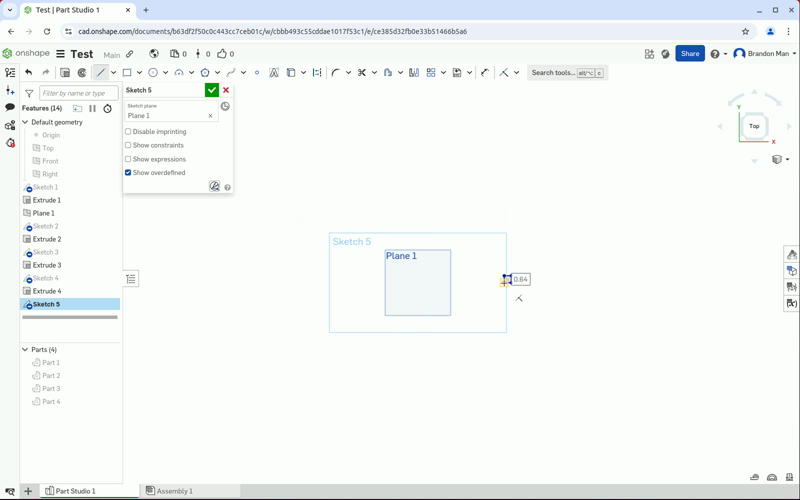
scroll(-6)
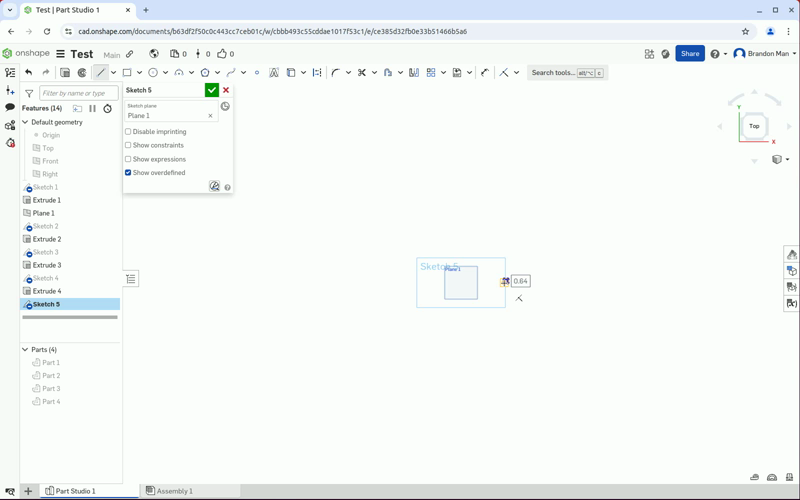
key(esc)
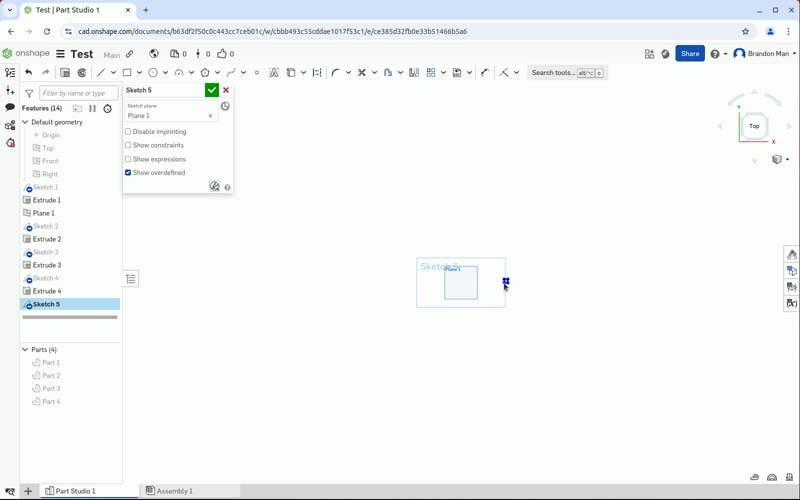
mouse_move(506, 281)
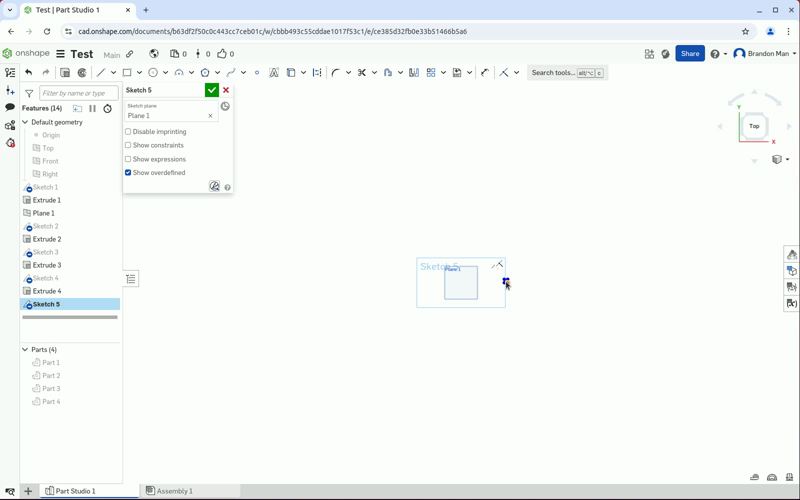
scroll(6)
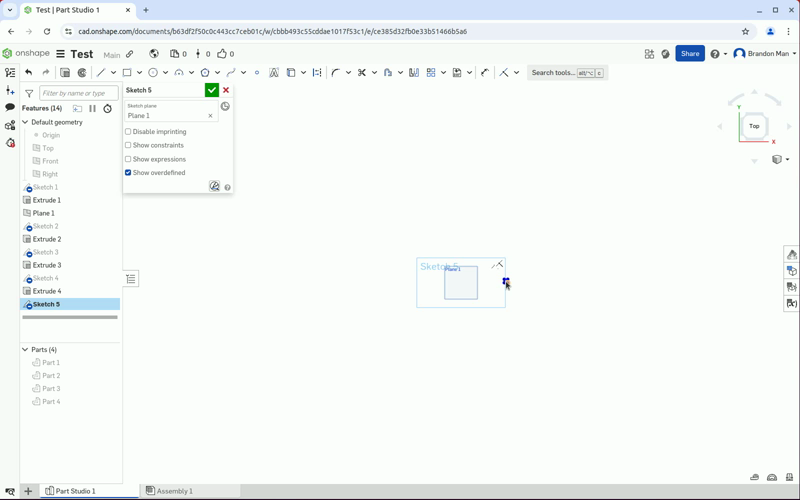
scroll(6)
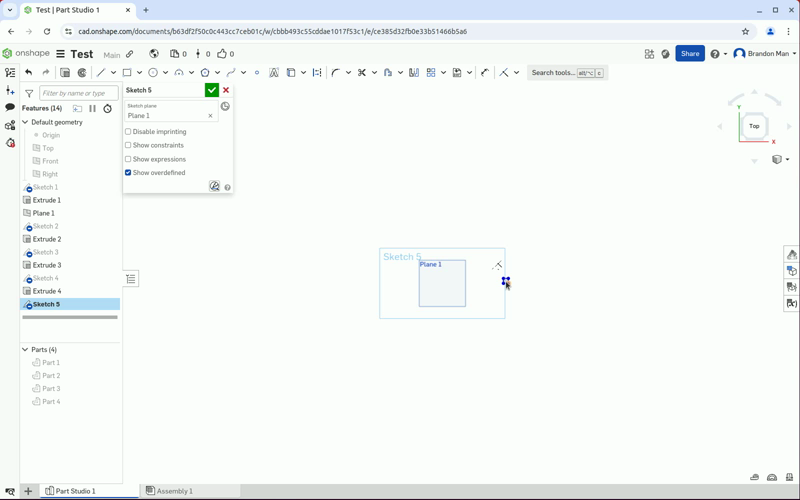
scroll(6)
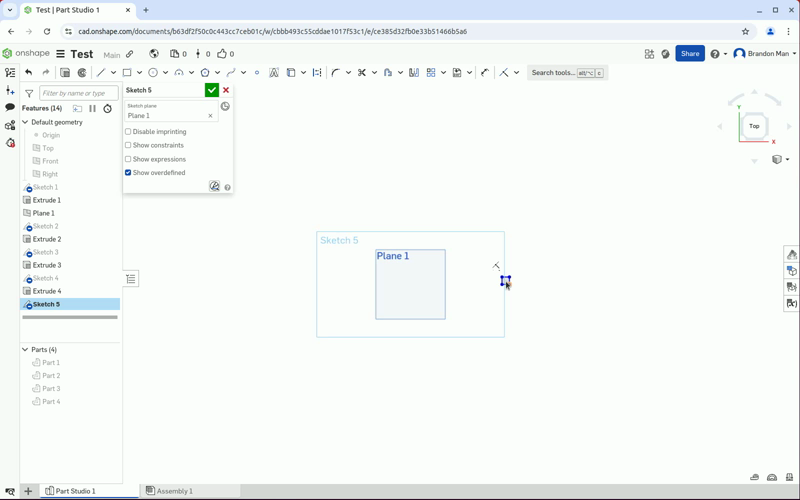
scroll(6)
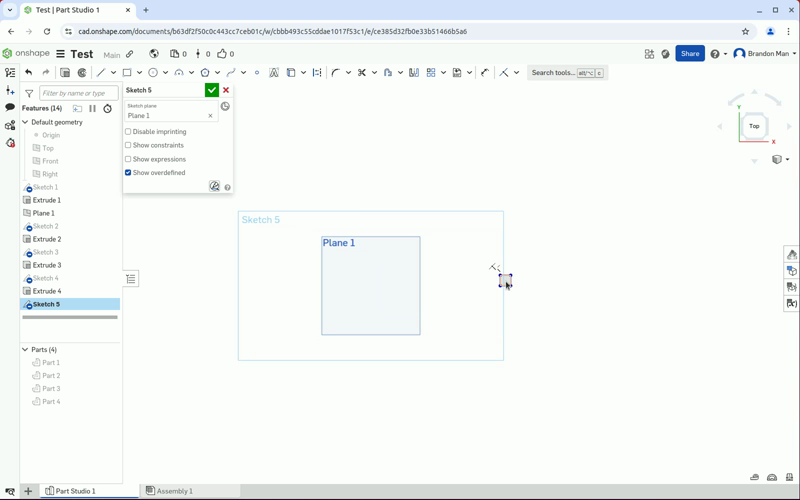
scroll(6)
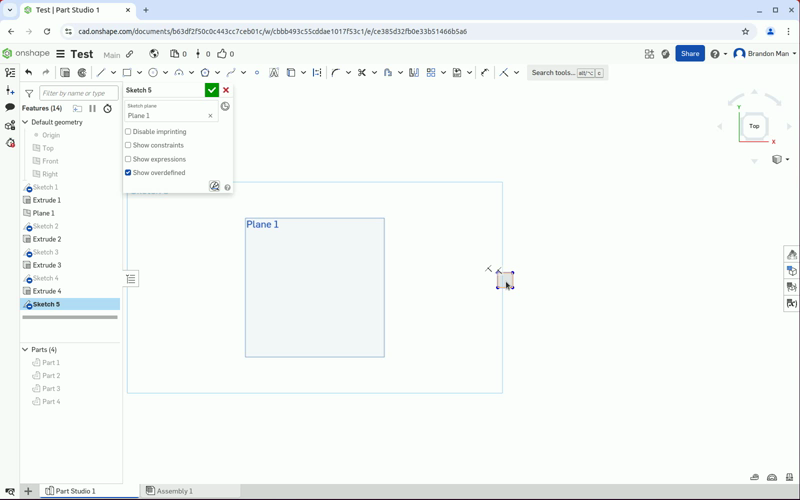
scroll(6)
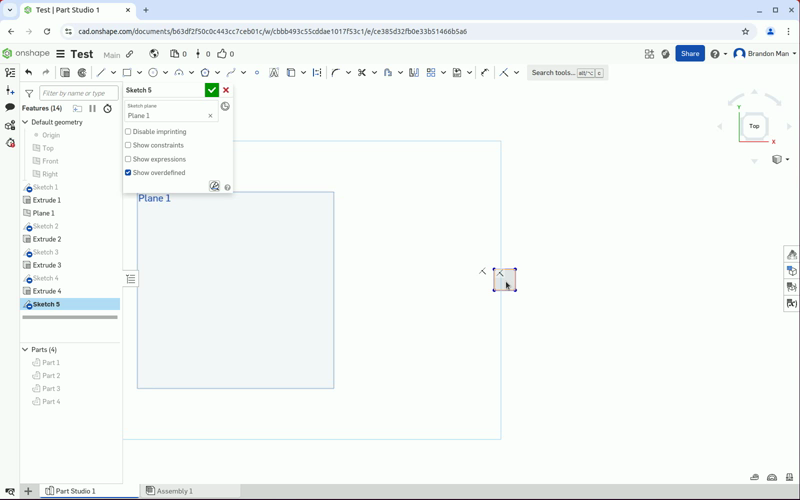
scroll(6)
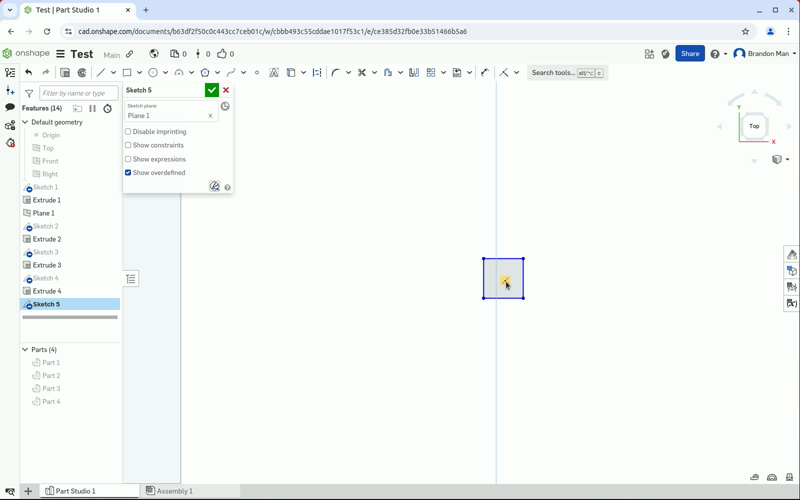
click(506, 281)
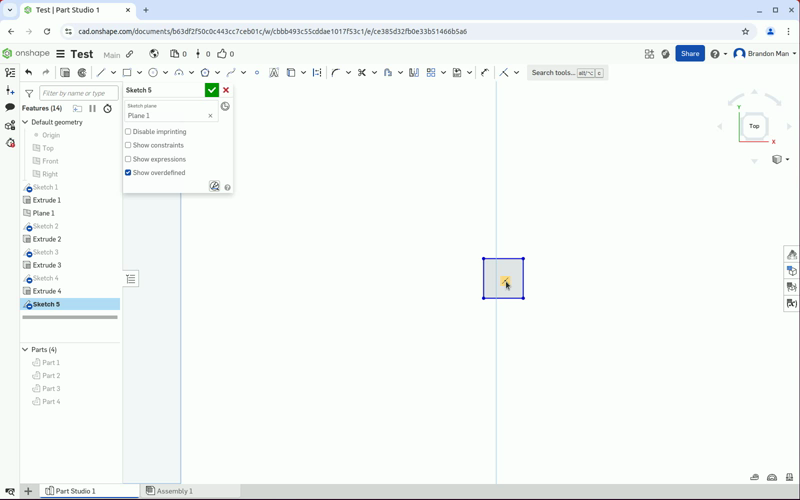
scroll(-6)
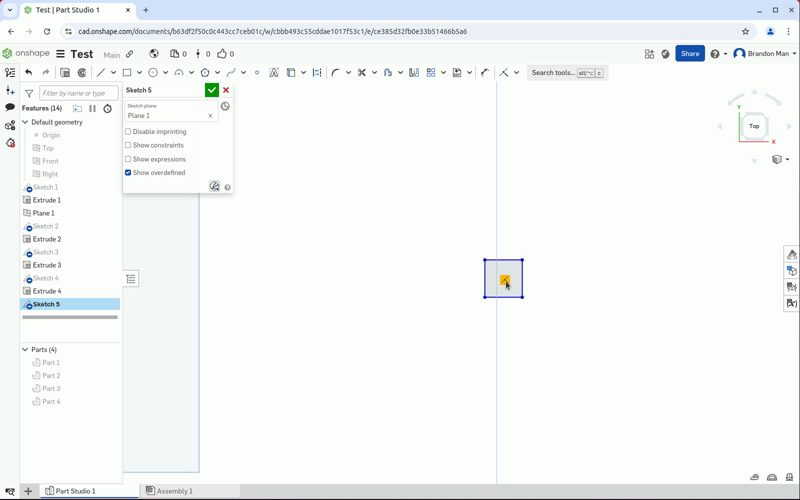
scroll(-6)
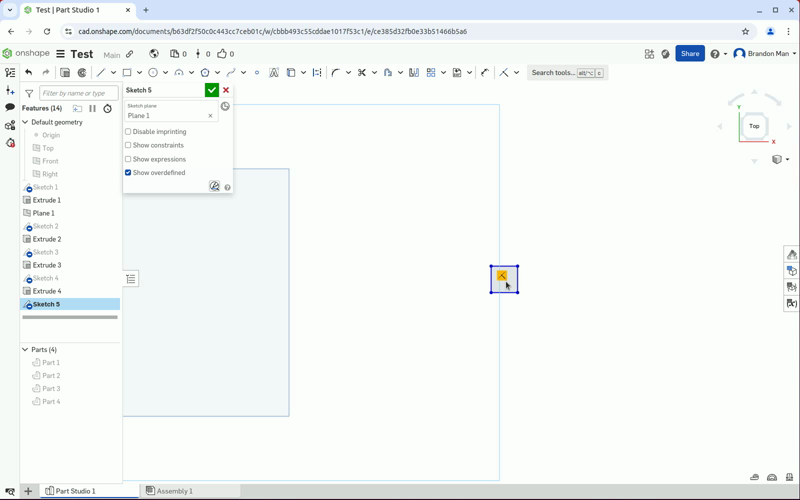
scroll(-6)
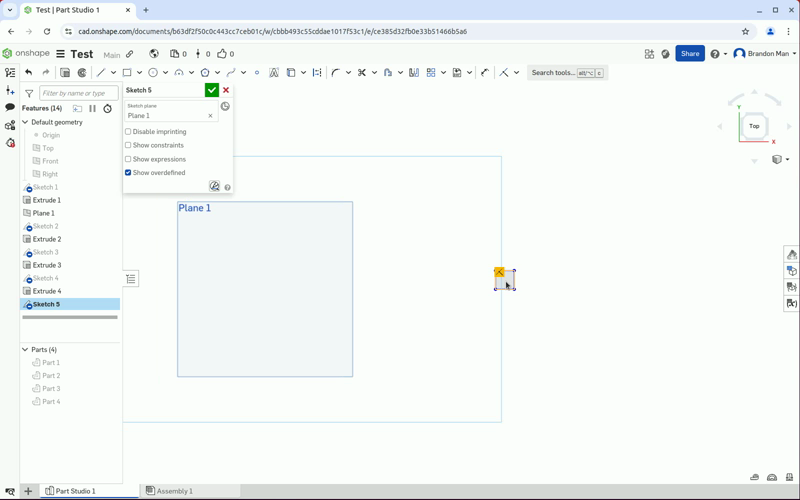
scroll(-6)
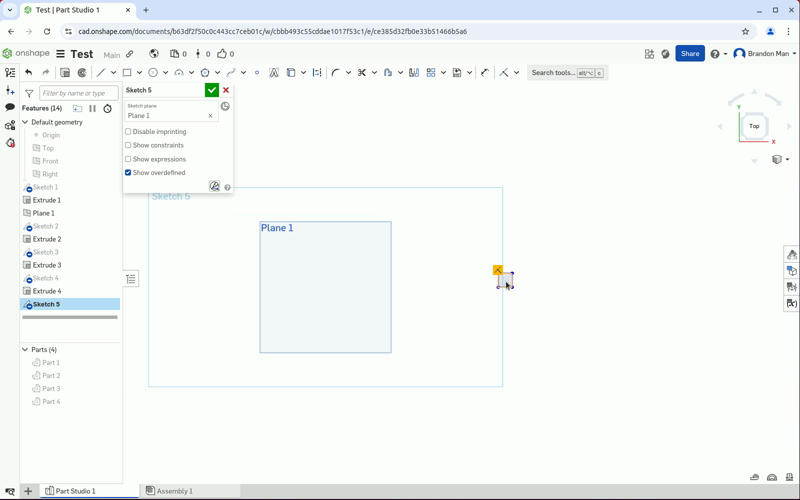
scroll(-6)
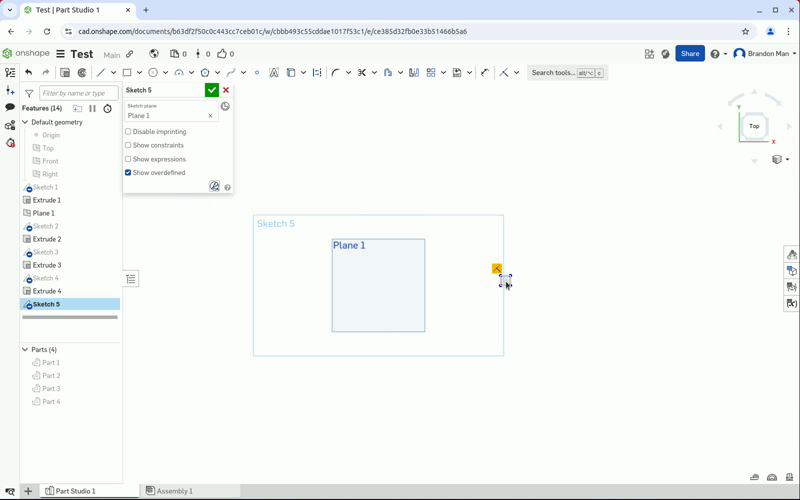
scroll(-6)
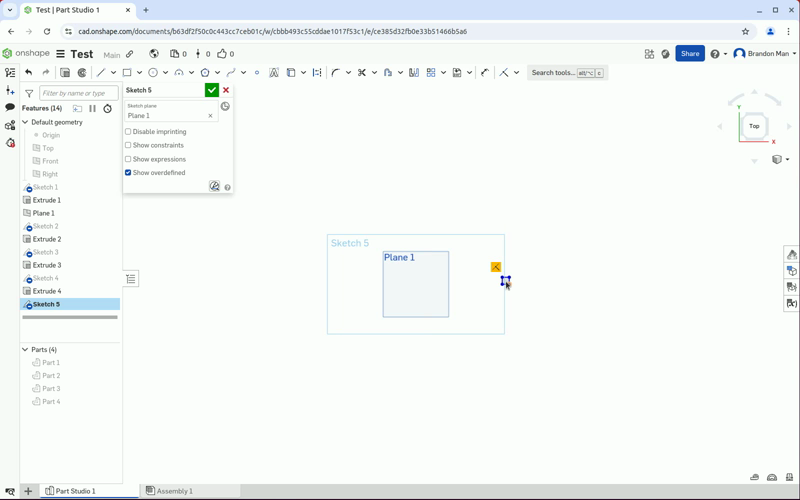
scroll(-6)
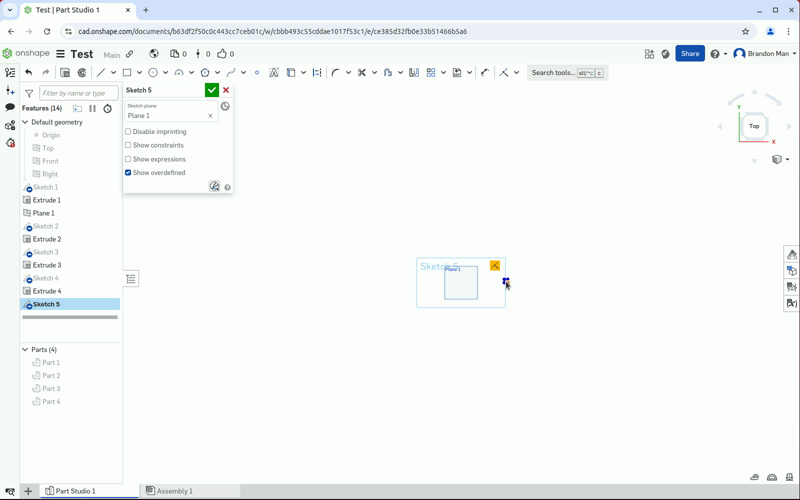
mouse_move(73, 352)
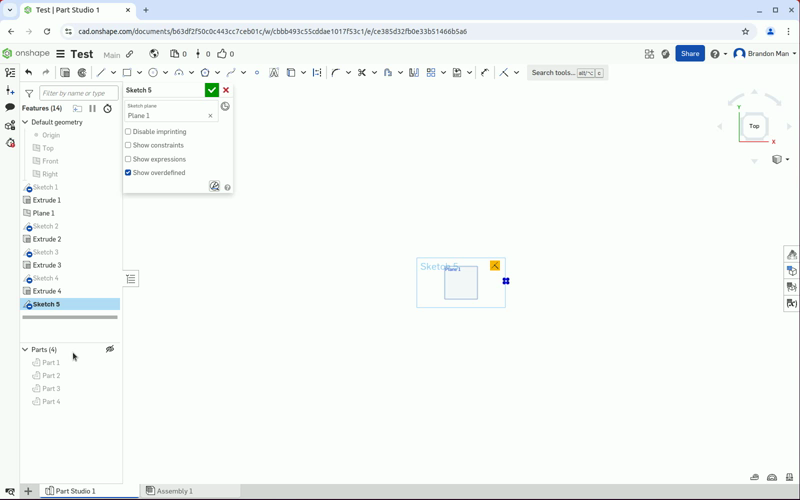
key(shift+y)
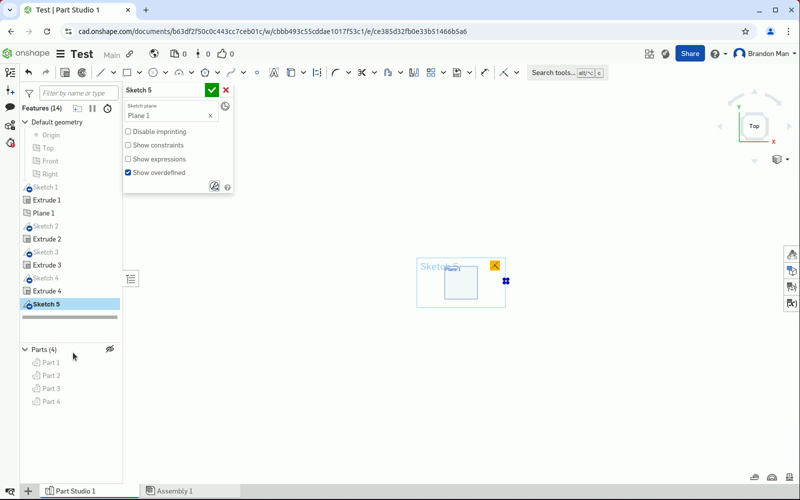
key(shift+e)
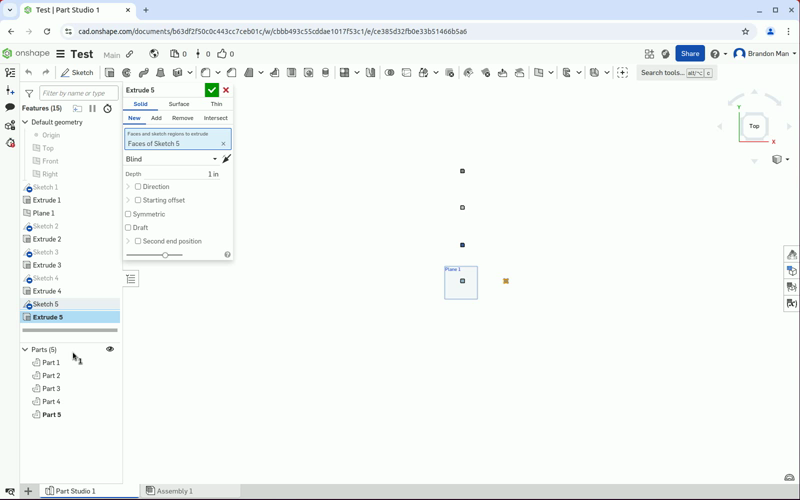
mouse_move(143, 106)
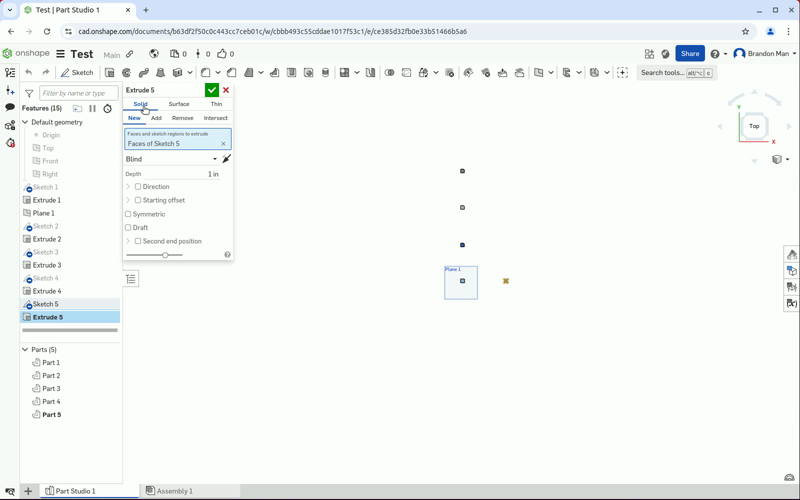
click(143, 106)
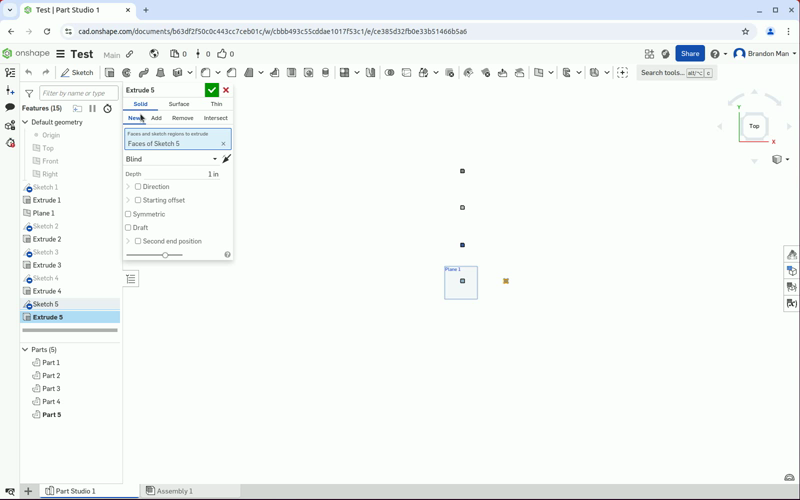
mouse_move(137, 120)
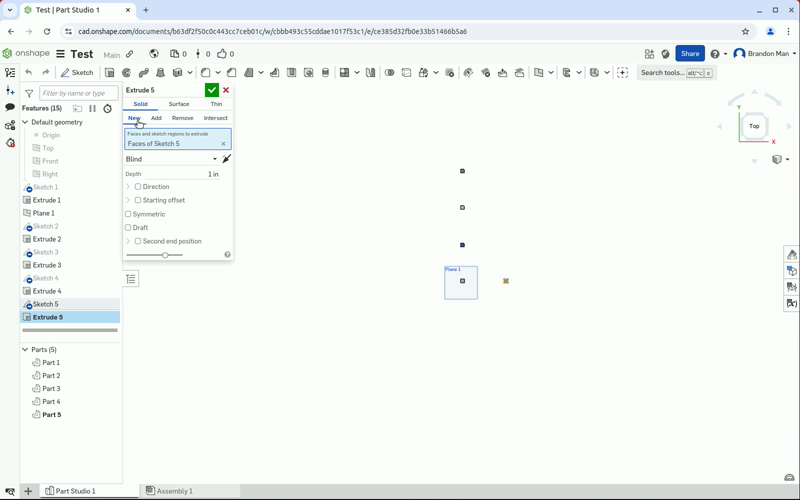
click(137, 120)
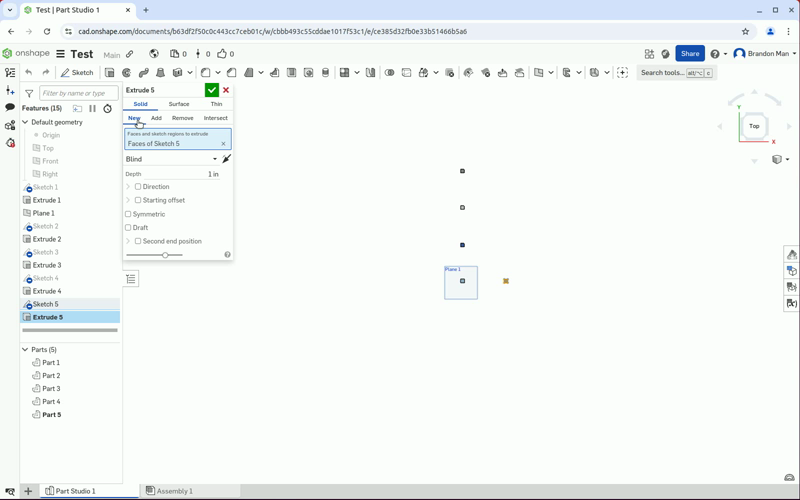
key(tab, 4)
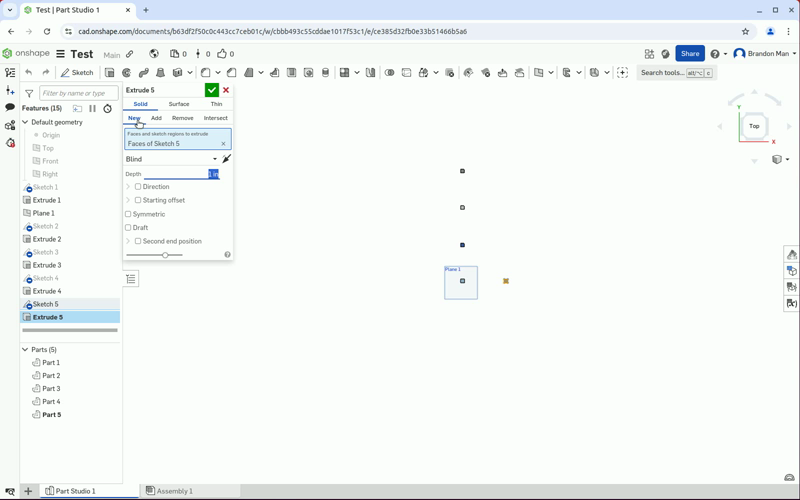
text(-3.611)
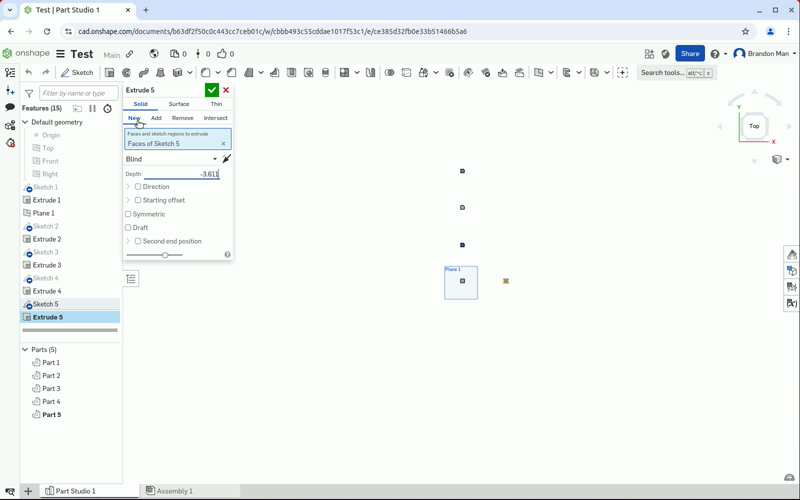
key(enter)
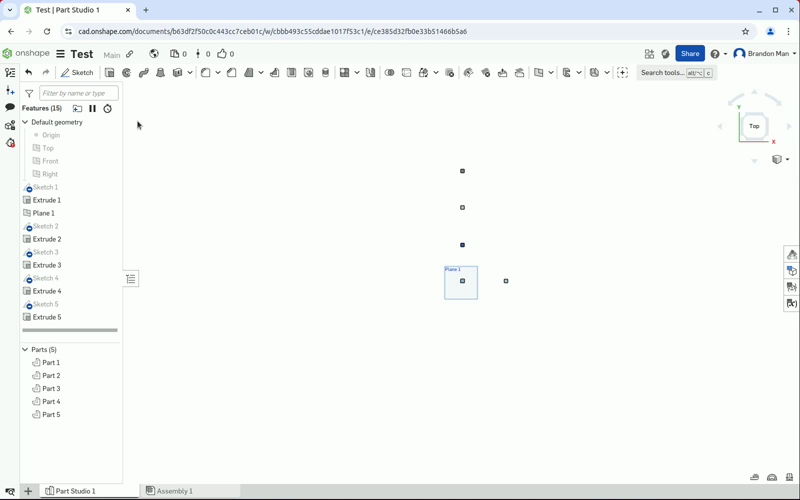
key(shift+h)
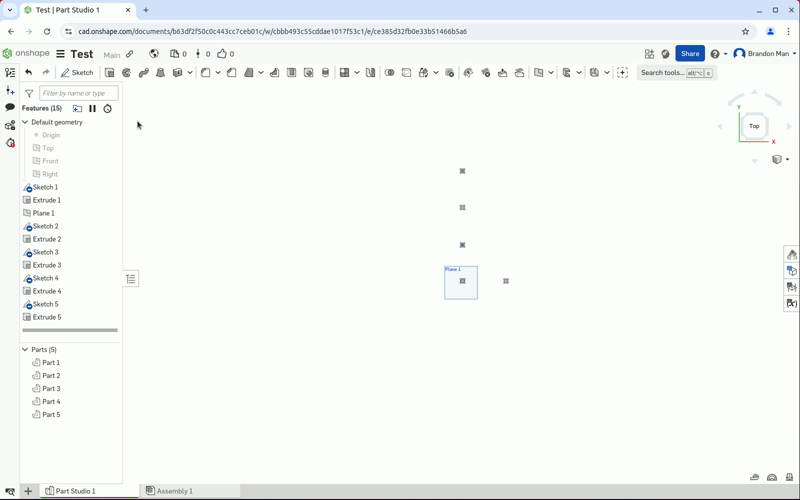
key(shift+h)
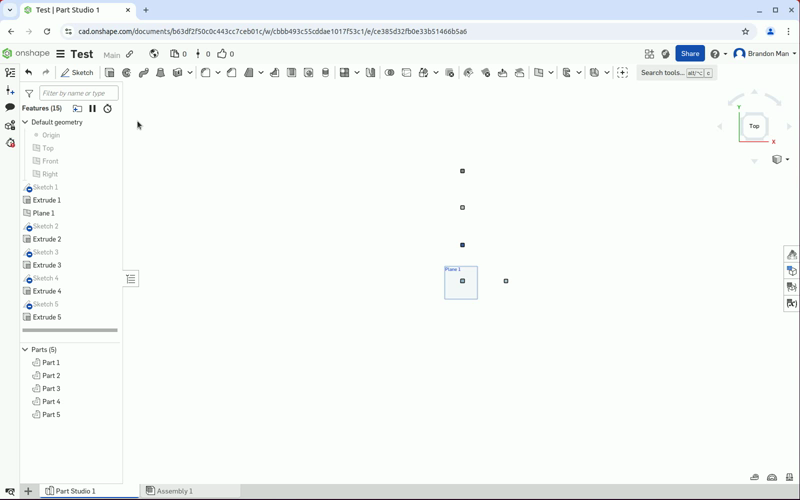
mouse_move(73, 189)
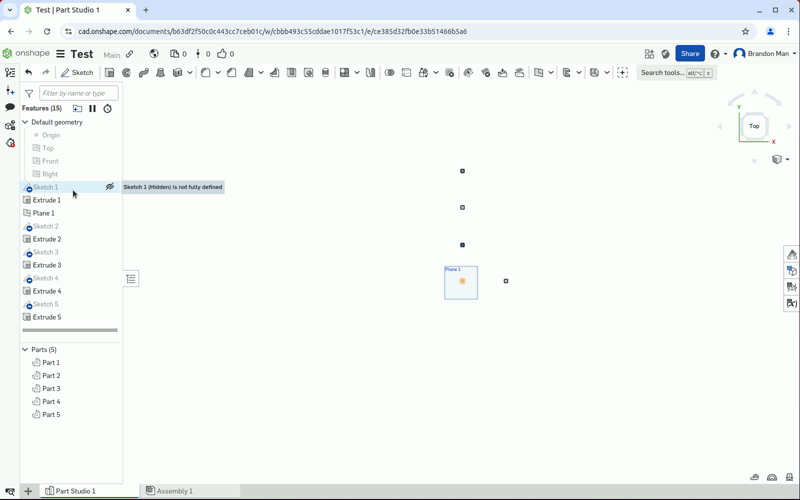
click(73, 189)
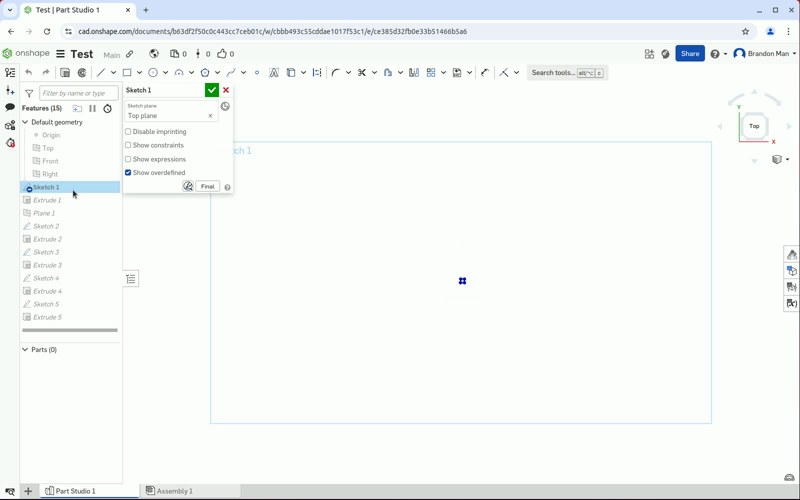
mouse_move(229, 92)
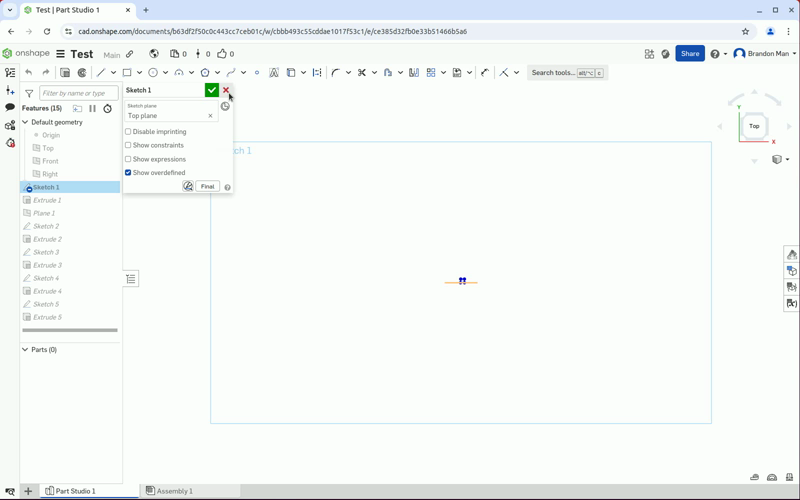
click(229, 92)
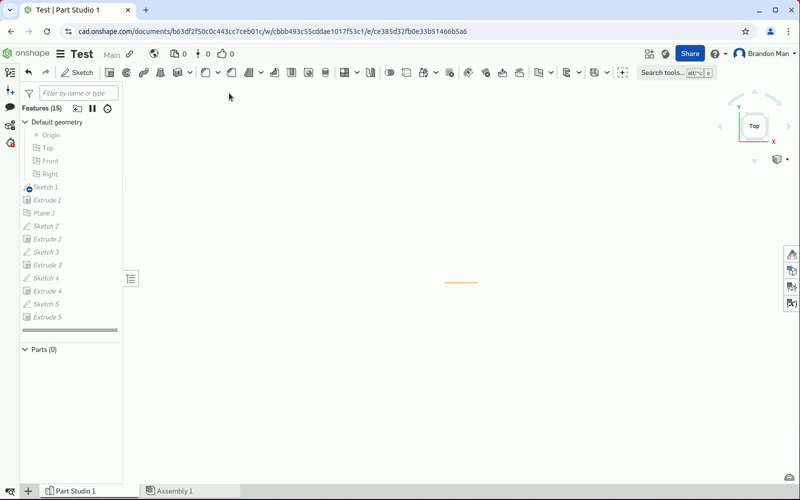
key(shift+s)
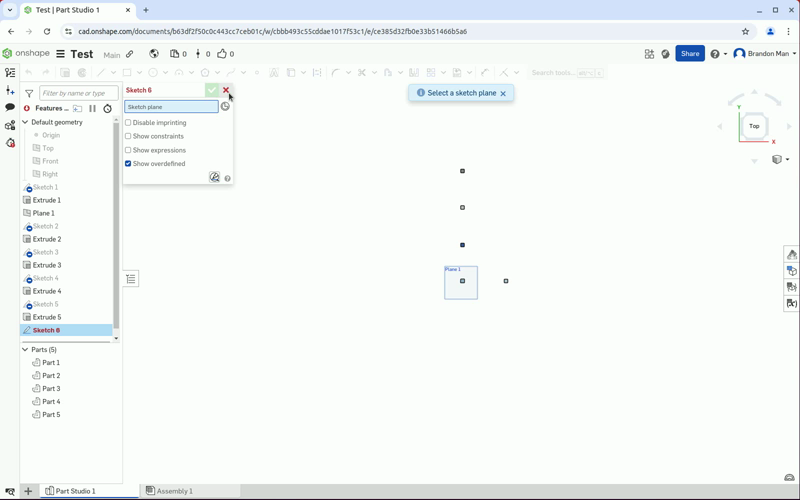
mouse_move(69, 215)
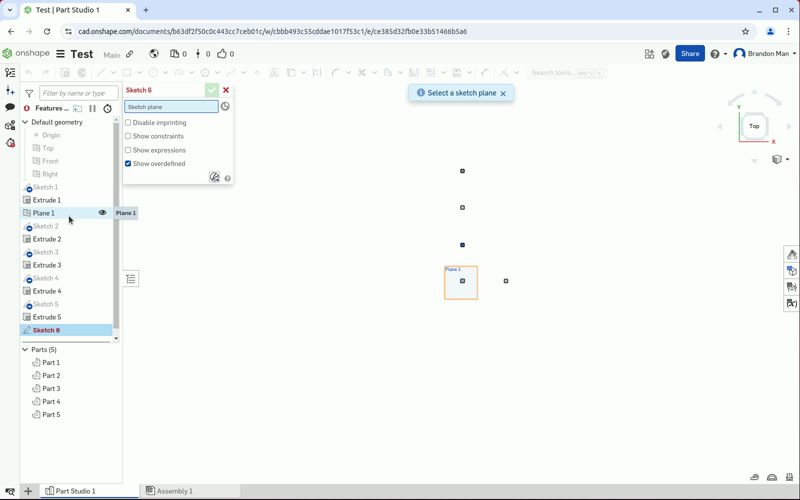
click(69, 215)
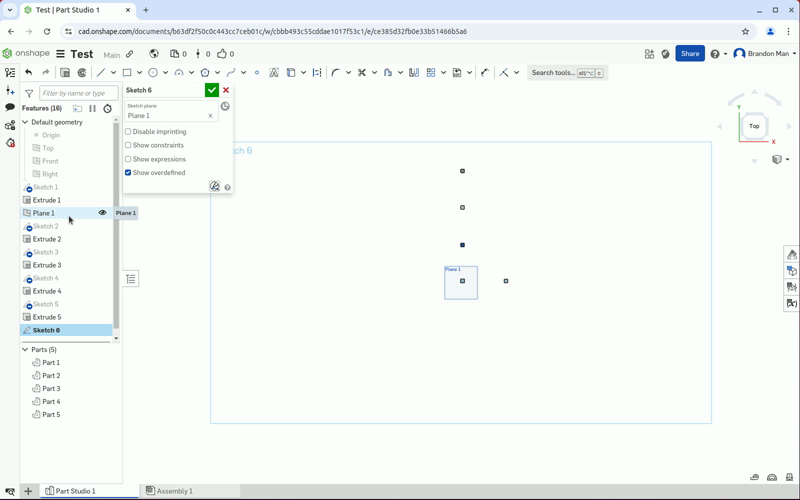
mouse_move(73, 352)
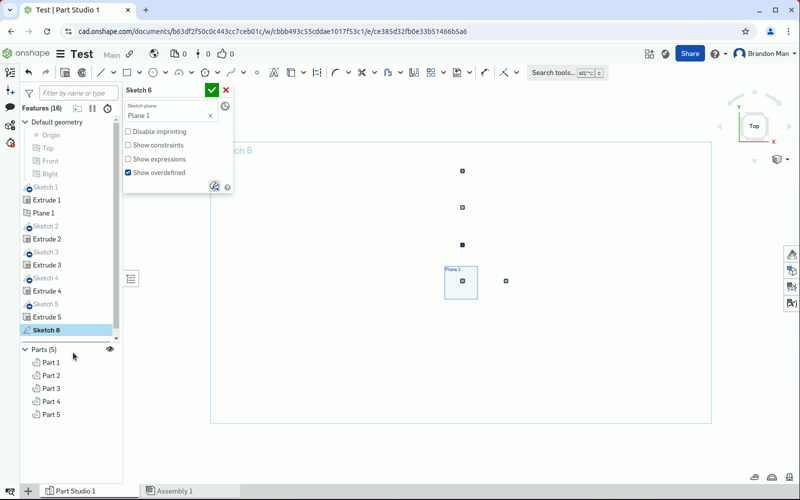
key(y)
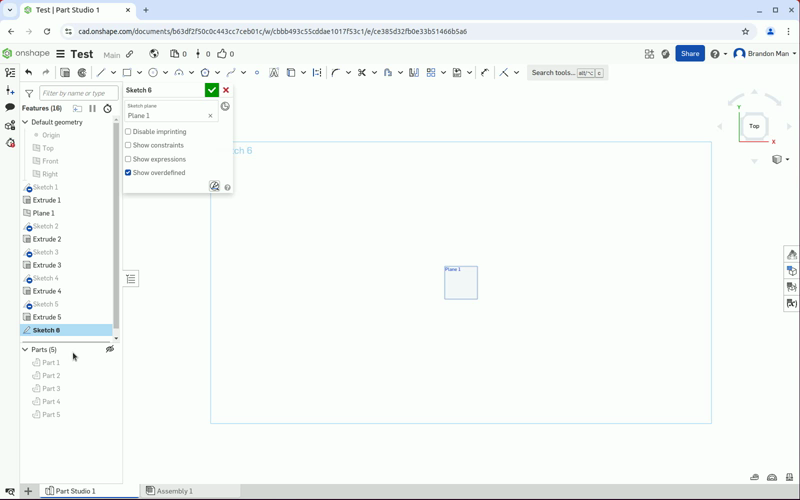
key(l)
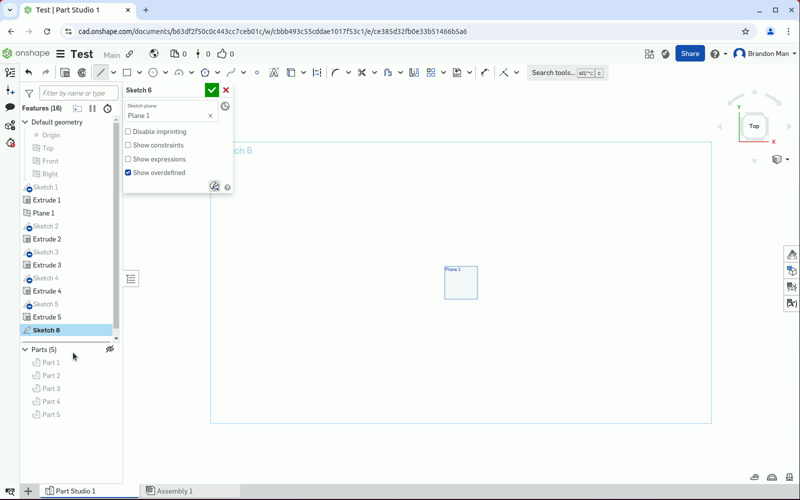
key_down(shift)
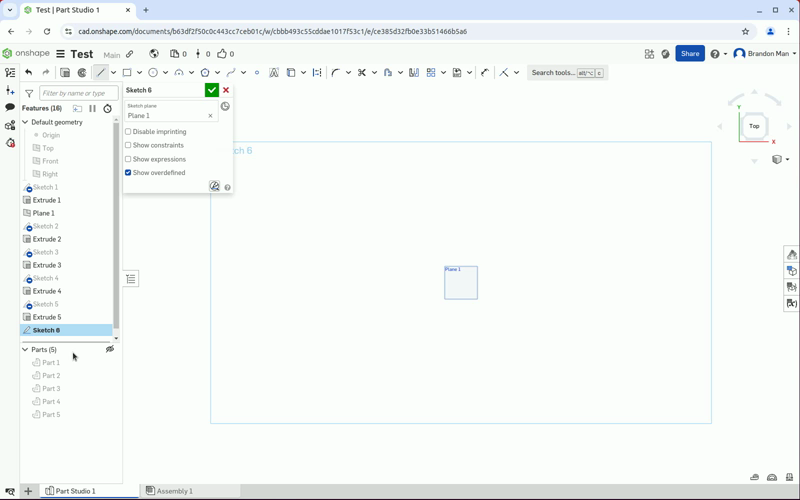
mouse_move(512, 172)
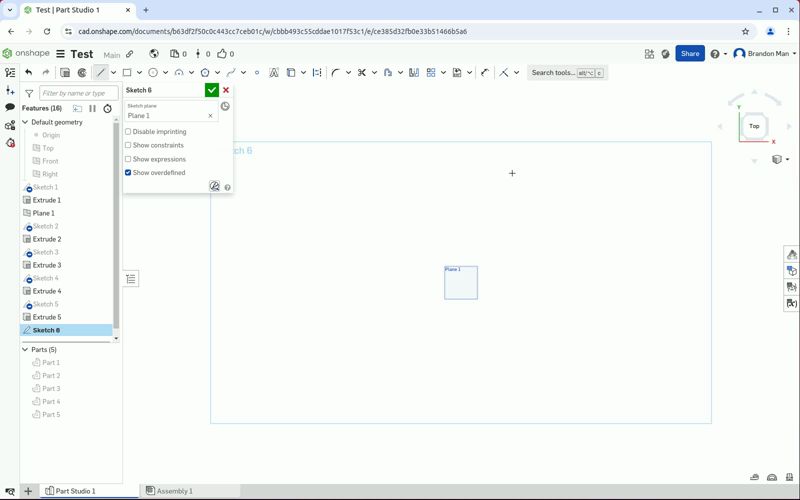
click(512, 172)
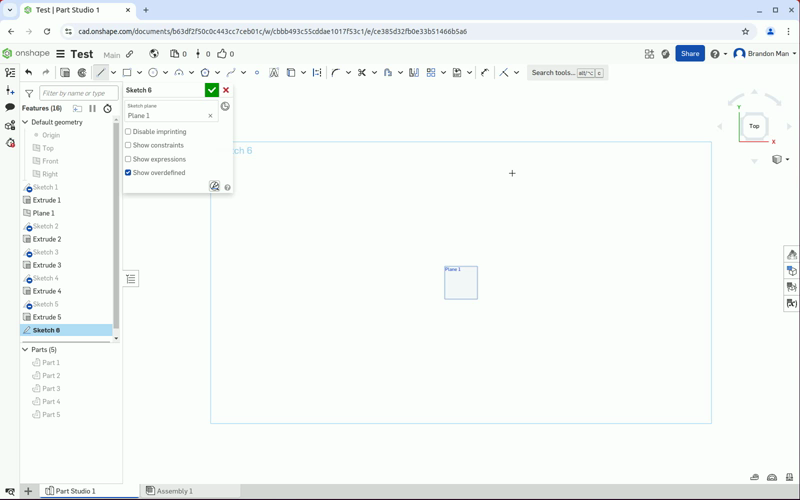
key_up(shift)
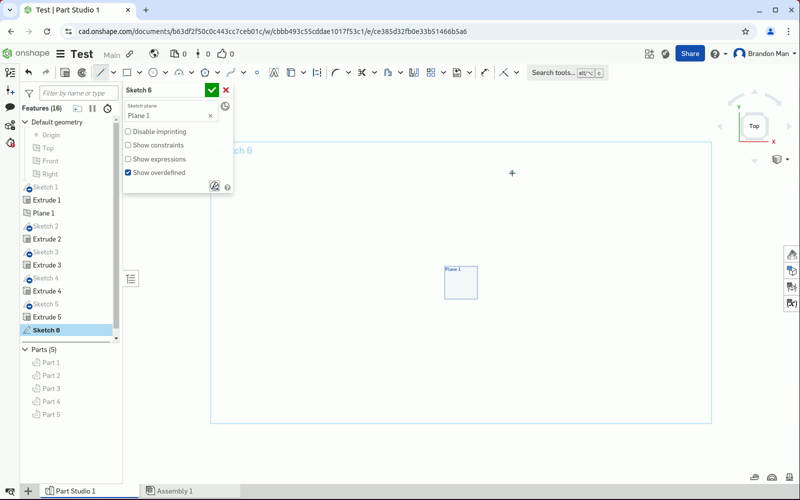
key_down(shift)
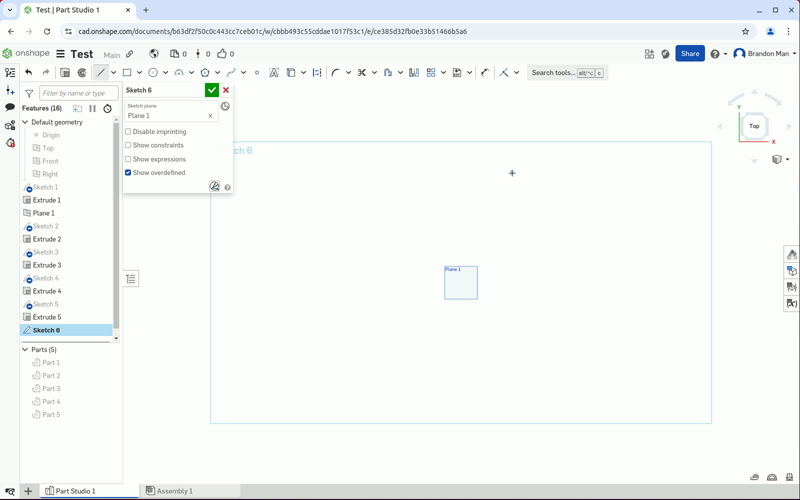
mouse_move(542, 172)
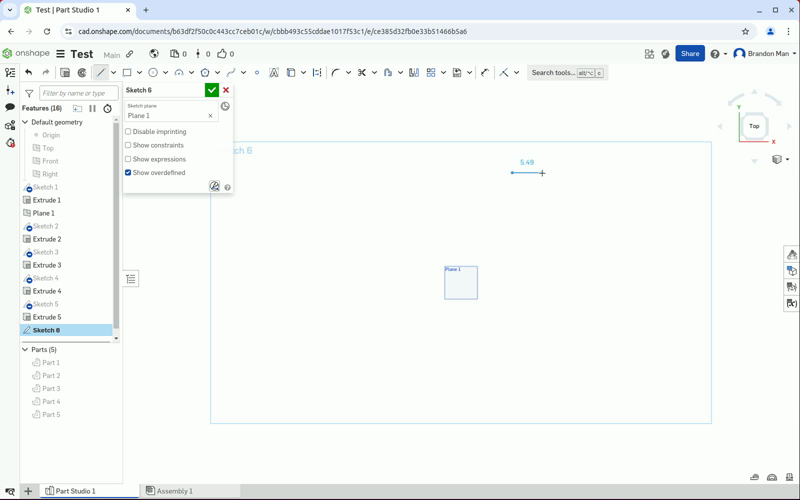
mouse_move(516, 172)
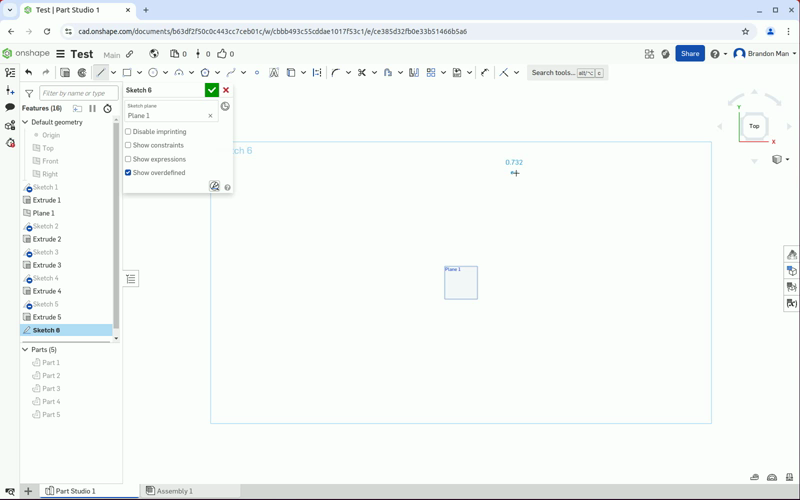
scroll(6)
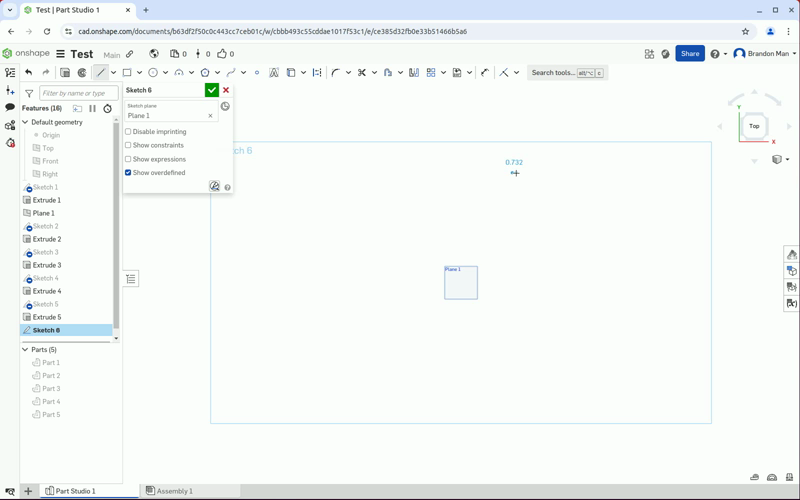
scroll(6)
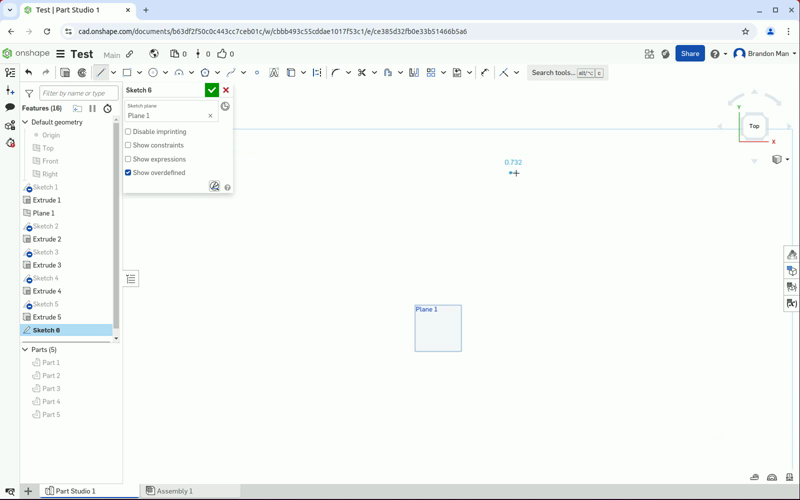
scroll(6)
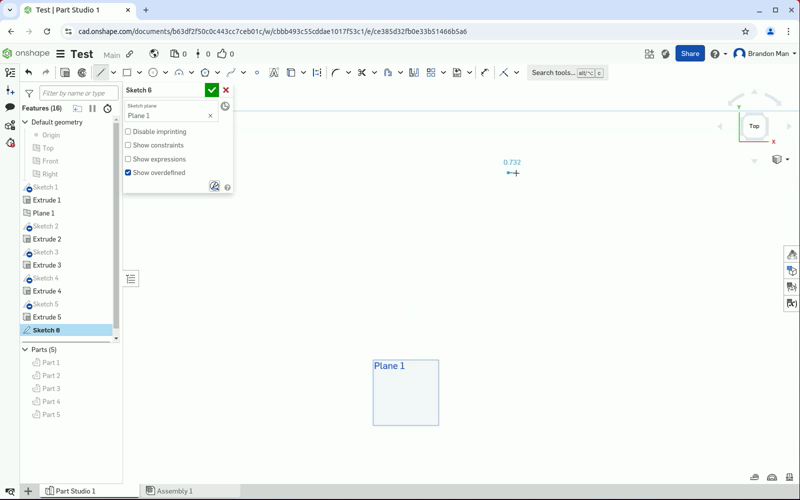
scroll(6)
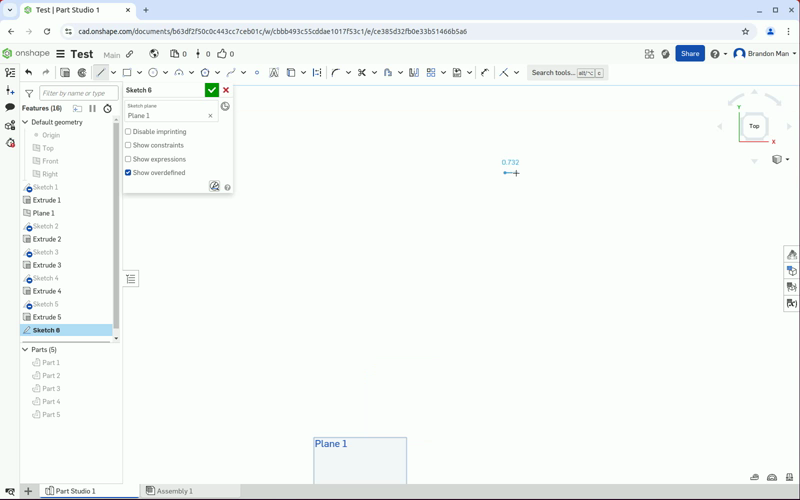
scroll(6)
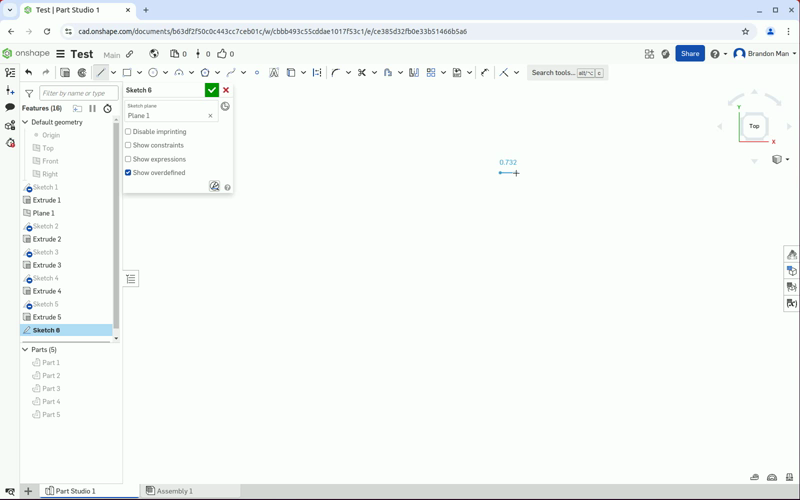
scroll(6)
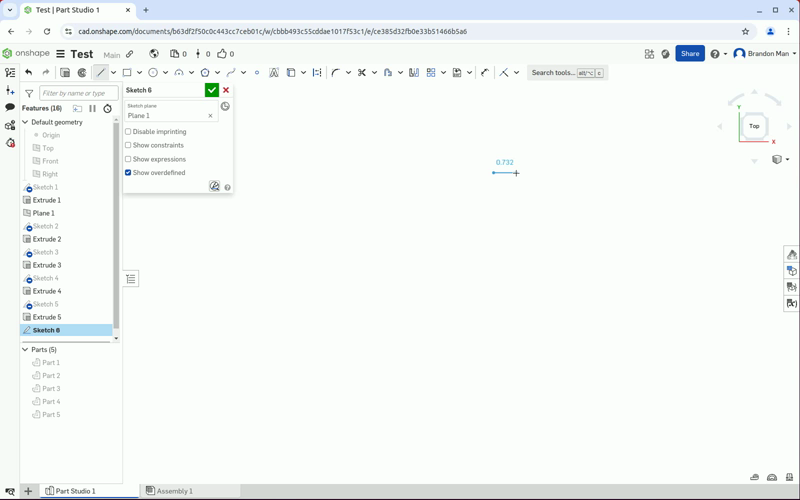
scroll(6)
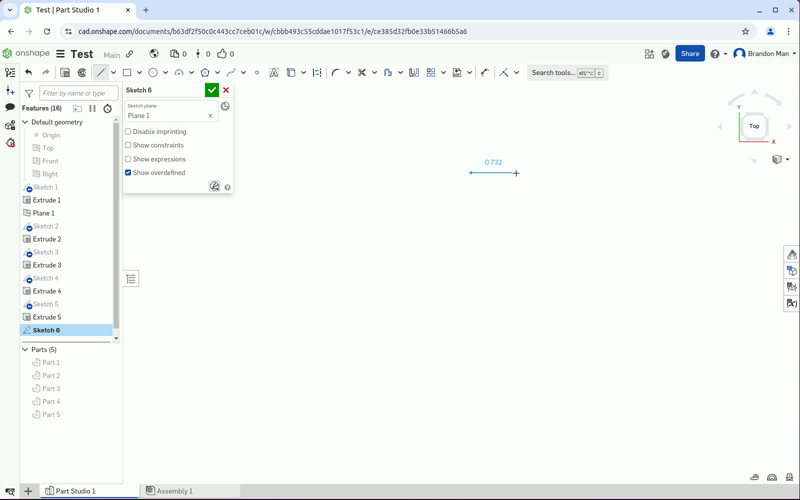
click(516, 172)
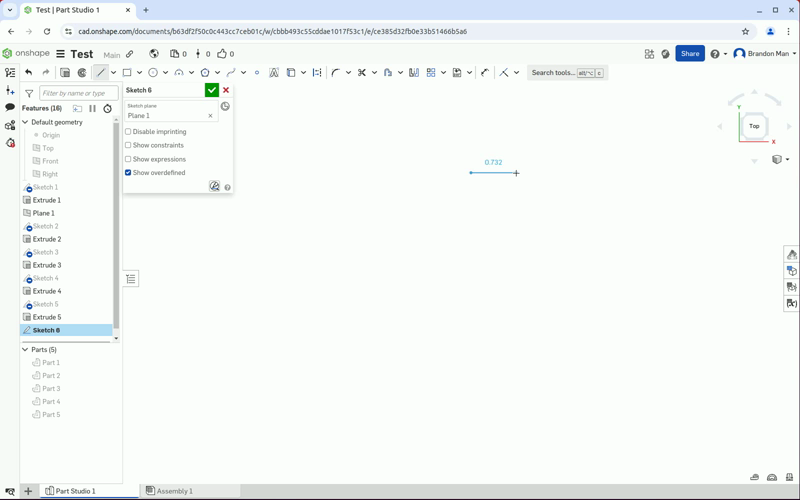
scroll(-6)
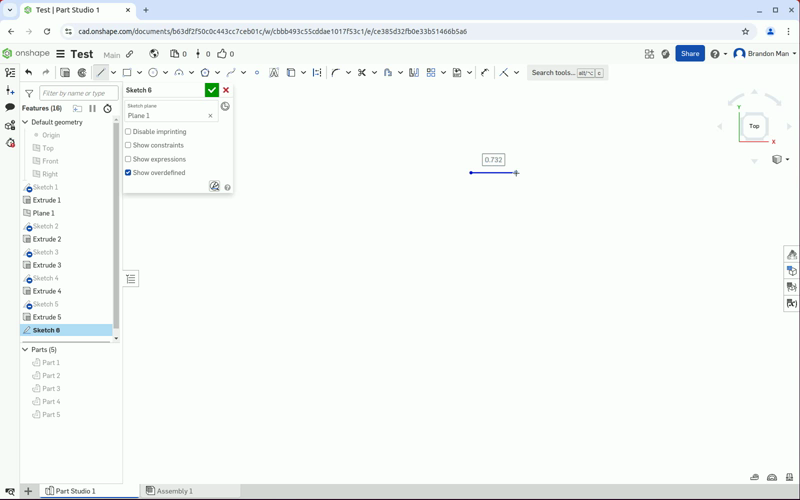
scroll(-6)
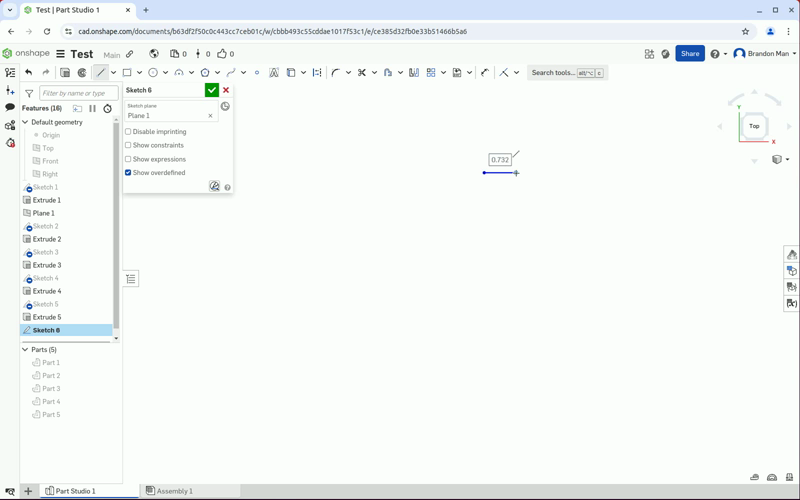
scroll(-6)
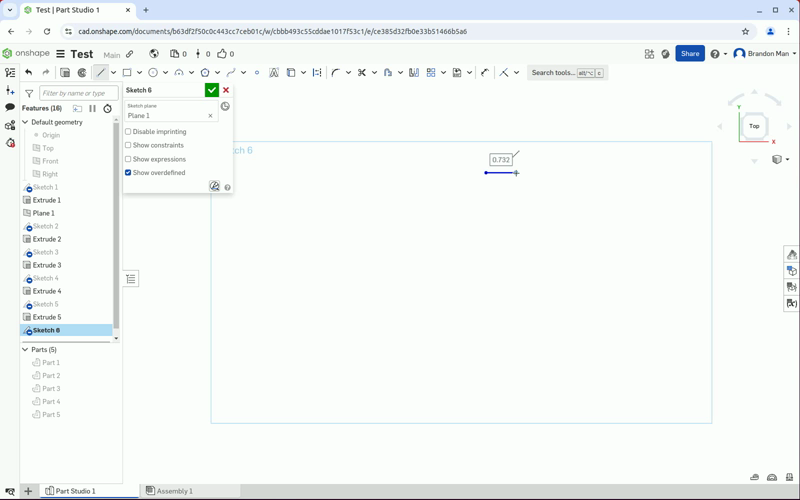
scroll(-6)
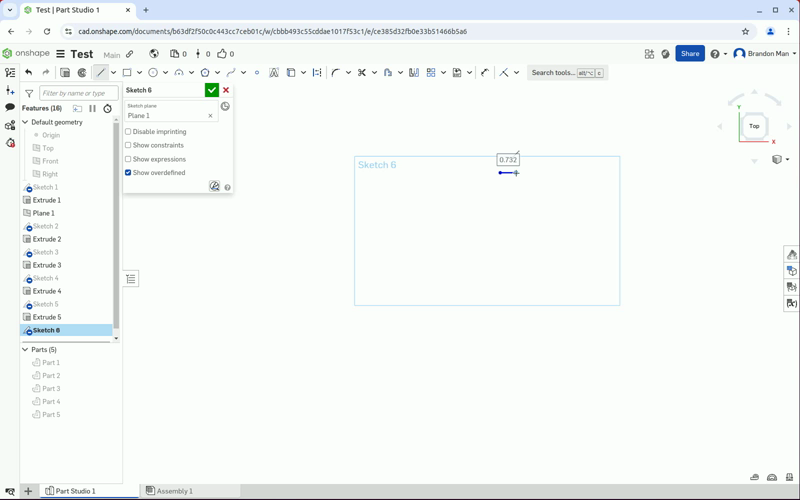
scroll(-6)
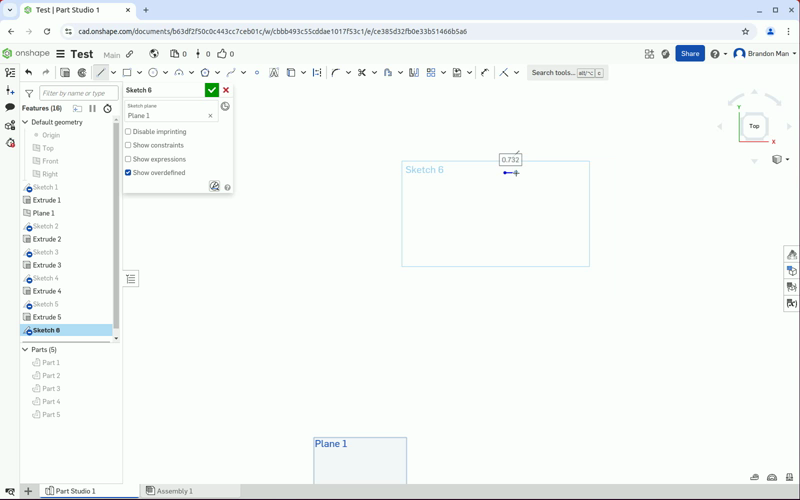
scroll(-6)
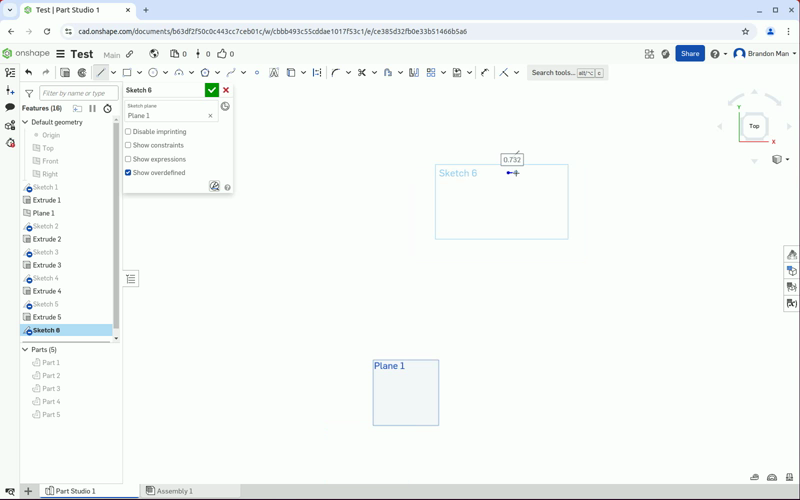
scroll(-6)
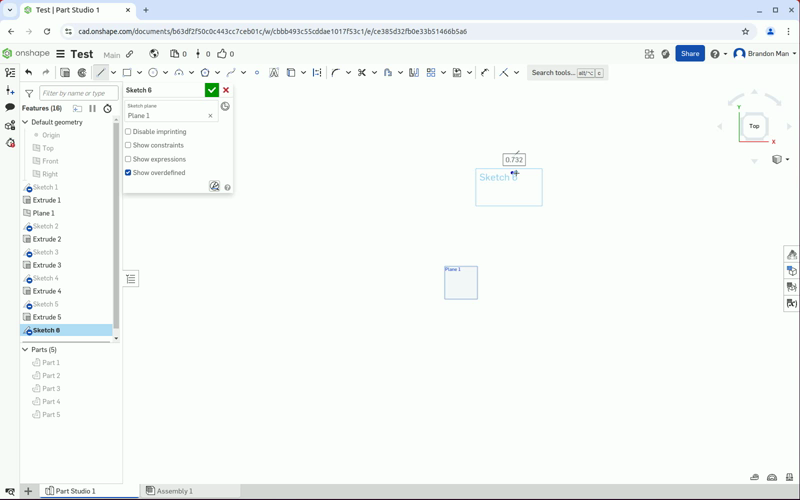
key_up(shift)
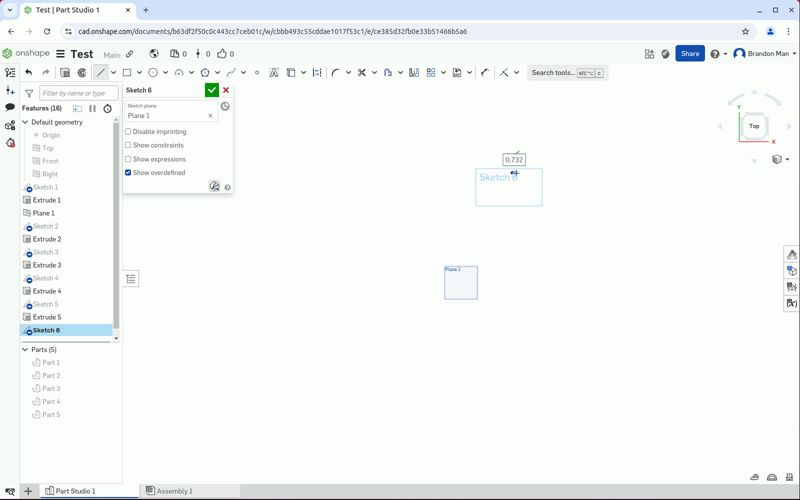
key_down(shift)
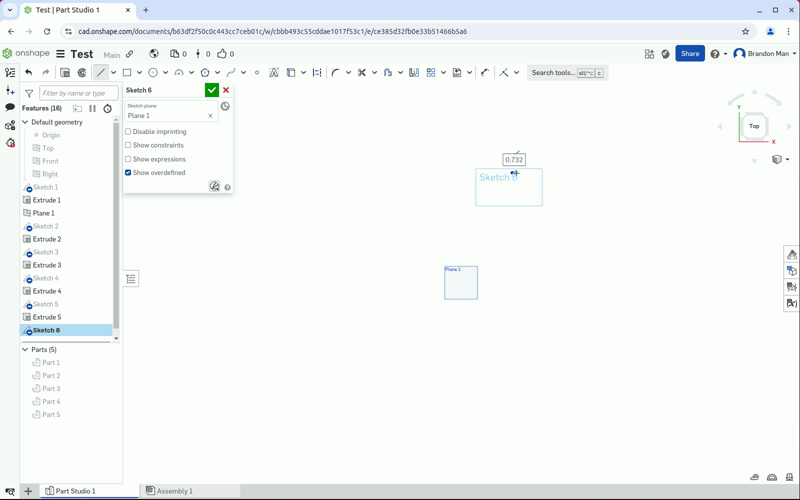
mouse_move(546, 172)
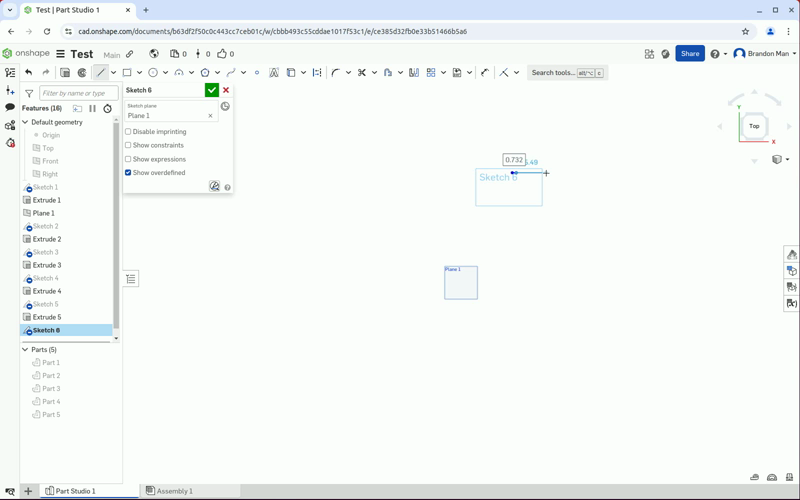
mouse_move(516, 169)
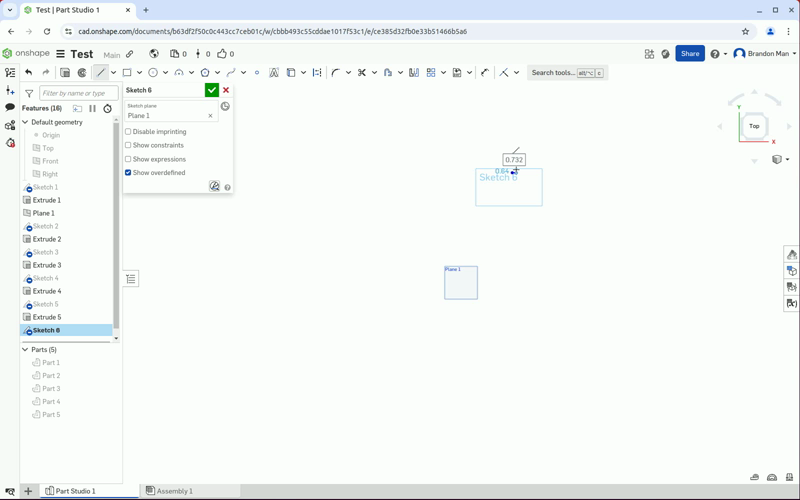
scroll(6)
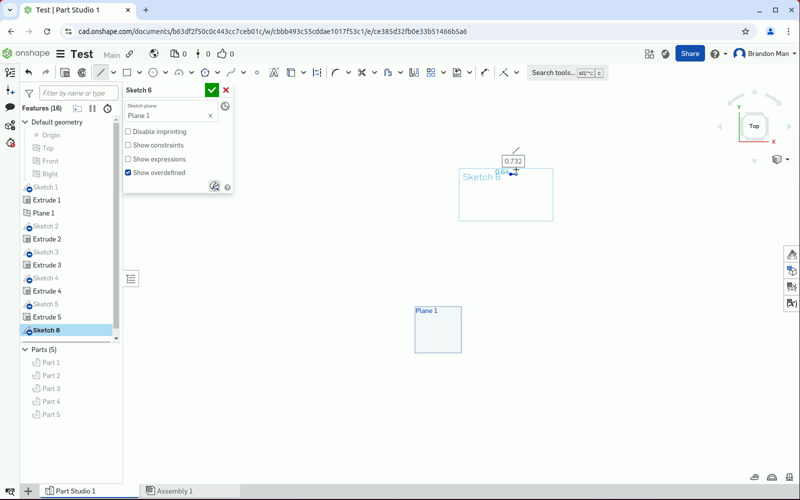
scroll(6)
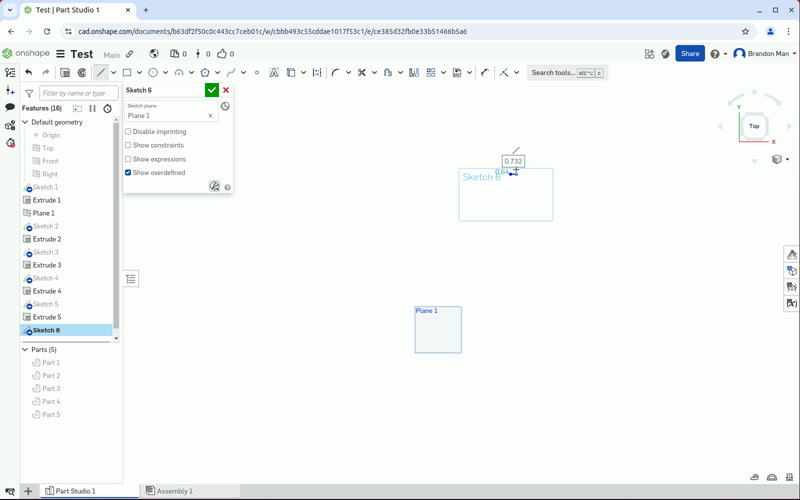
scroll(6)
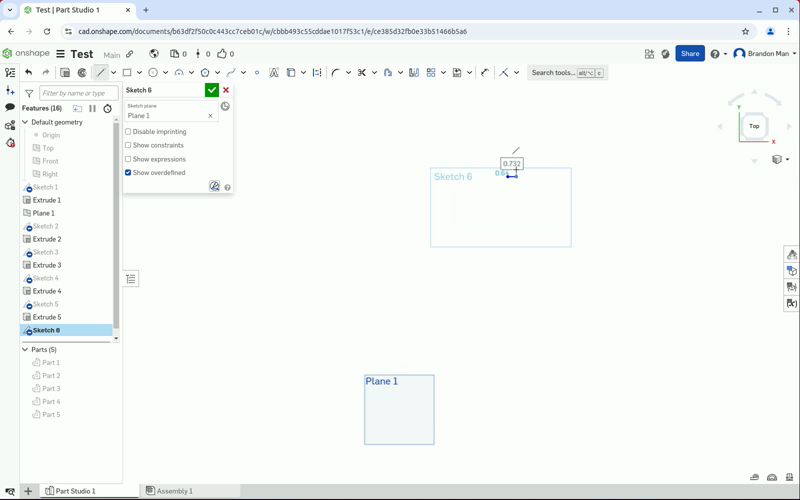
scroll(6)
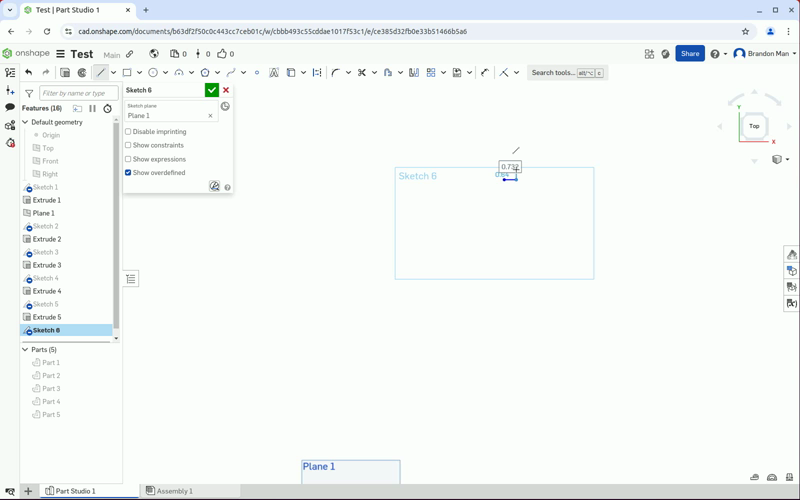
scroll(6)
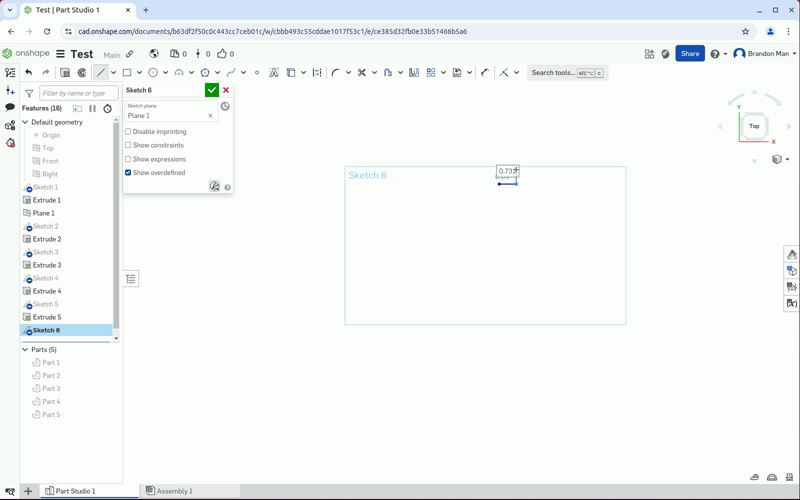
scroll(6)
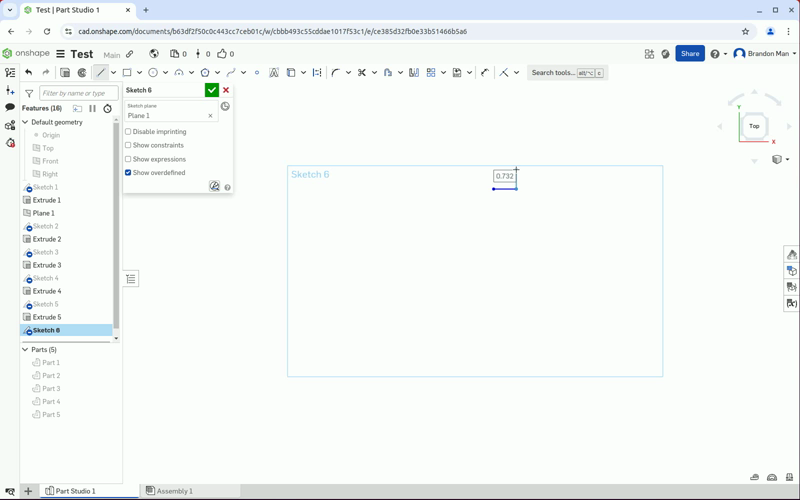
scroll(6)
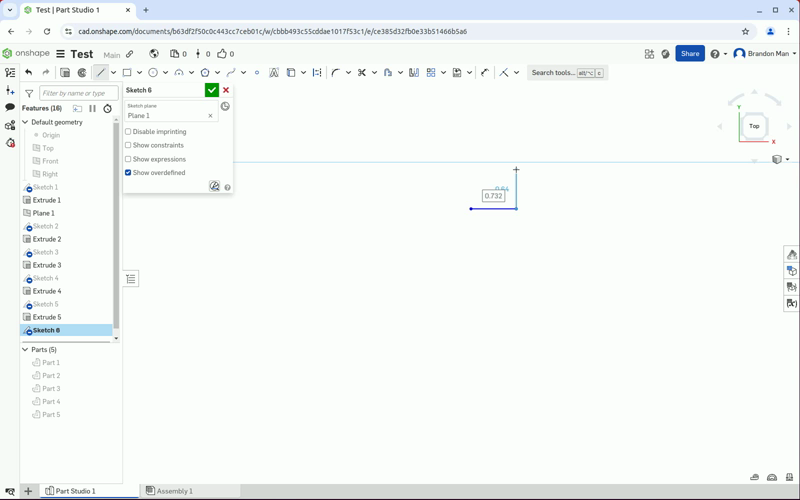
click(516, 169)
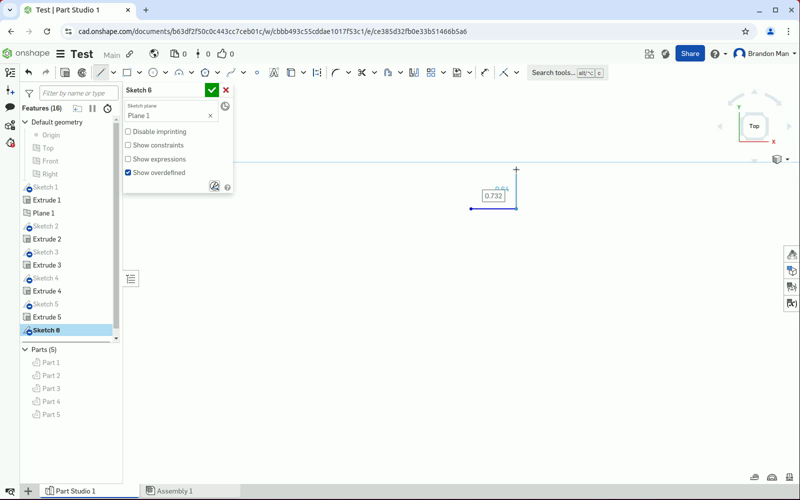
scroll(-6)
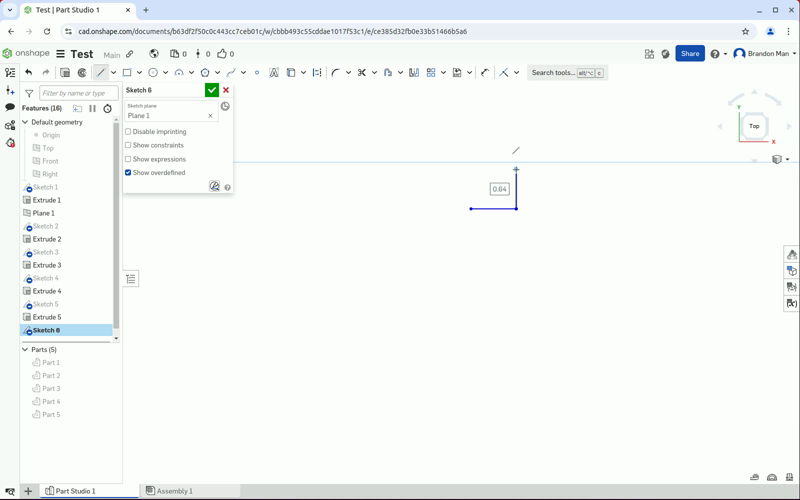
scroll(-6)
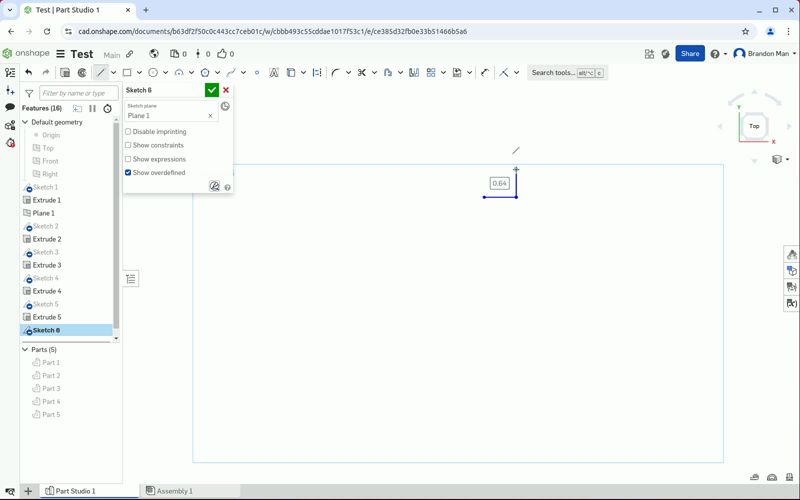
scroll(-6)
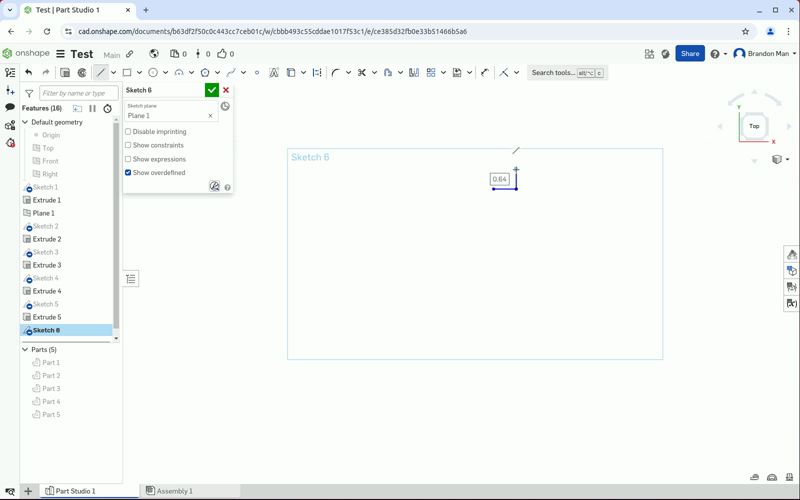
scroll(-6)
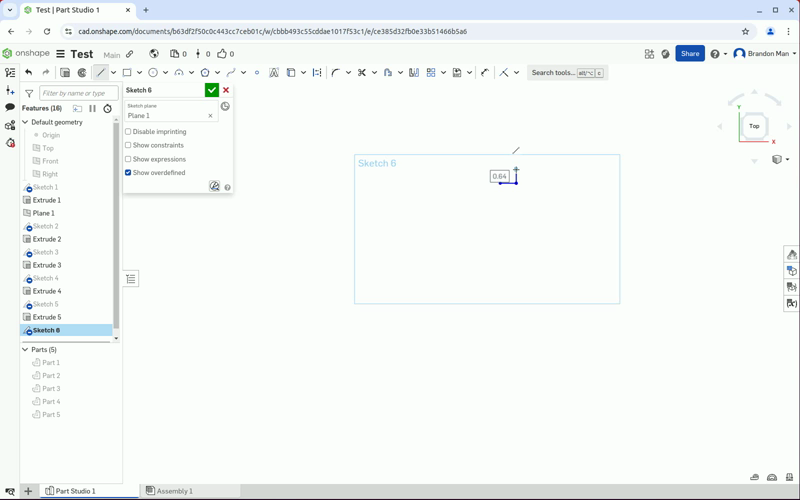
scroll(-6)
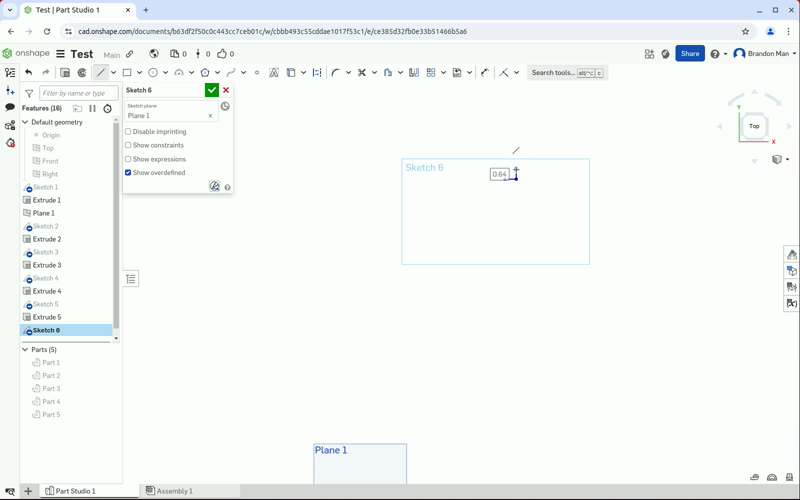
scroll(-6)
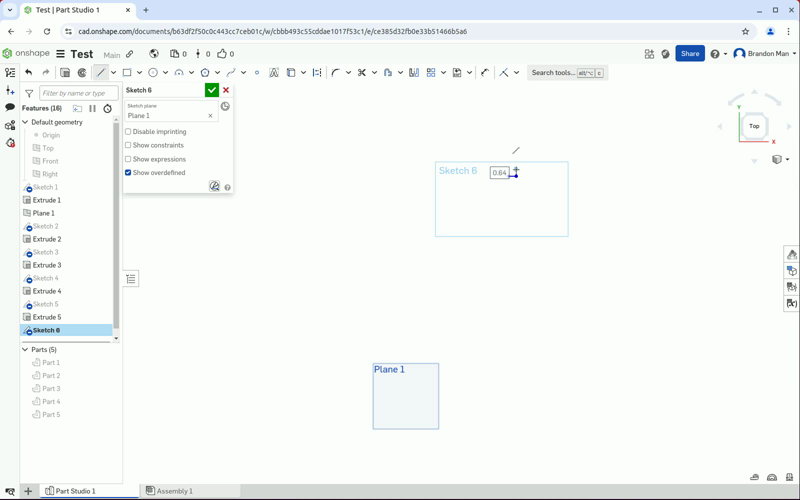
scroll(-6)
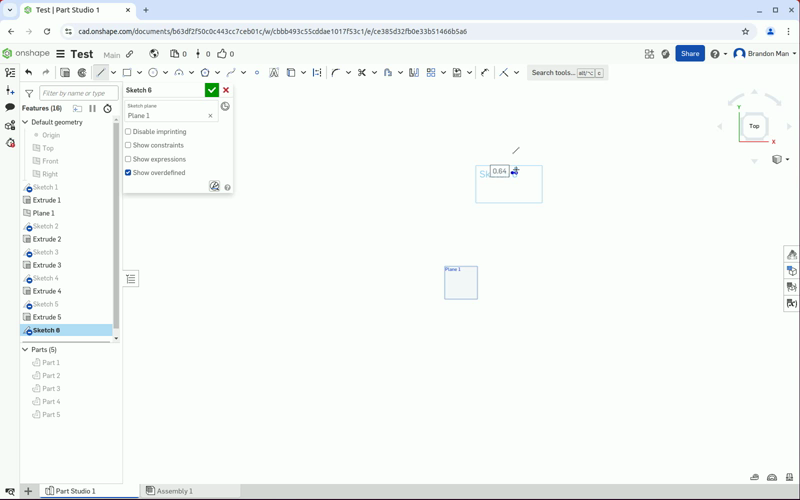
key_up(shift)
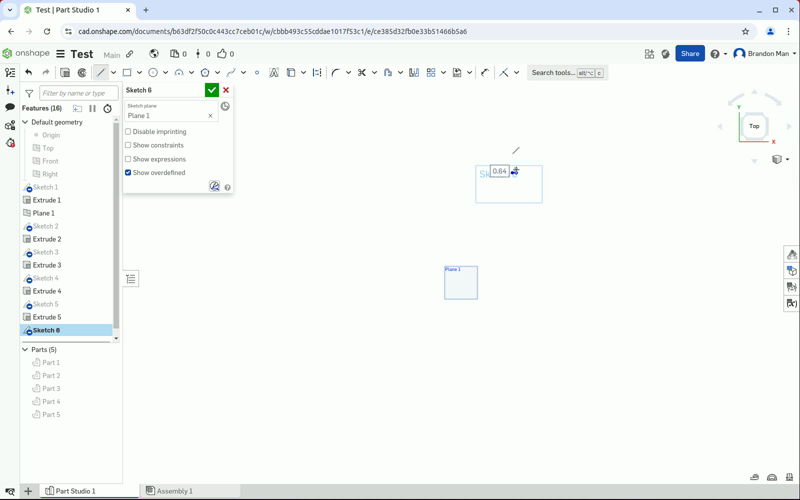
key_down(shift)
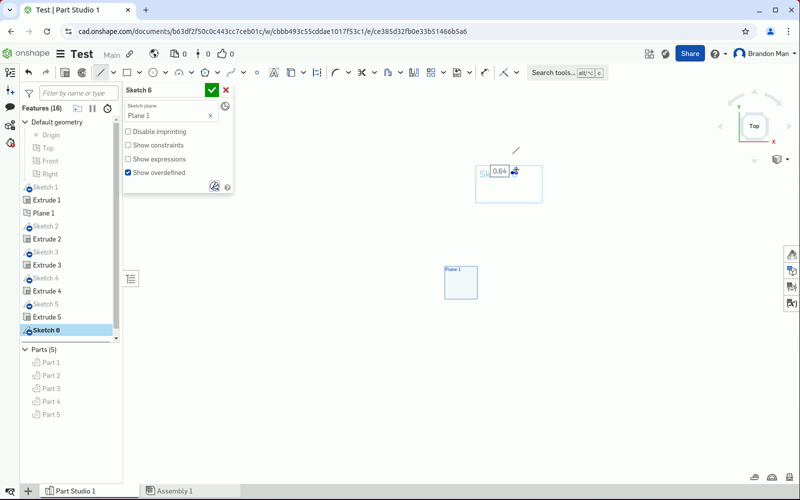
mouse_move(546, 169)
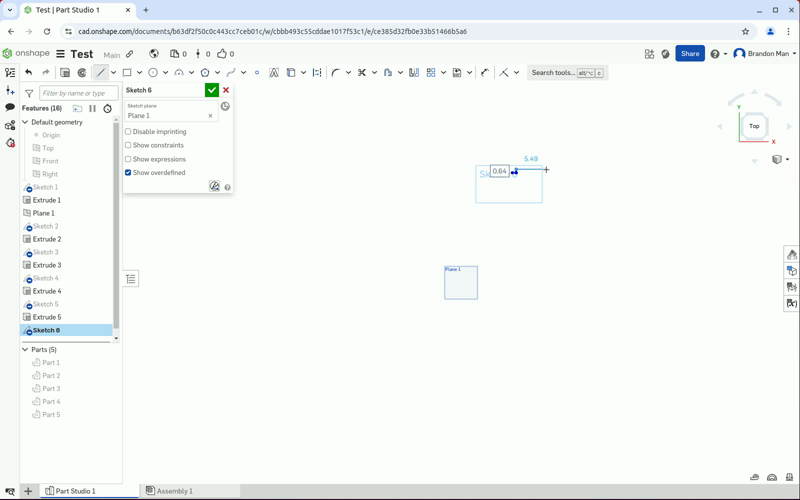
mouse_move(512, 169)
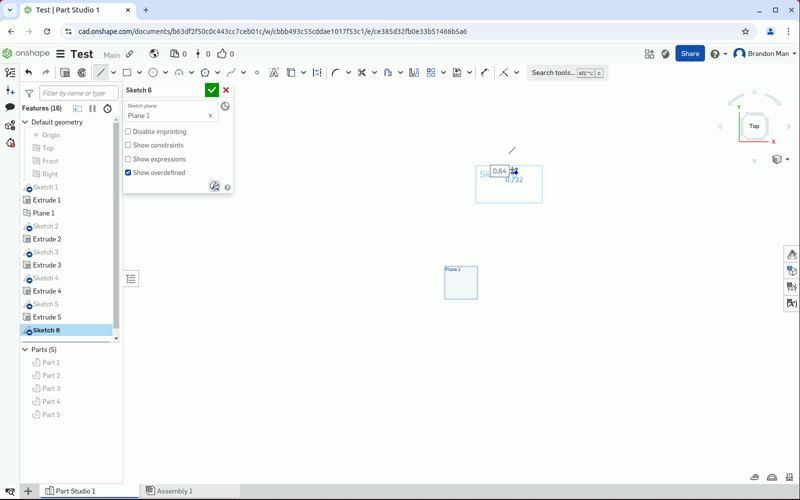
scroll(6)
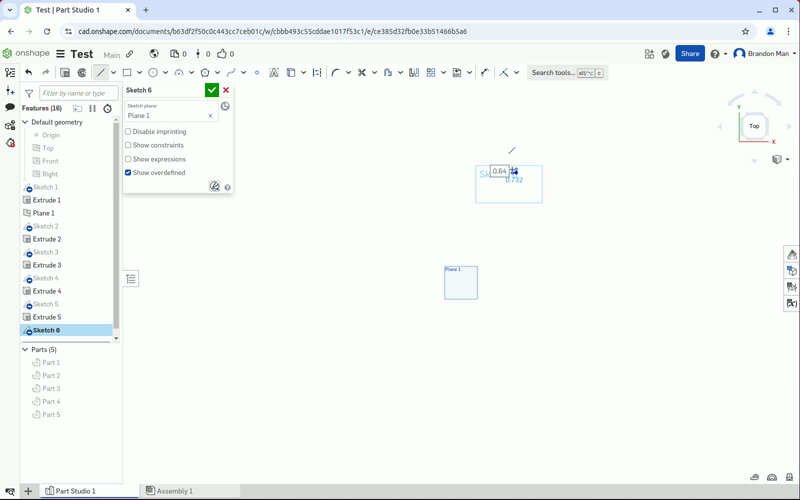
scroll(6)
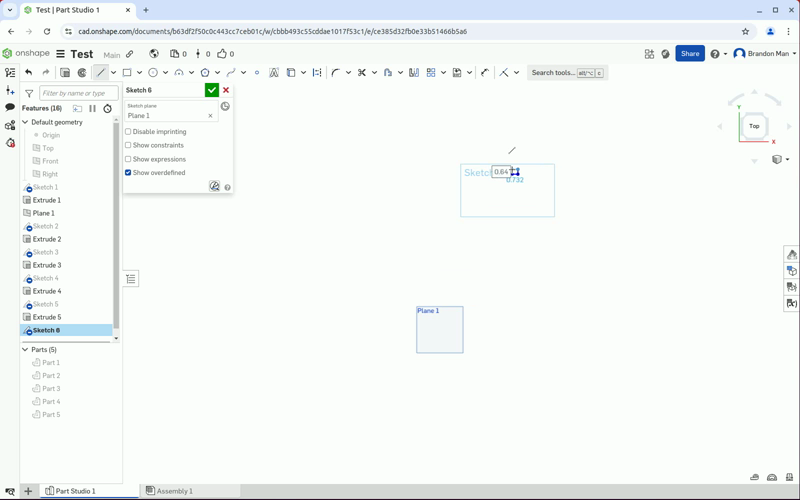
scroll(6)
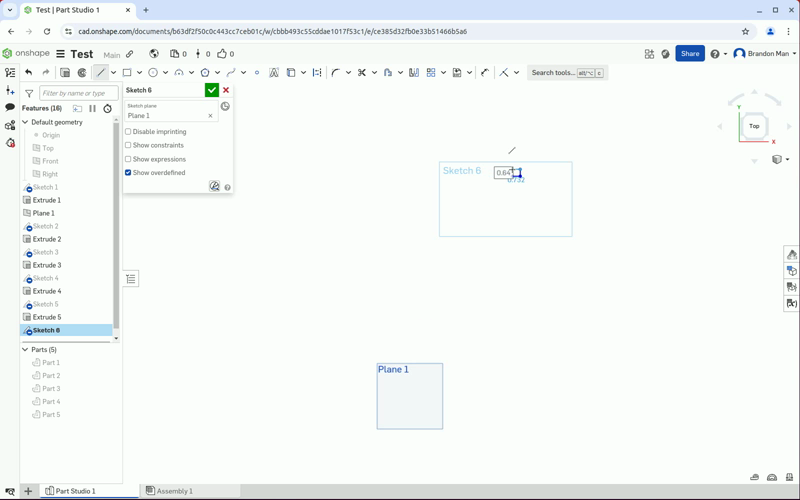
scroll(6)
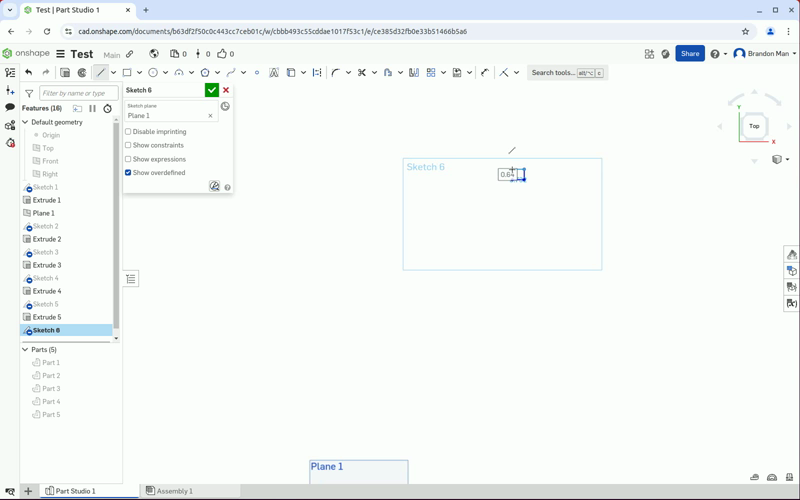
scroll(6)
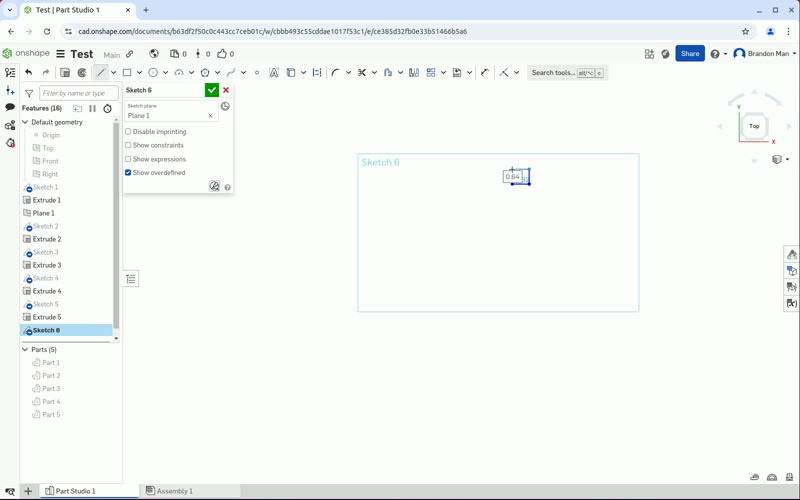
scroll(6)
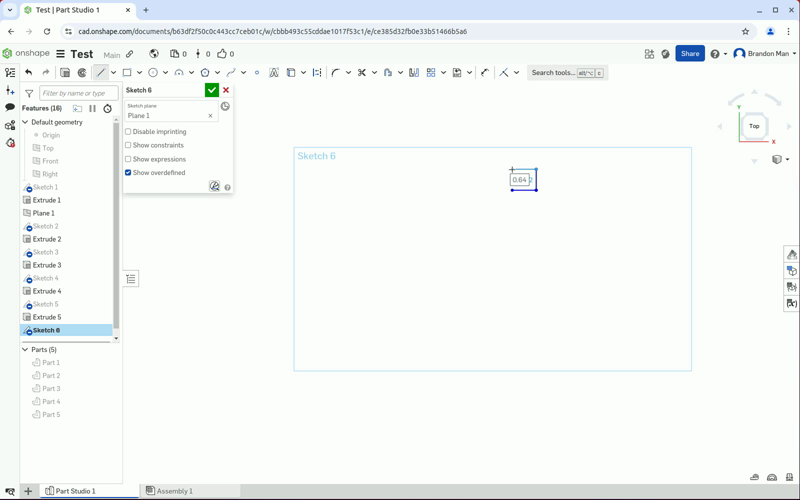
scroll(6)
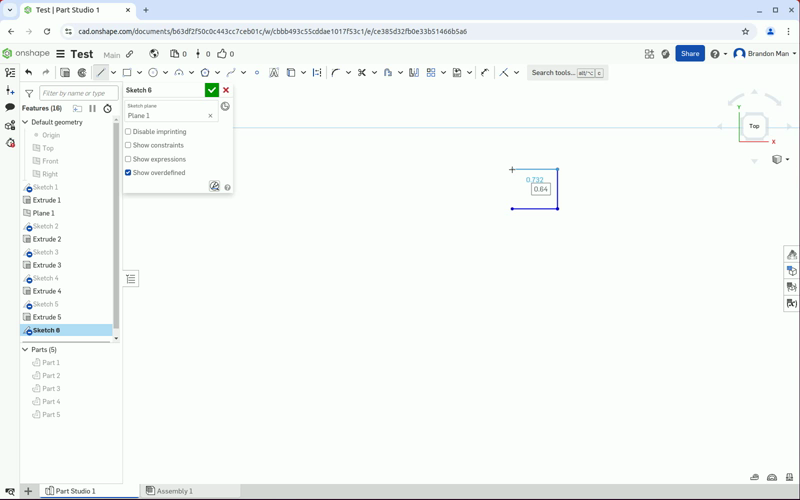
click(512, 169)
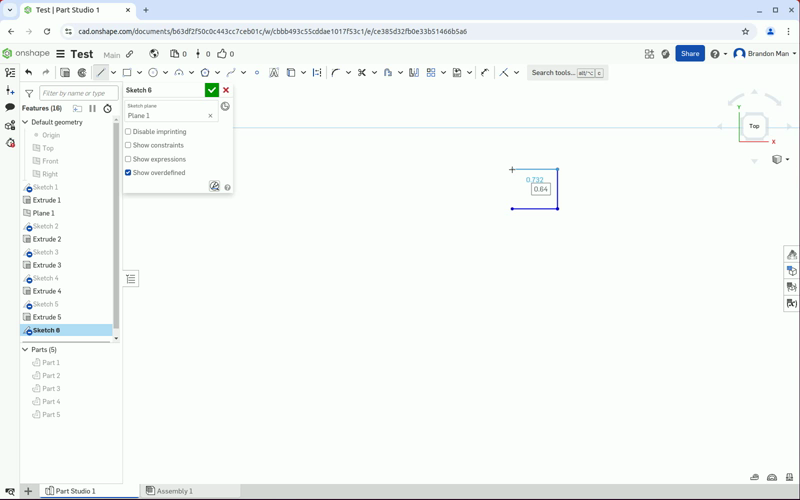
scroll(-6)
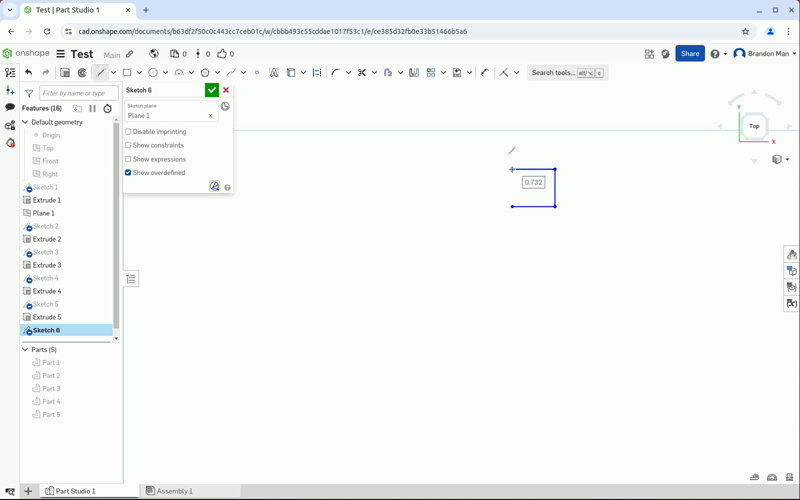
scroll(-6)
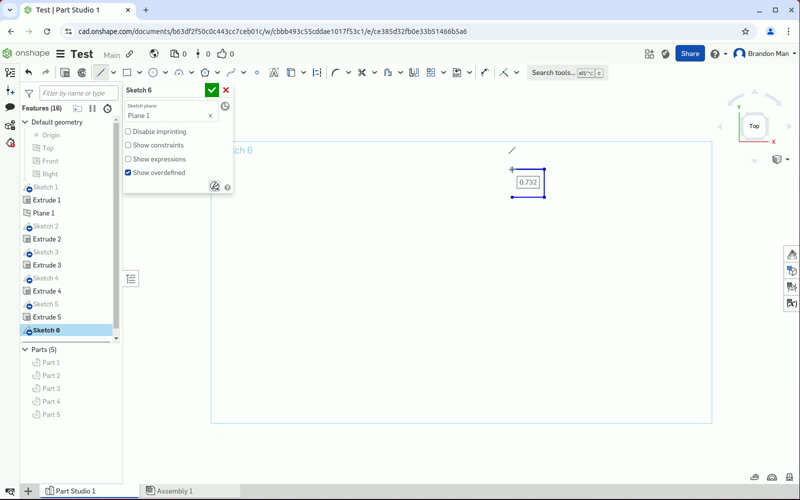
scroll(-6)
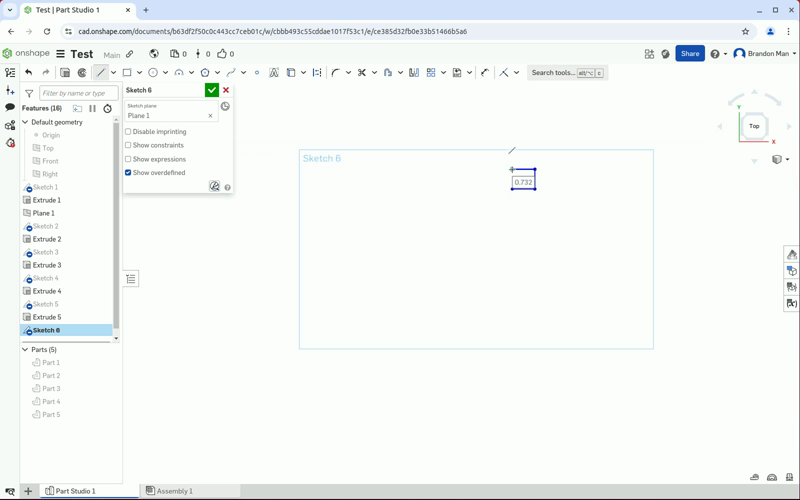
scroll(-6)
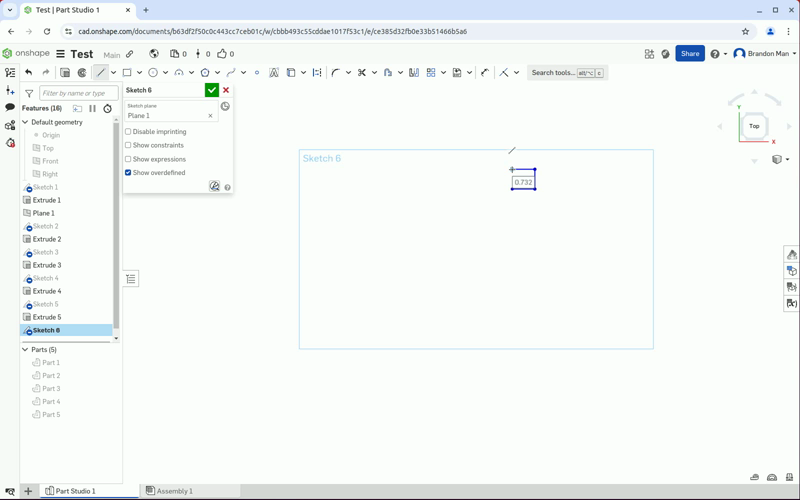
scroll(-6)
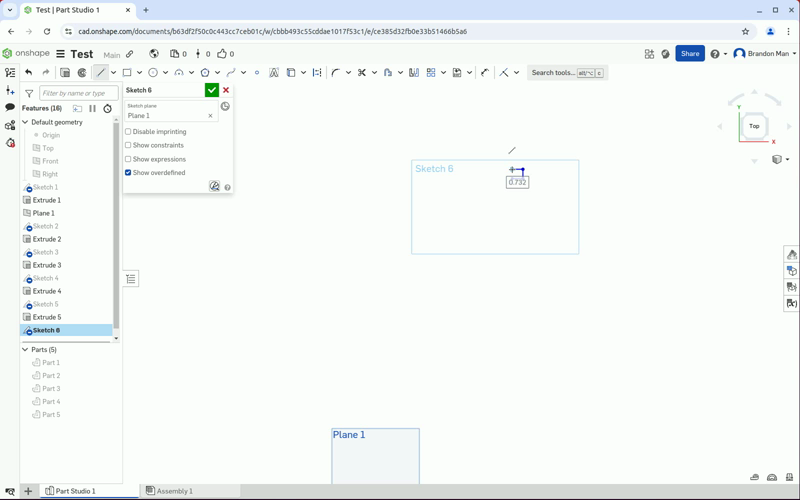
scroll(-6)
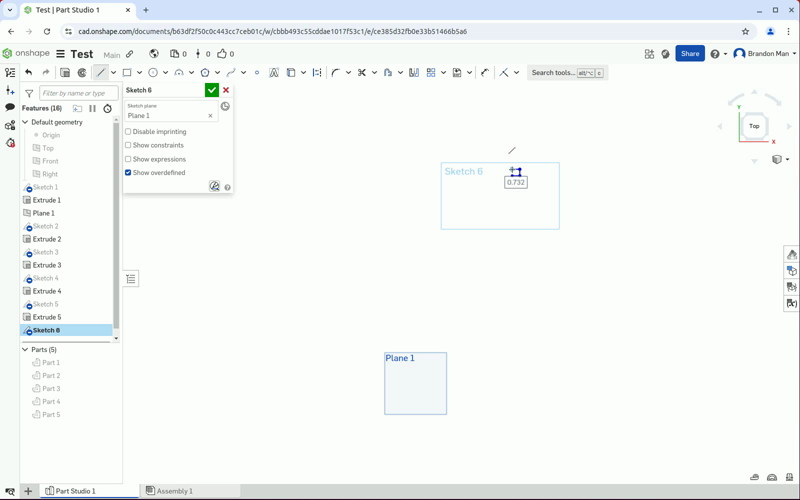
scroll(-6)
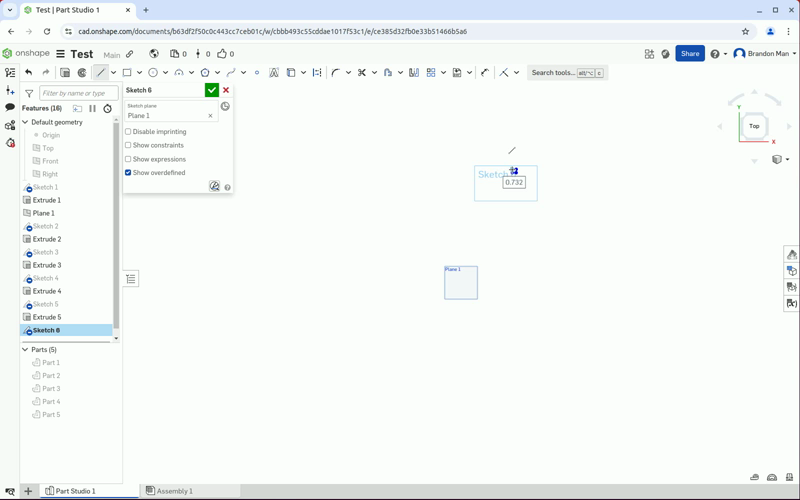
key_up(shift)
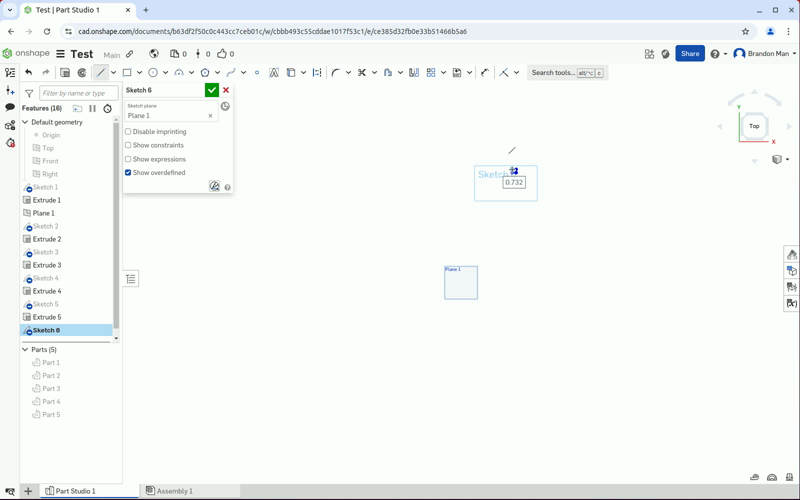
mouse_move(542, 169)
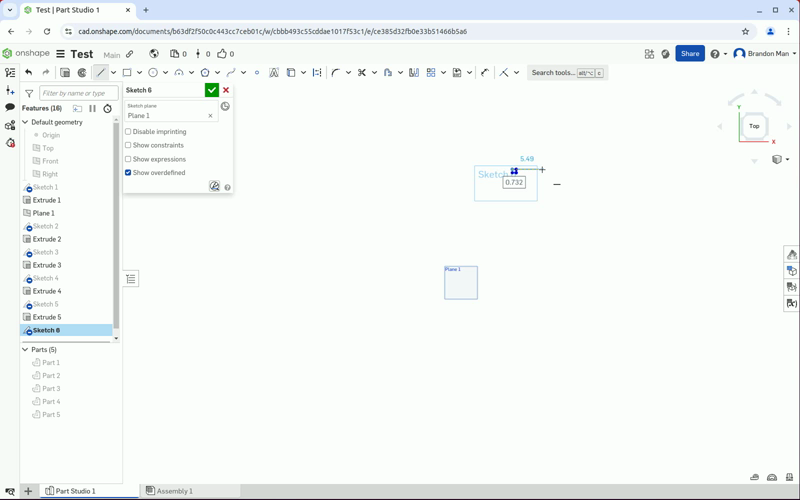
key_down(shift)
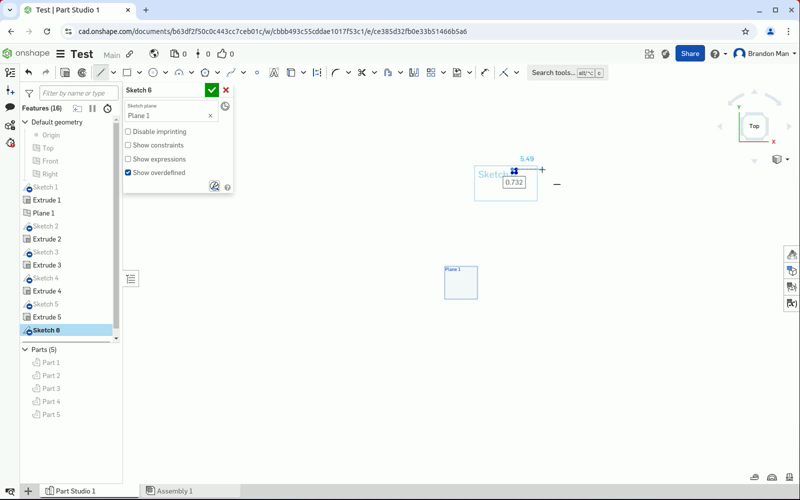
mouse_move(512, 172)
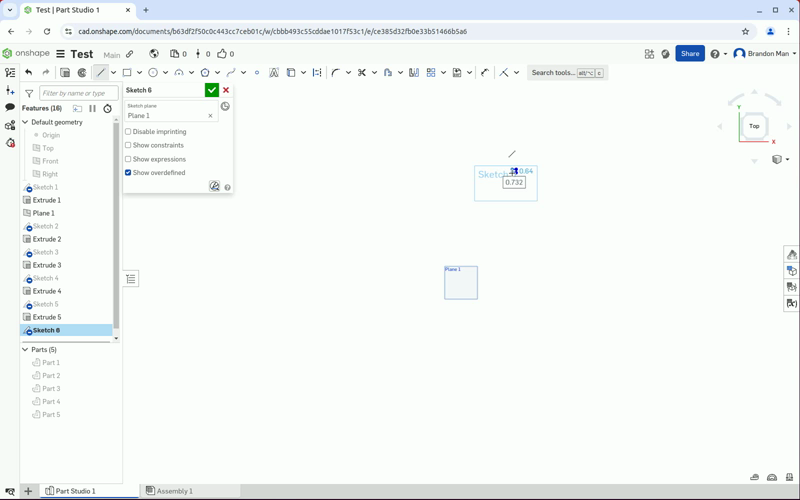
scroll(6)
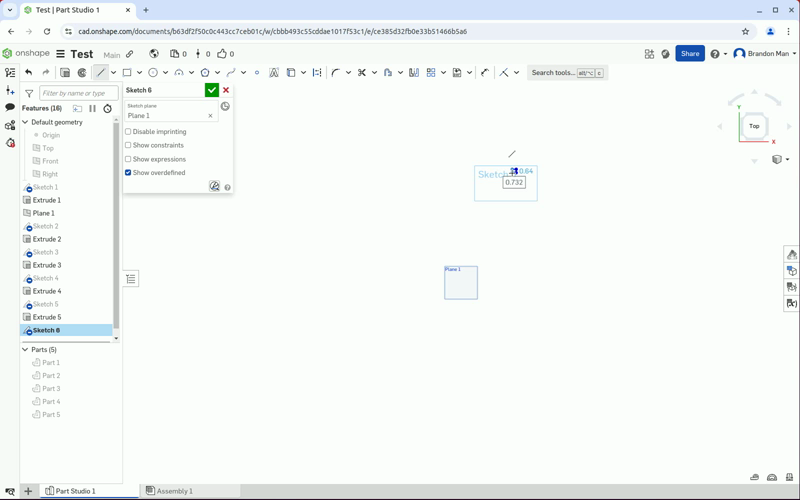
scroll(6)
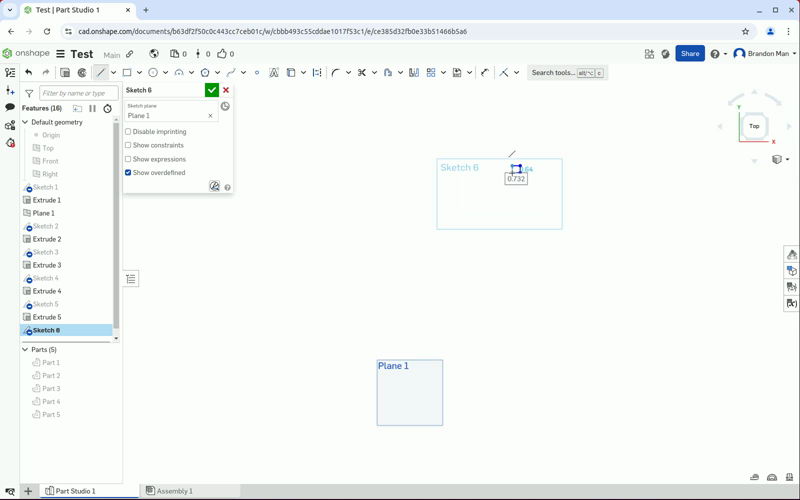
scroll(6)
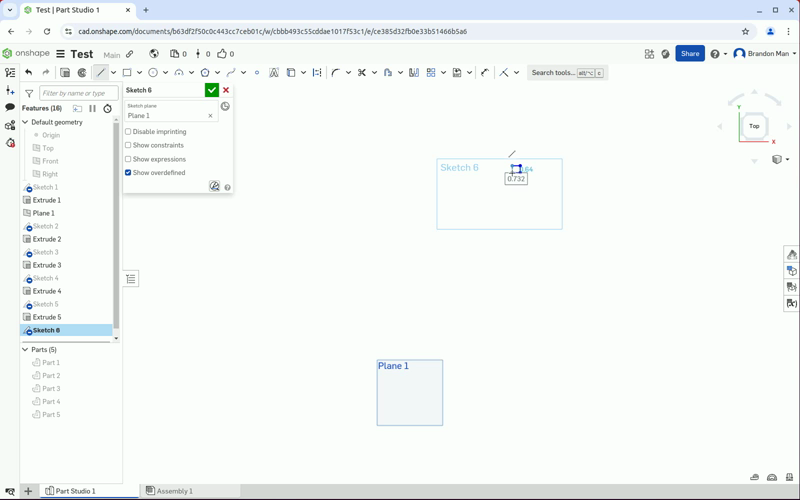
scroll(6)
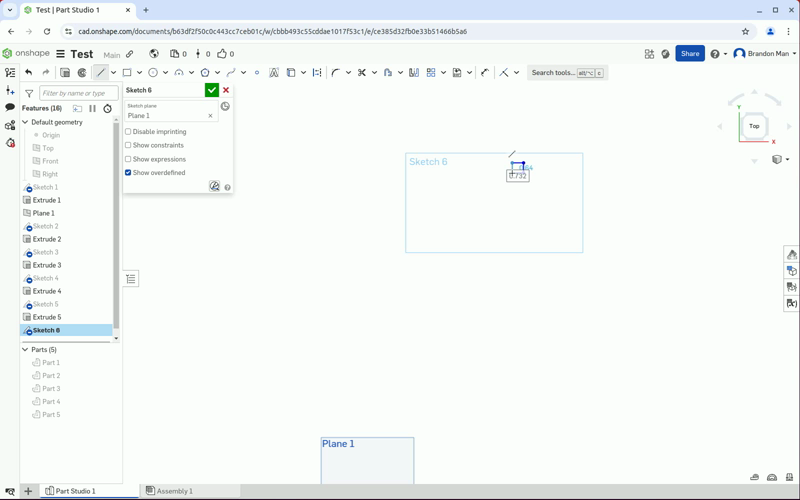
scroll(6)
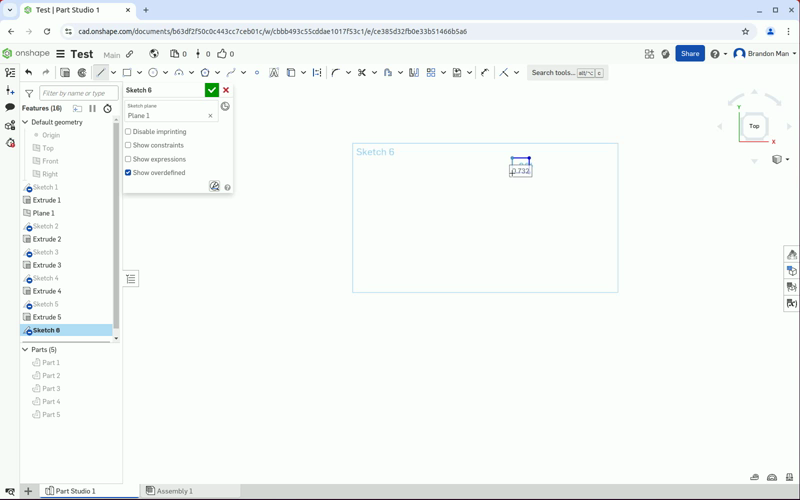
scroll(6)
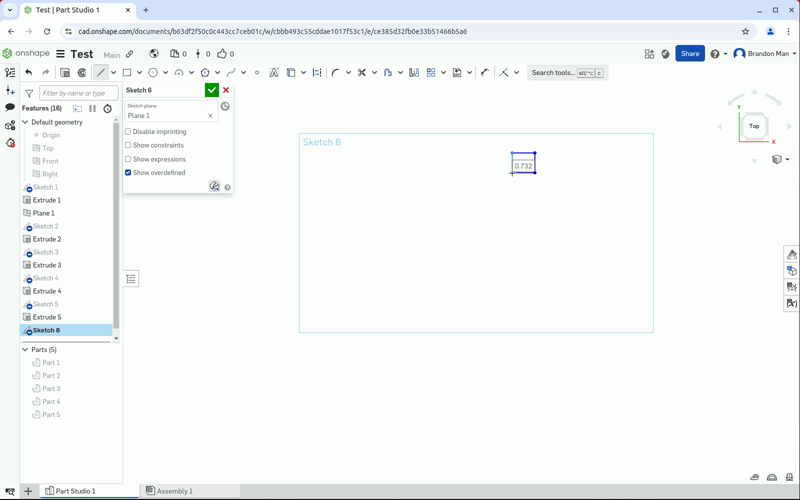
scroll(6)
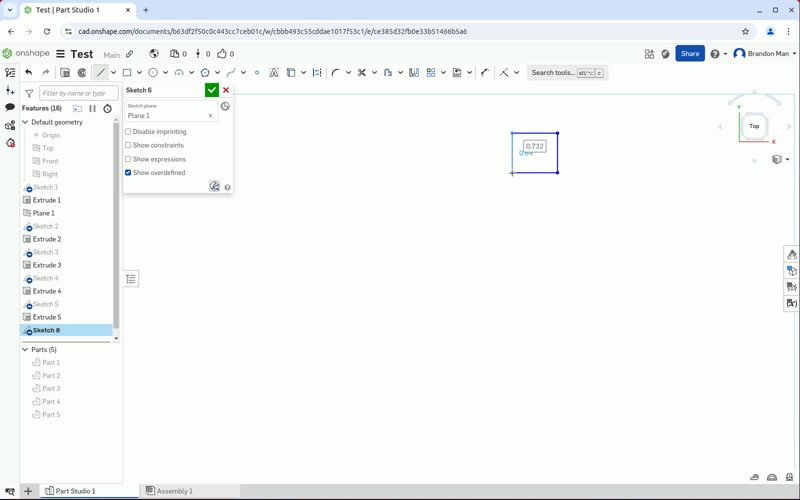
key_up(shift)
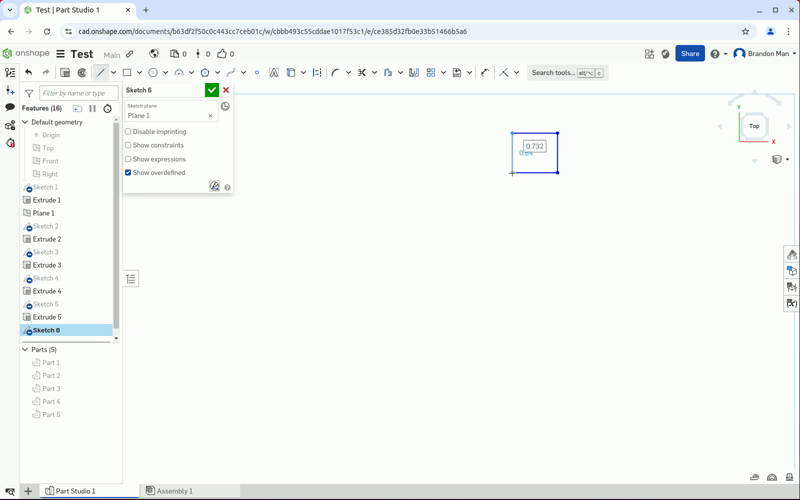
click(512, 172)
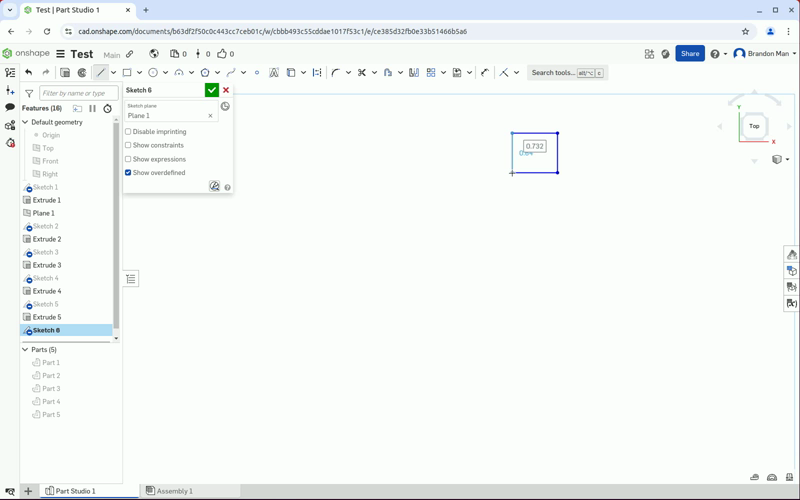
scroll(-6)
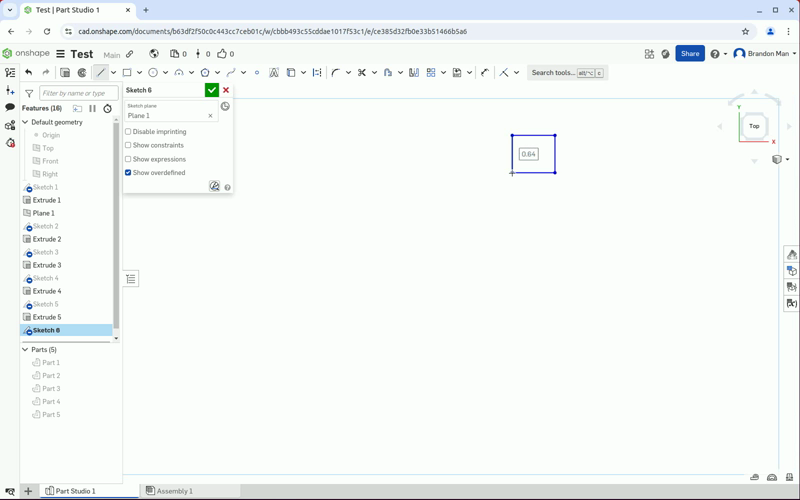
scroll(-6)
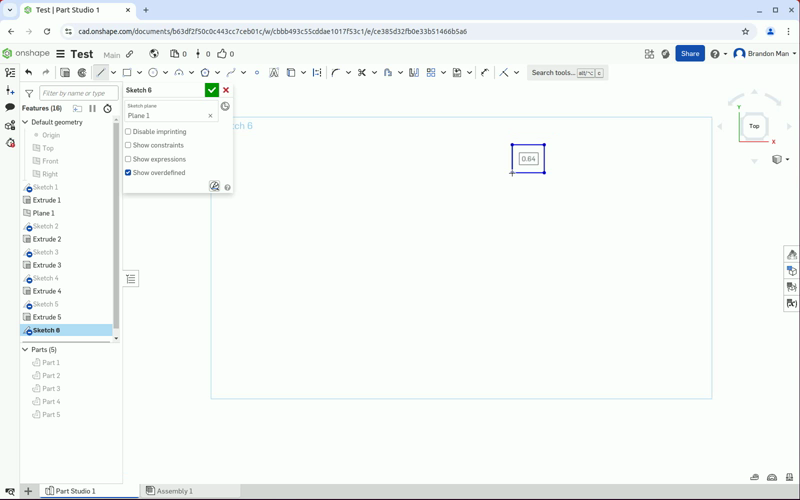
scroll(-6)
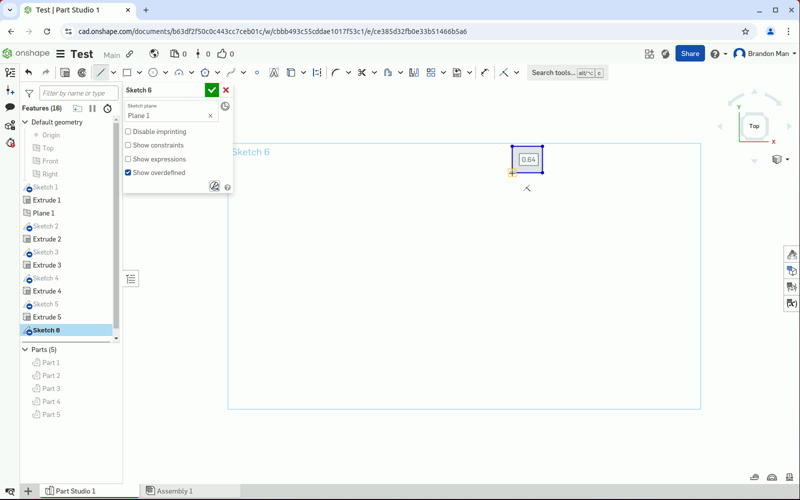
scroll(-6)
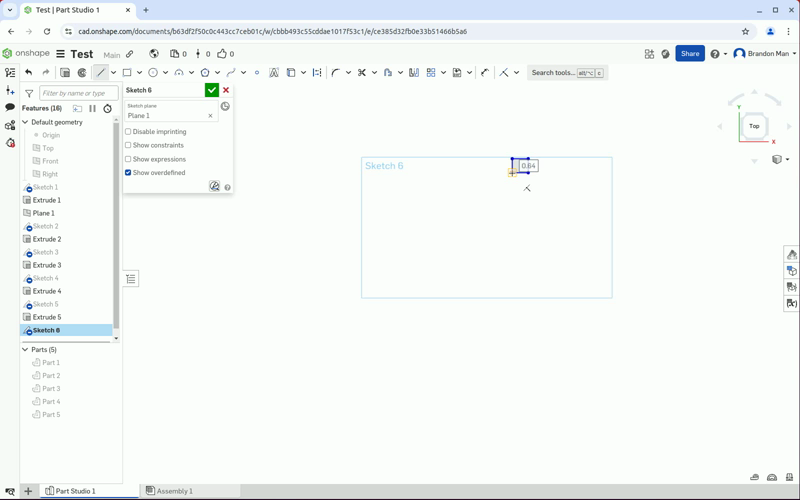
scroll(-6)
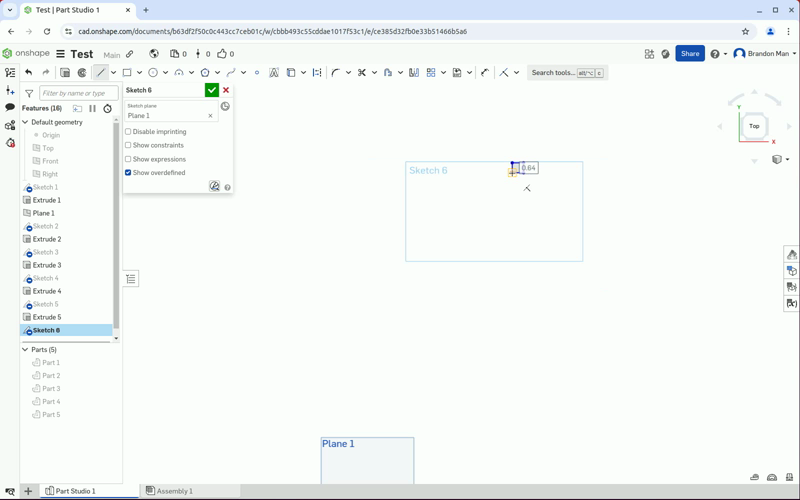
scroll(-6)
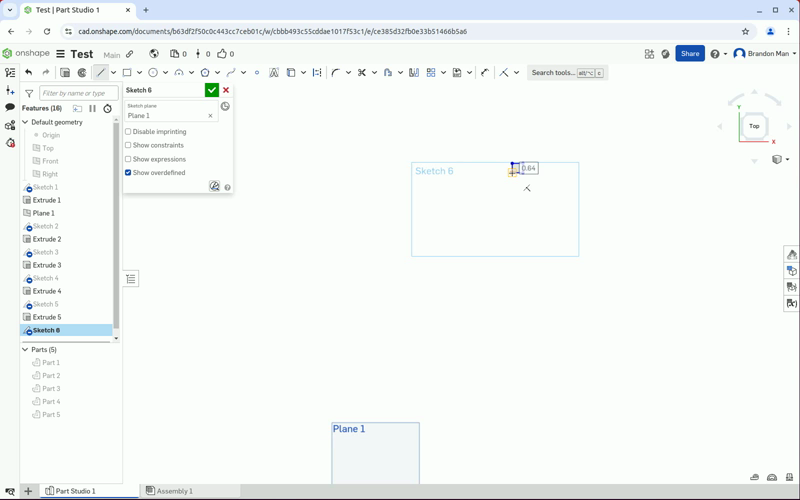
scroll(-6)
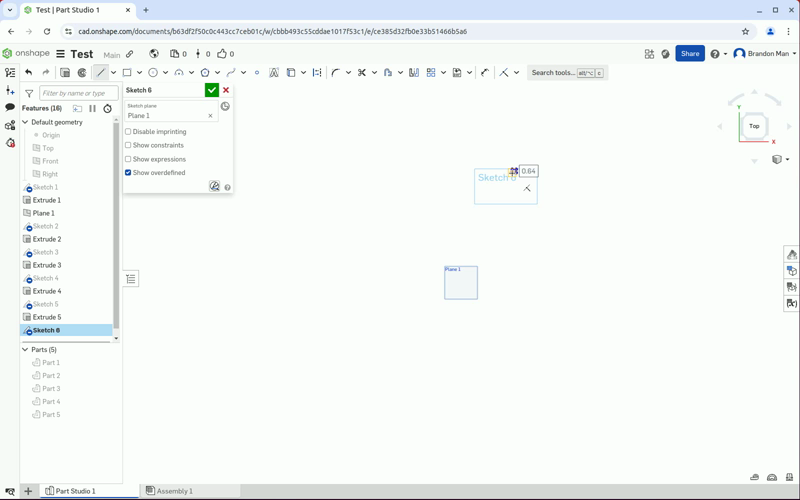
key(esc)
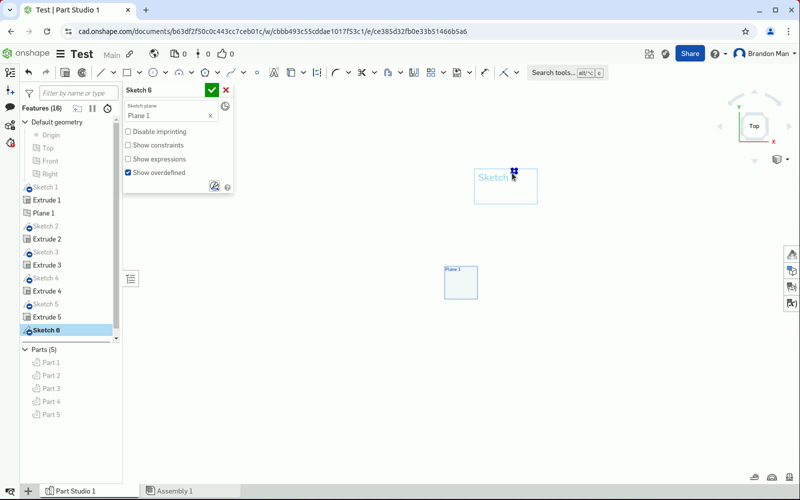
mouse_move(514, 170)
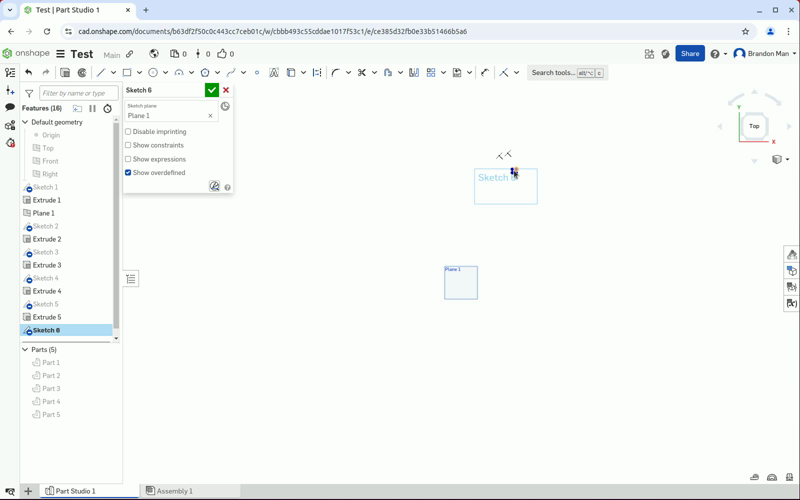
scroll(6)
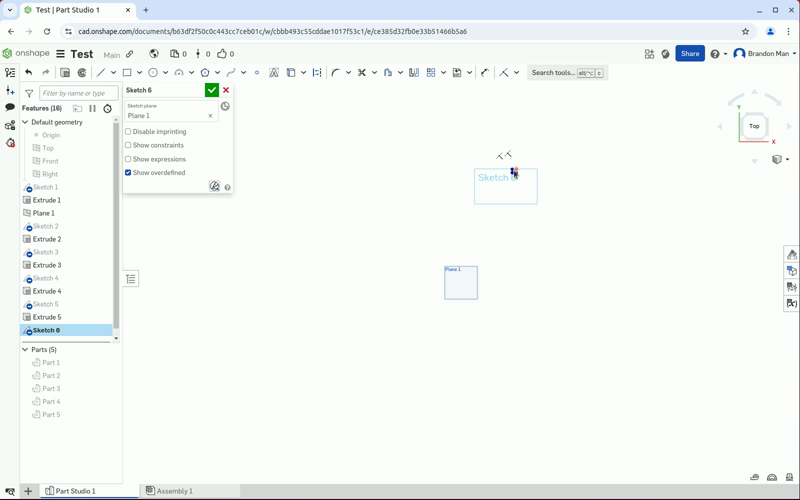
scroll(6)
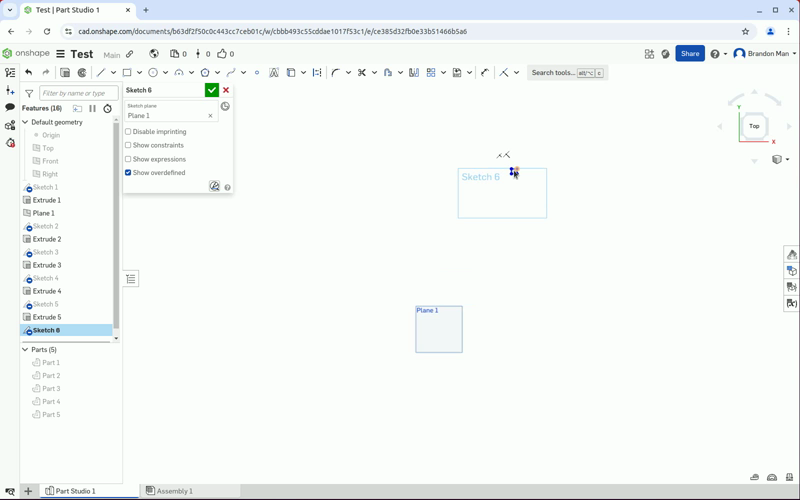
scroll(6)
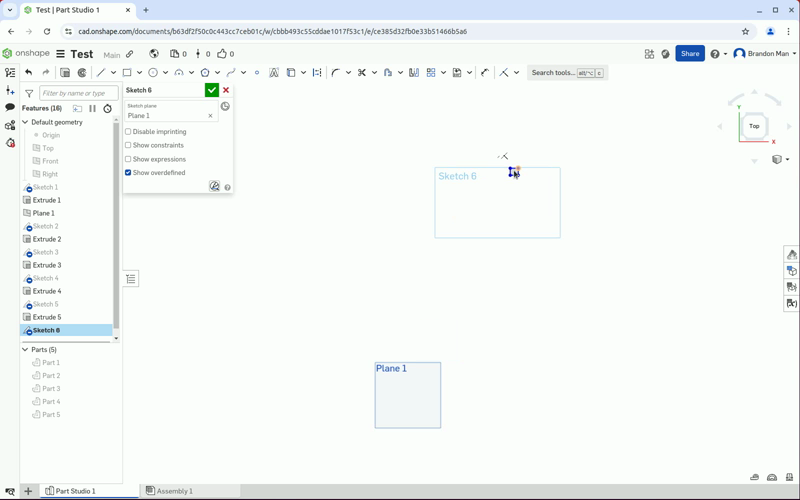
scroll(6)
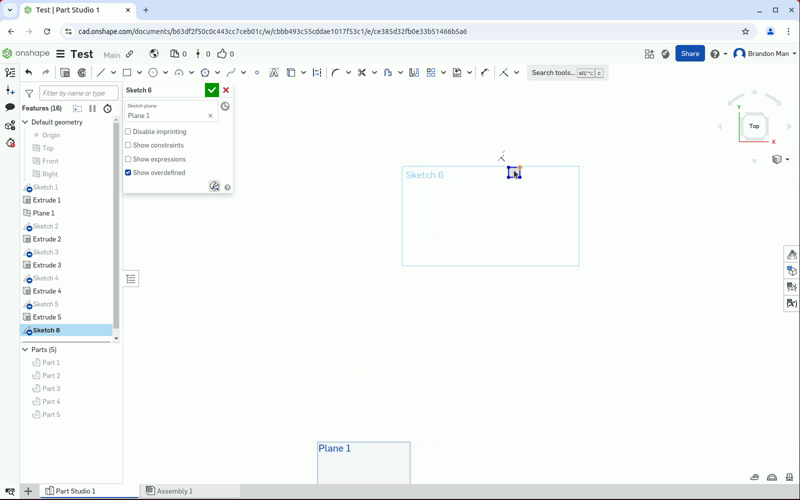
scroll(6)
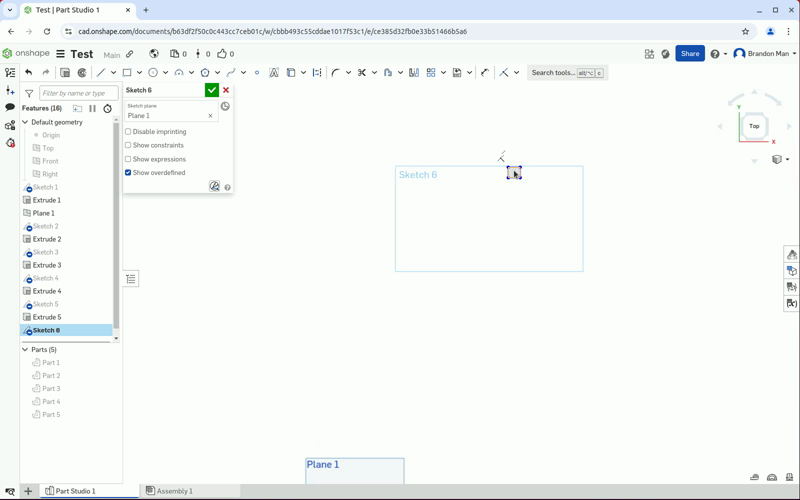
scroll(6)
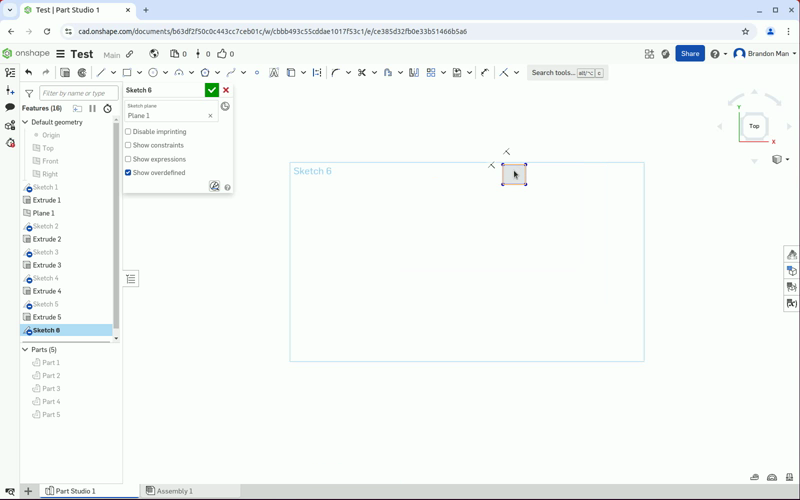
scroll(6)
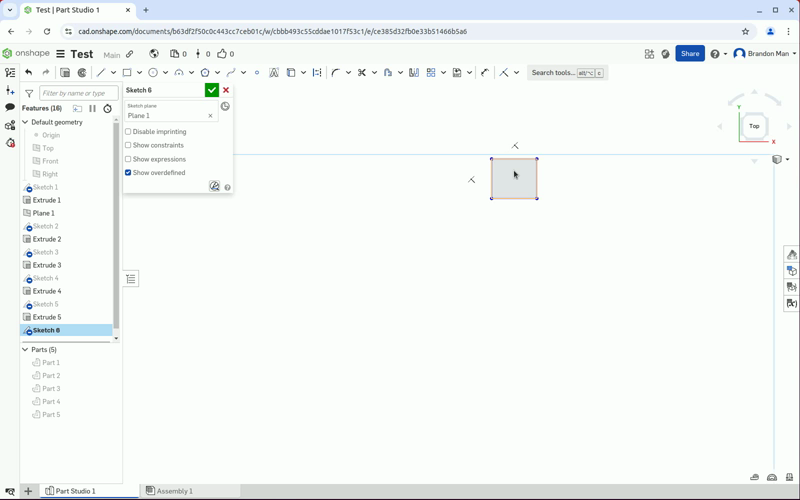
click(514, 170)
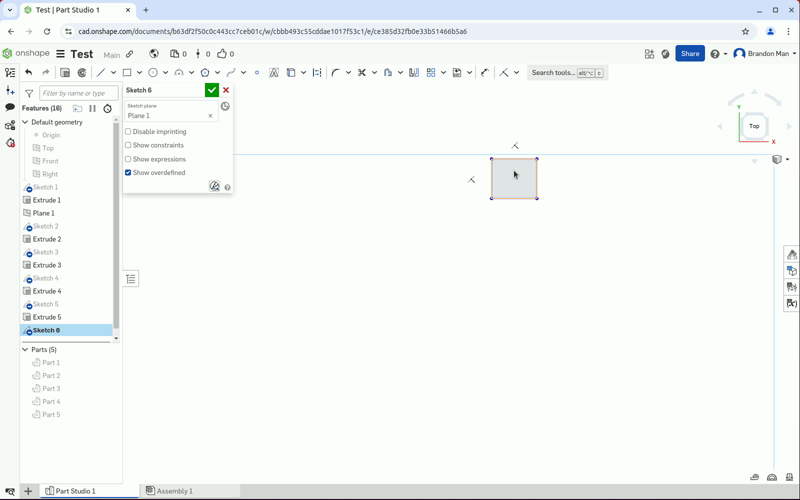
scroll(-6)
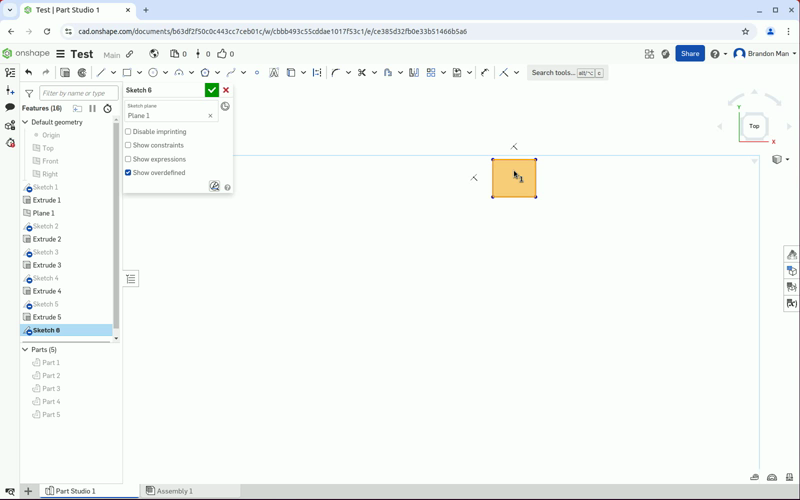
scroll(-6)
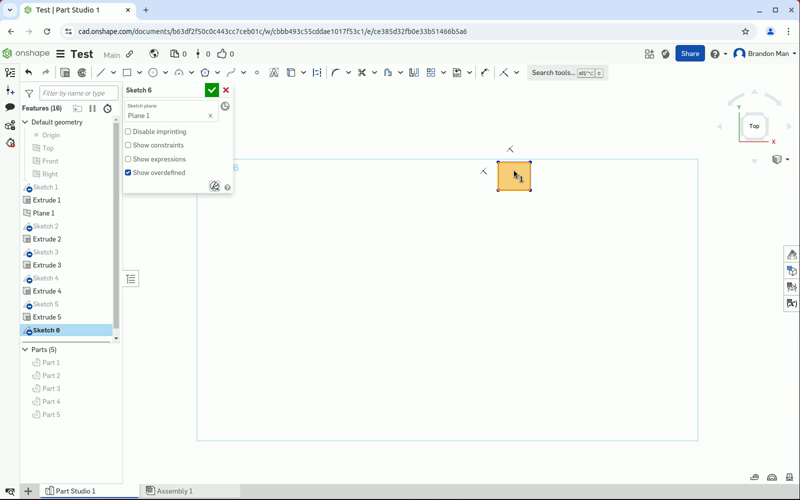
scroll(-6)
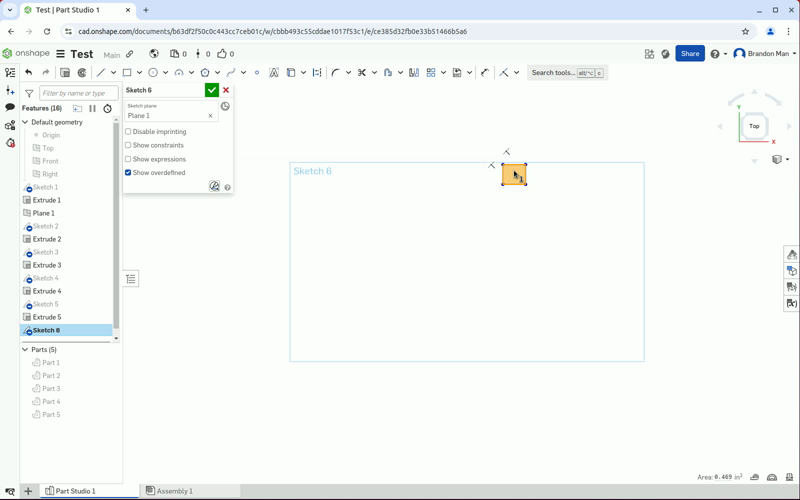
scroll(-6)
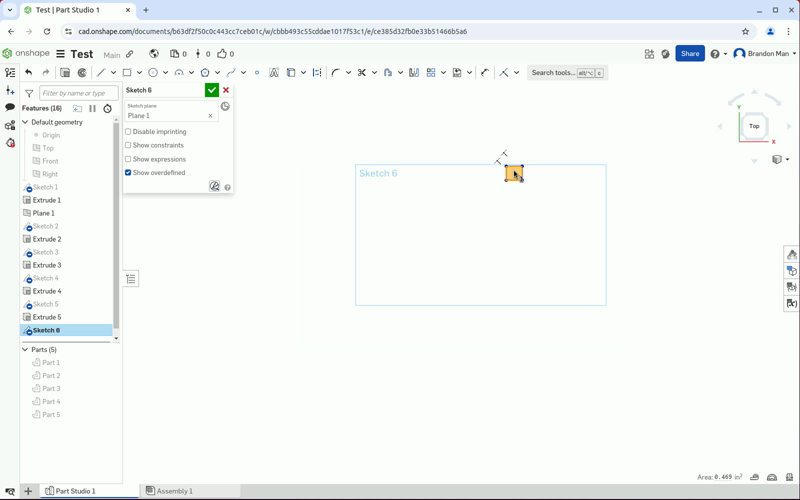
scroll(-6)
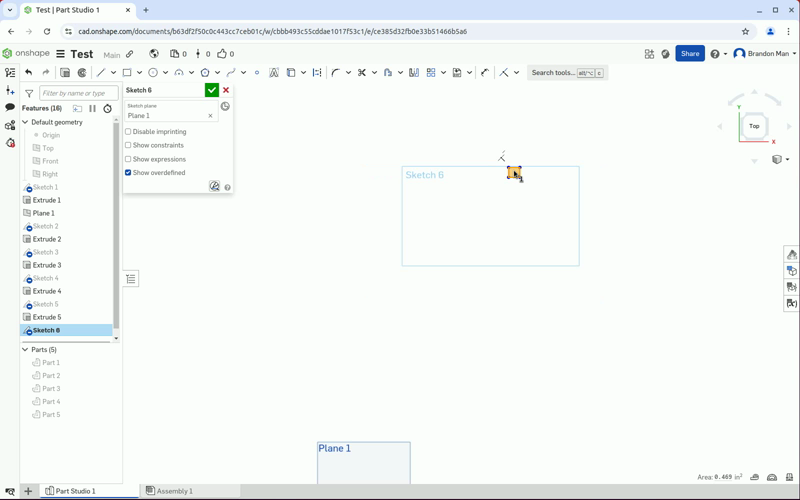
scroll(-6)
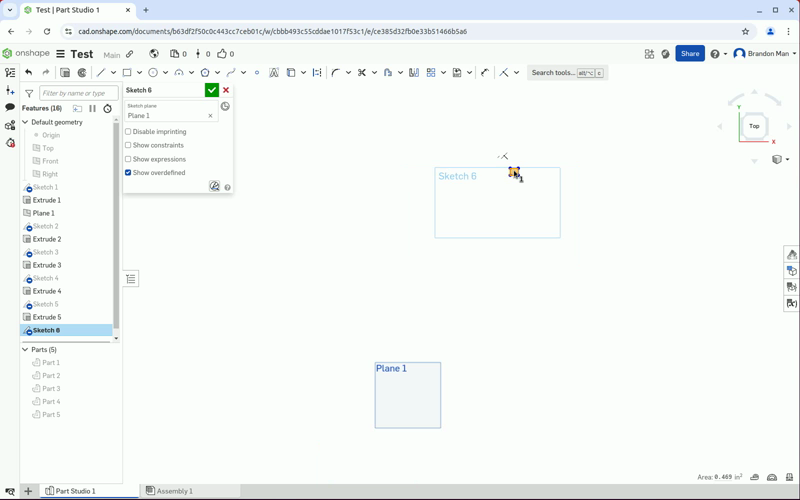
scroll(-6)
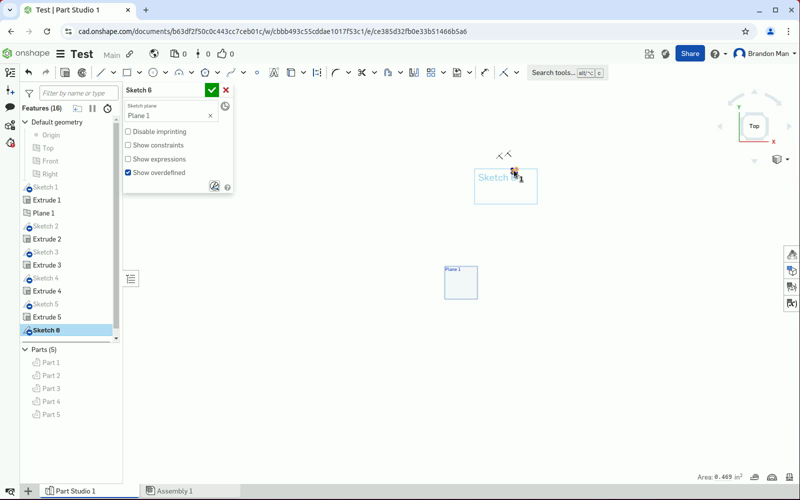
mouse_move(73, 352)
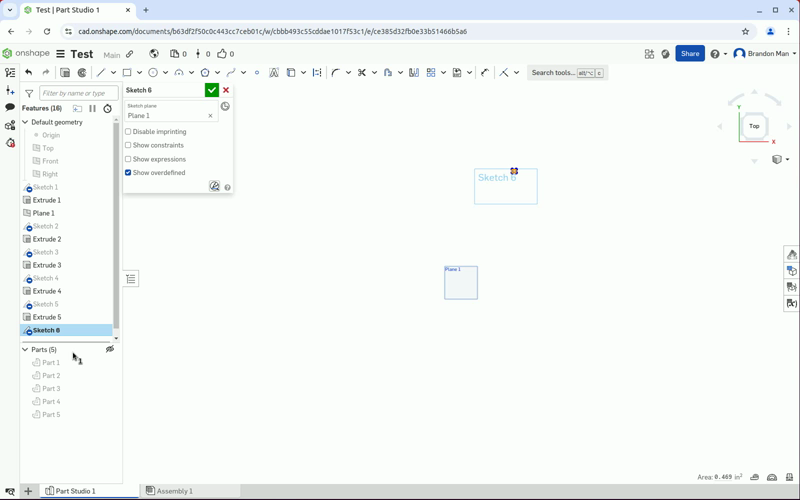
key(shift+y)
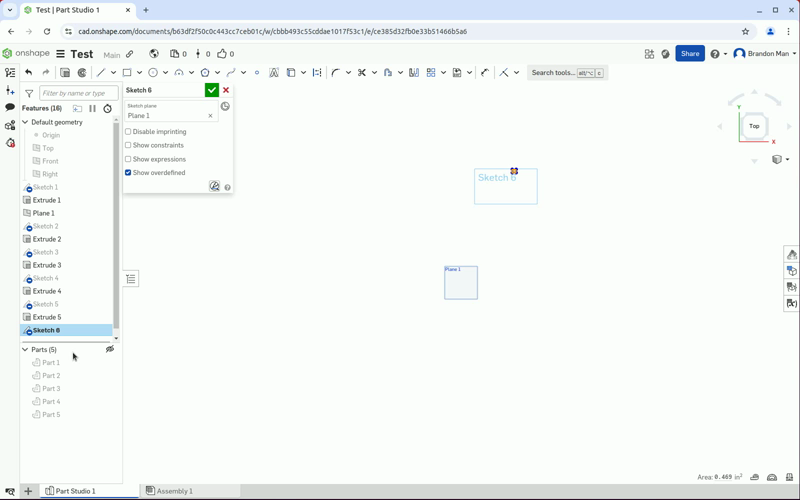
key(shift+e)
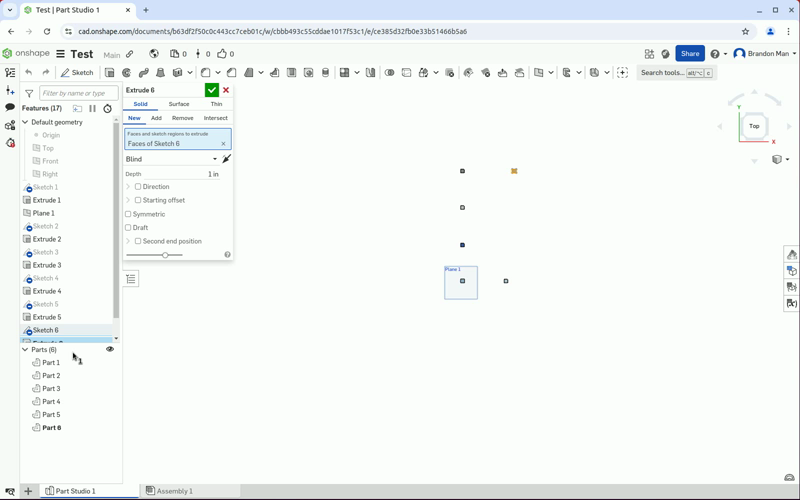
mouse_move(143, 106)
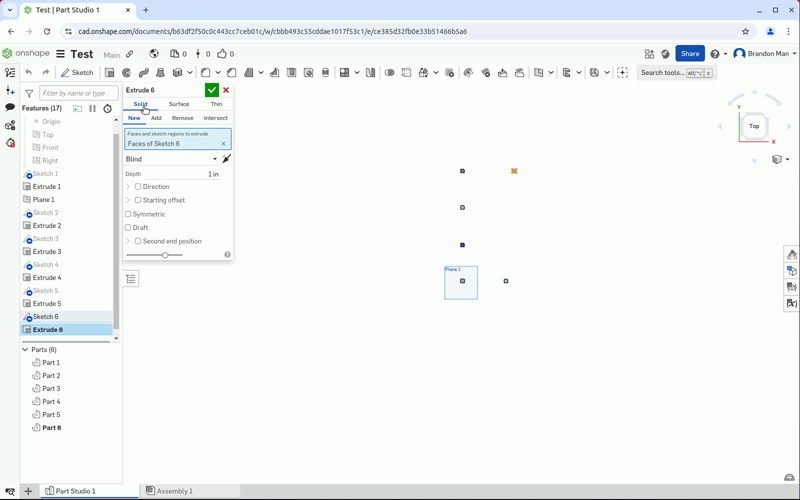
click(143, 106)
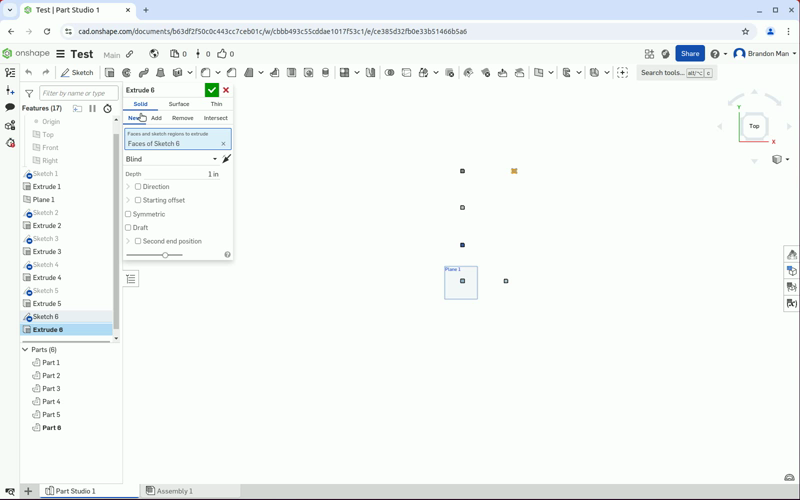
mouse_move(137, 120)
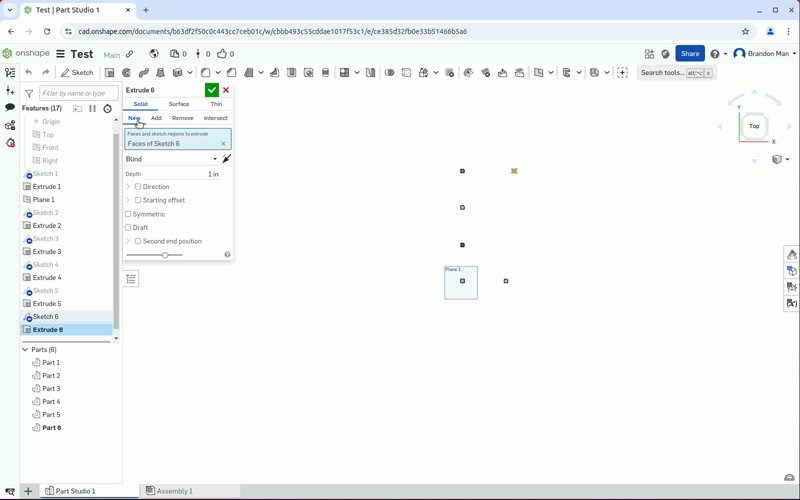
click(137, 120)
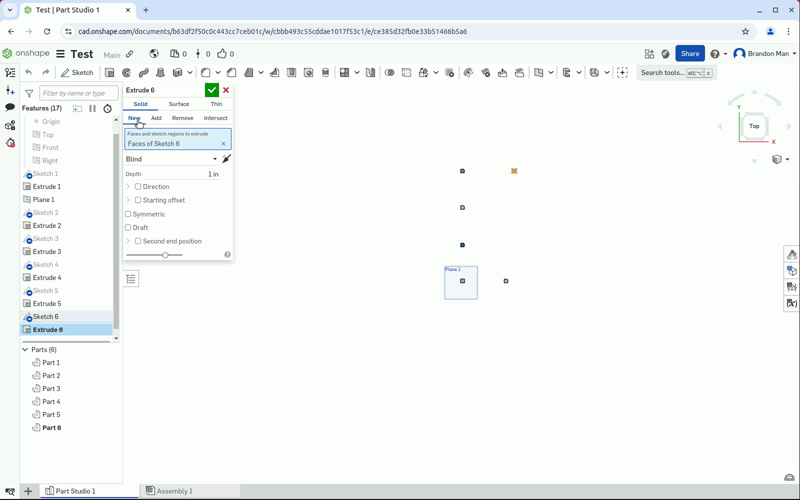
key(tab, 4)
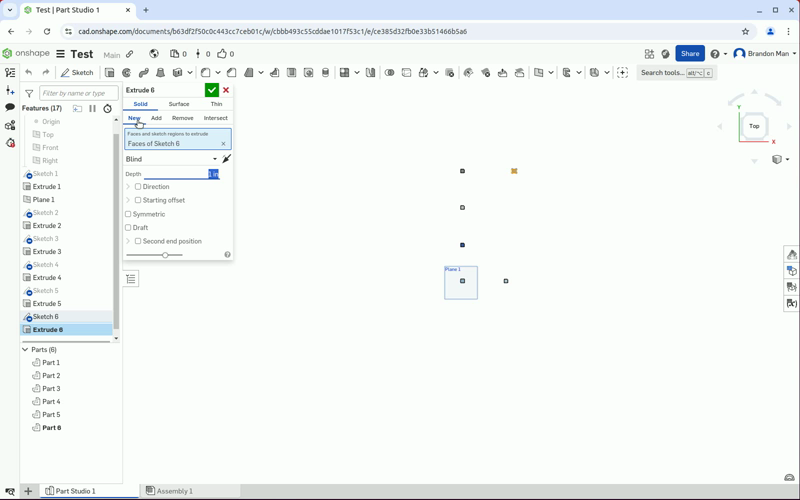
text(-3.611)
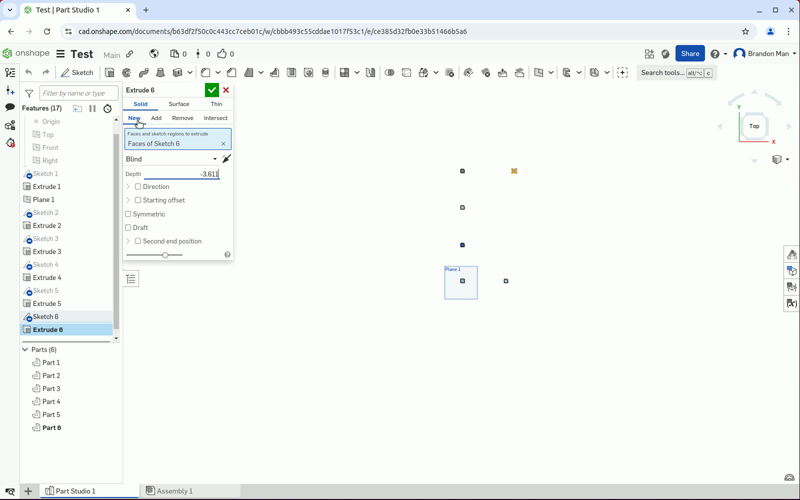
key(enter)
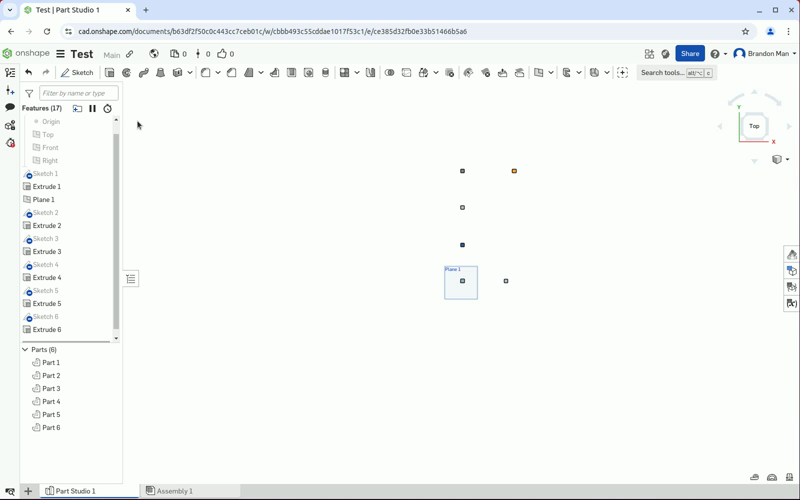
key(shift+h)
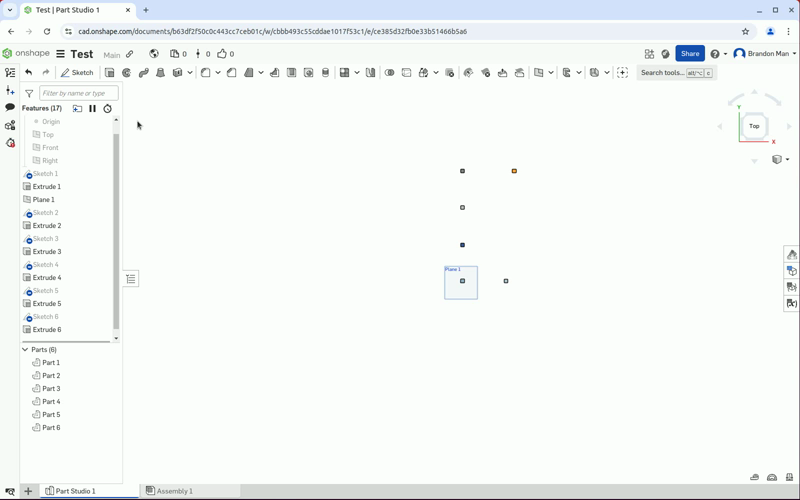
key(shift+h)
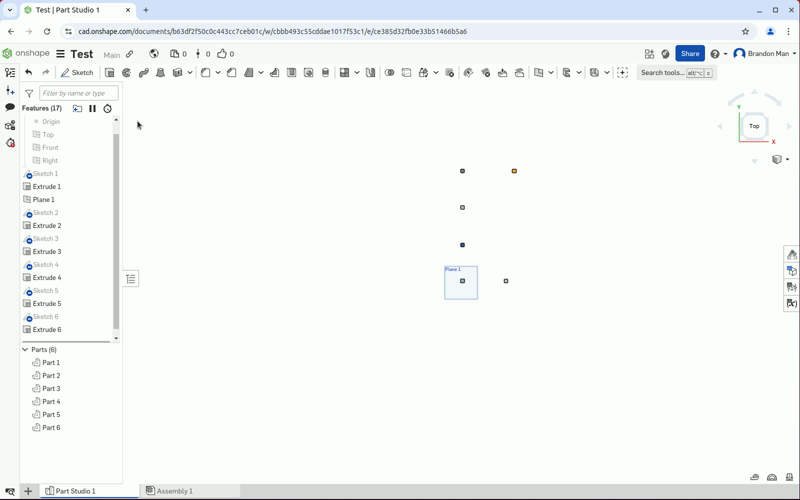
mouse_move(69, 176)
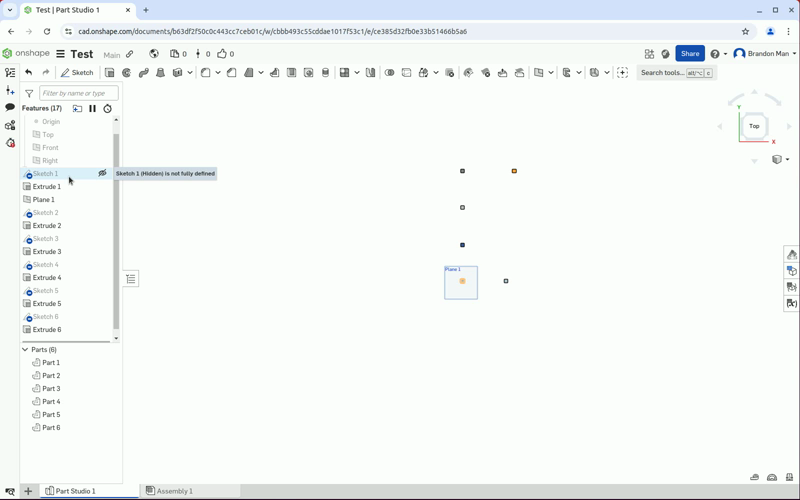
click(69, 176)
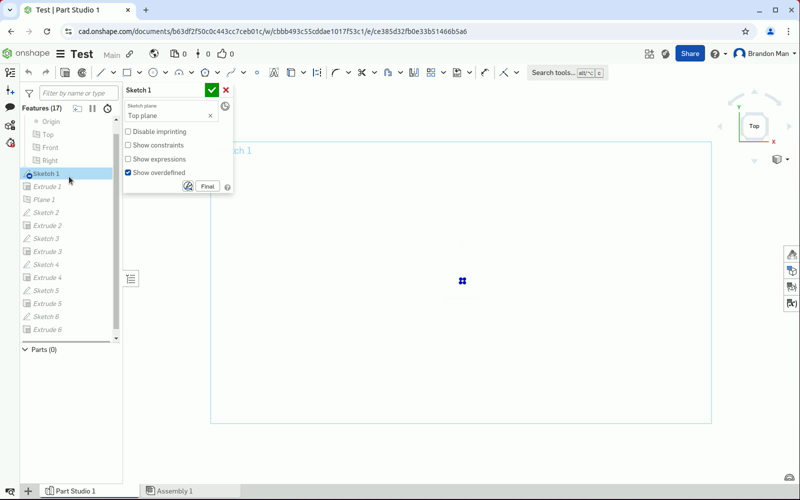
mouse_move(229, 92)
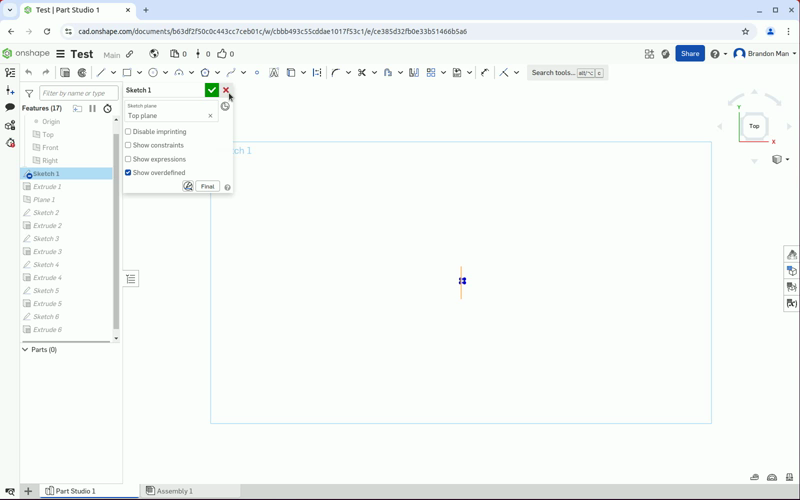
click(229, 92)
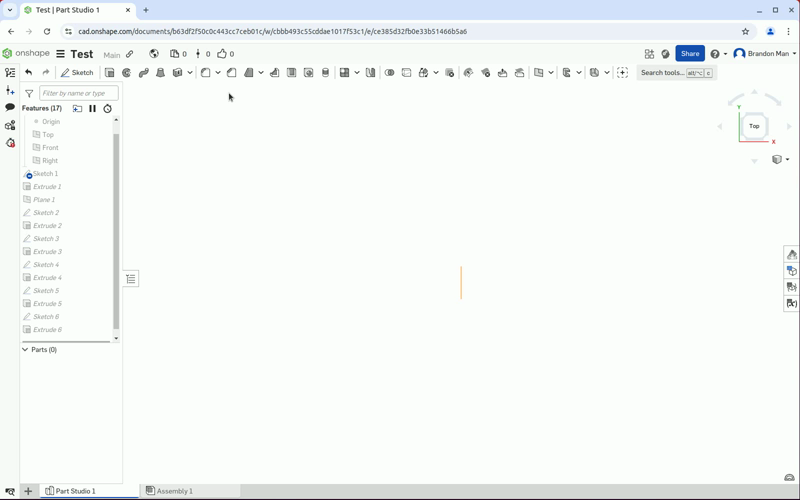
key(shift+s)
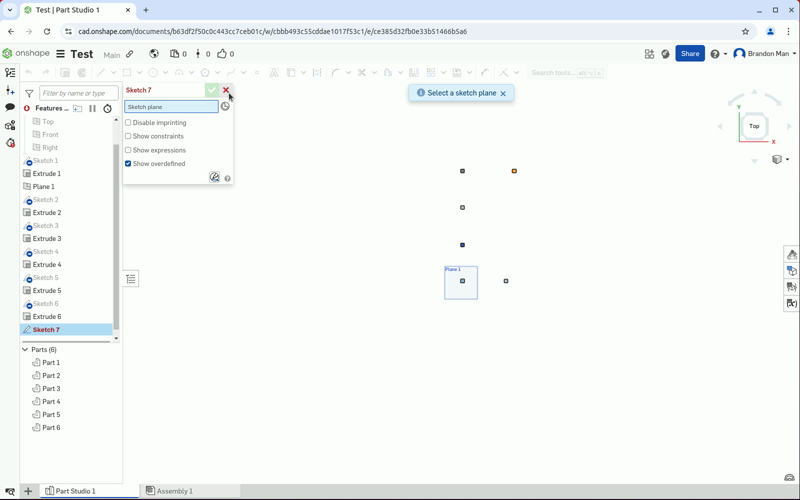
mouse_move(69, 189)
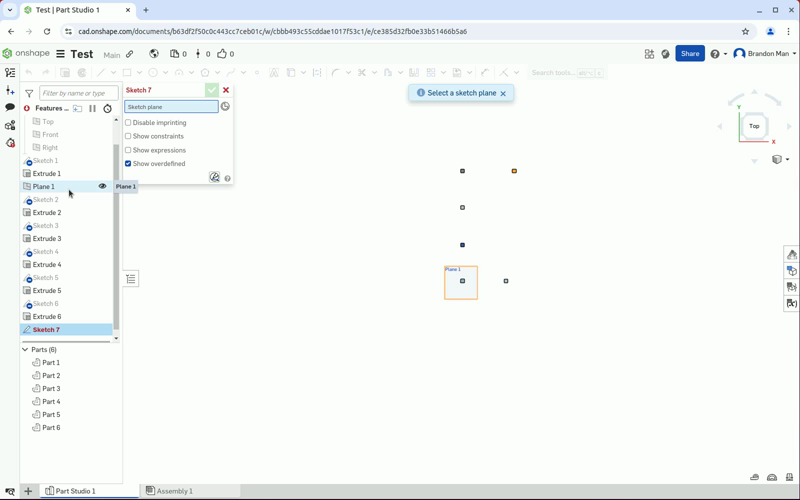
click(69, 189)
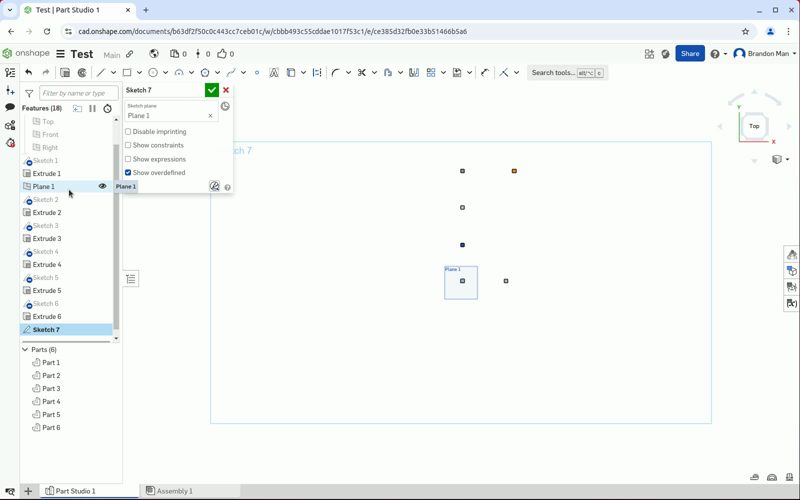
mouse_move(73, 352)
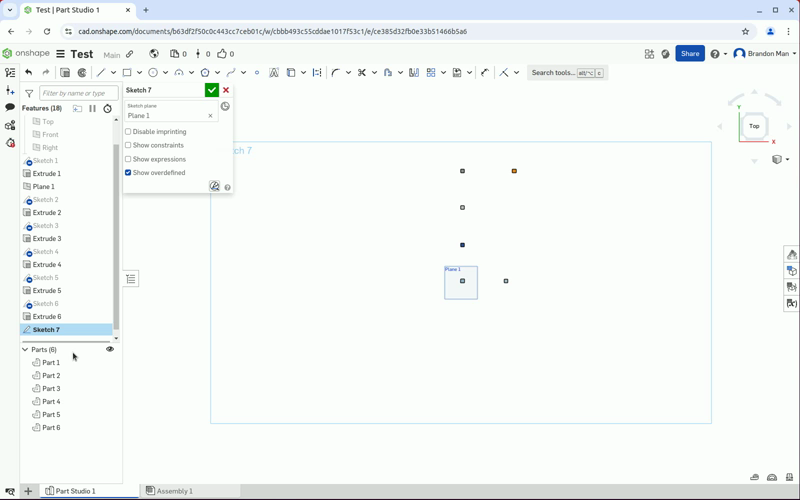
key(y)
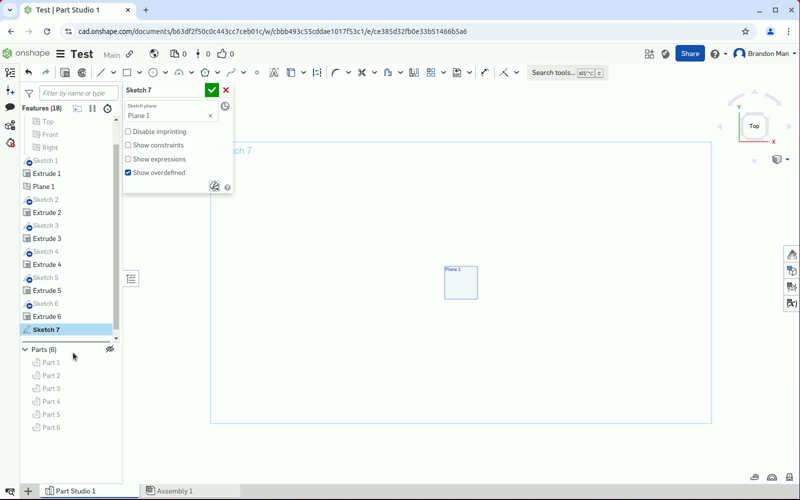
key(l)
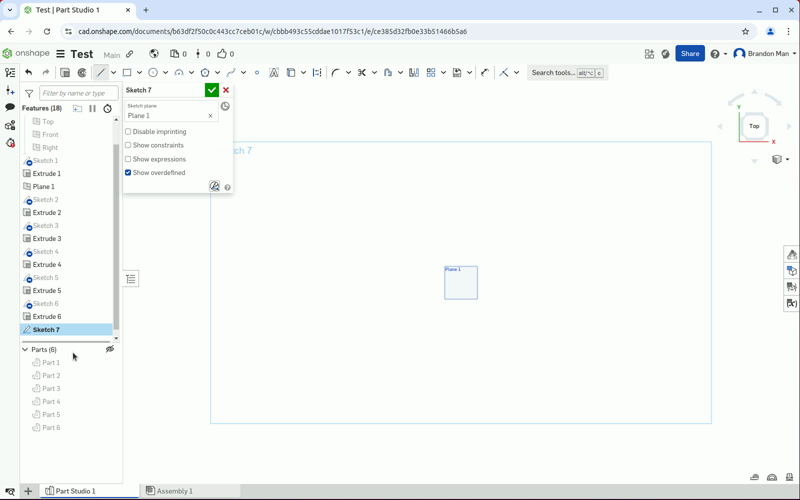
key_down(shift)
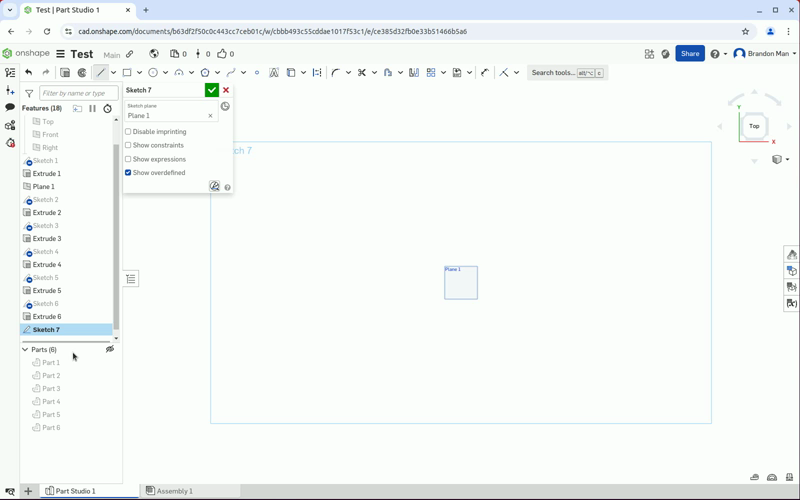
mouse_move(512, 209)
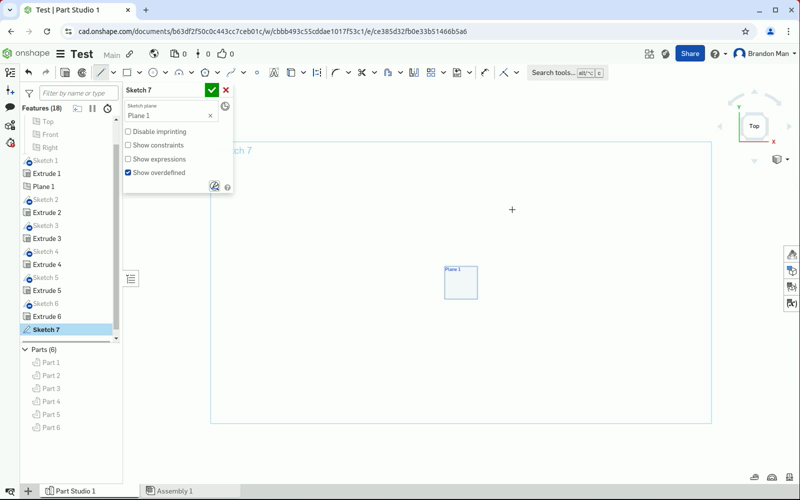
click(512, 209)
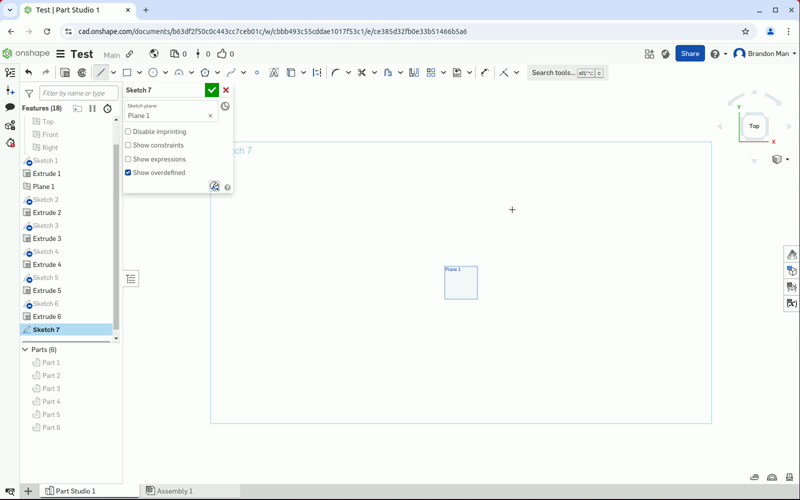
key_up(shift)
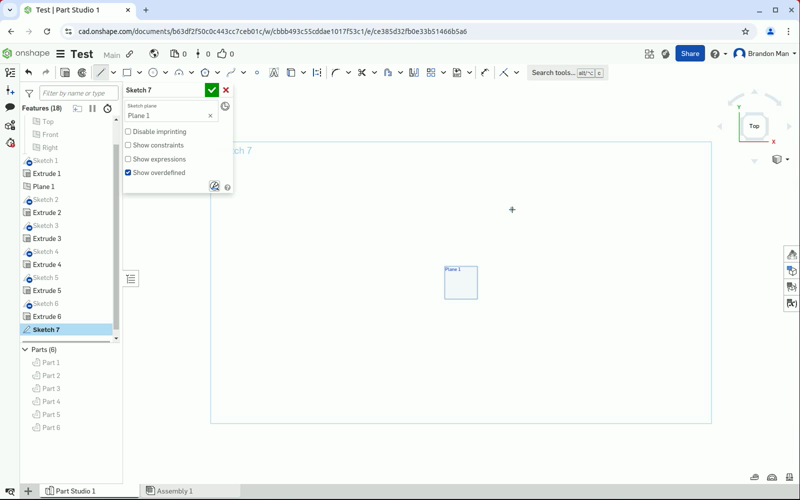
key_down(shift)
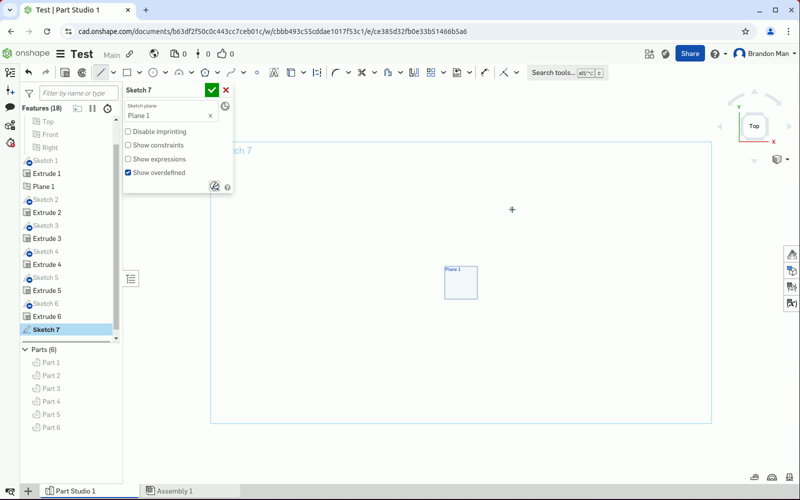
mouse_move(542, 209)
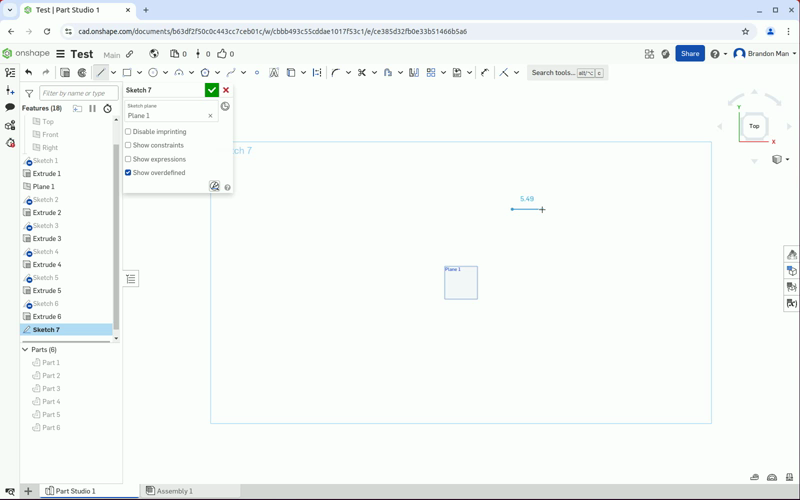
mouse_move(516, 209)
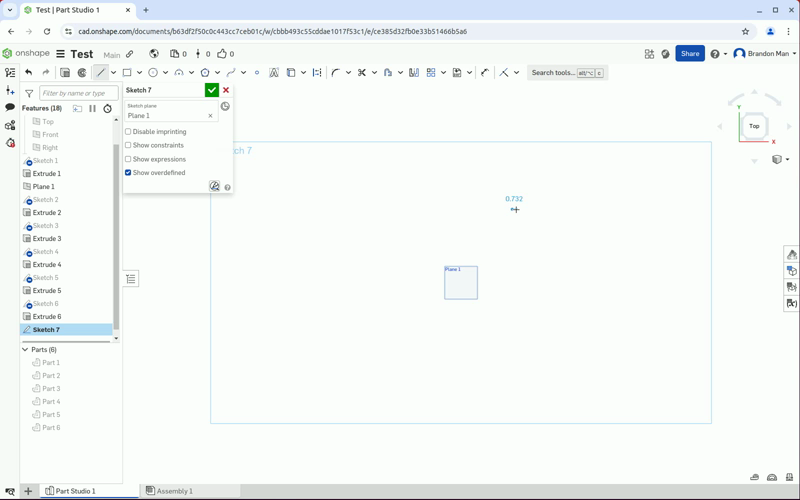
scroll(6)
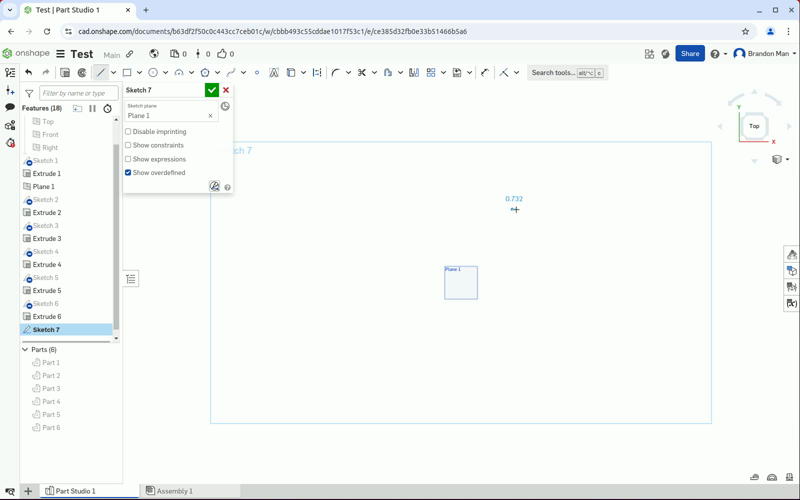
scroll(6)
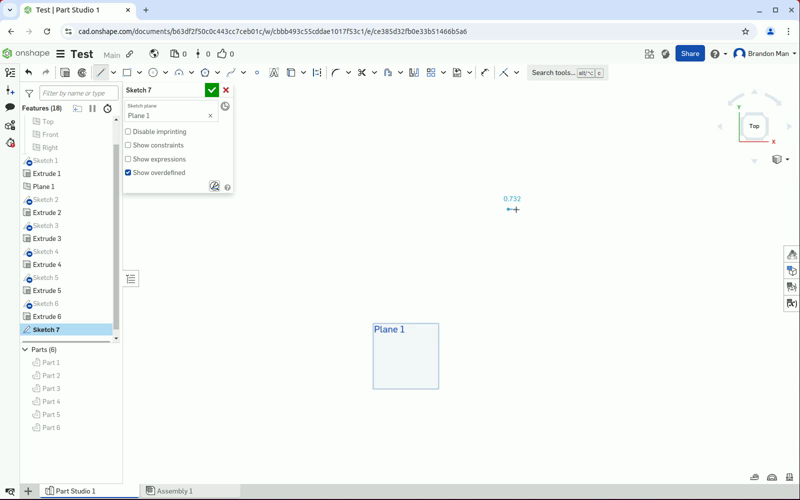
scroll(6)
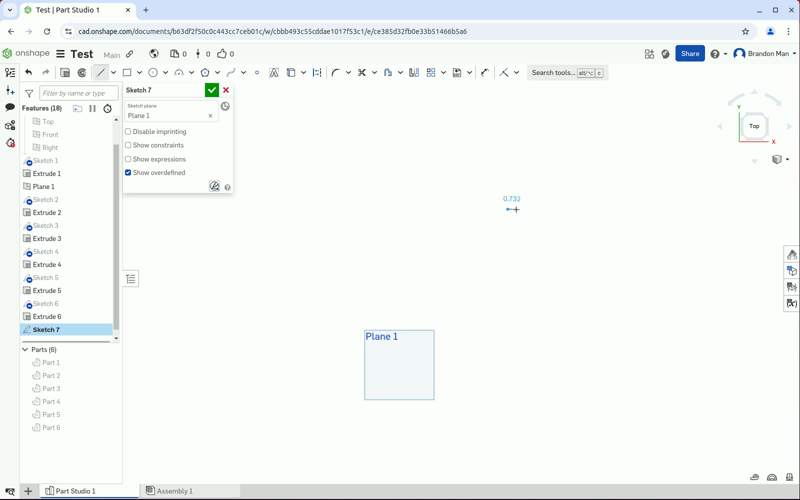
scroll(6)
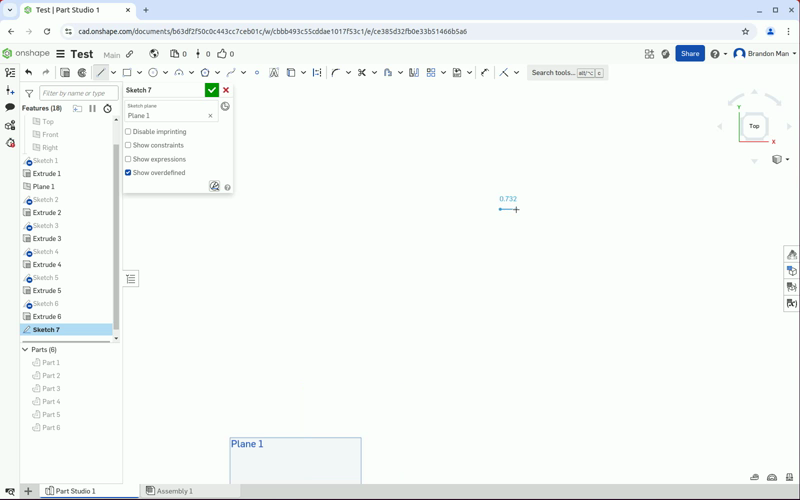
scroll(6)
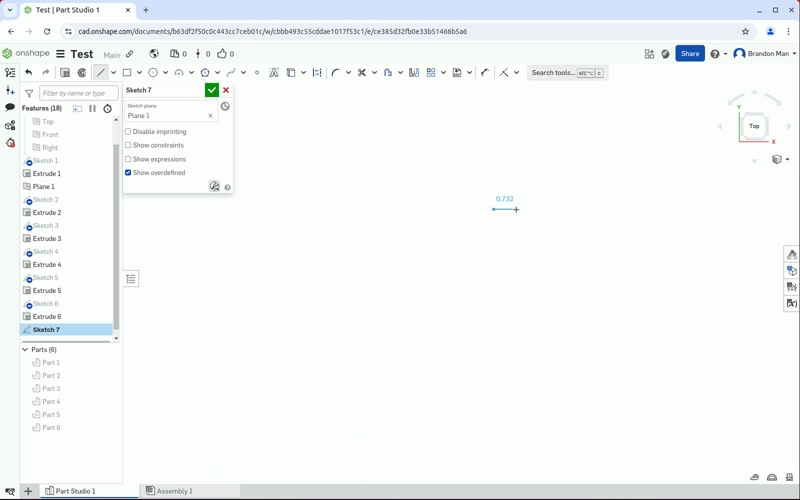
scroll(6)
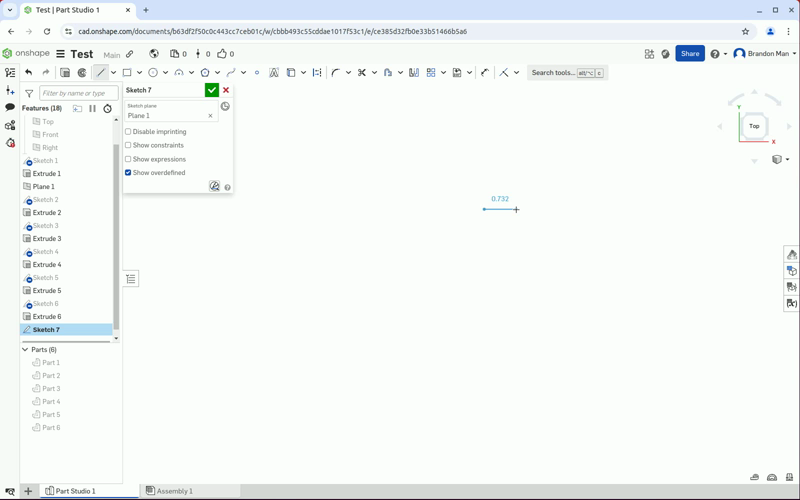
scroll(6)
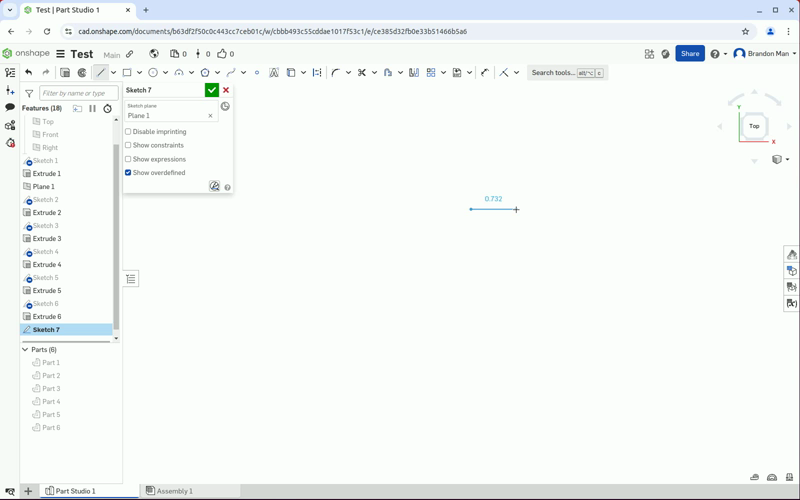
click(516, 209)
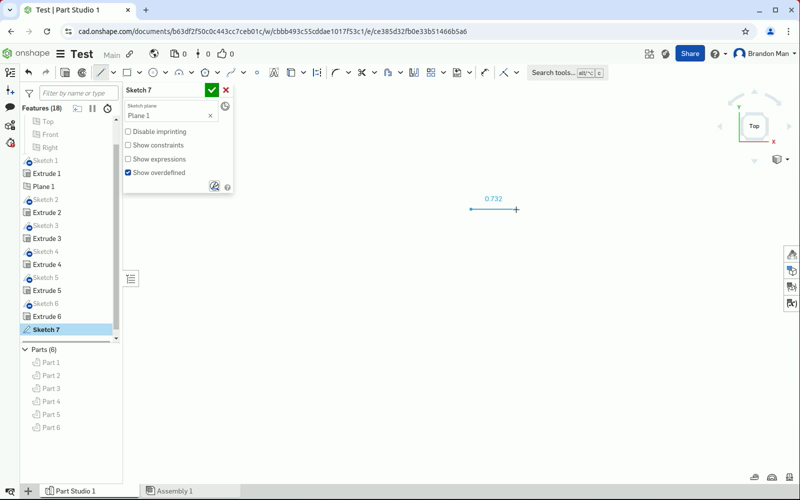
scroll(-6)
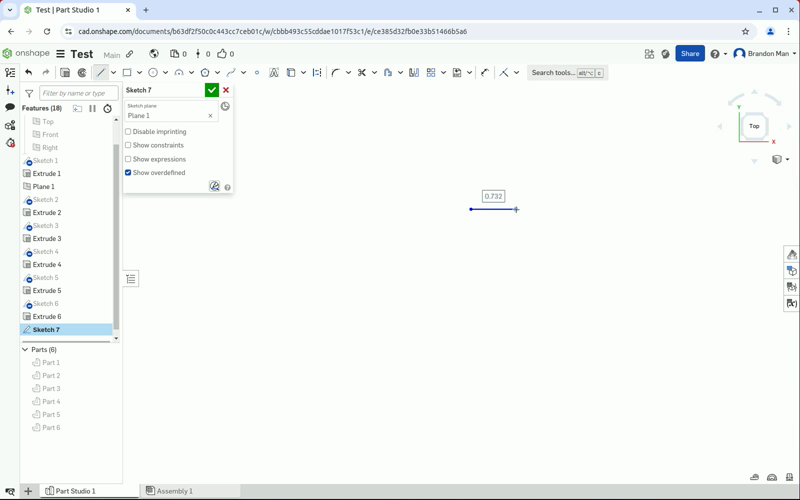
scroll(-6)
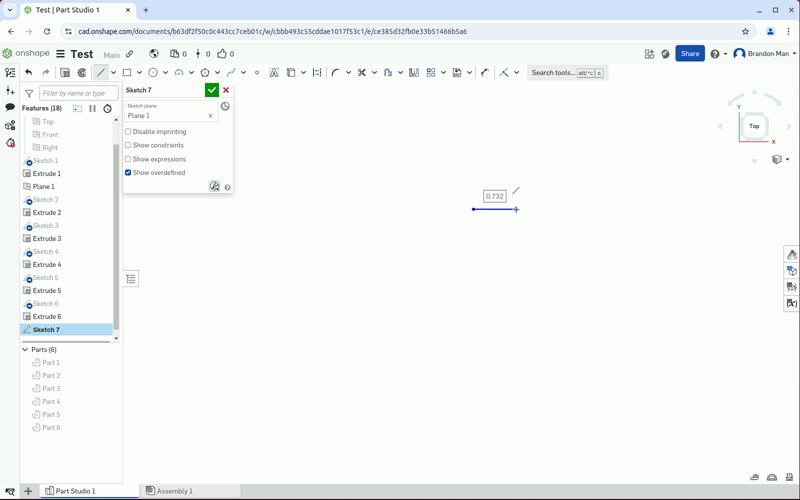
scroll(-6)
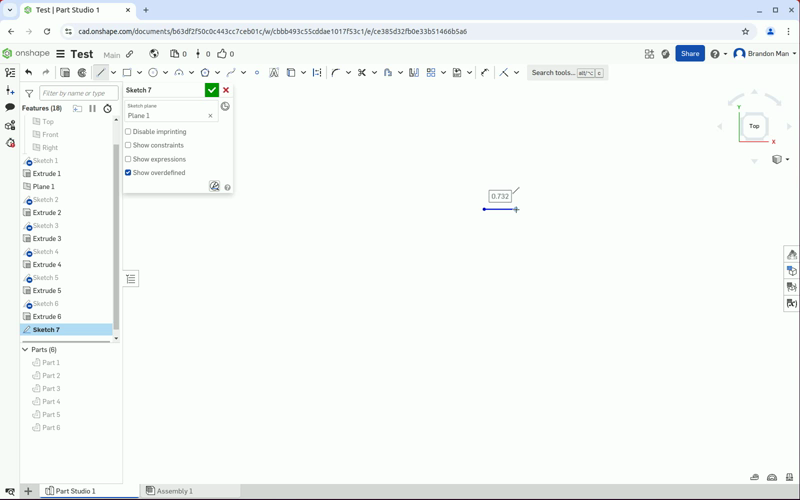
scroll(-6)
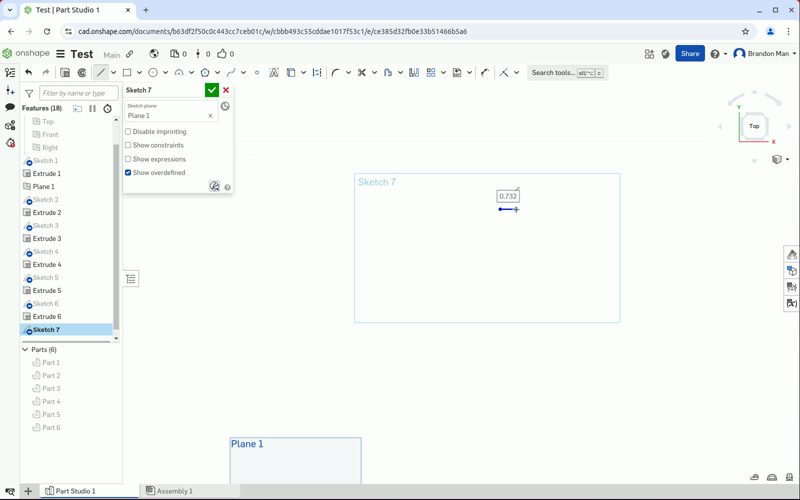
scroll(-6)
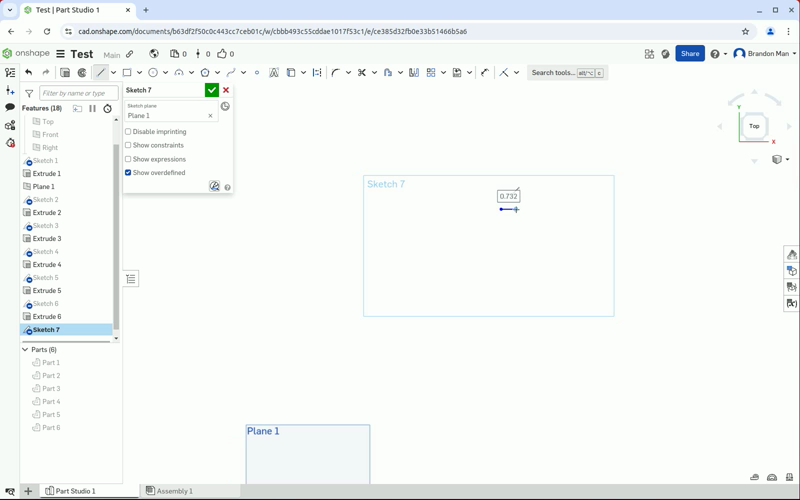
scroll(-6)
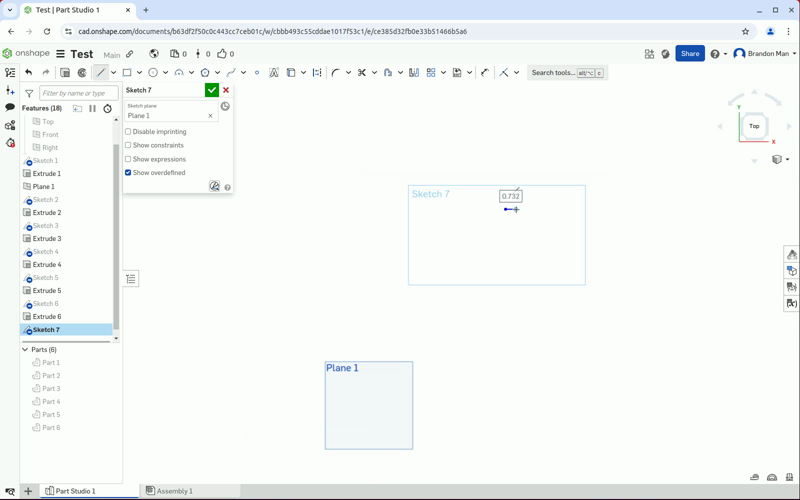
scroll(-6)
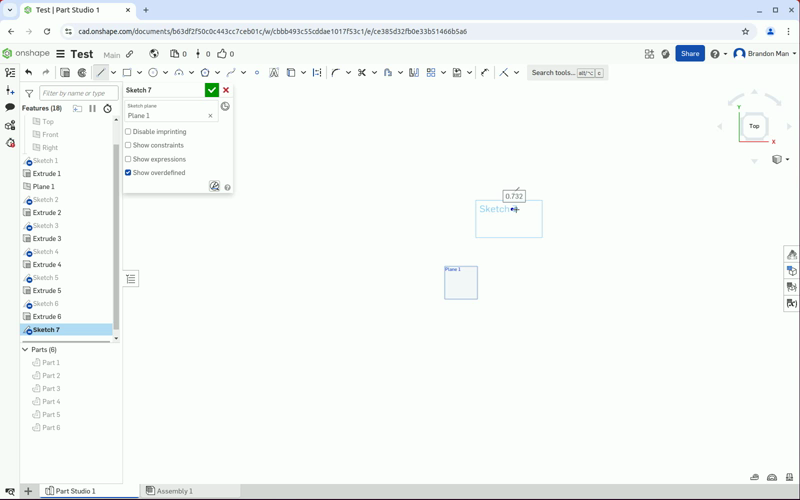
key_up(shift)
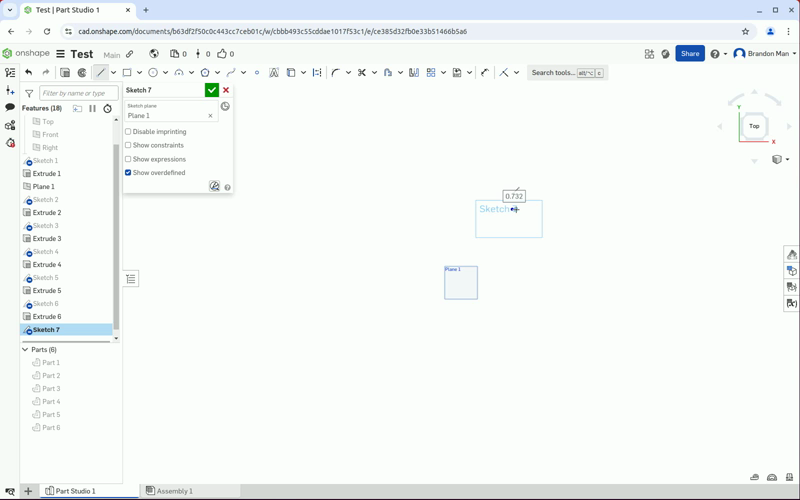
key_down(shift)
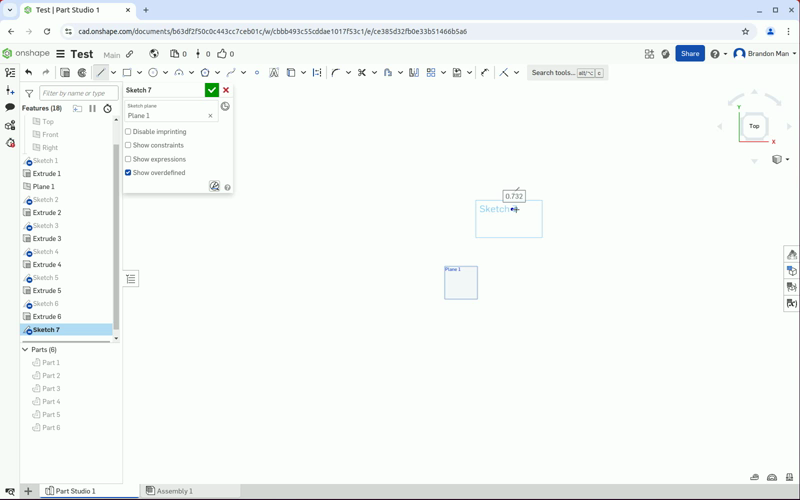
mouse_move(546, 209)
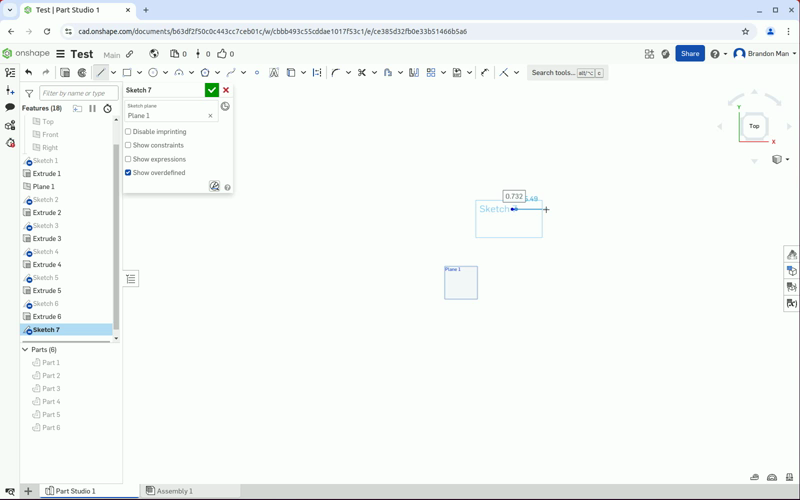
mouse_move(516, 205)
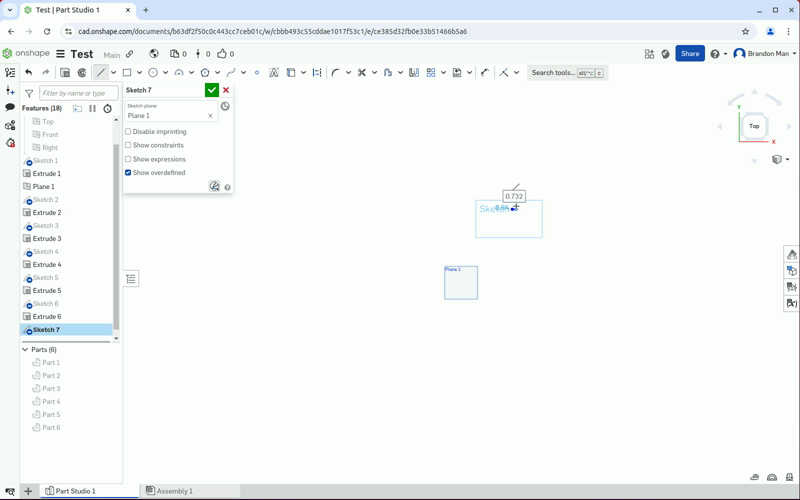
scroll(6)
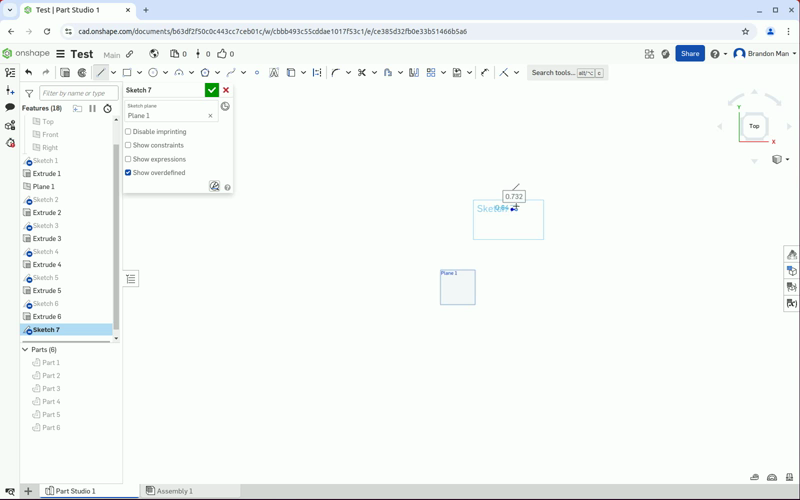
scroll(6)
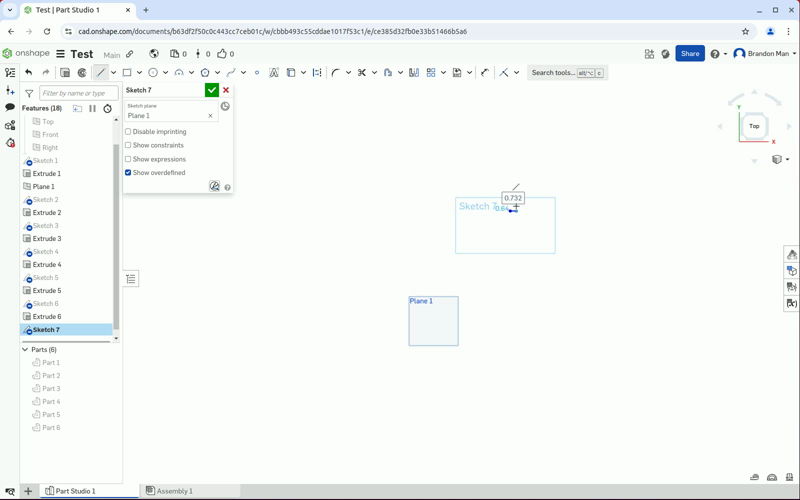
scroll(6)
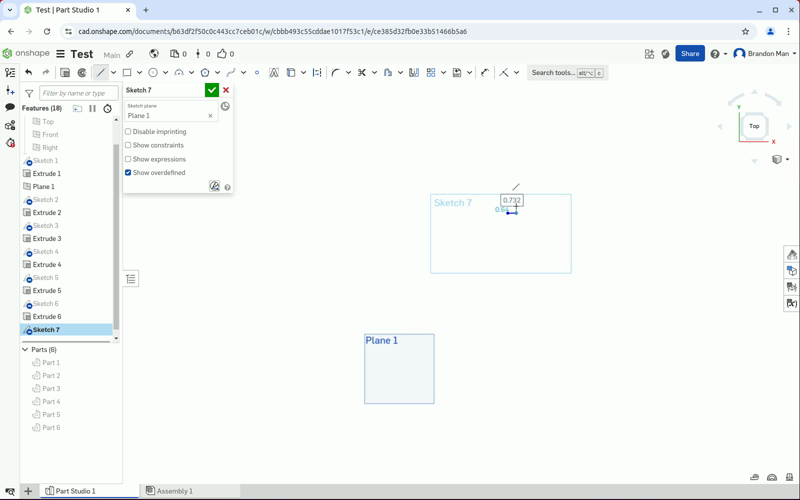
scroll(6)
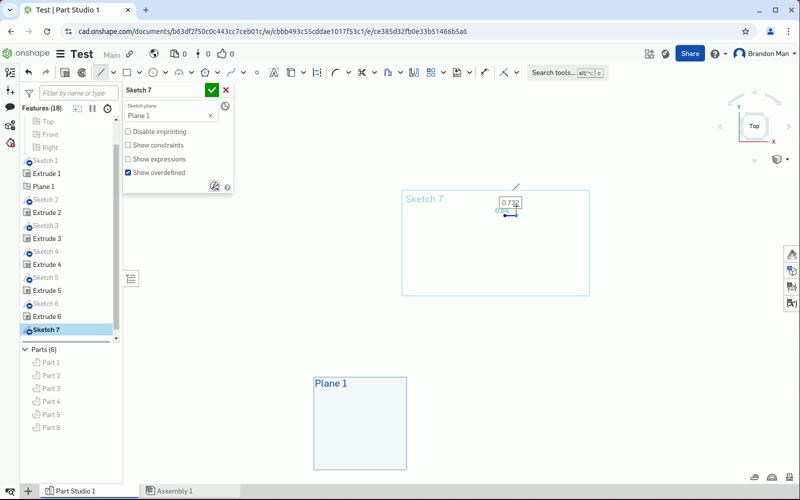
scroll(6)
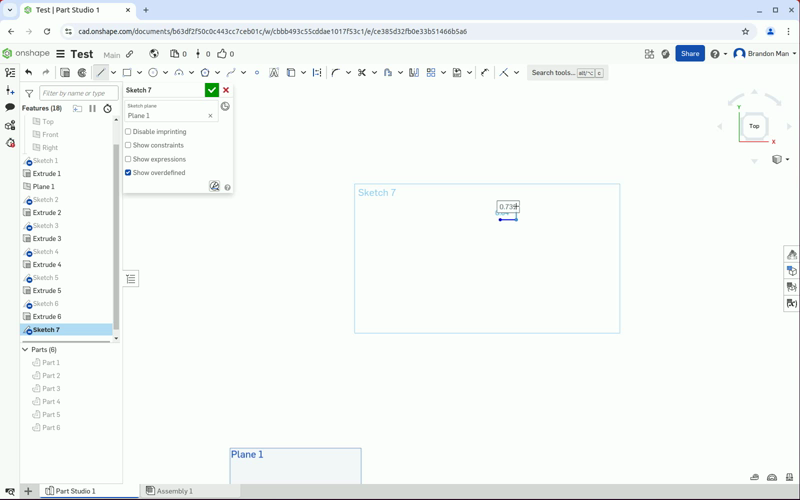
scroll(6)
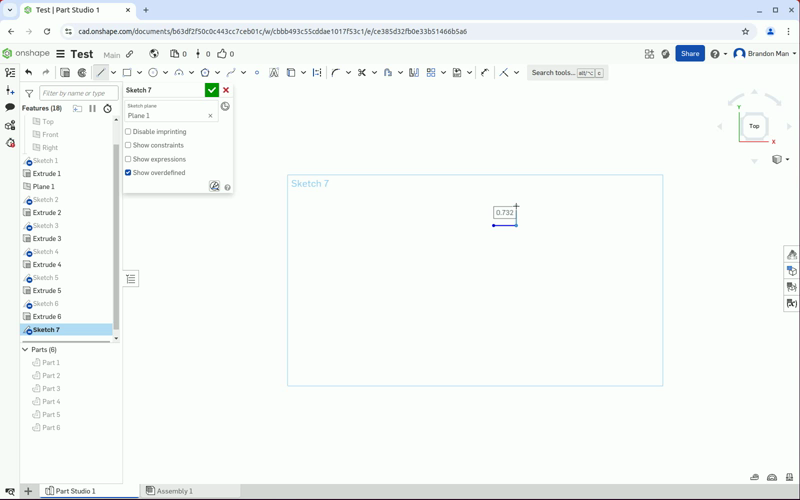
scroll(6)
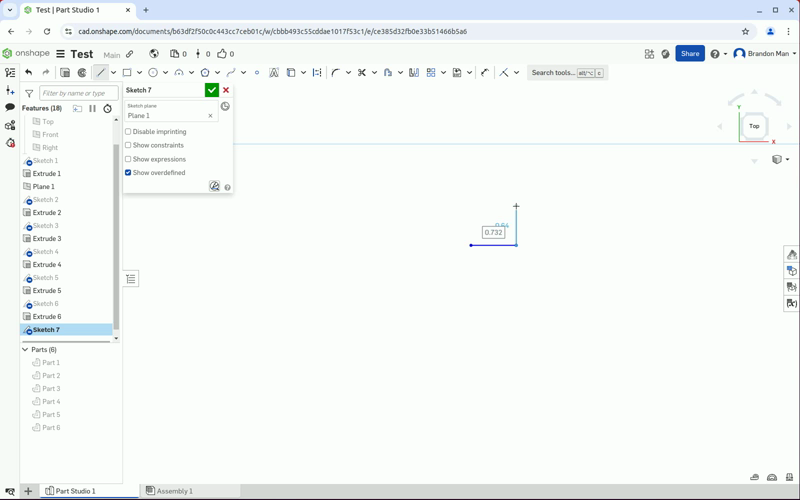
click(516, 205)
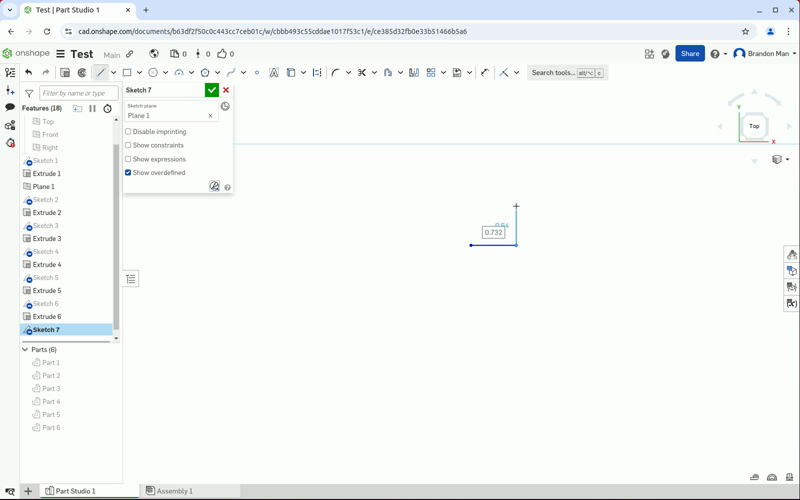
scroll(-6)
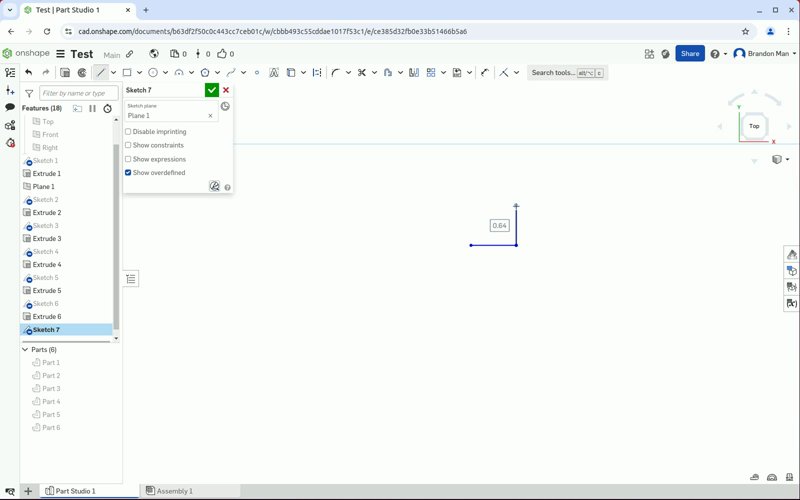
scroll(-6)
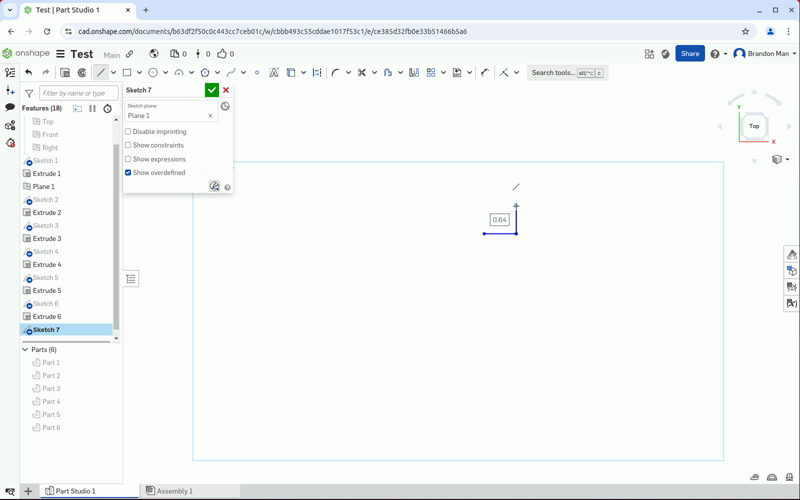
scroll(-6)
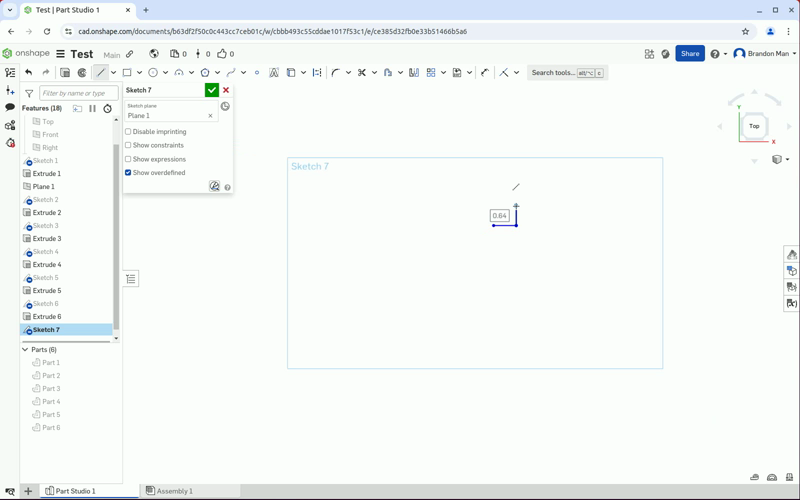
scroll(-6)
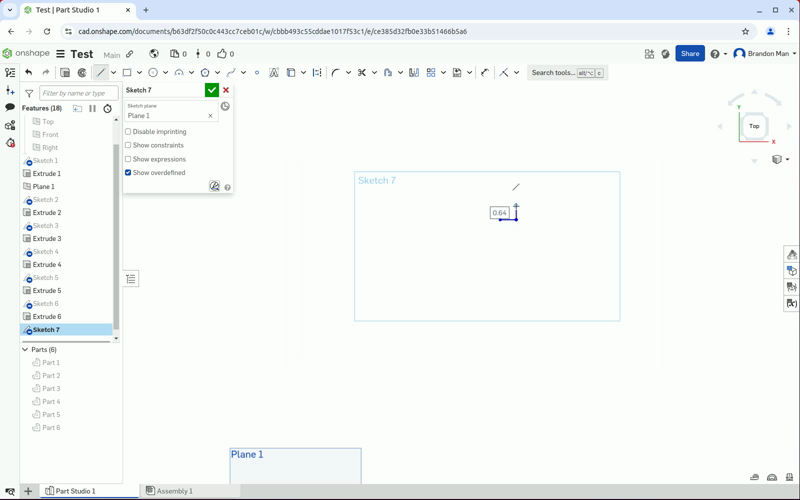
scroll(-6)
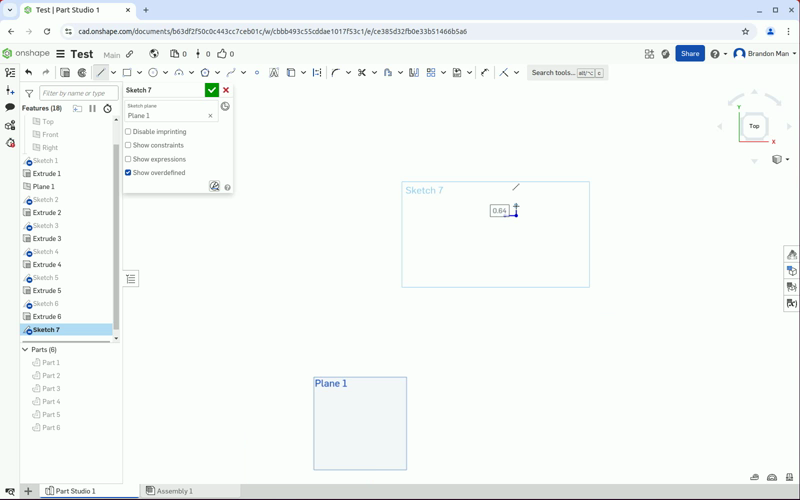
scroll(-6)
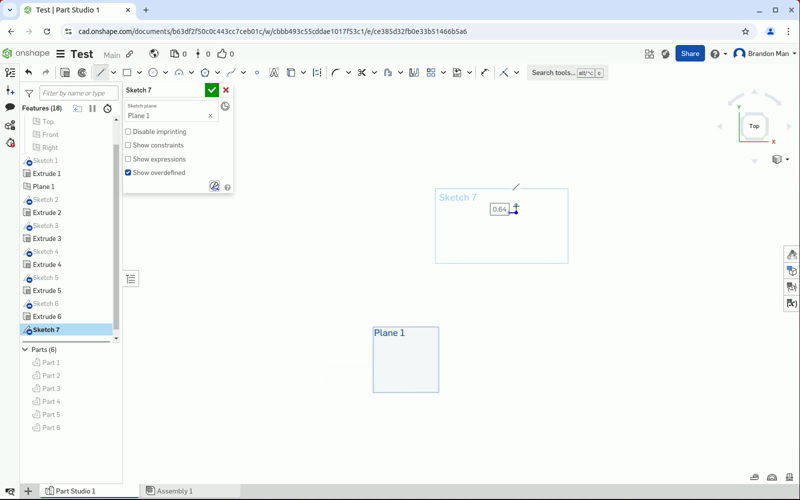
scroll(-6)
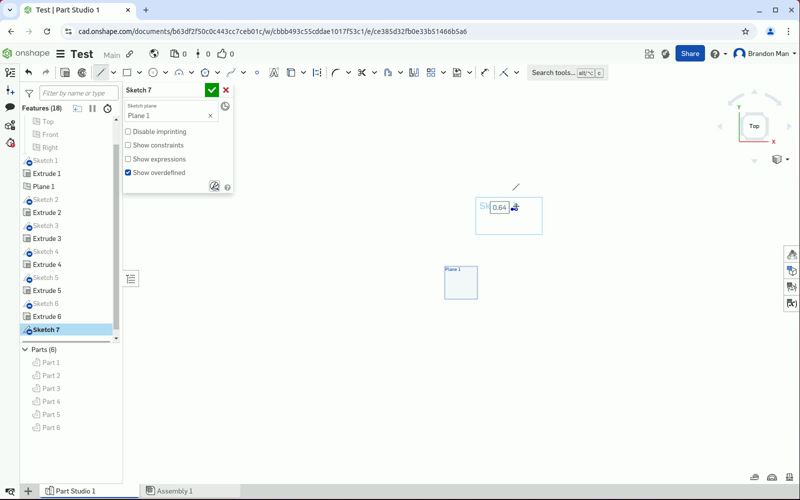
key_up(shift)
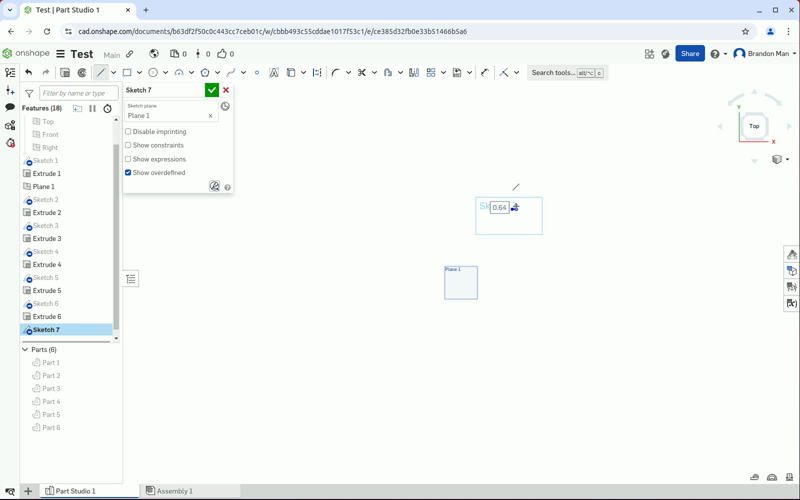
key_down(shift)
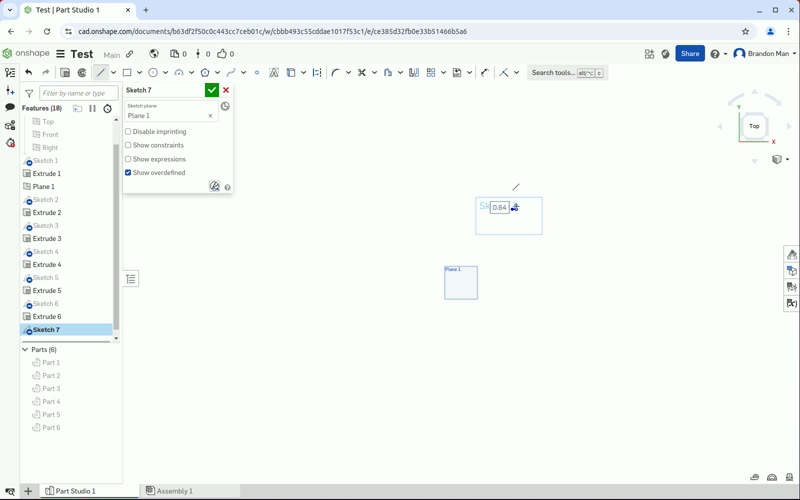
mouse_move(546, 205)
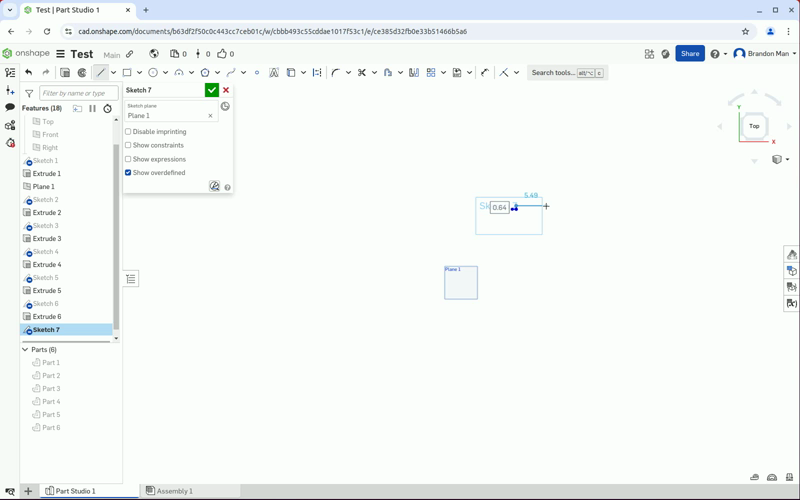
mouse_move(512, 205)
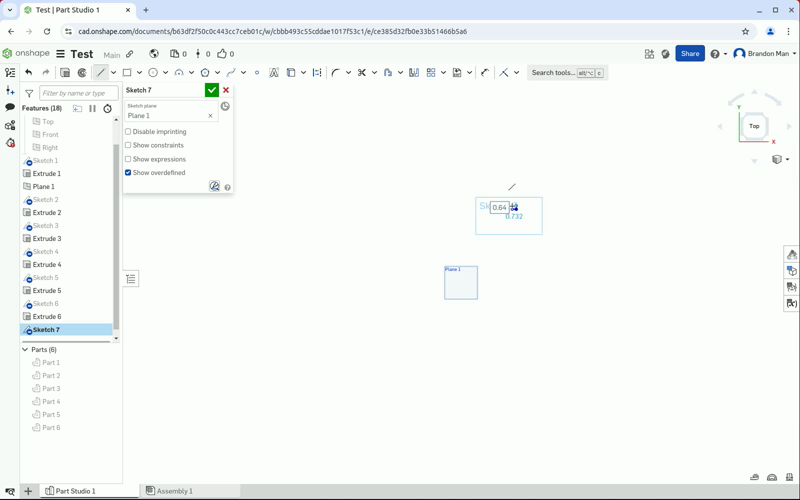
scroll(6)
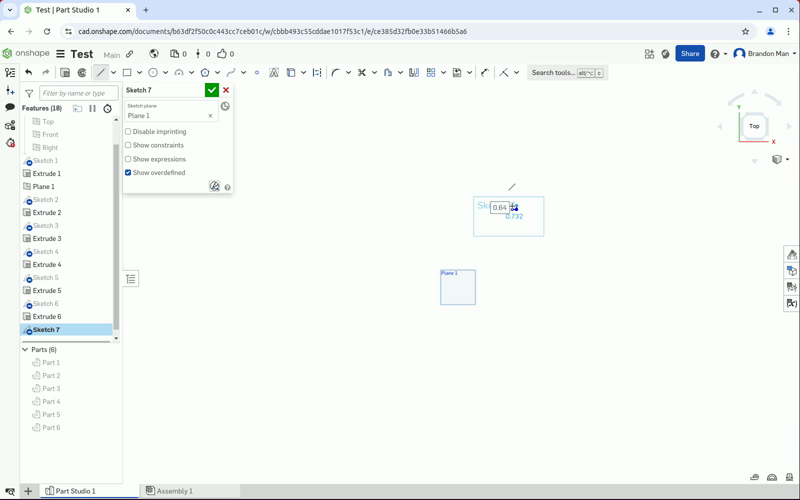
scroll(6)
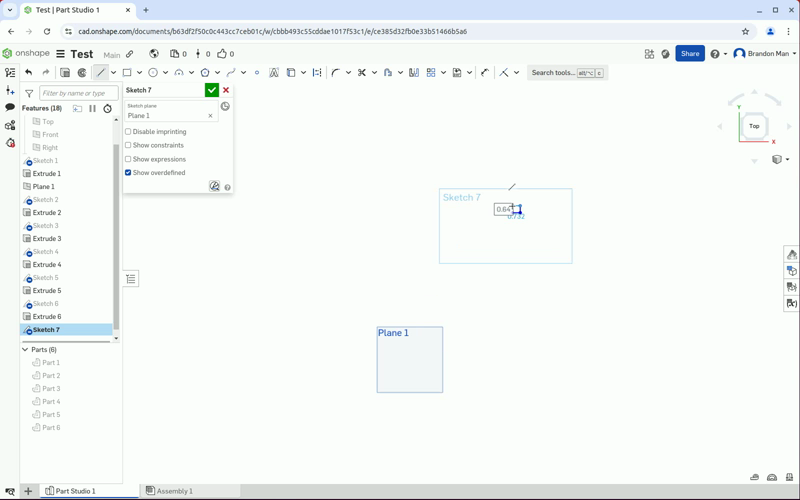
scroll(6)
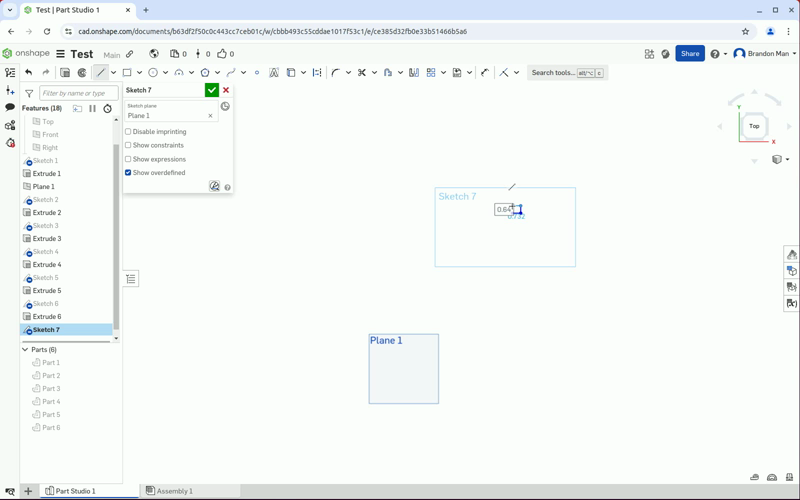
scroll(6)
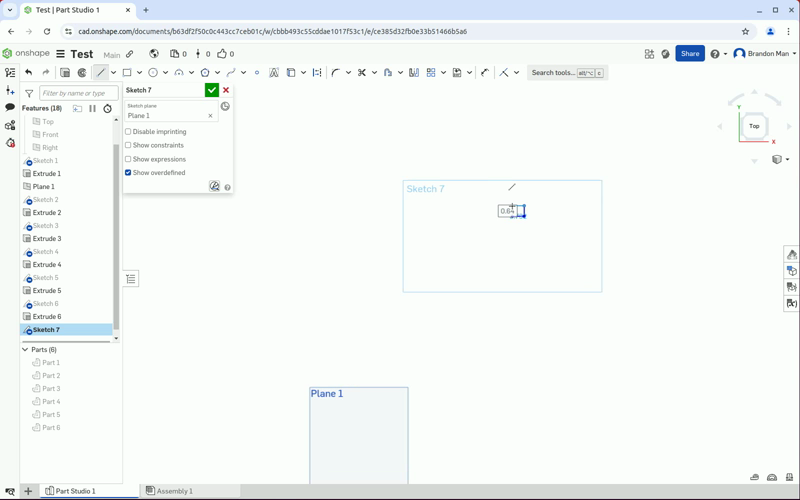
scroll(6)
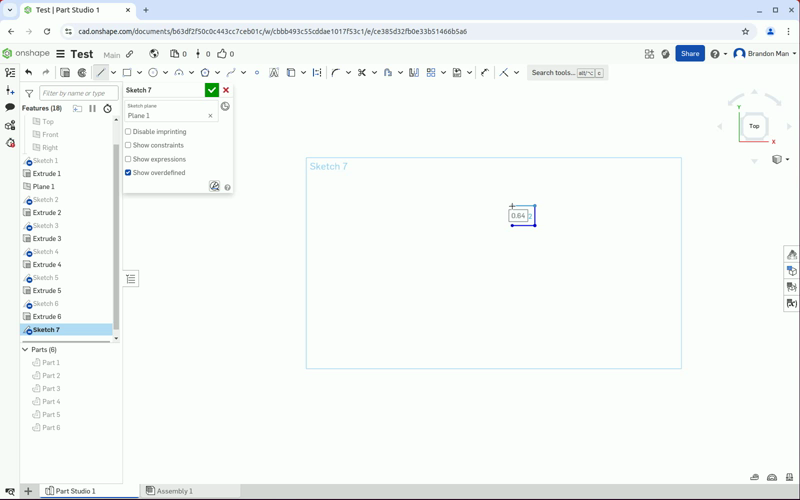
scroll(6)
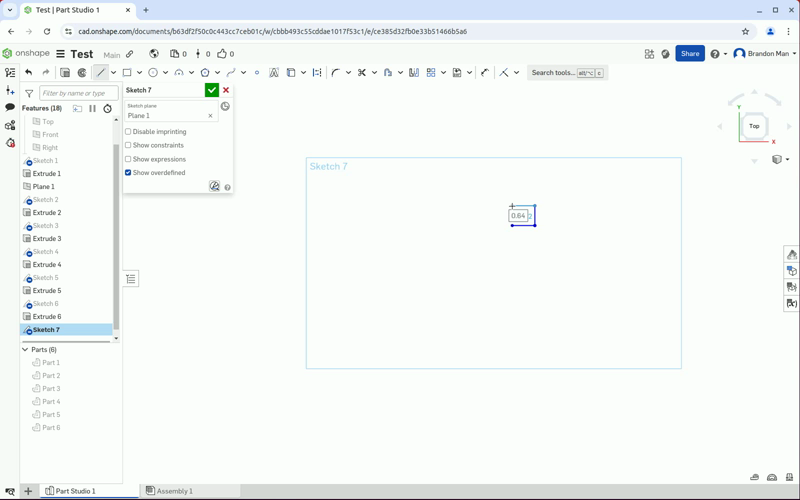
scroll(6)
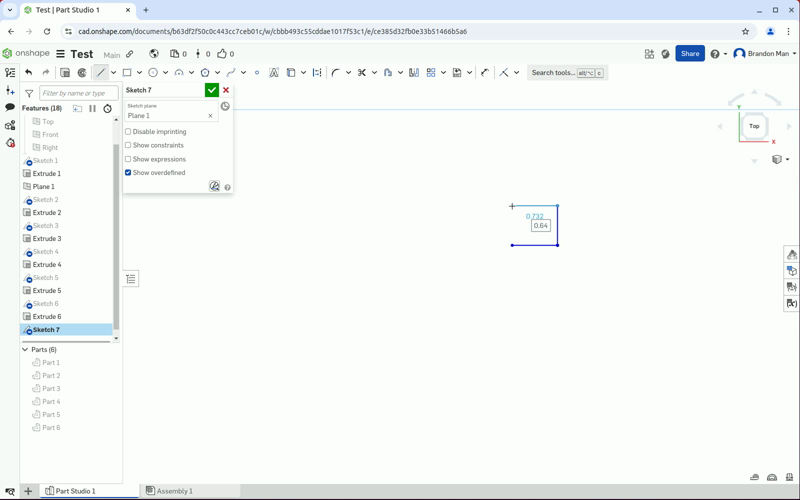
click(512, 205)
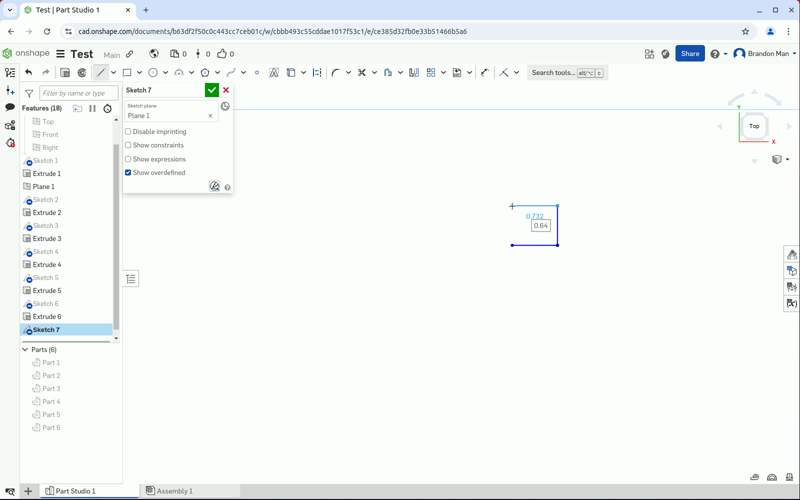
scroll(-6)
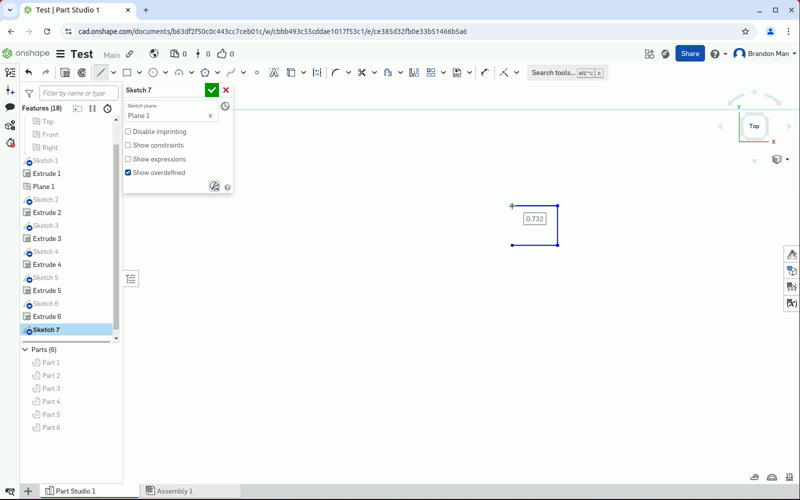
scroll(-6)
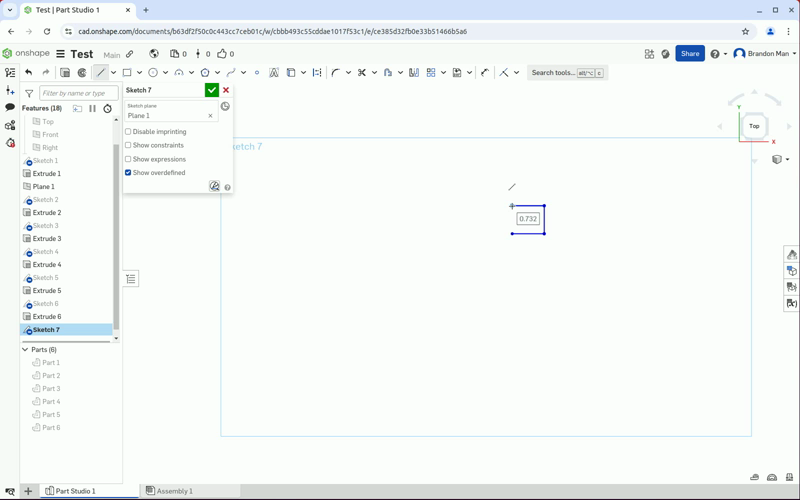
scroll(-6)
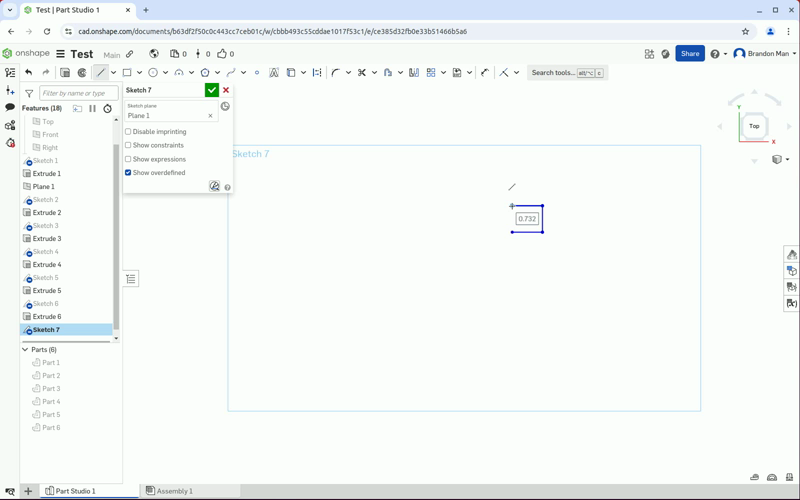
scroll(-6)
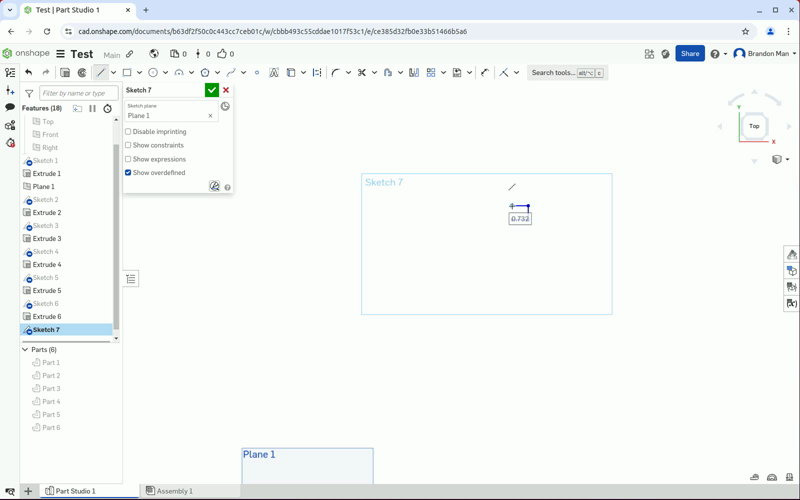
scroll(-6)
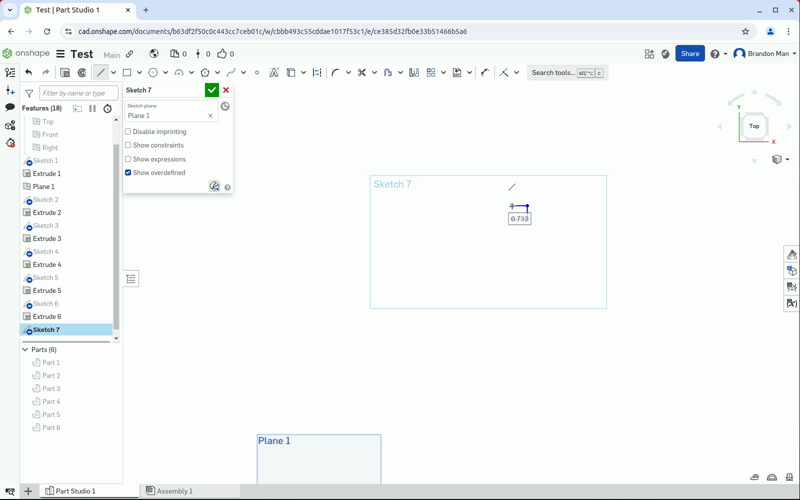
scroll(-6)
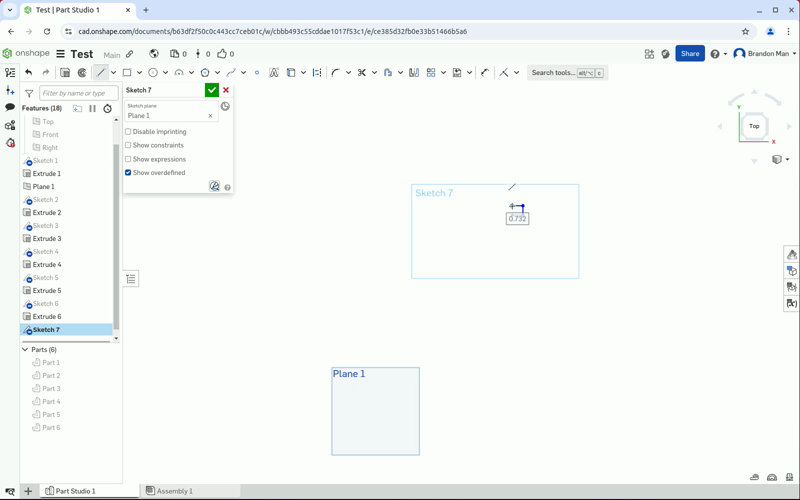
scroll(-6)
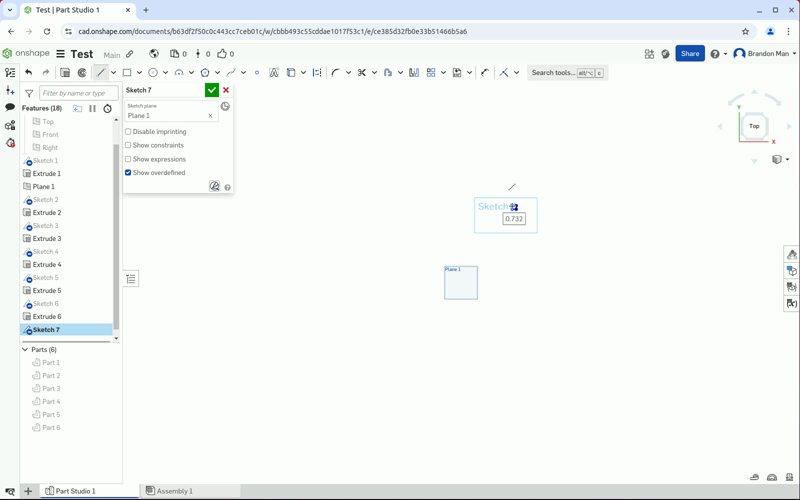
key_up(shift)
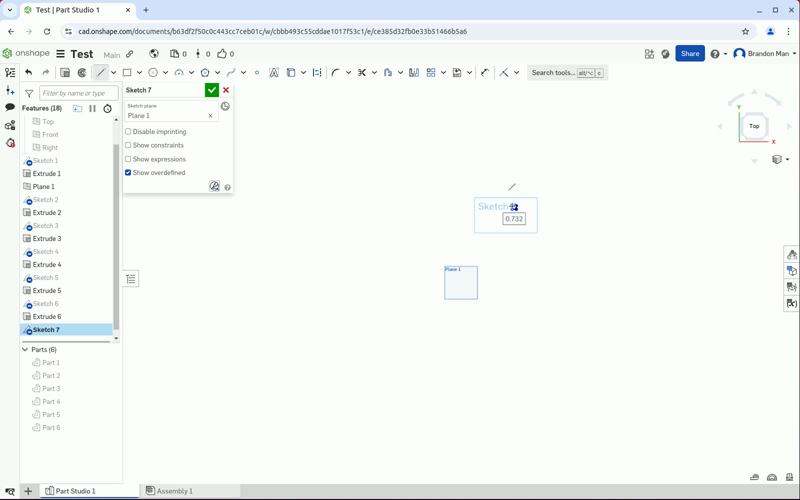
mouse_move(542, 205)
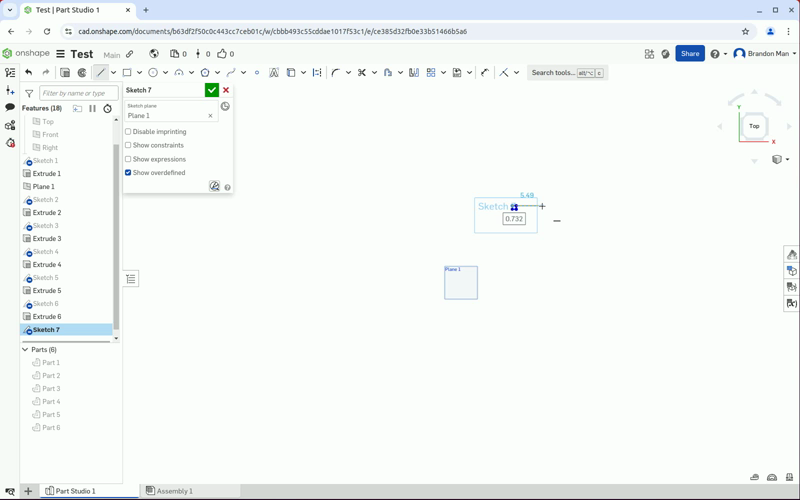
key_down(shift)
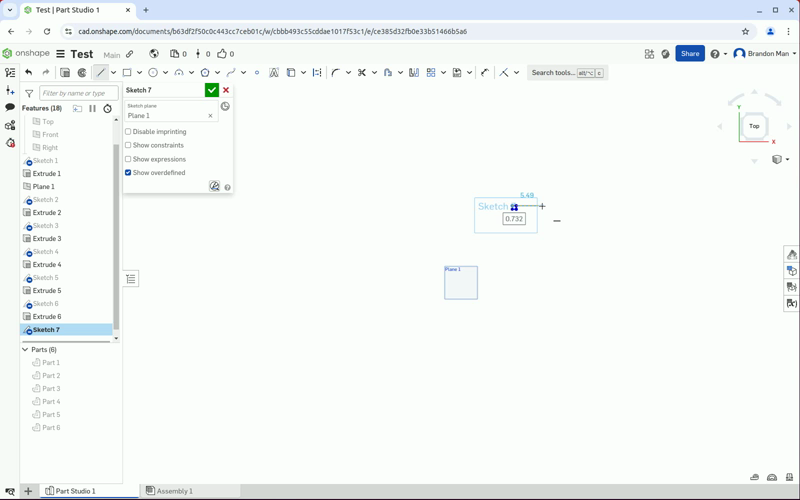
mouse_move(512, 209)
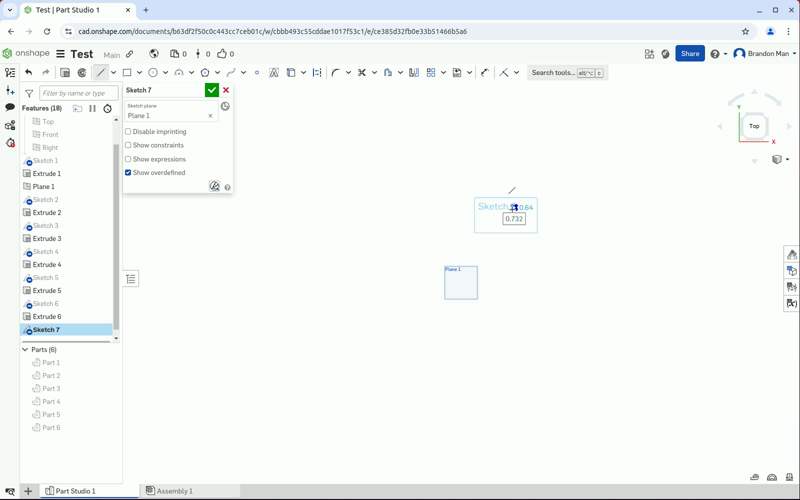
scroll(6)
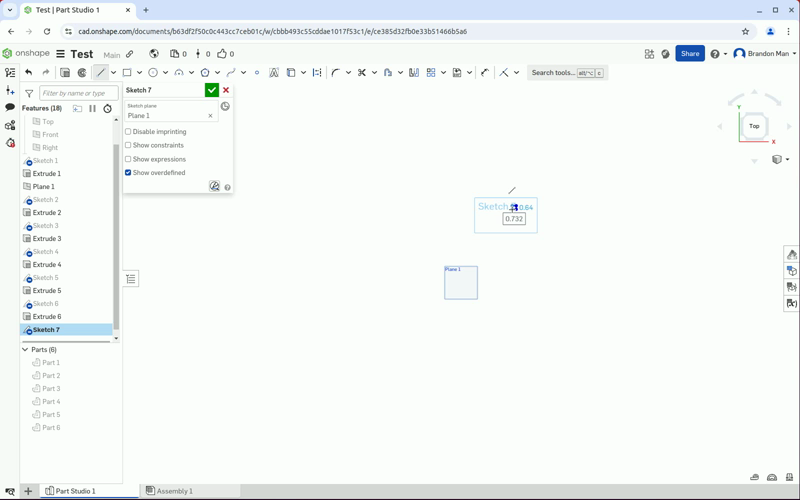
scroll(6)
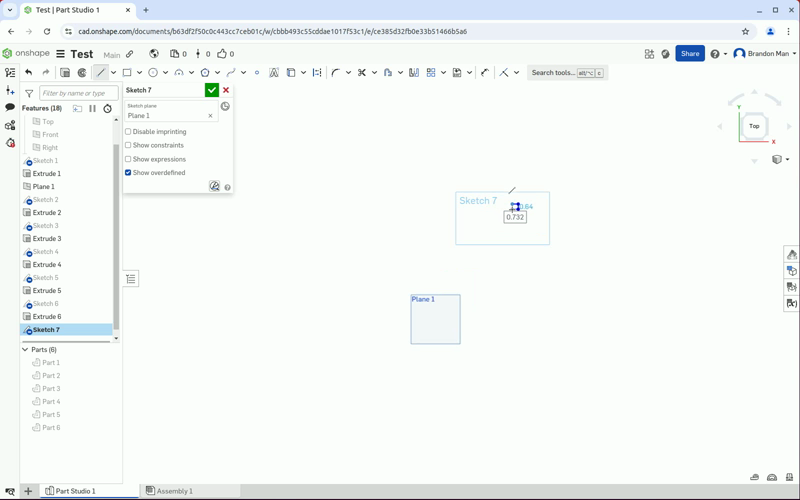
scroll(6)
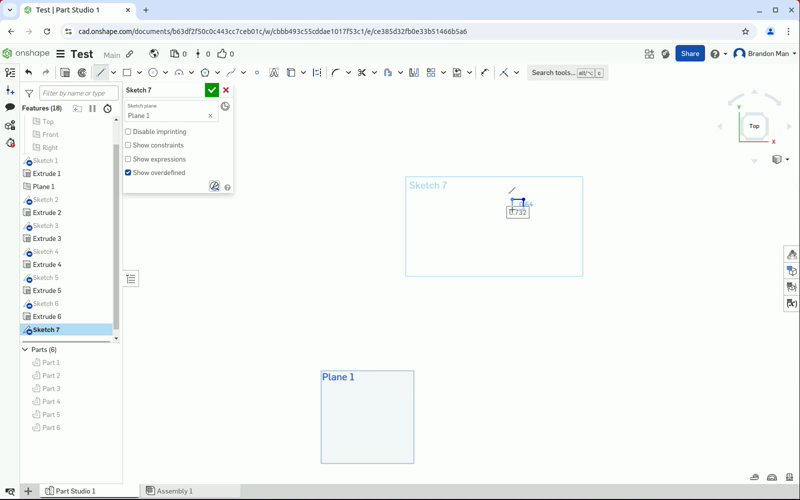
scroll(6)
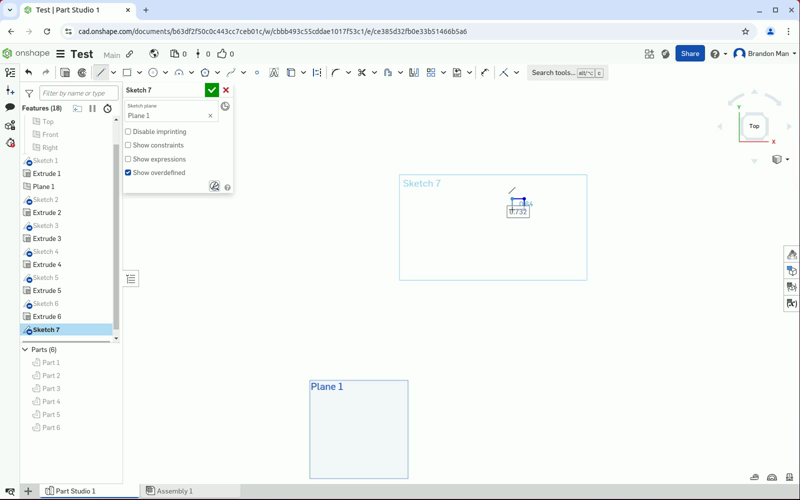
scroll(6)
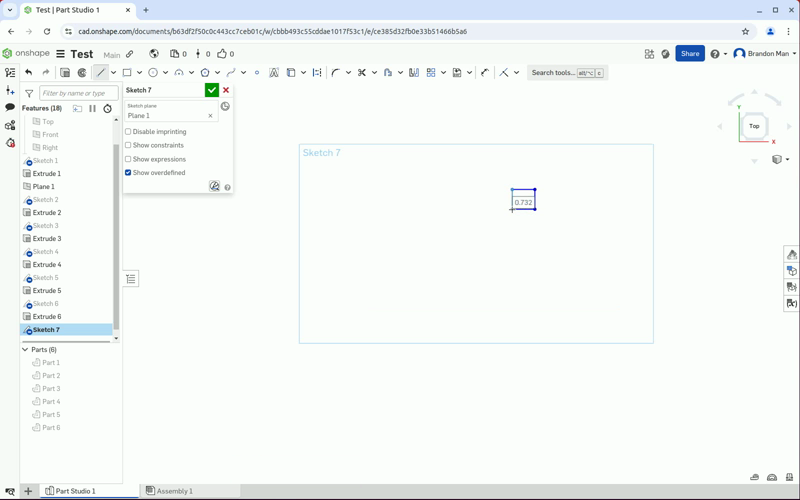
scroll(6)
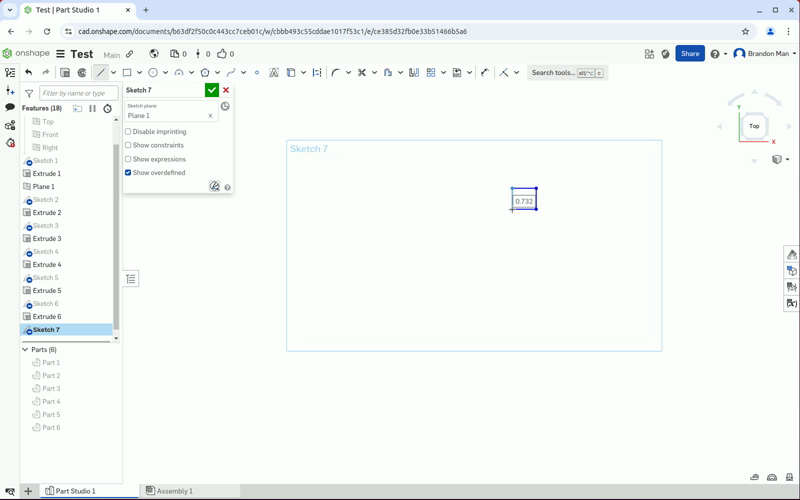
scroll(6)
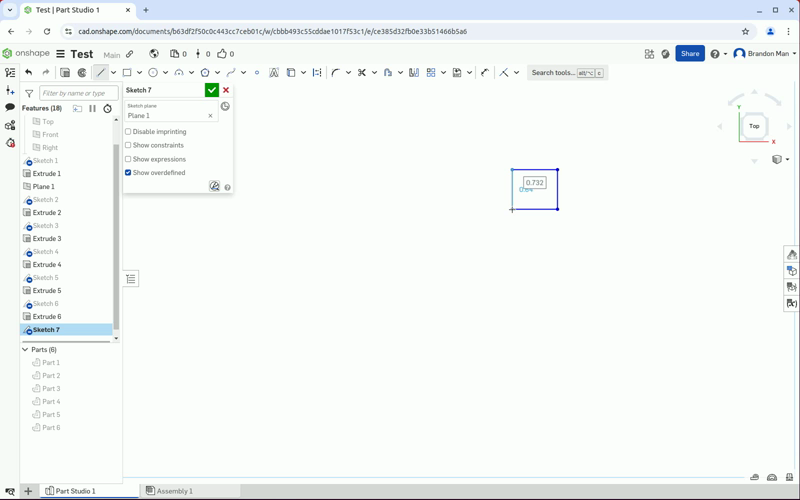
key_up(shift)
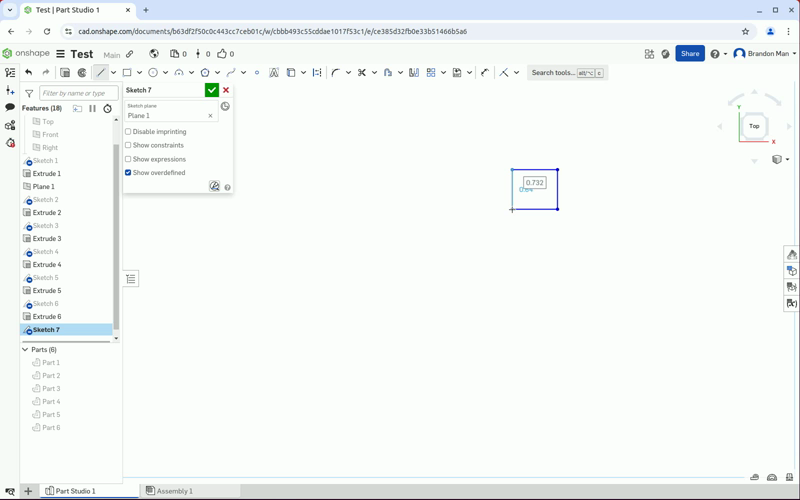
click(512, 209)
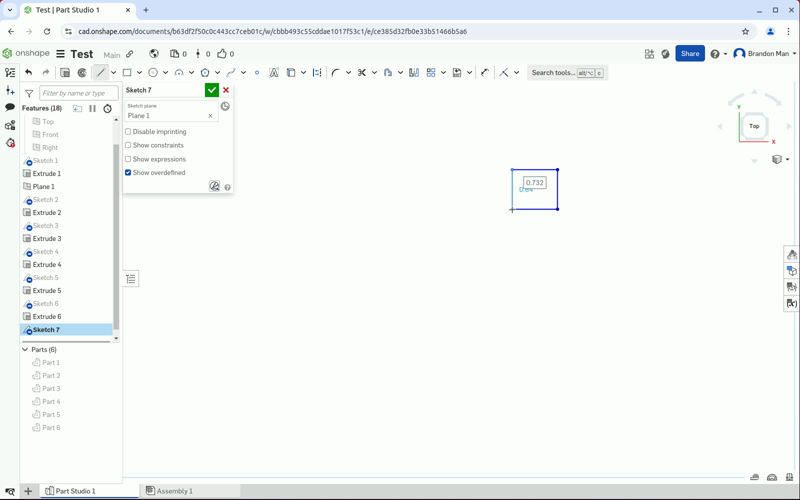
scroll(-6)
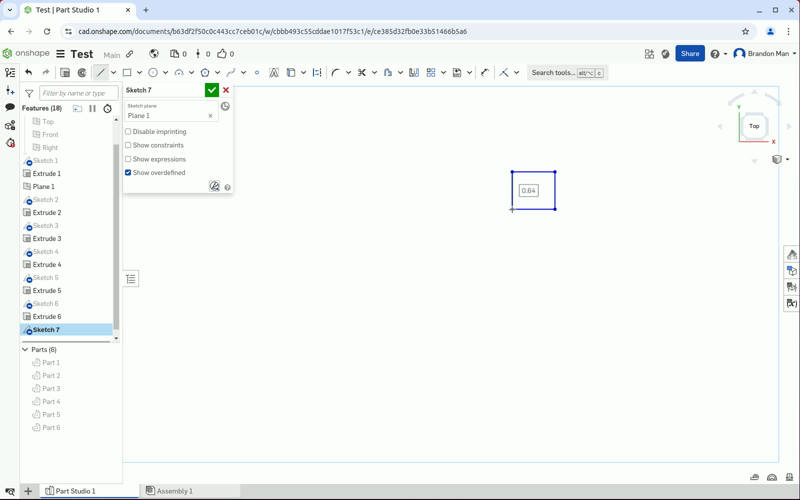
scroll(-6)
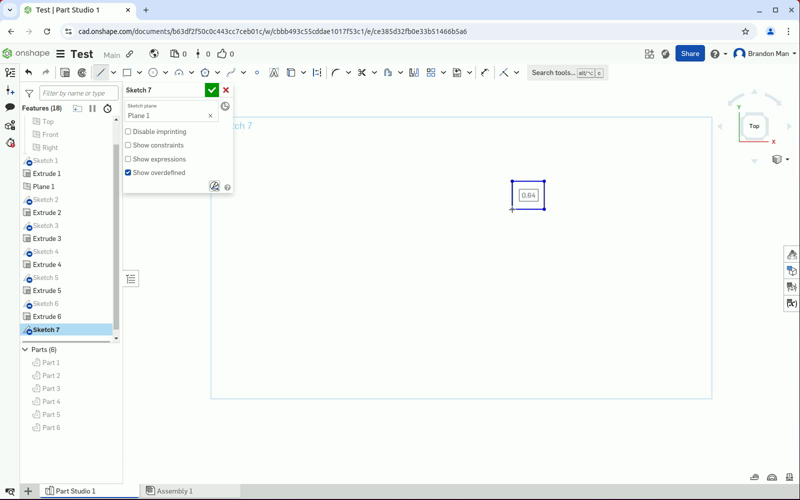
scroll(-6)
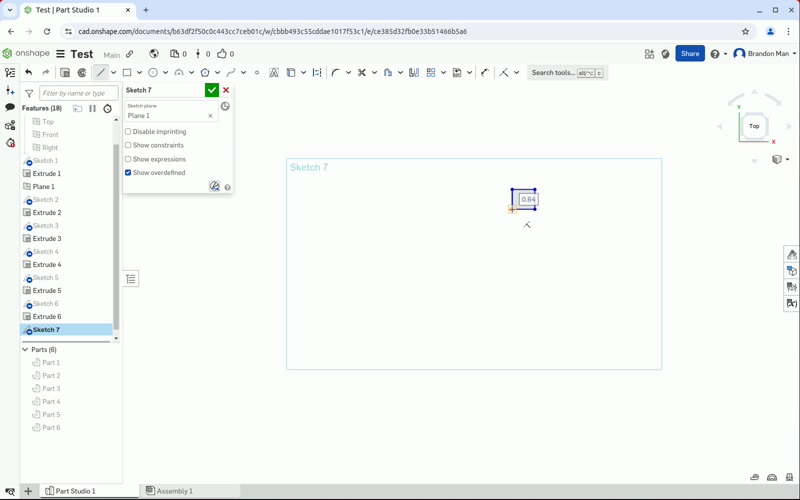
scroll(-6)
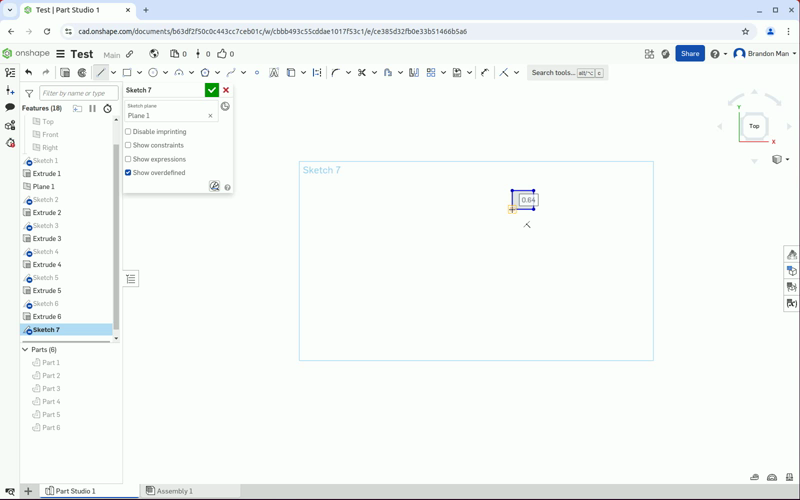
scroll(-6)
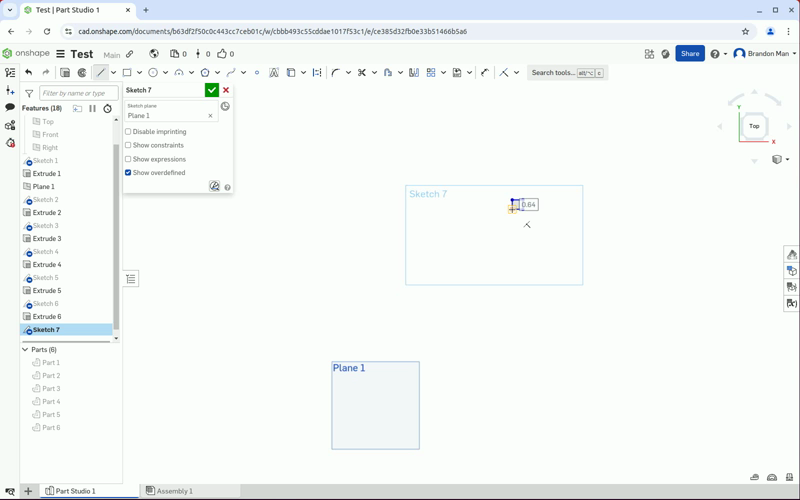
scroll(-6)
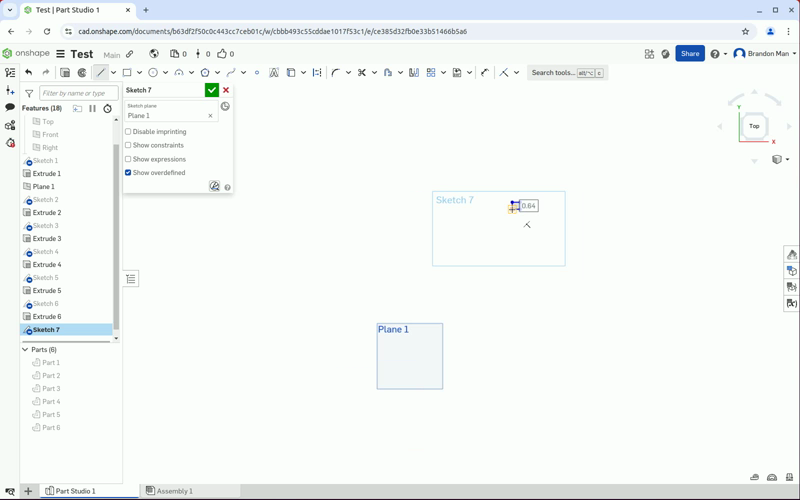
scroll(-6)
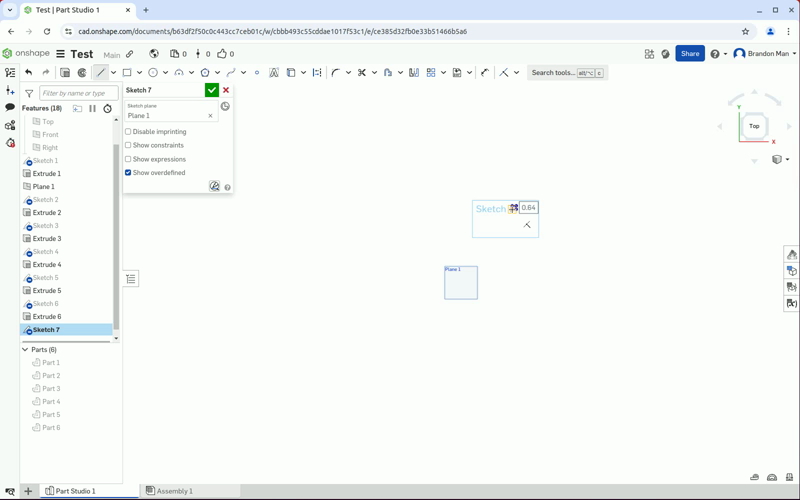
key(esc)
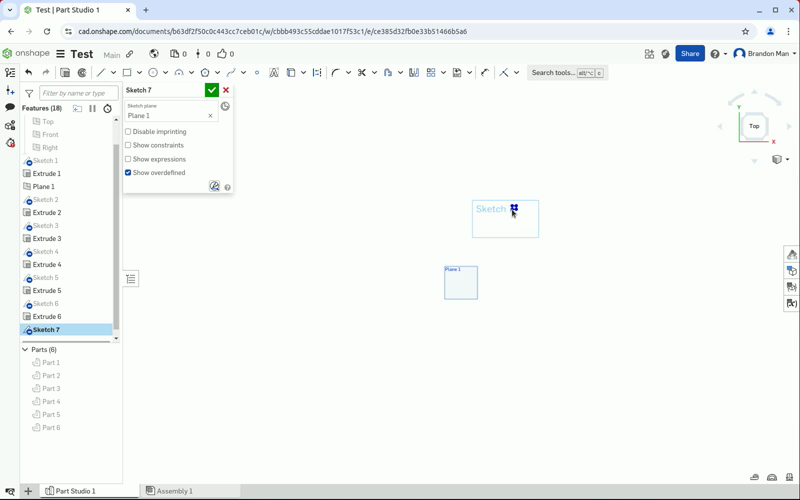
mouse_move(513, 207)
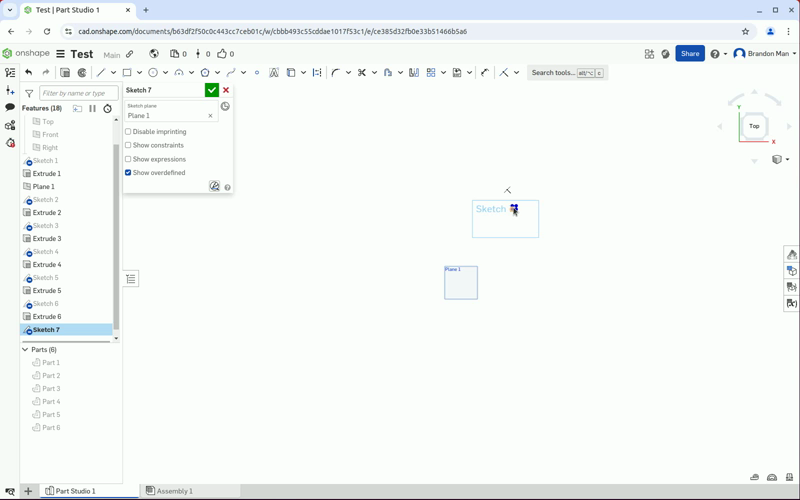
scroll(6)
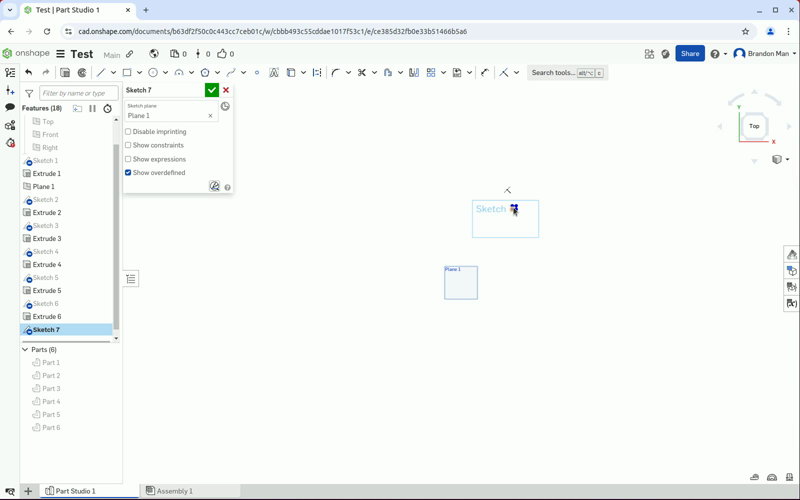
scroll(6)
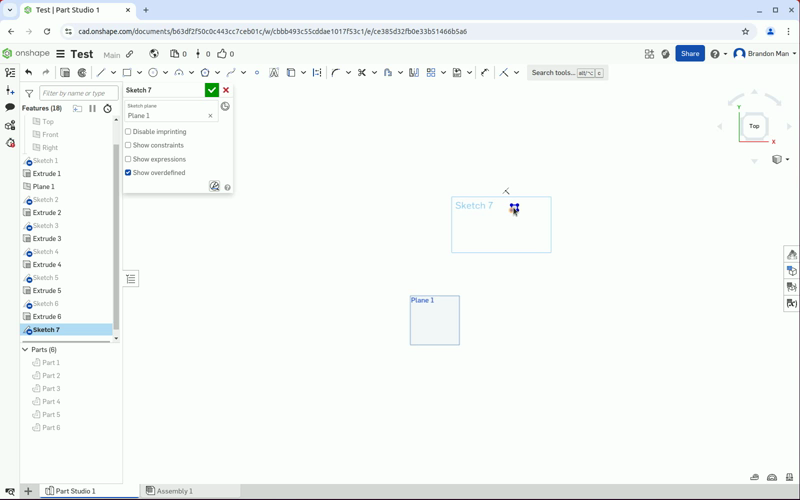
scroll(6)
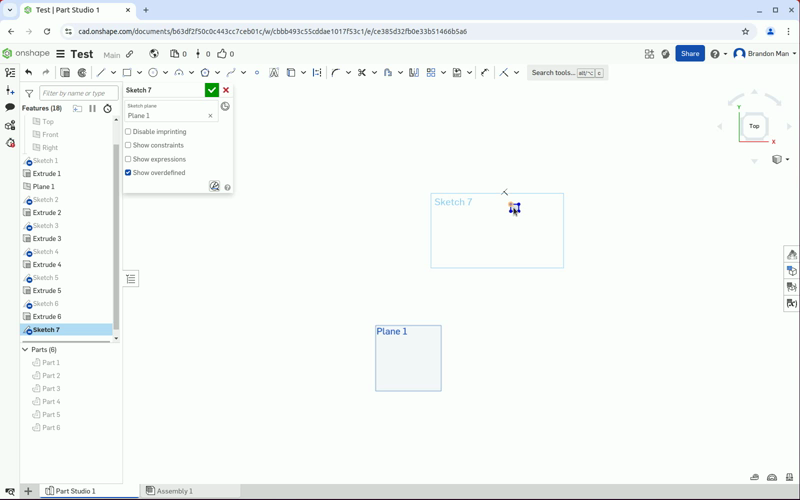
scroll(6)
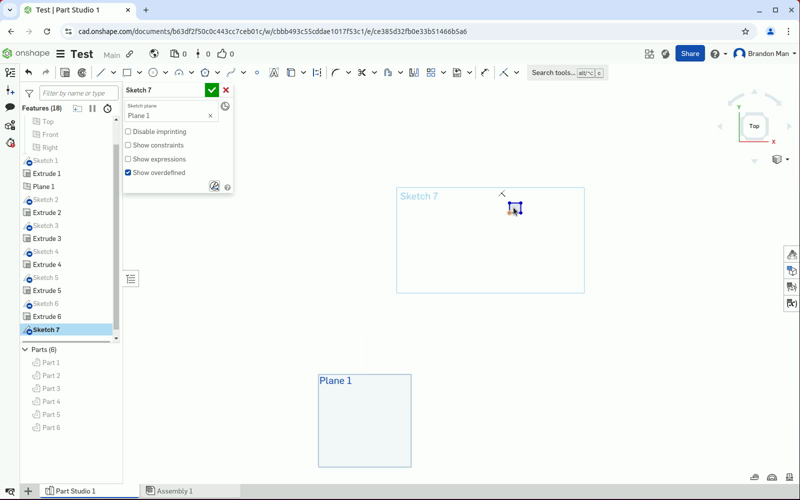
scroll(6)
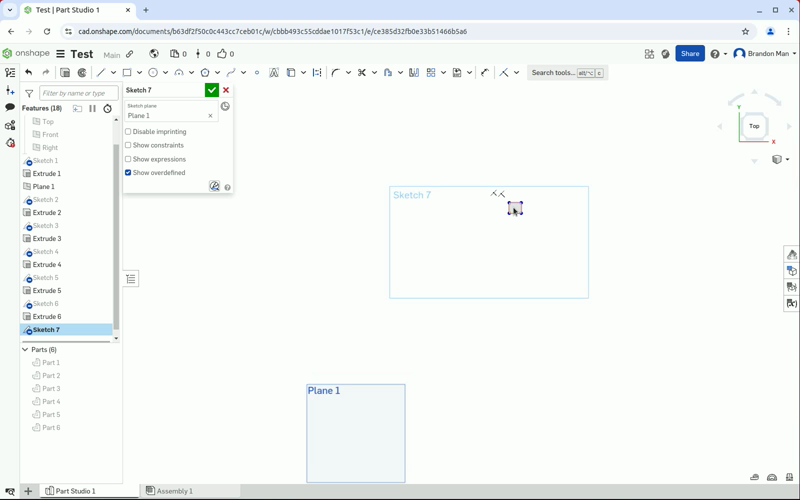
scroll(6)
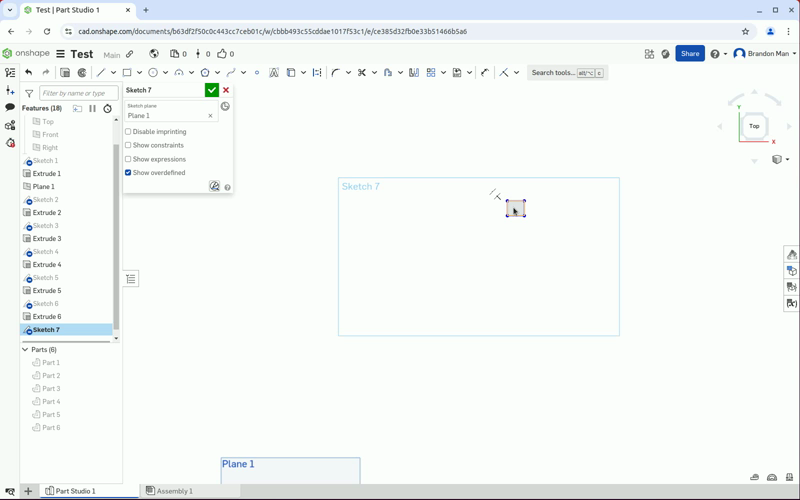
scroll(6)
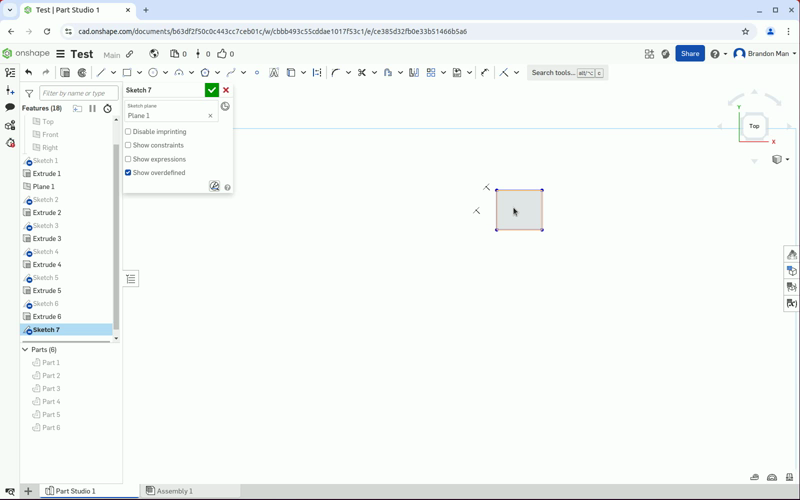
click(513, 207)
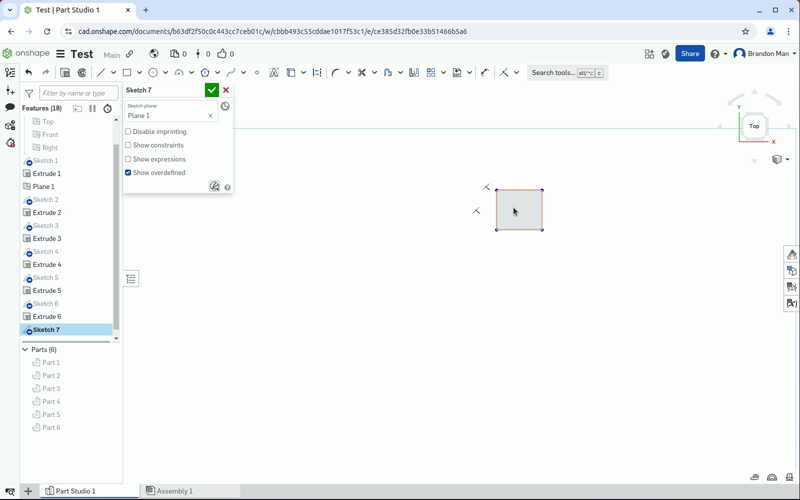
scroll(-6)
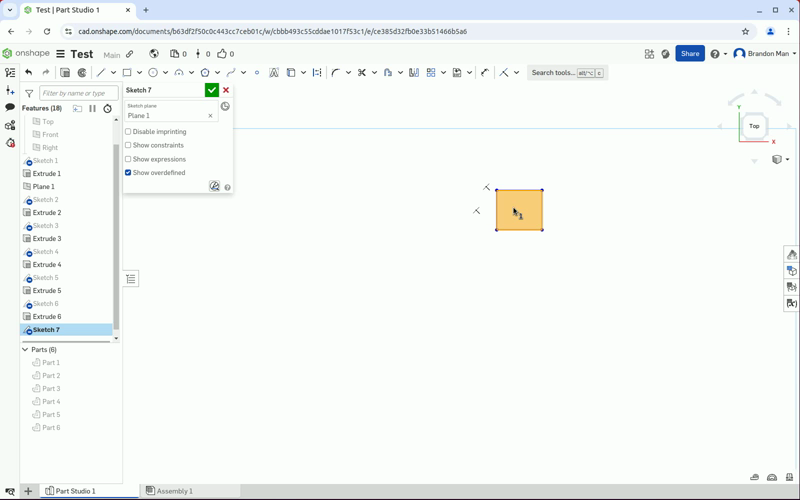
scroll(-6)
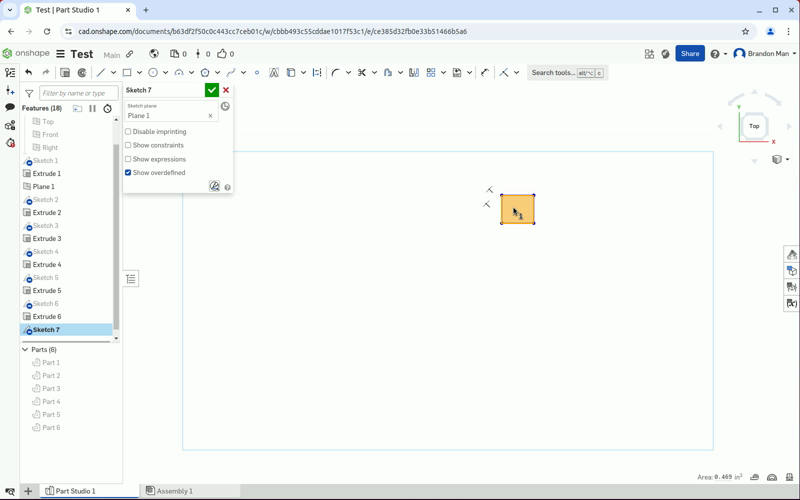
scroll(-6)
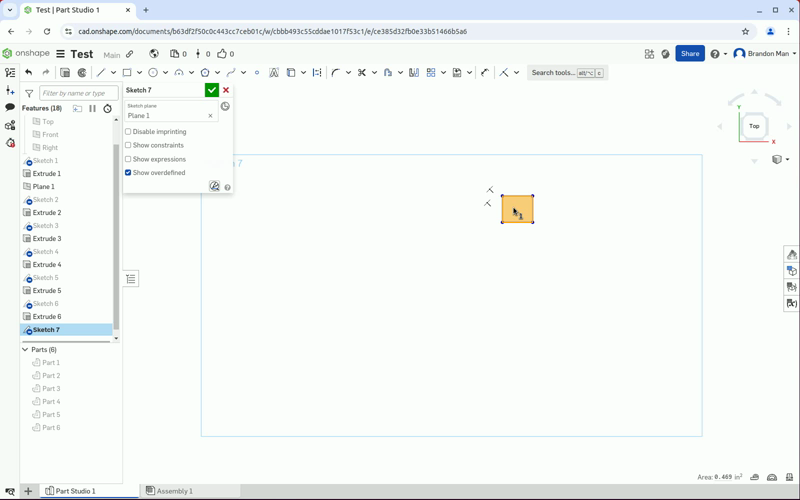
scroll(-6)
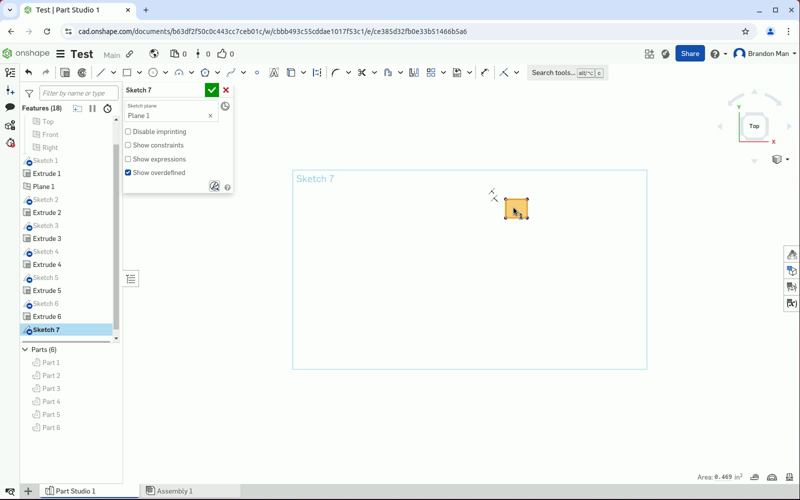
scroll(-6)
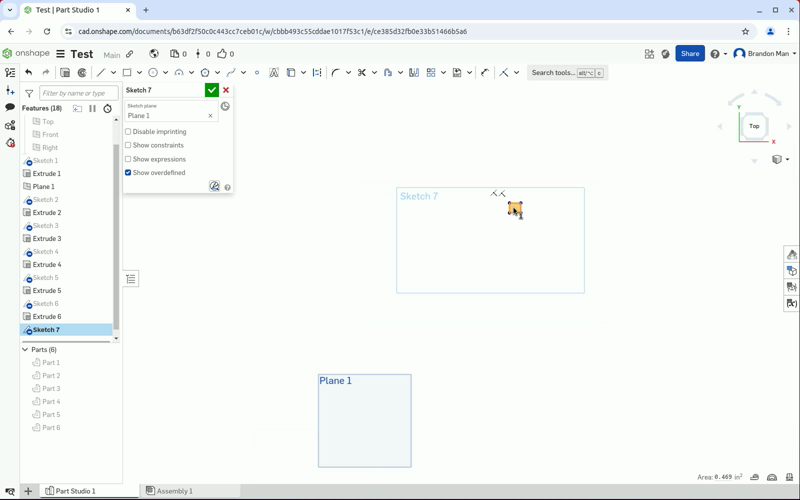
scroll(-6)
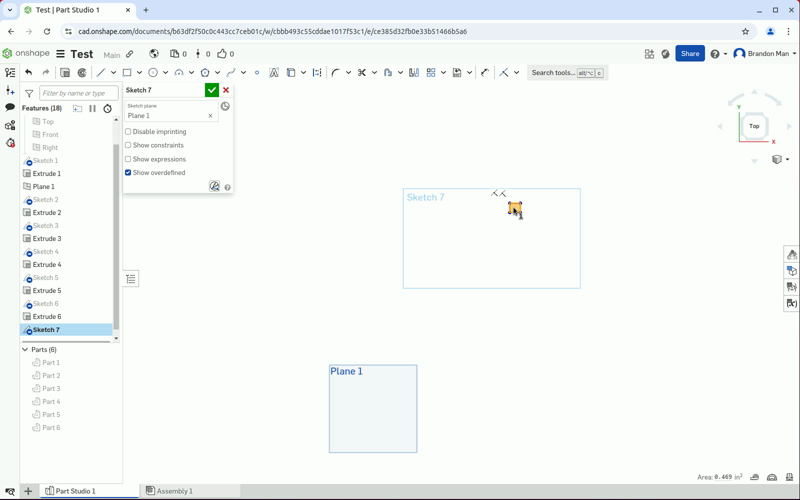
scroll(-6)
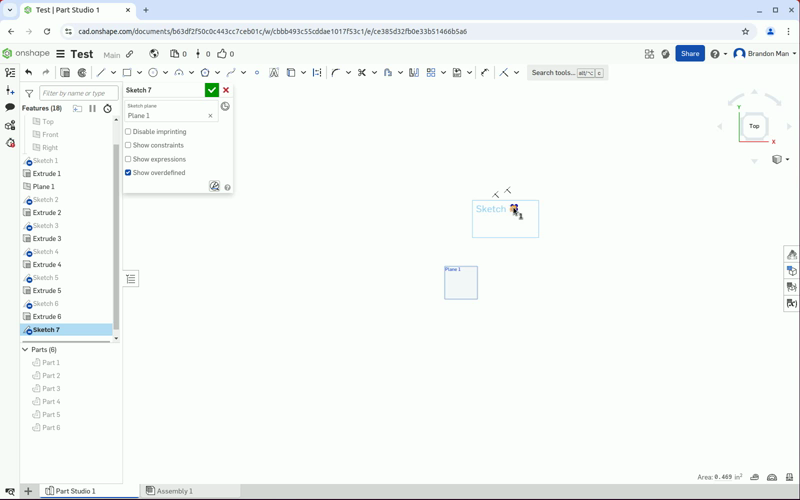
mouse_move(73, 352)
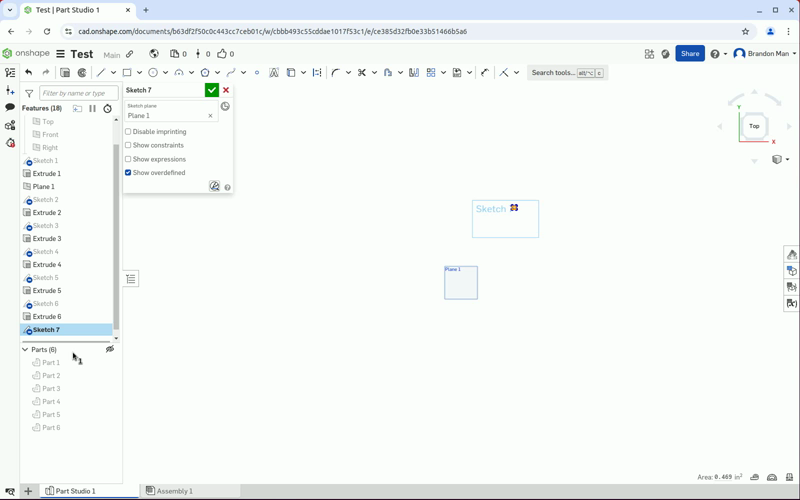
key(shift+y)
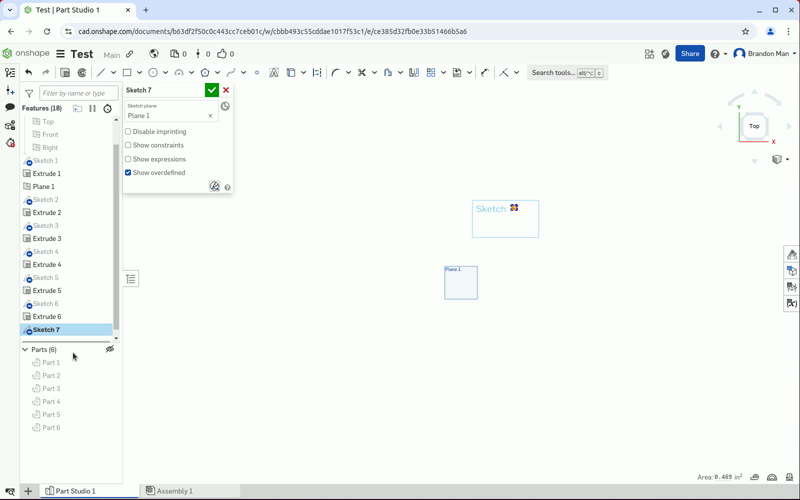
key(shift+e)
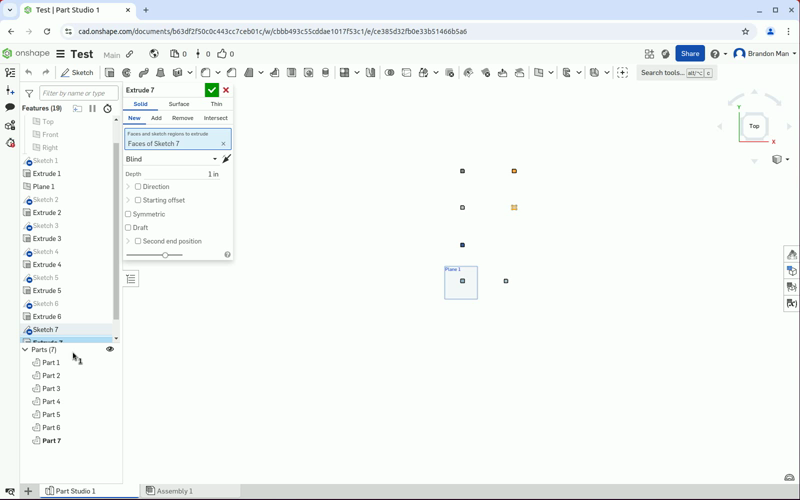
mouse_move(143, 106)
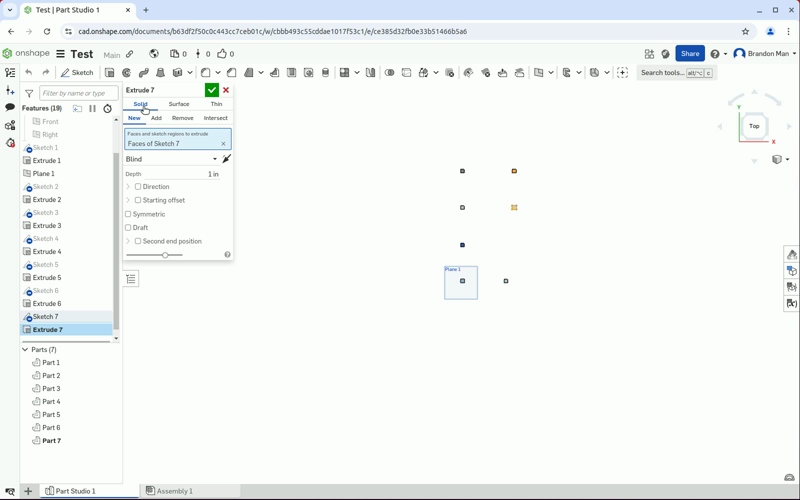
click(143, 106)
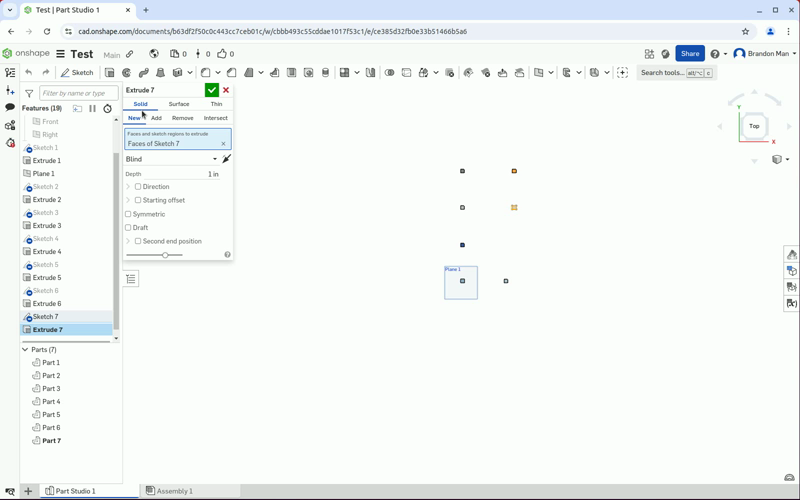
mouse_move(137, 120)
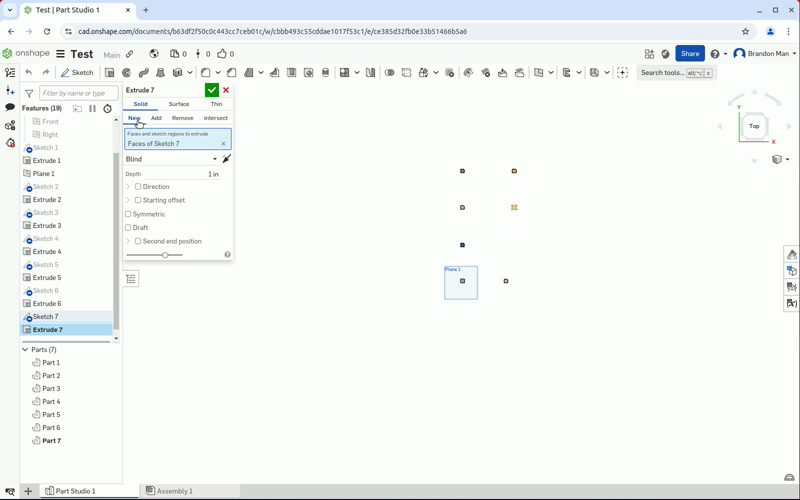
click(137, 120)
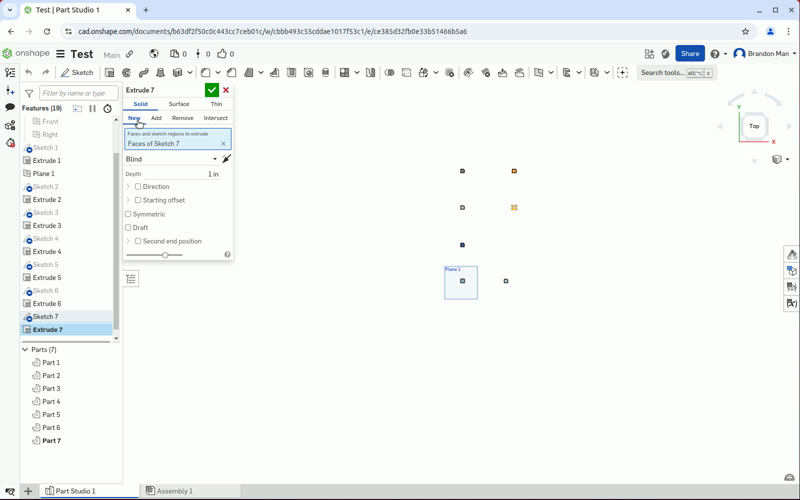
key(tab, 4)
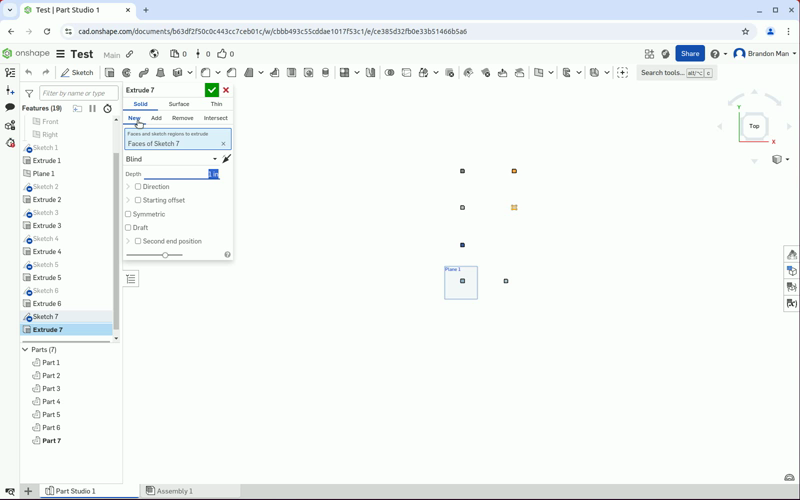
text(-3.611)
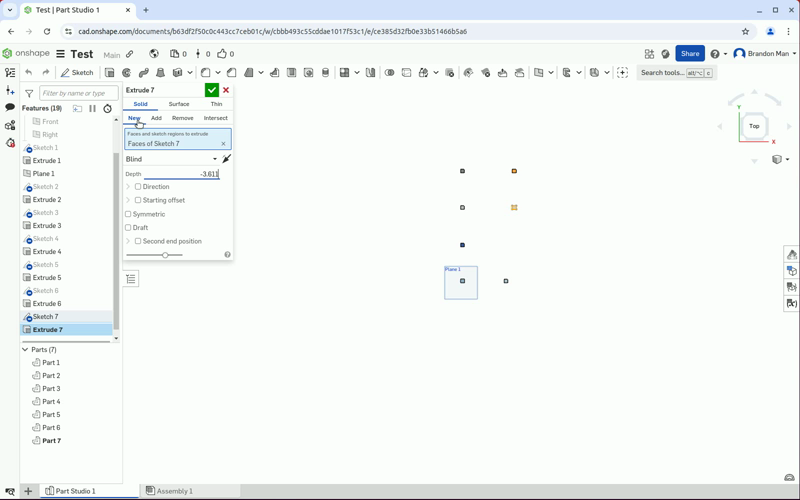
key(enter)
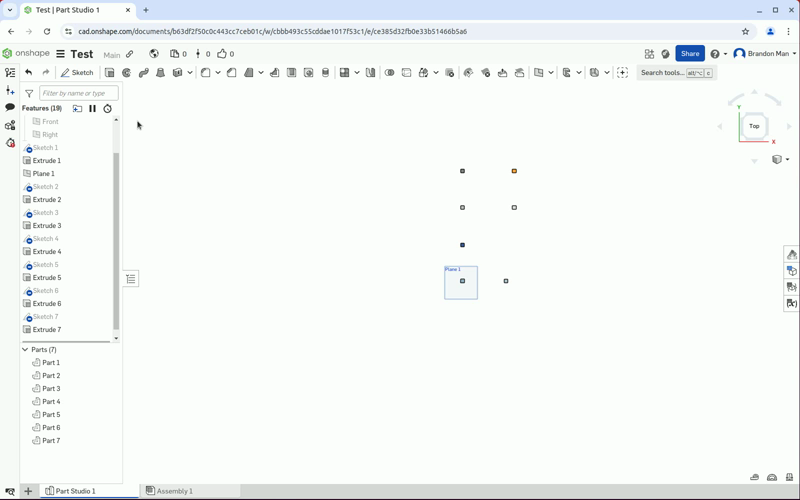
key(shift+h)
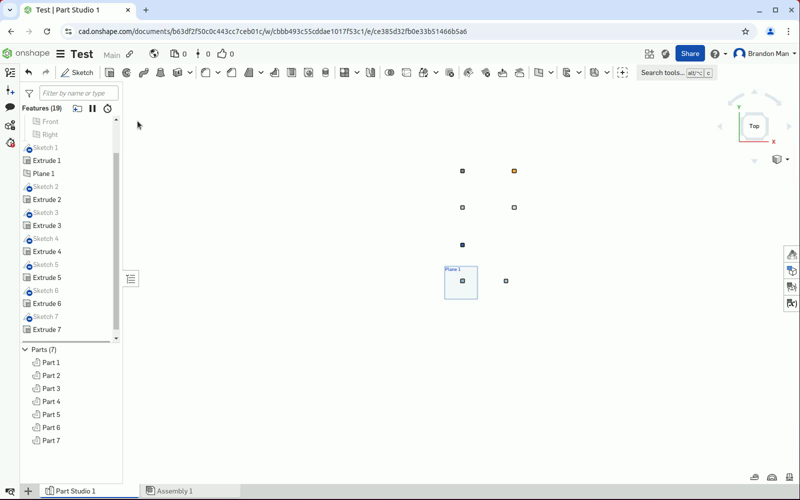
key(shift+h)
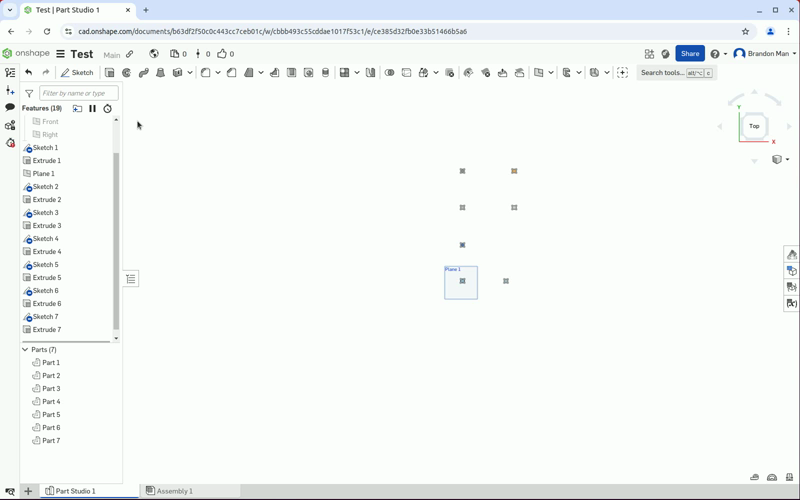
key(shift+7)
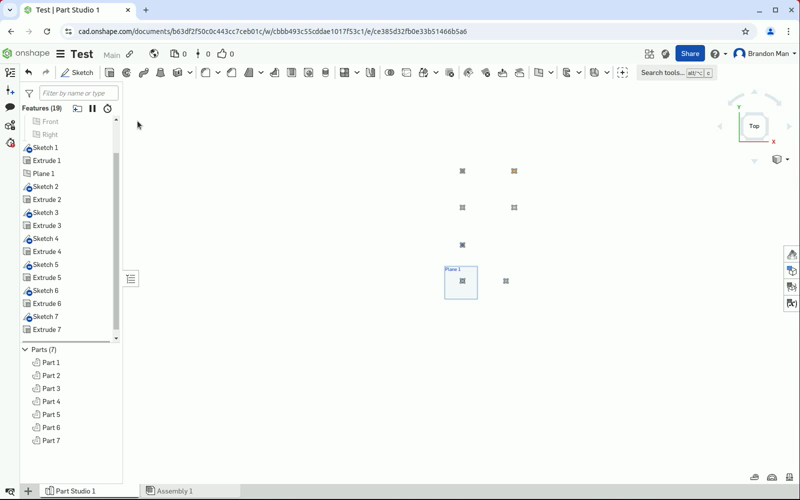
key(up, 3)
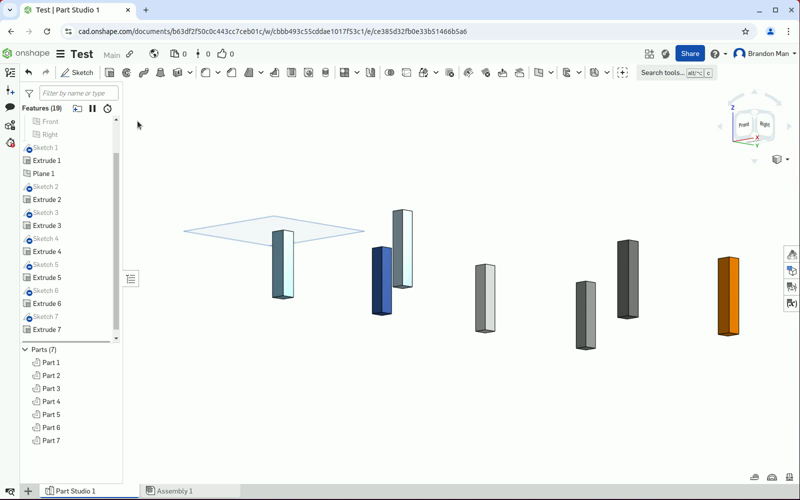
key(left, 3)
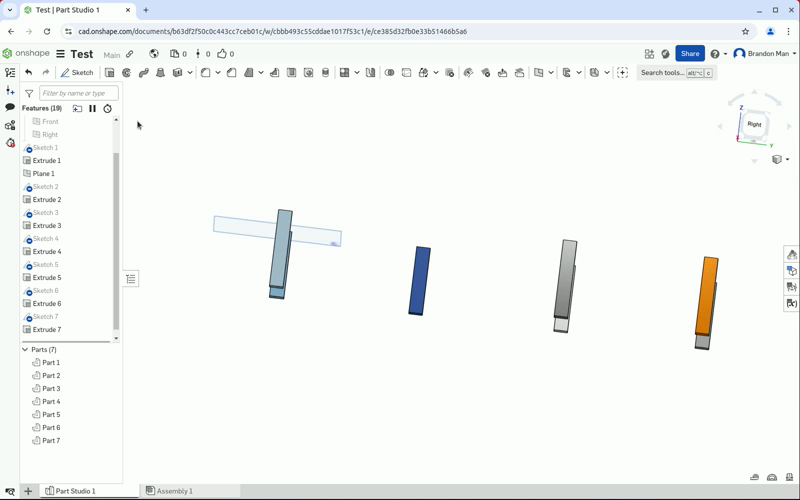
key(right, 3)
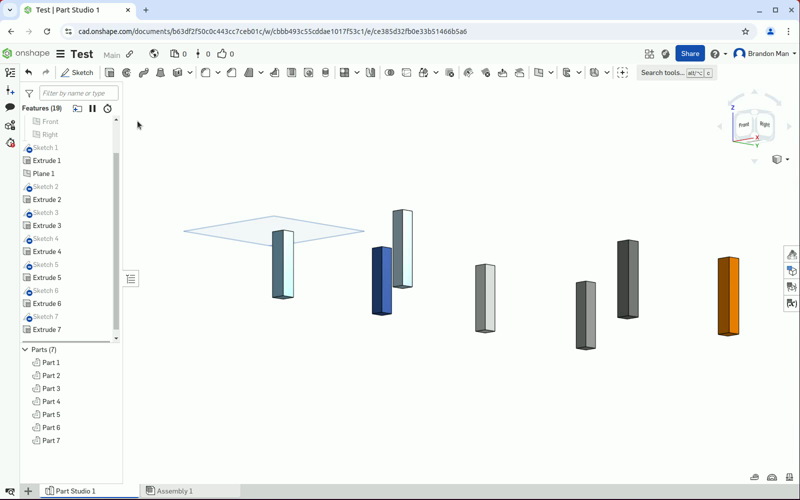
key(down, 3)
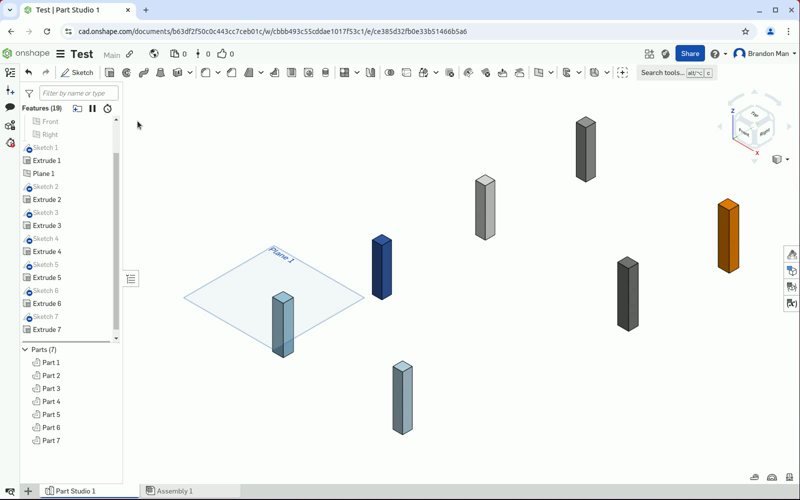
mouse_move(69, 150)
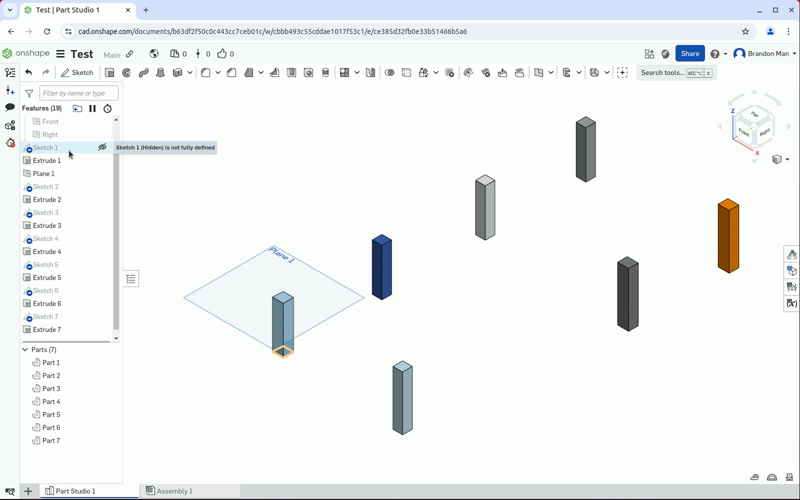
click(69, 150)